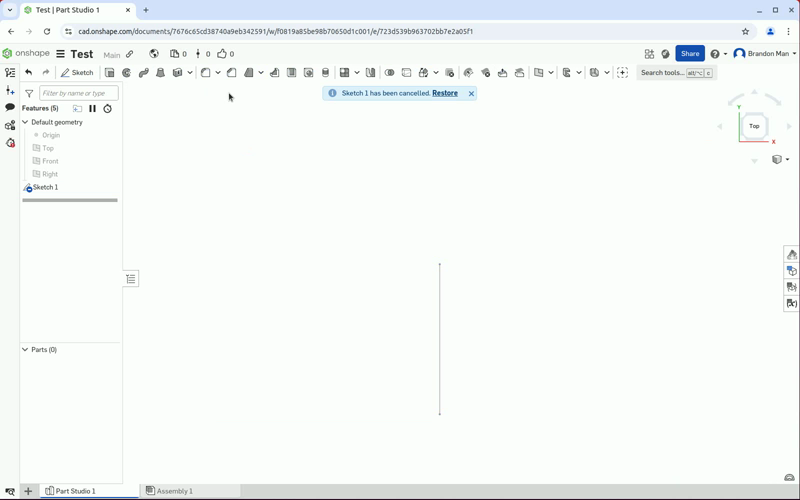
key(shift+h)
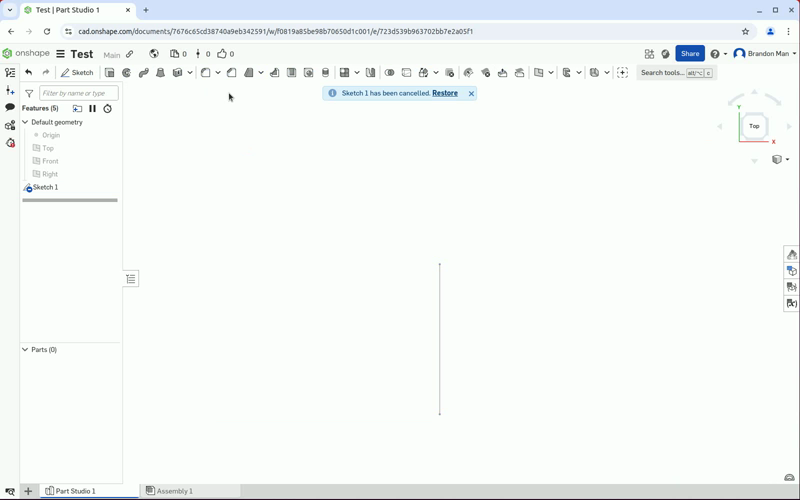
key(shift+s)
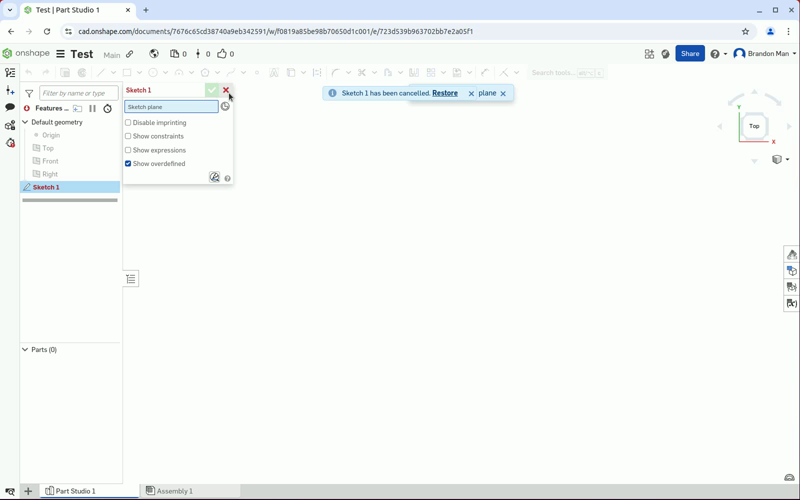
mouse_move(73, 150)
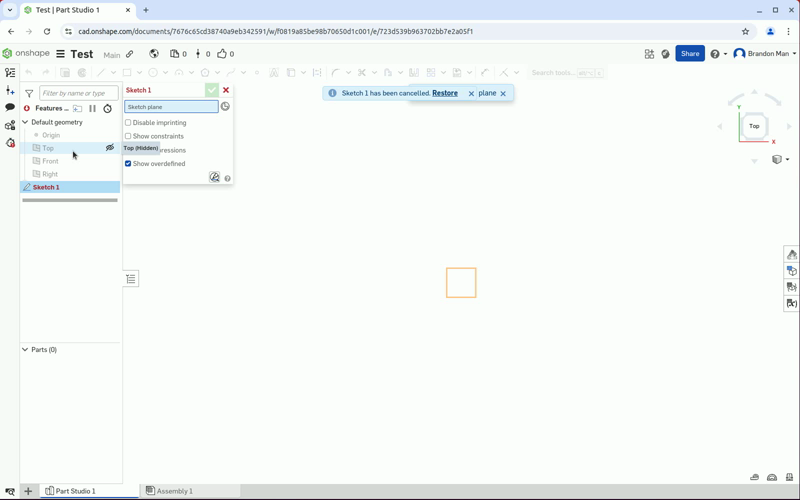
click(73, 150)
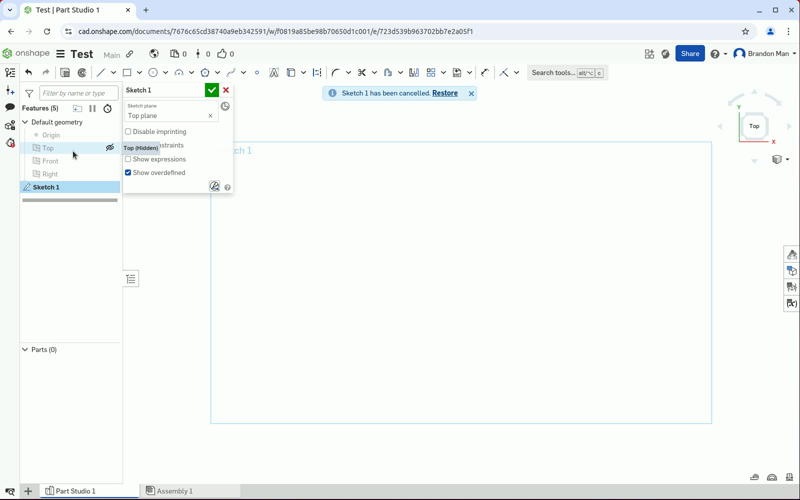
mouse_move(73, 352)
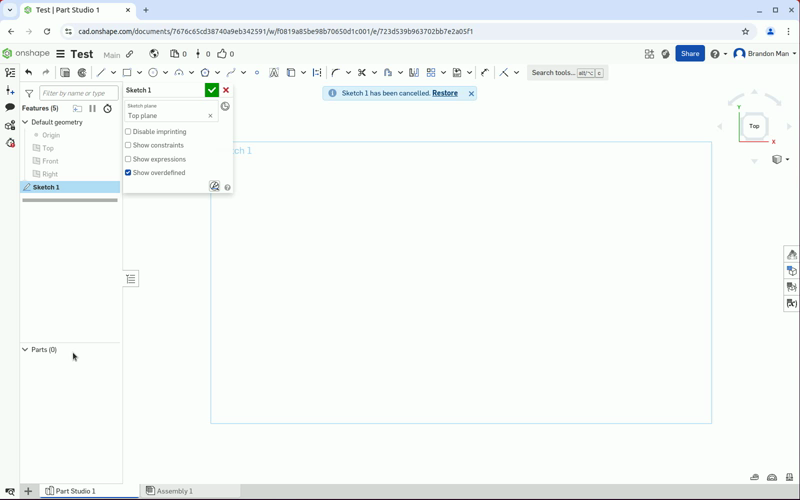
key(y)
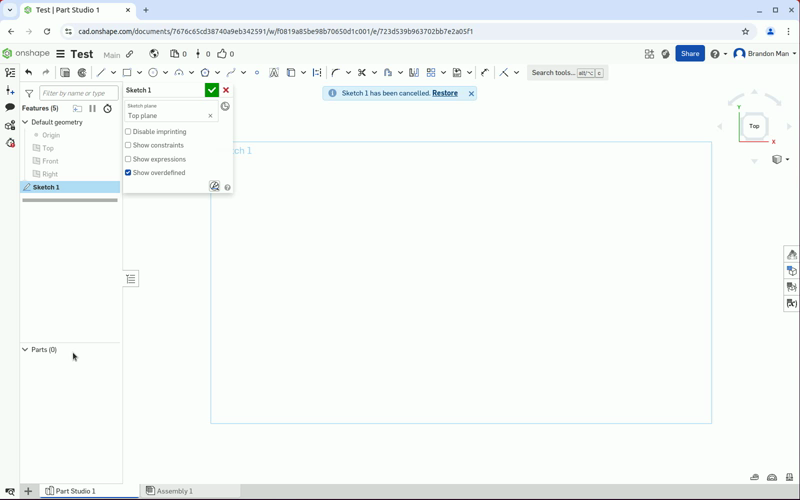
key(l)
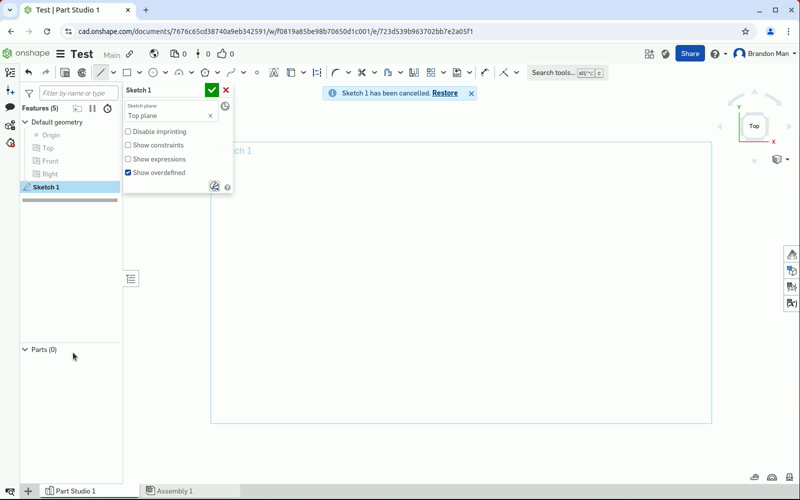
key_down(shift)
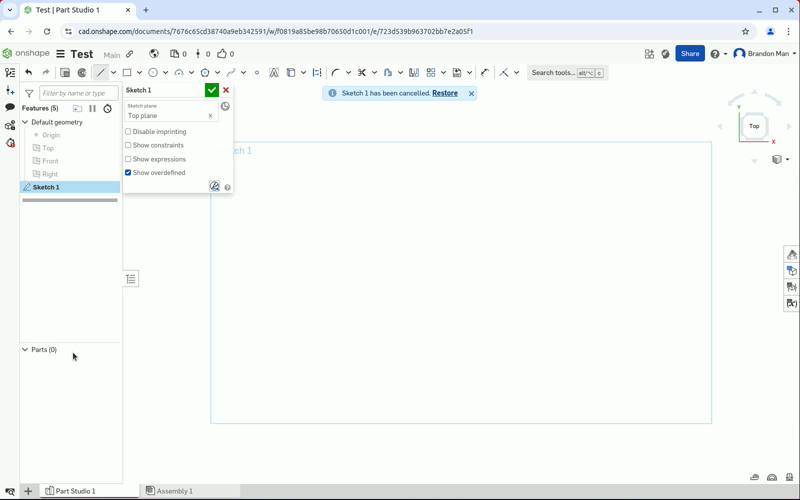
mouse_move(460, 282)
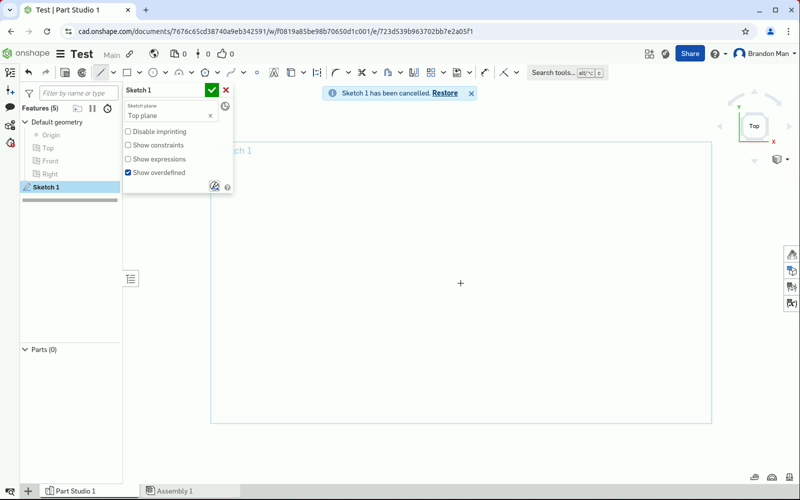
click(460, 282)
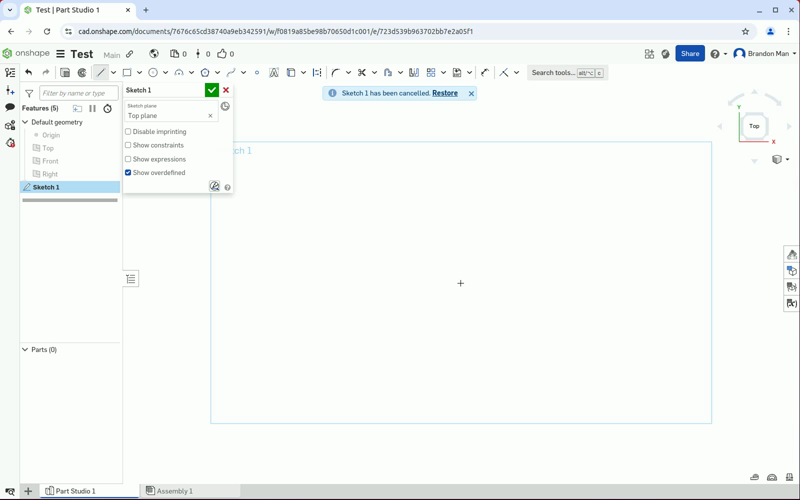
key_up(shift)
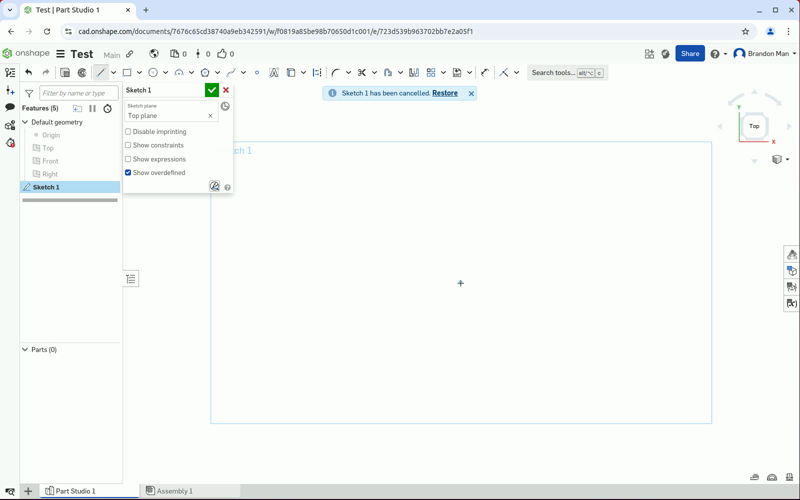
key_down(shift)
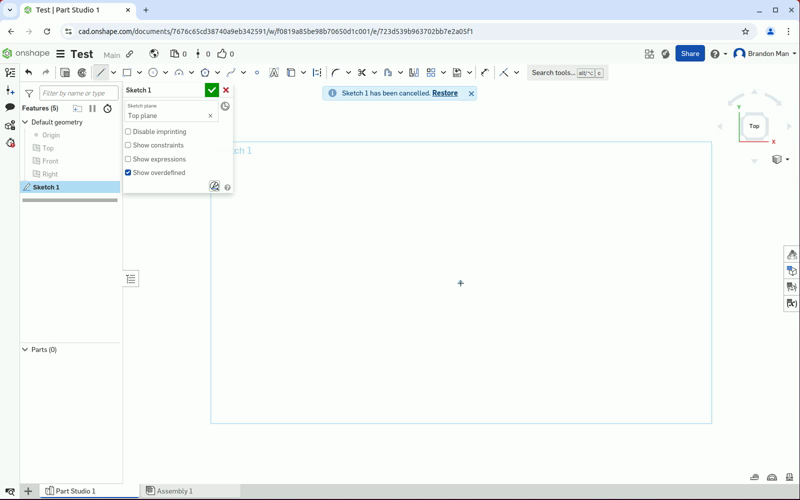
mouse_move(490, 282)
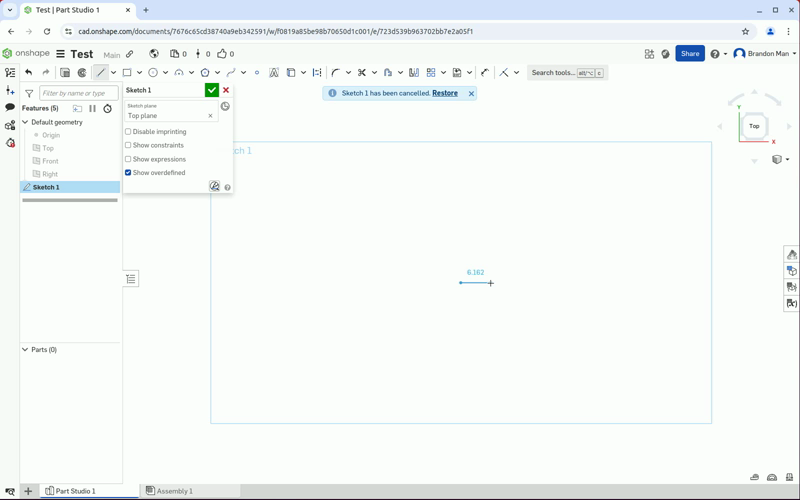
mouse_move(483, 282)
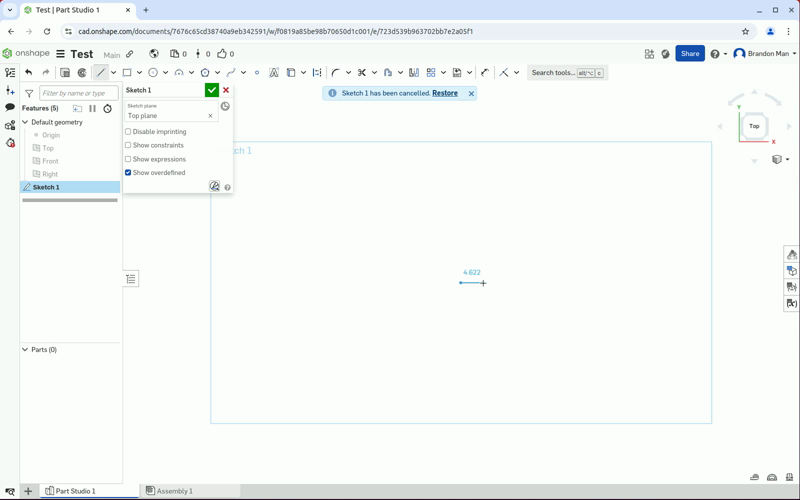
click(483, 282)
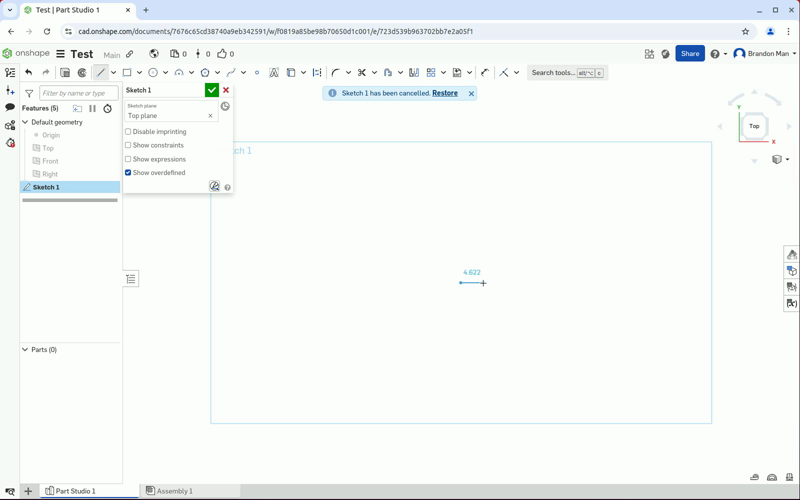
key_up(shift)
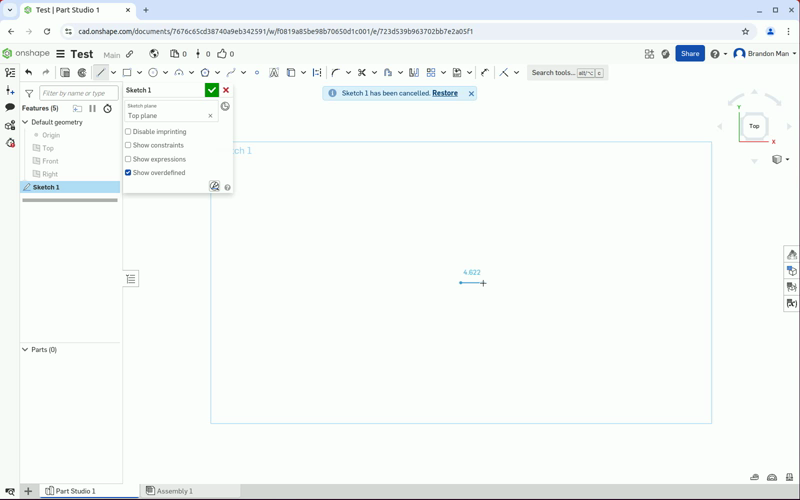
key_down(shift)
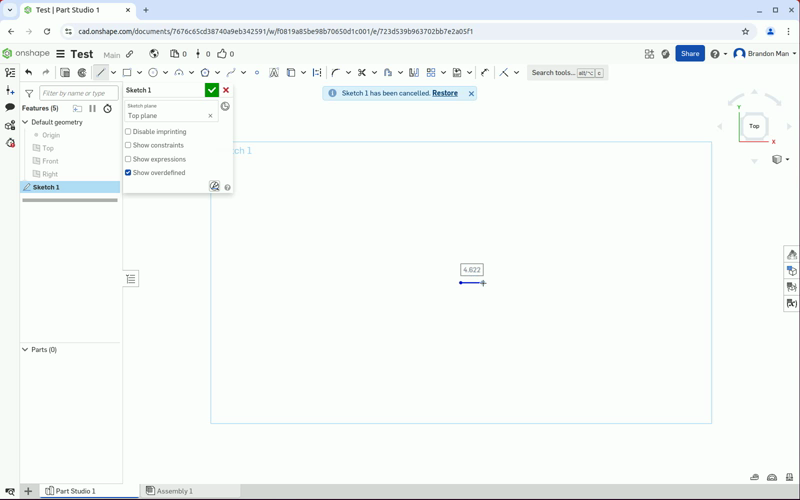
mouse_move(513, 282)
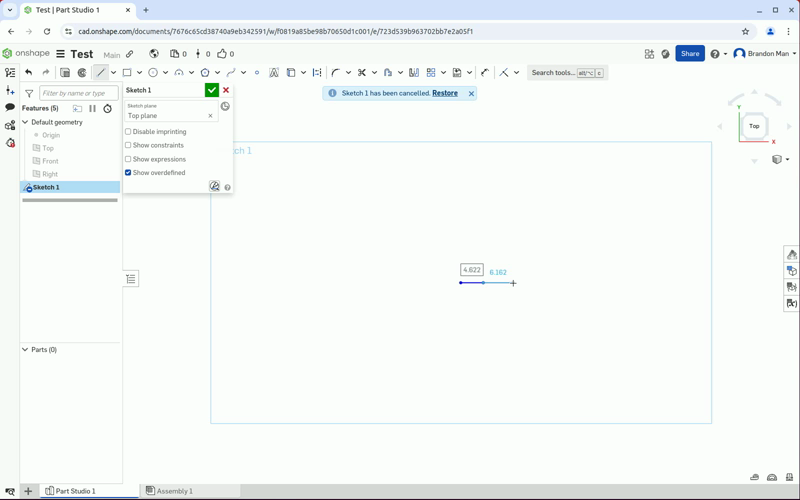
mouse_move(490, 282)
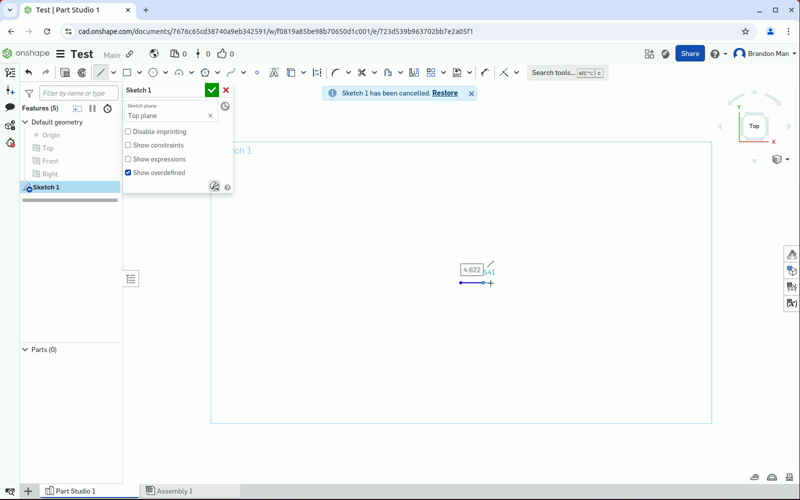
scroll(6)
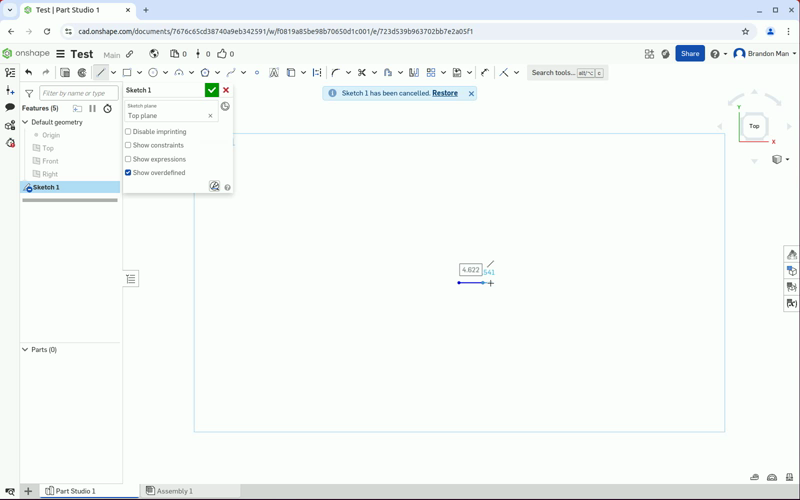
scroll(6)
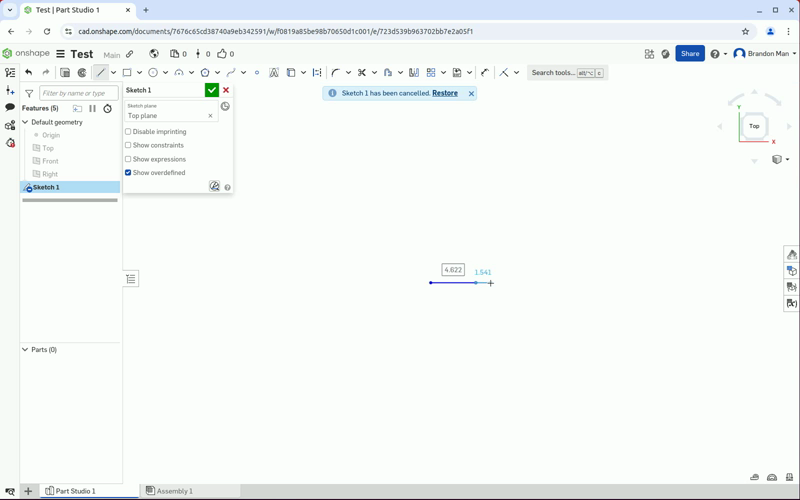
scroll(6)
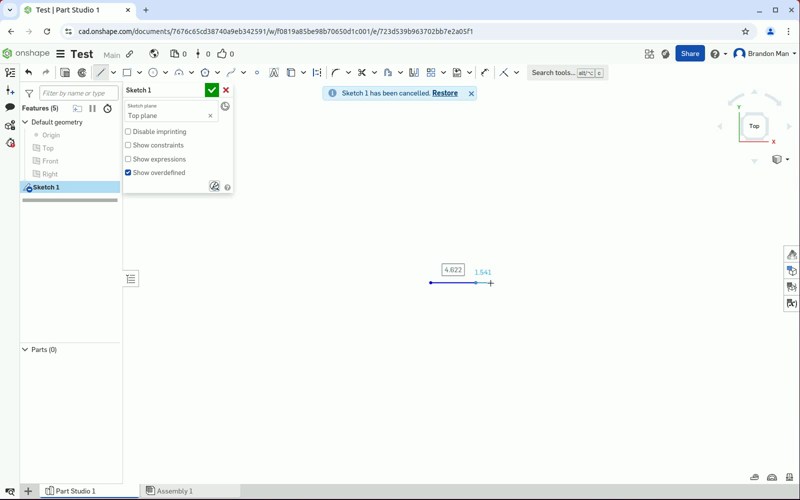
scroll(6)
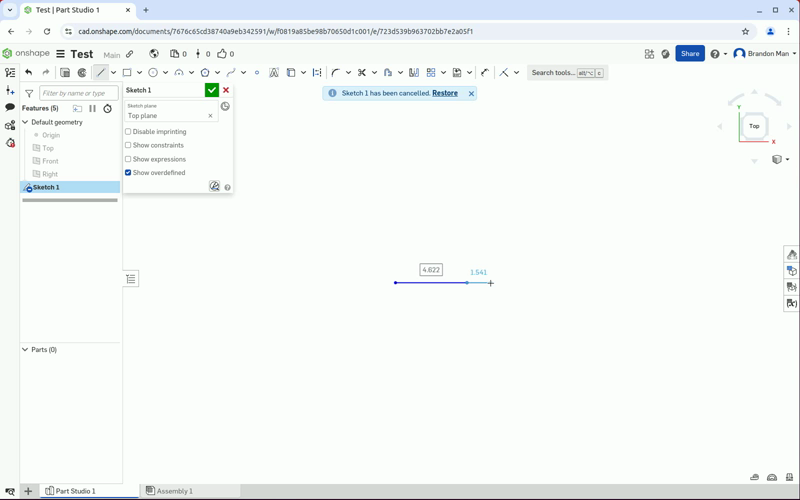
scroll(6)
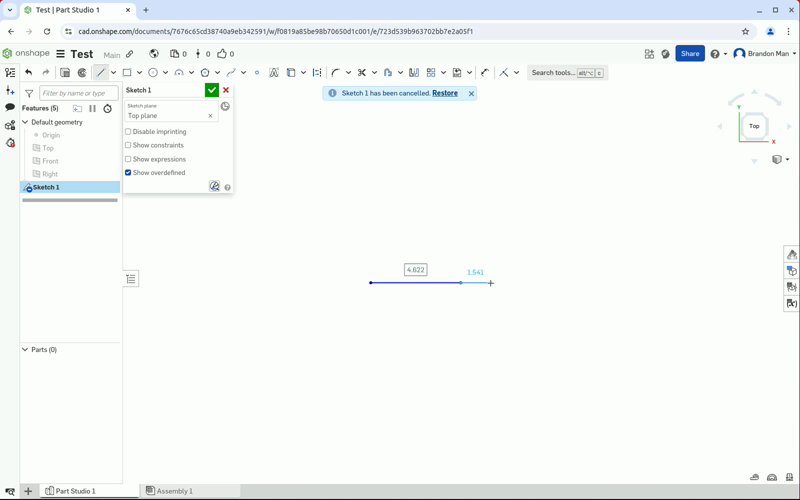
scroll(6)
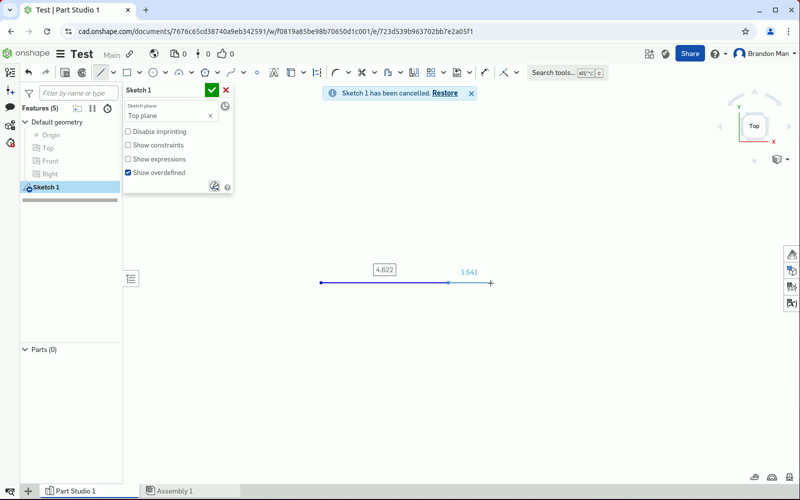
scroll(6)
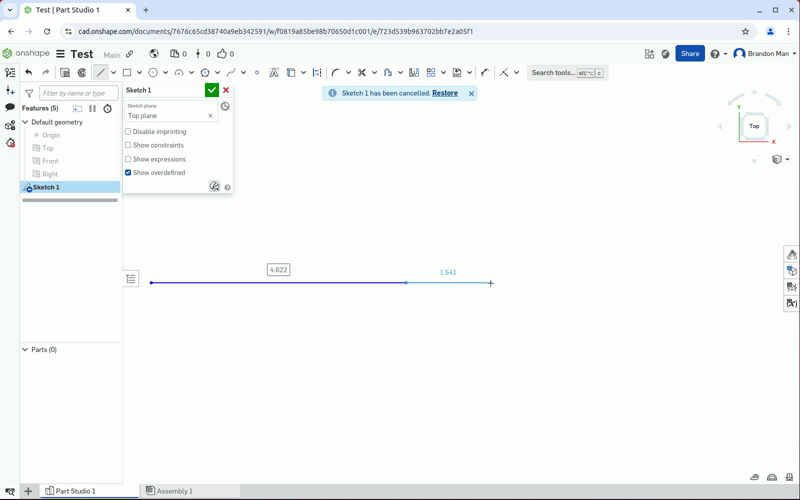
click(490, 282)
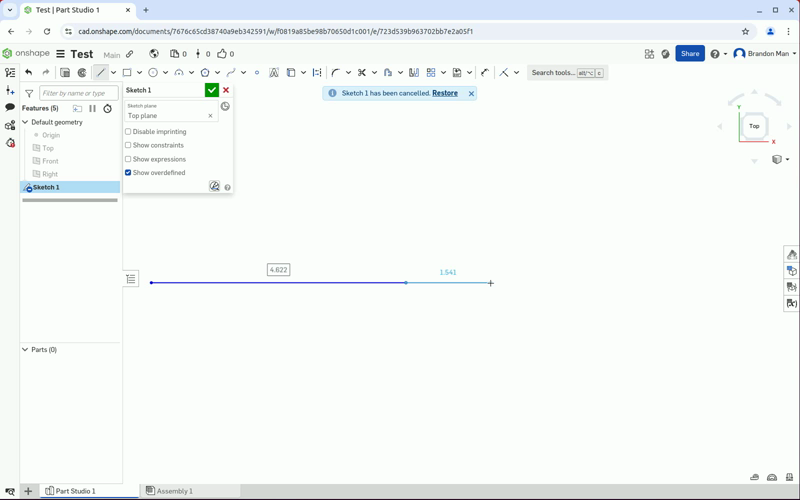
scroll(-6)
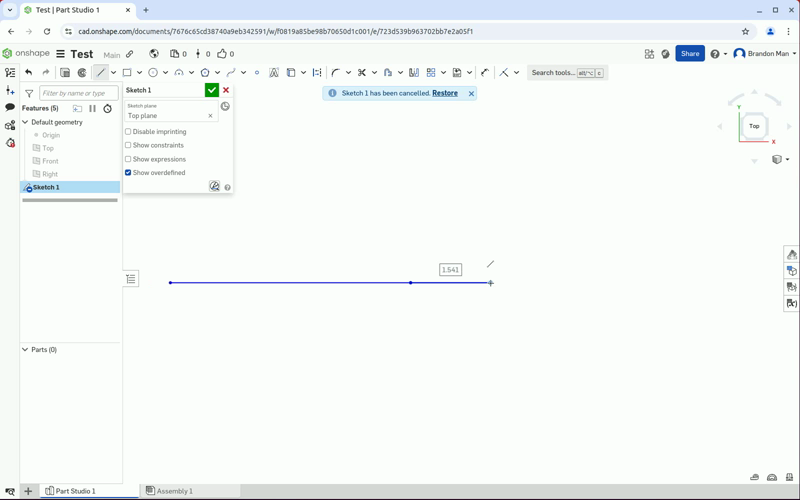
scroll(-6)
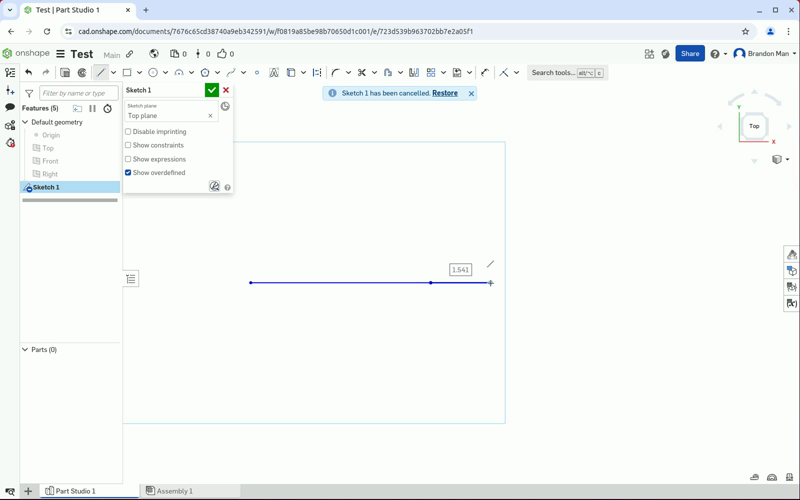
scroll(-6)
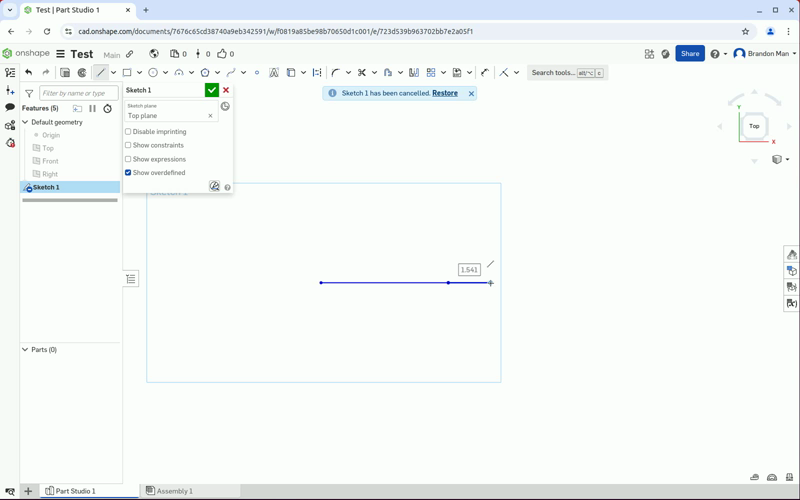
scroll(-6)
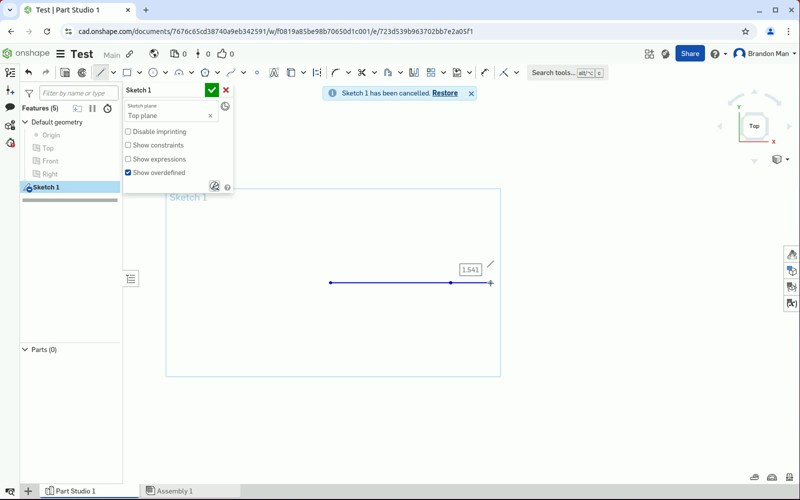
scroll(-6)
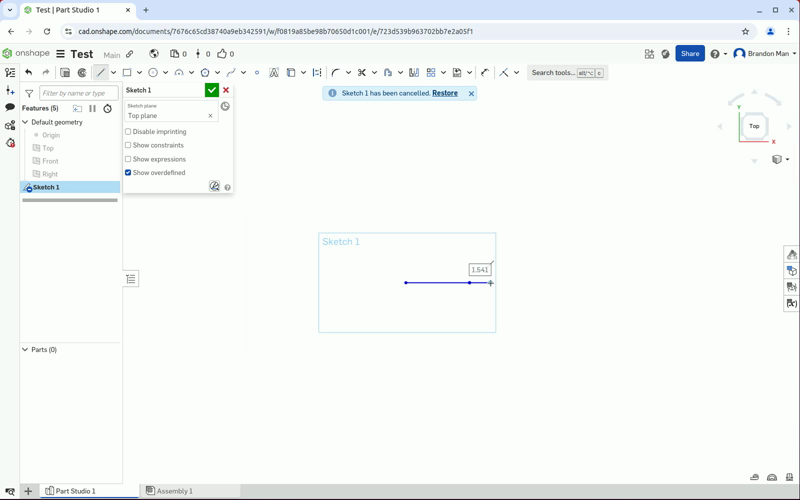
scroll(-6)
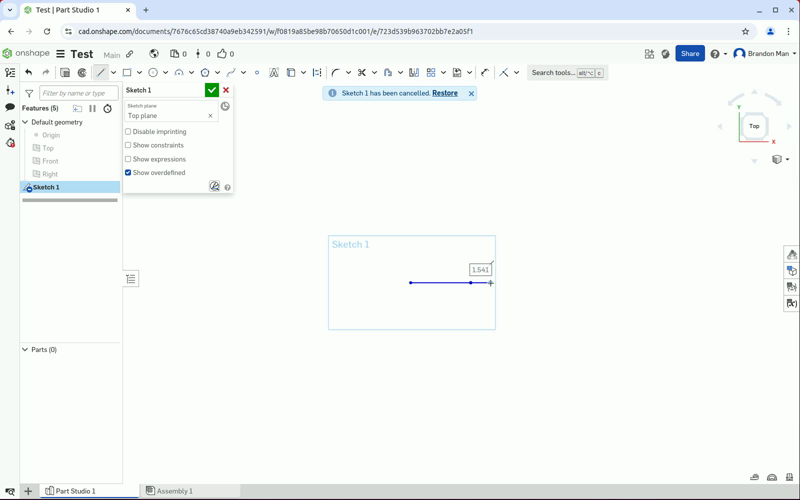
scroll(-6)
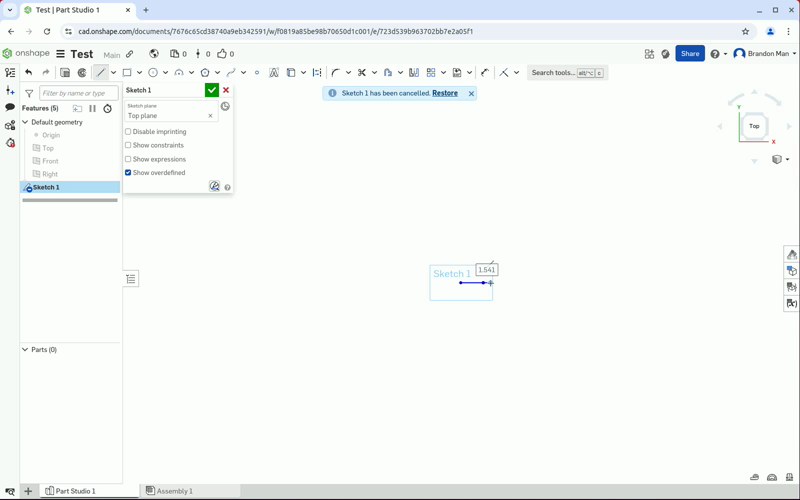
key_up(shift)
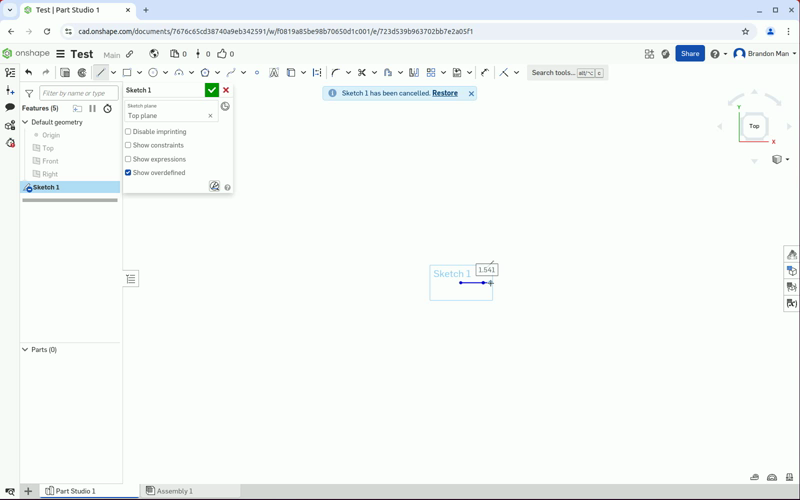
key_down(shift)
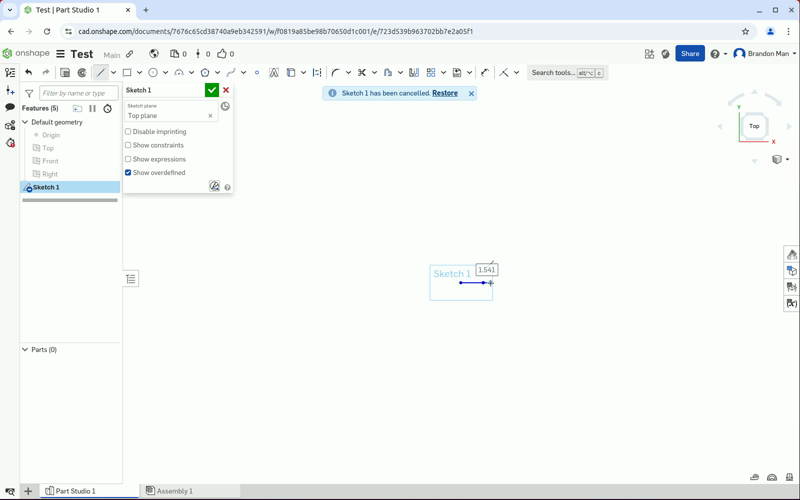
mouse_move(573, 282)
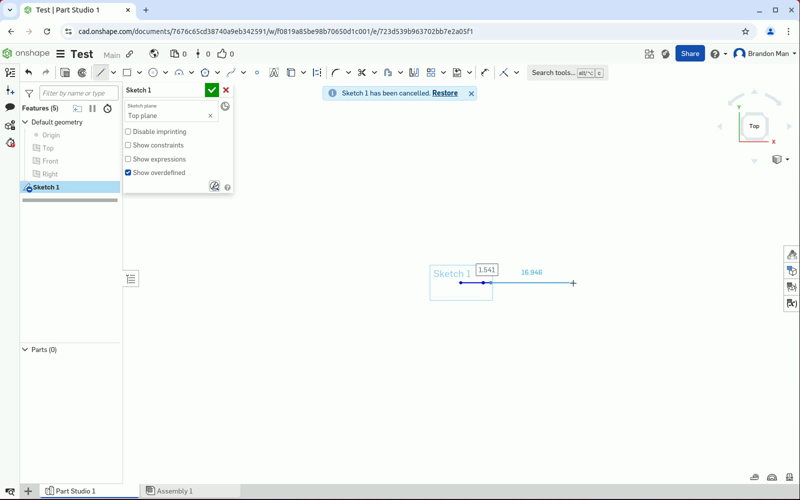
click(573, 282)
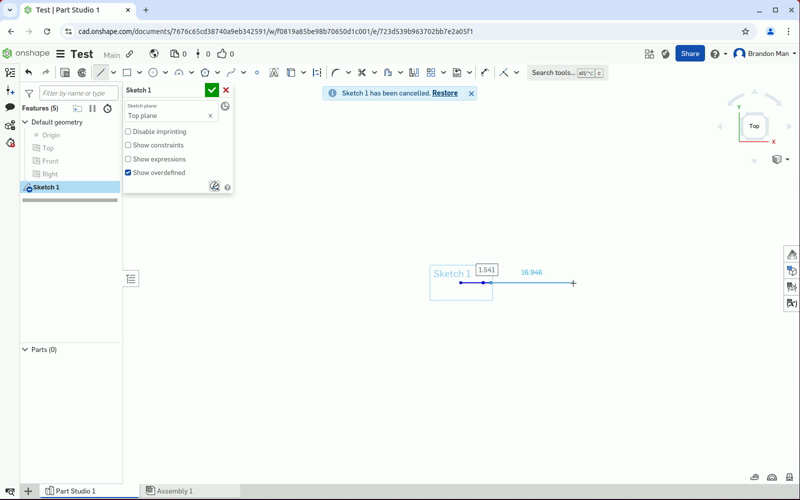
key_up(shift)
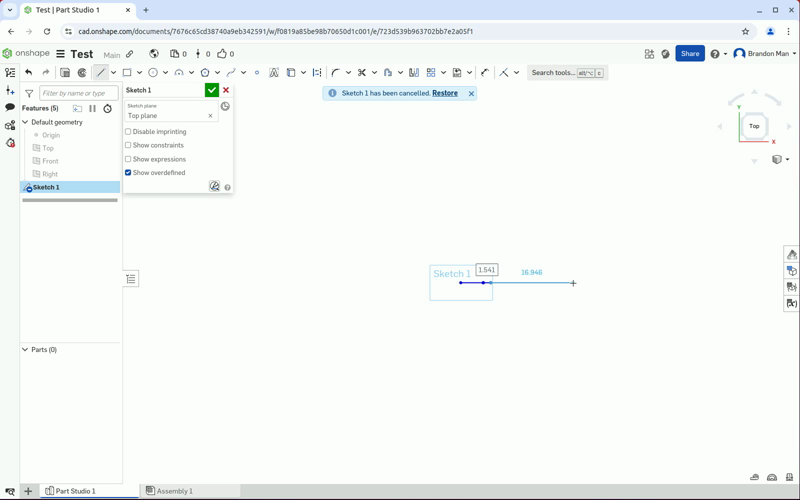
key_down(shift)
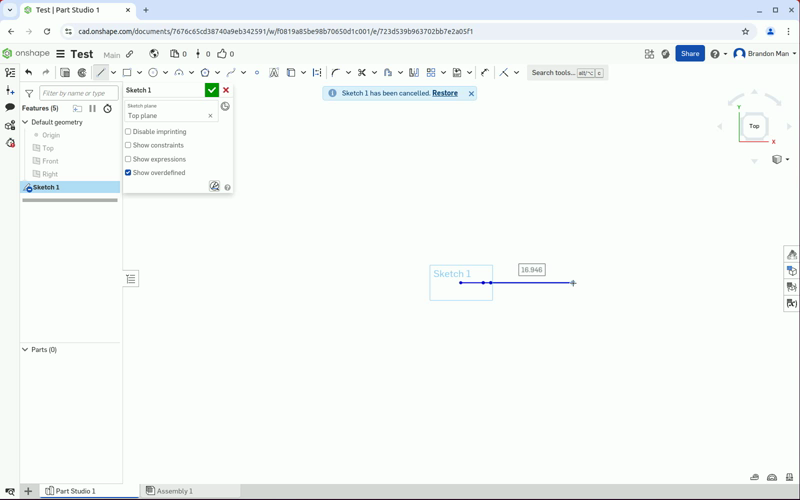
mouse_move(589, 282)
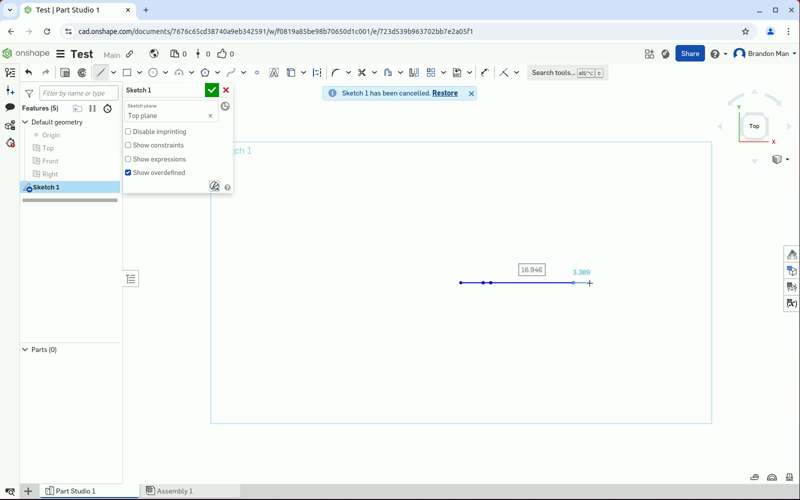
mouse_move(573, 278)
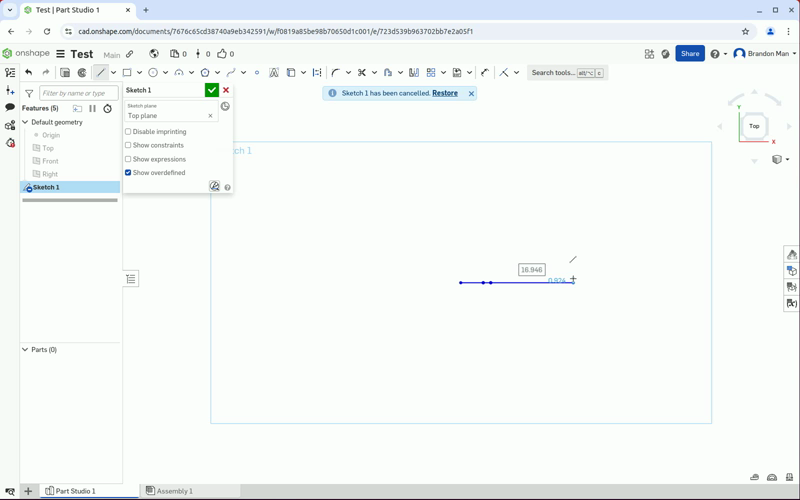
scroll(6)
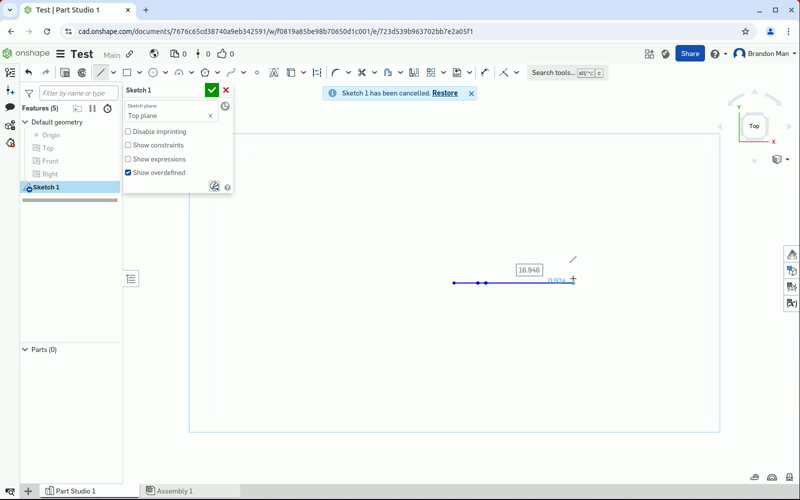
scroll(6)
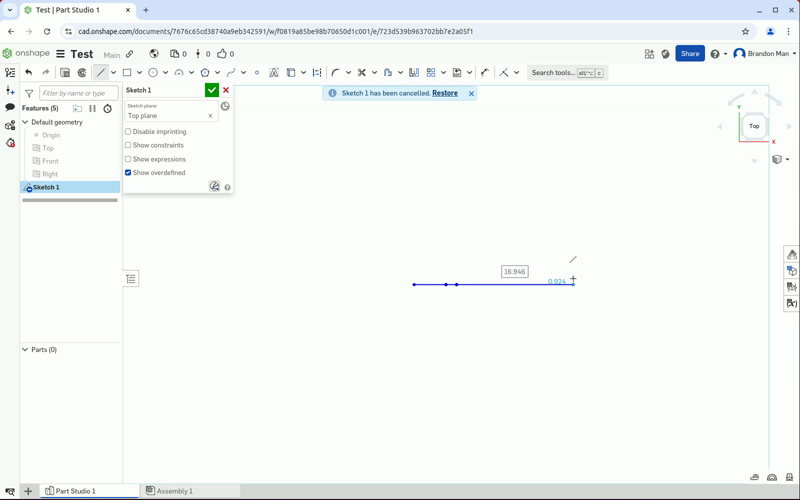
scroll(6)
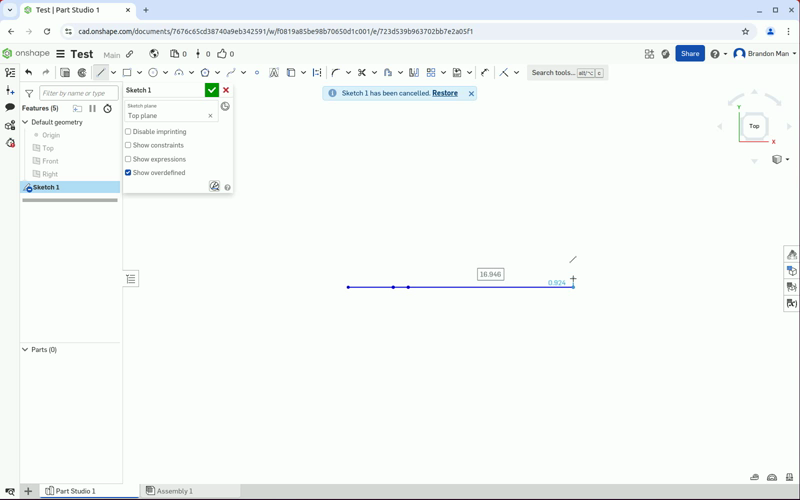
scroll(6)
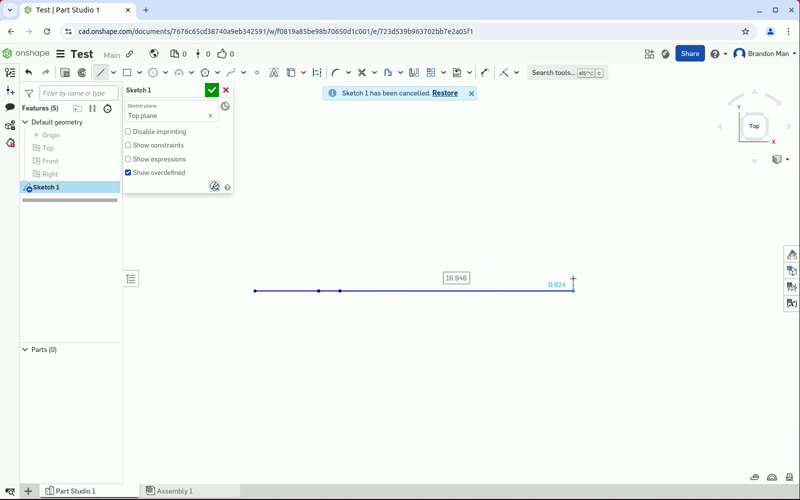
scroll(6)
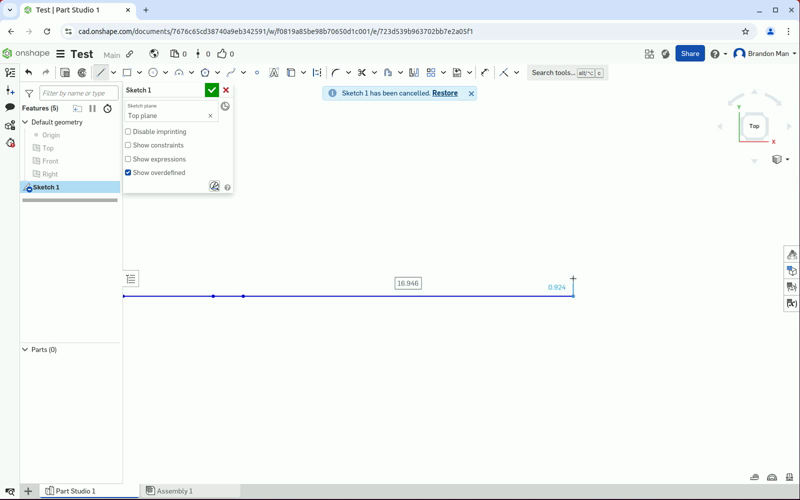
scroll(6)
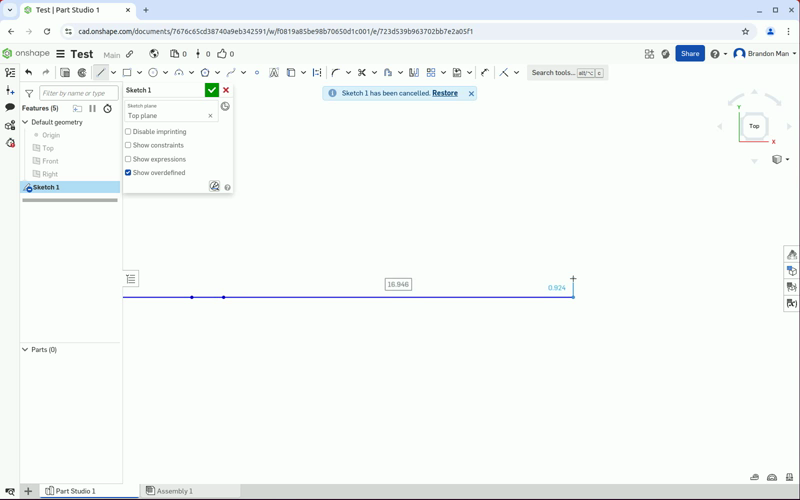
scroll(6)
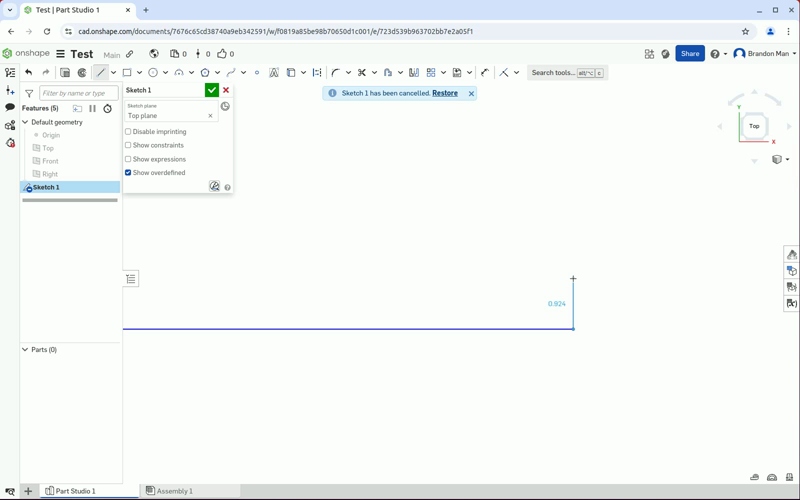
click(573, 278)
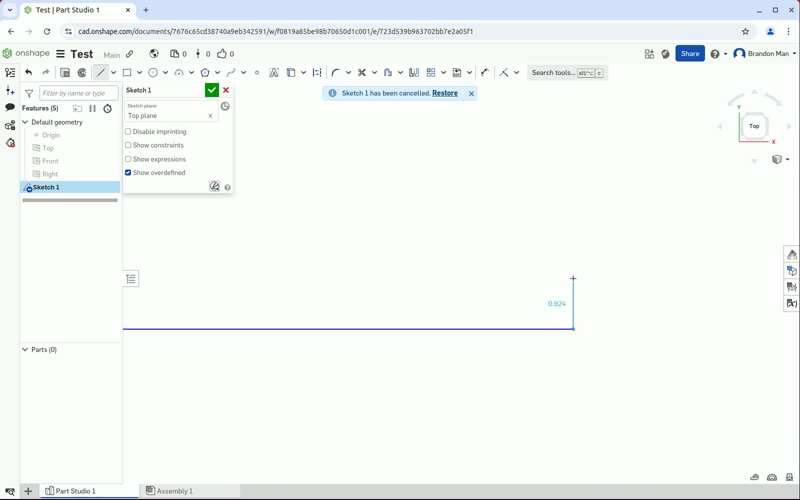
scroll(-6)
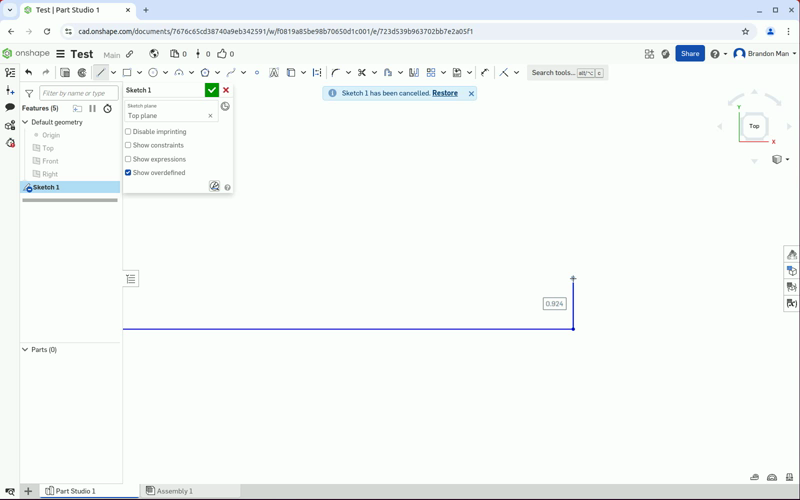
scroll(-6)
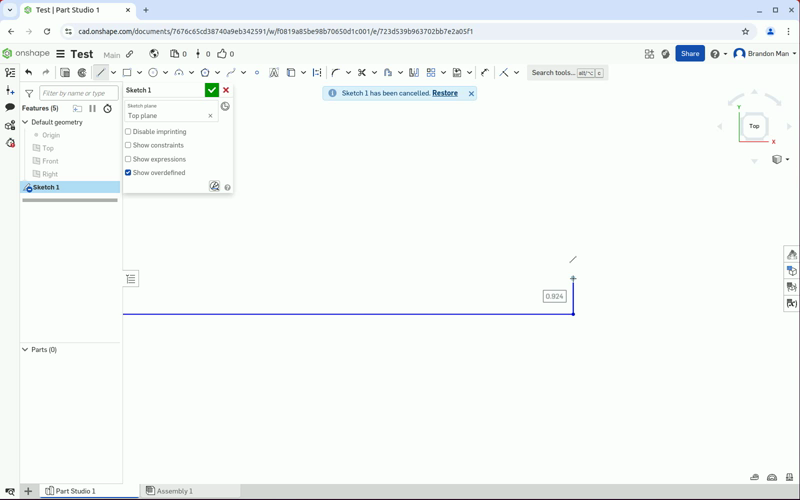
scroll(-6)
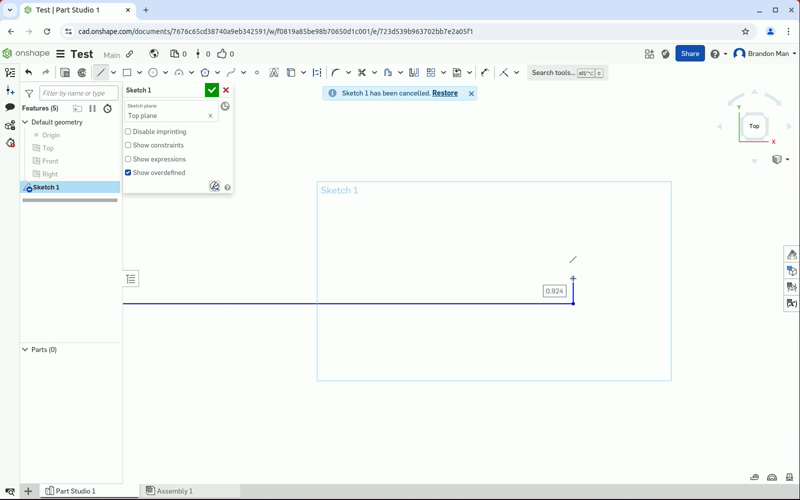
scroll(-6)
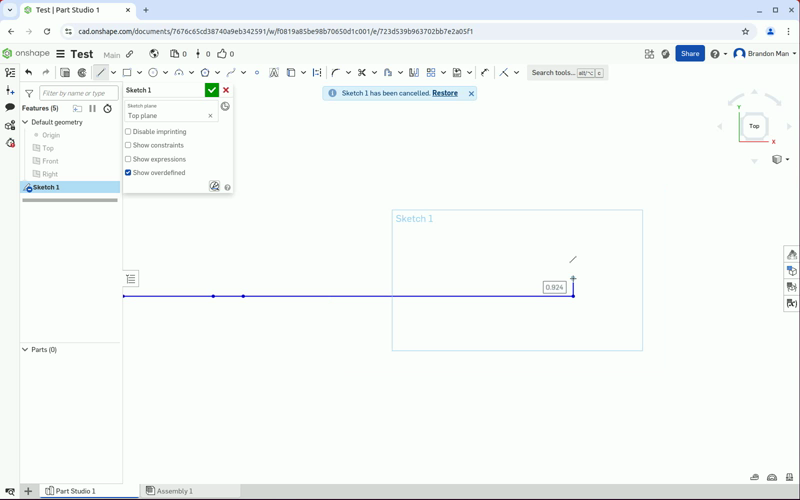
scroll(-6)
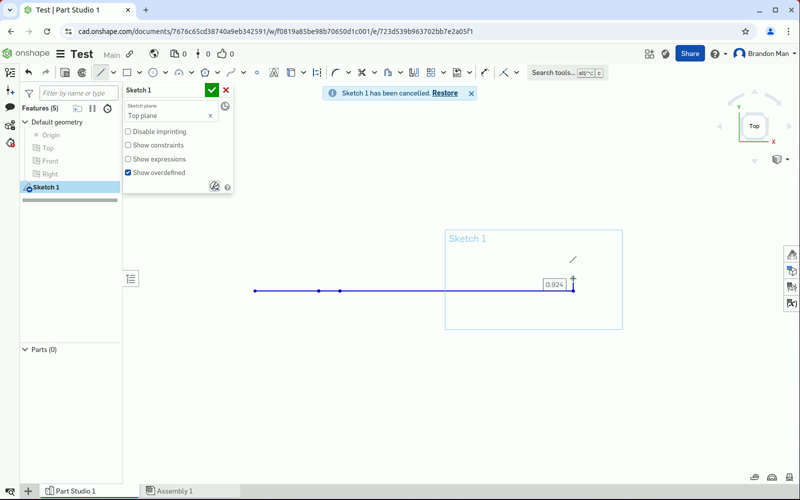
scroll(-6)
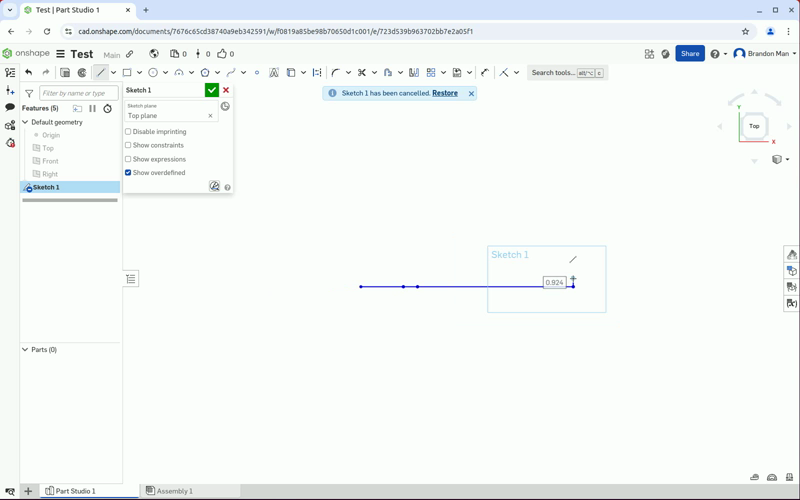
scroll(-6)
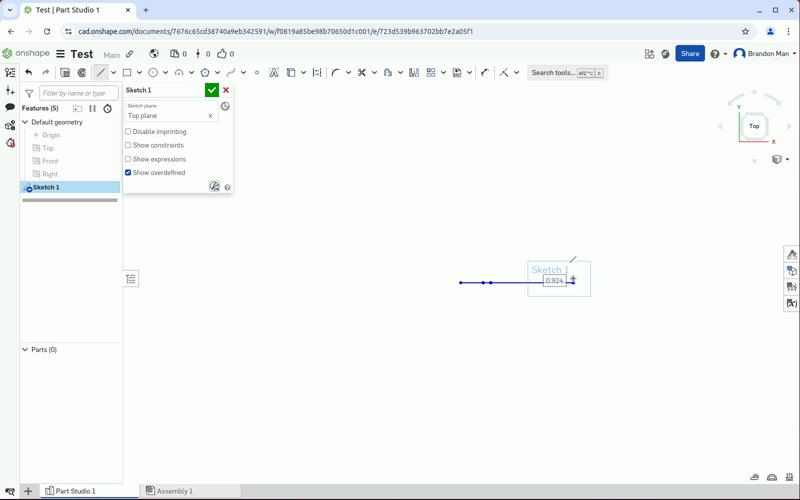
key_up(shift)
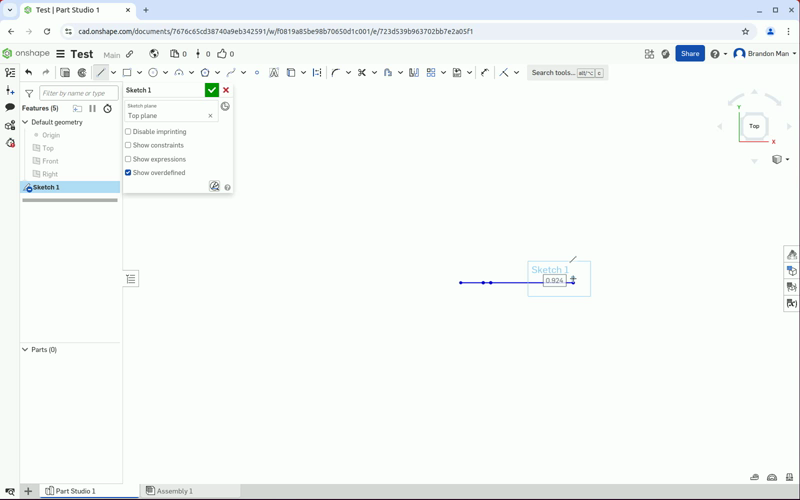
key_down(shift)
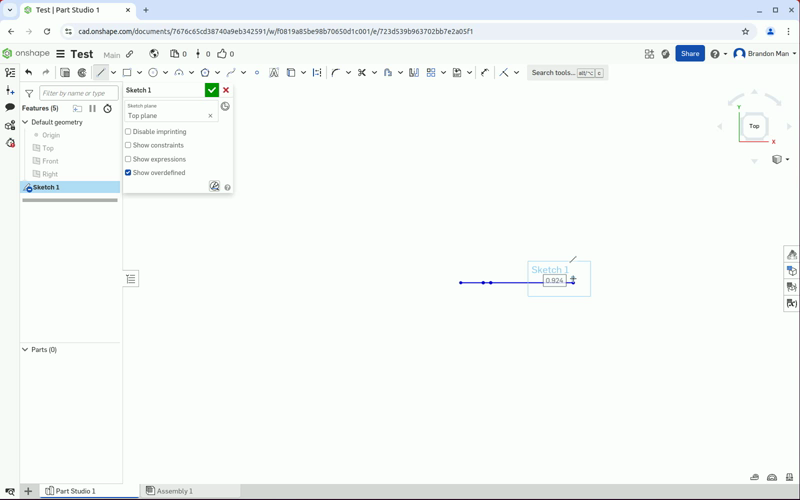
mouse_move(589, 278)
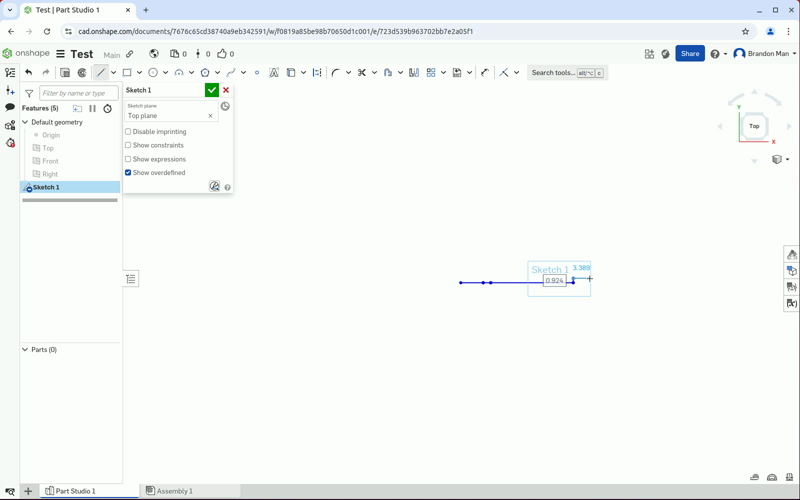
mouse_move(540, 278)
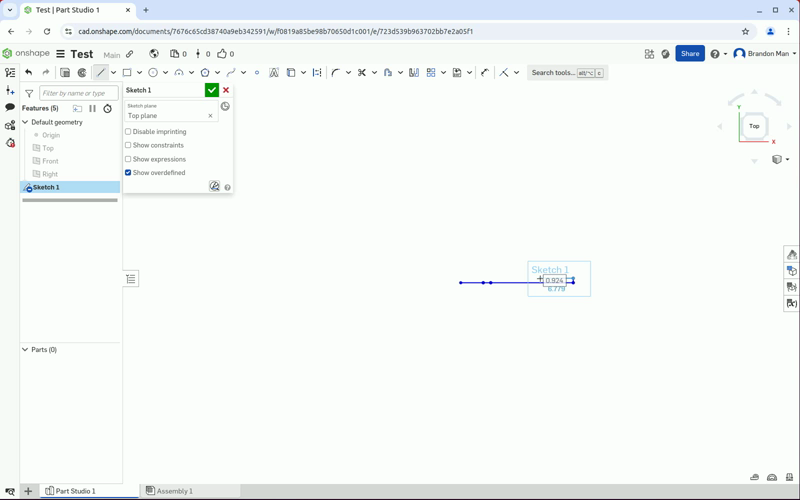
click(540, 278)
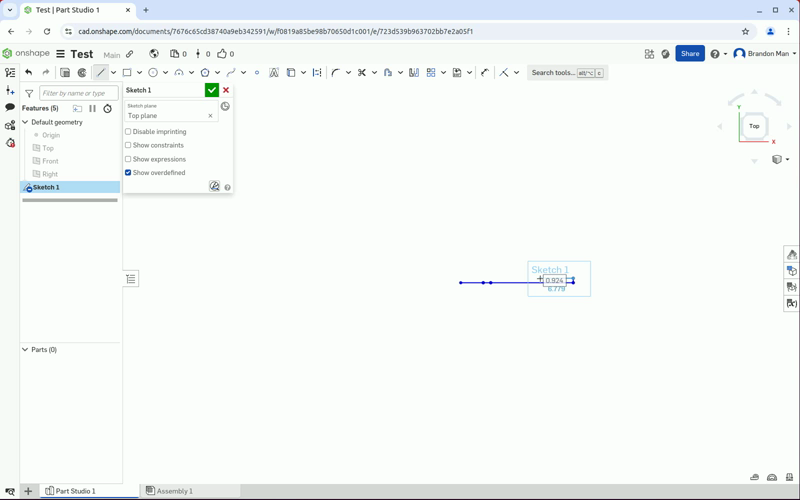
key_up(shift)
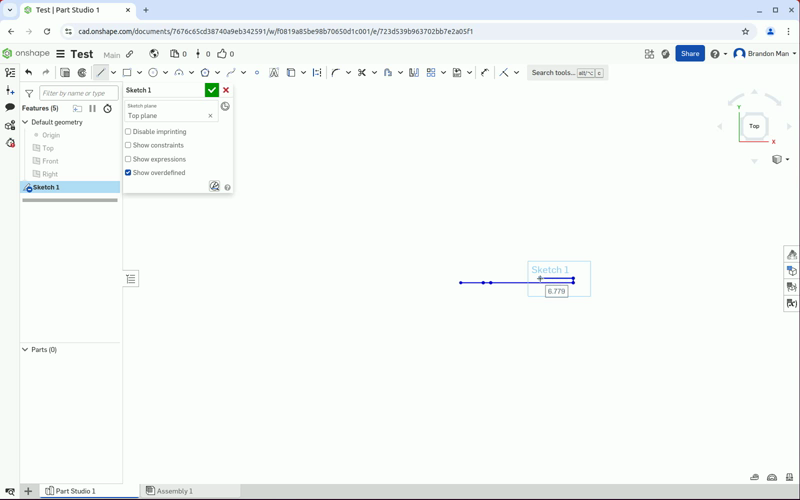
key_down(shift)
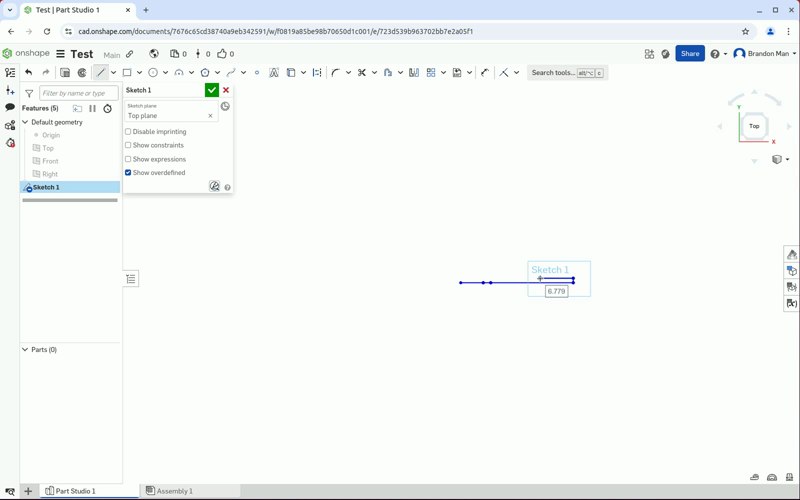
mouse_move(570, 278)
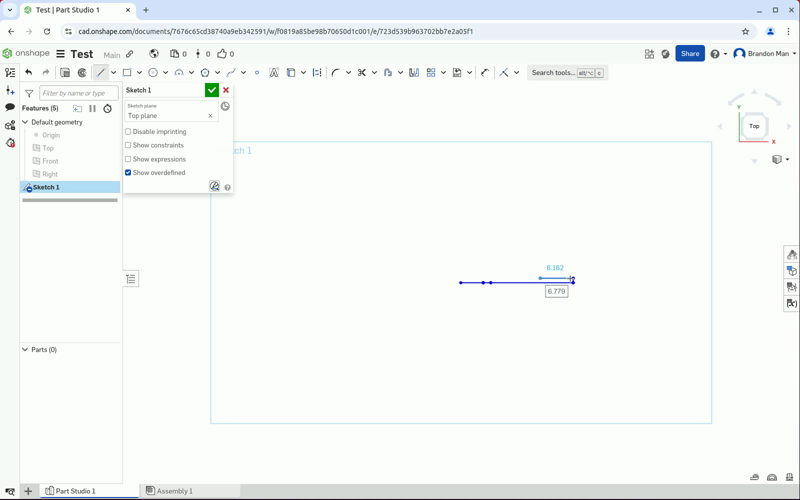
mouse_move(533, 278)
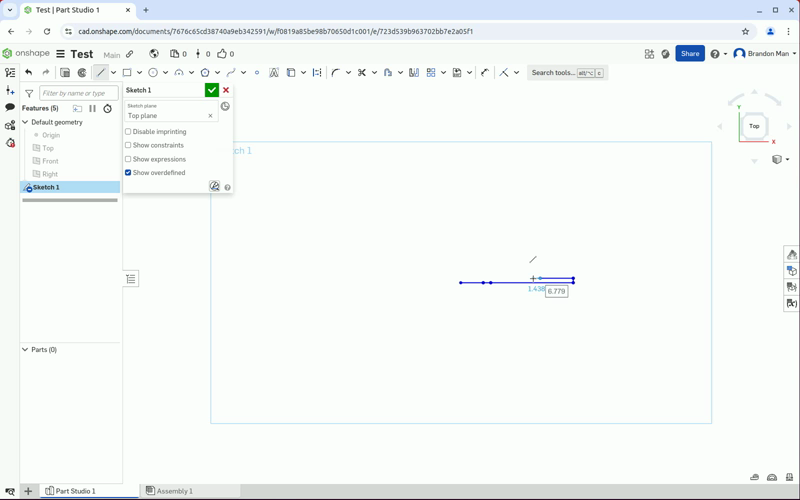
scroll(6)
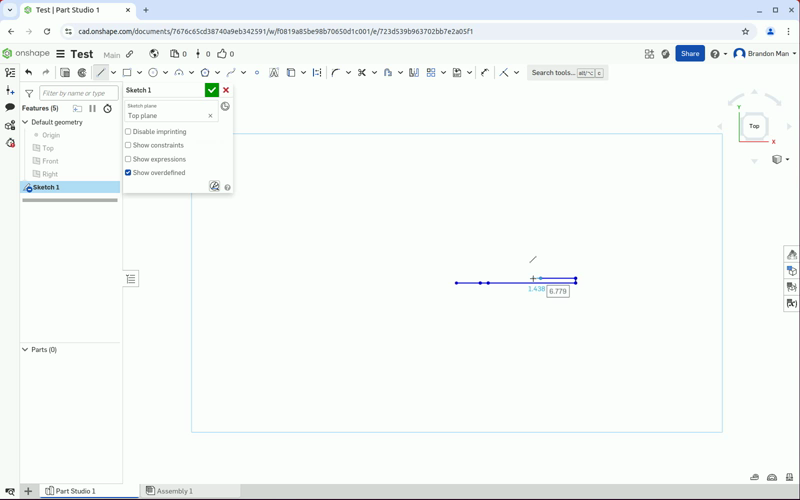
scroll(6)
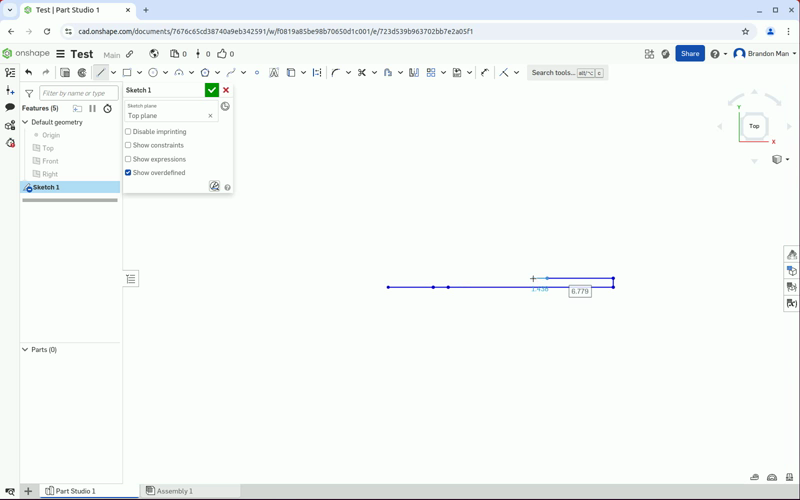
scroll(6)
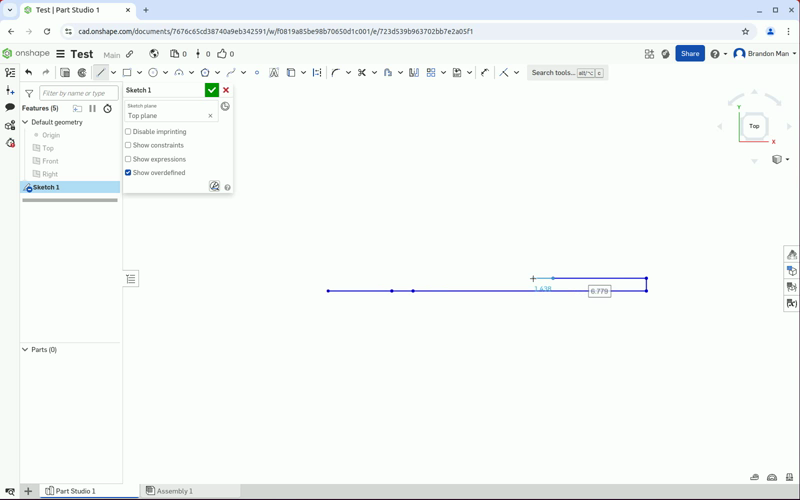
scroll(6)
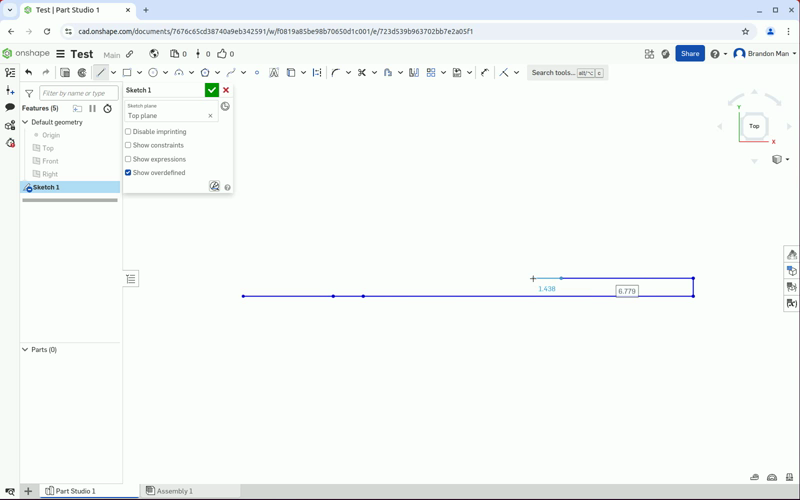
scroll(6)
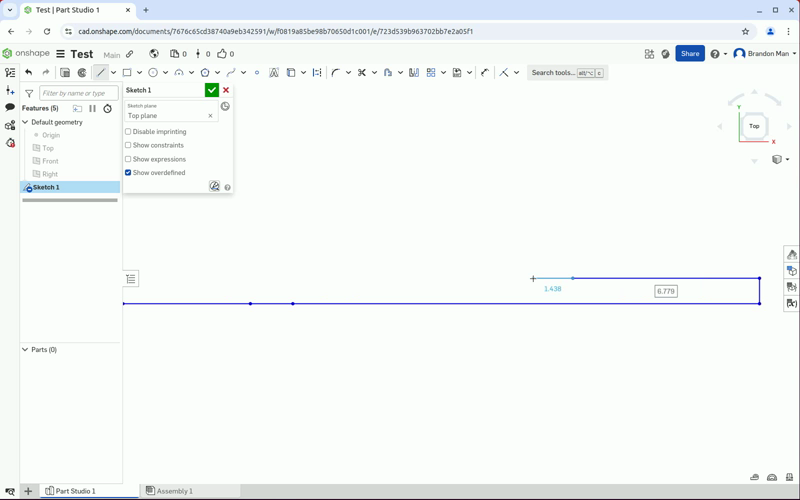
scroll(6)
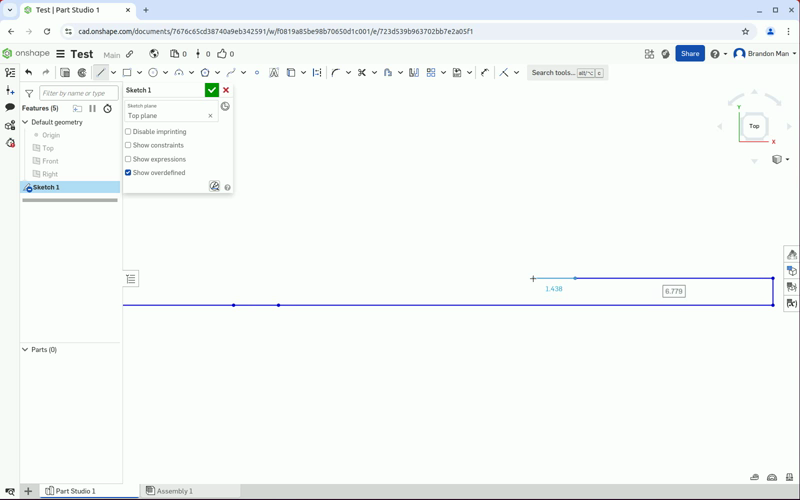
scroll(6)
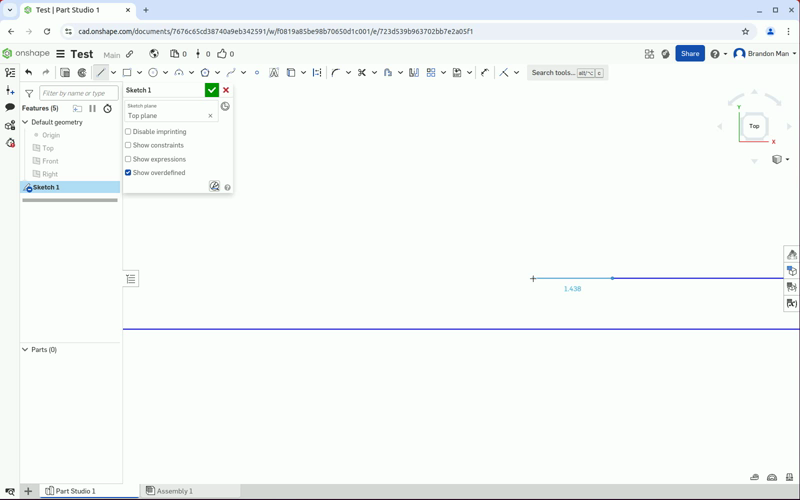
click(533, 278)
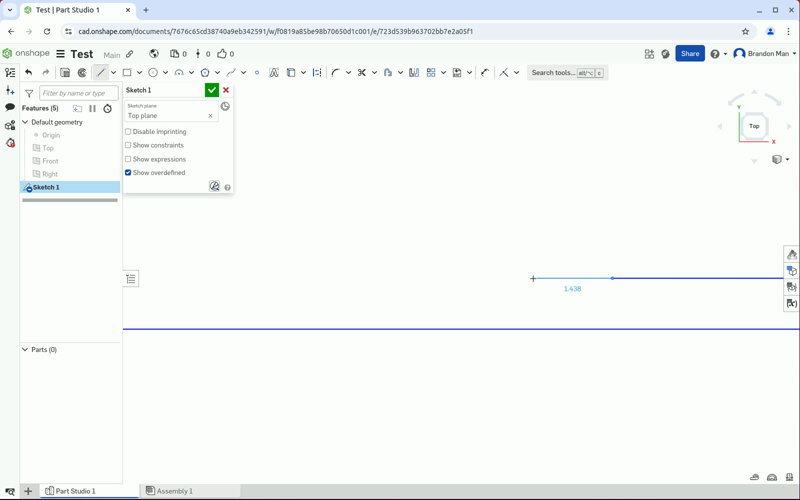
scroll(-6)
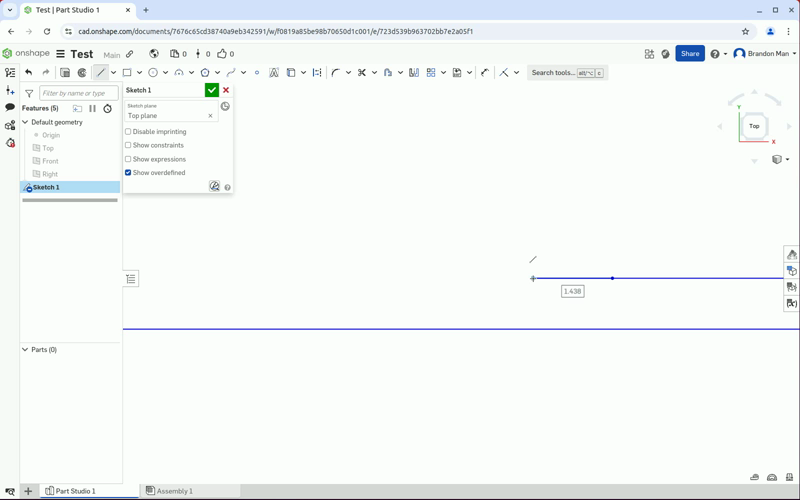
scroll(-6)
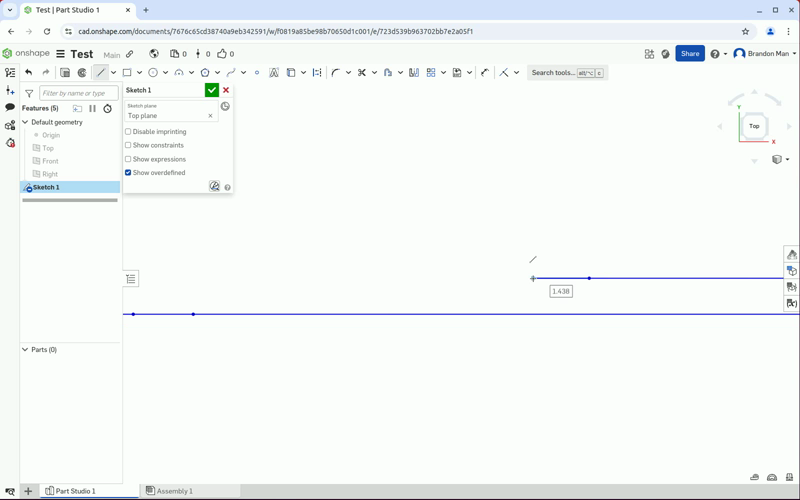
scroll(-6)
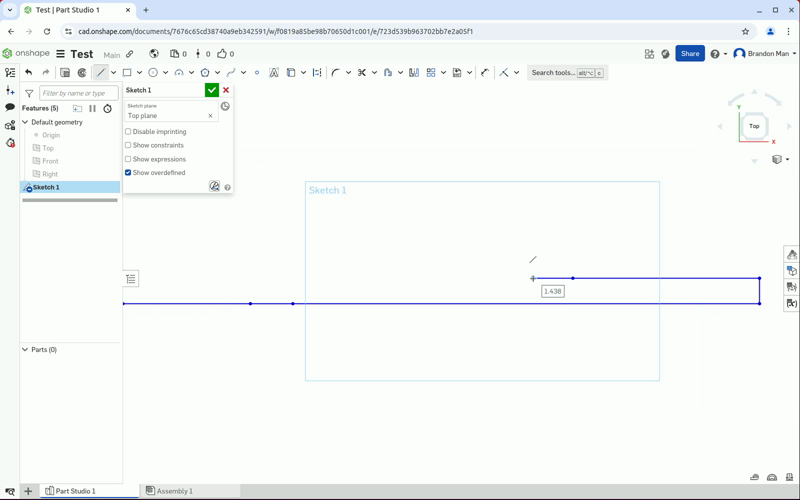
scroll(-6)
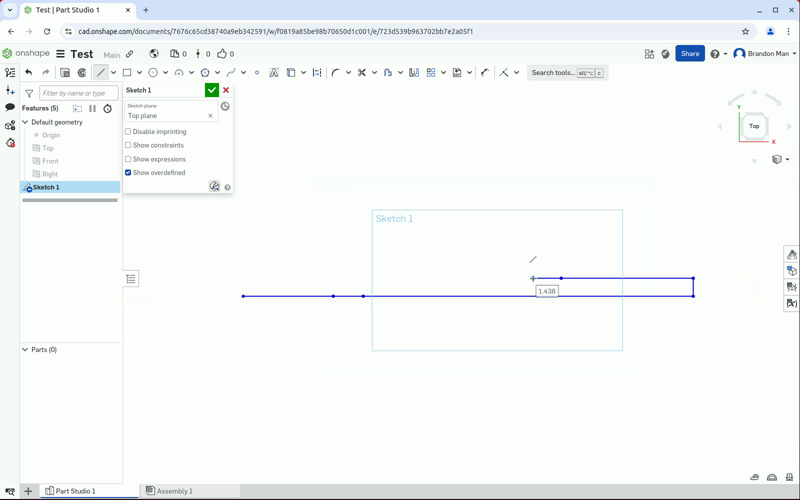
scroll(-6)
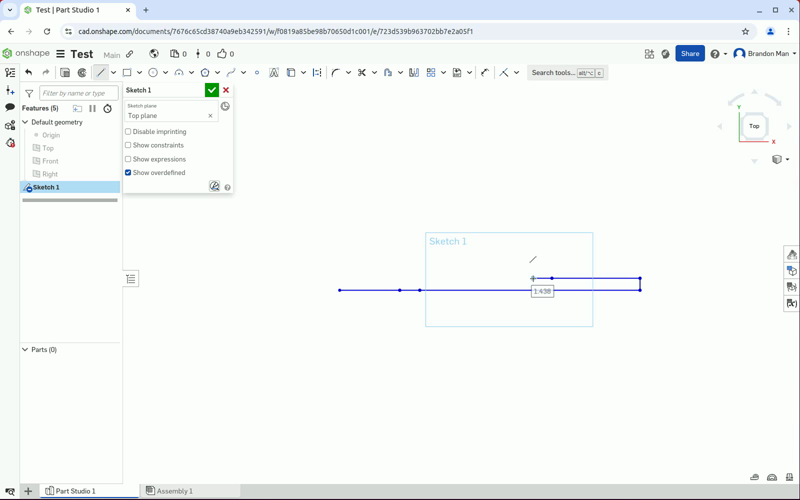
scroll(-6)
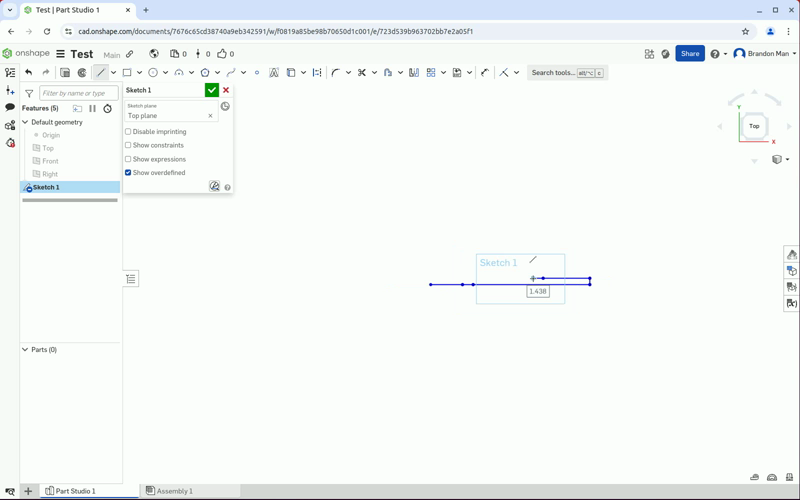
scroll(-6)
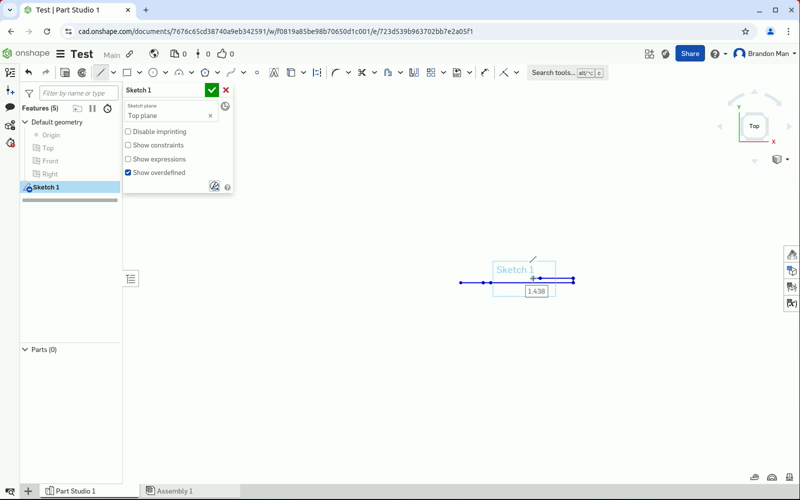
key_up(shift)
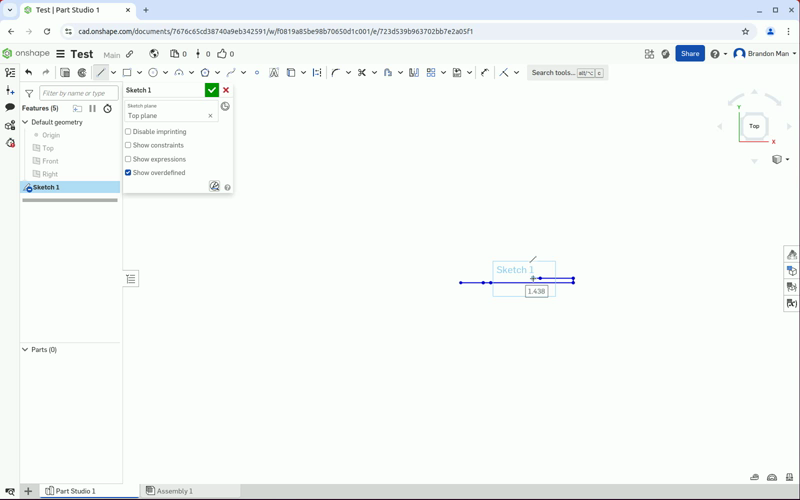
key_down(shift)
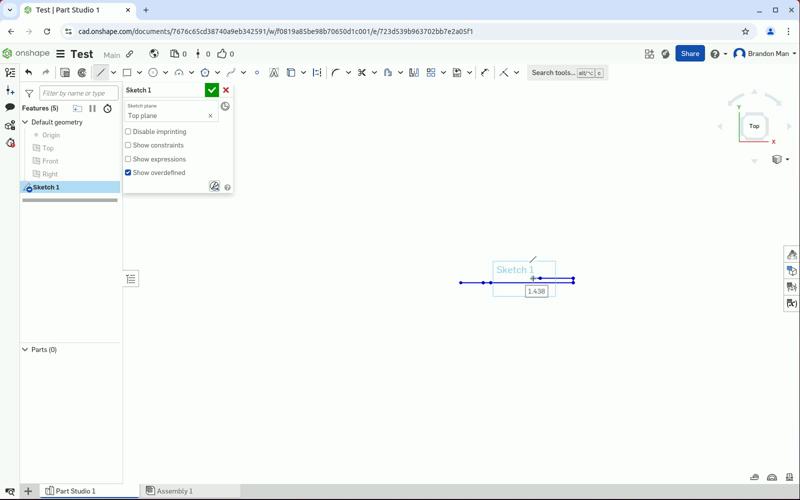
mouse_move(563, 278)
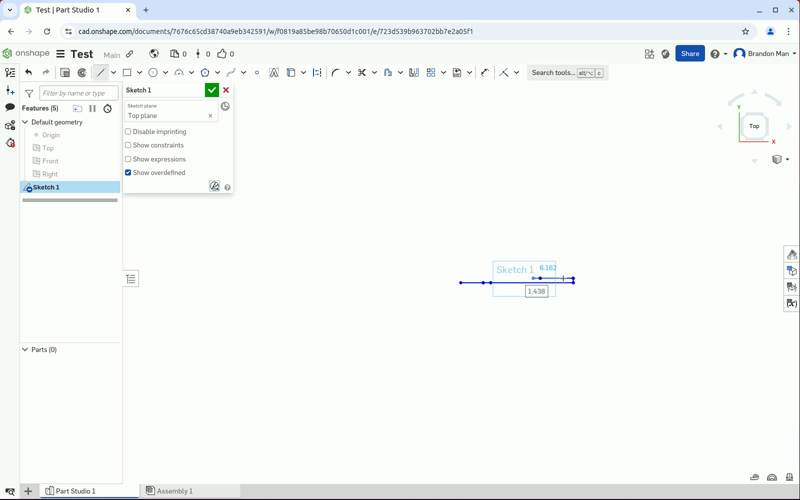
mouse_move(497, 278)
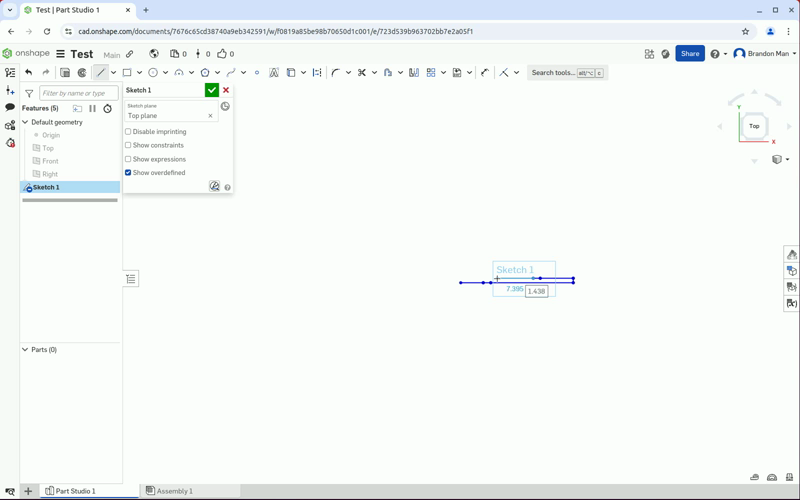
click(497, 278)
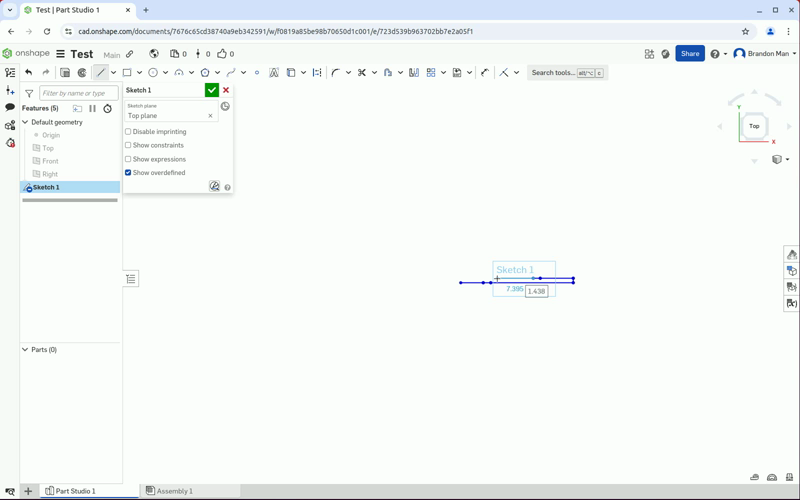
key_up(shift)
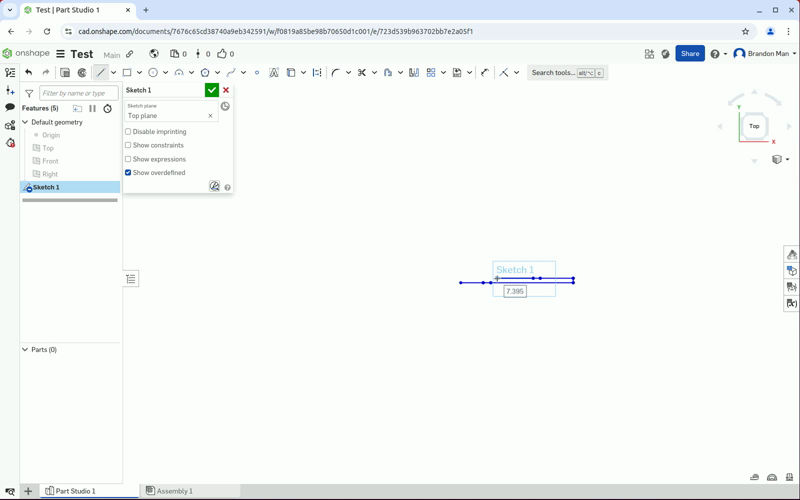
key_down(shift)
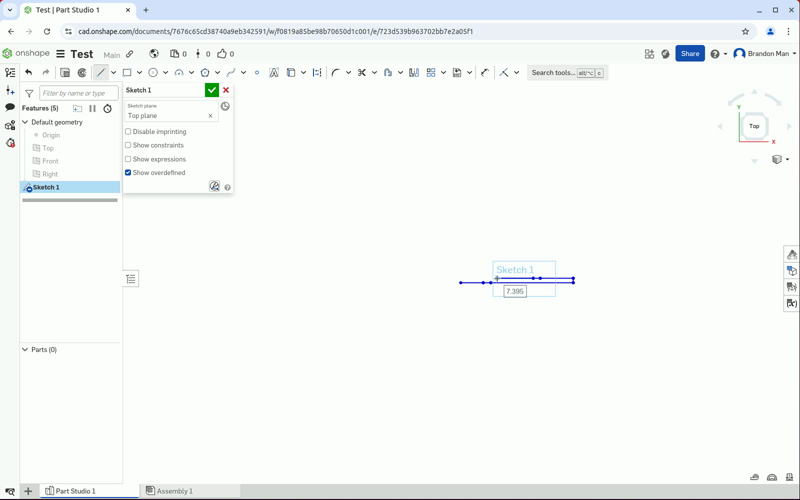
mouse_move(527, 278)
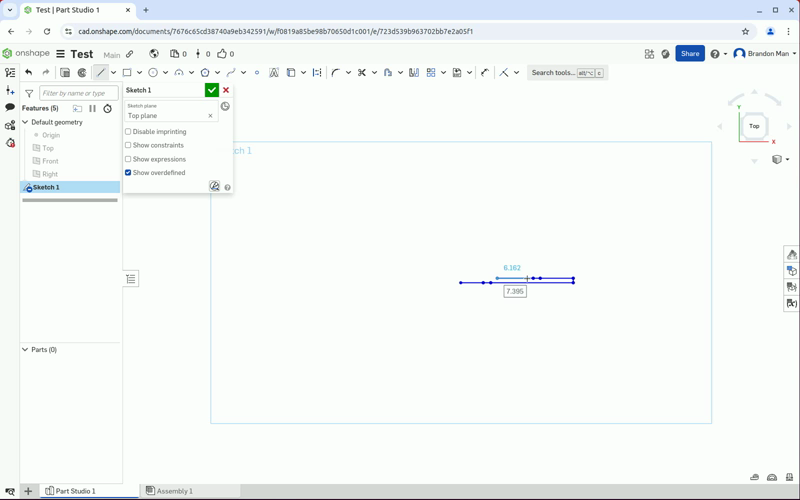
mouse_move(490, 278)
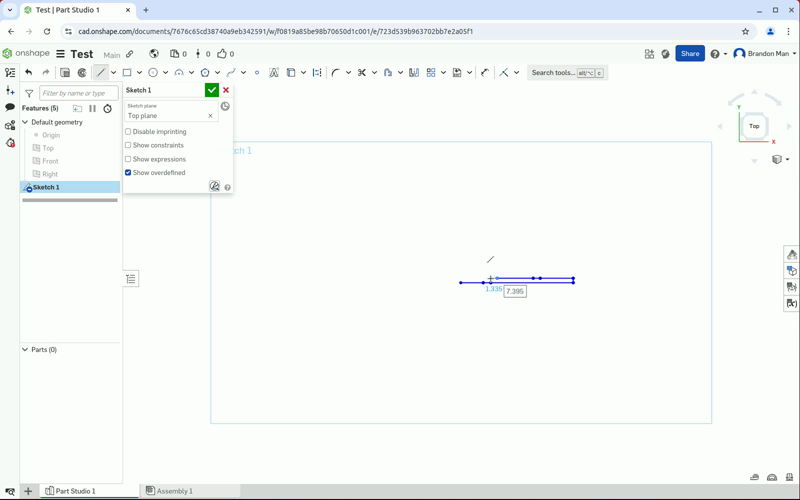
scroll(6)
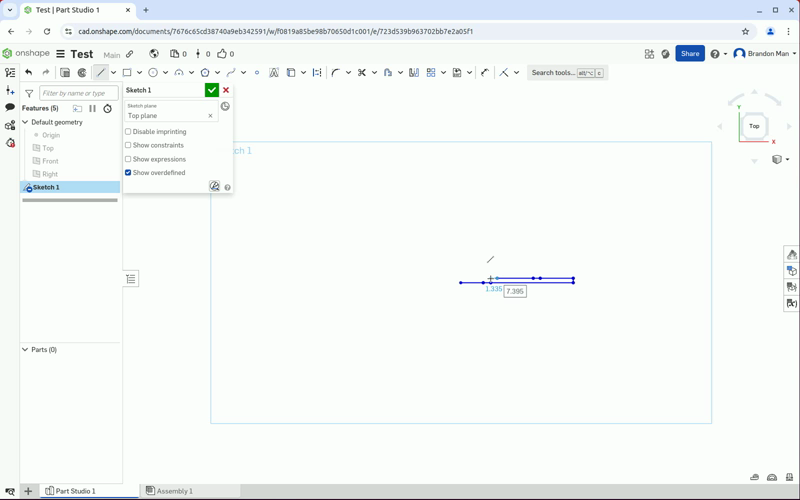
scroll(6)
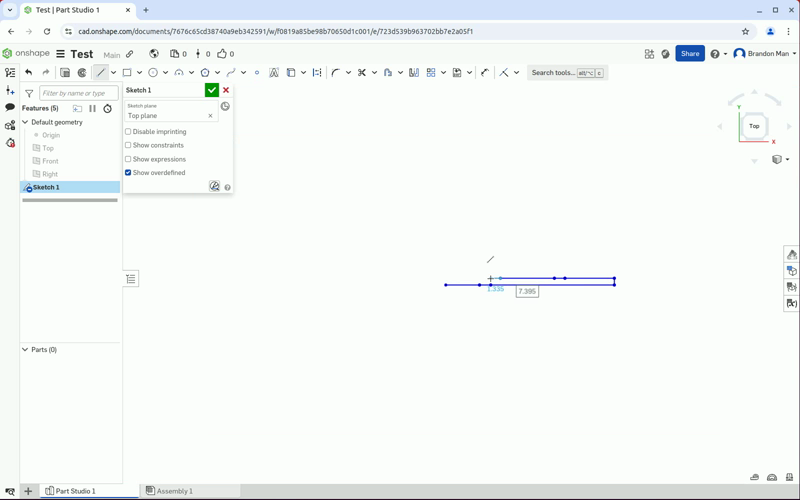
scroll(6)
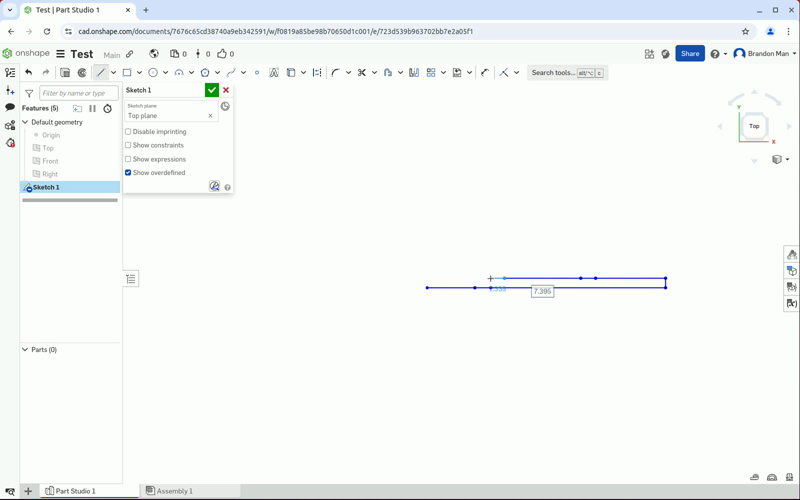
scroll(6)
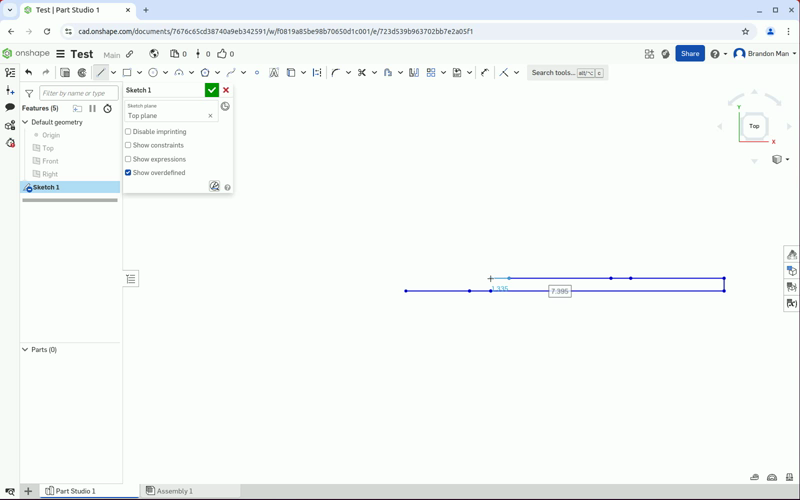
scroll(6)
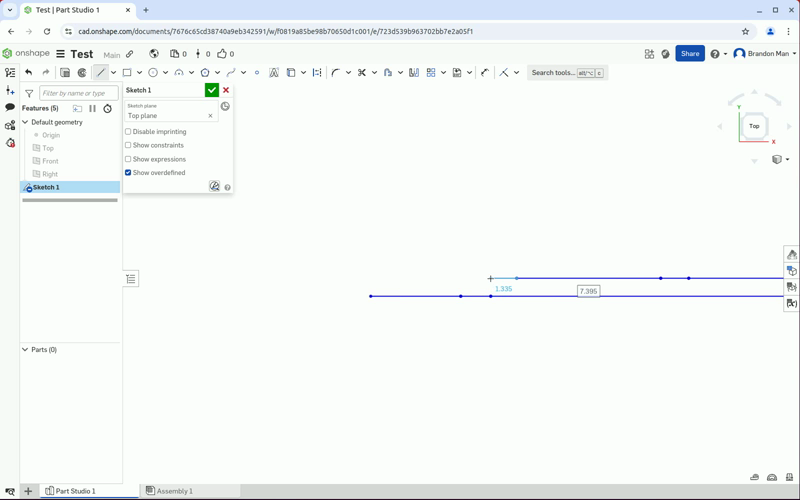
scroll(6)
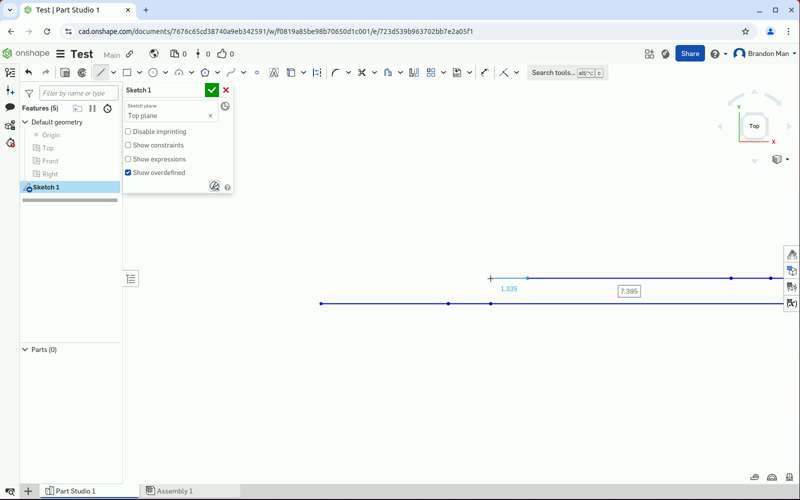
scroll(6)
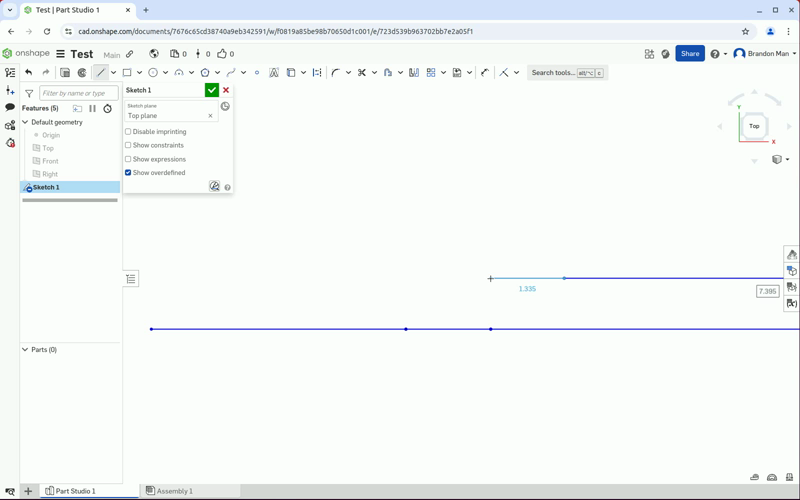
click(490, 278)
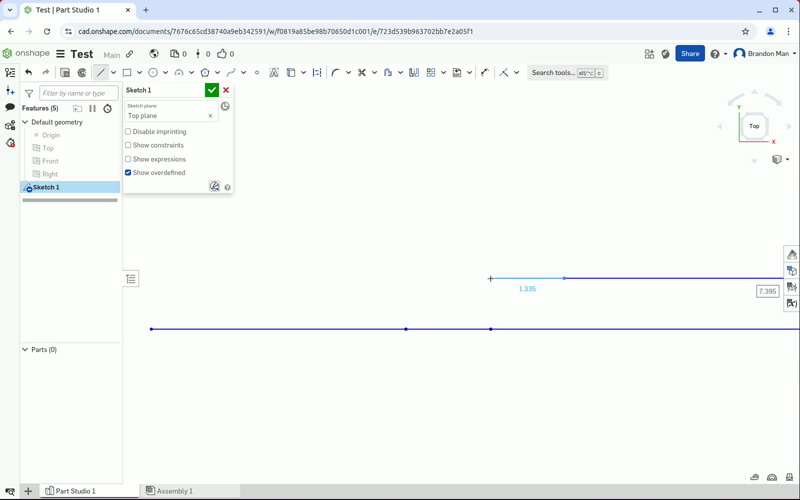
scroll(-6)
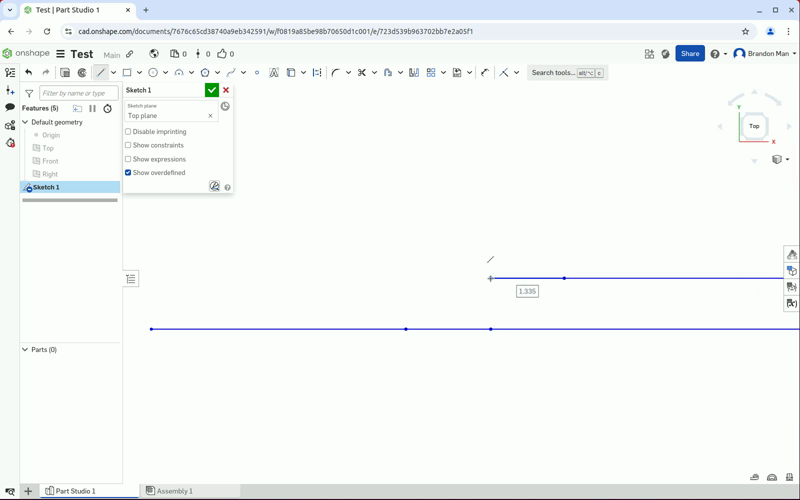
scroll(-6)
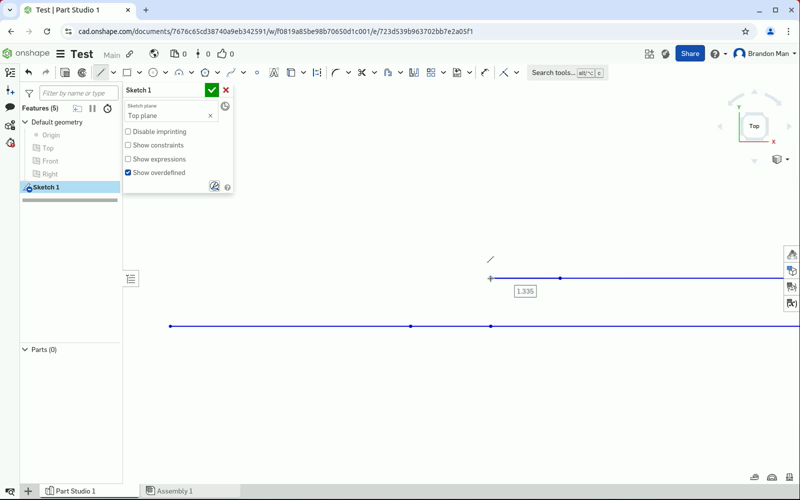
scroll(-6)
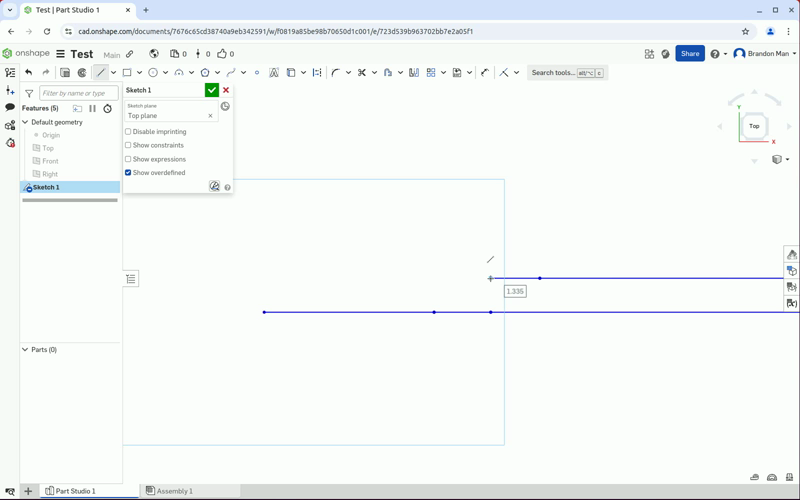
scroll(-6)
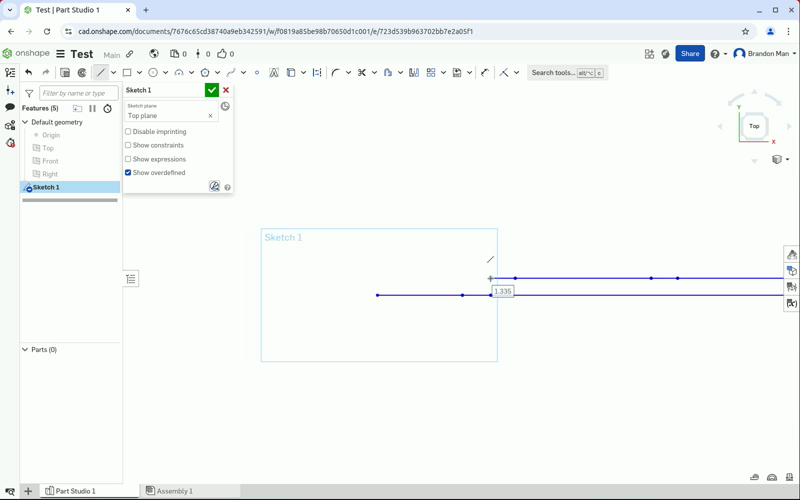
scroll(-6)
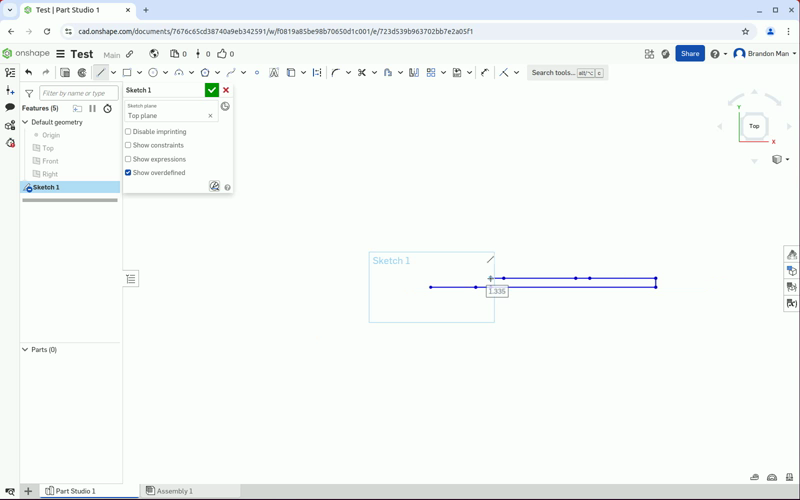
scroll(-6)
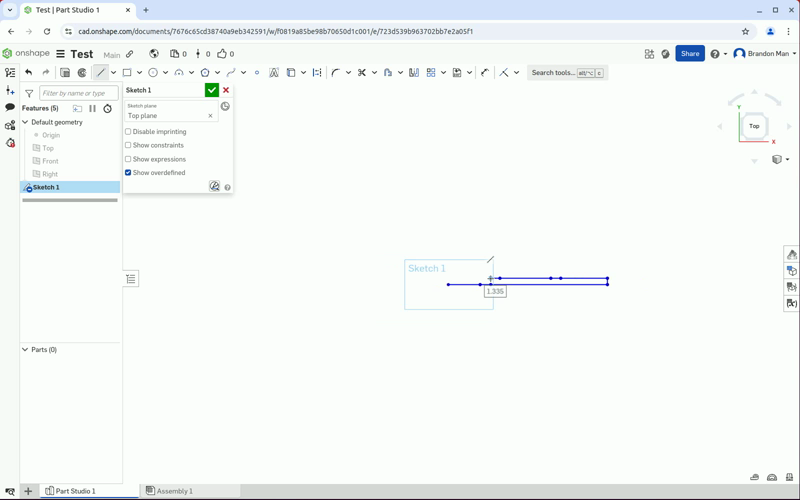
scroll(-6)
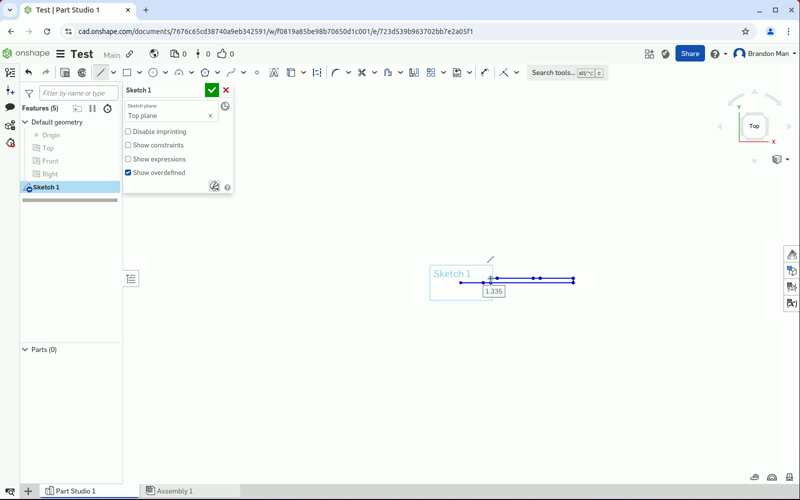
key_up(shift)
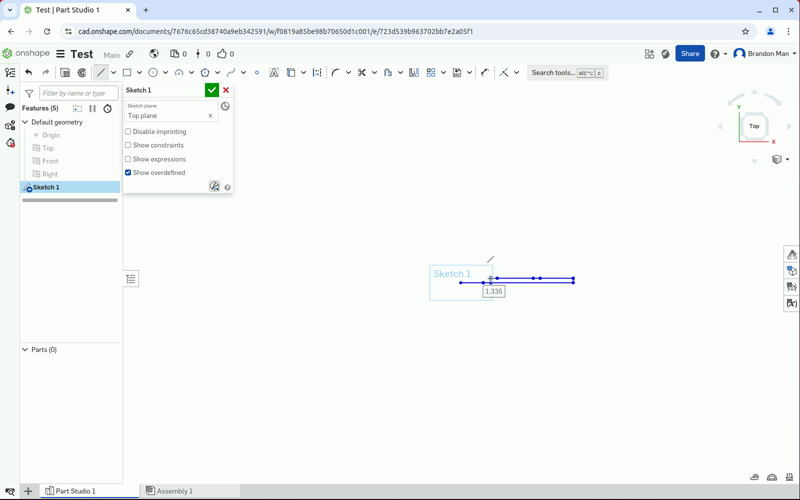
key_down(shift)
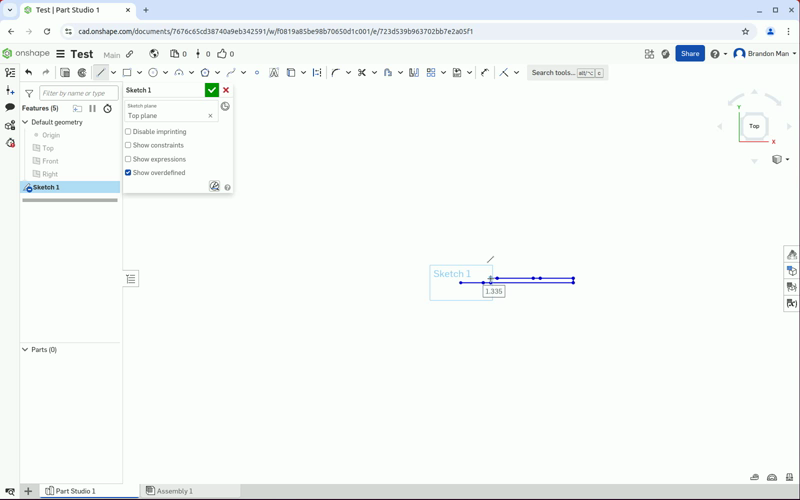
mouse_move(520, 278)
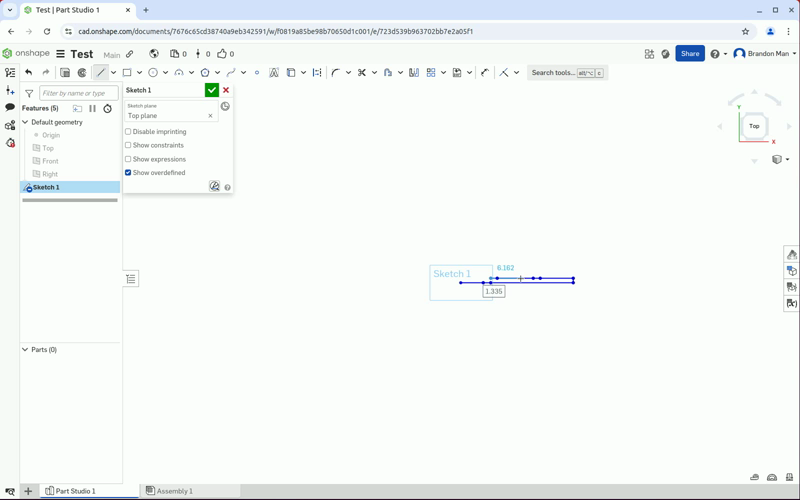
mouse_move(460, 278)
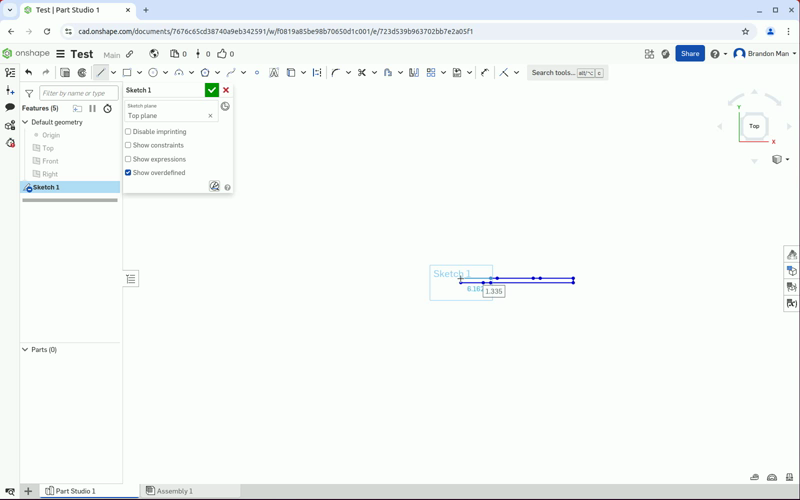
click(460, 278)
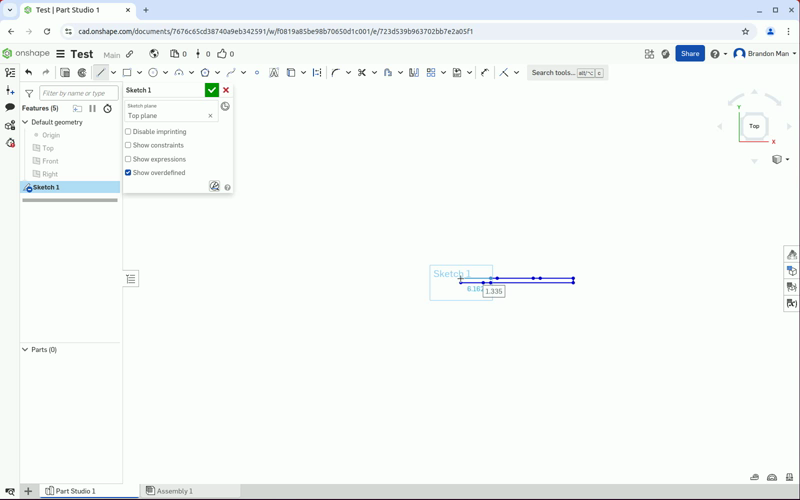
key_up(shift)
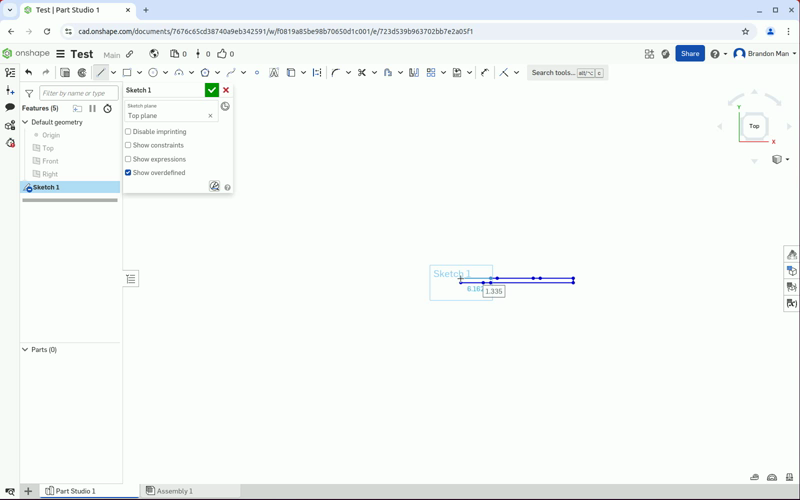
mouse_move(490, 278)
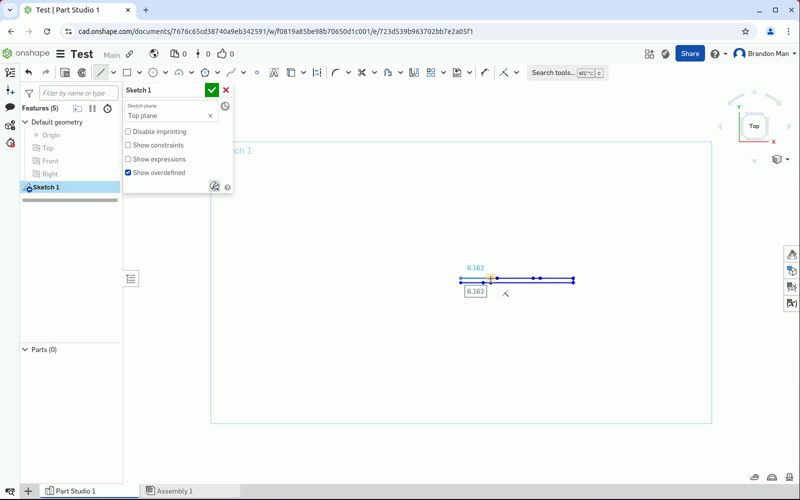
key_down(shift)
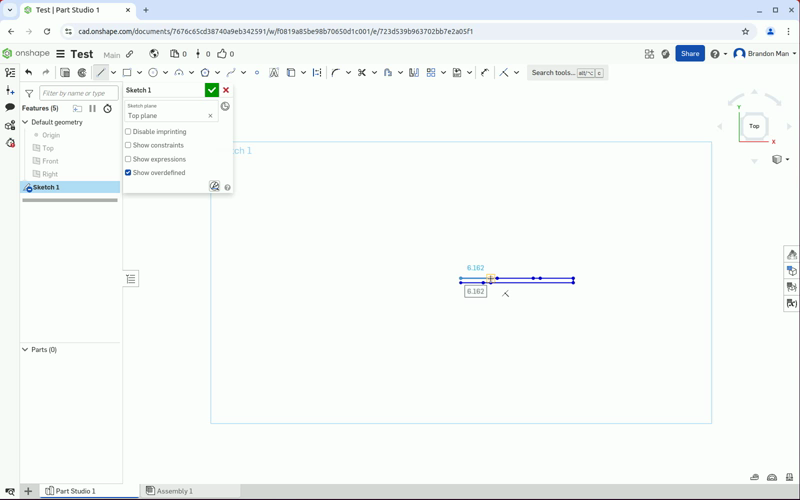
mouse_move(460, 282)
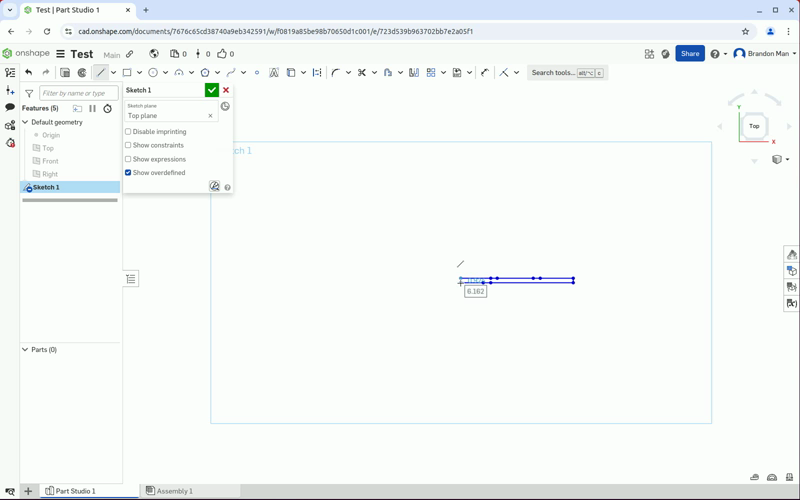
scroll(6)
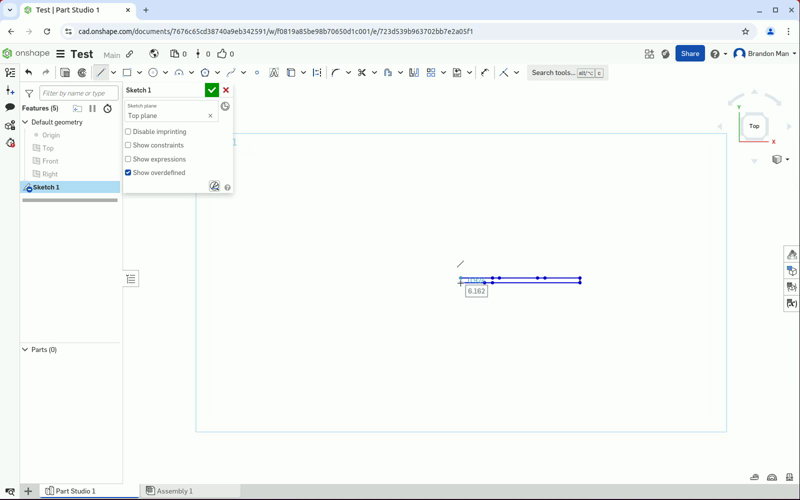
scroll(6)
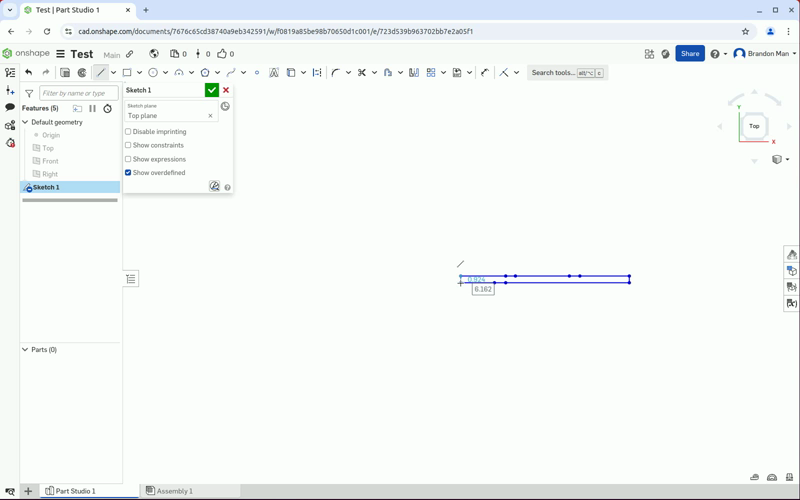
scroll(6)
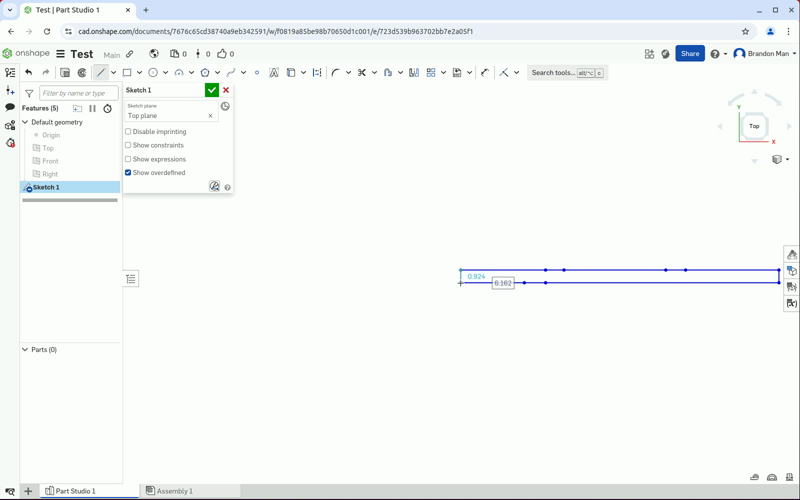
scroll(6)
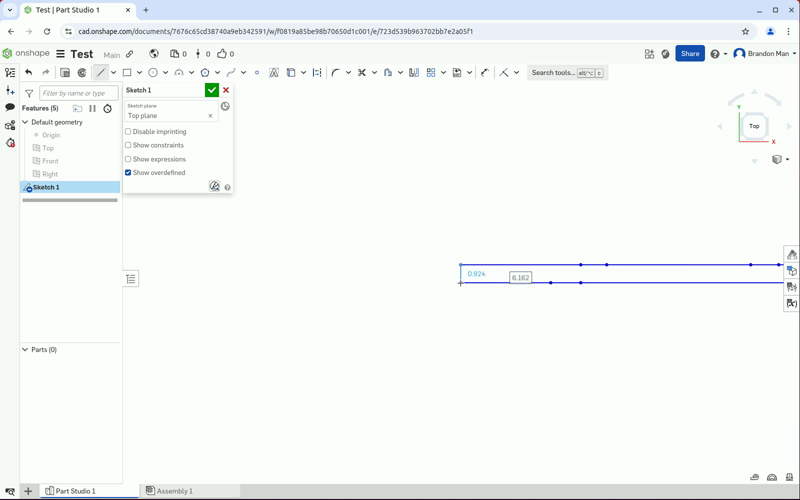
scroll(6)
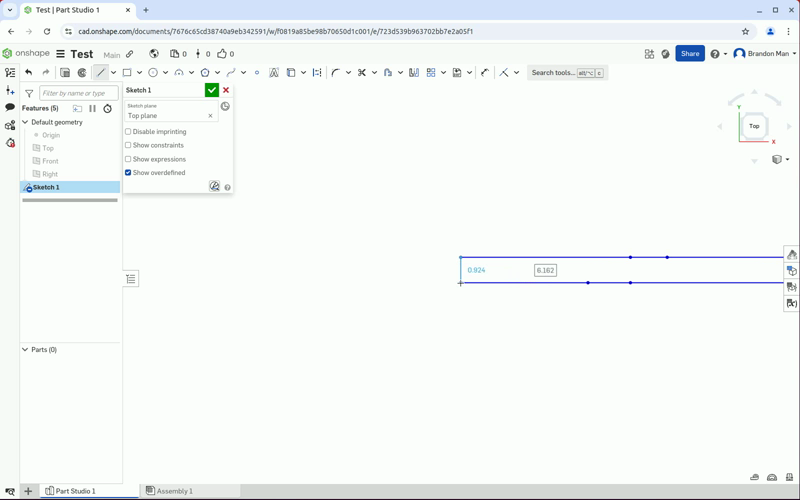
scroll(6)
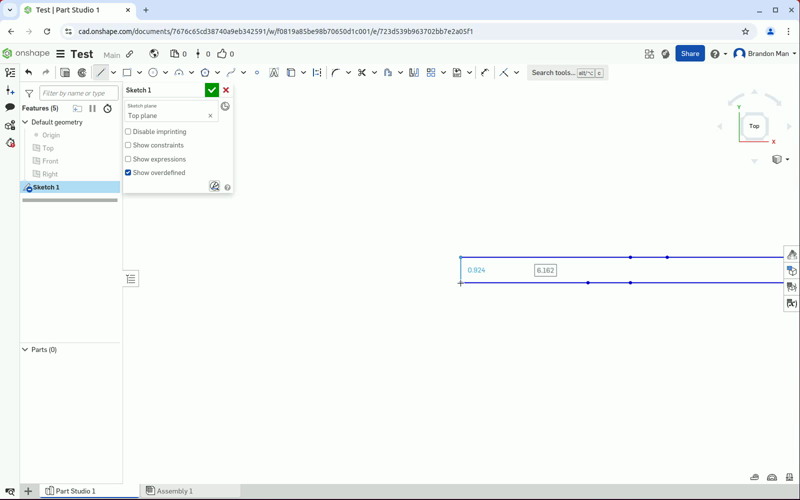
scroll(6)
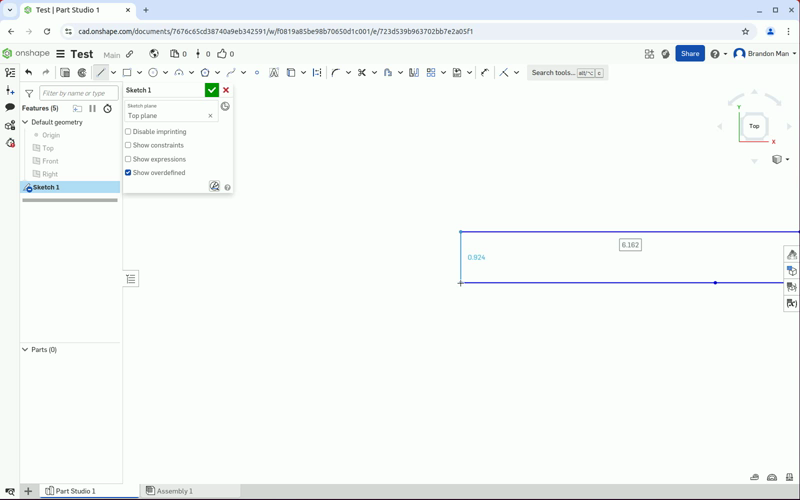
key_up(shift)
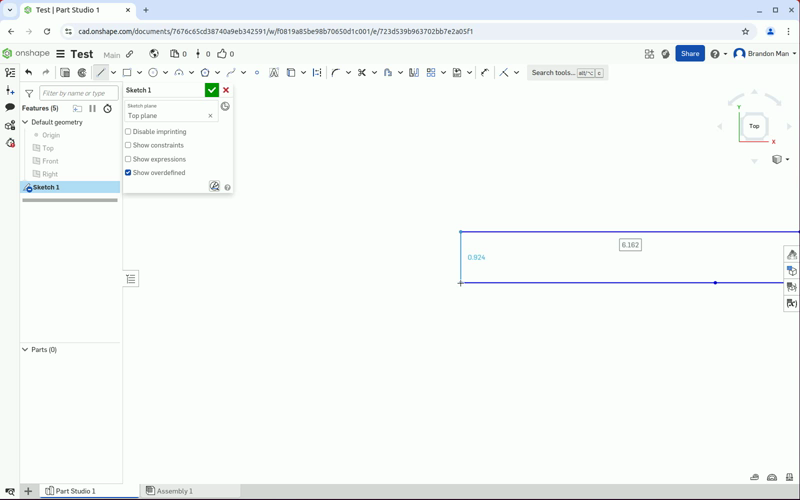
click(460, 282)
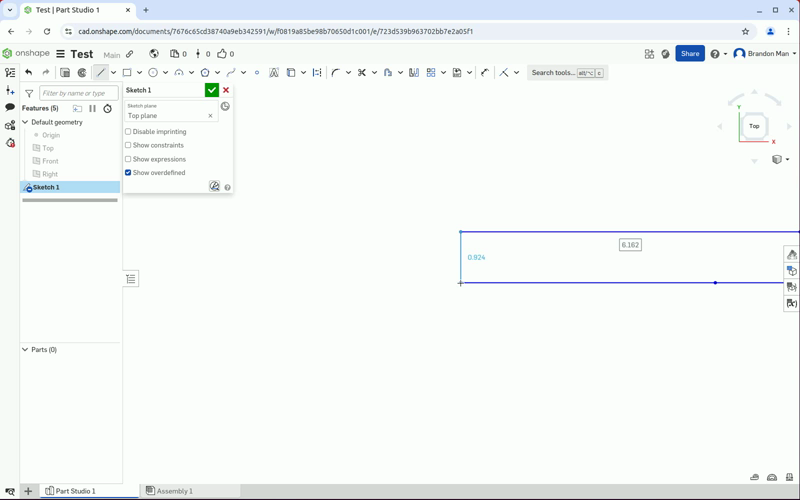
scroll(-6)
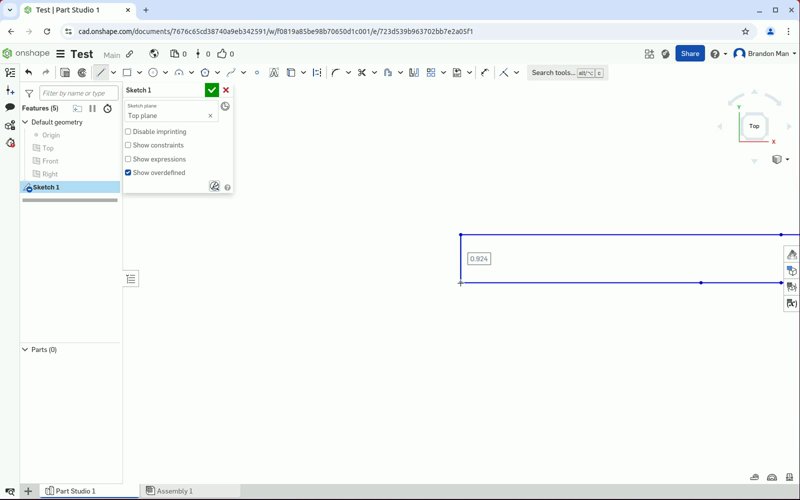
scroll(-6)
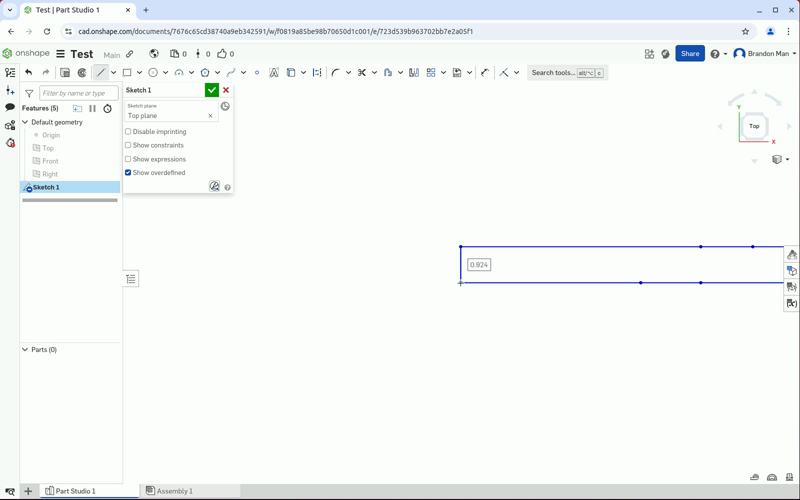
scroll(-6)
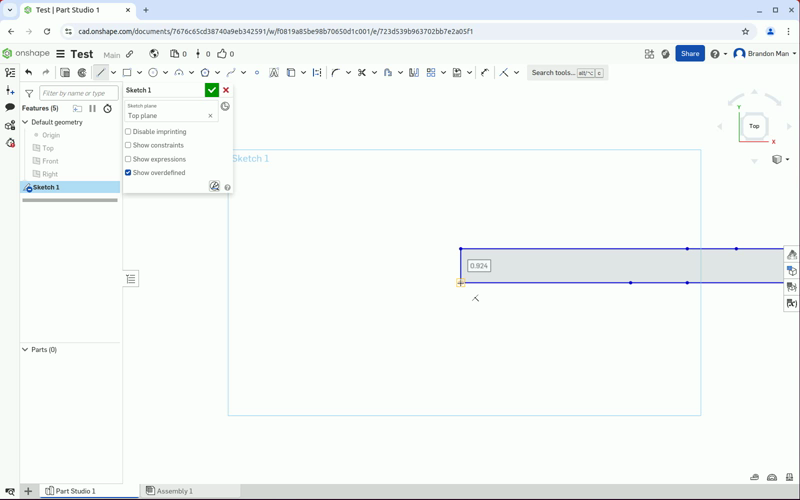
scroll(-6)
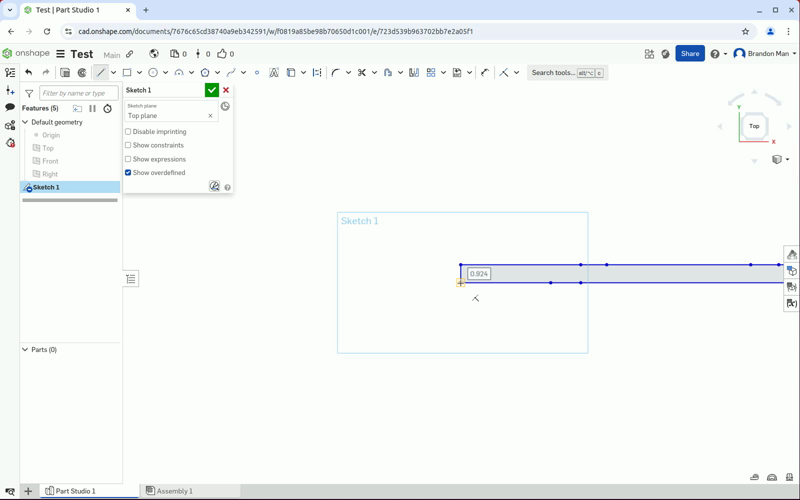
scroll(-6)
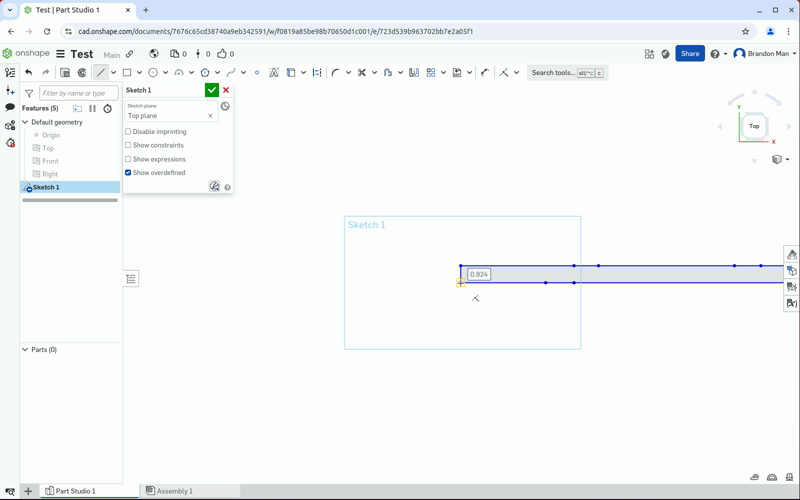
scroll(-6)
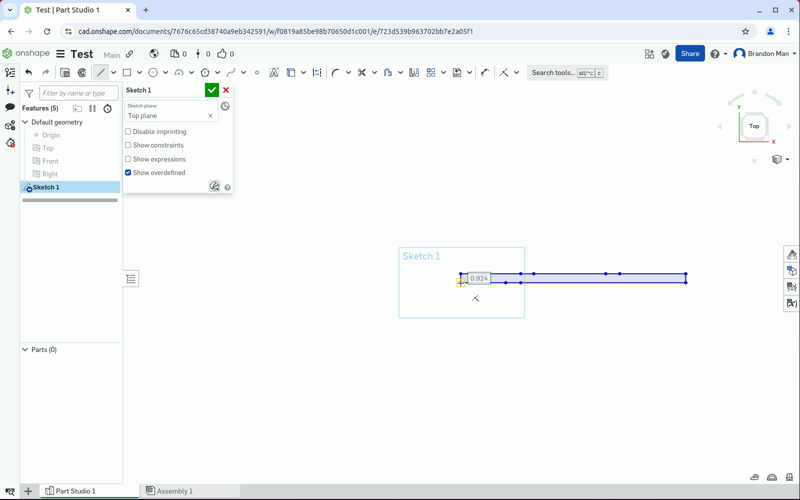
scroll(-6)
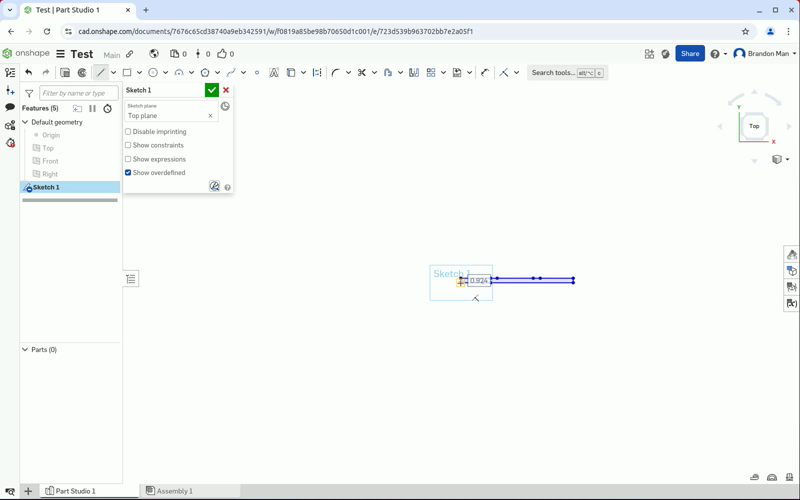
key(esc)
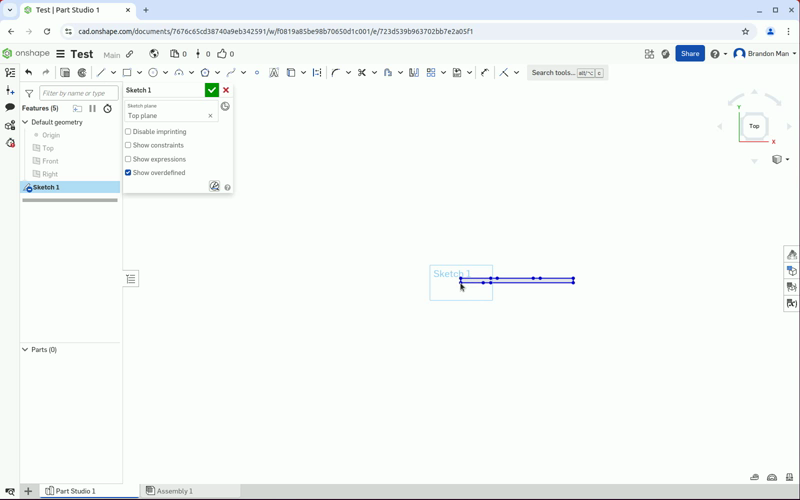
mouse_move(560, 279)
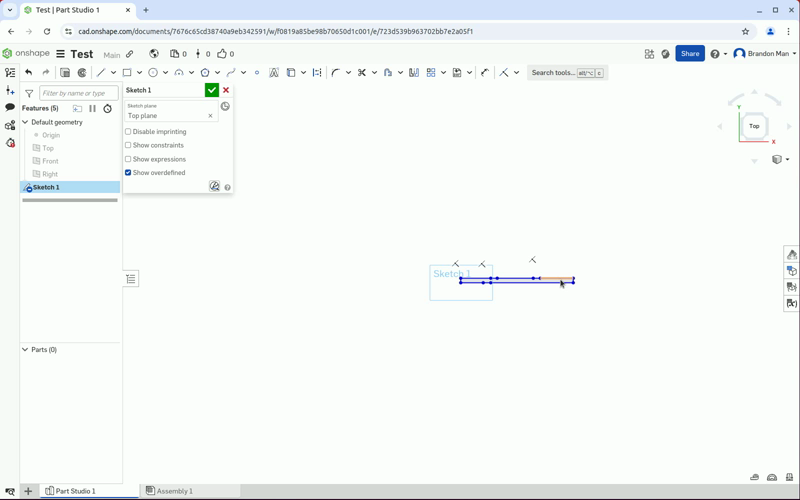
scroll(6)
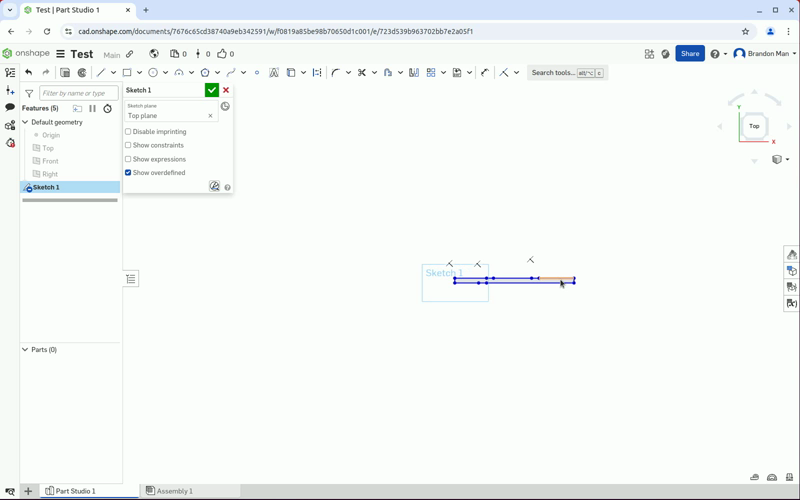
scroll(6)
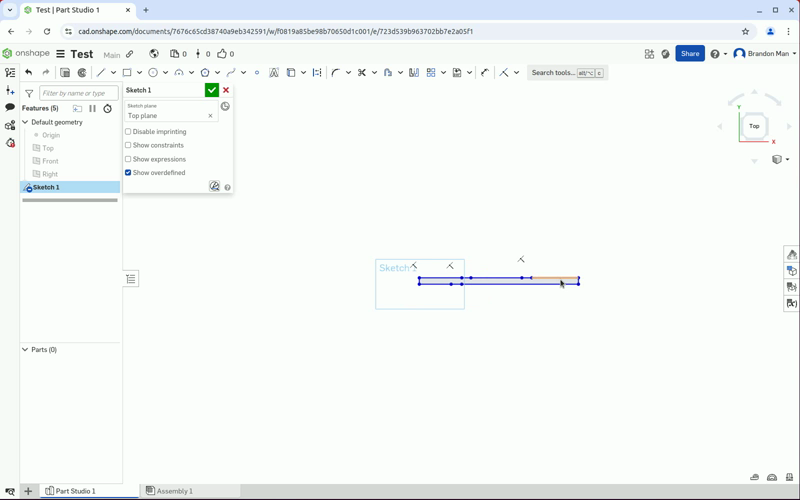
scroll(6)
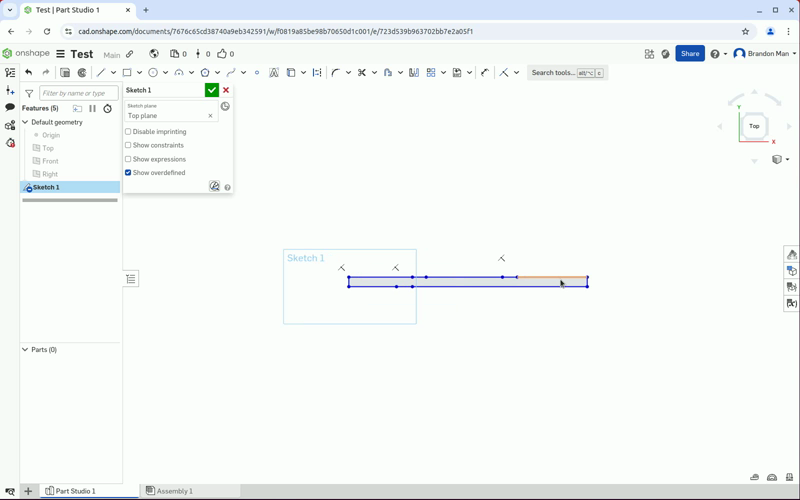
scroll(6)
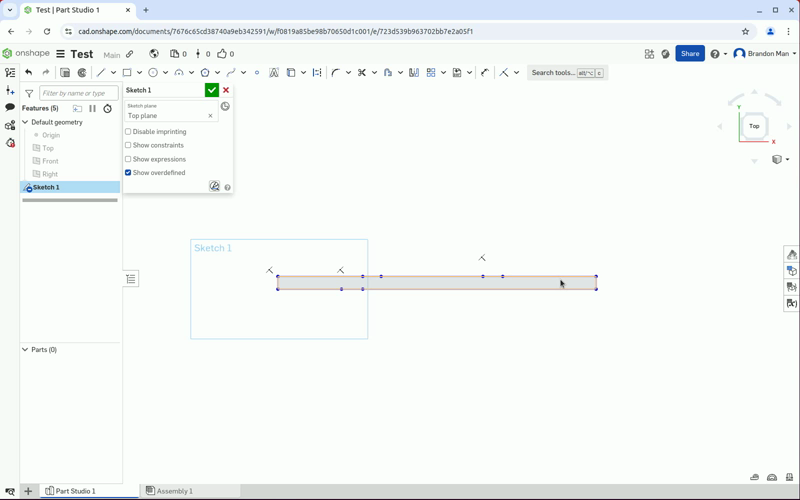
scroll(6)
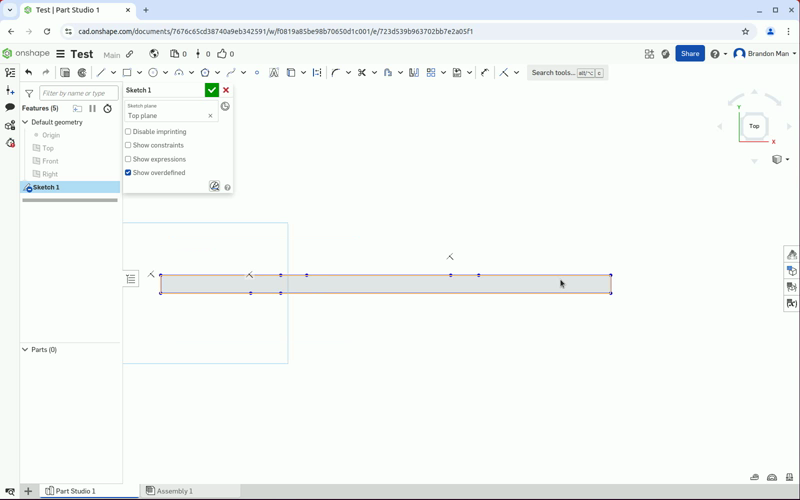
scroll(6)
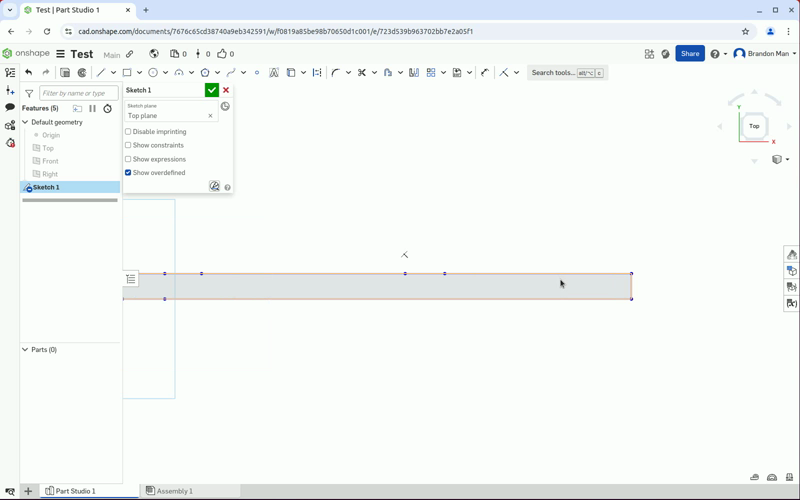
scroll(6)
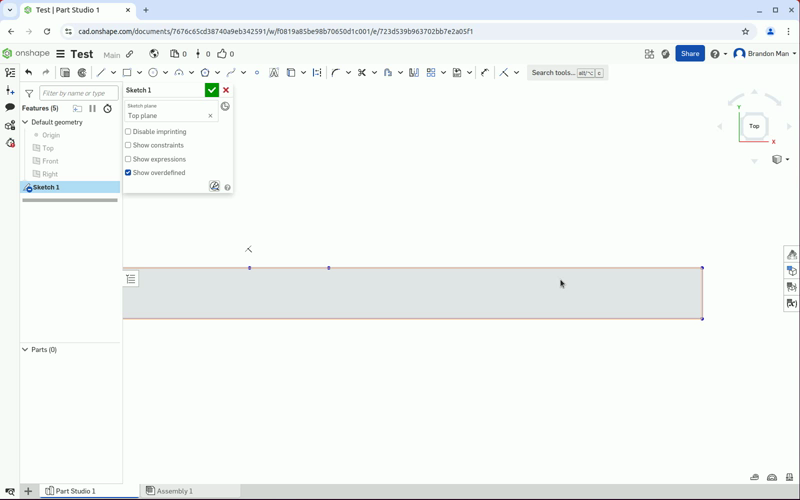
click(560, 279)
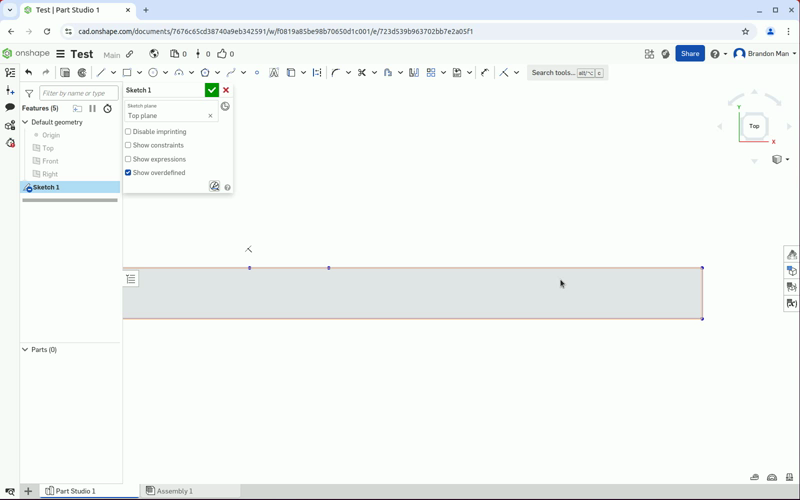
scroll(-6)
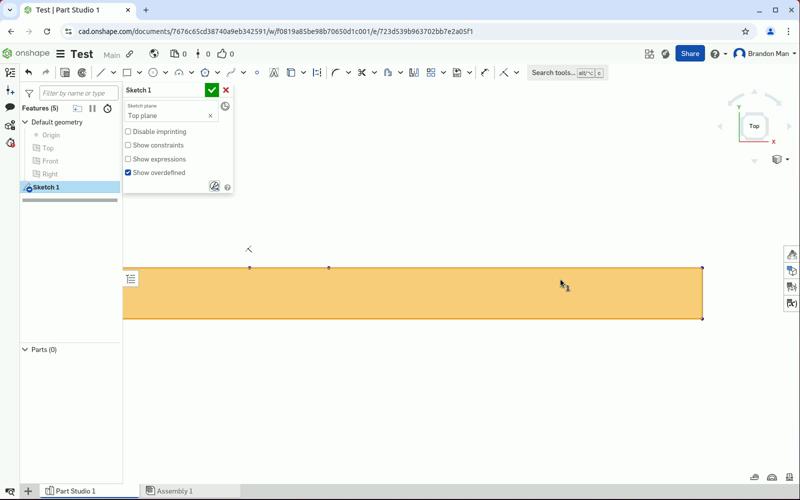
scroll(-6)
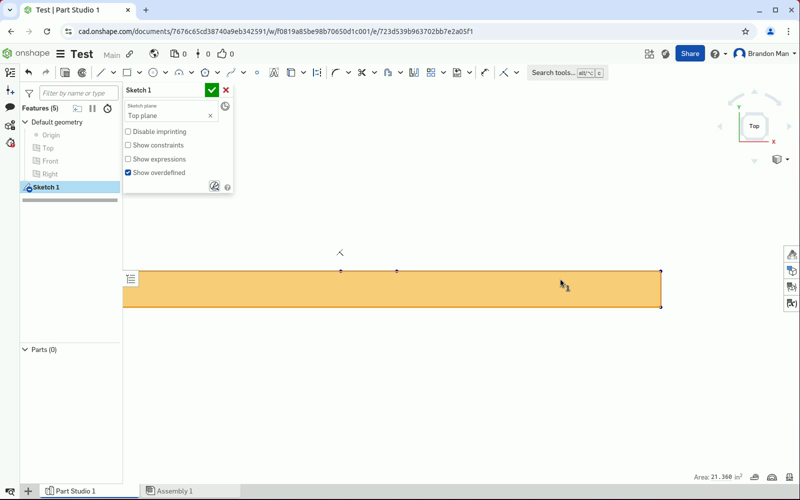
scroll(-6)
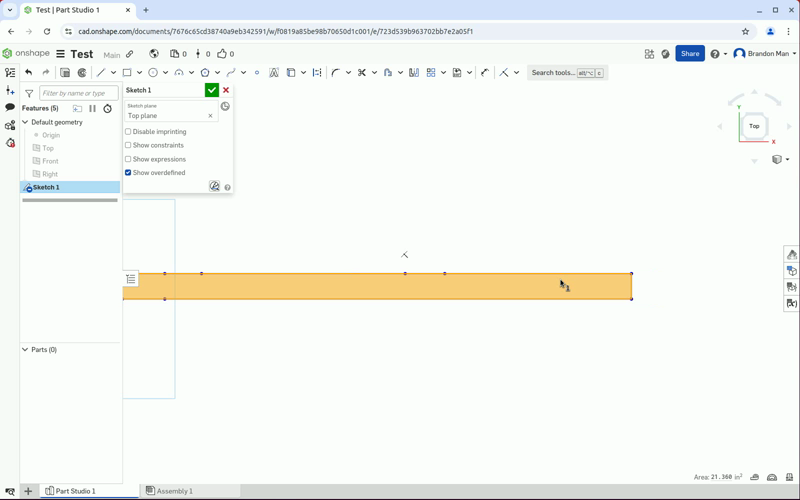
scroll(-6)
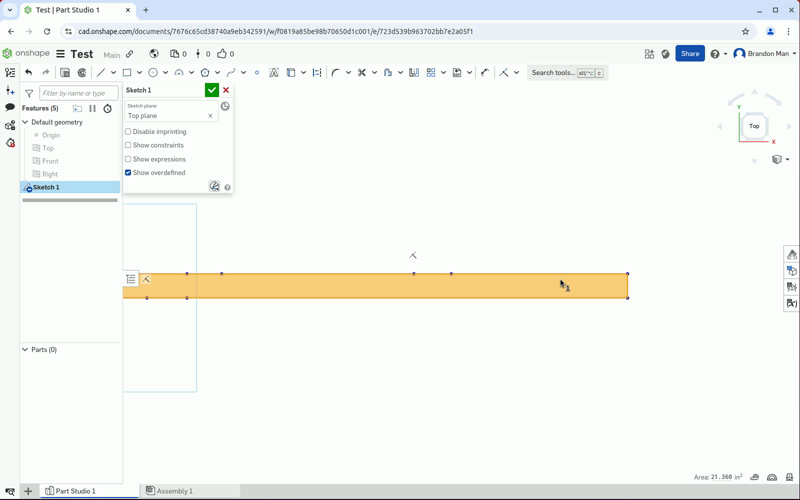
scroll(-6)
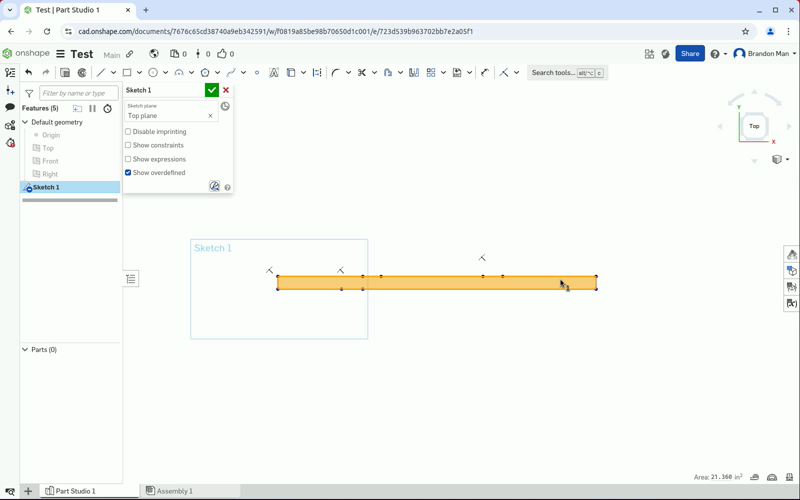
scroll(-6)
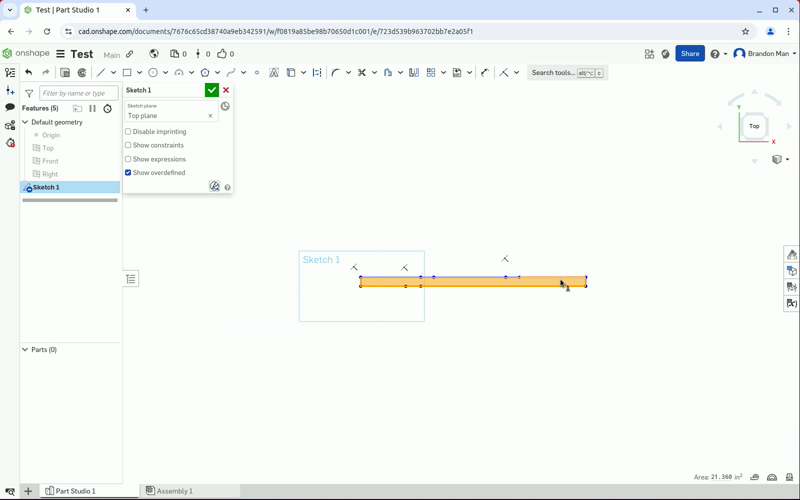
scroll(-6)
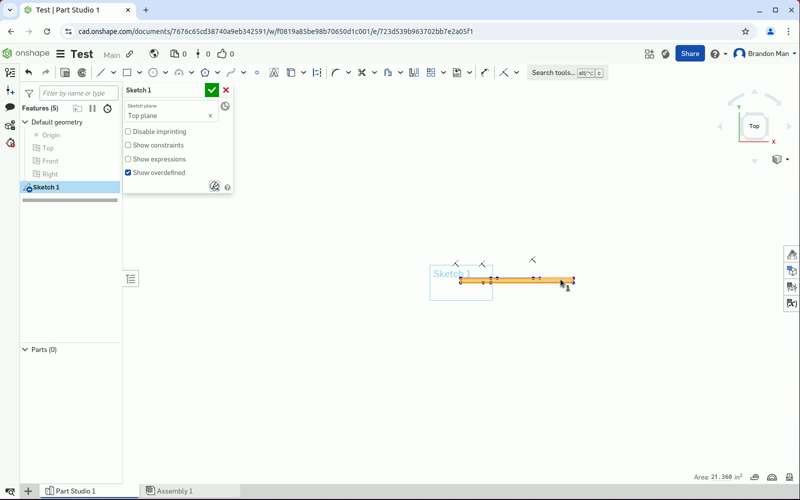
mouse_move(73, 352)
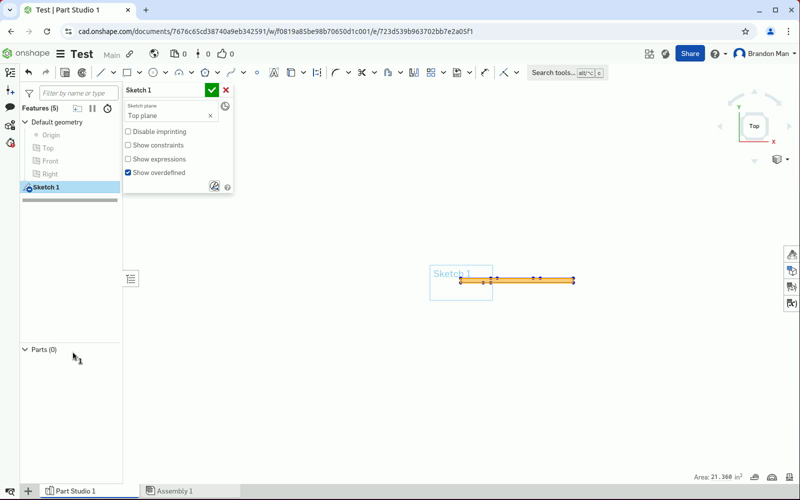
key(shift+y)
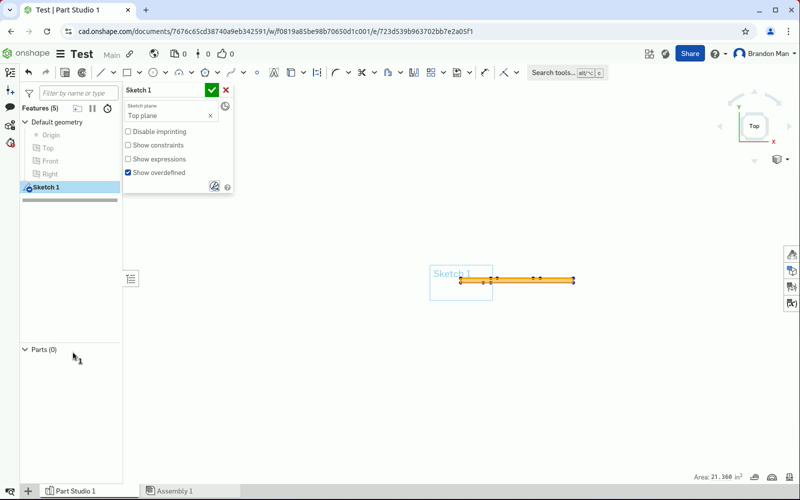
key(shift+e)
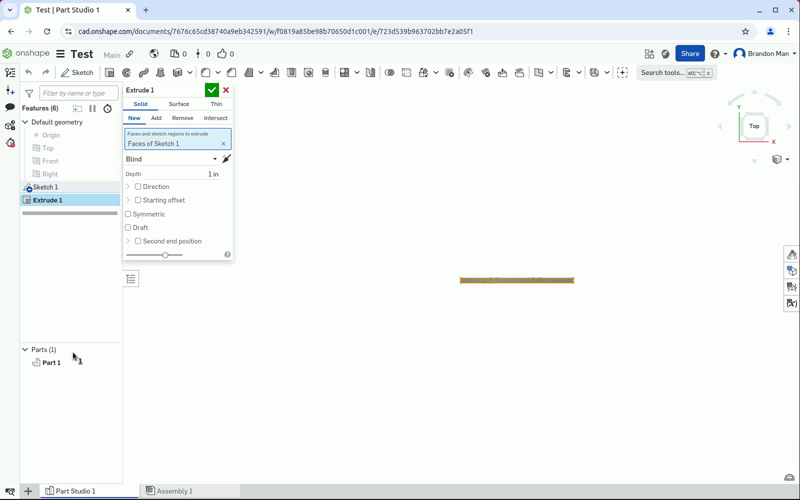
mouse_move(143, 106)
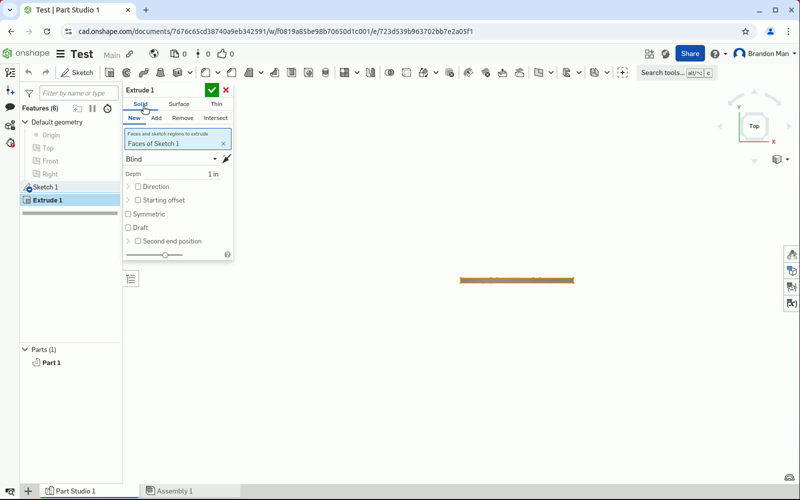
click(143, 106)
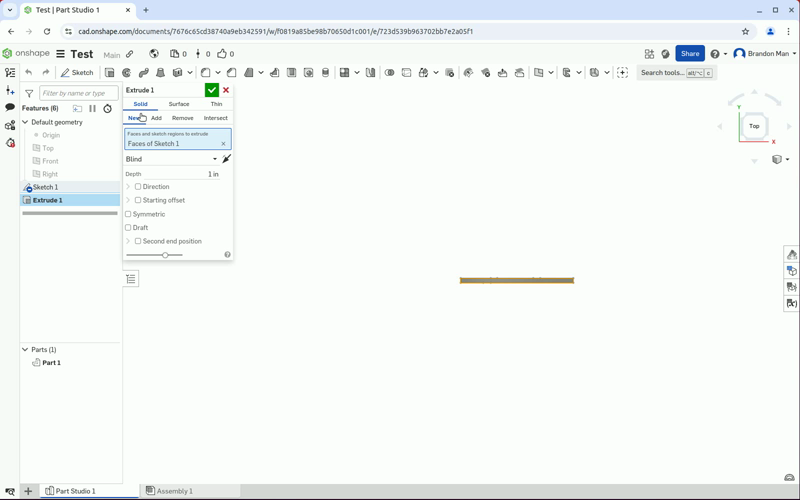
mouse_move(137, 120)
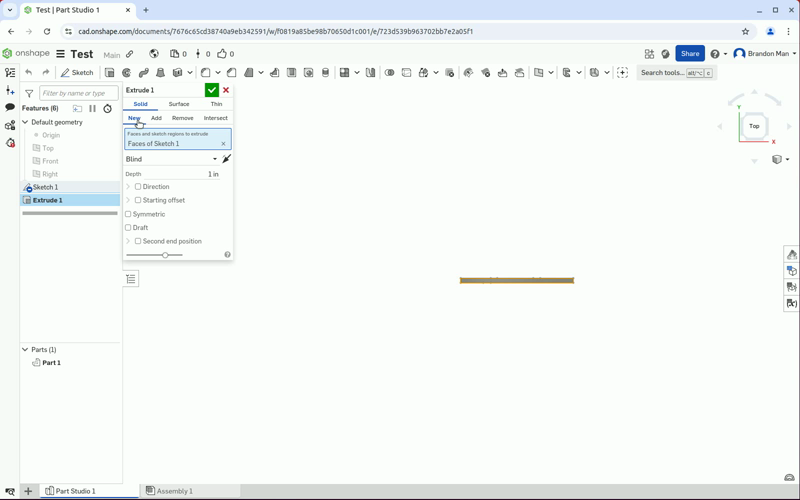
click(137, 120)
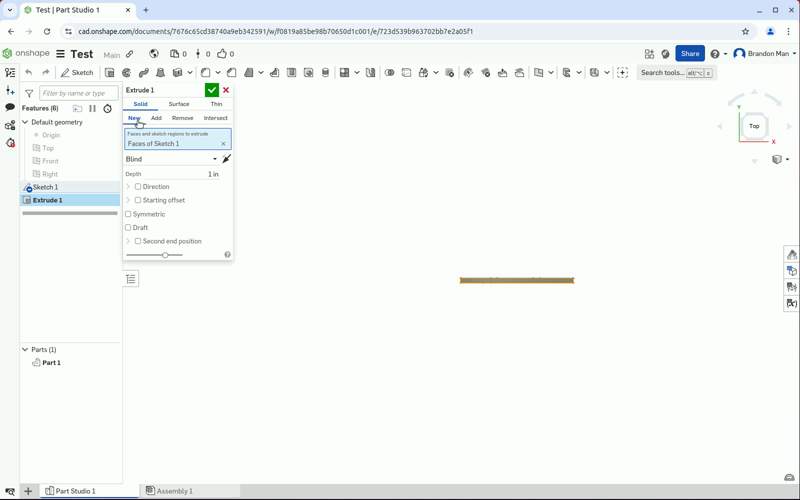
key(tab, 4)
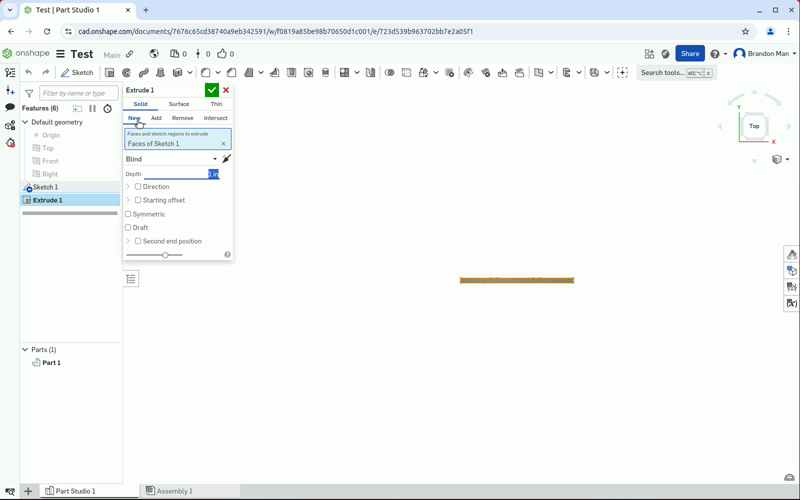
text(0.241)
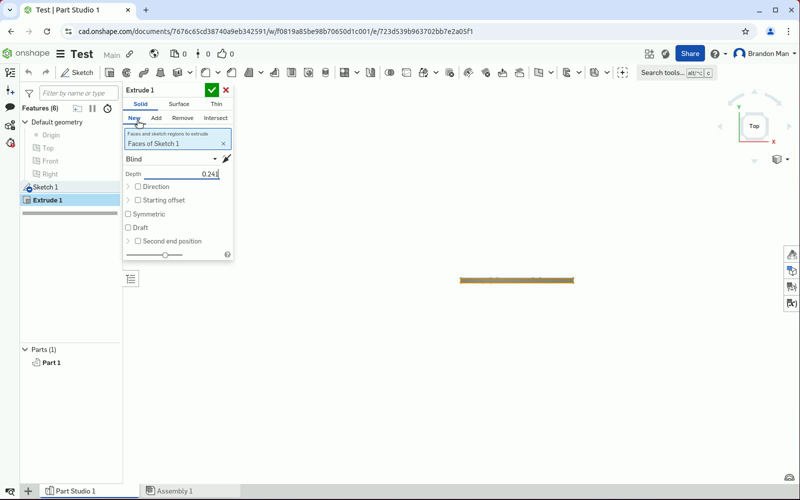
key(enter)
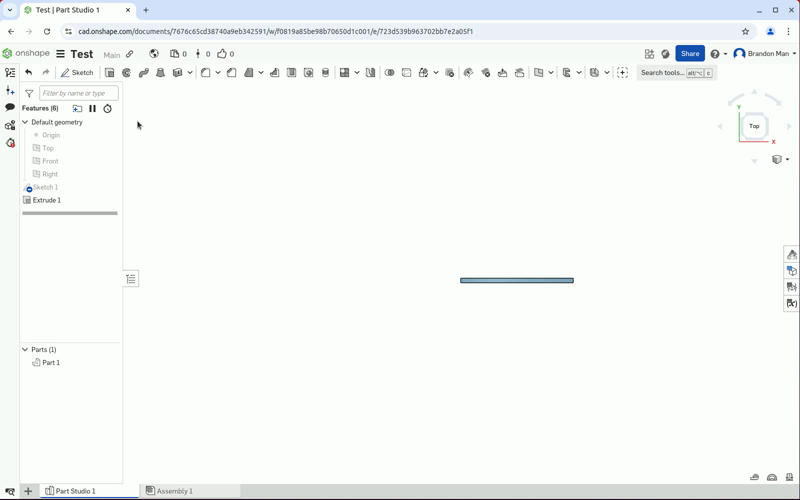
key(shift+h)
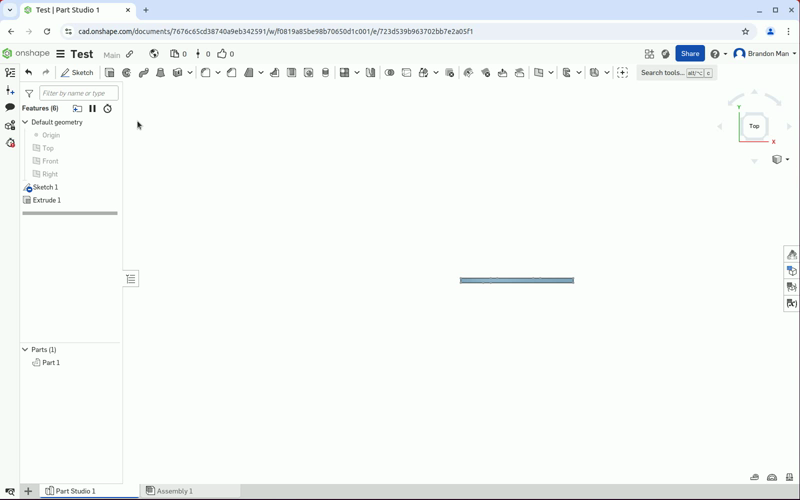
key(shift+h)
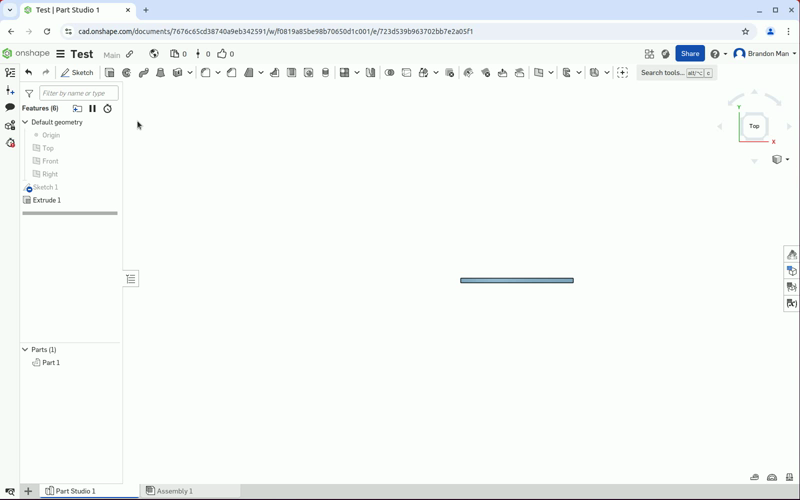
mouse_move(73, 189)
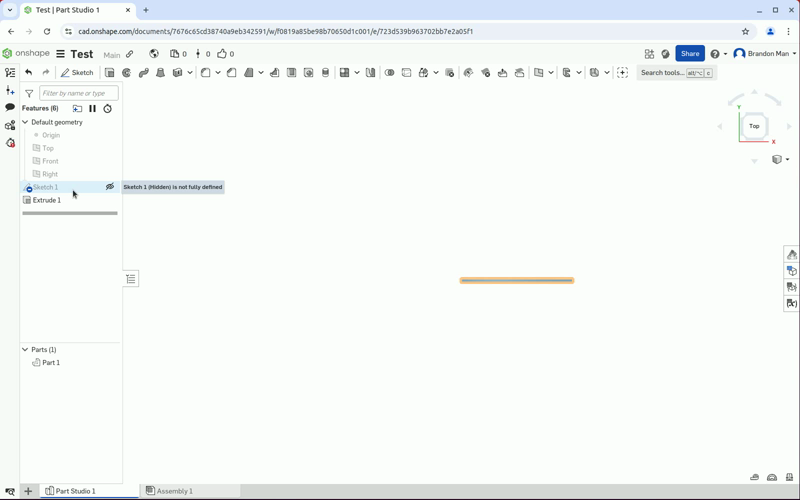
click(73, 189)
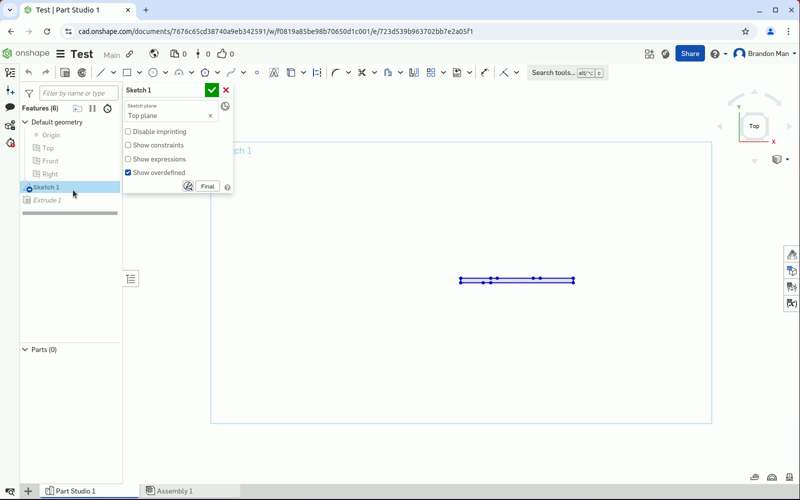
mouse_move(229, 92)
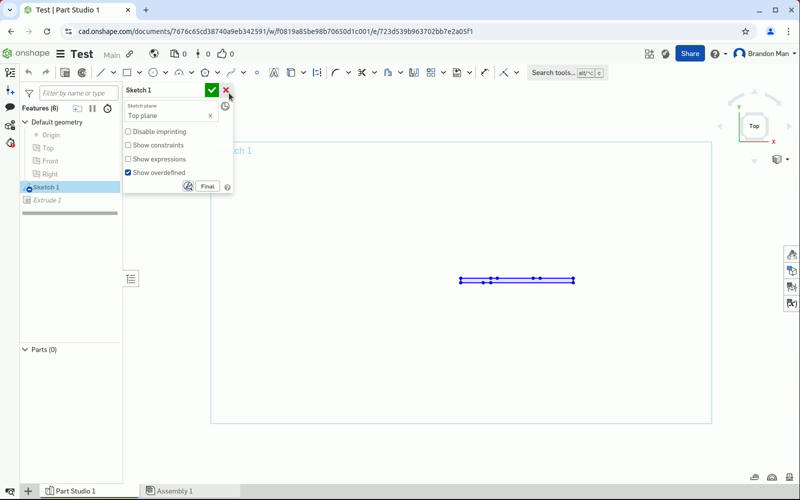
click(229, 92)
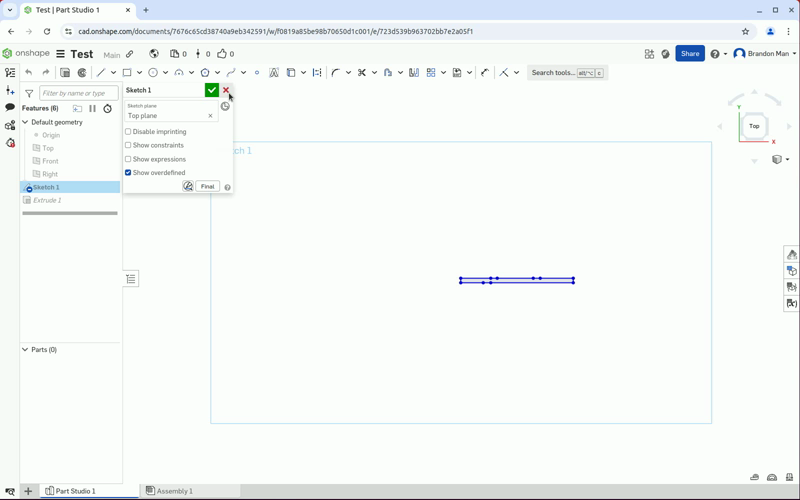
key(shift+s)
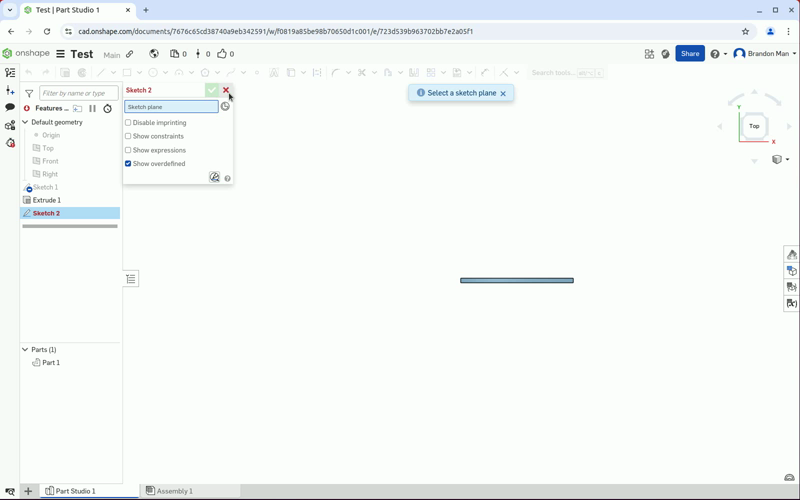
mouse_move(73, 150)
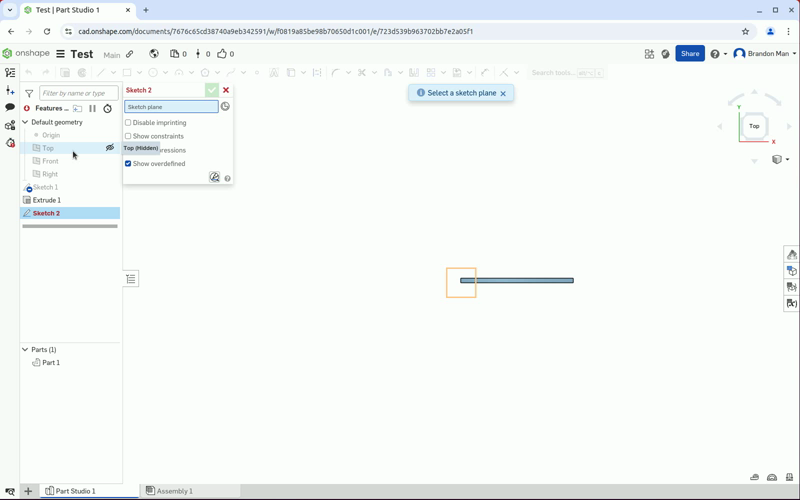
click(73, 150)
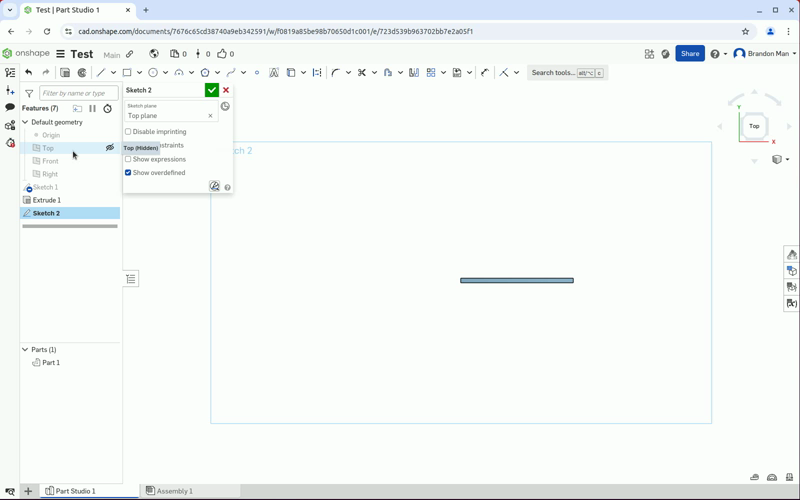
mouse_move(73, 352)
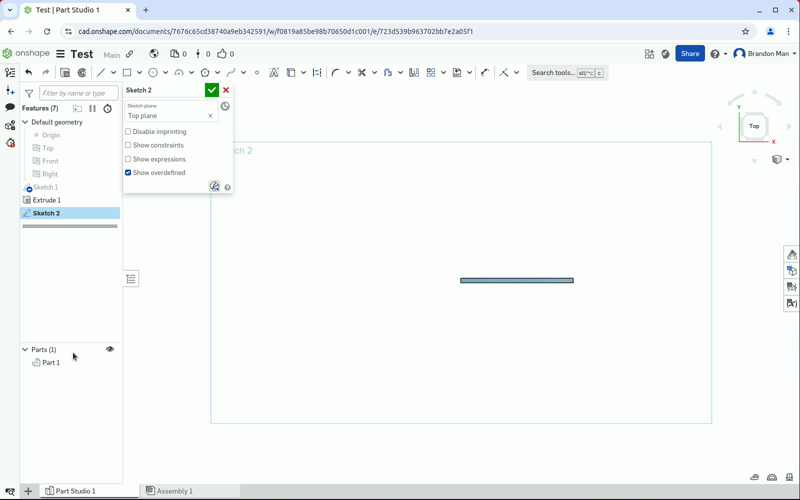
key(y)
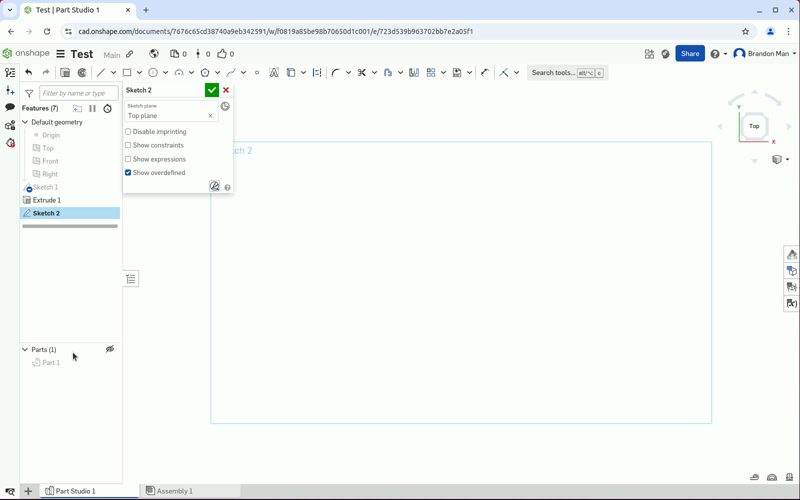
key(l)
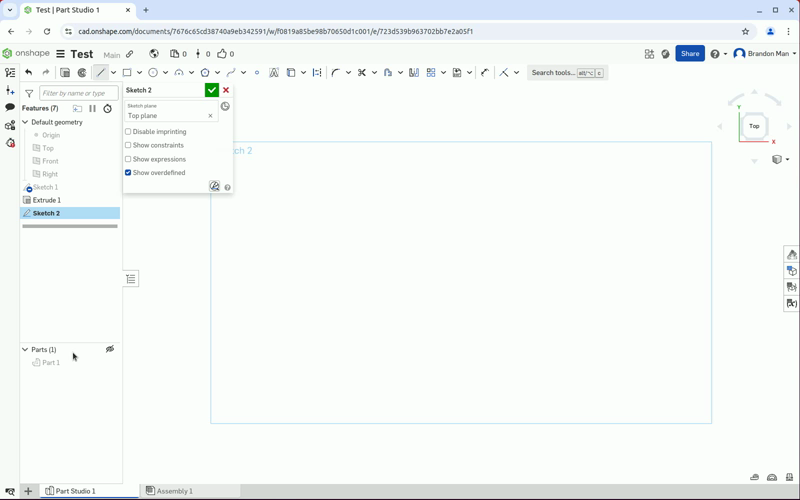
key_down(shift)
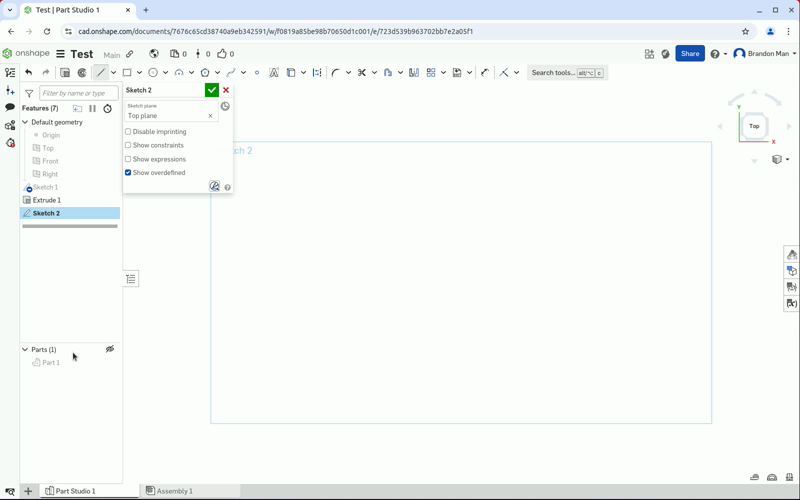
mouse_move(533, 278)
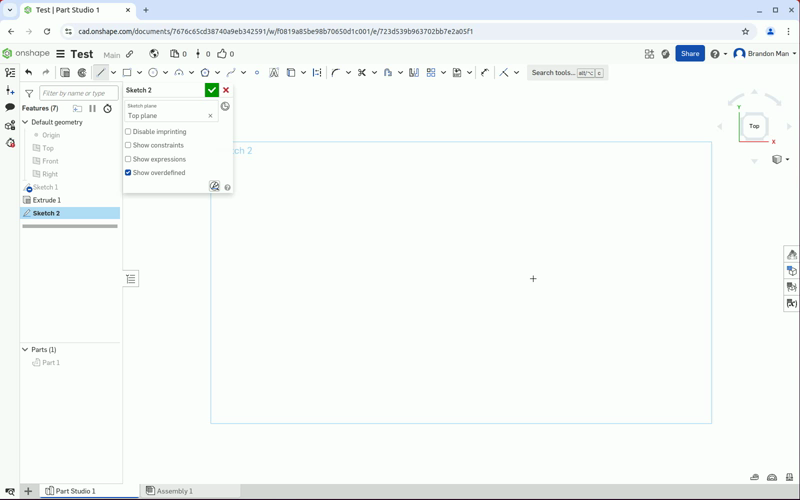
click(533, 278)
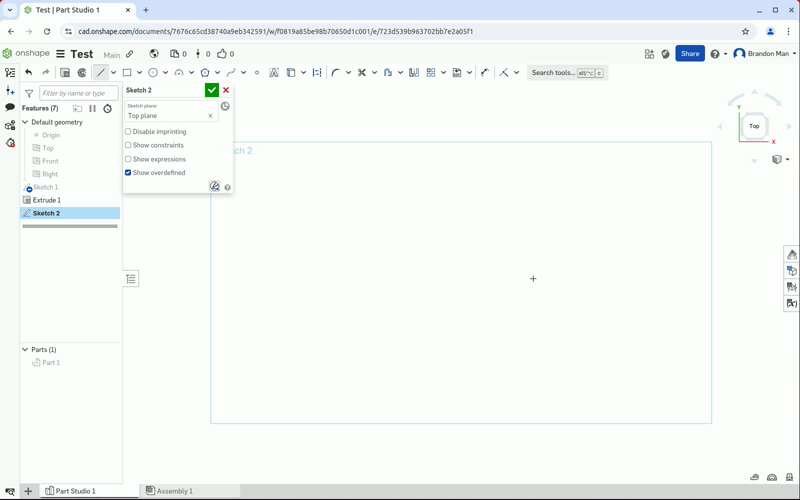
key_up(shift)
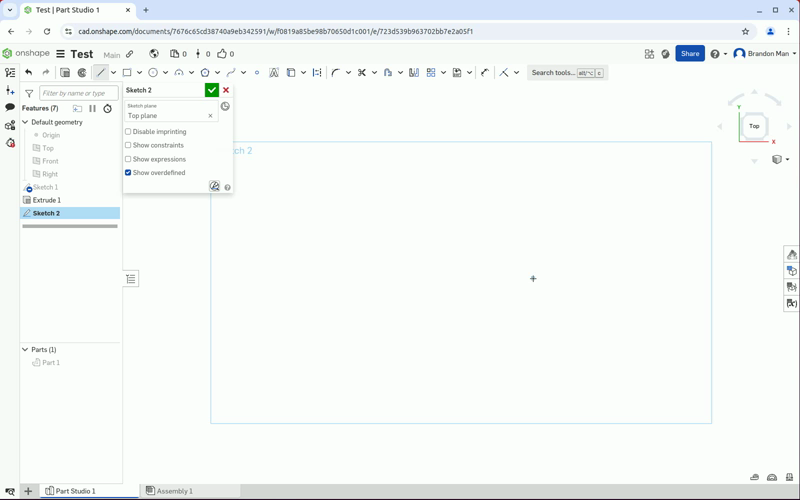
key_down(shift)
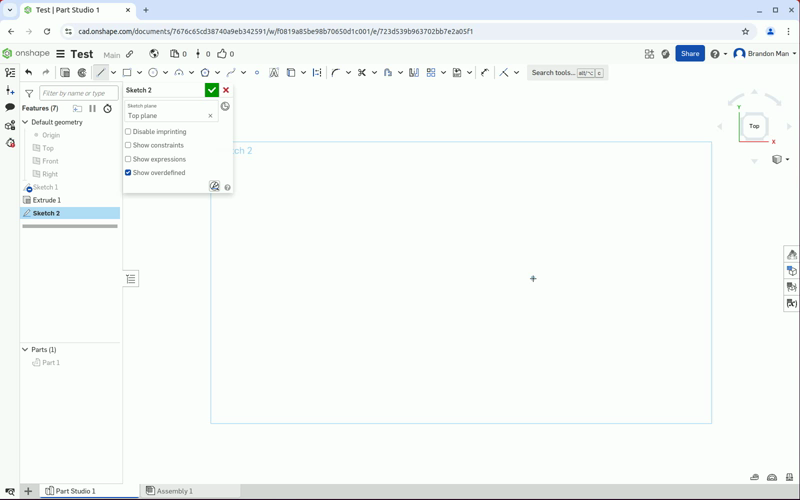
mouse_move(563, 278)
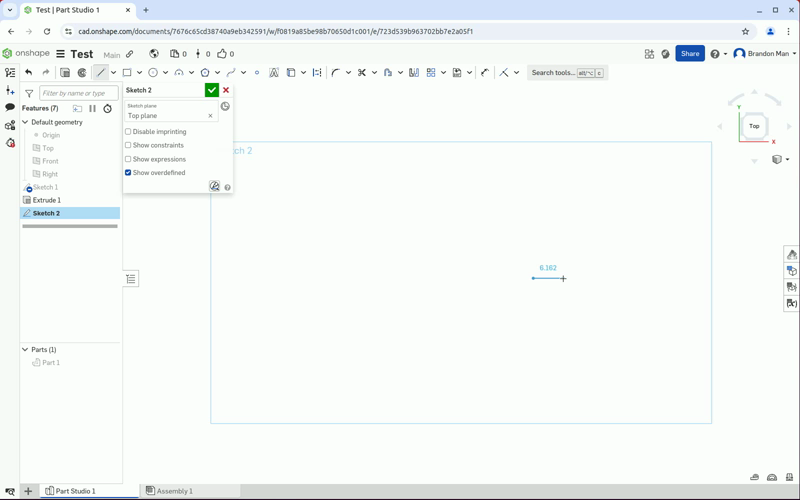
mouse_move(541, 278)
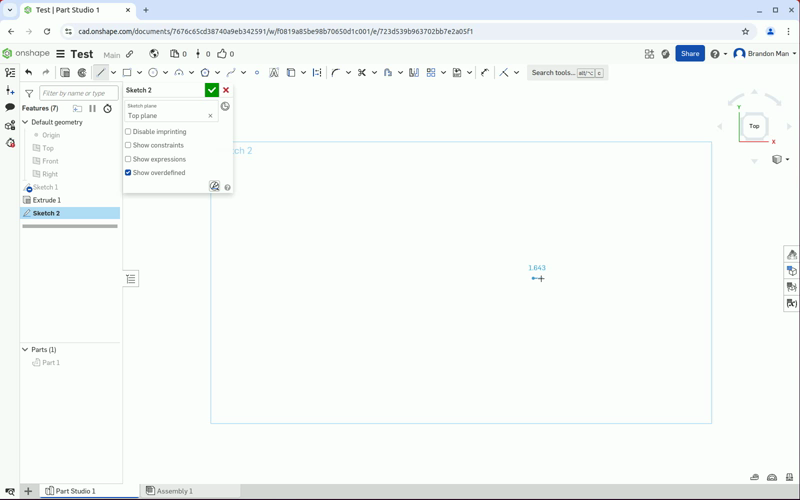
click(541, 278)
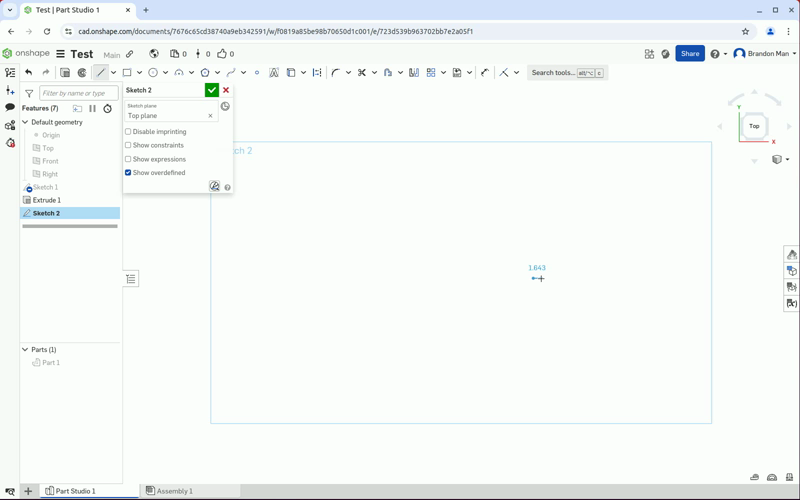
key_up(shift)
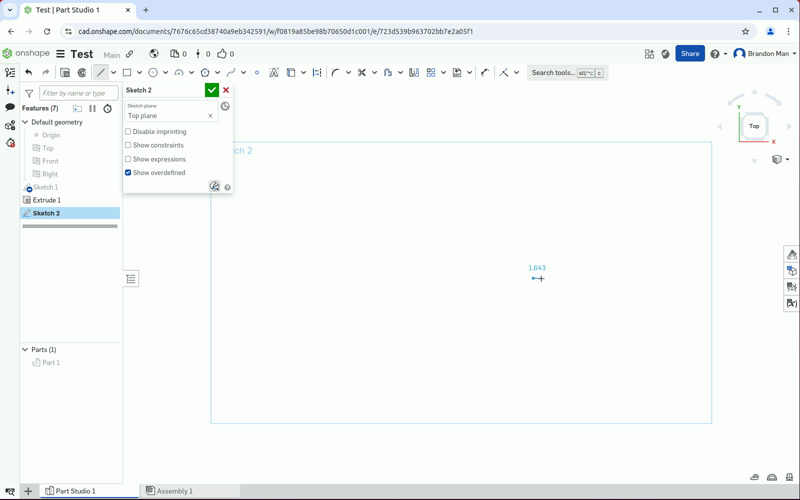
key_down(shift)
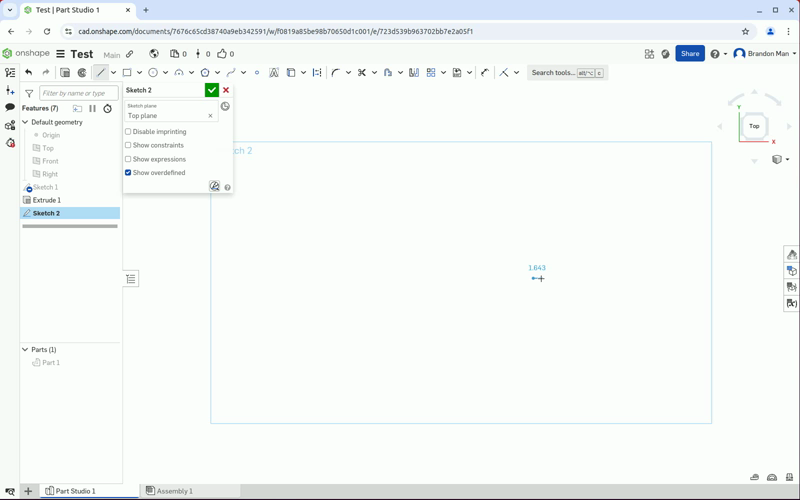
mouse_move(571, 278)
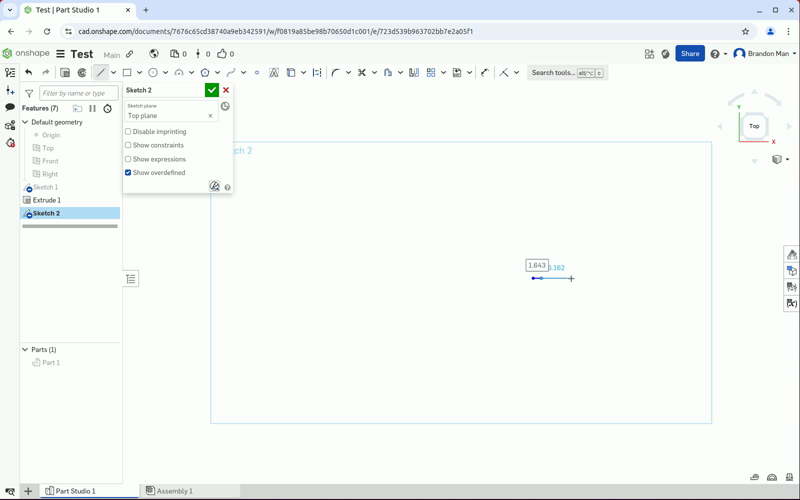
mouse_move(541, 265)
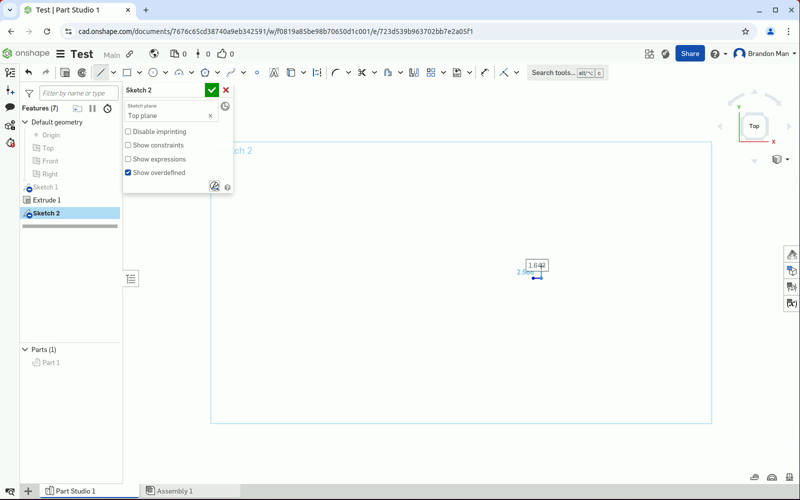
click(541, 265)
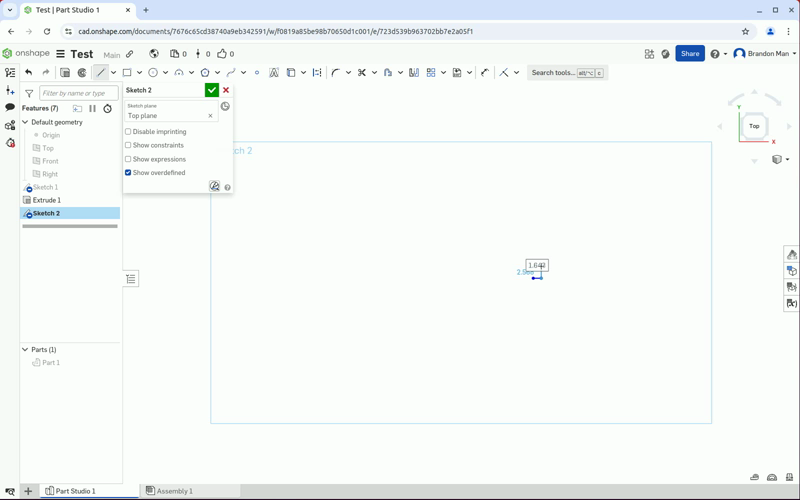
key_up(shift)
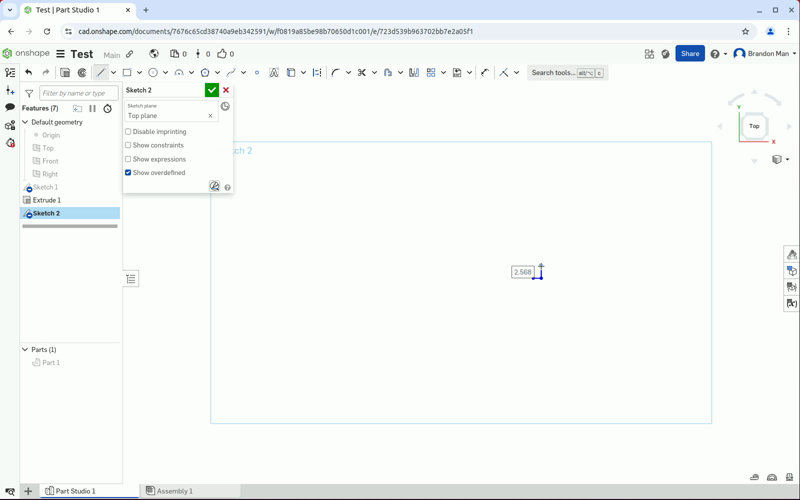
key_down(shift)
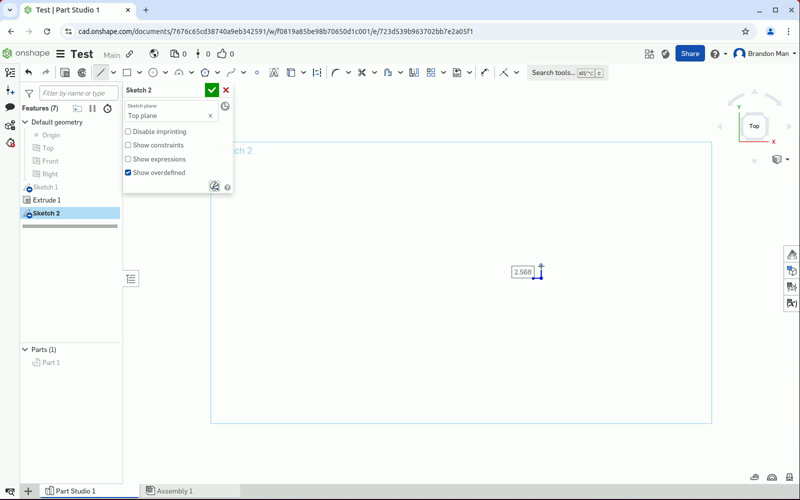
mouse_move(571, 265)
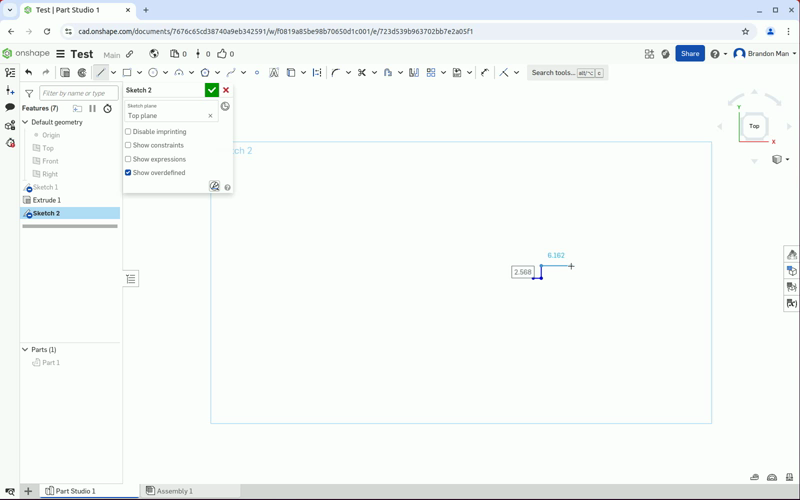
mouse_move(533, 265)
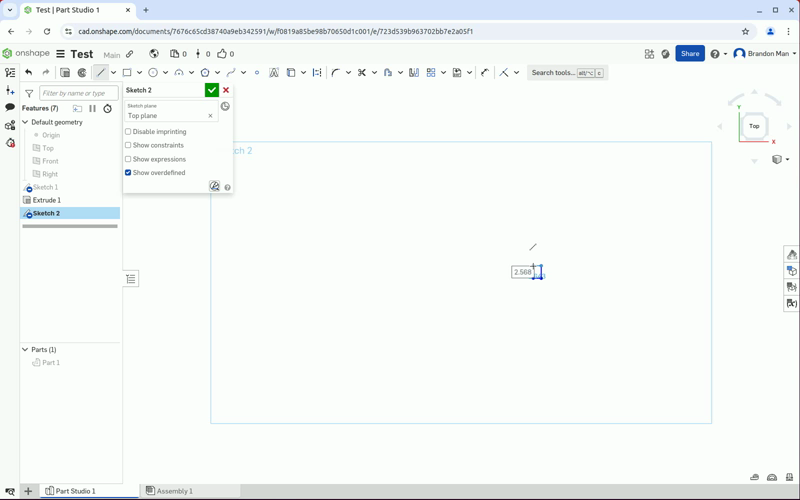
click(533, 265)
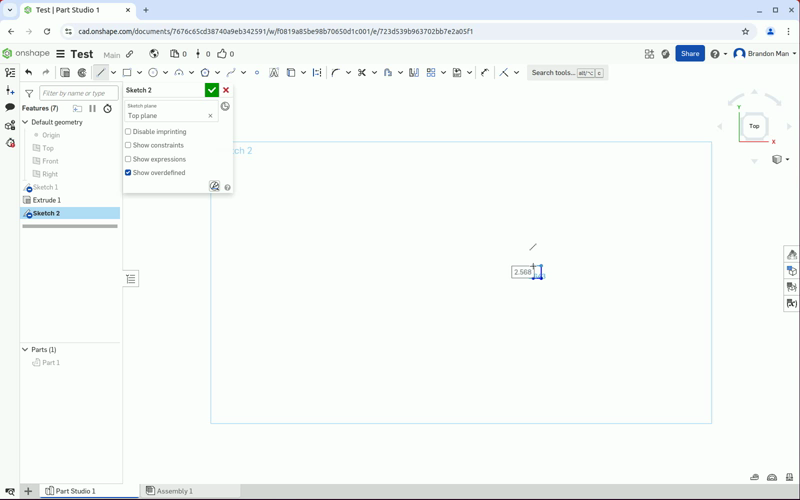
key_up(shift)
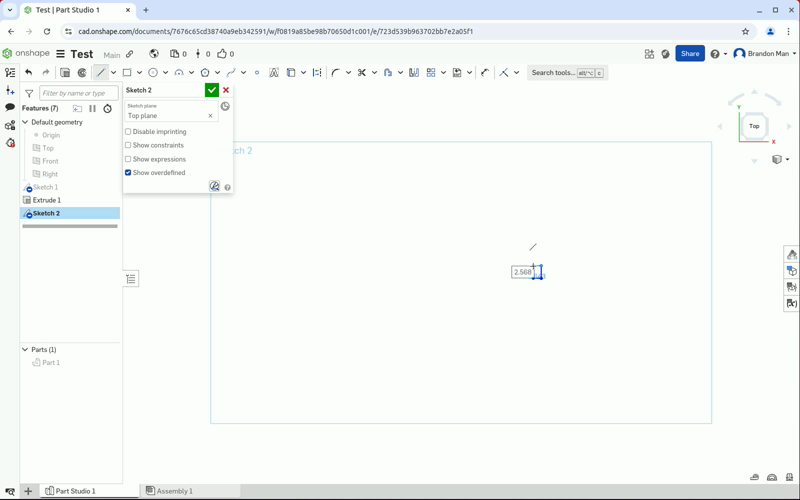
mouse_move(563, 265)
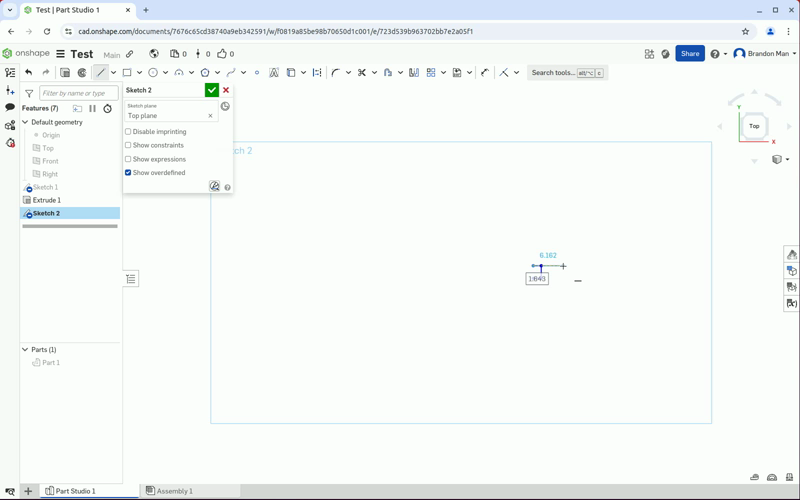
key_down(shift)
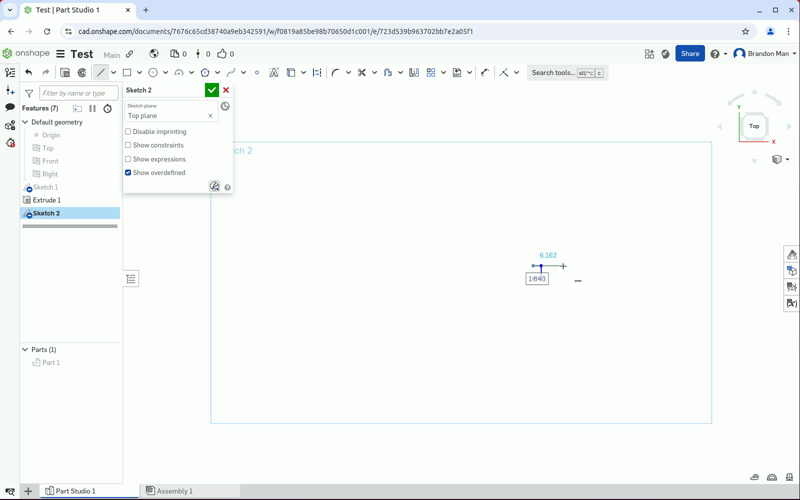
mouse_move(533, 278)
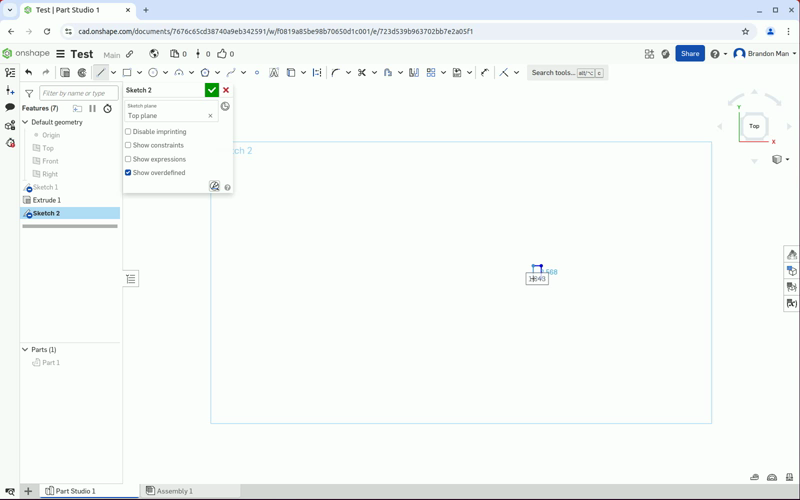
key_up(shift)
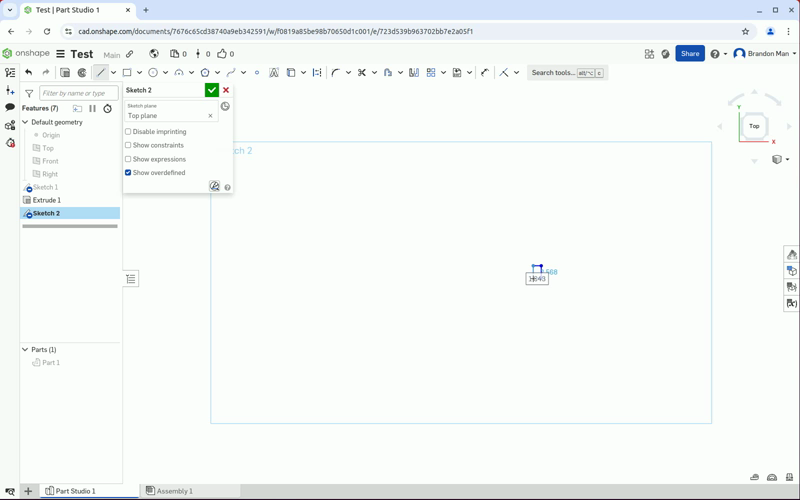
click(533, 278)
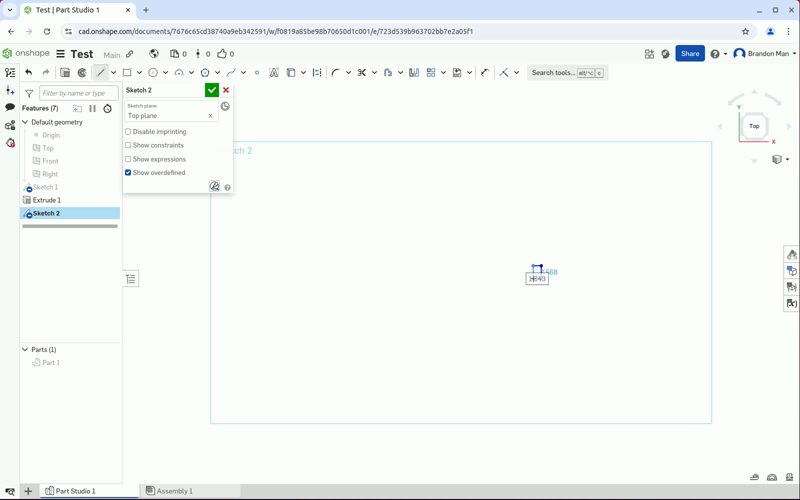
key(esc)
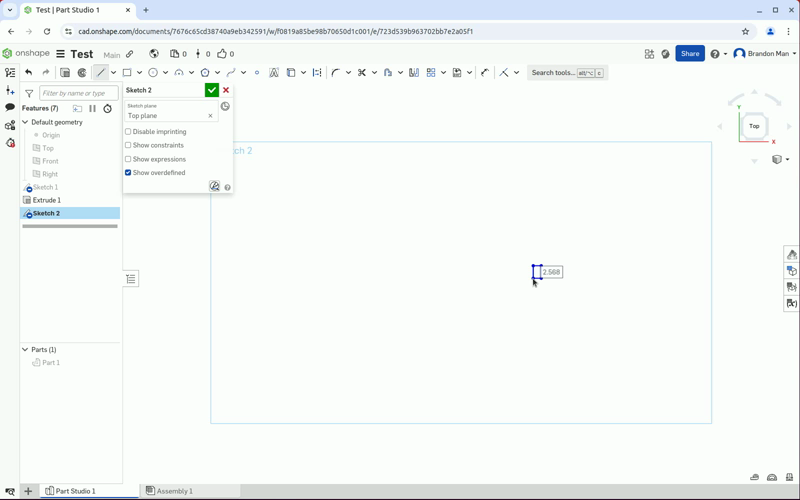
key(l)
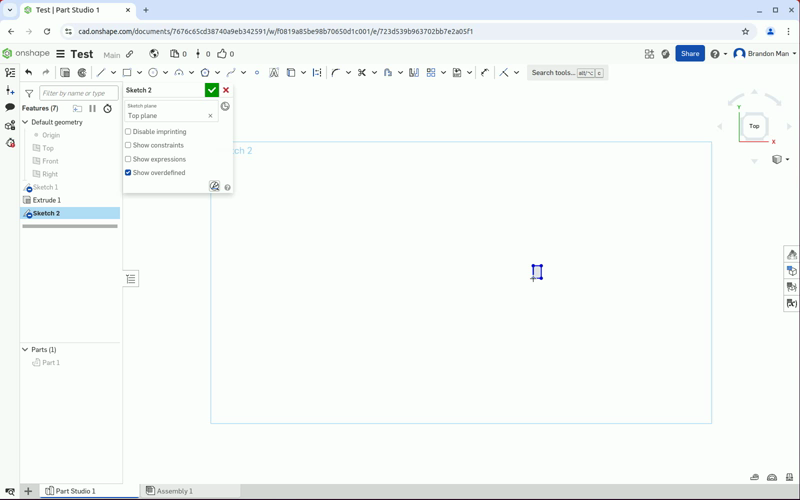
key_down(shift)
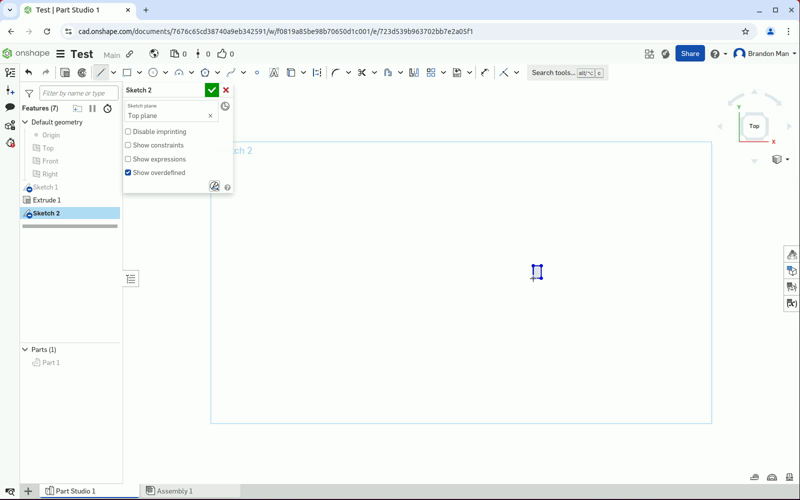
mouse_move(535, 275)
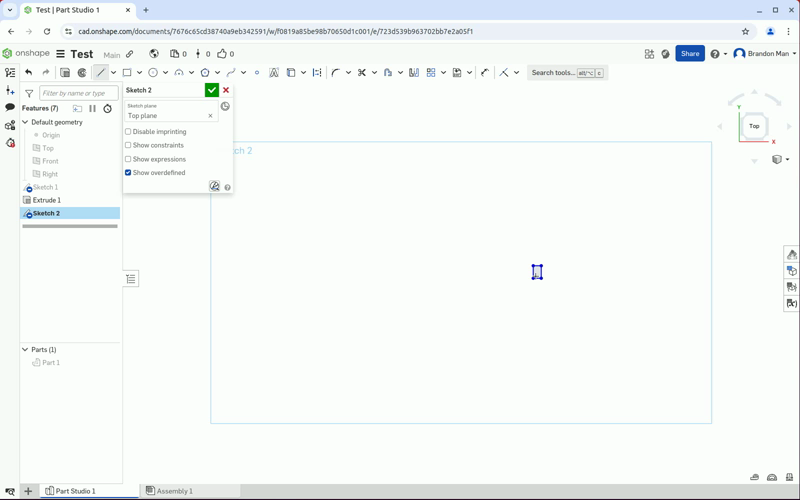
scroll(6)
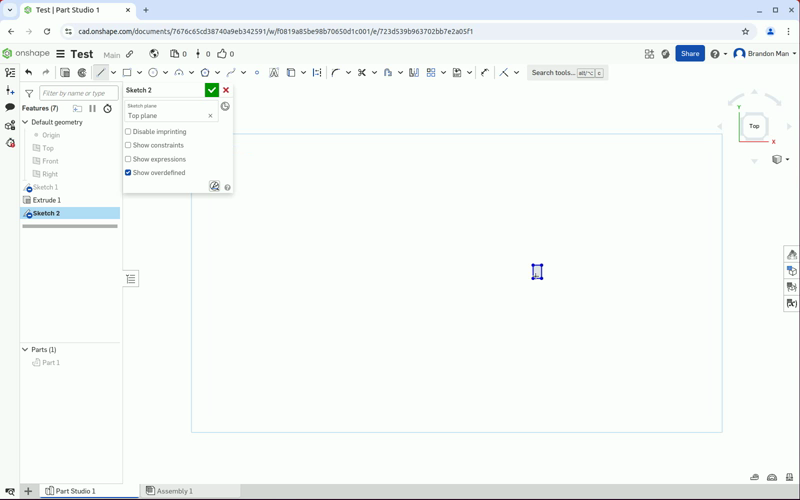
scroll(6)
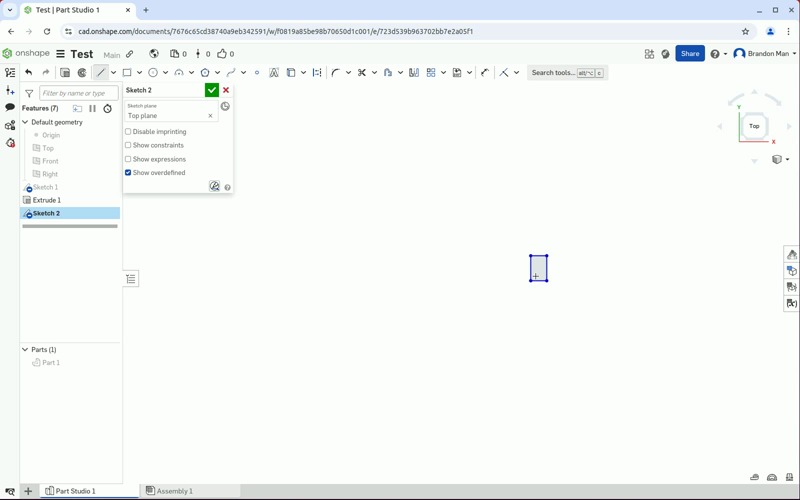
scroll(6)
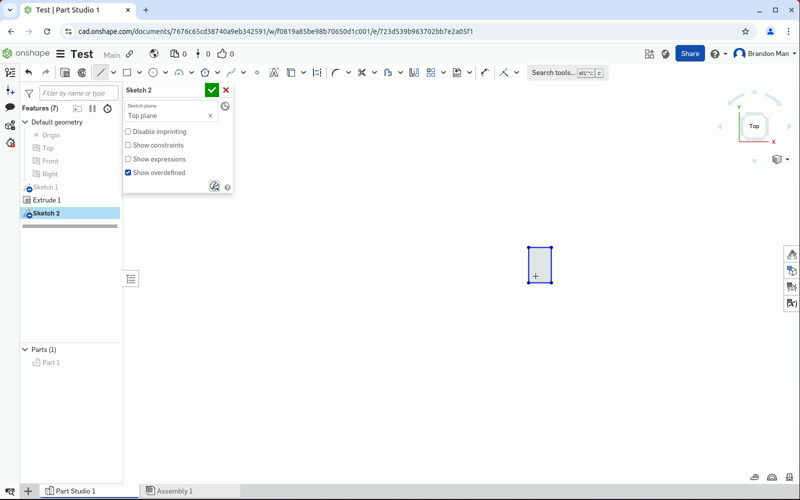
scroll(6)
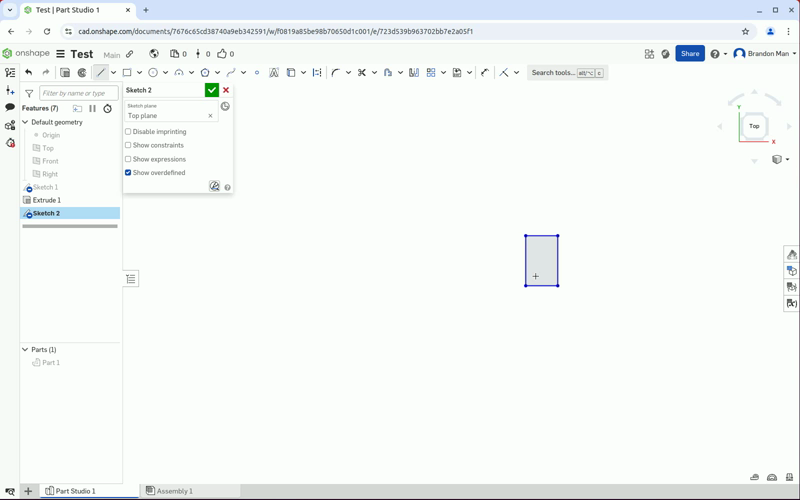
scroll(6)
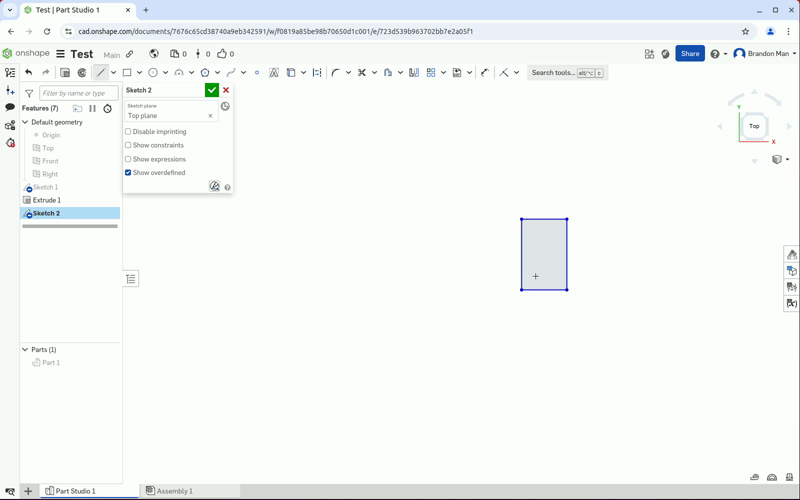
scroll(6)
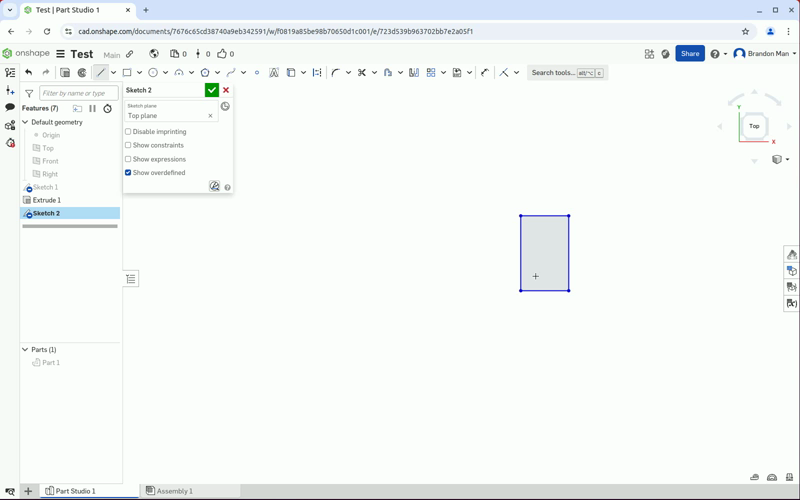
scroll(6)
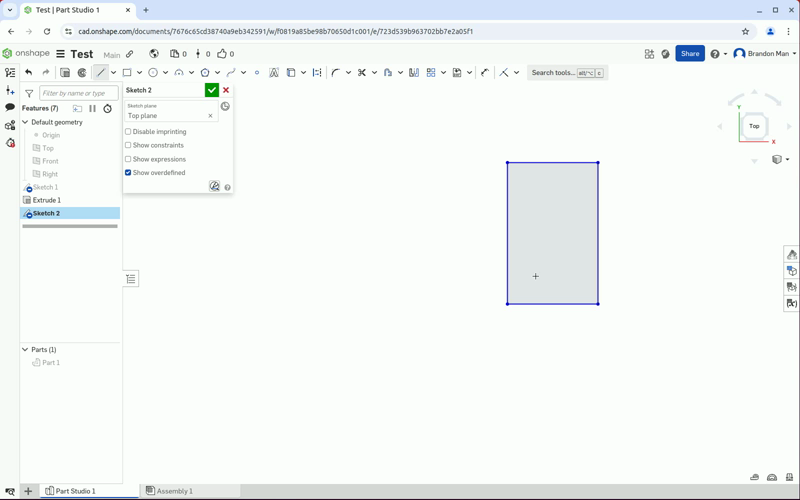
click(535, 275)
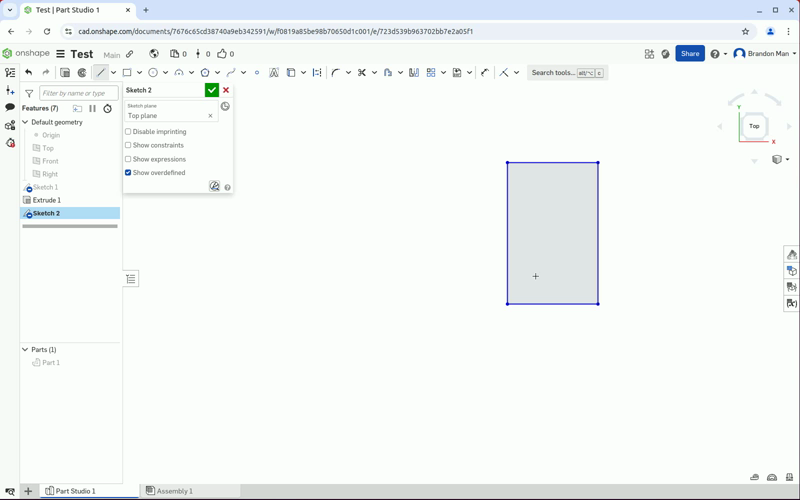
scroll(-6)
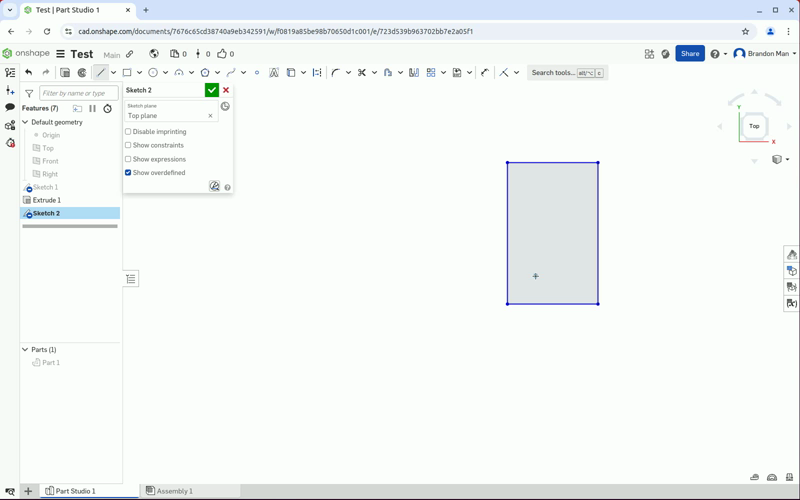
scroll(-6)
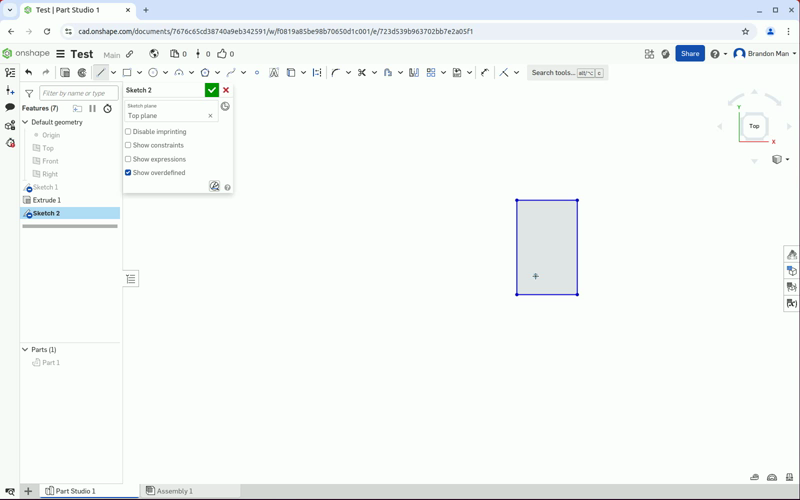
scroll(-6)
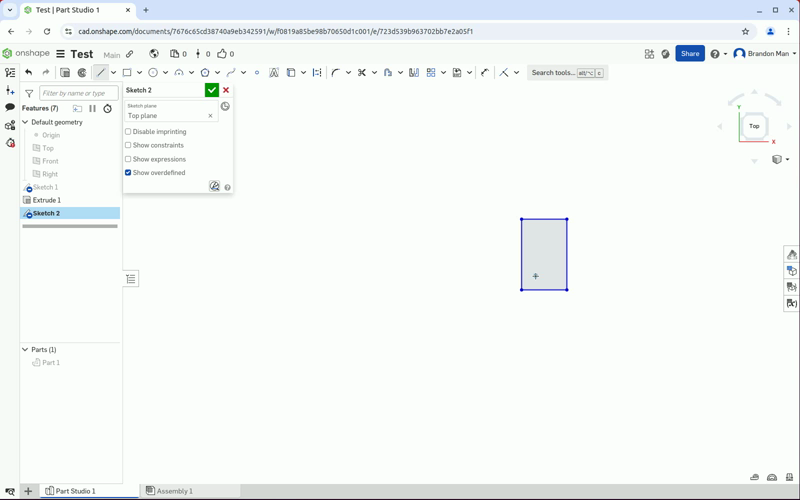
scroll(-6)
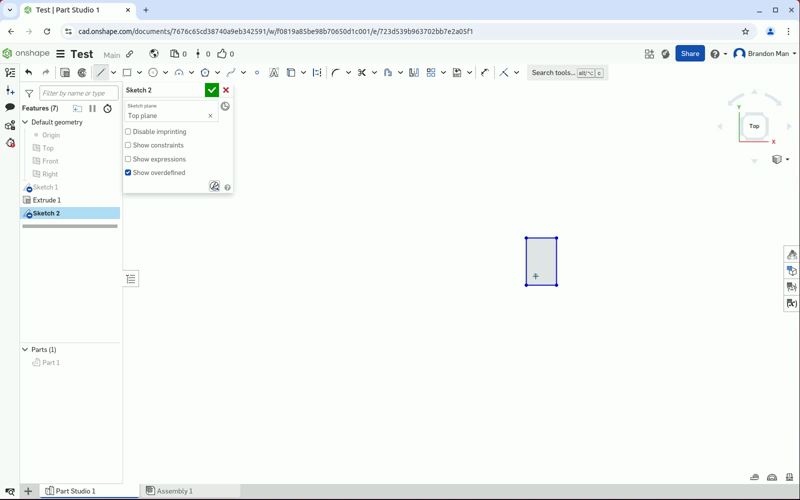
scroll(-6)
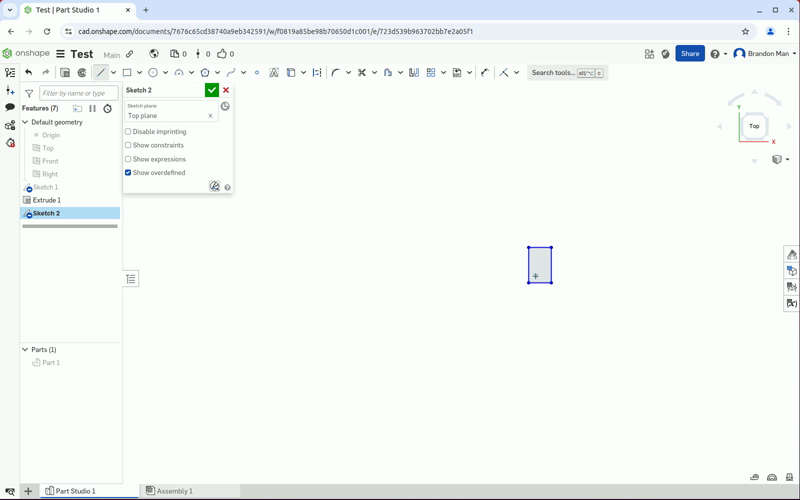
scroll(-6)
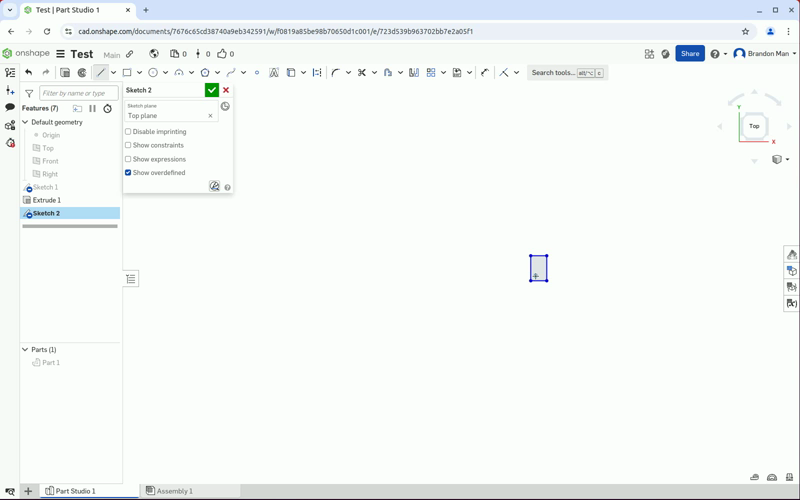
scroll(-6)
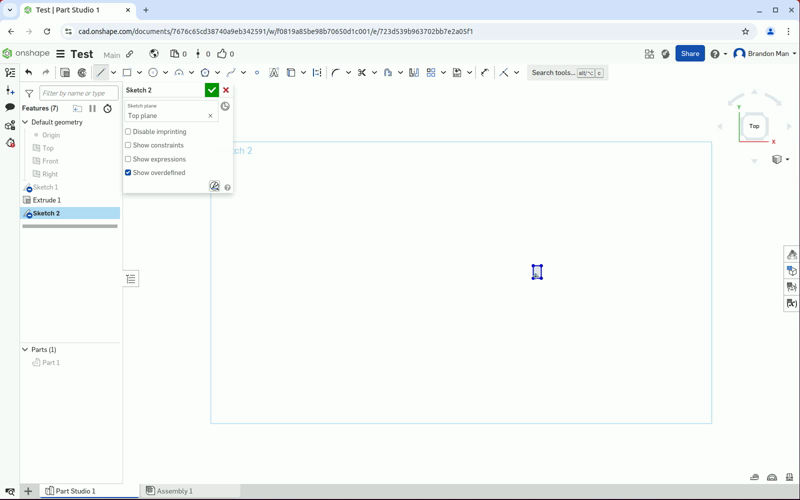
key_up(shift)
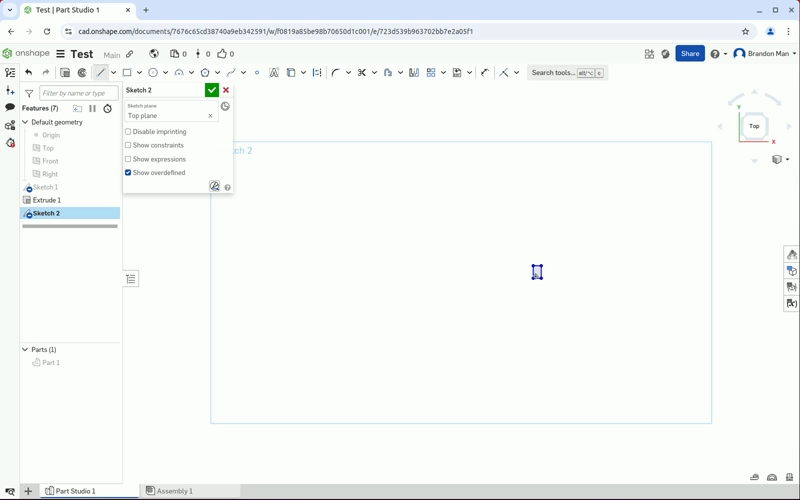
key_down(shift)
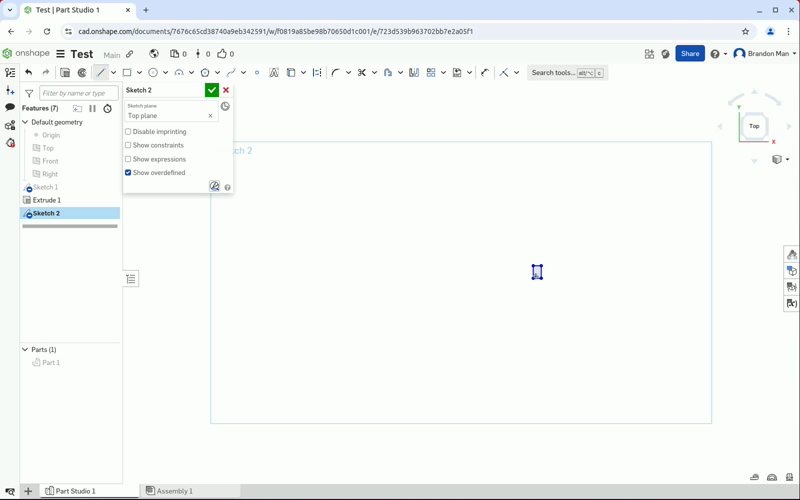
mouse_move(565, 275)
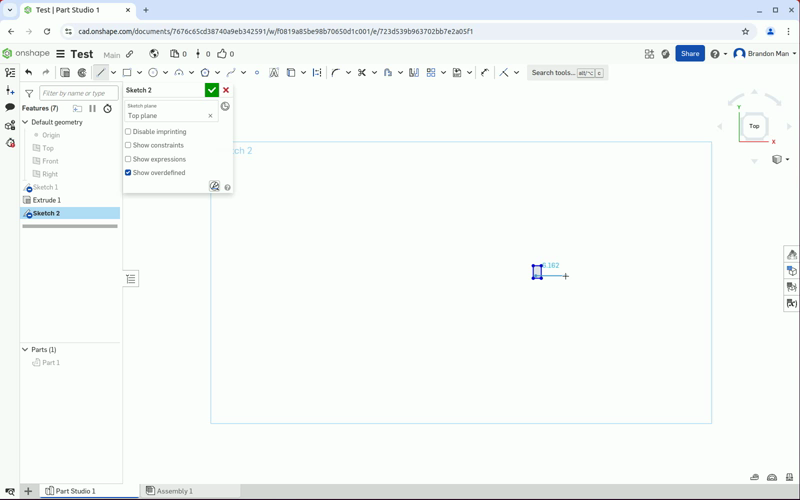
mouse_move(538, 275)
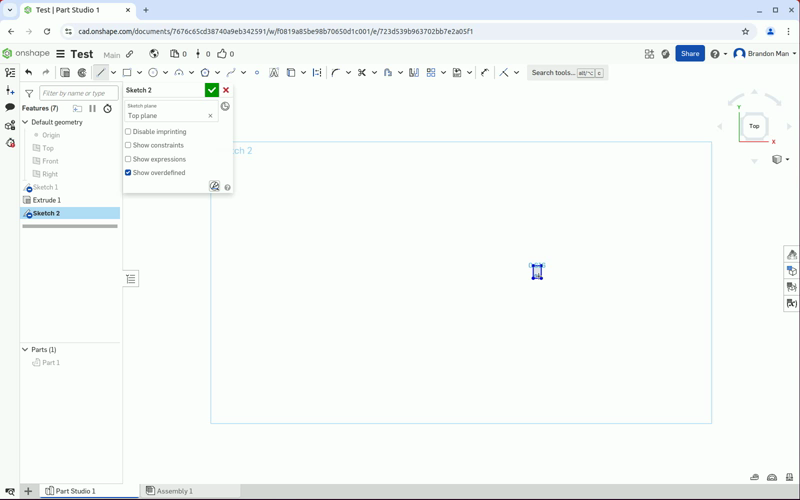
scroll(6)
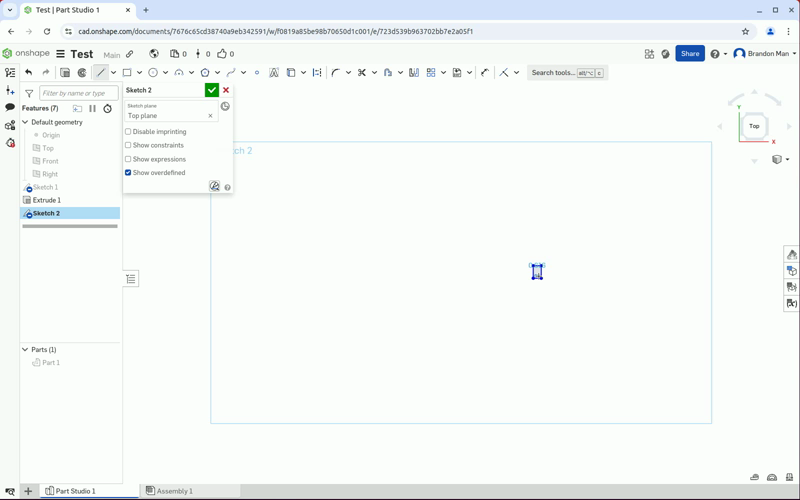
scroll(6)
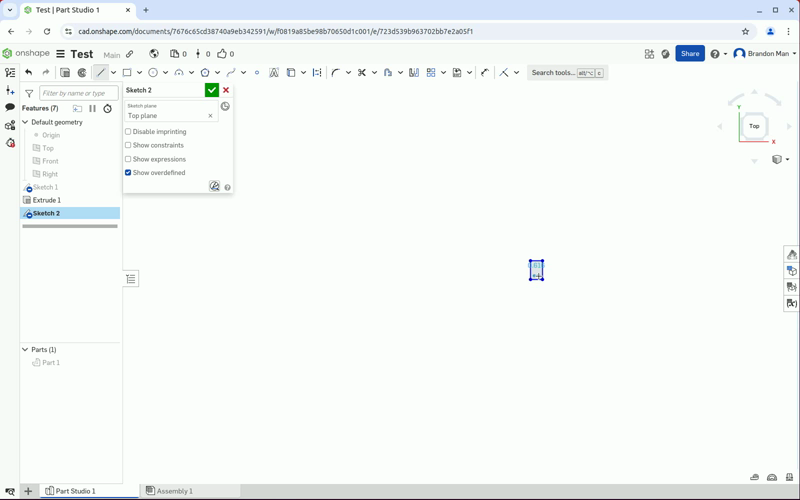
scroll(6)
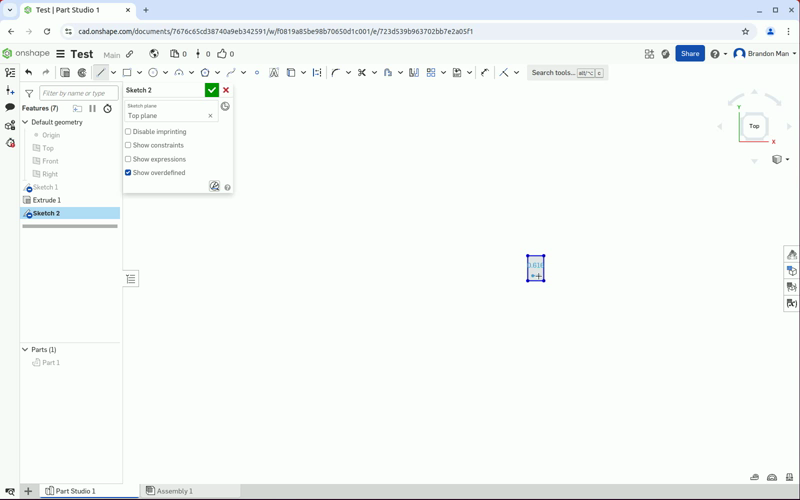
scroll(6)
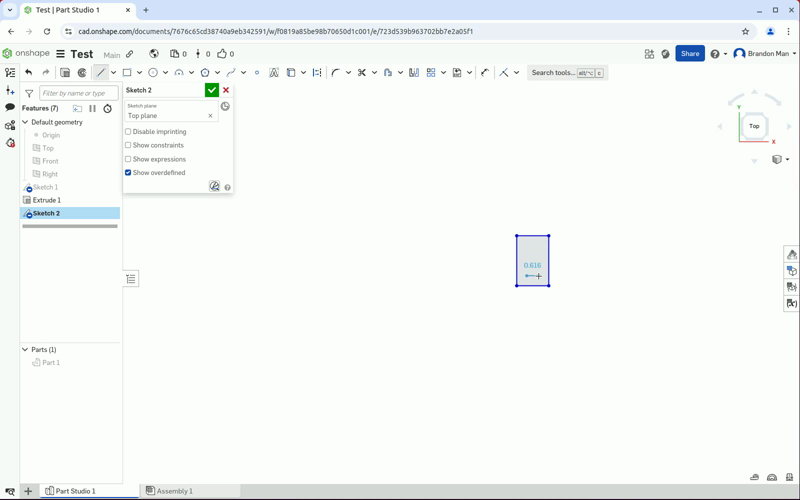
scroll(6)
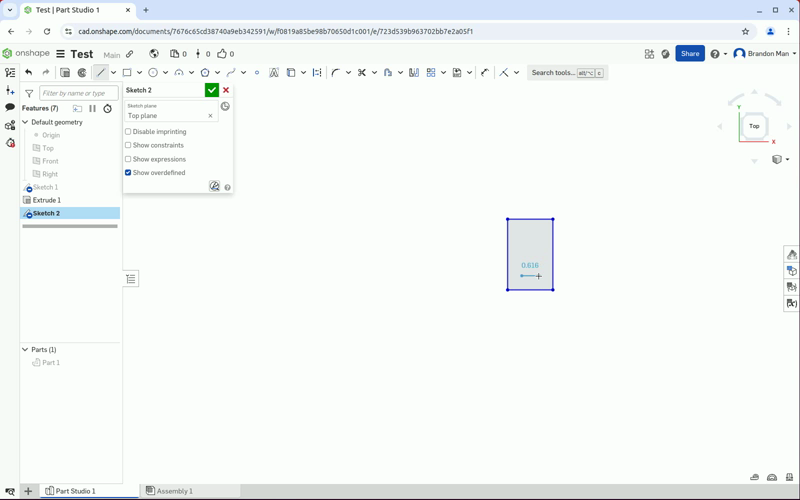
scroll(6)
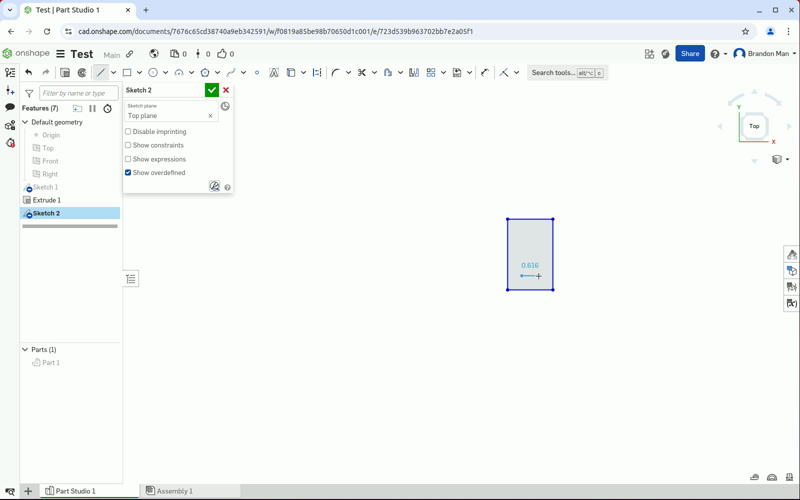
scroll(6)
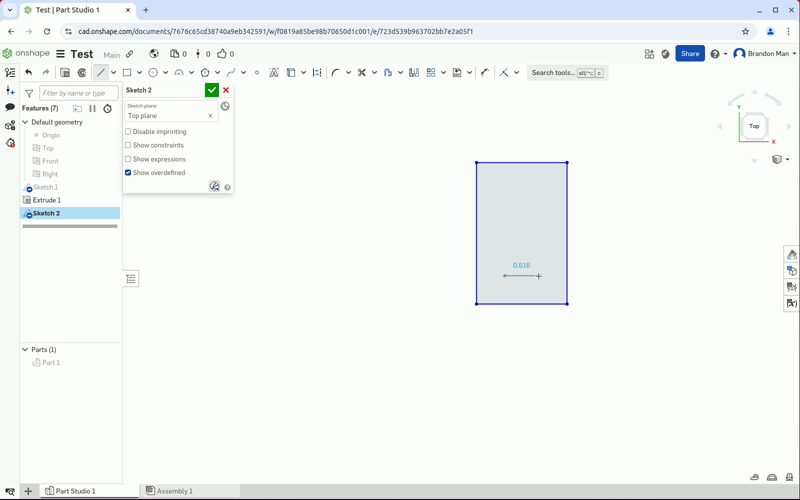
click(538, 275)
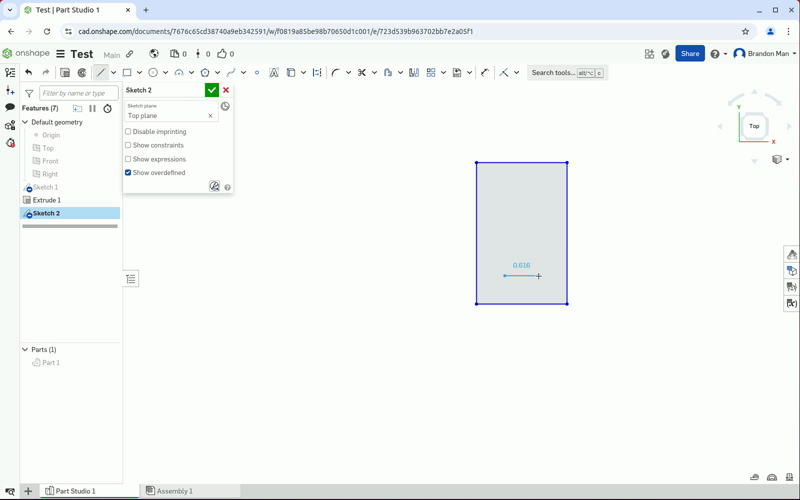
scroll(-6)
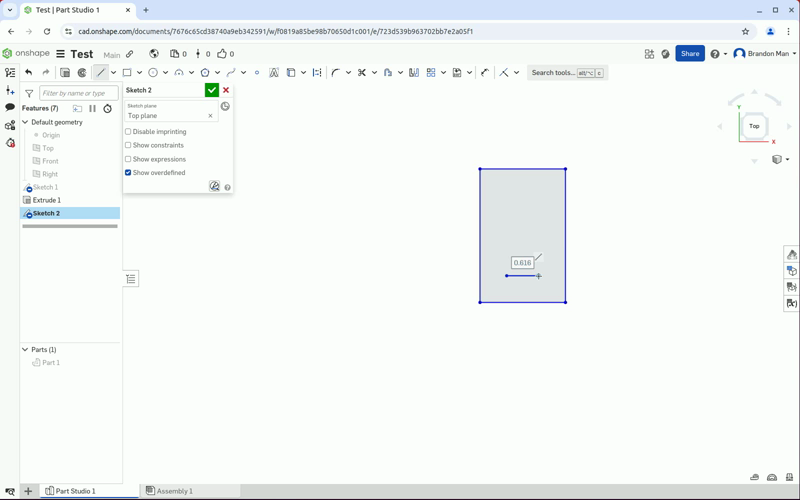
scroll(-6)
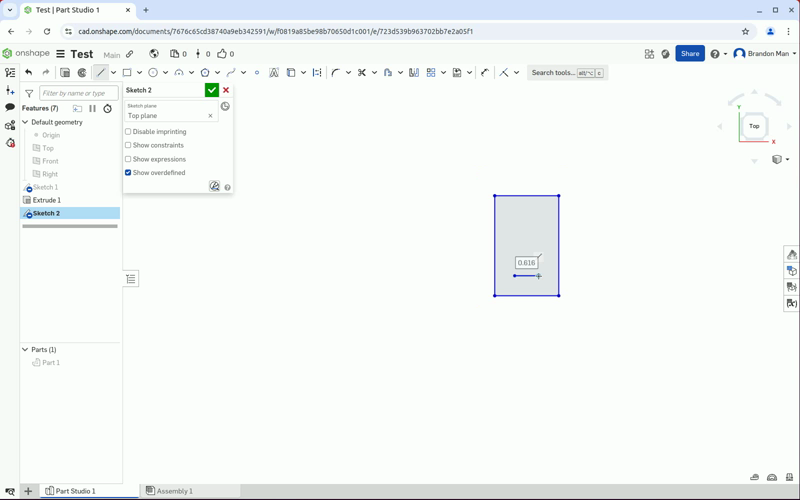
scroll(-6)
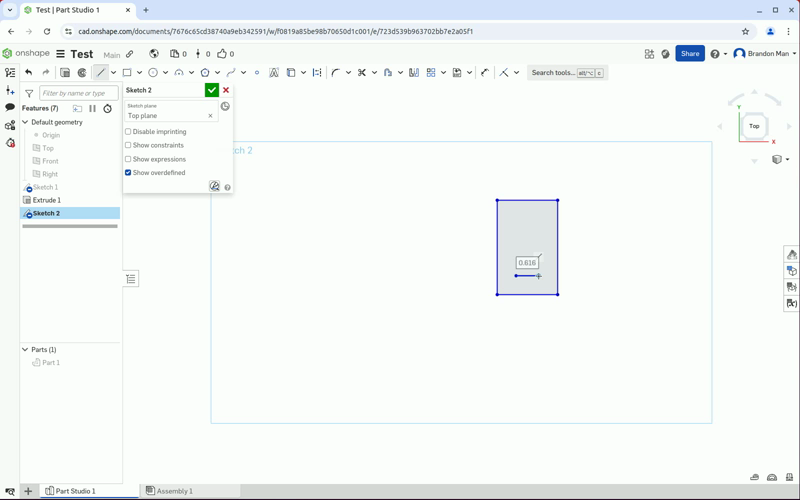
scroll(-6)
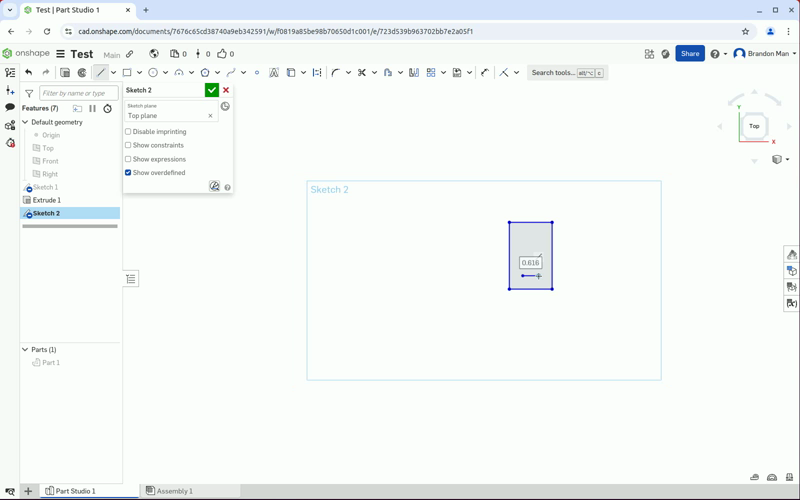
scroll(-6)
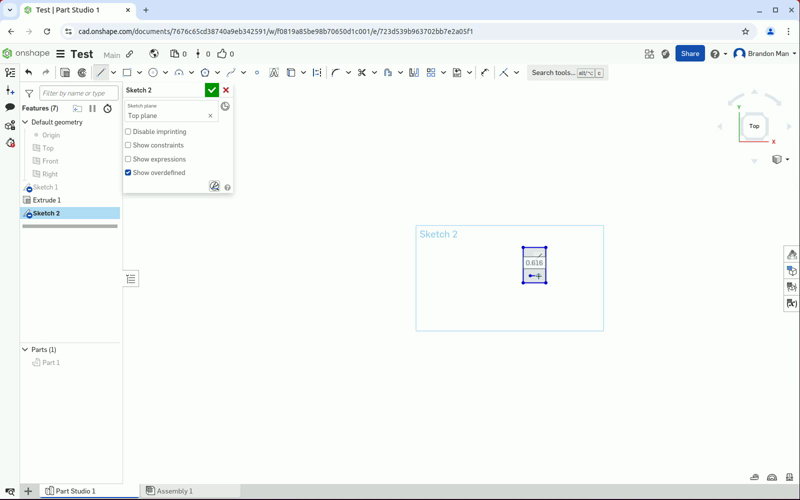
scroll(-6)
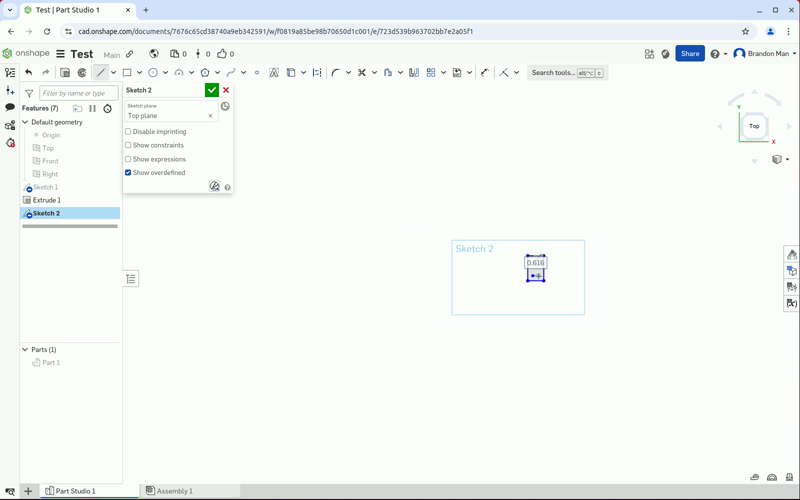
scroll(-6)
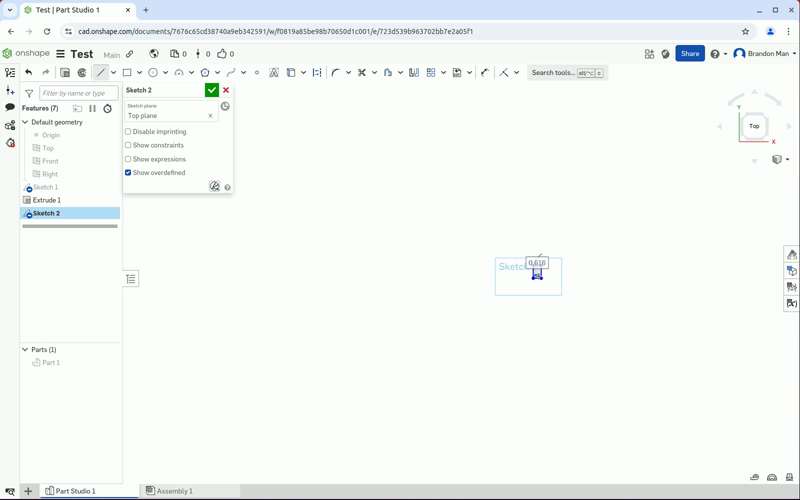
key_up(shift)
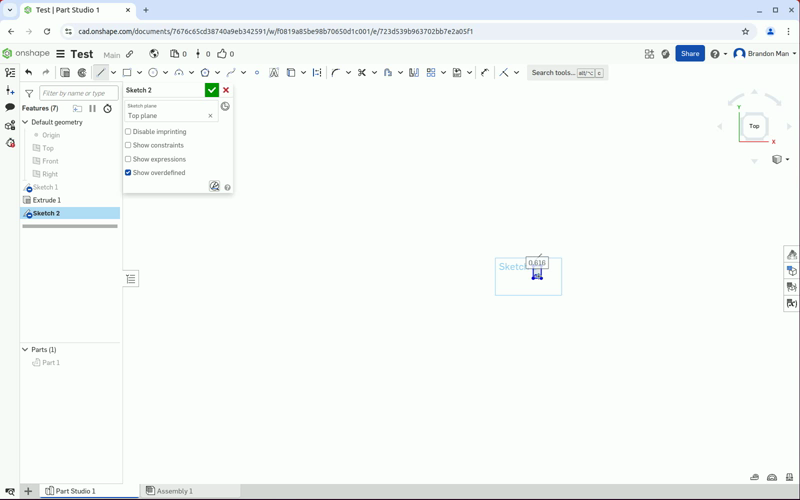
key_down(shift)
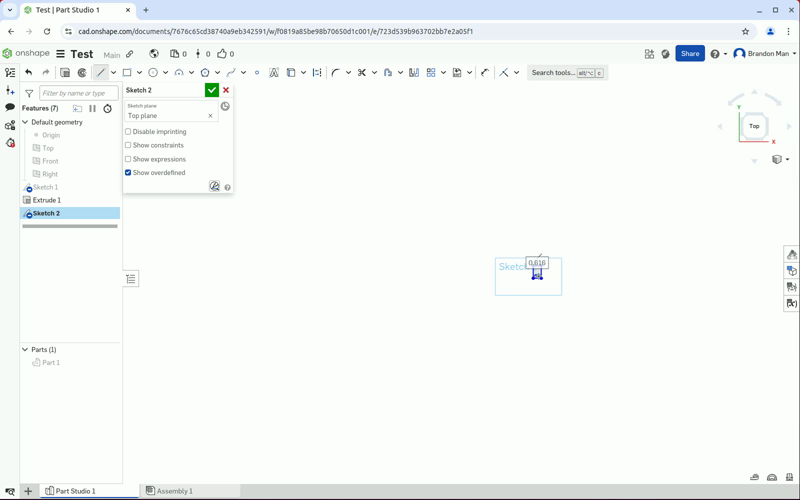
mouse_move(568, 275)
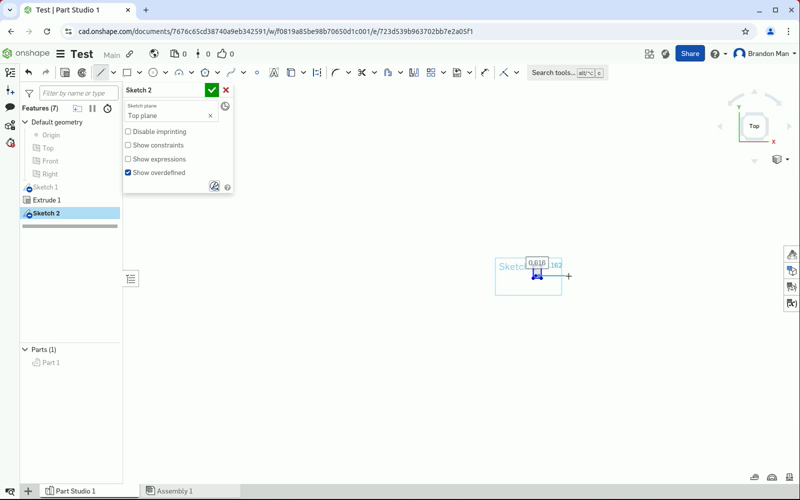
mouse_move(538, 267)
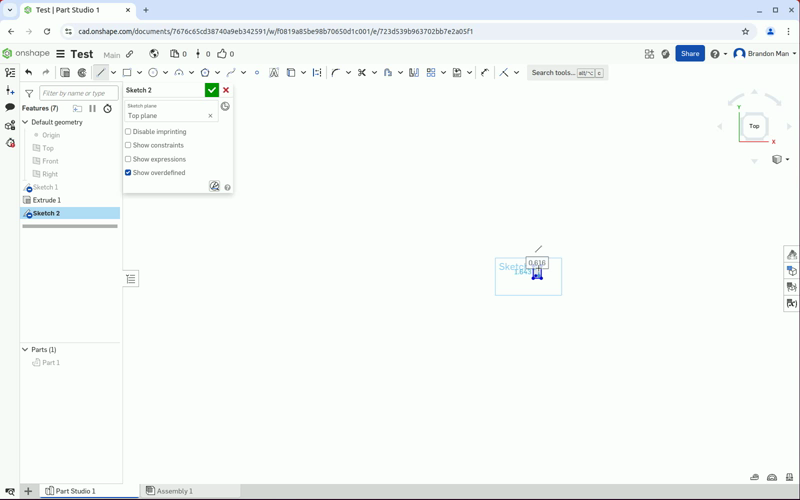
scroll(6)
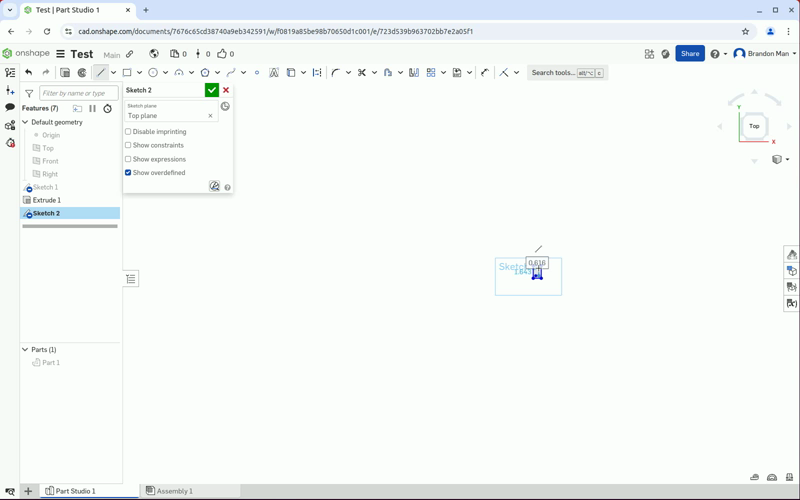
scroll(6)
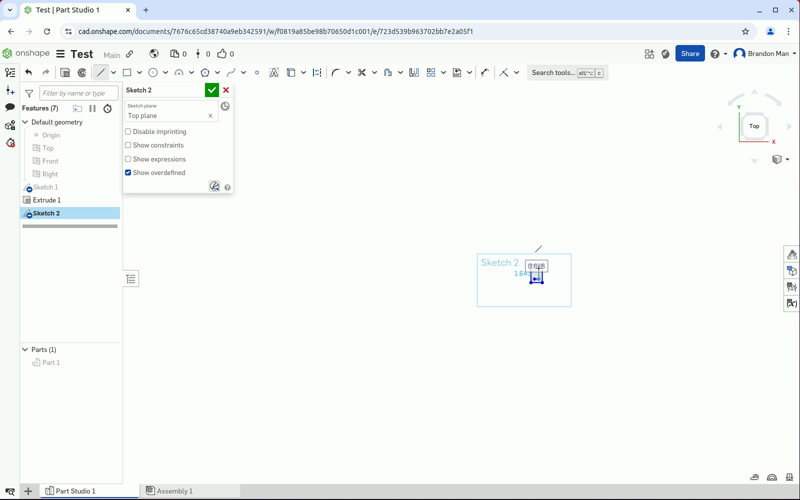
scroll(6)
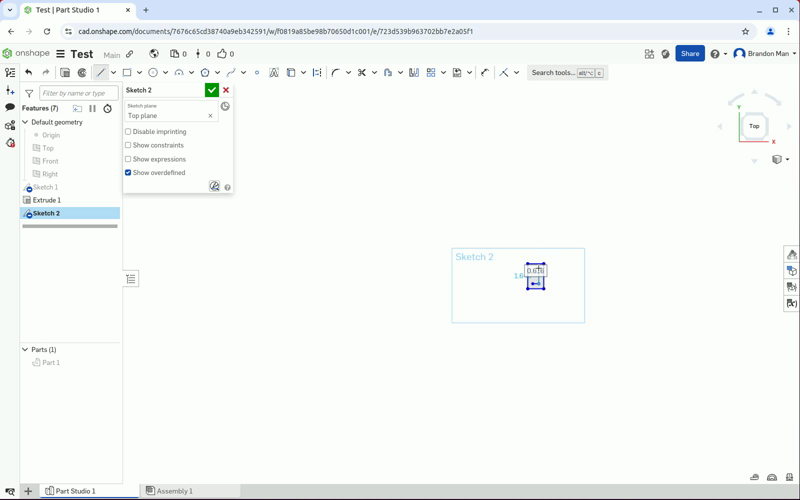
scroll(6)
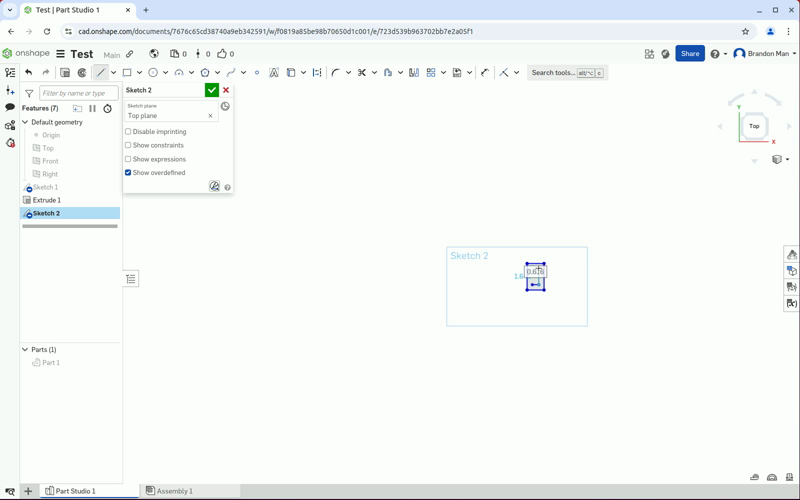
scroll(6)
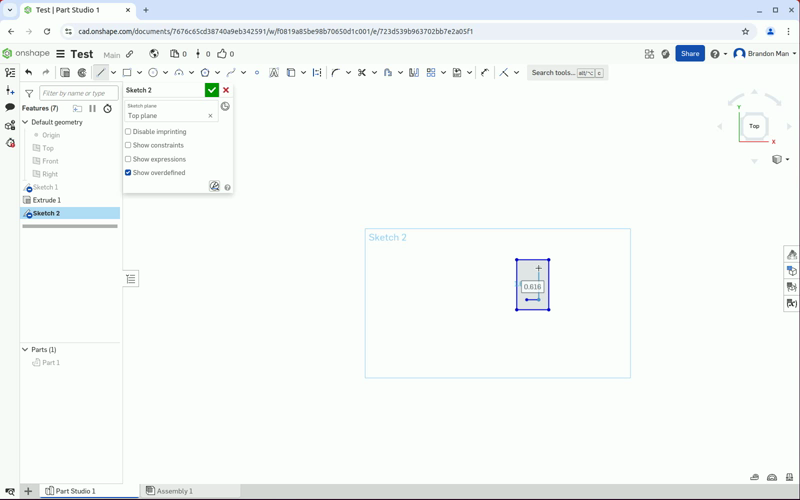
scroll(6)
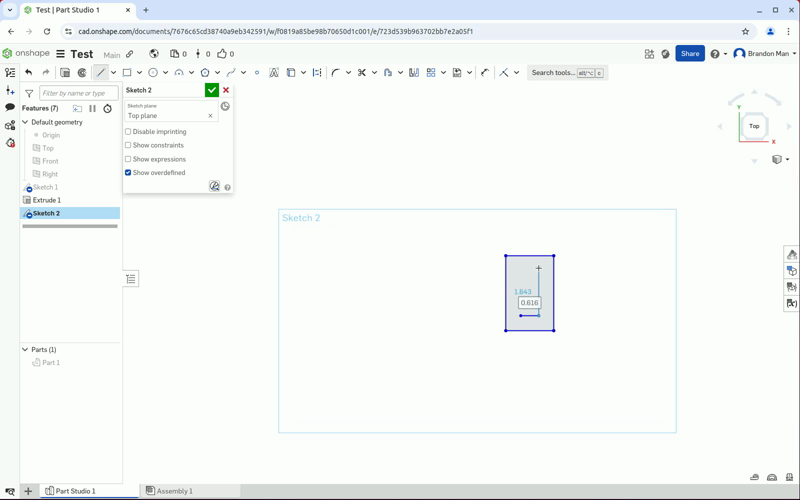
scroll(6)
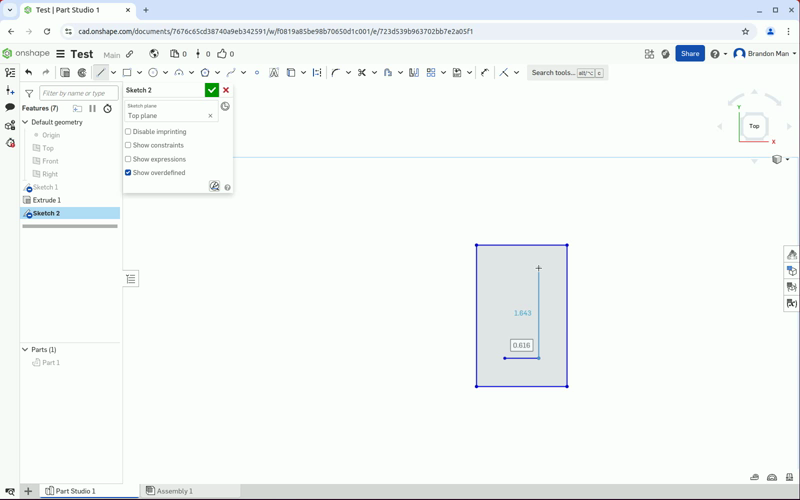
click(538, 267)
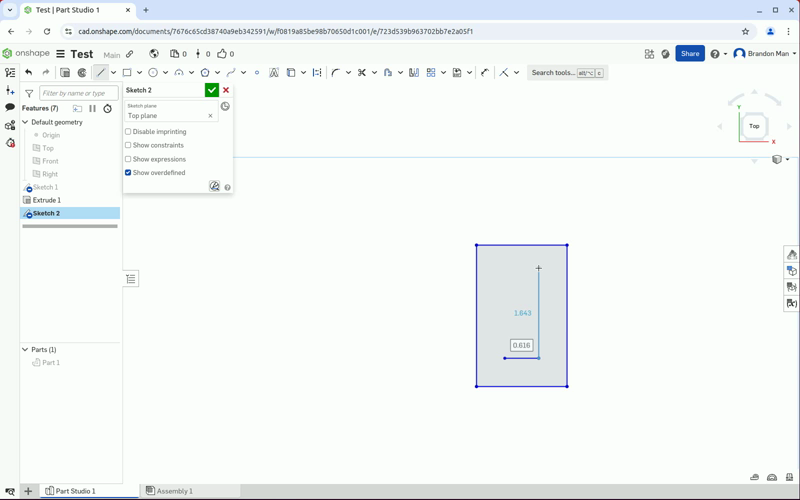
scroll(-6)
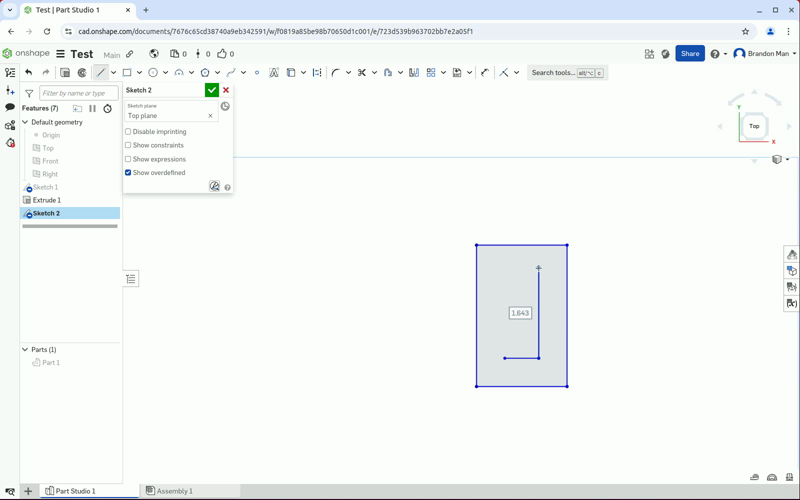
scroll(-6)
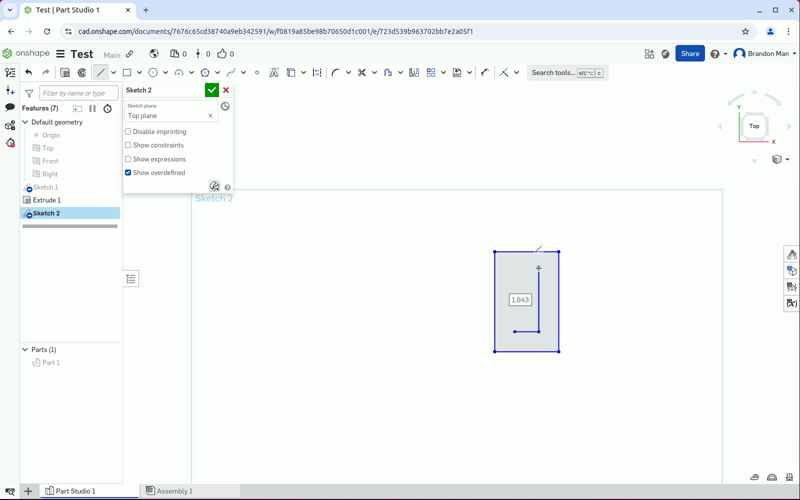
scroll(-6)
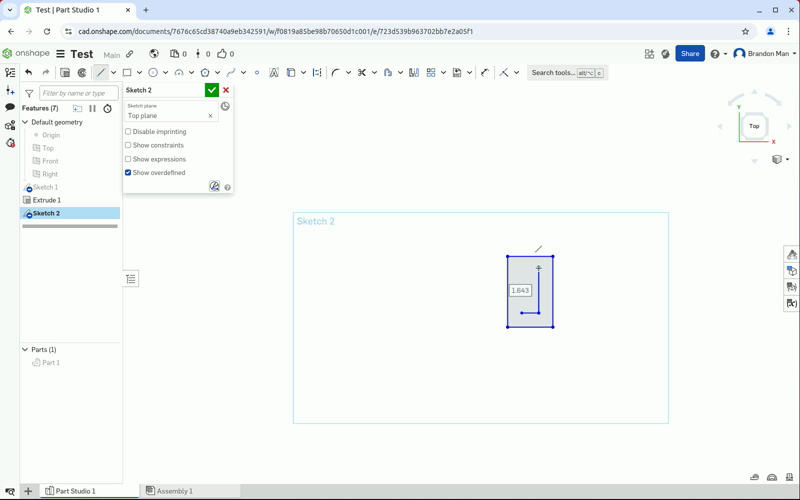
scroll(-6)
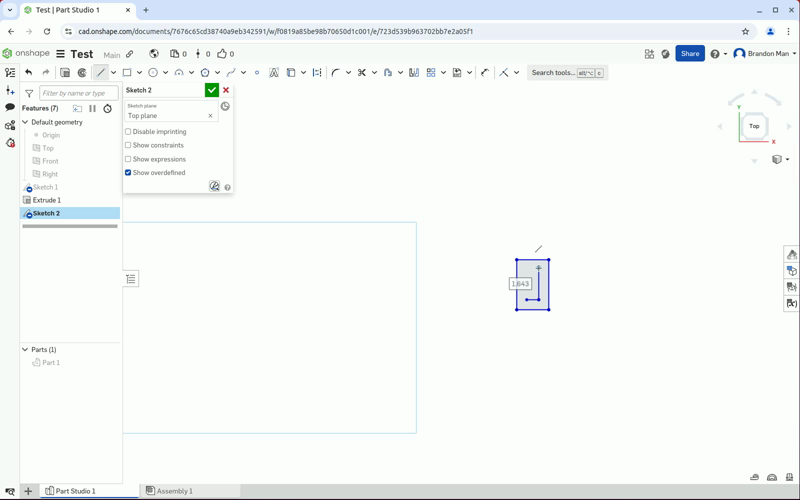
scroll(-6)
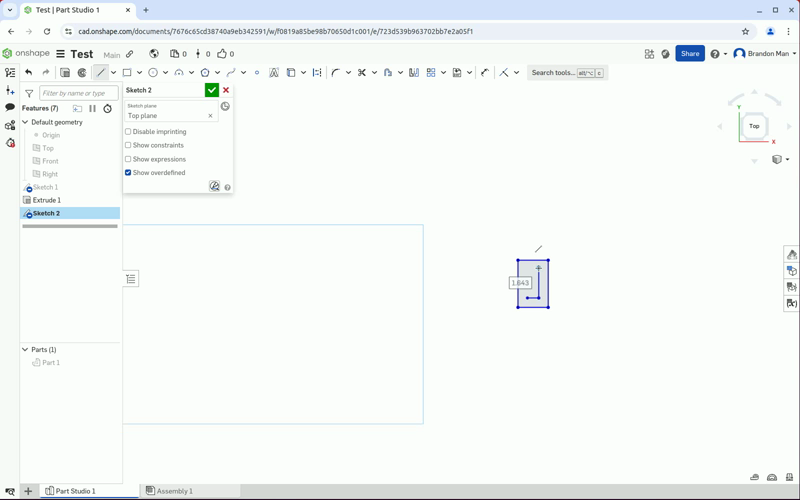
scroll(-6)
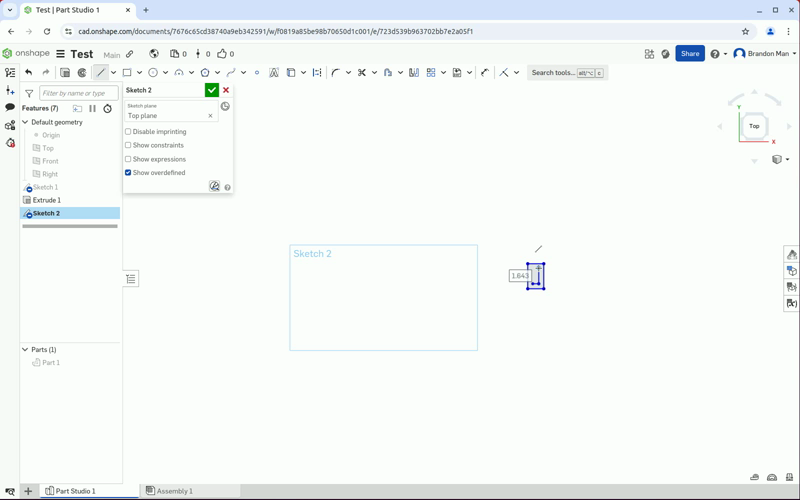
scroll(-6)
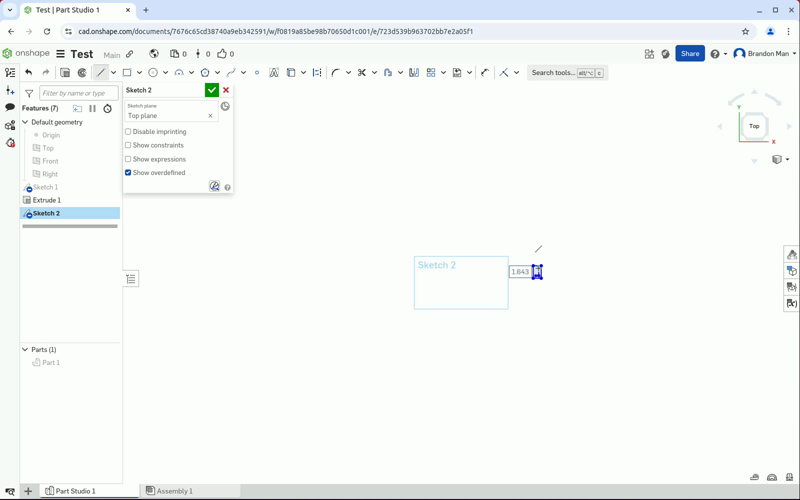
key_up(shift)
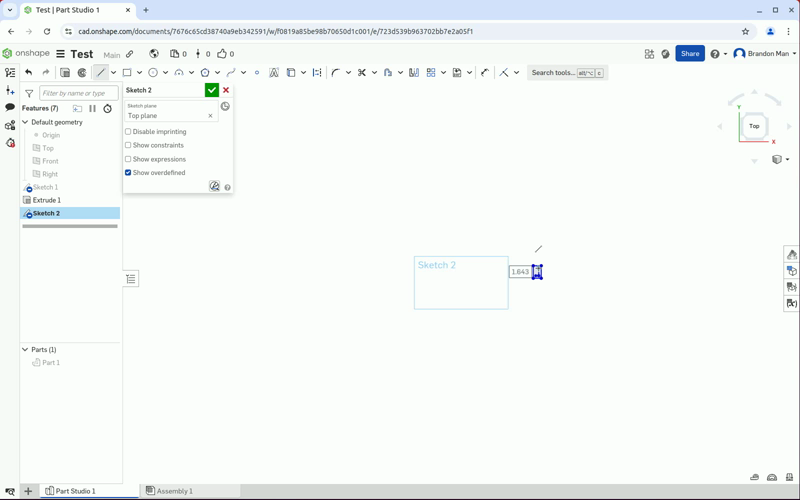
key_down(shift)
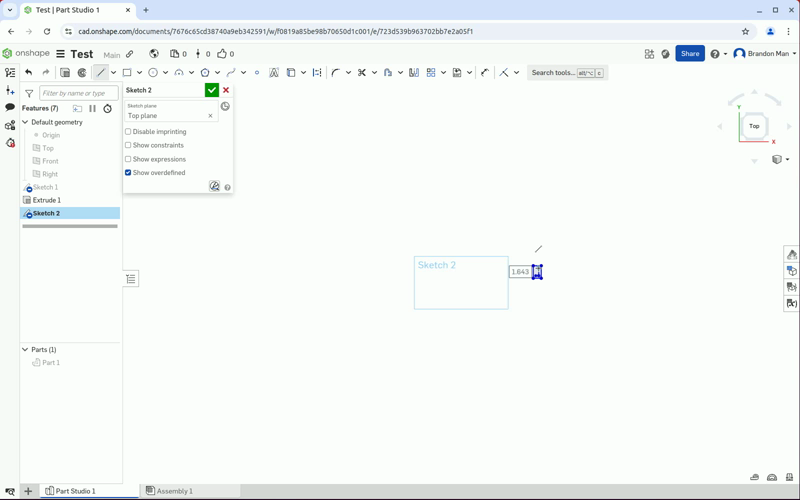
mouse_move(568, 267)
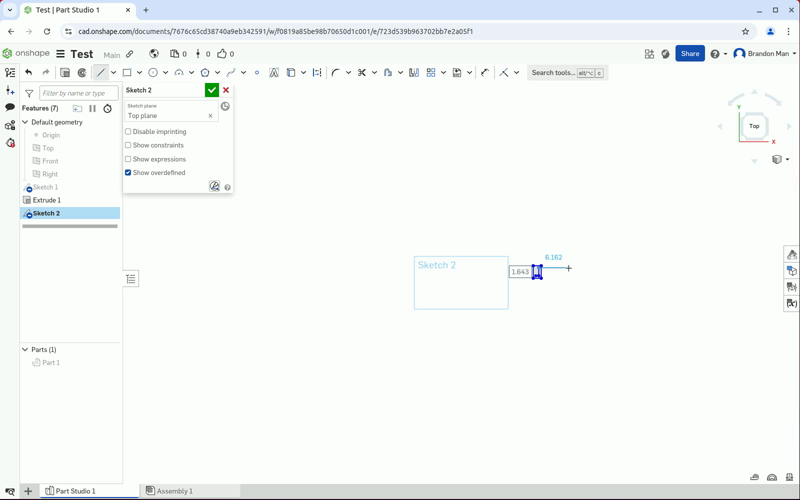
mouse_move(535, 267)
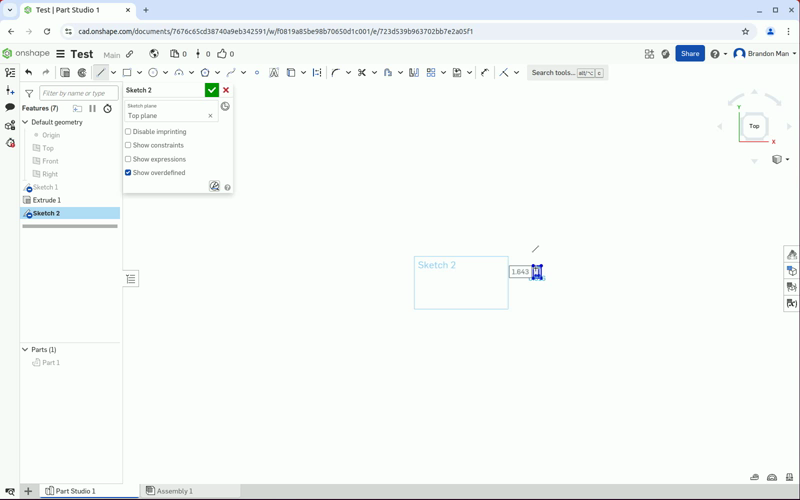
scroll(6)
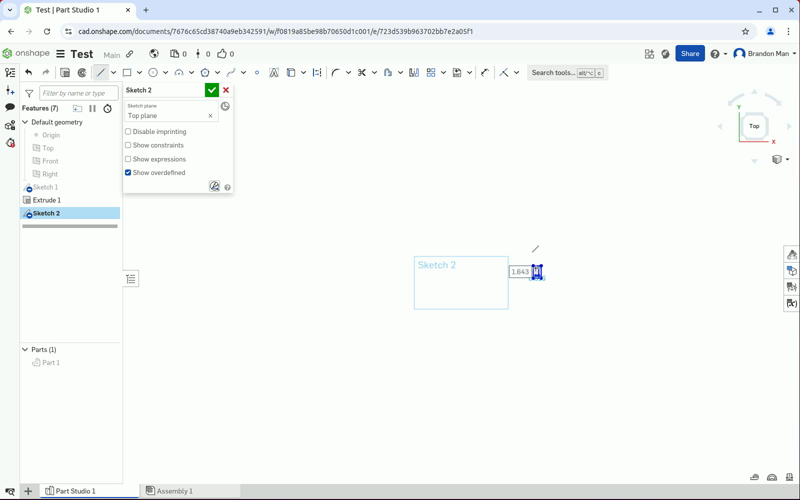
scroll(6)
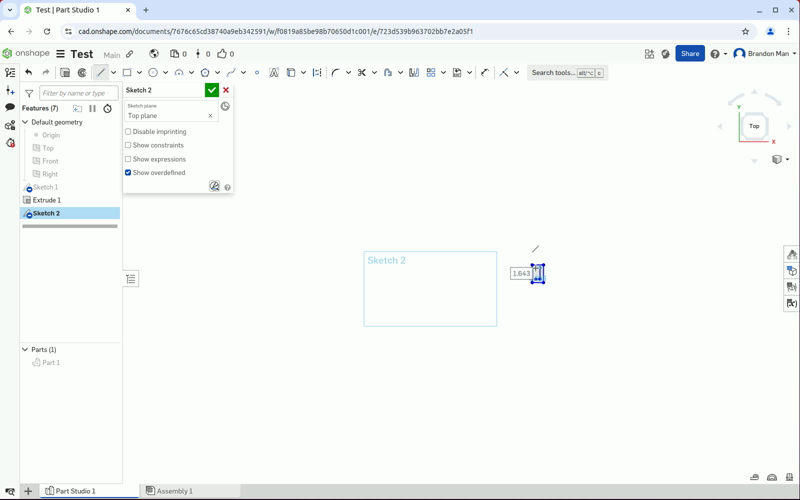
scroll(6)
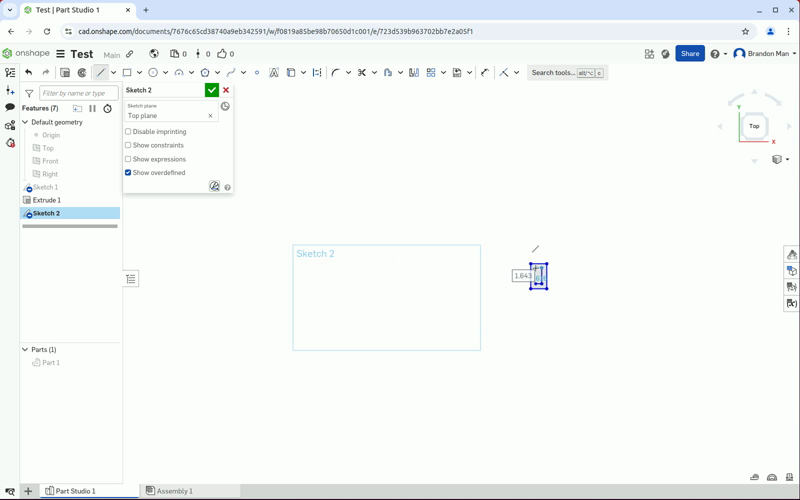
scroll(6)
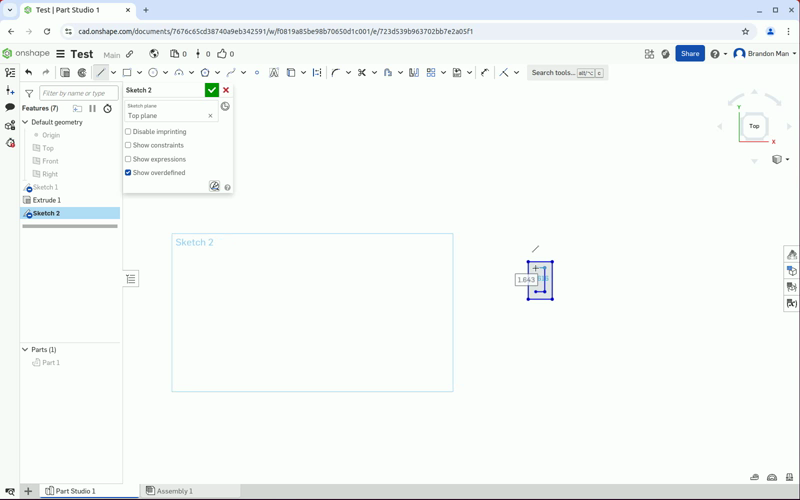
scroll(6)
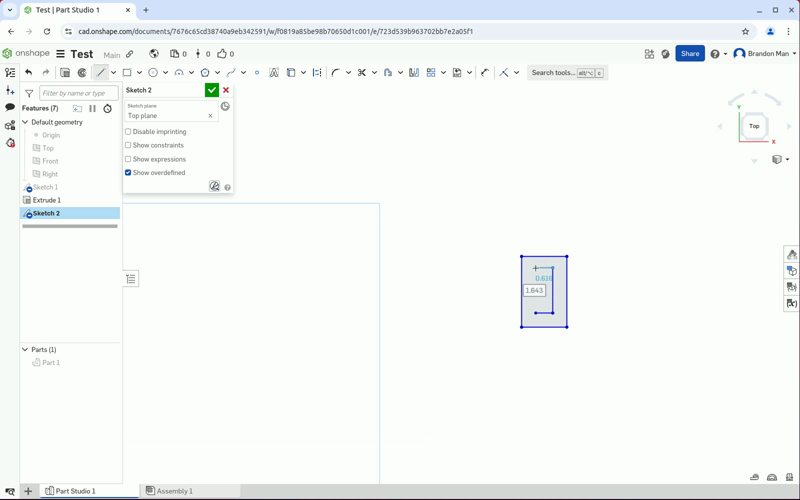
scroll(6)
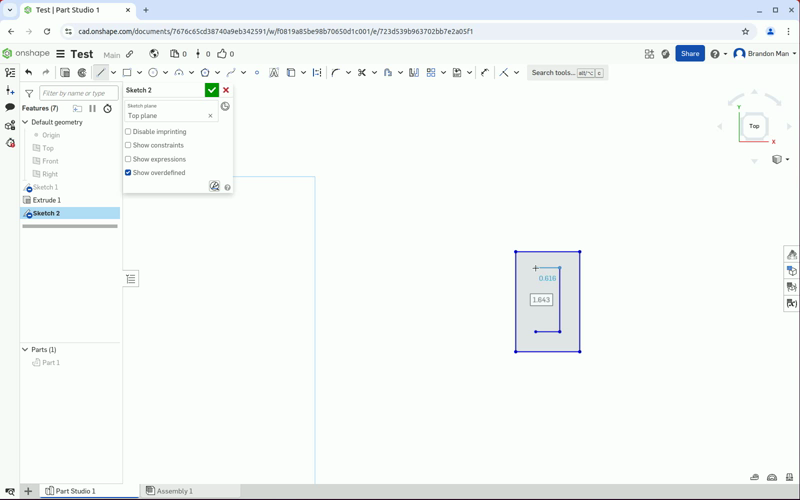
scroll(6)
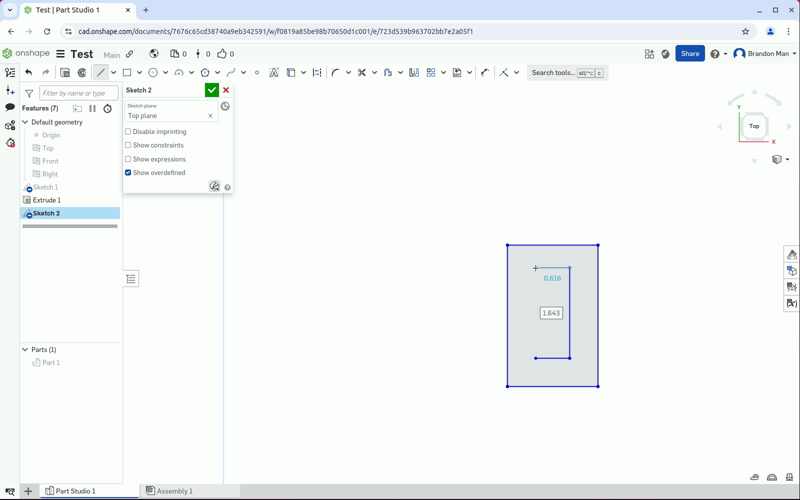
click(535, 267)
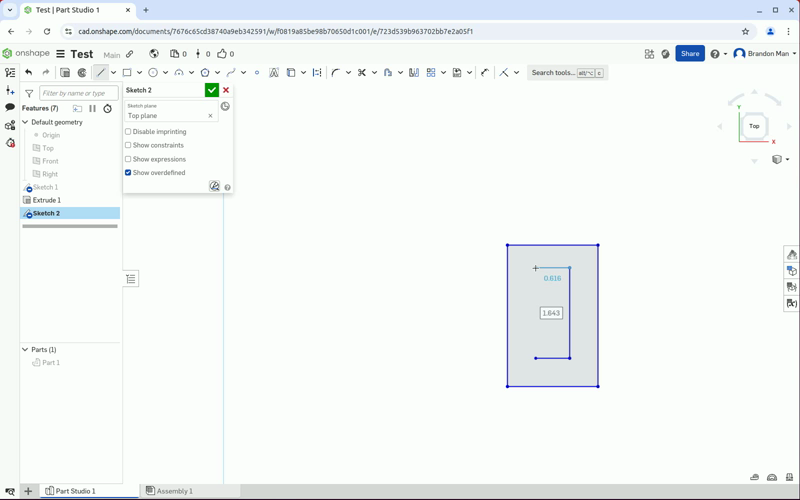
scroll(-6)
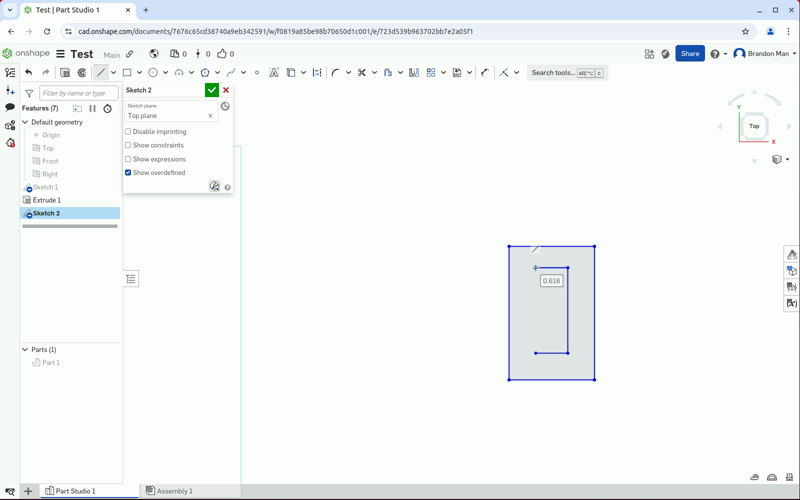
scroll(-6)
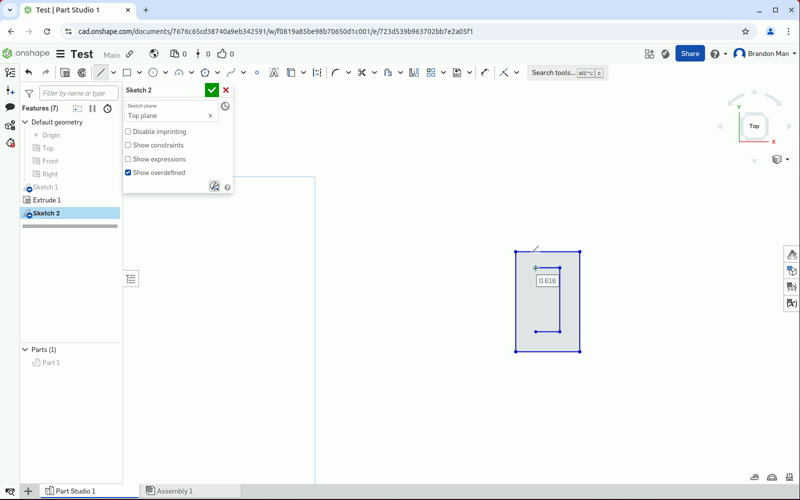
scroll(-6)
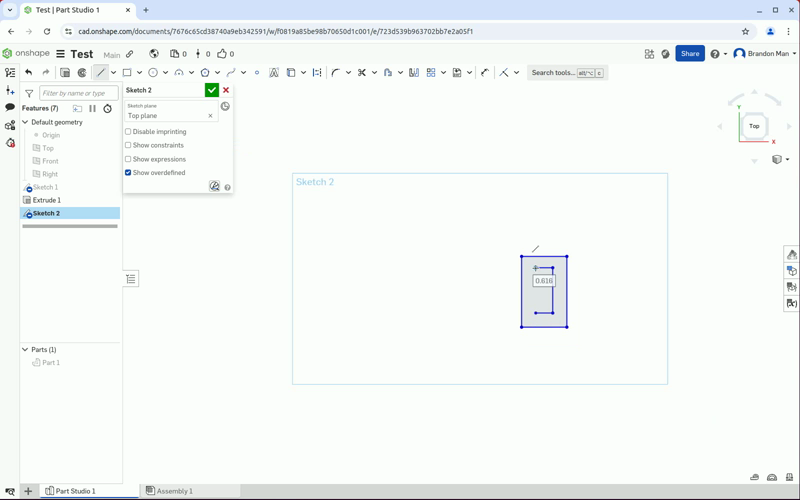
scroll(-6)
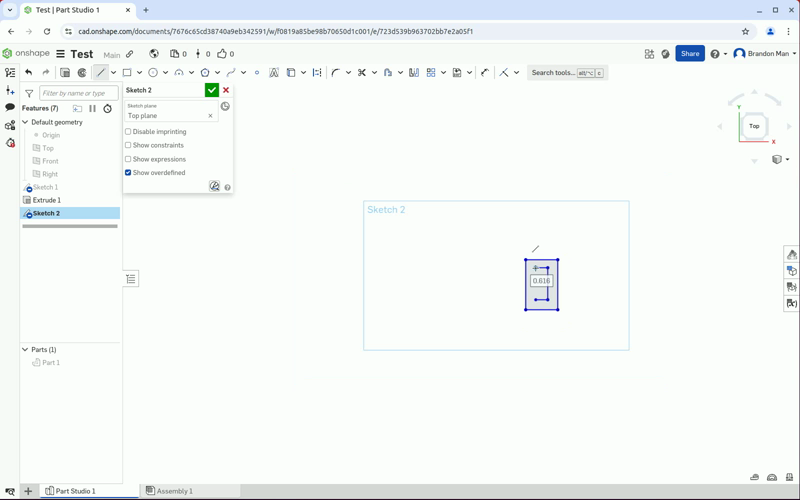
scroll(-6)
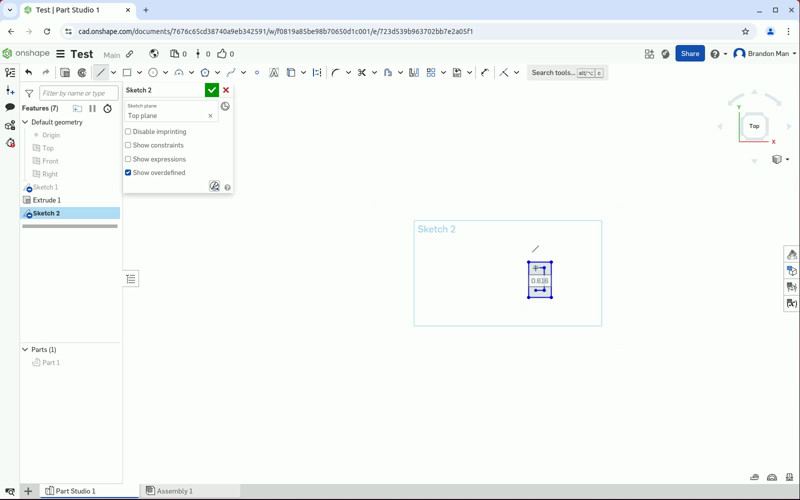
scroll(-6)
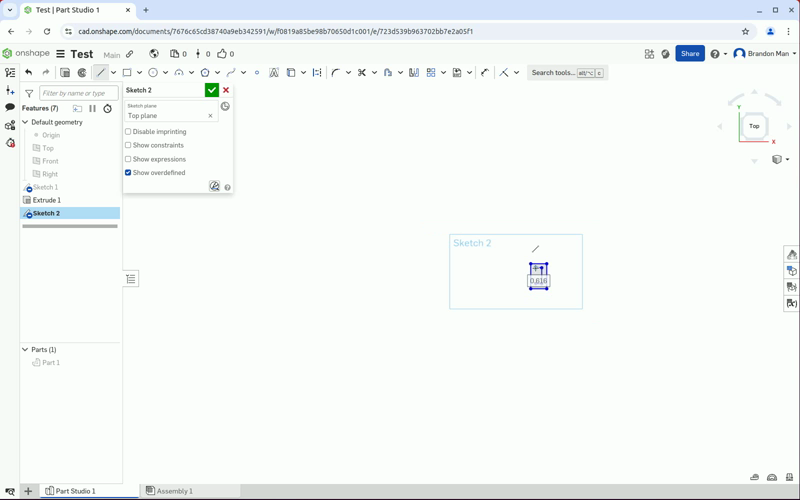
scroll(-6)
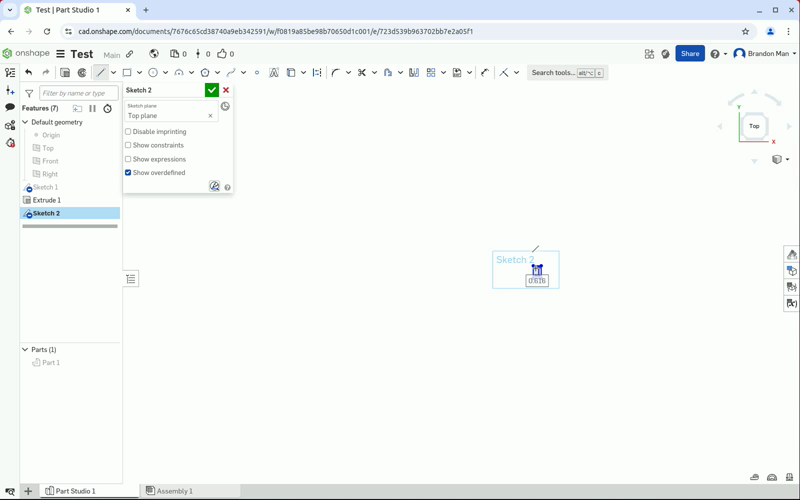
key_up(shift)
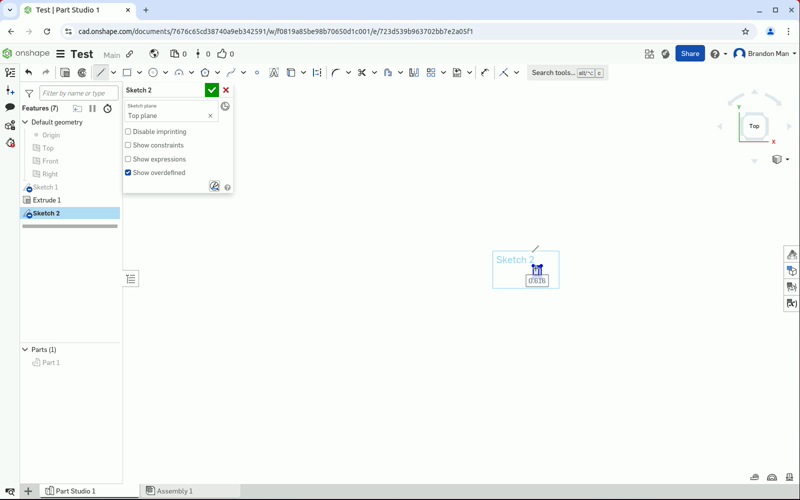
mouse_move(565, 267)
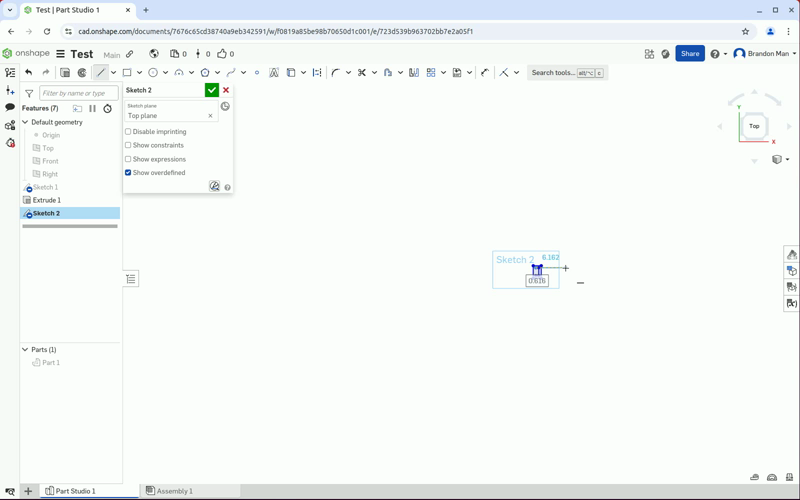
key_down(shift)
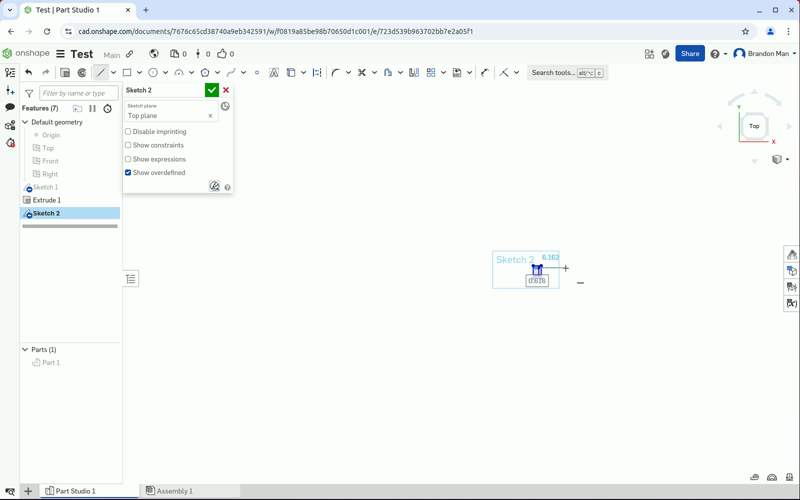
mouse_move(535, 275)
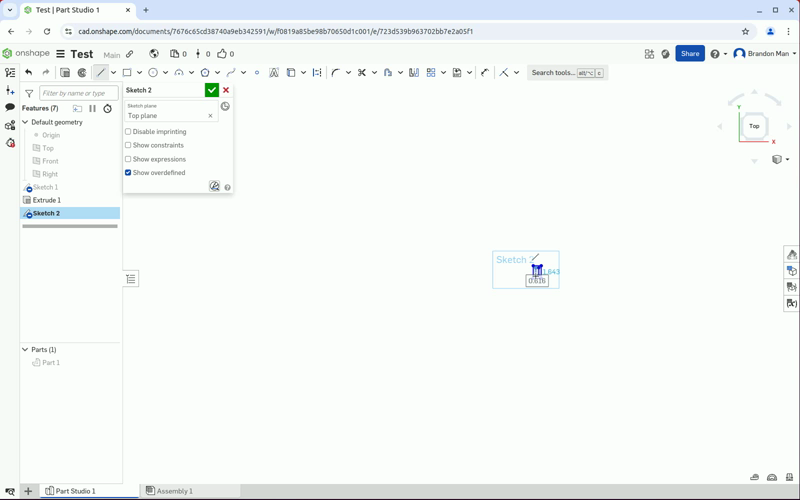
scroll(6)
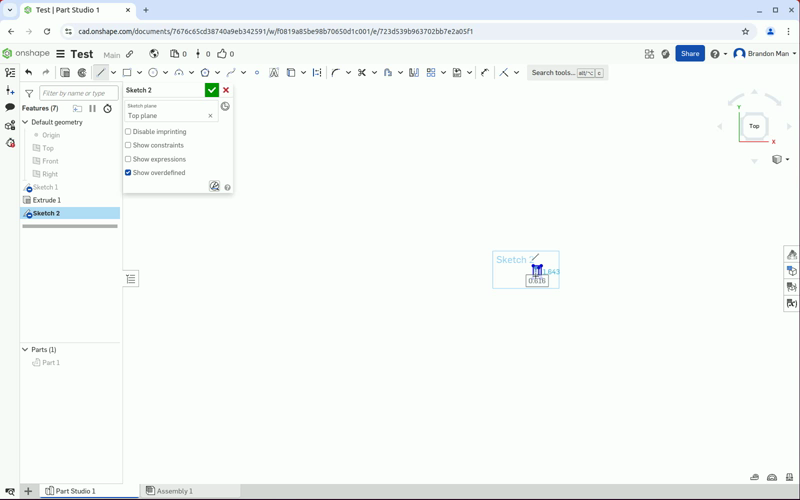
scroll(6)
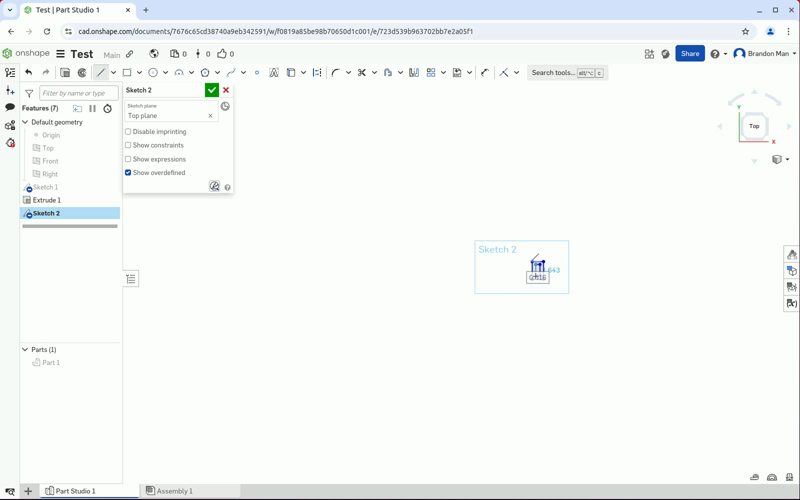
scroll(6)
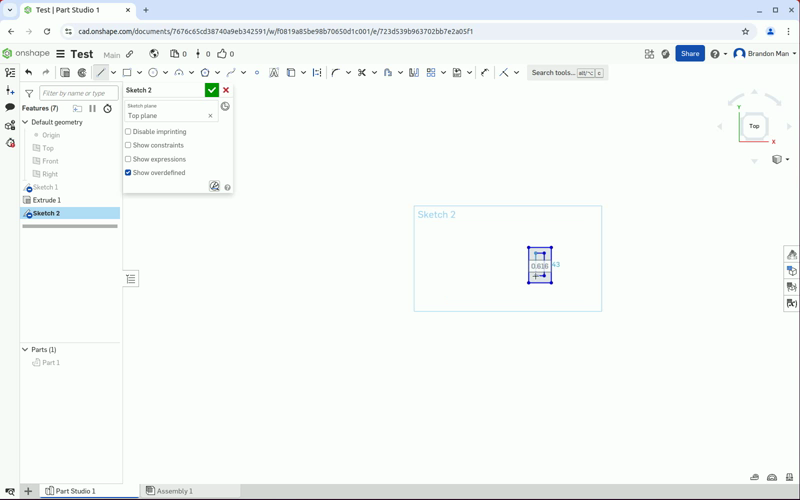
scroll(6)
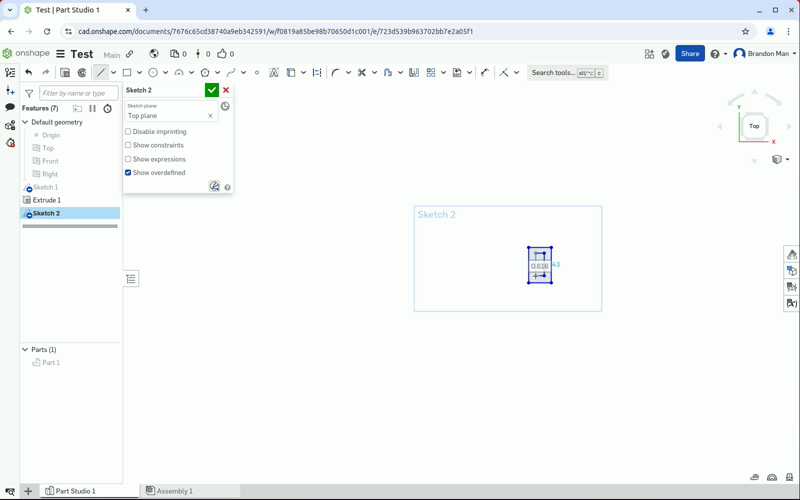
scroll(6)
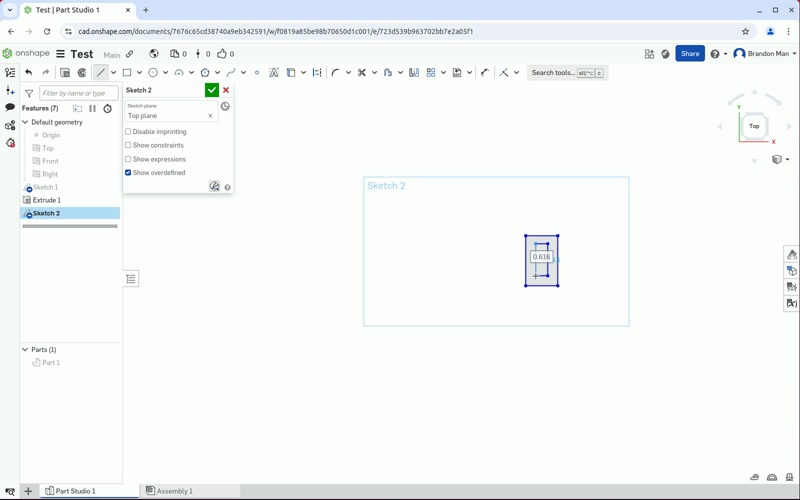
scroll(6)
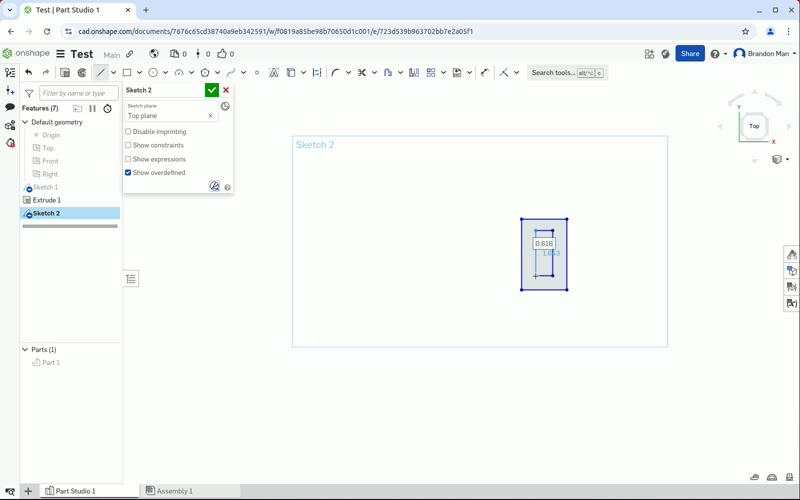
scroll(6)
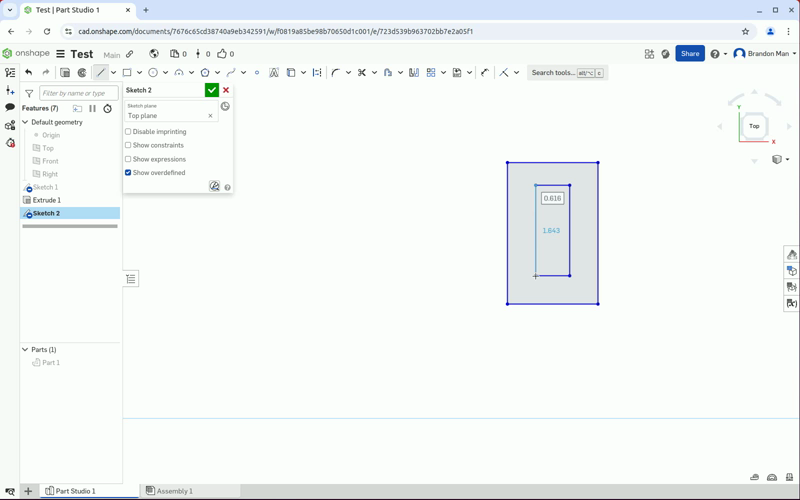
key_up(shift)
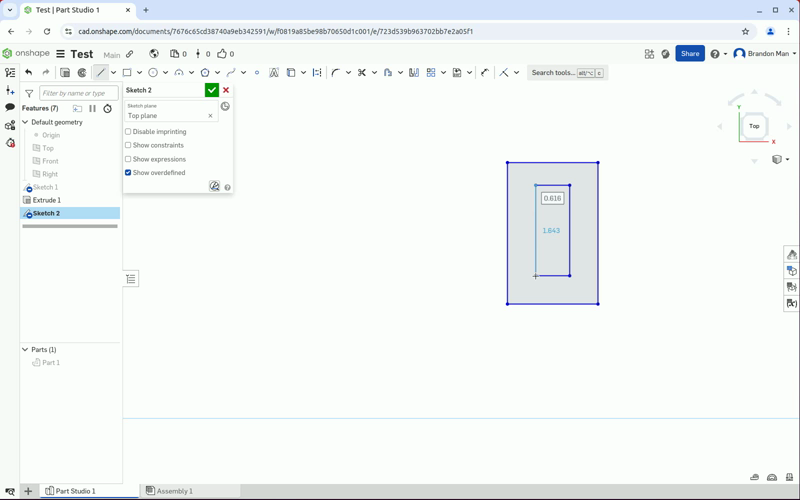
click(535, 275)
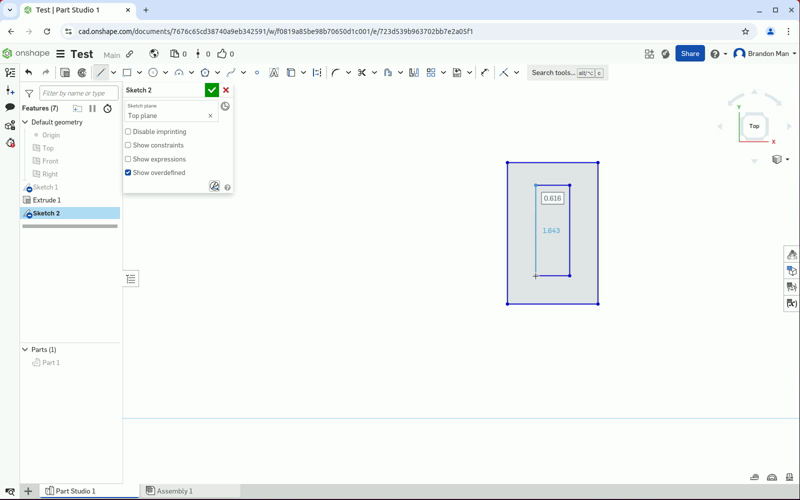
scroll(-6)
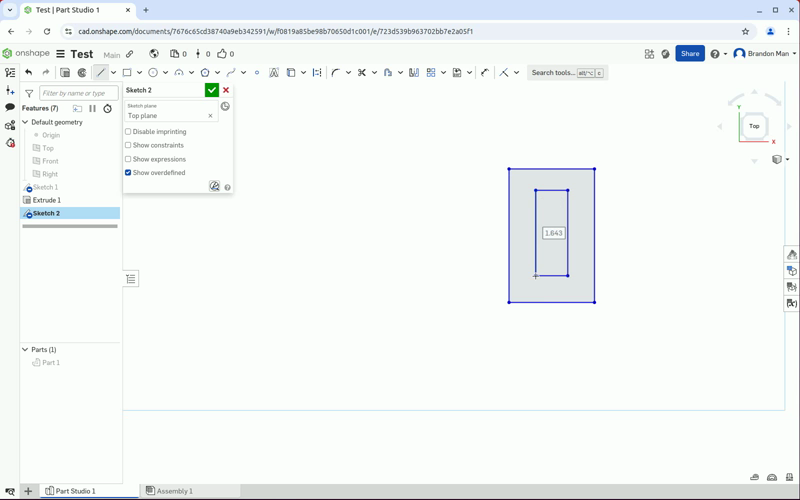
scroll(-6)
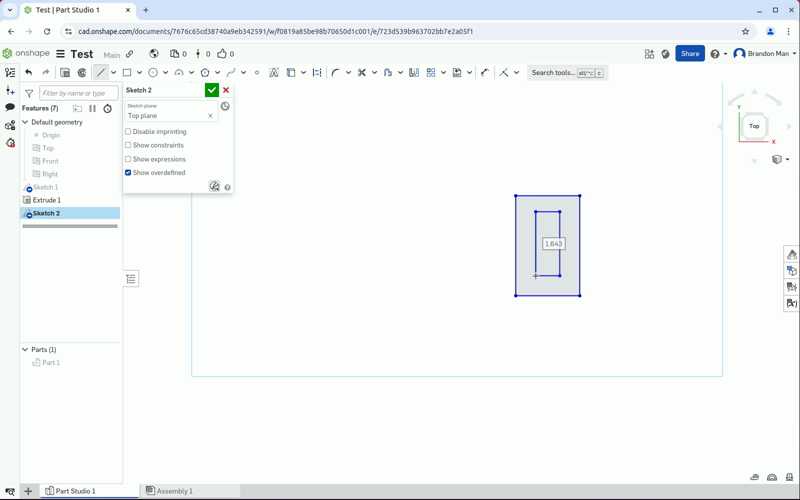
scroll(-6)
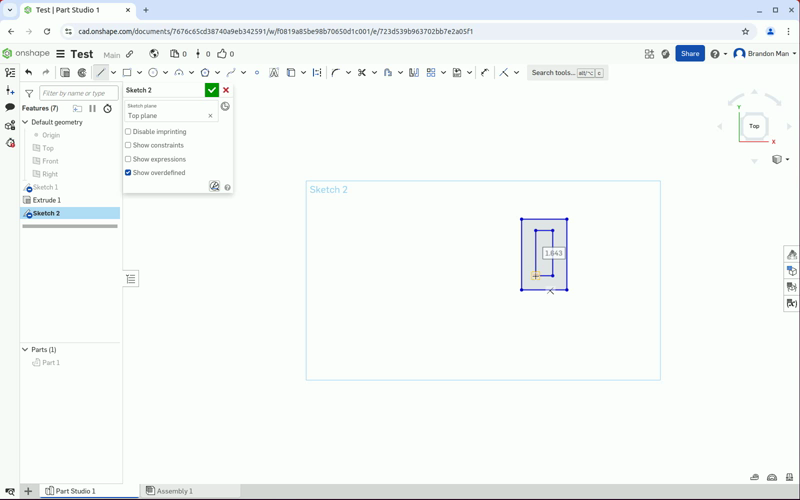
scroll(-6)
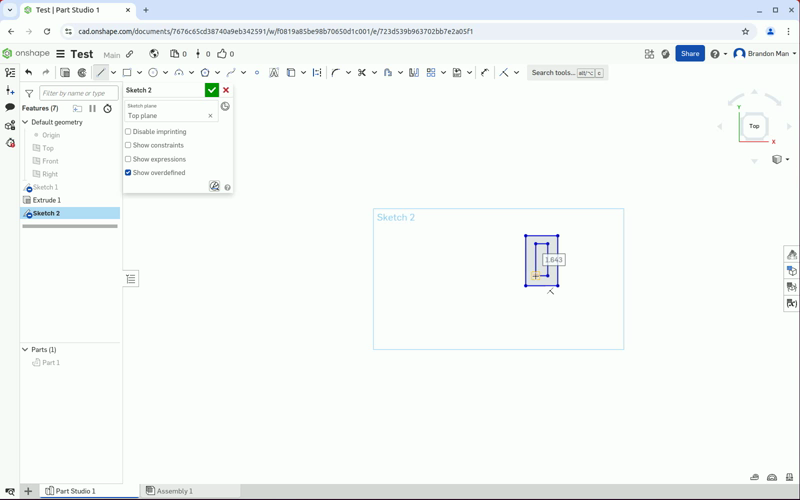
scroll(-6)
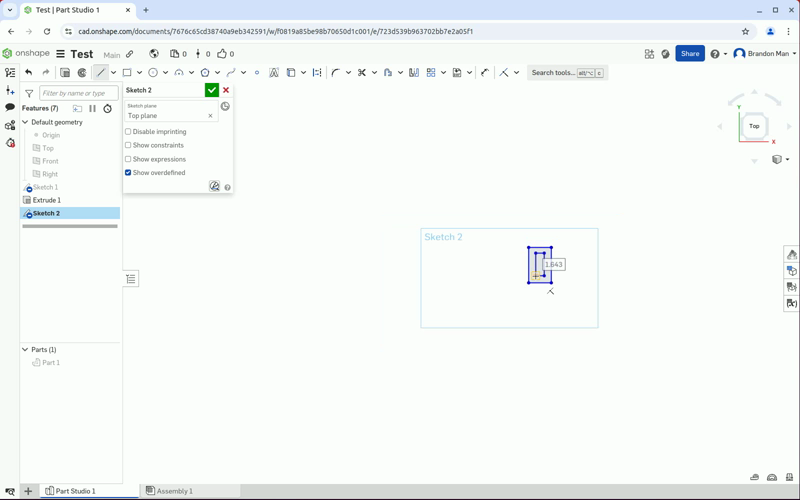
scroll(-6)
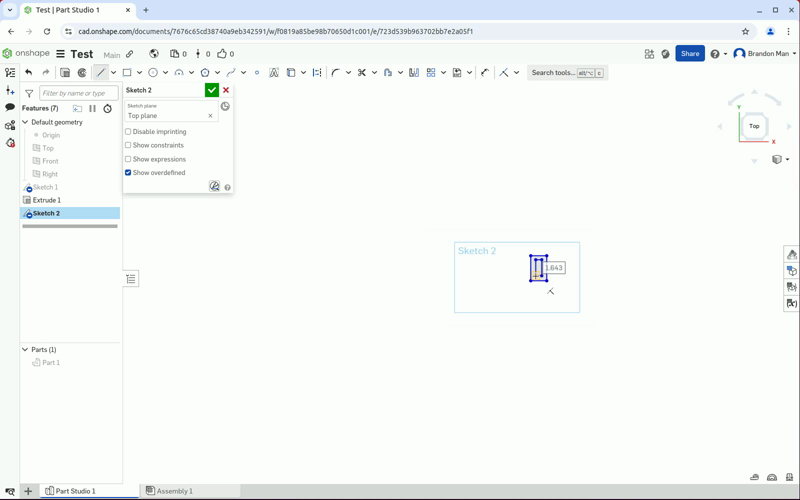
scroll(-6)
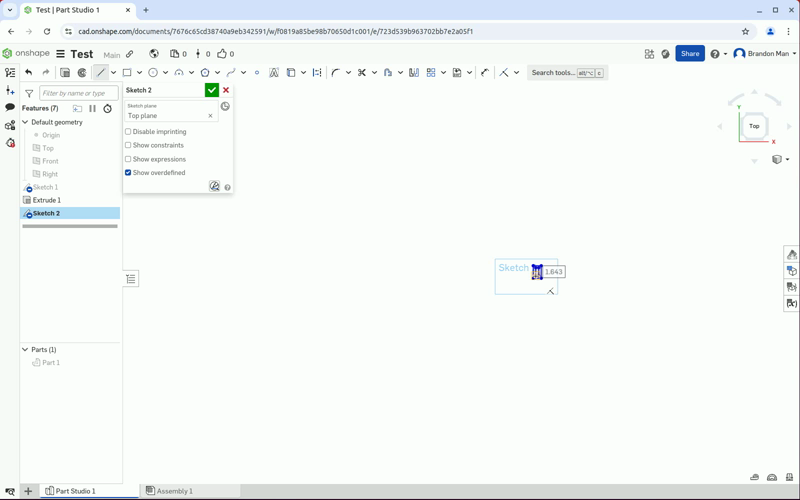
key(esc)
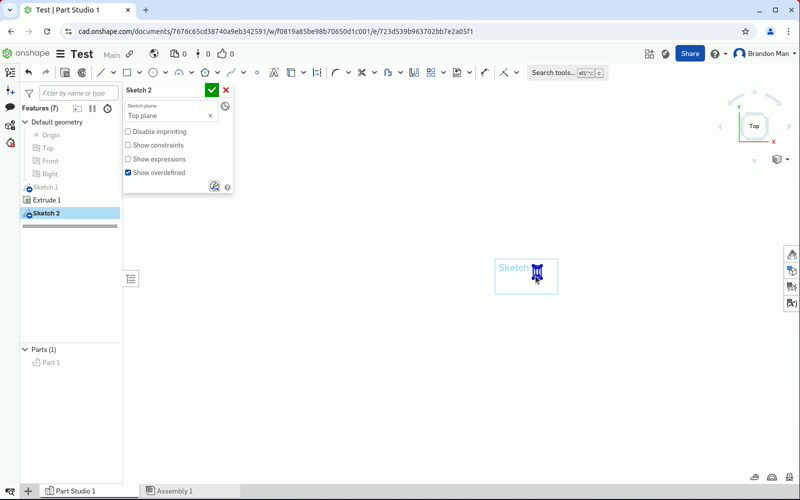
mouse_move(534, 273)
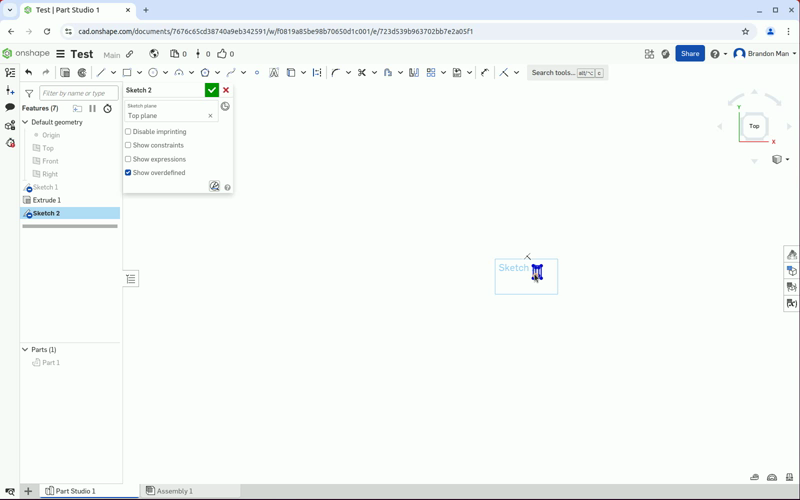
scroll(6)
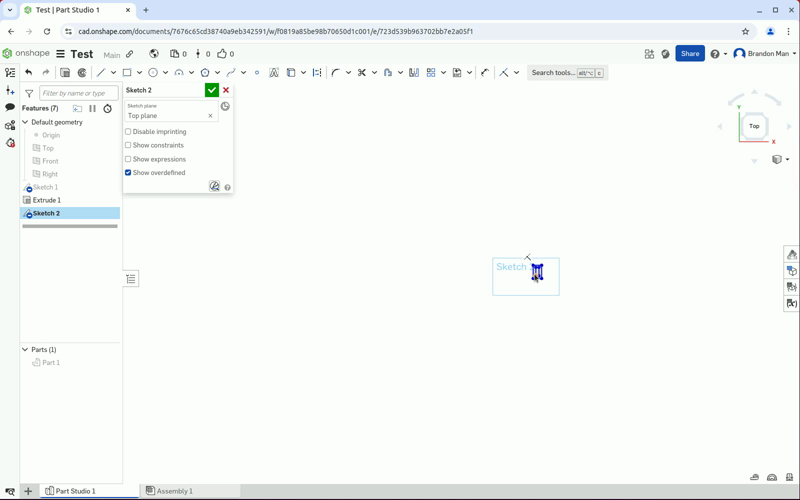
scroll(6)
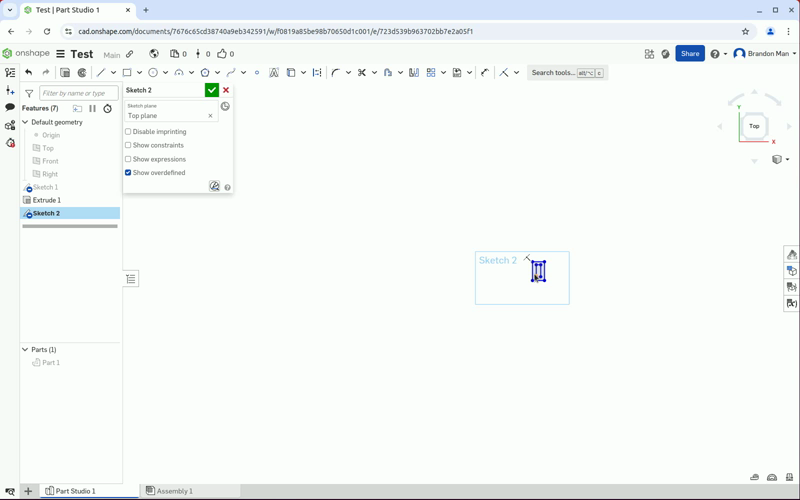
scroll(6)
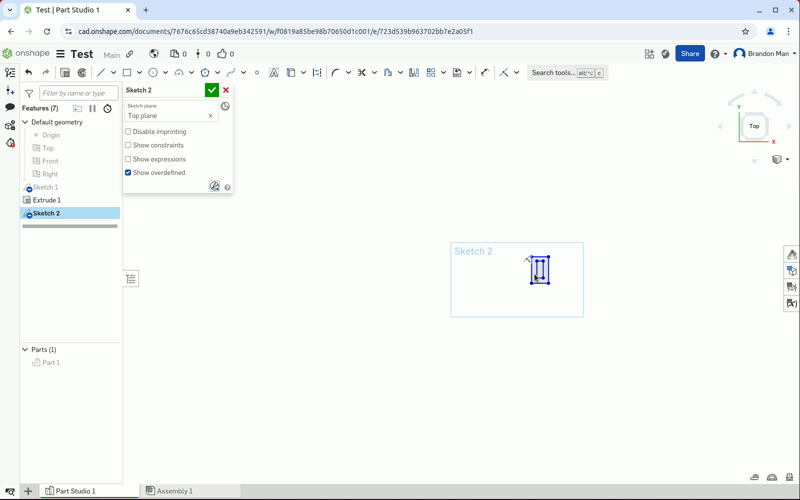
scroll(6)
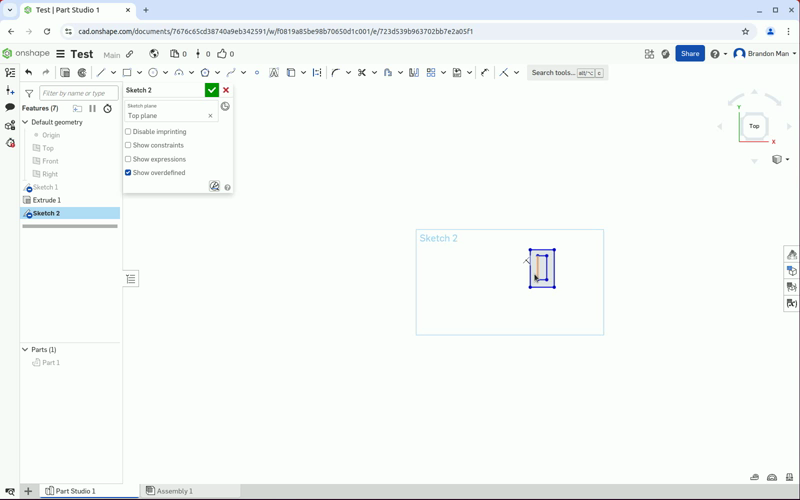
scroll(6)
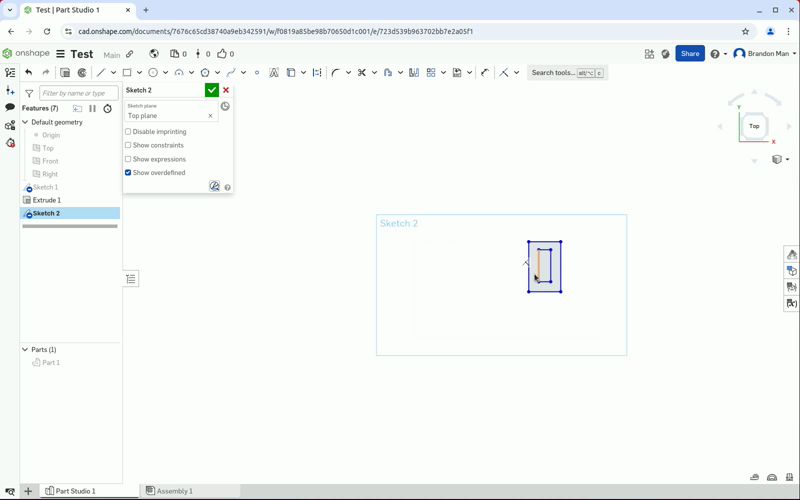
scroll(6)
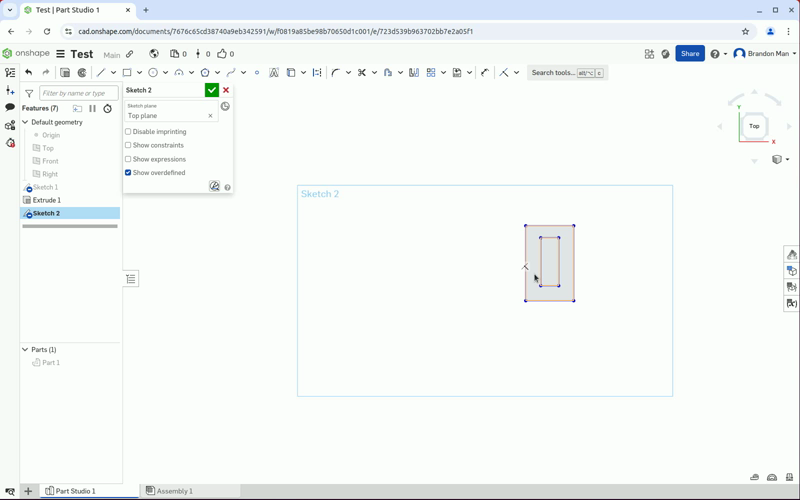
scroll(6)
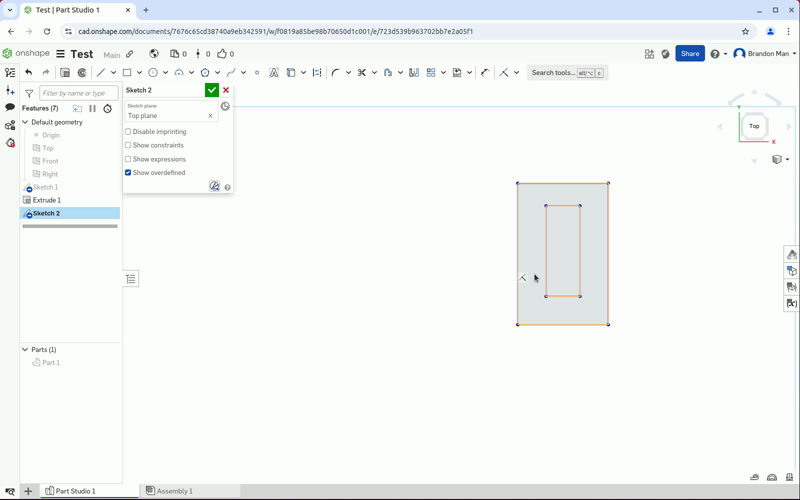
click(534, 273)
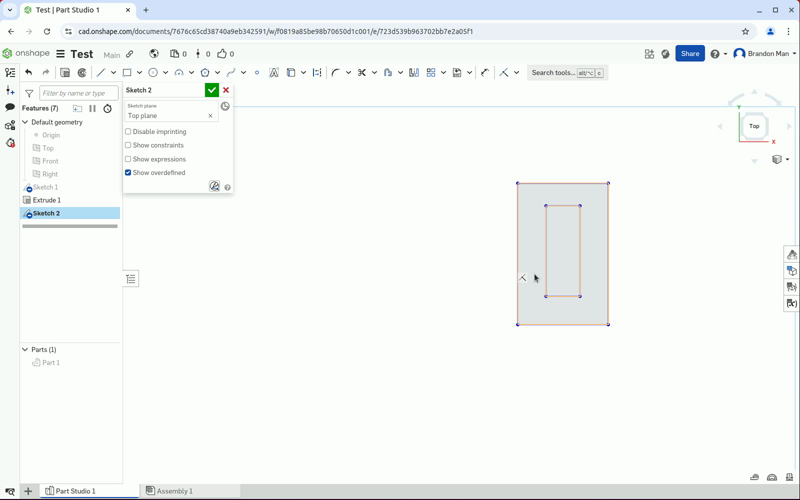
scroll(-6)
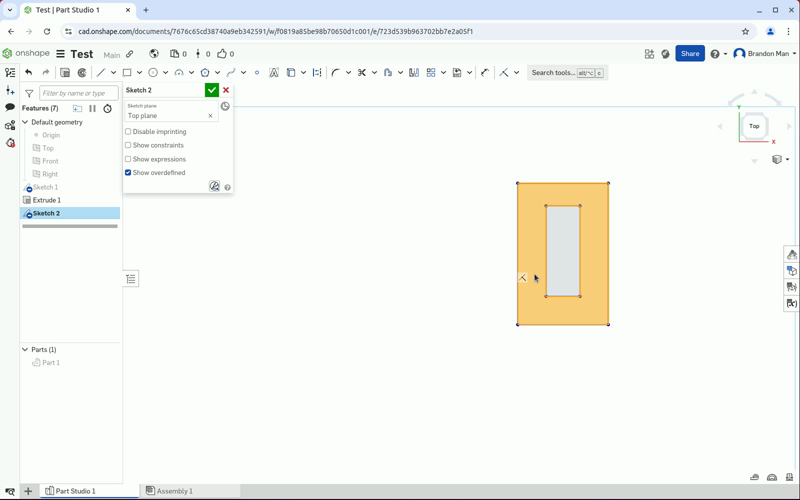
scroll(-6)
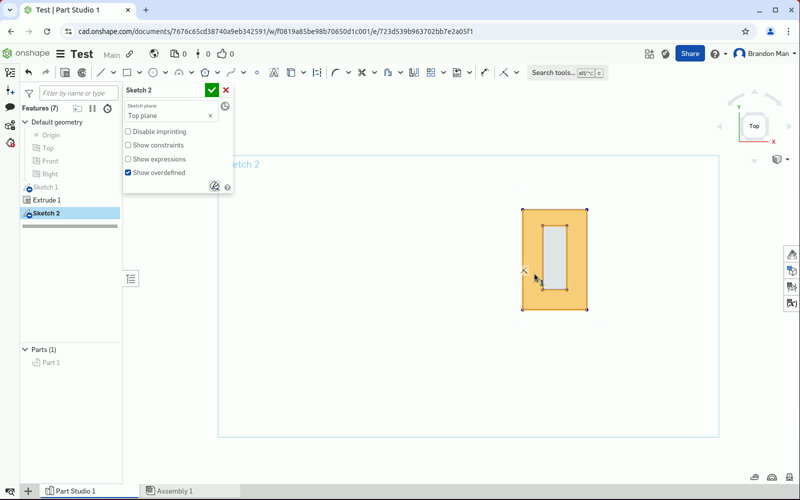
scroll(-6)
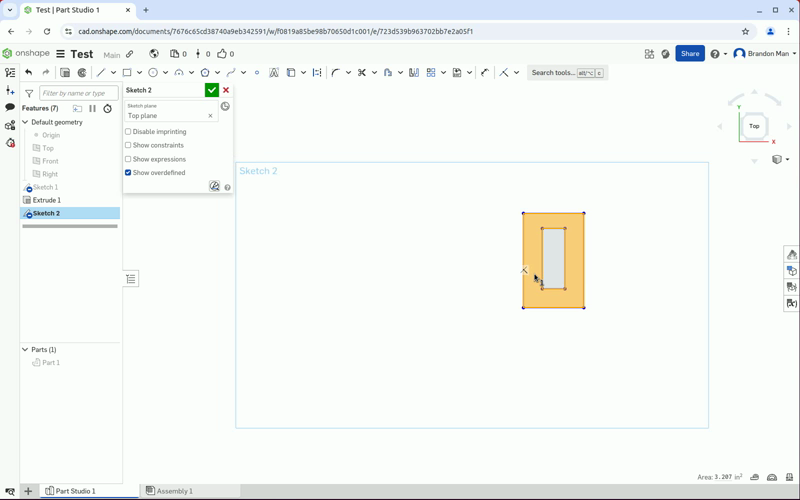
scroll(-6)
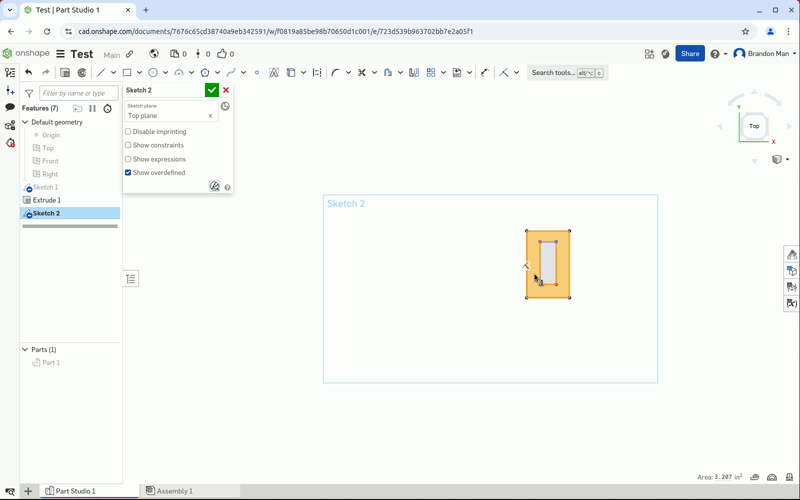
scroll(-6)
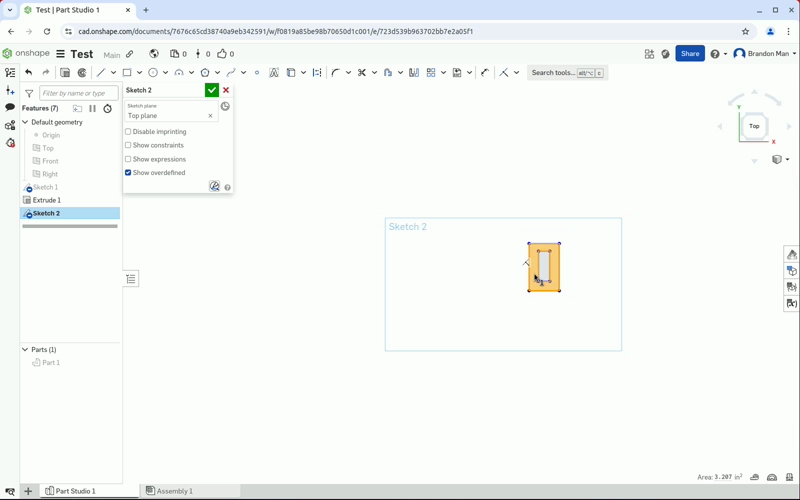
scroll(-6)
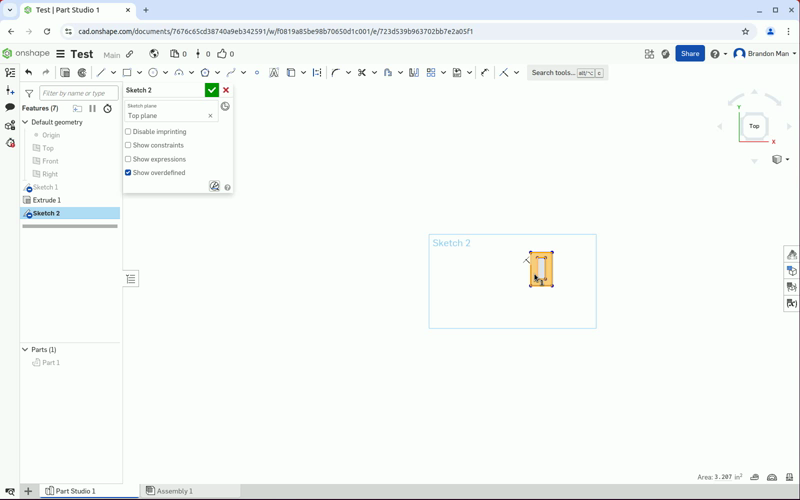
scroll(-6)
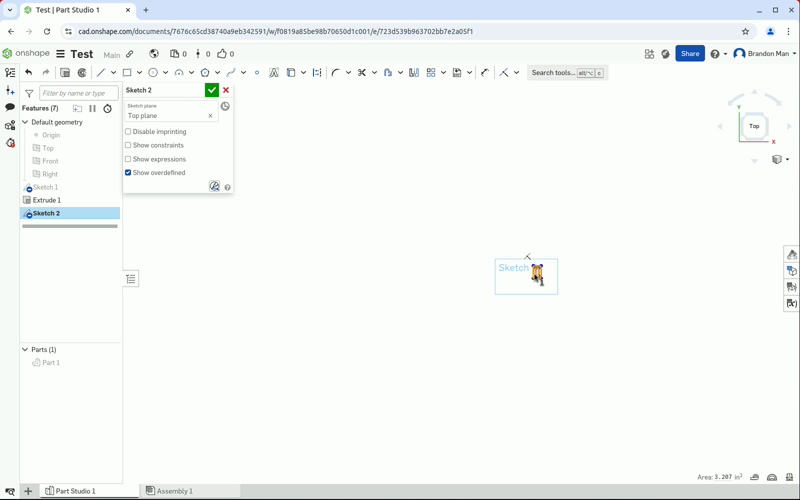
mouse_move(73, 352)
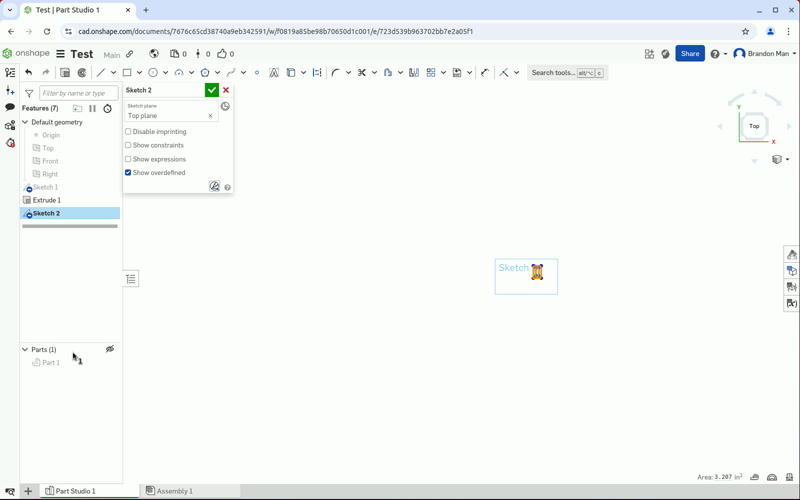
key(shift+y)
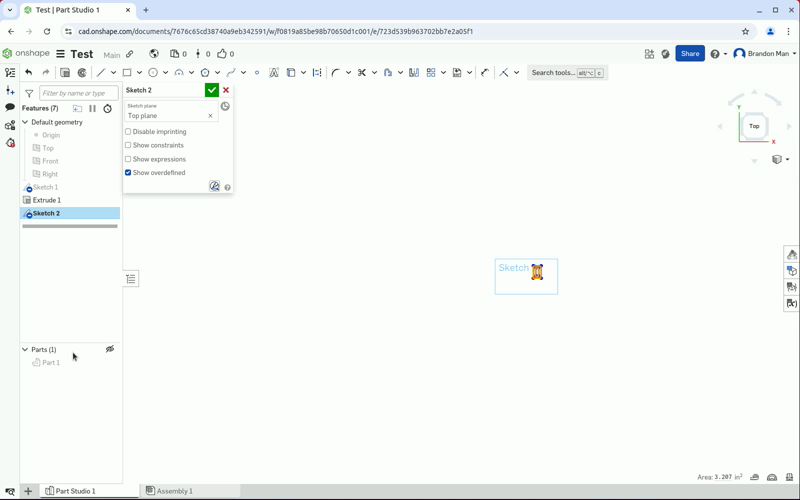
key(shift+e)
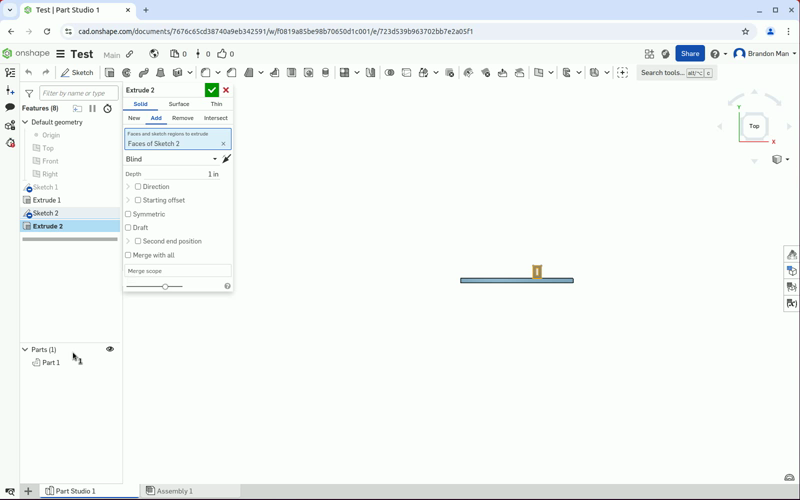
mouse_move(143, 106)
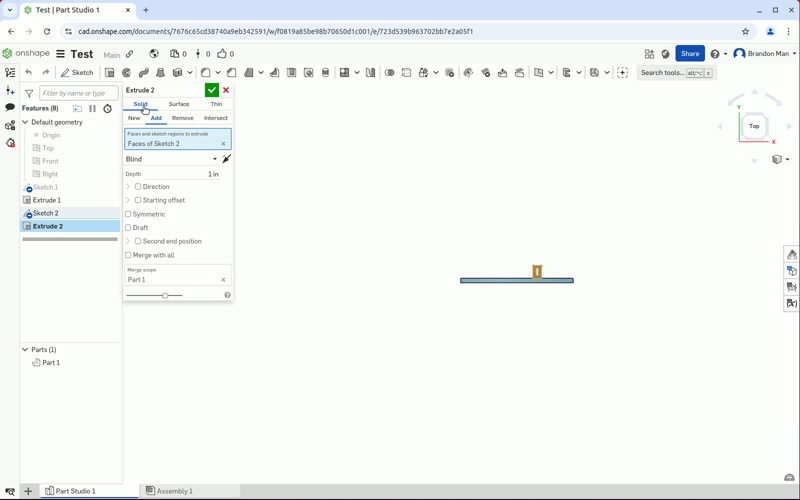
click(143, 106)
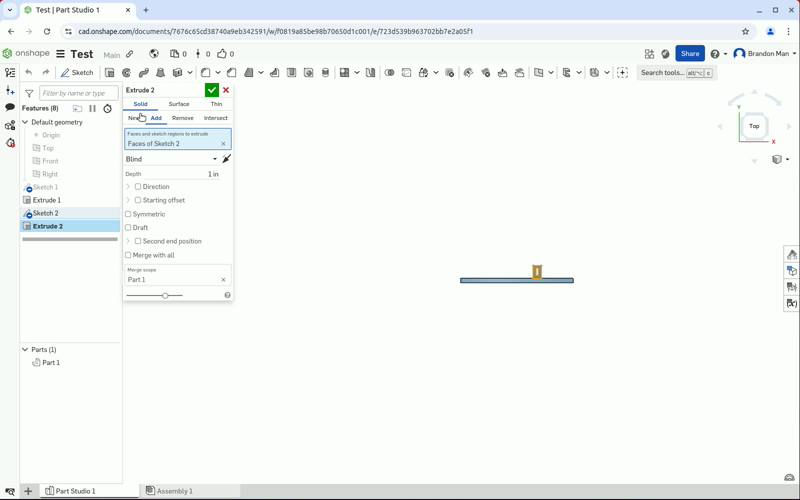
mouse_move(137, 120)
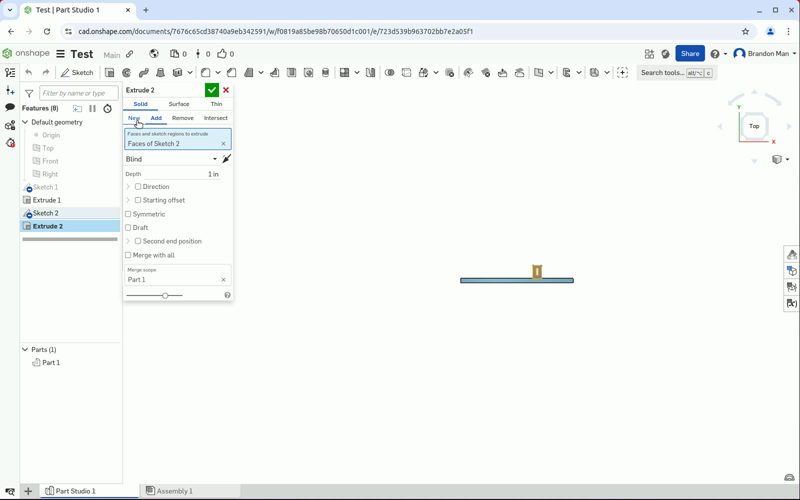
click(137, 120)
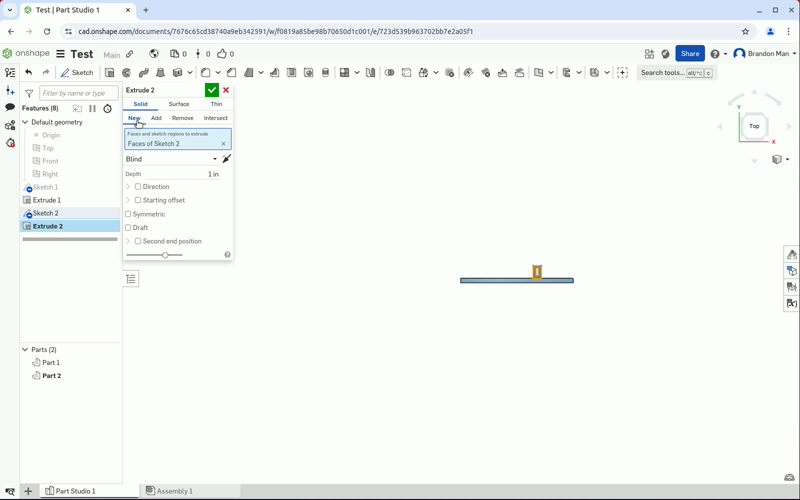
key(tab, 4)
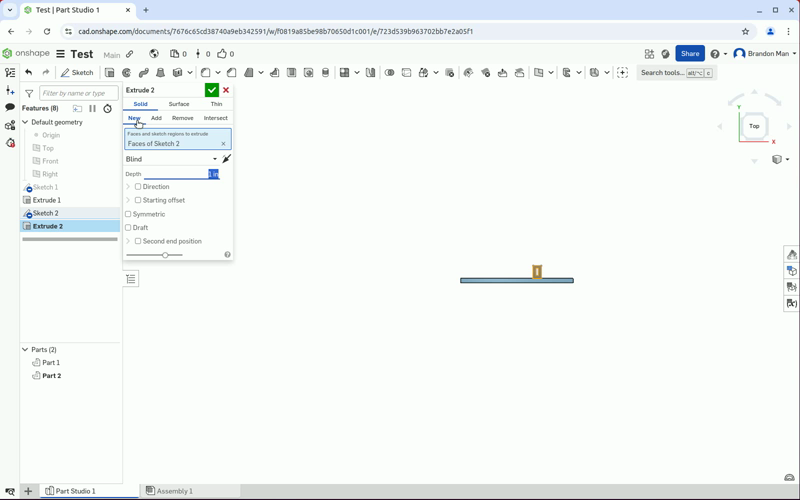
text(0.963)
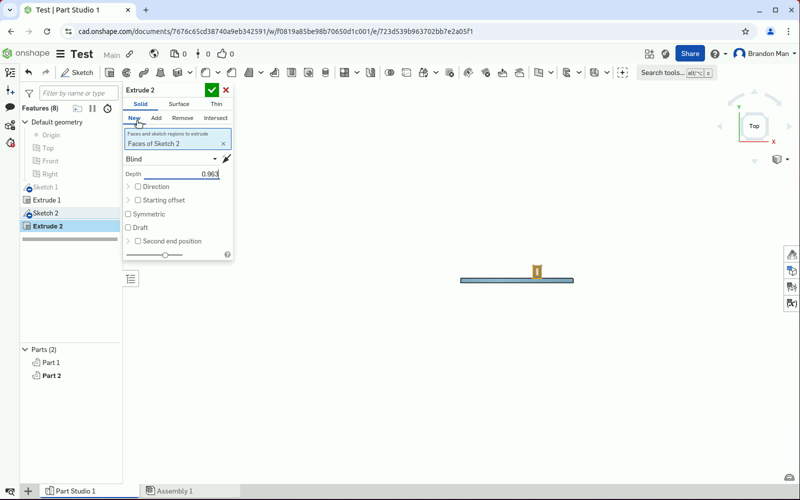
key(enter)
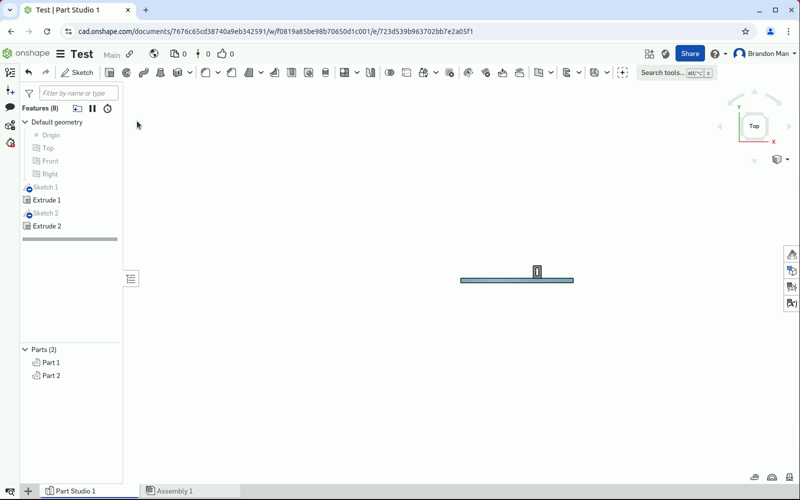
key(shift+h)
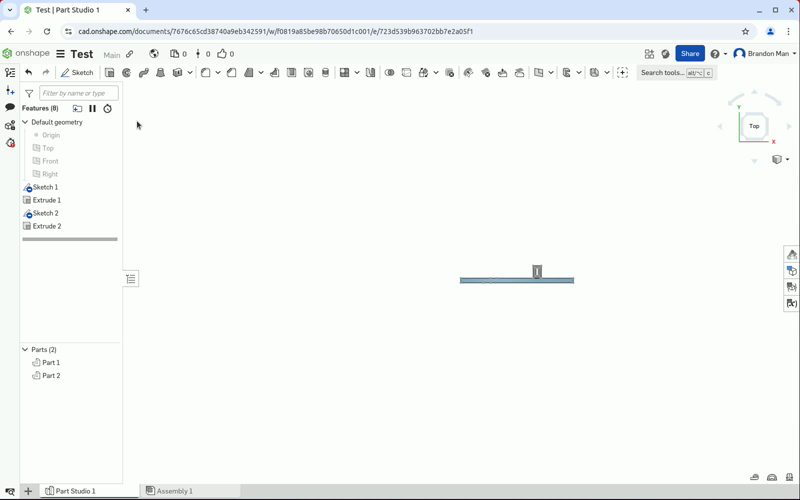
key(shift+h)
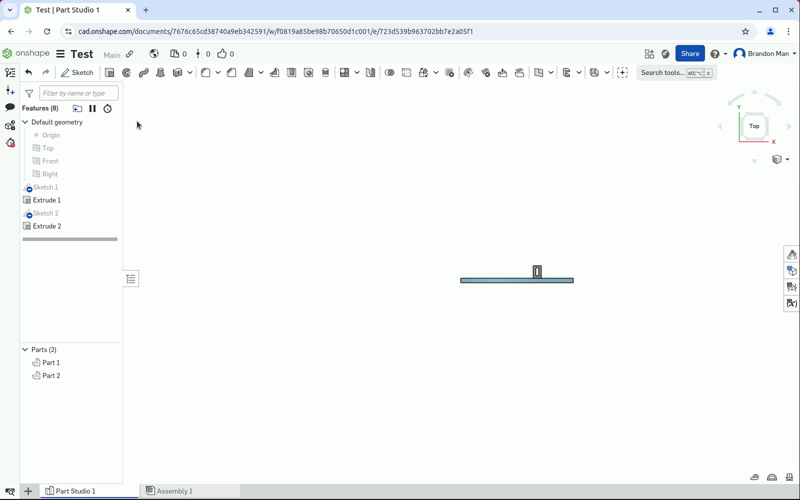
mouse_move(73, 189)
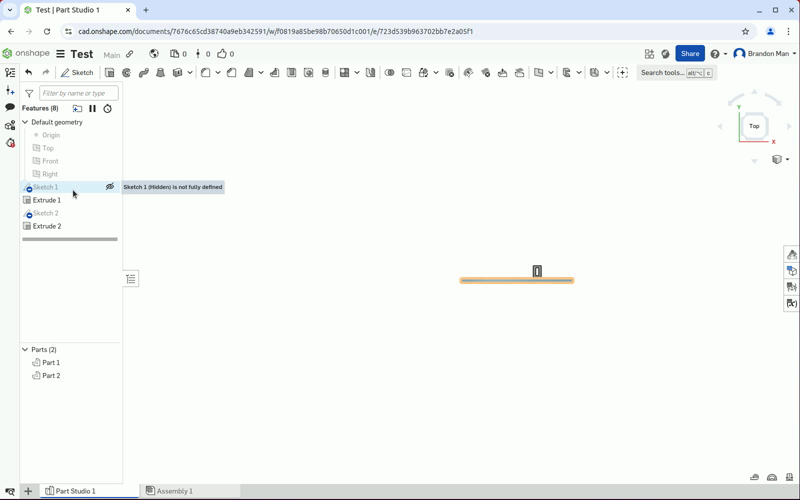
click(73, 189)
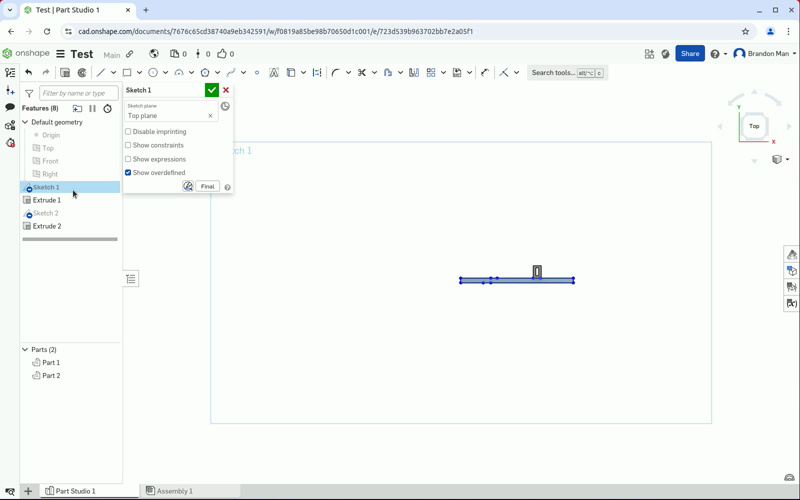
mouse_move(229, 92)
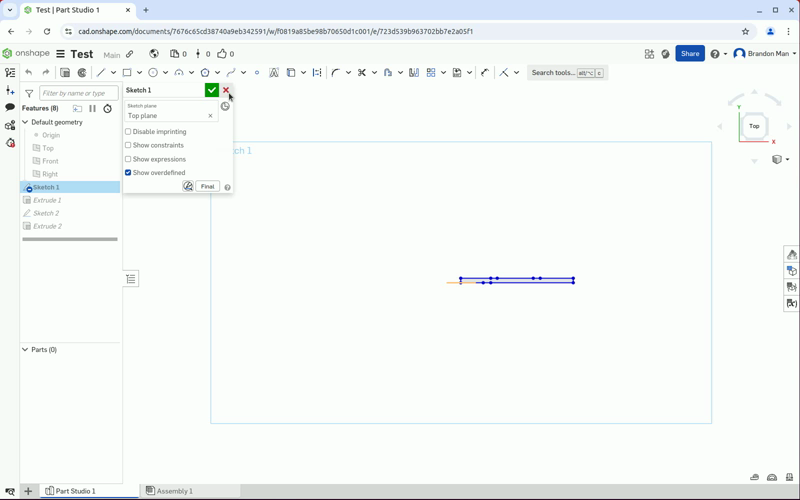
click(229, 92)
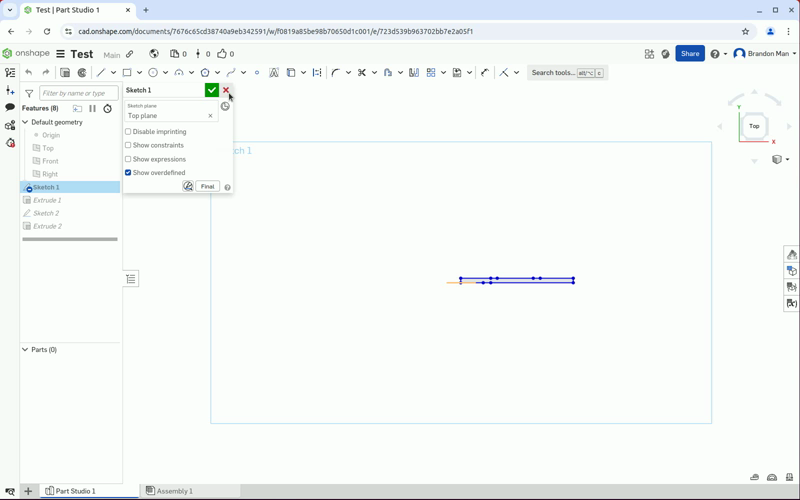
key(shift+s)
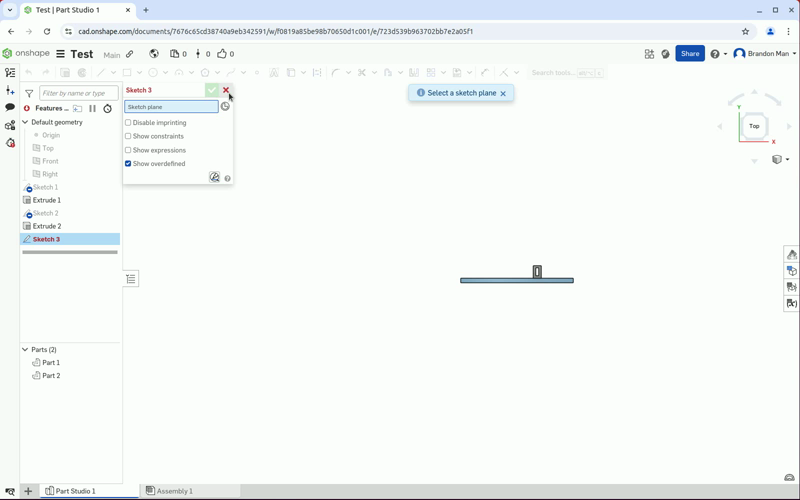
mouse_move(73, 150)
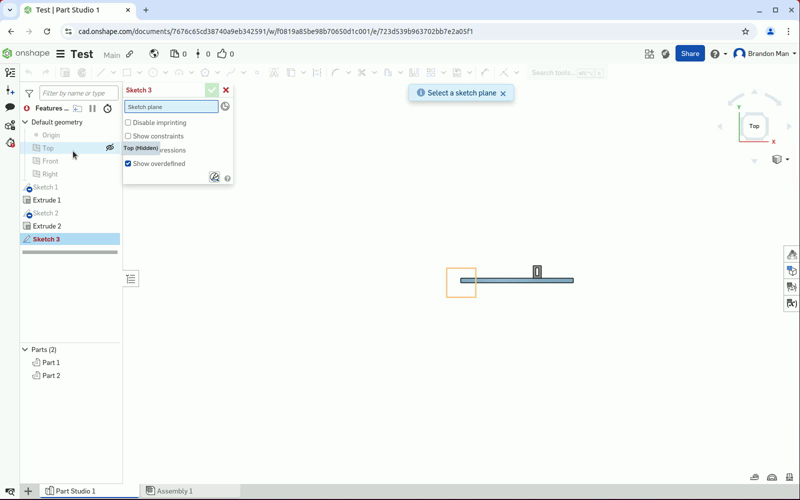
click(73, 150)
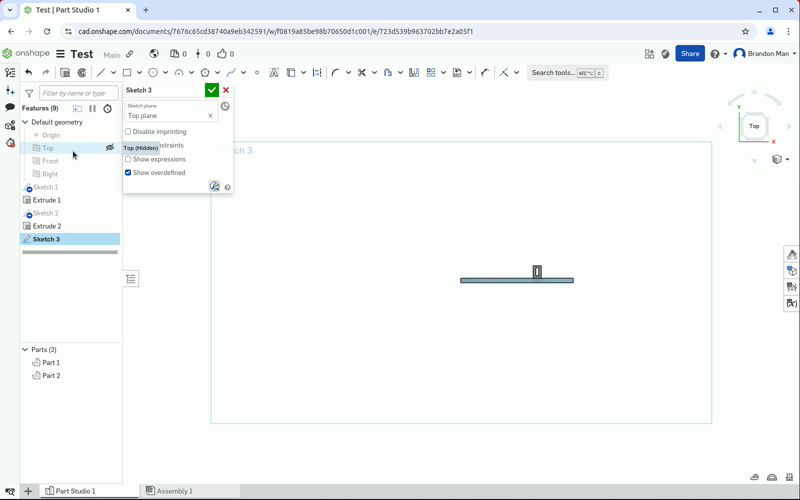
mouse_move(73, 352)
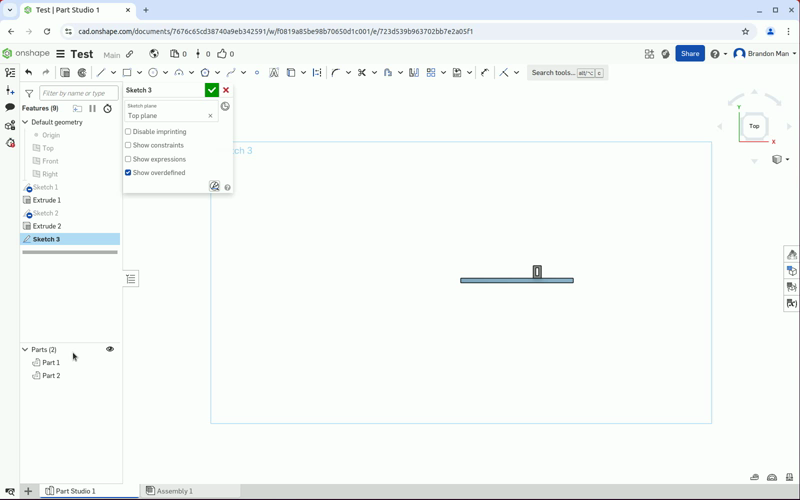
key(y)
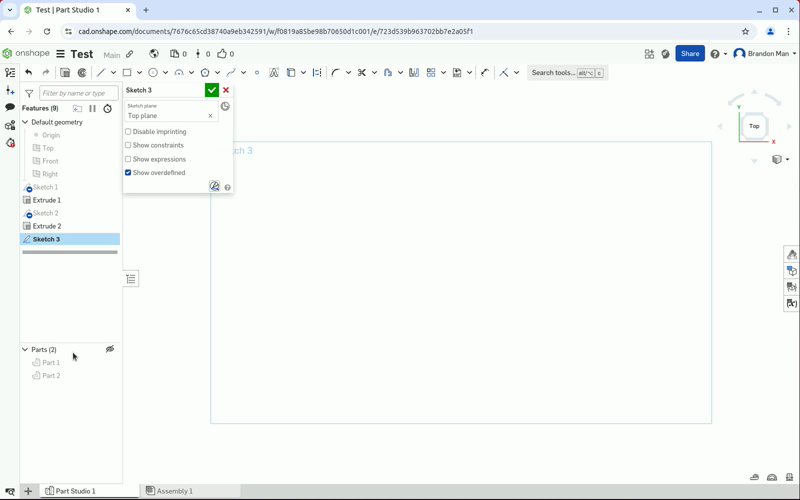
key(l)
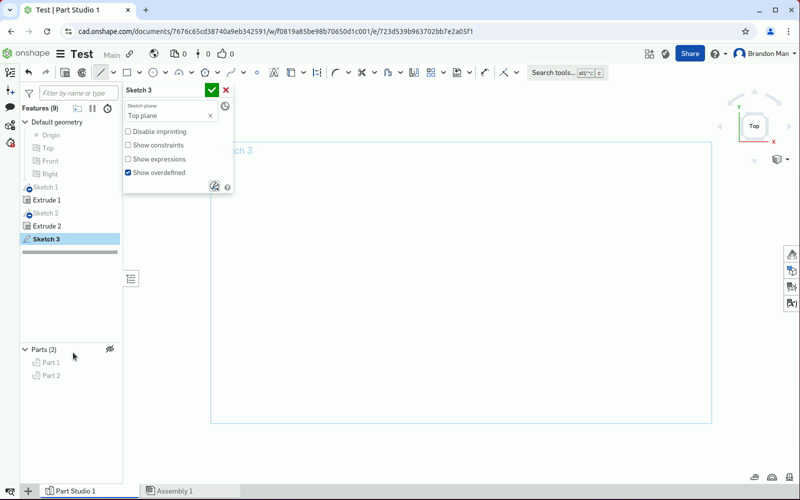
key_down(shift)
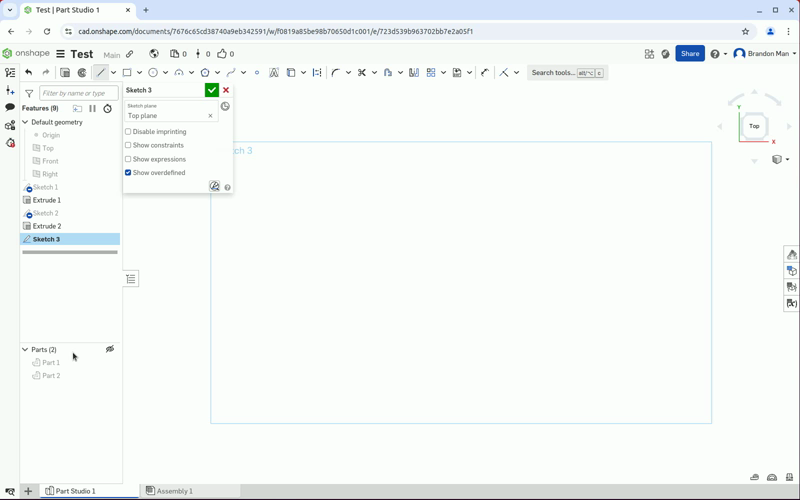
mouse_move(456, 341)
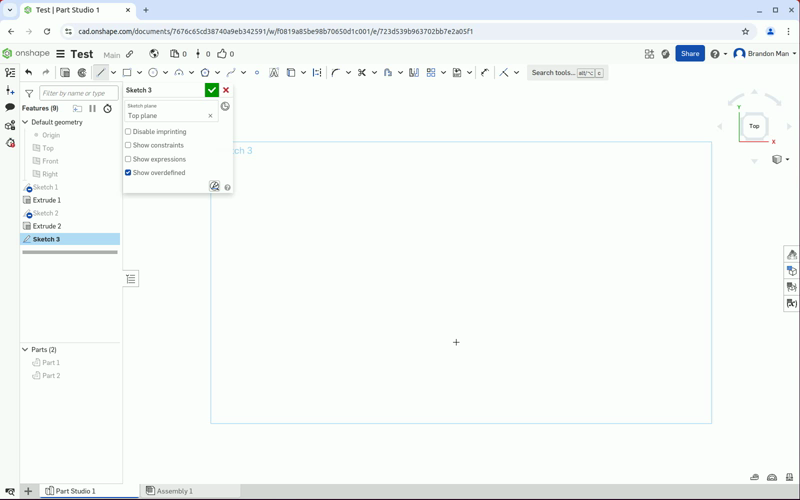
click(456, 341)
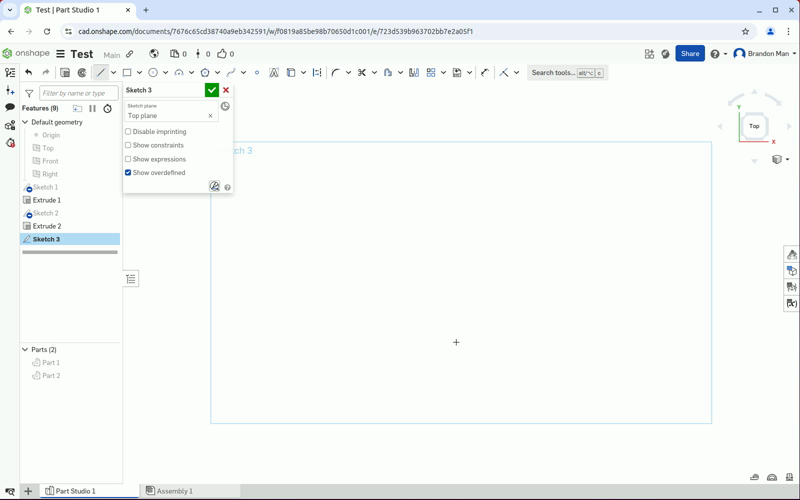
key_up(shift)
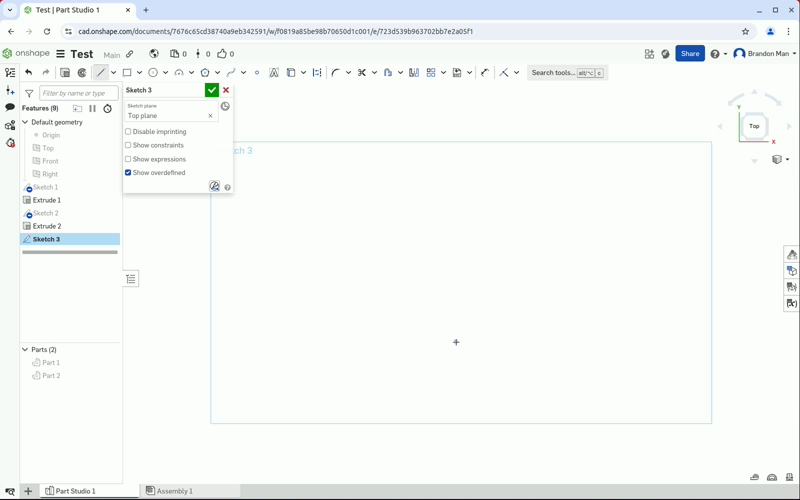
key_down(shift)
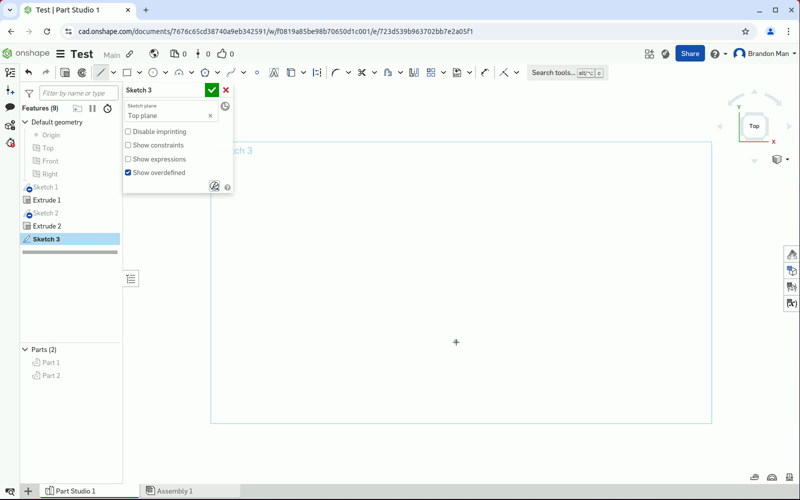
mouse_move(486, 341)
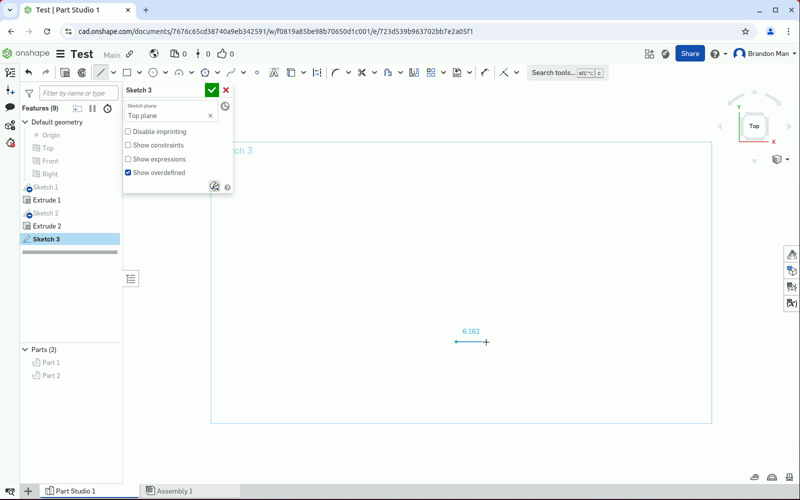
mouse_move(514, 341)
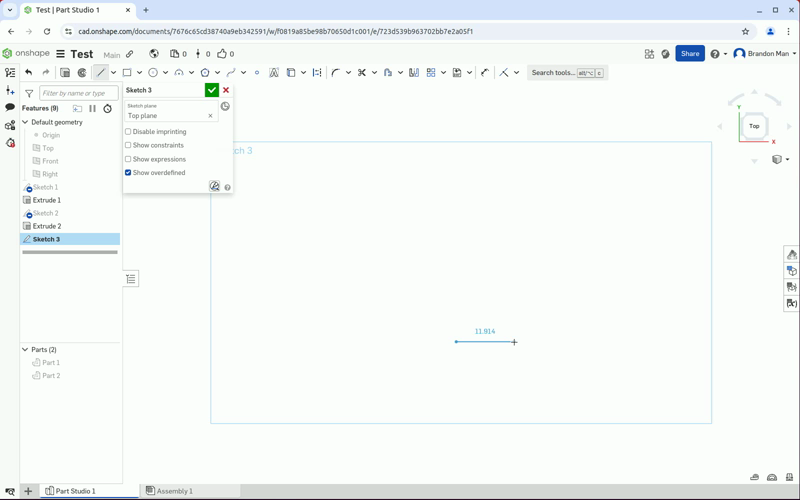
click(514, 341)
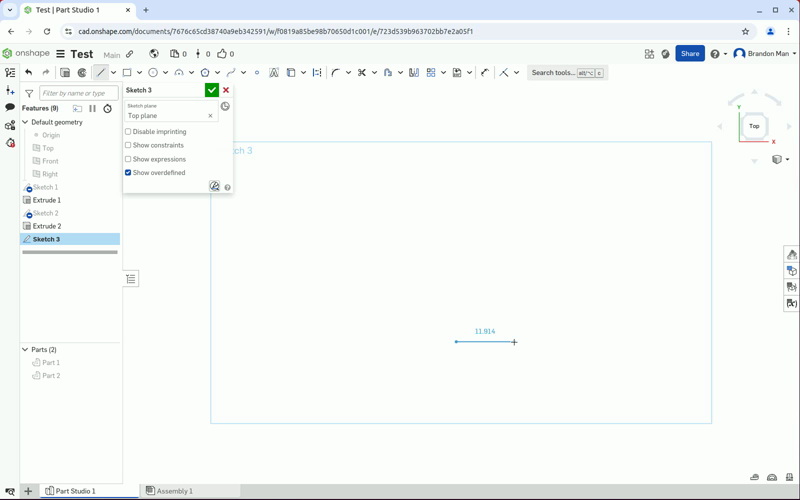
key_up(shift)
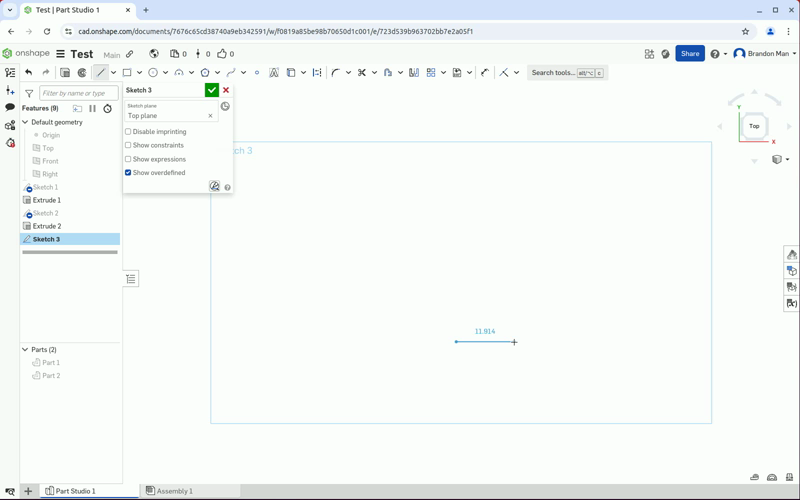
key_down(shift)
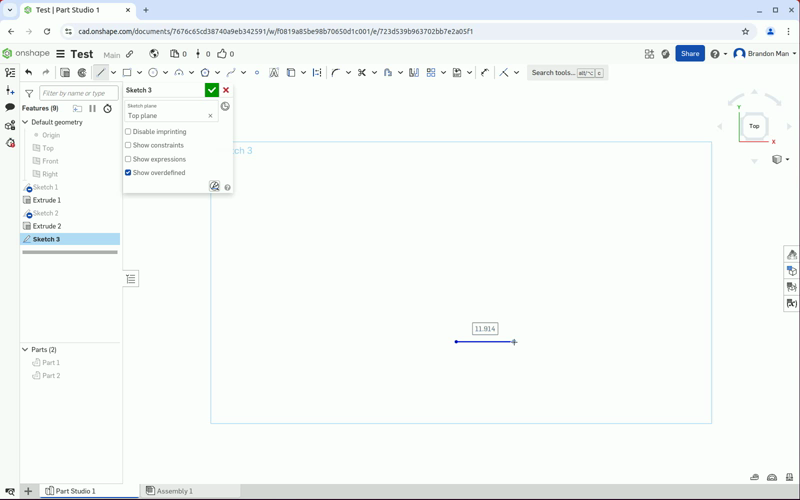
mouse_move(544, 341)
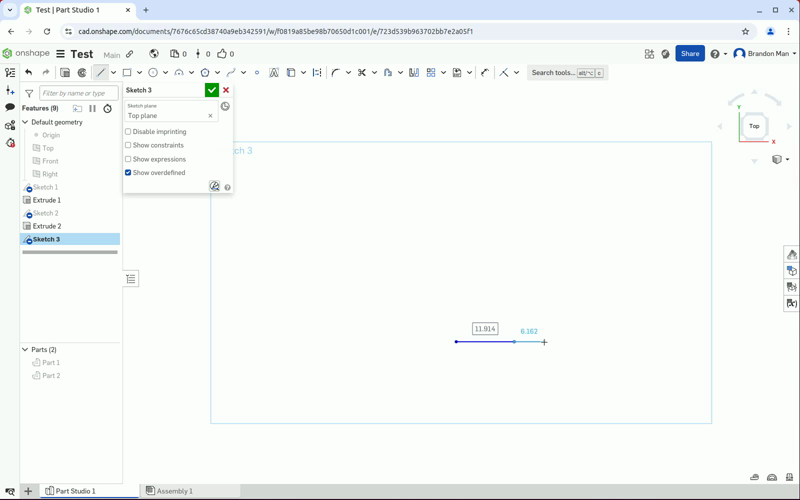
mouse_move(514, 336)
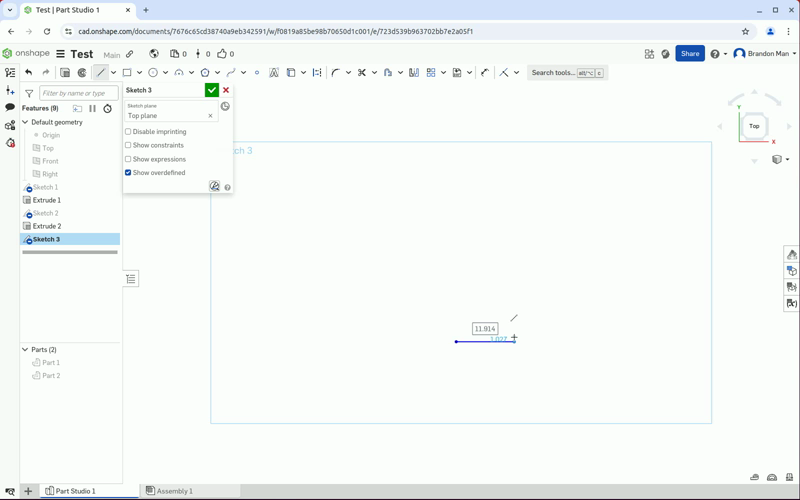
scroll(6)
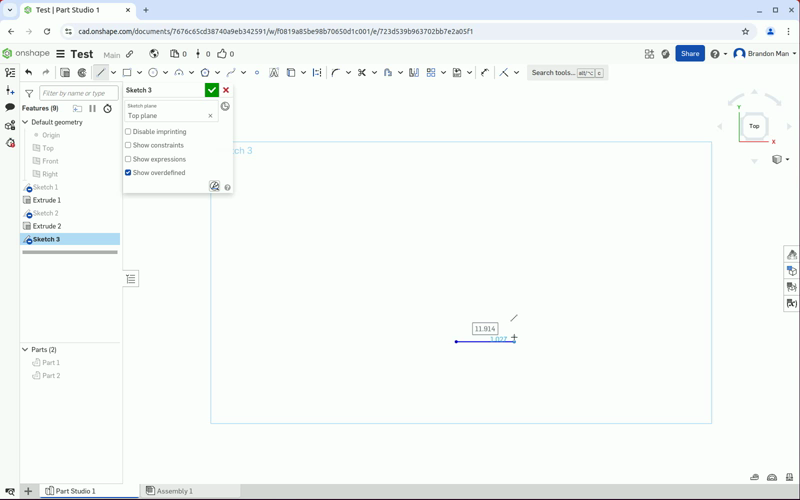
scroll(6)
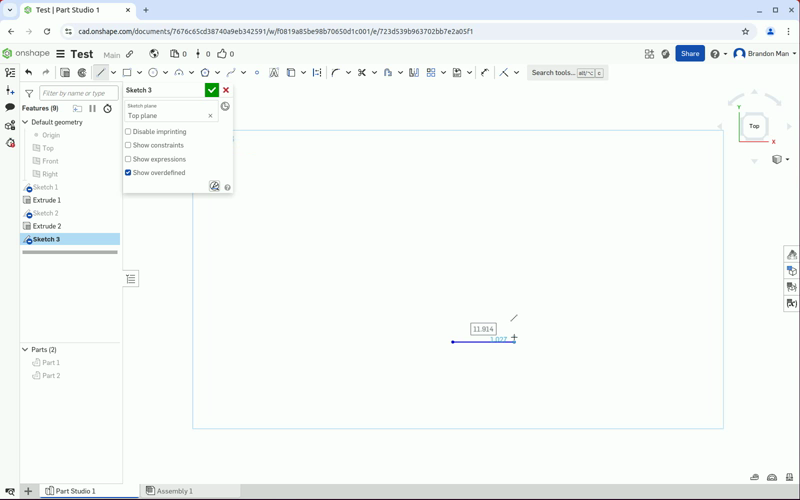
scroll(6)
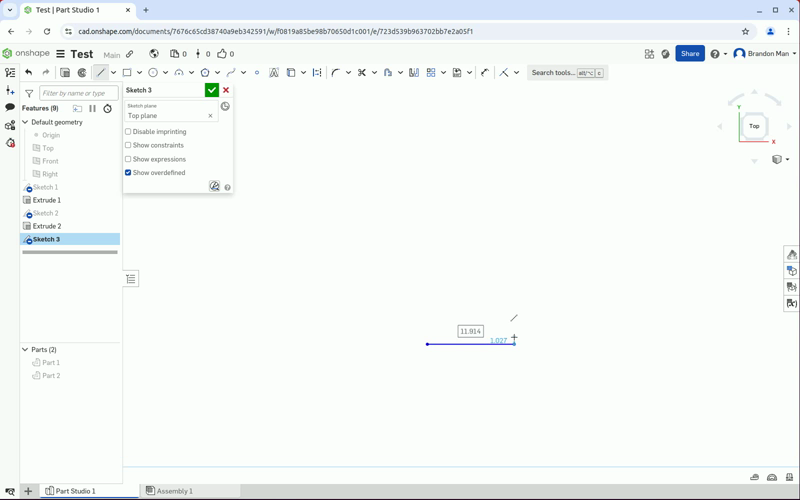
scroll(6)
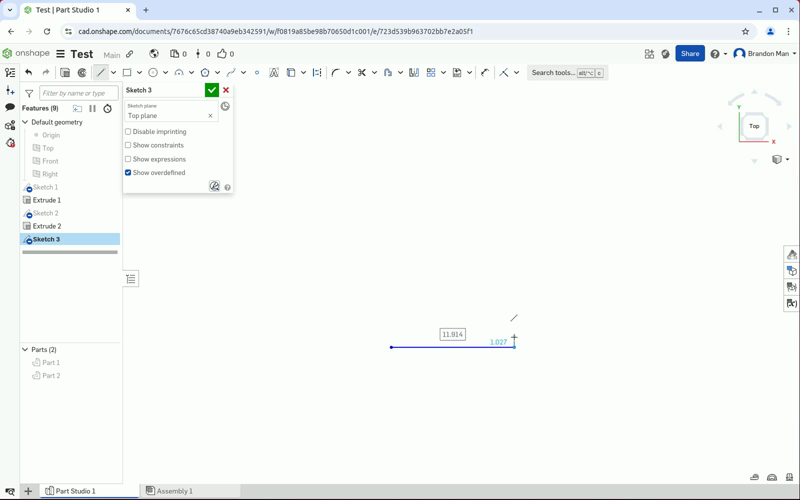
scroll(6)
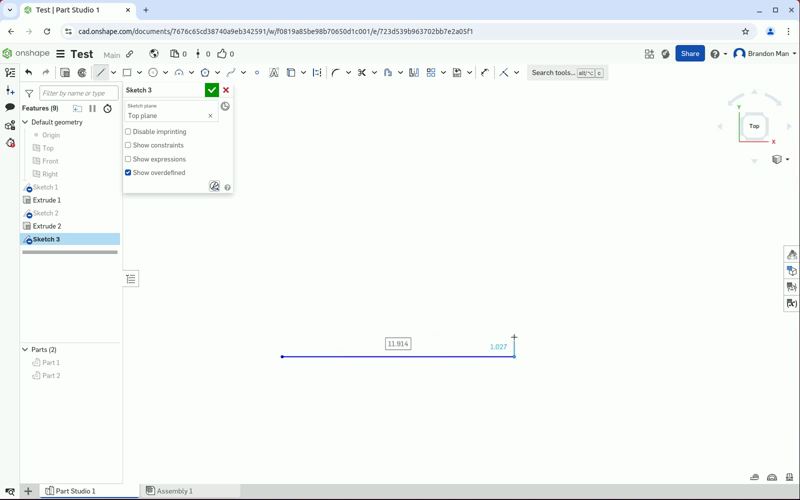
scroll(6)
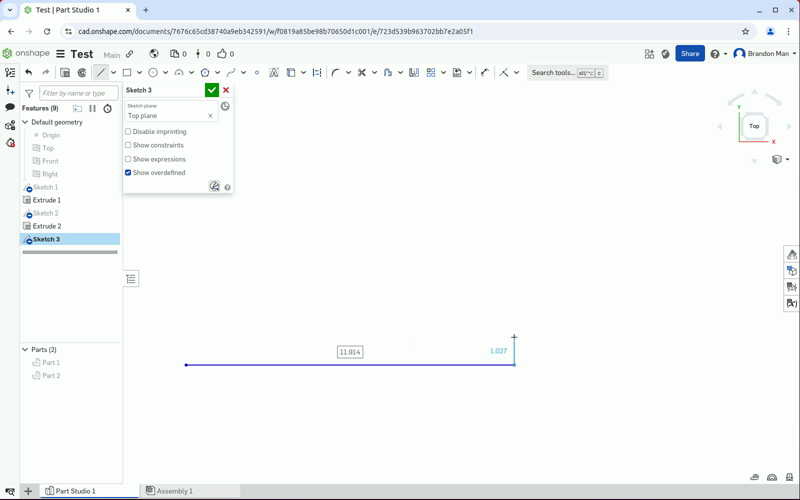
scroll(6)
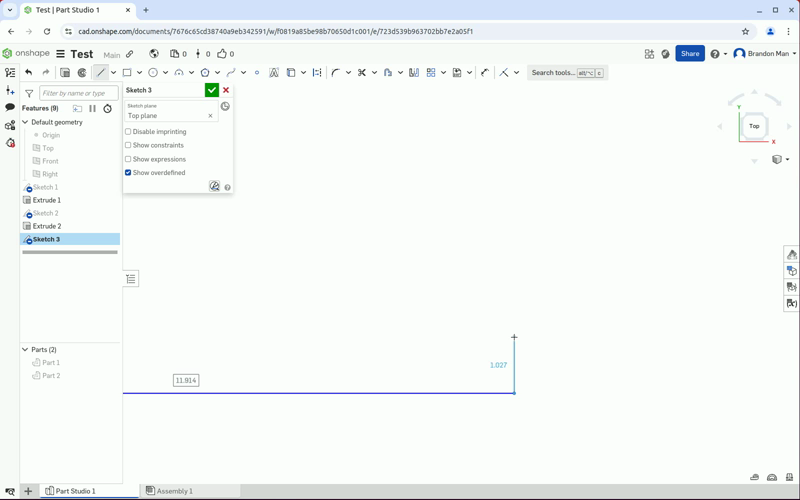
click(514, 336)
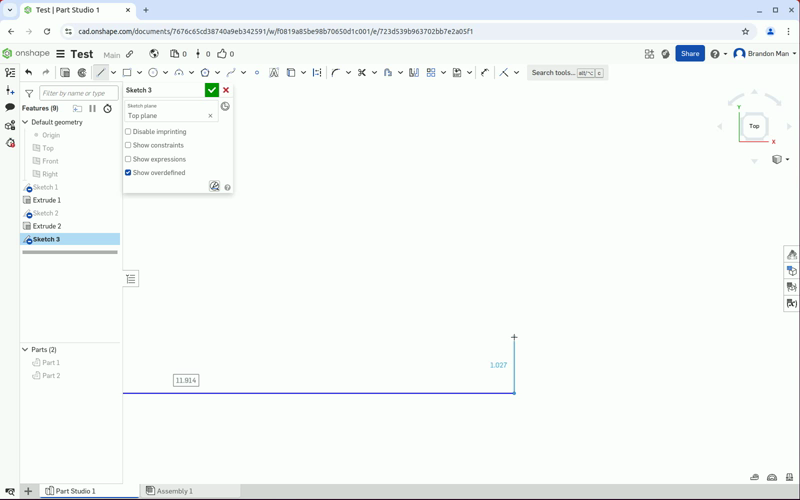
scroll(-6)
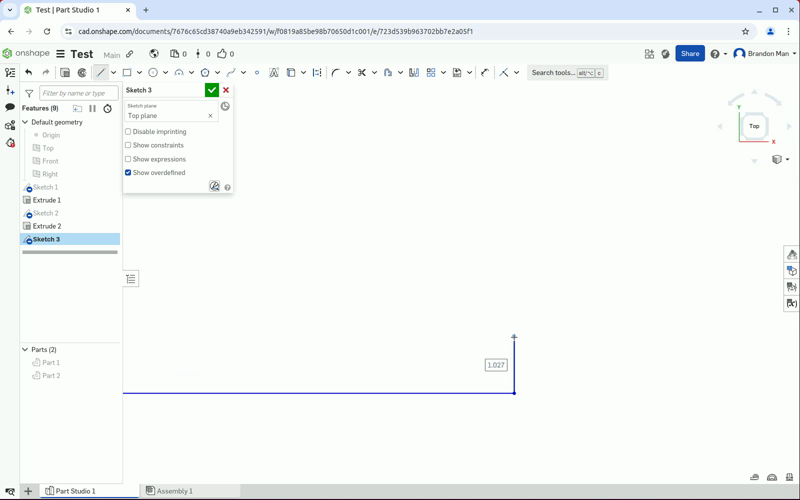
scroll(-6)
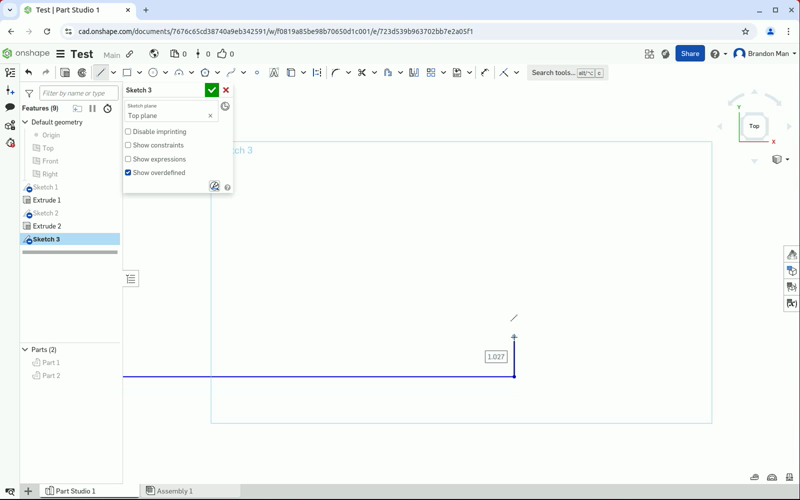
scroll(-6)
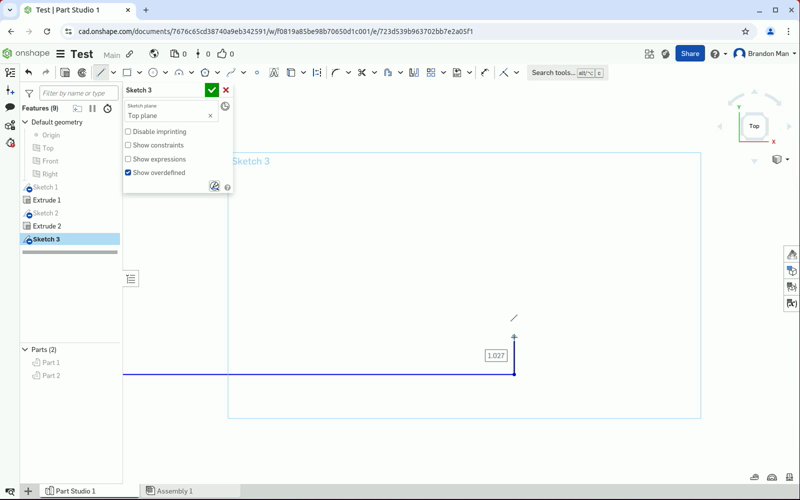
scroll(-6)
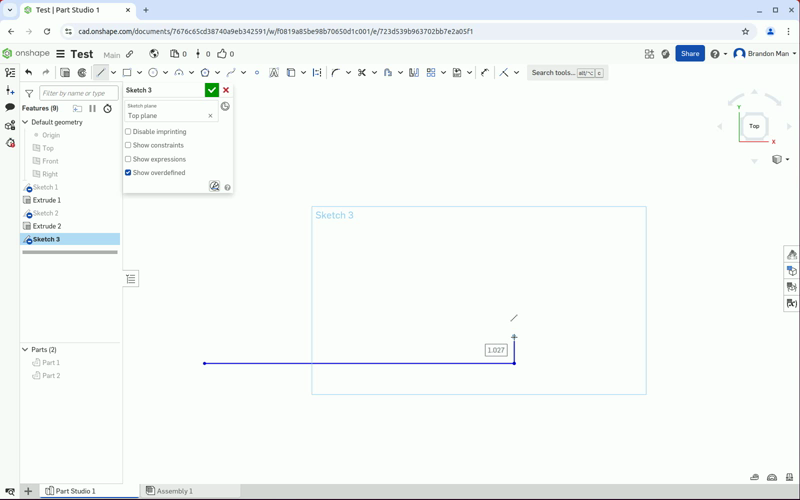
scroll(-6)
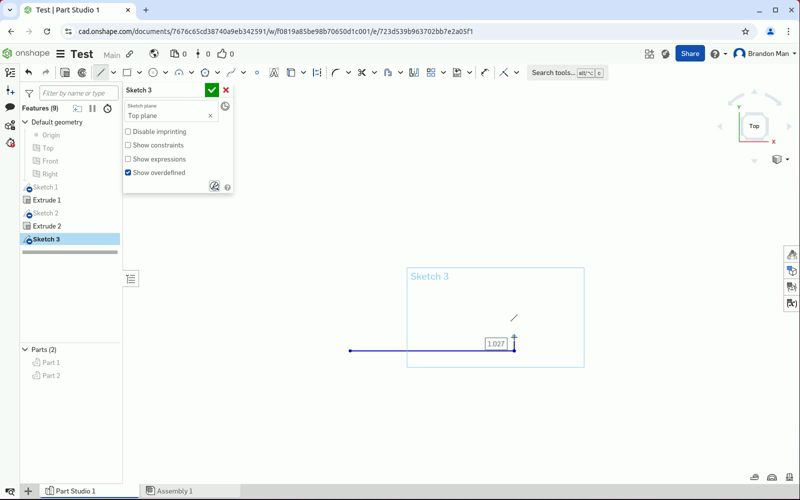
scroll(-6)
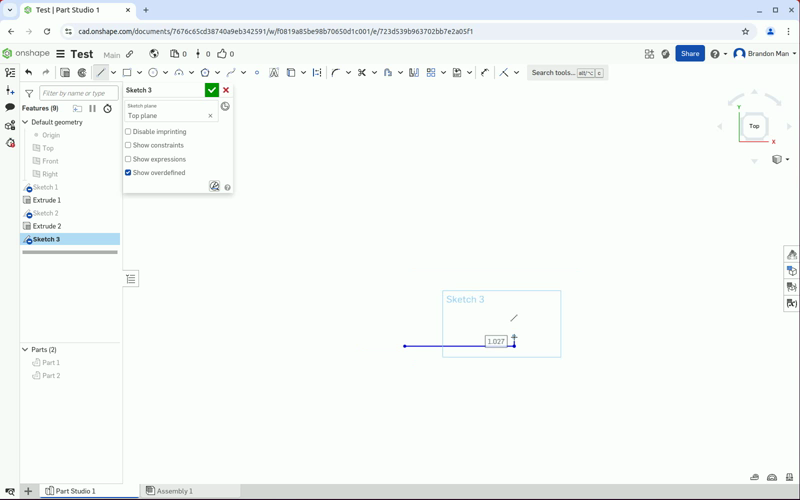
scroll(-6)
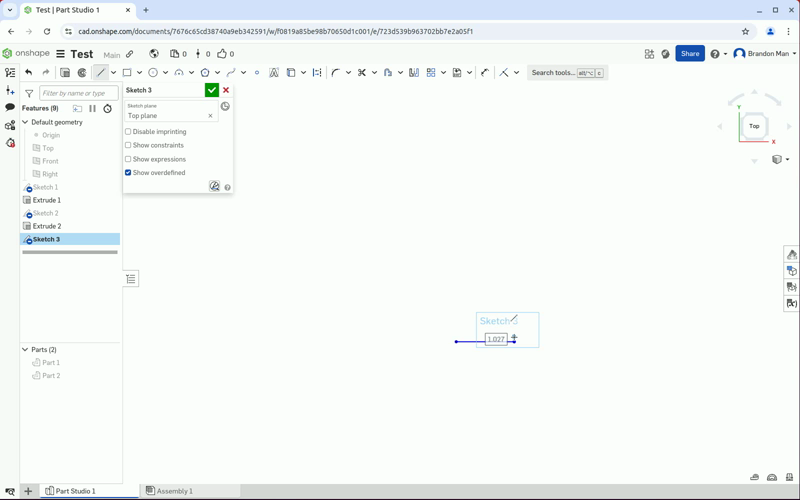
key_up(shift)
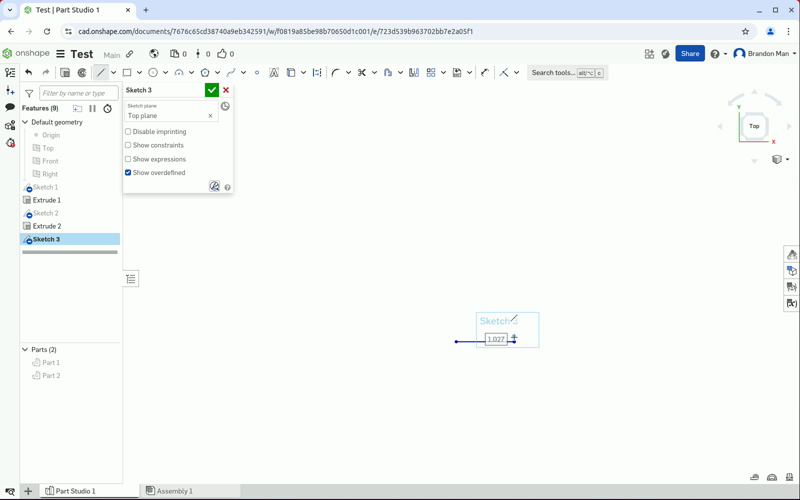
key_down(shift)
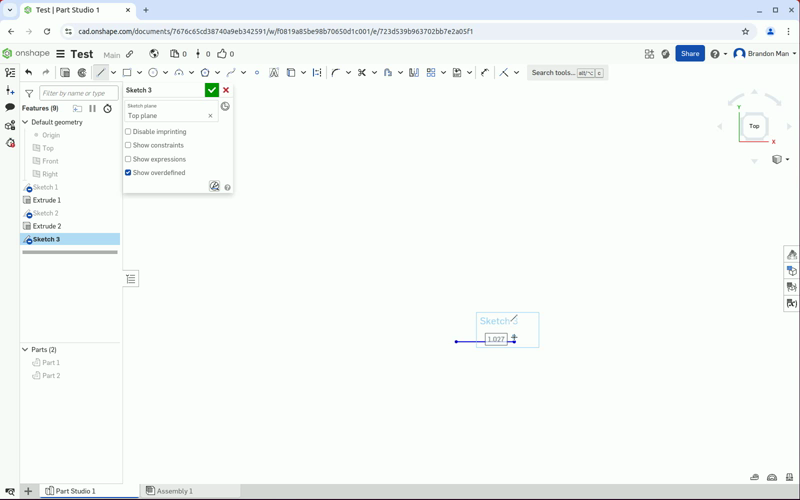
mouse_move(544, 336)
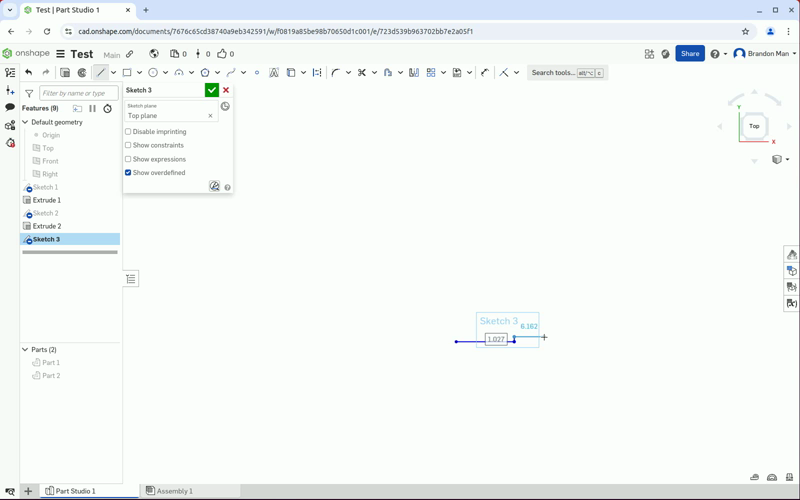
mouse_move(490, 336)
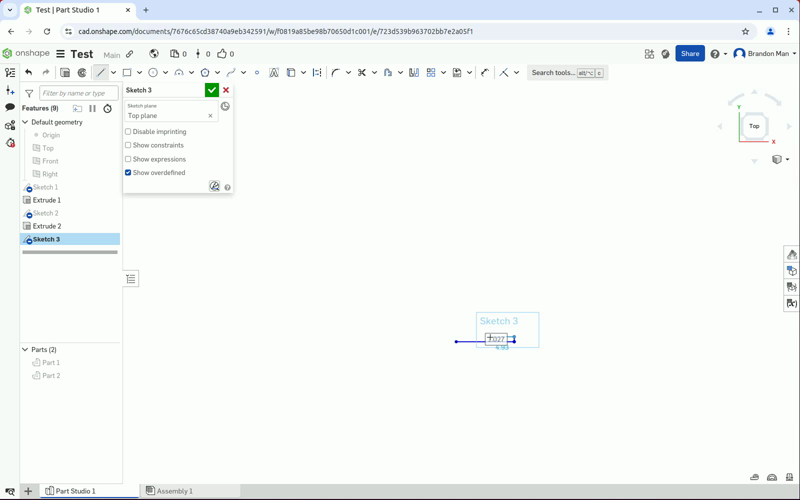
click(490, 336)
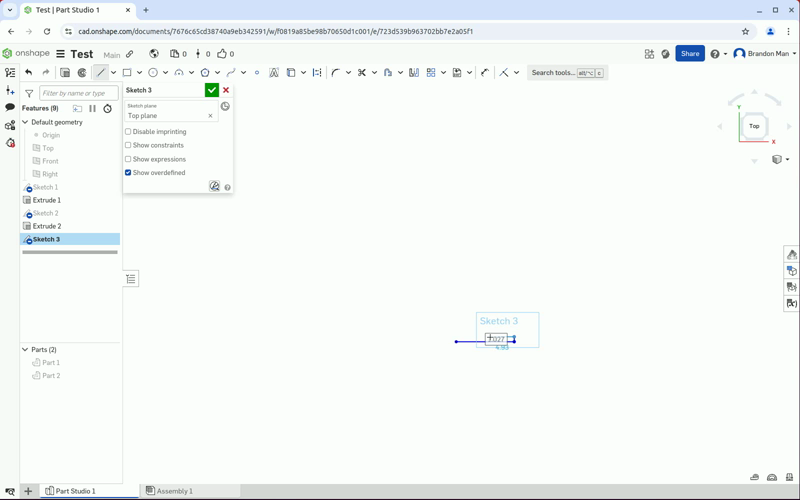
key_up(shift)
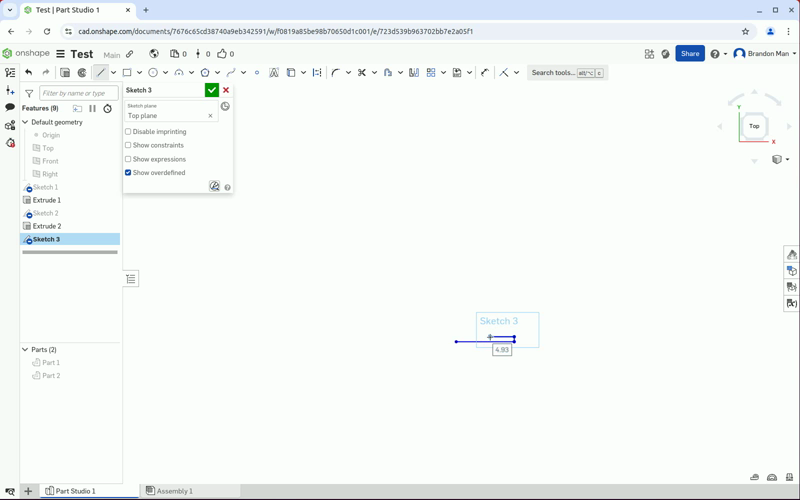
key_down(shift)
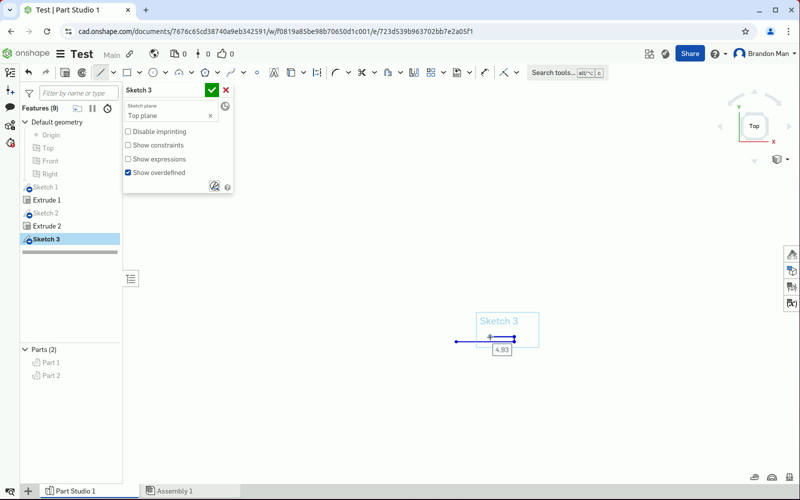
mouse_move(520, 336)
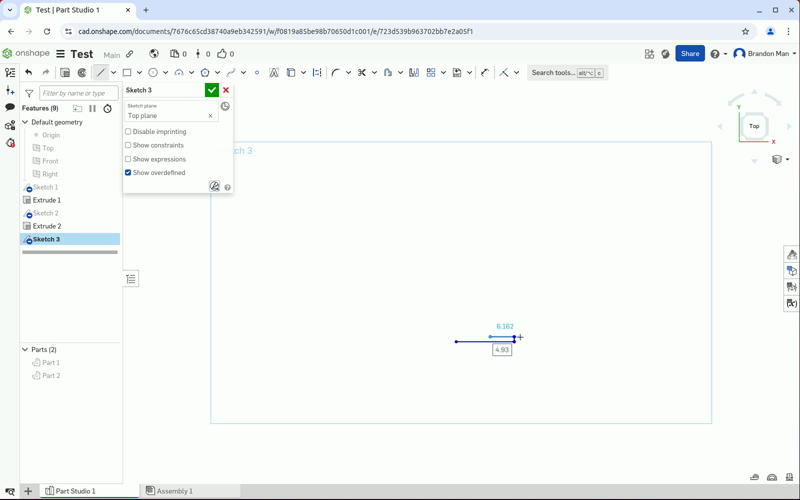
mouse_move(483, 336)
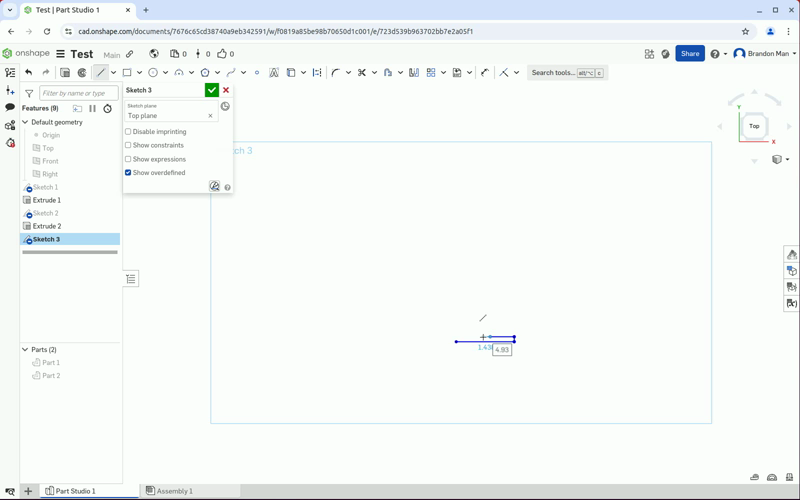
scroll(6)
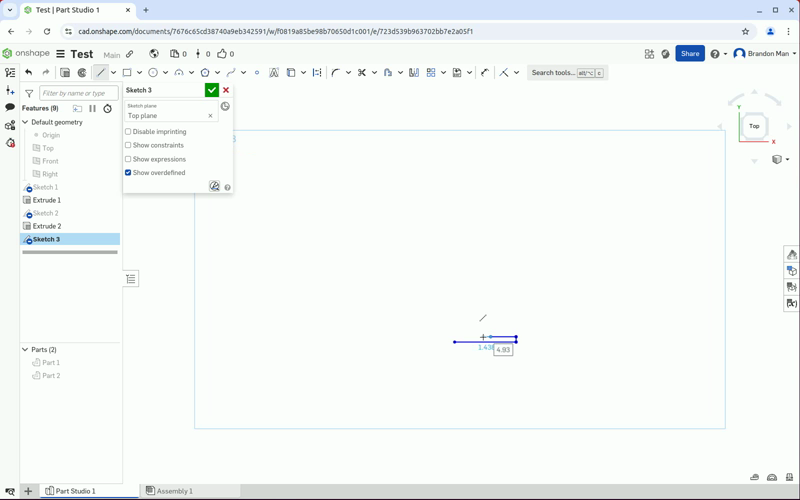
scroll(6)
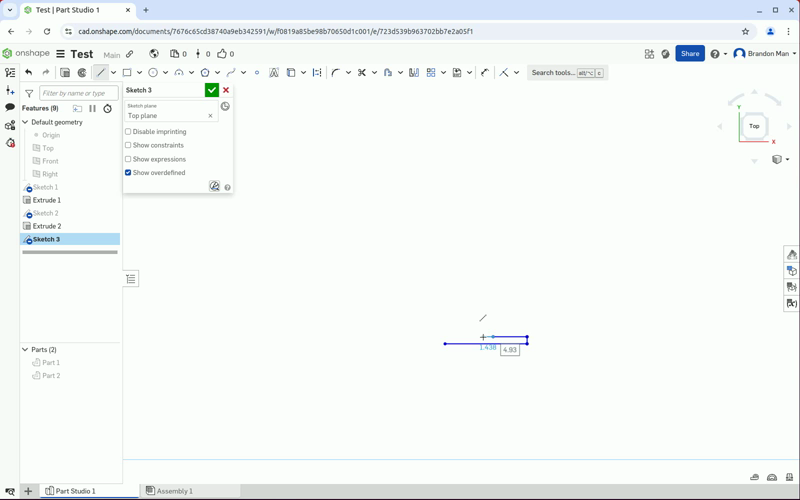
scroll(6)
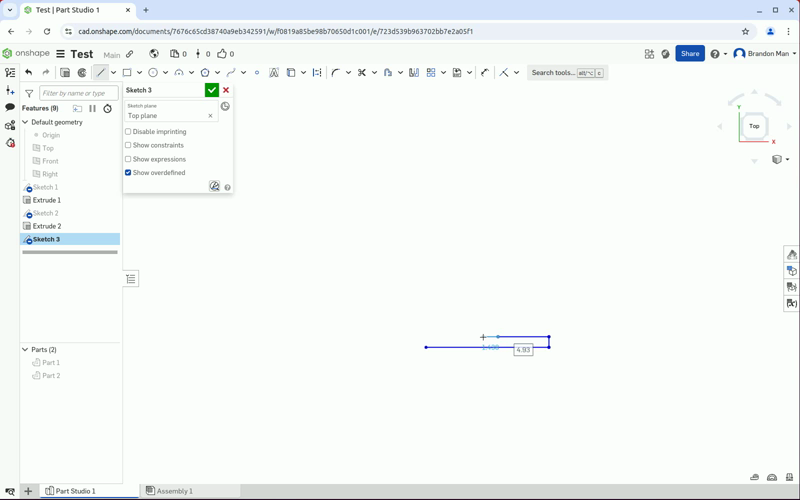
scroll(6)
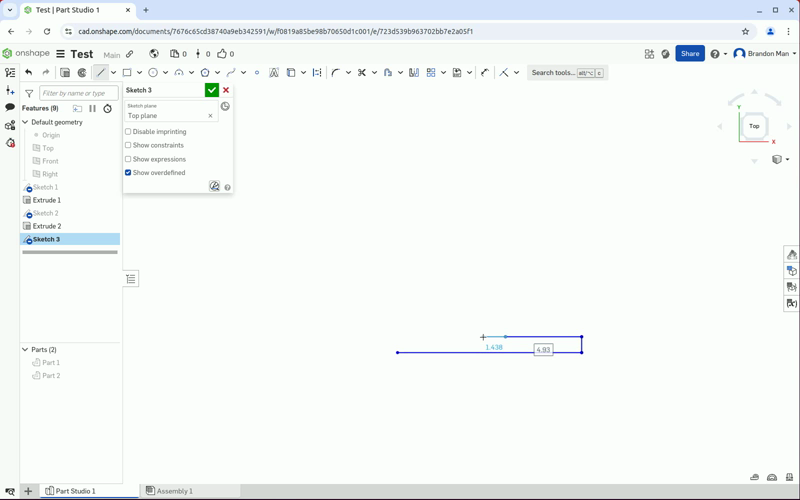
scroll(6)
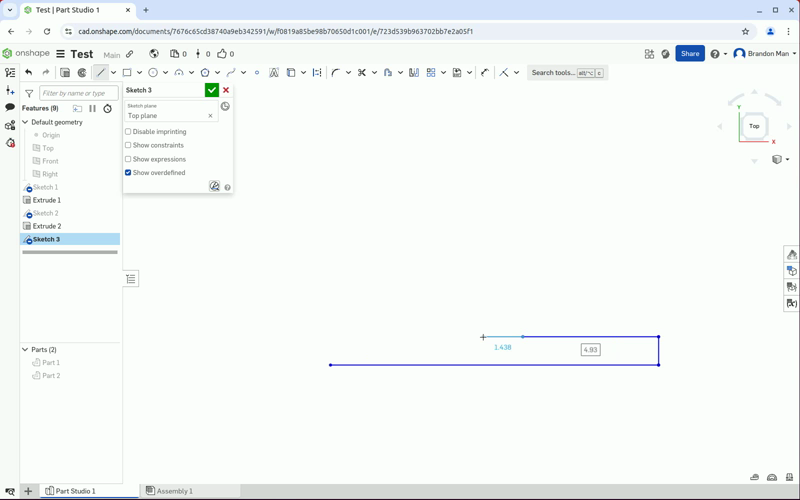
scroll(6)
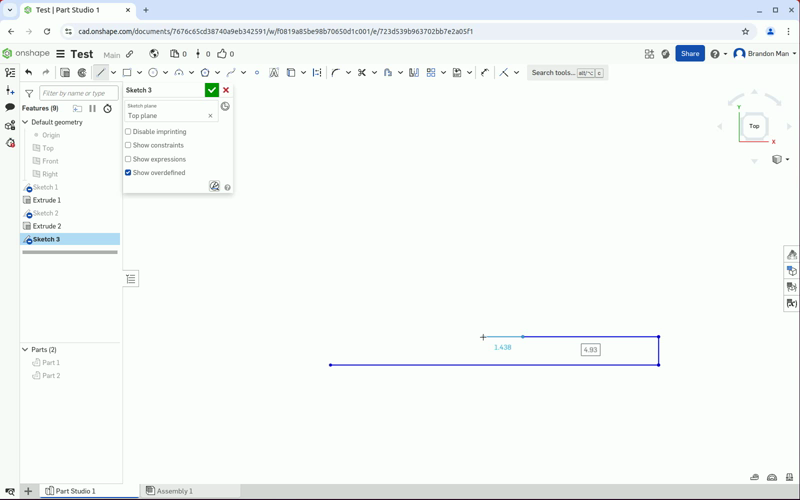
scroll(6)
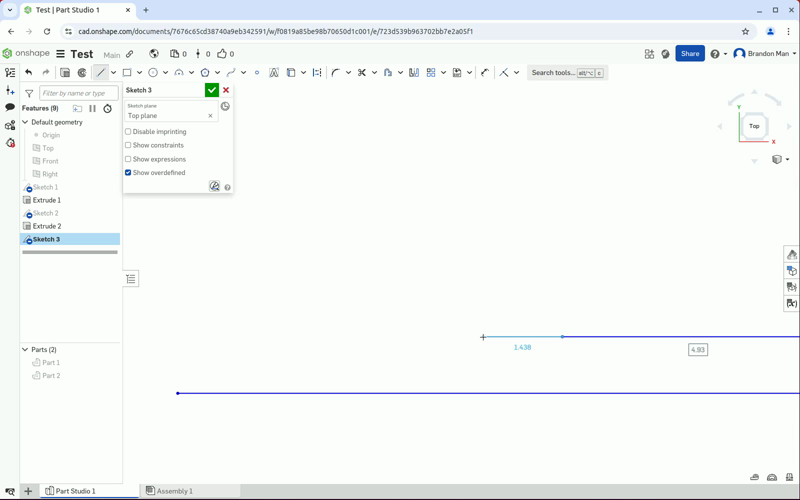
click(483, 336)
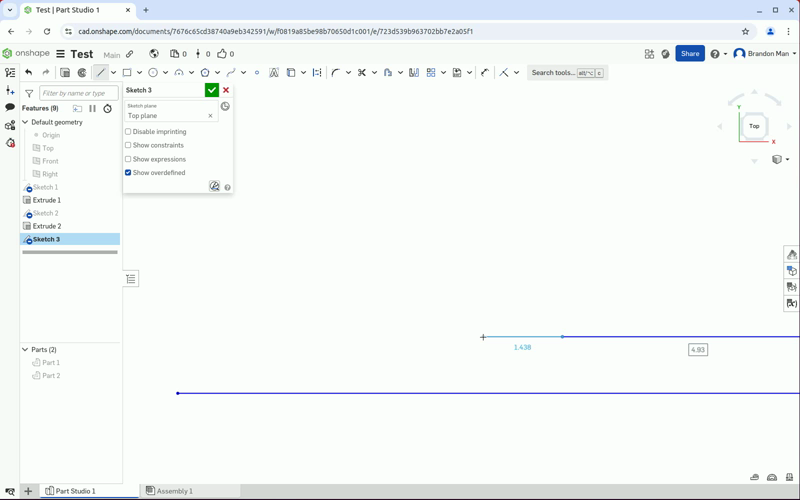
scroll(-6)
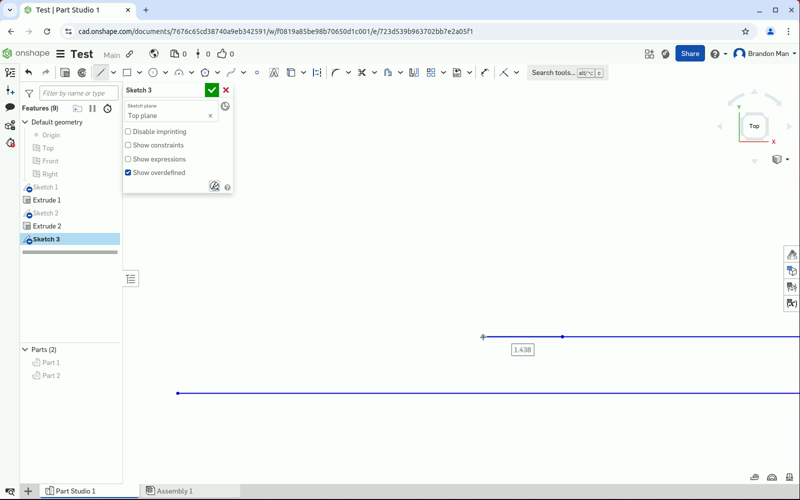
scroll(-6)
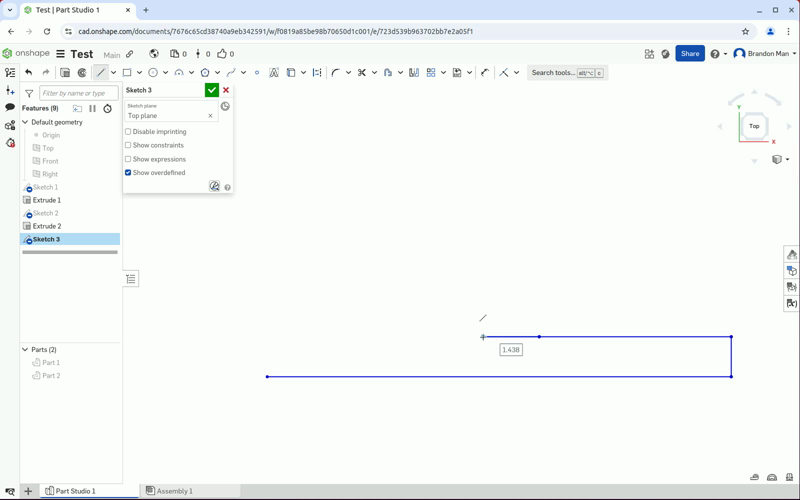
scroll(-6)
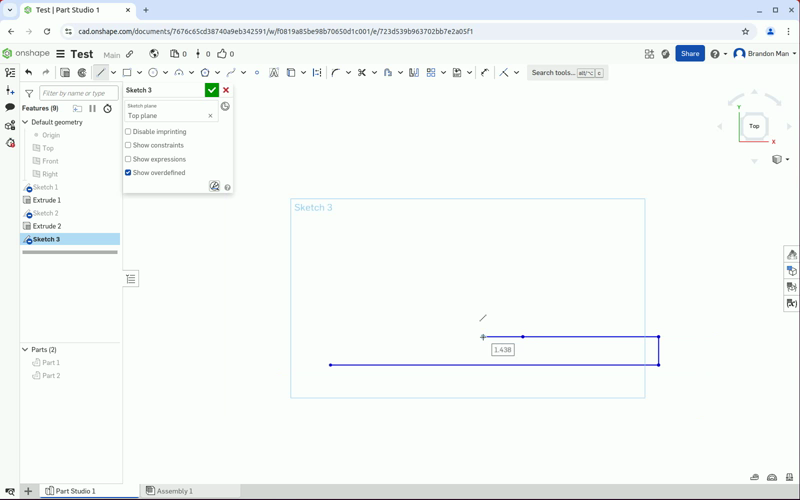
scroll(-6)
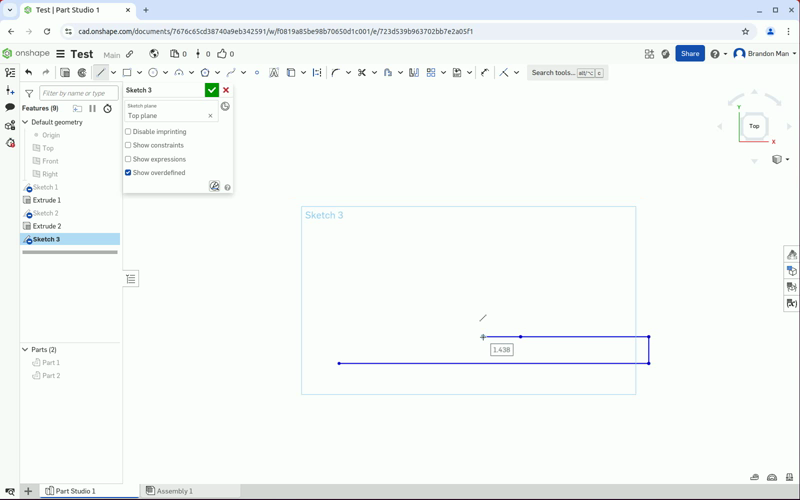
scroll(-6)
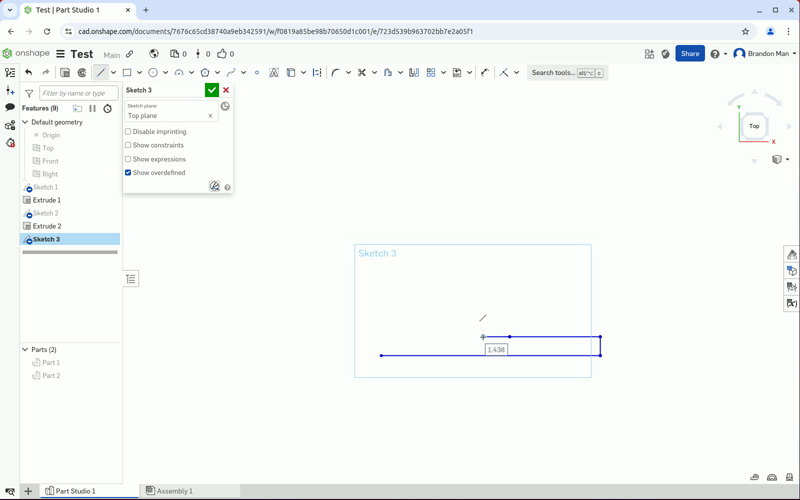
scroll(-6)
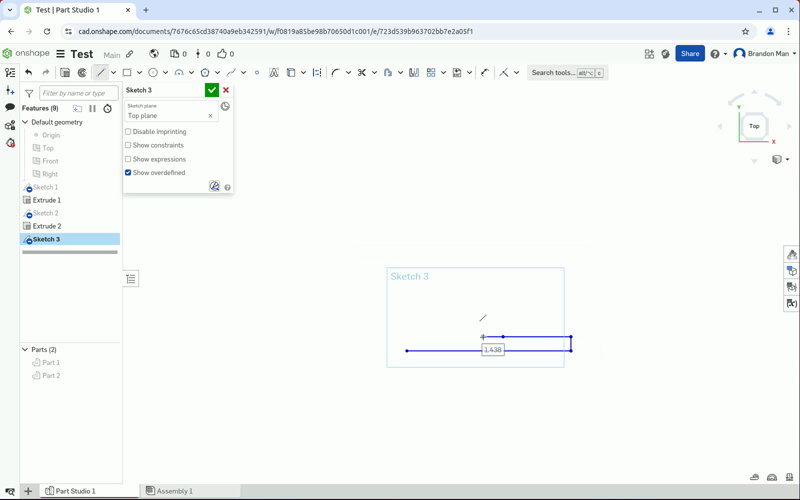
scroll(-6)
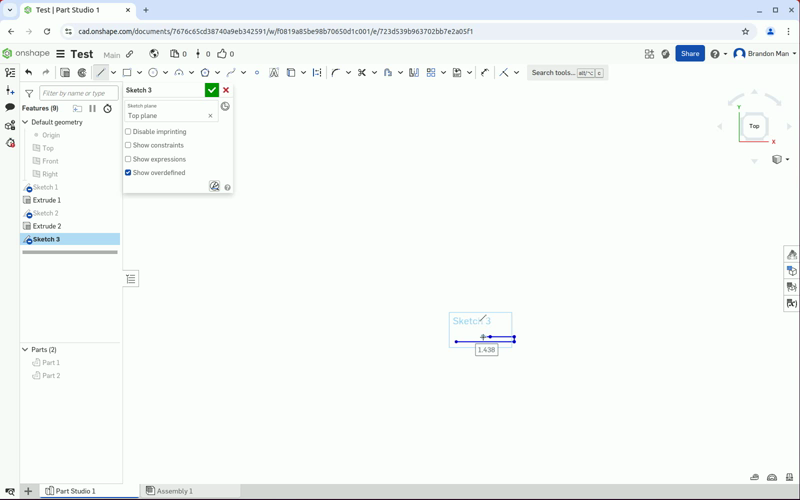
key_up(shift)
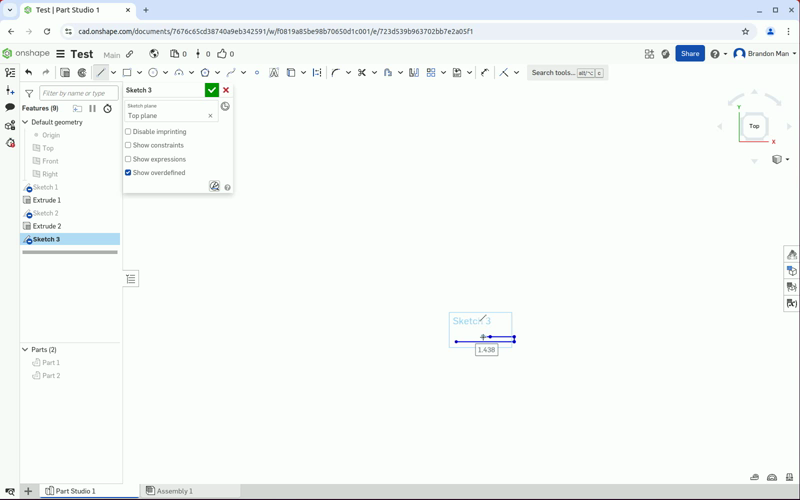
key_down(shift)
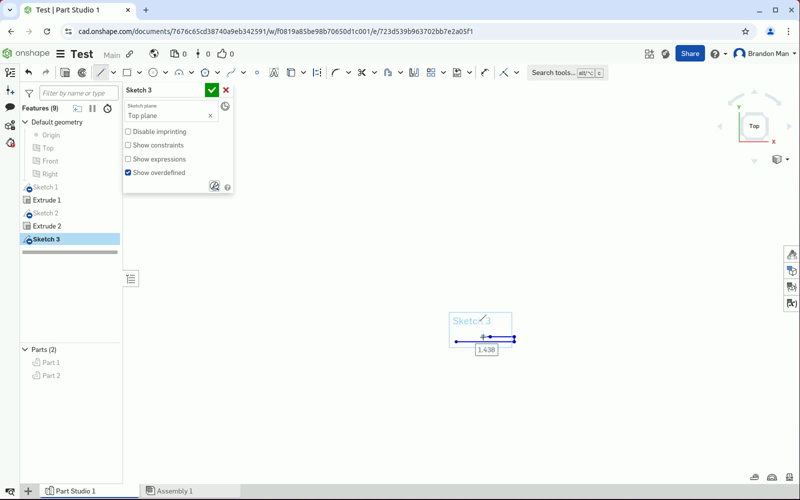
mouse_move(513, 336)
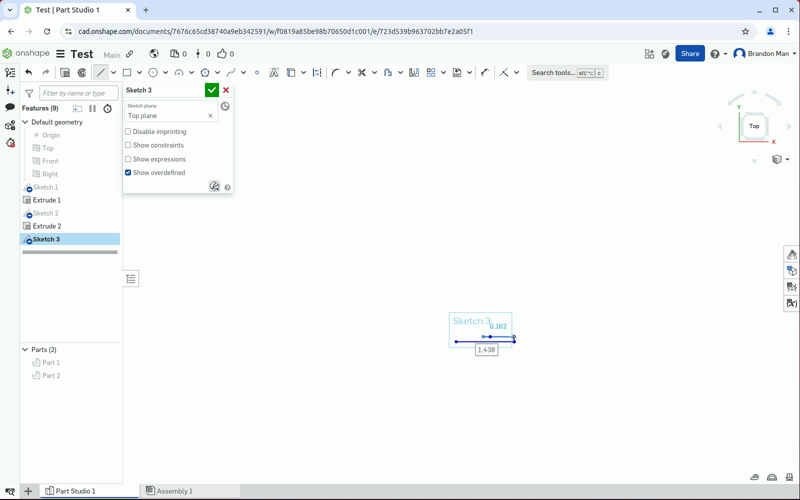
mouse_move(456, 336)
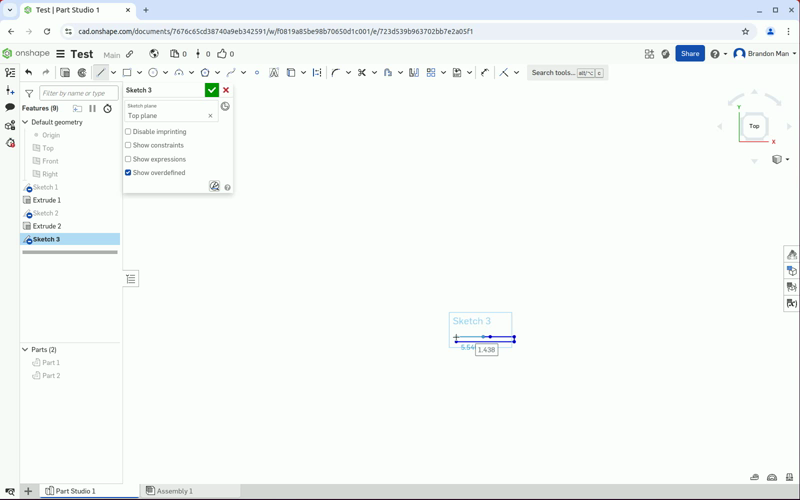
click(456, 336)
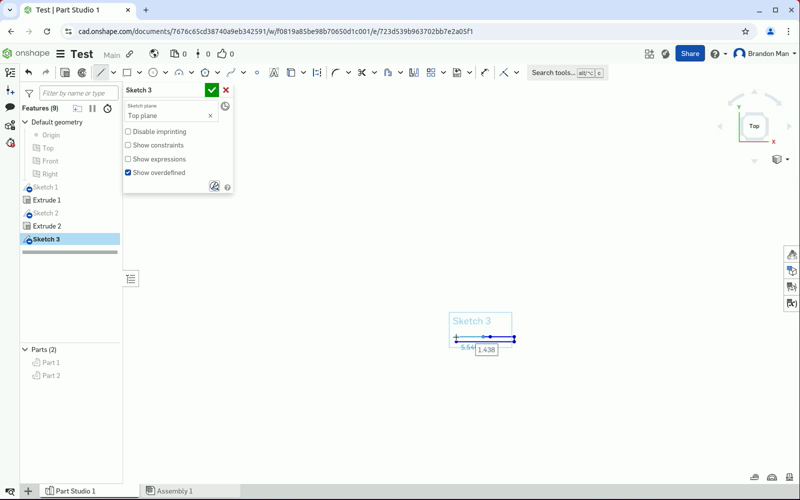
key_up(shift)
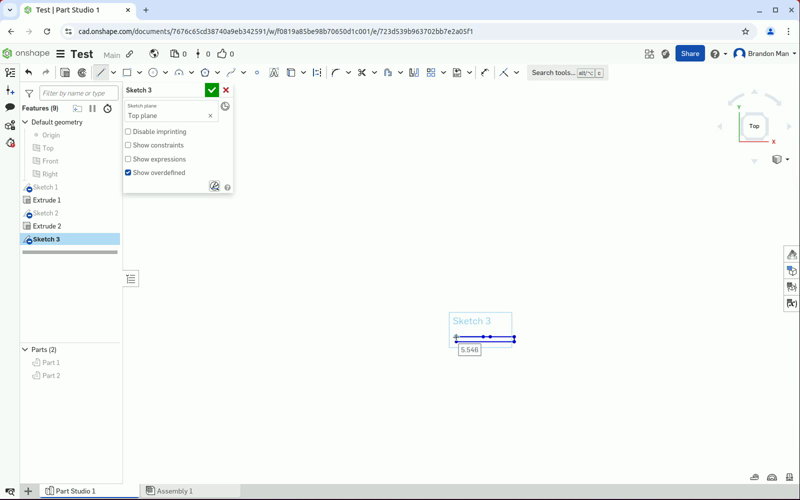
mouse_move(486, 336)
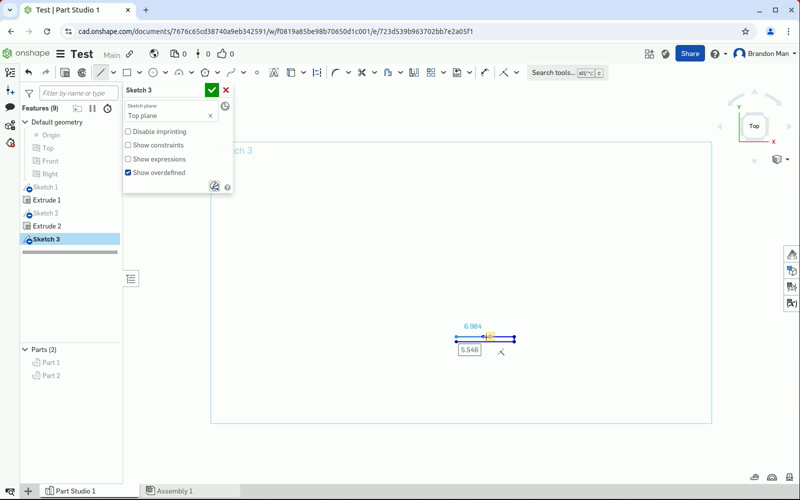
key_down(shift)
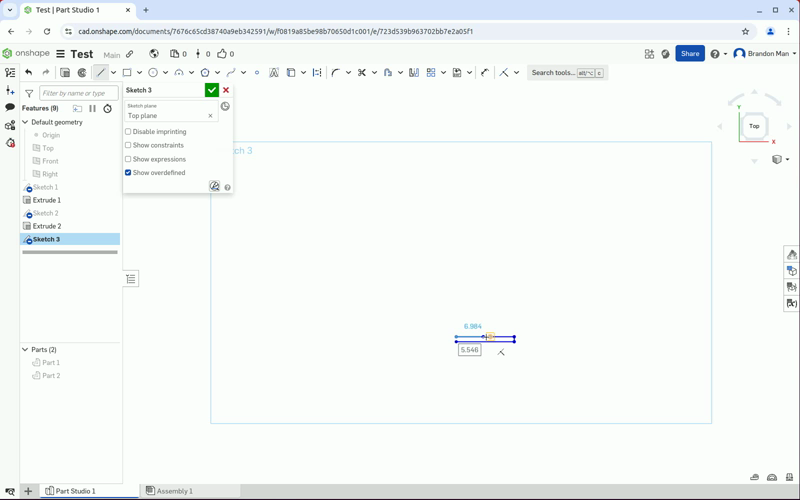
mouse_move(456, 341)
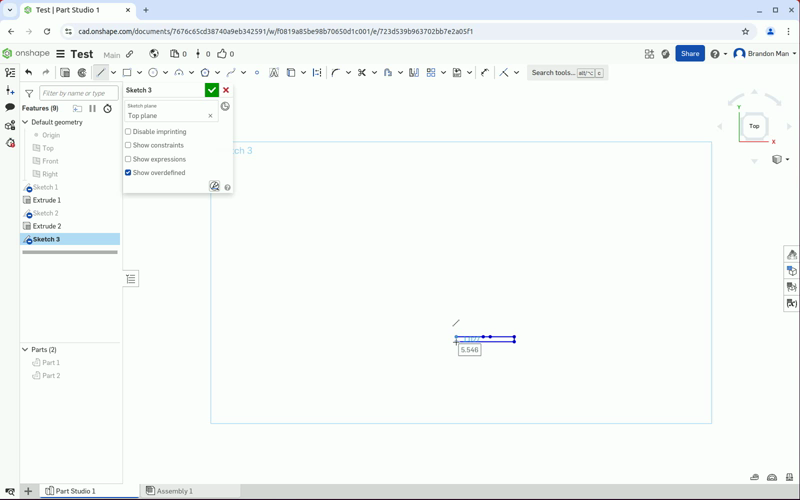
scroll(6)
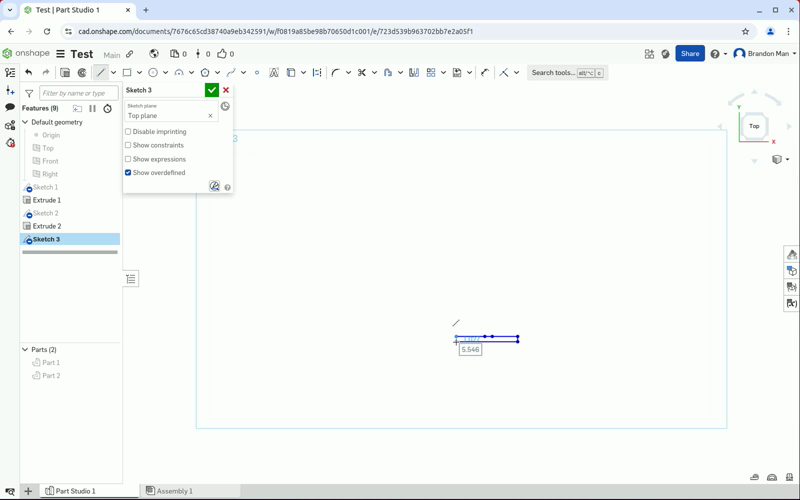
scroll(6)
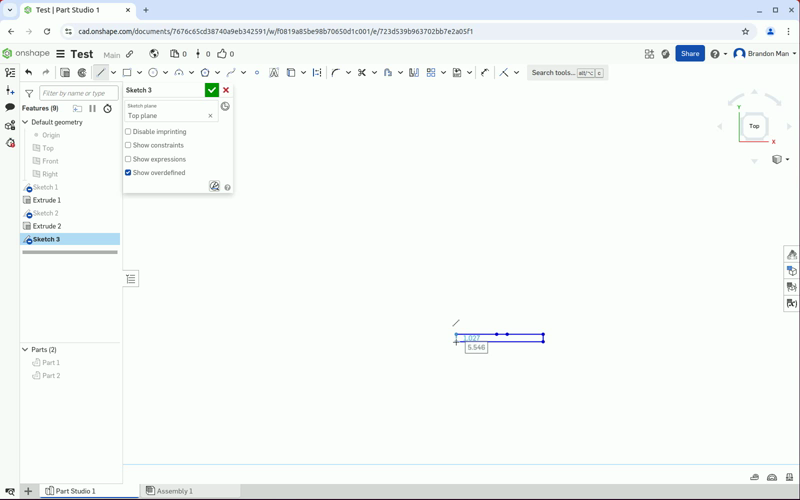
scroll(6)
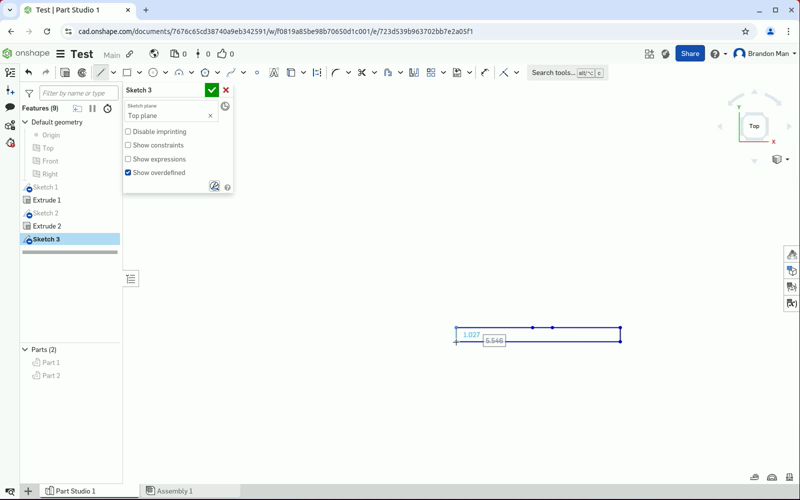
scroll(6)
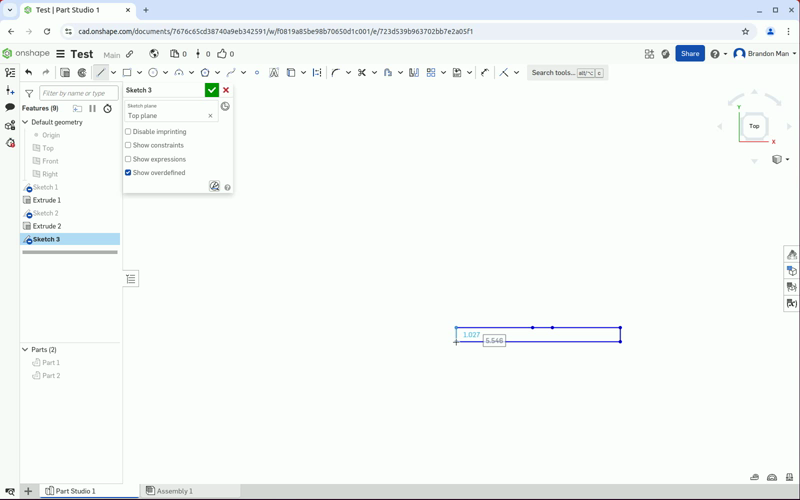
scroll(6)
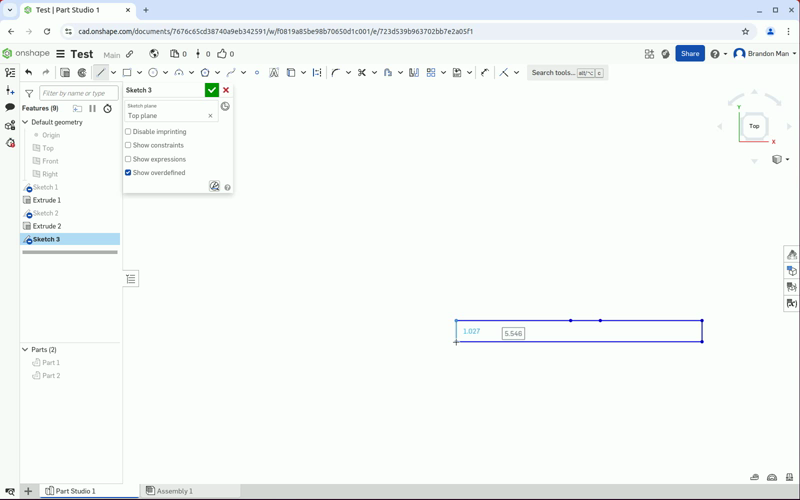
scroll(6)
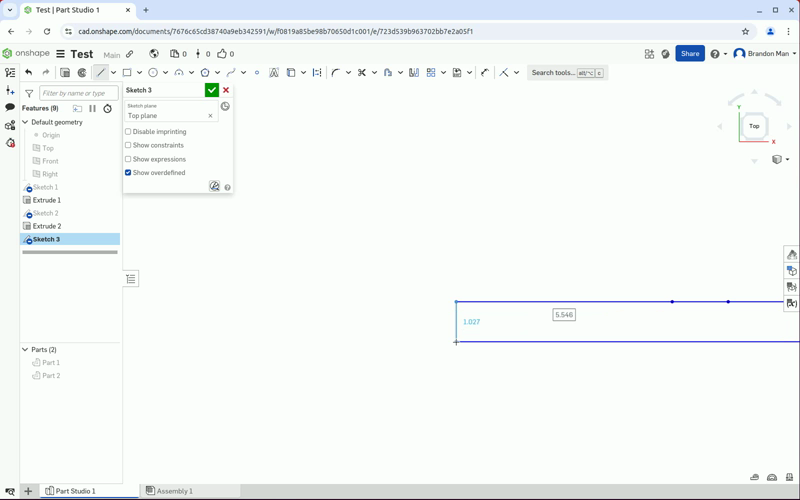
scroll(6)
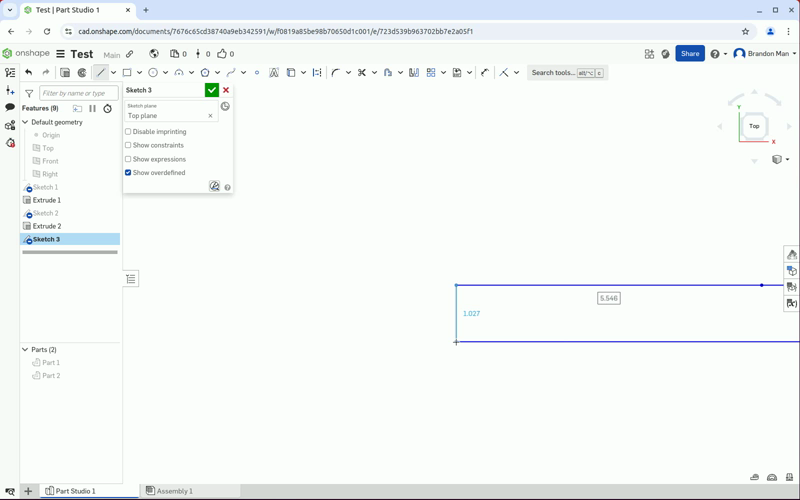
key_up(shift)
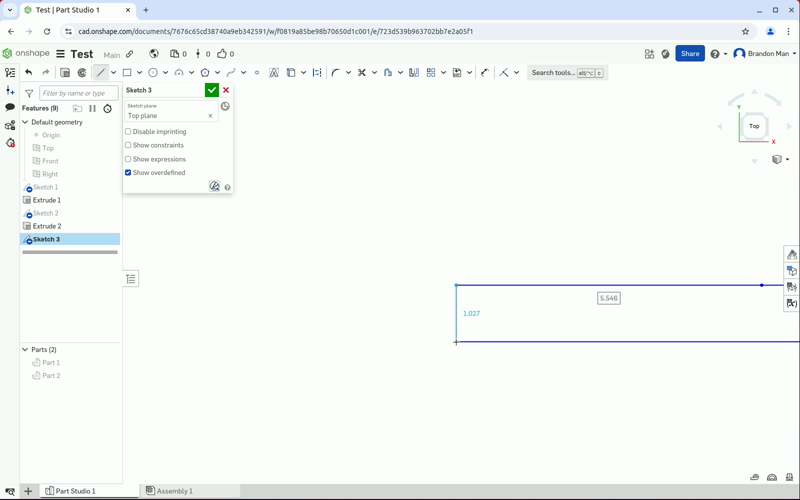
click(456, 341)
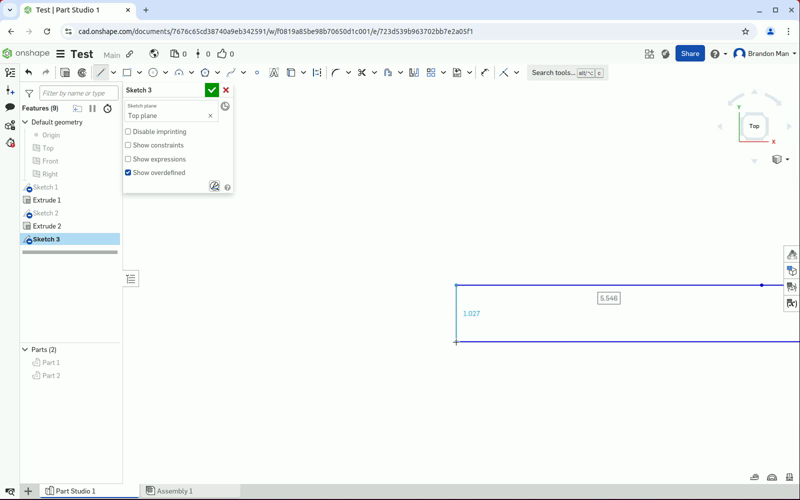
scroll(-6)
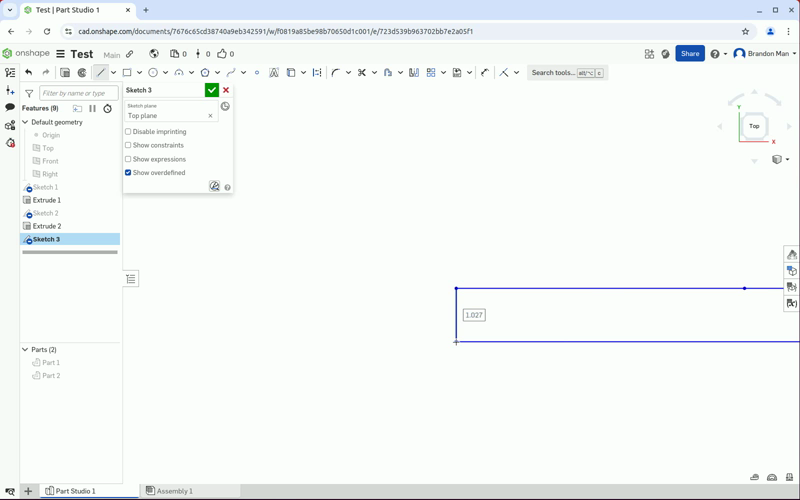
scroll(-6)
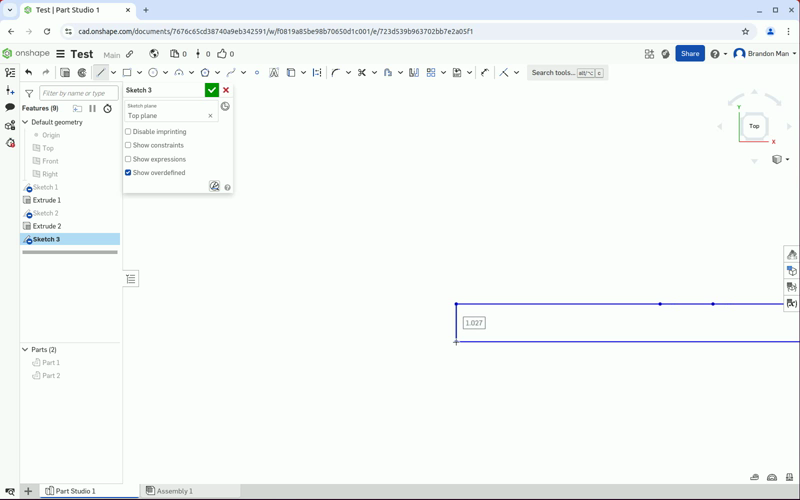
scroll(-6)
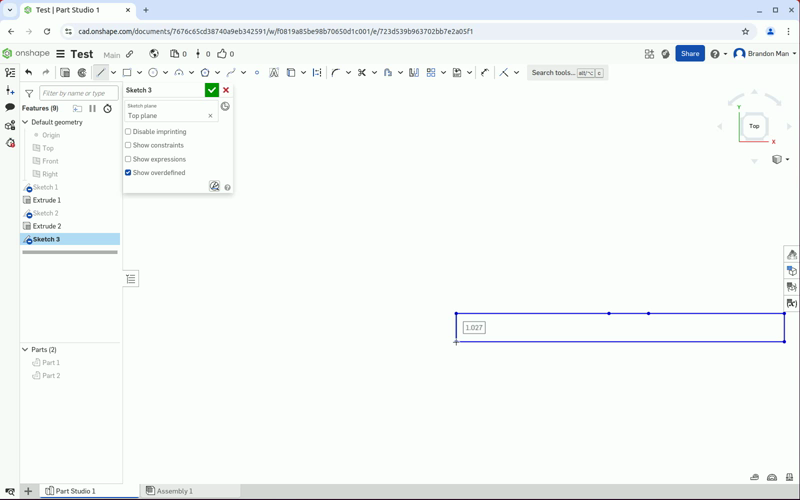
scroll(-6)
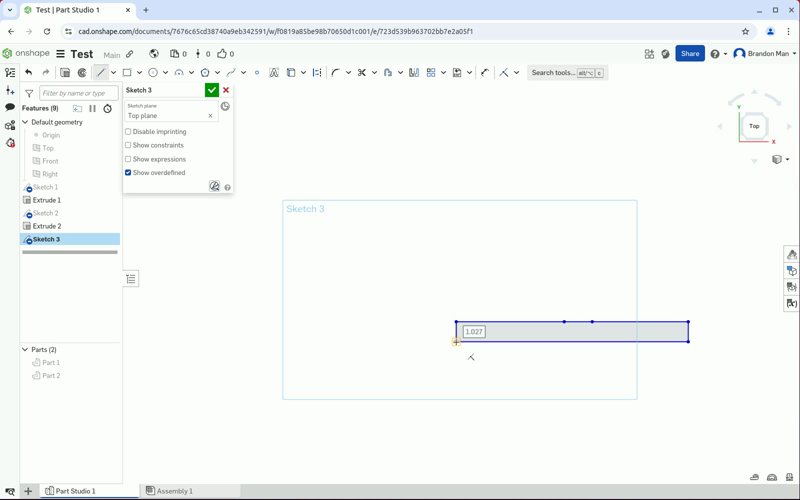
scroll(-6)
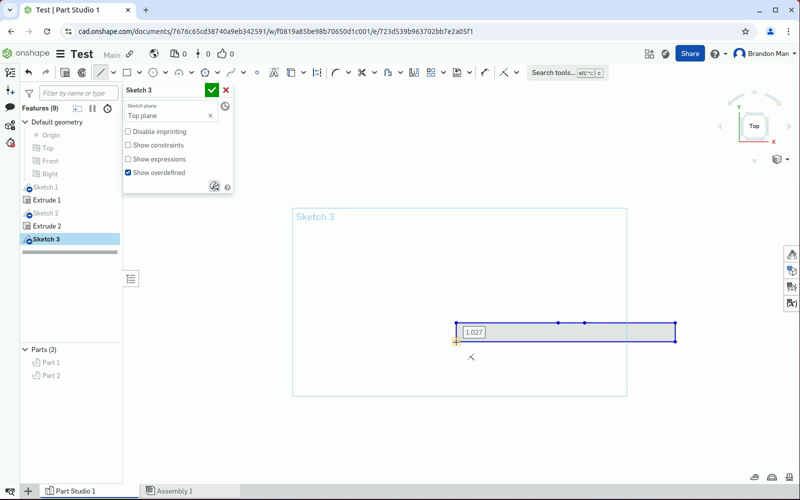
scroll(-6)
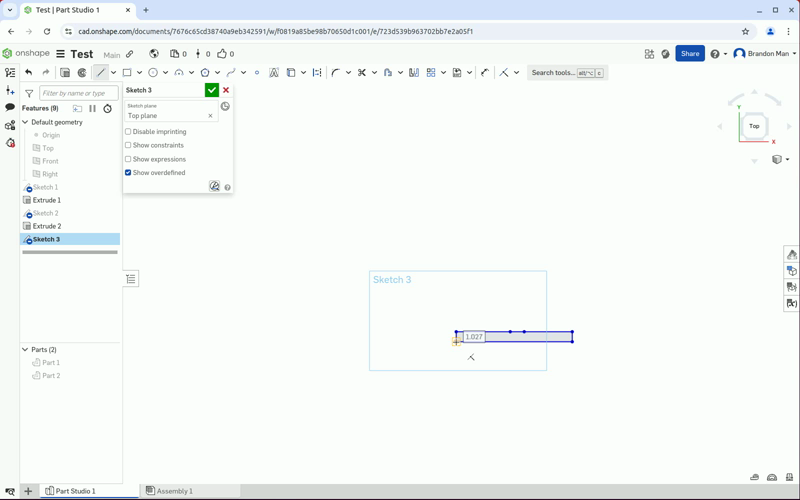
scroll(-6)
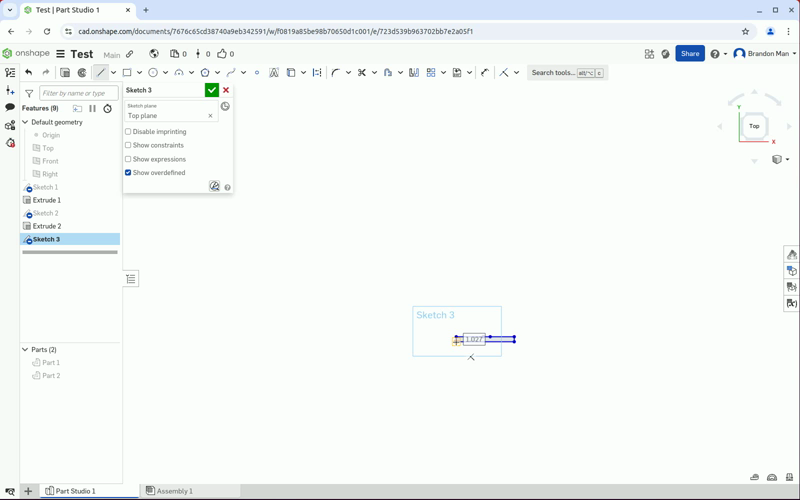
key(esc)
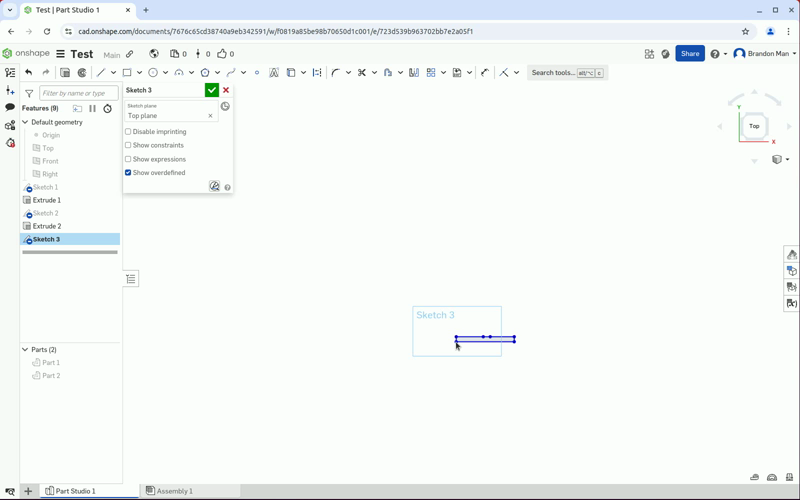
mouse_move(460, 336)
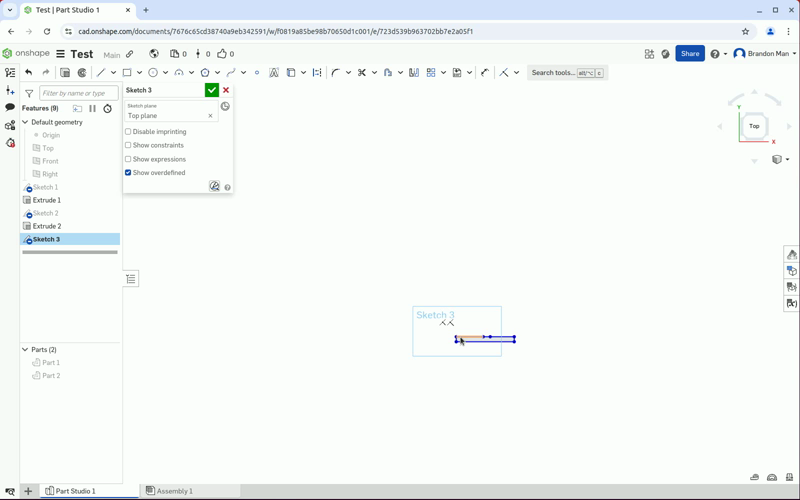
scroll(6)
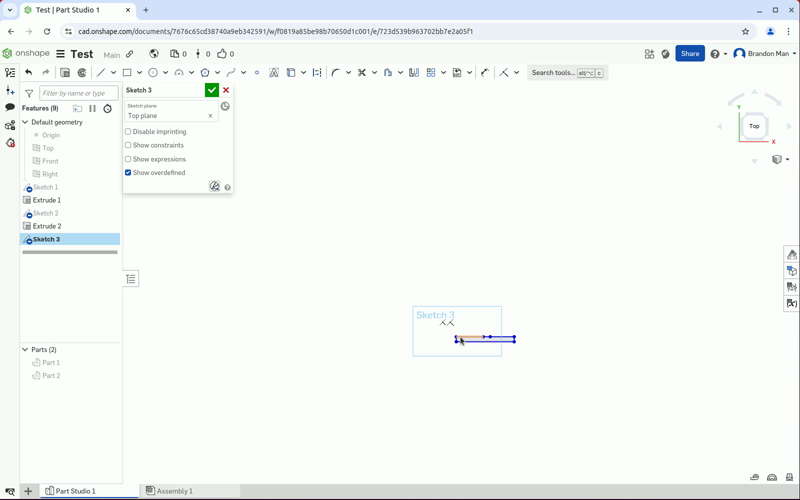
scroll(6)
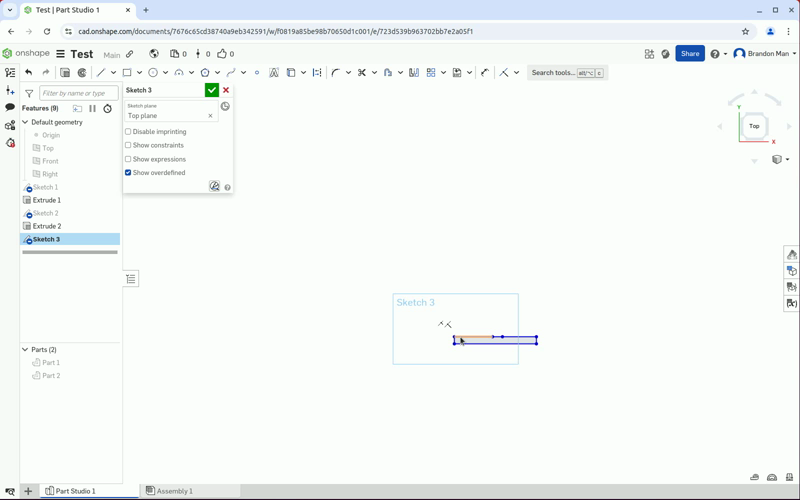
scroll(6)
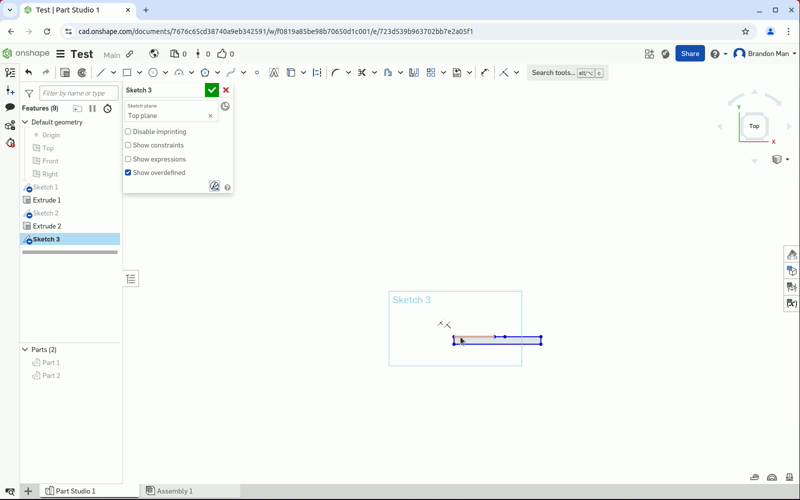
scroll(6)
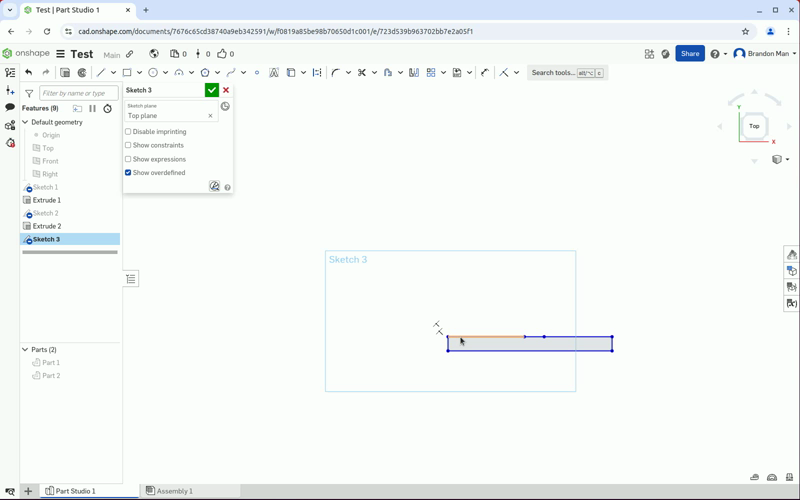
scroll(6)
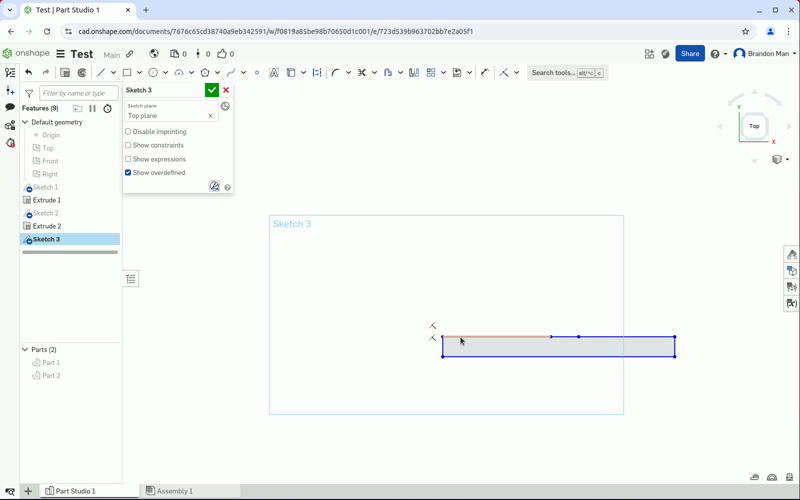
scroll(6)
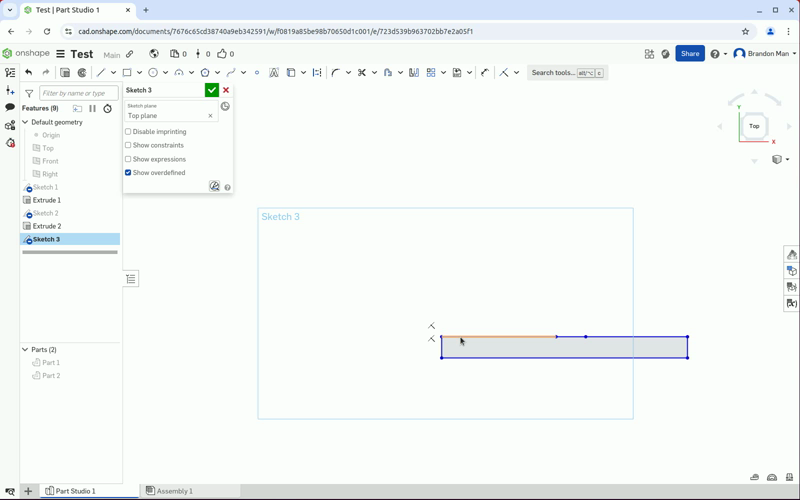
scroll(6)
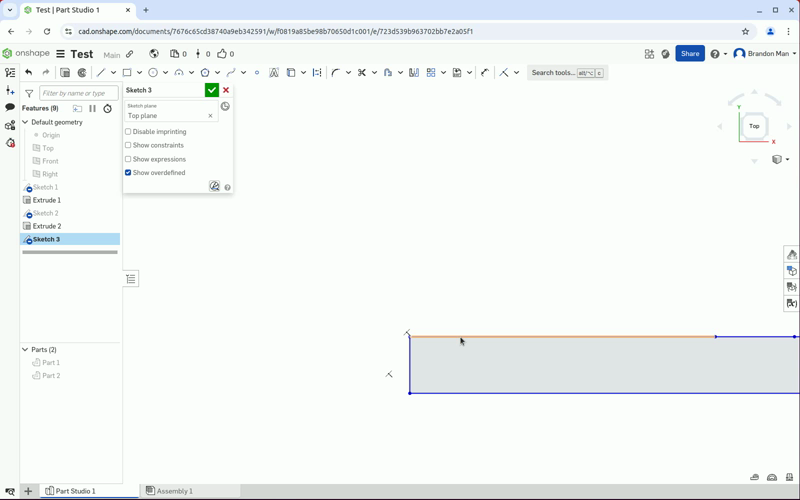
click(460, 336)
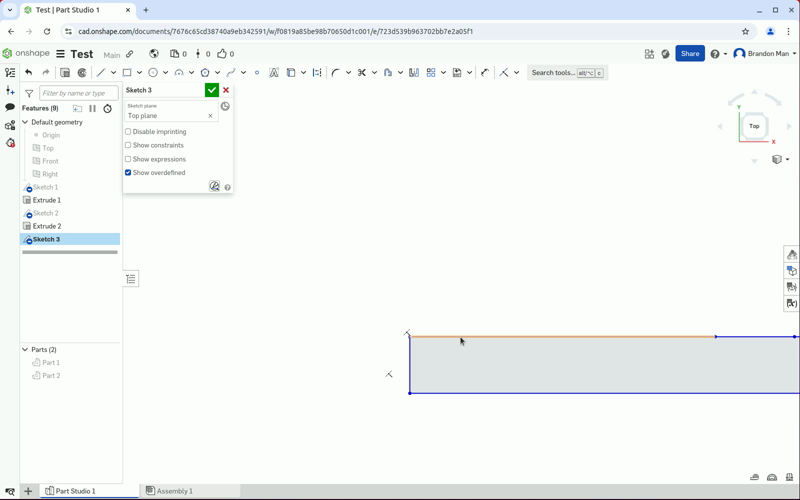
scroll(-6)
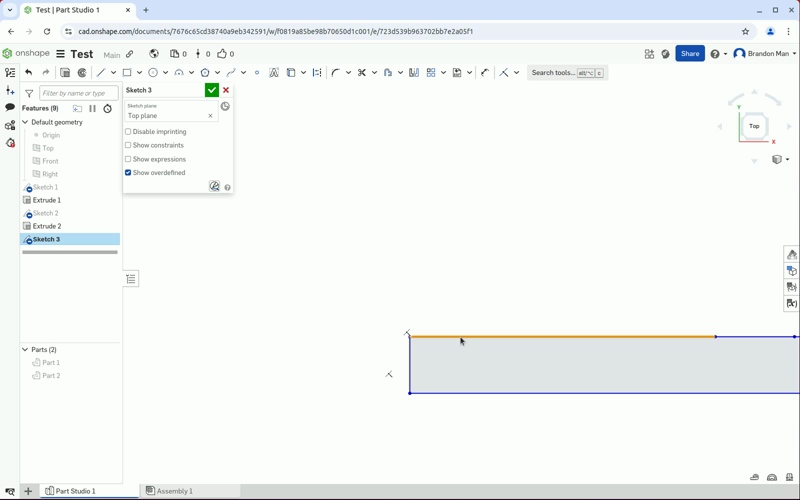
scroll(-6)
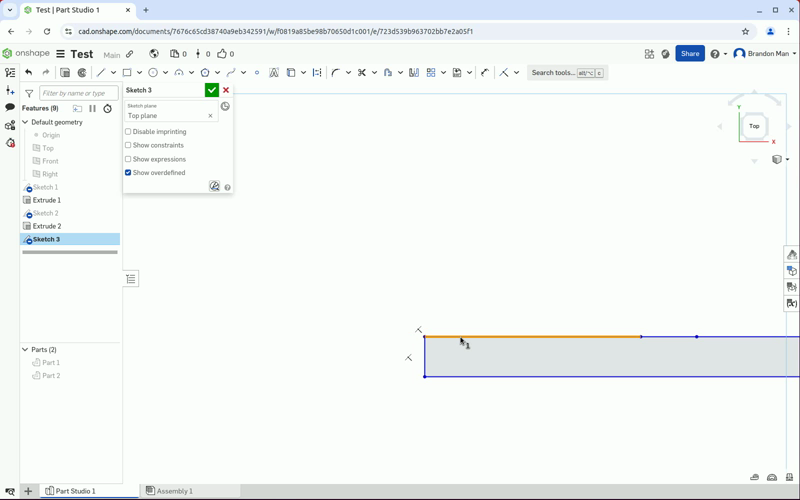
scroll(-6)
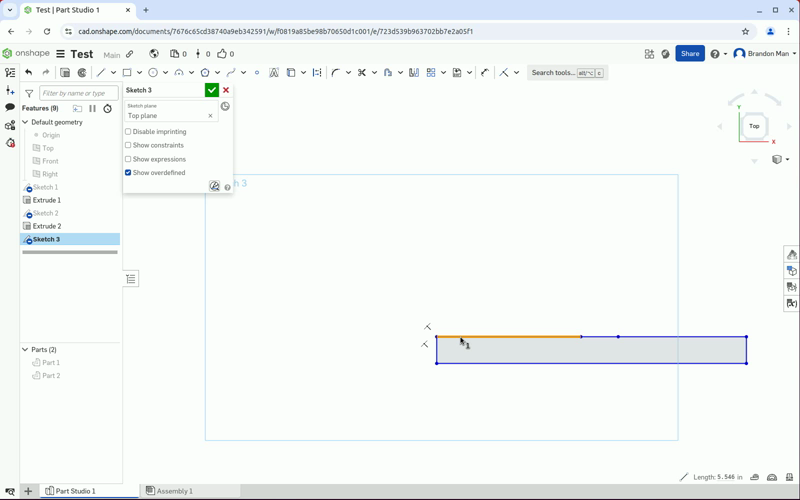
scroll(-6)
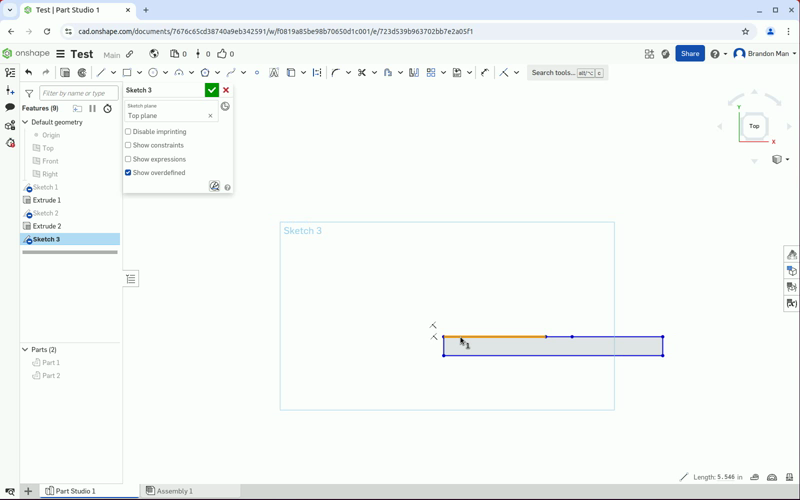
scroll(-6)
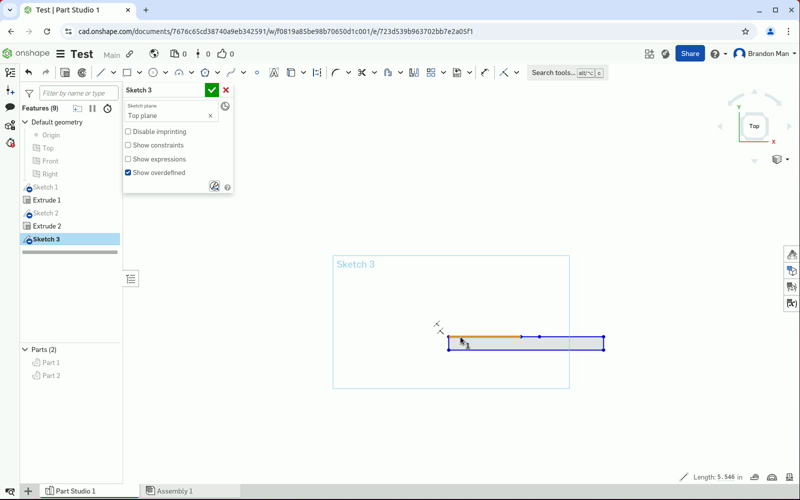
scroll(-6)
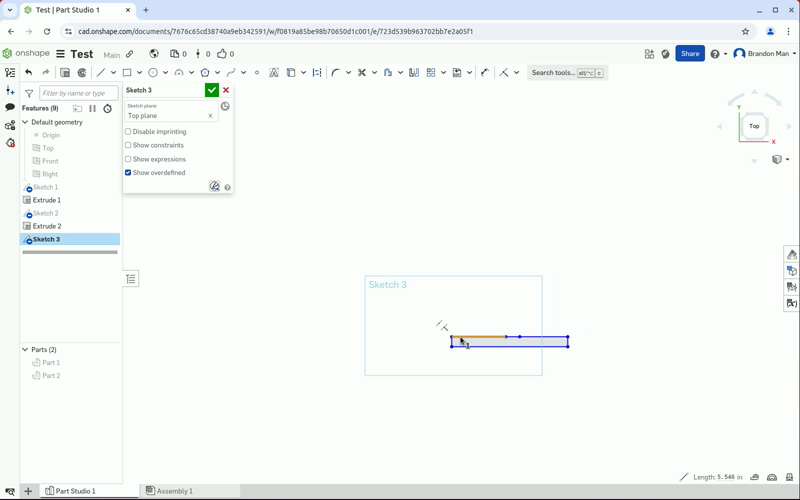
scroll(-6)
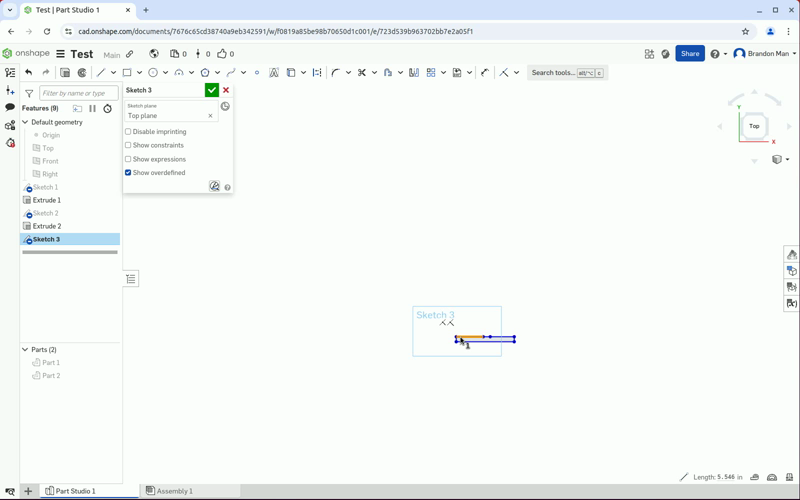
mouse_move(73, 352)
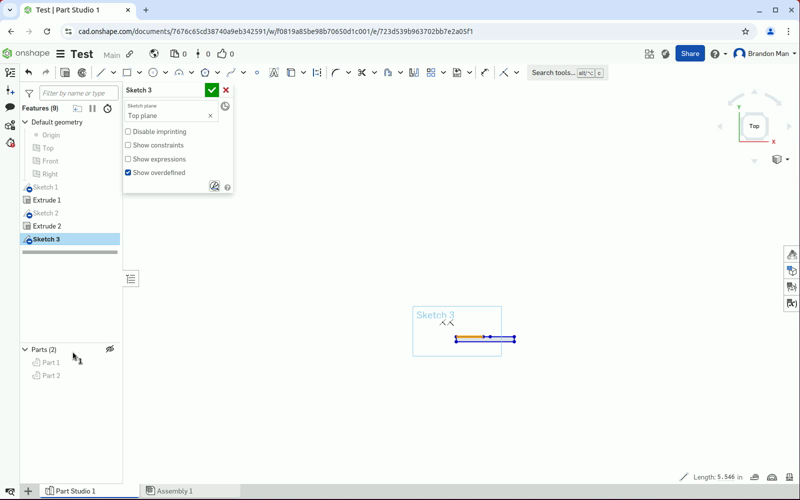
key(shift+y)
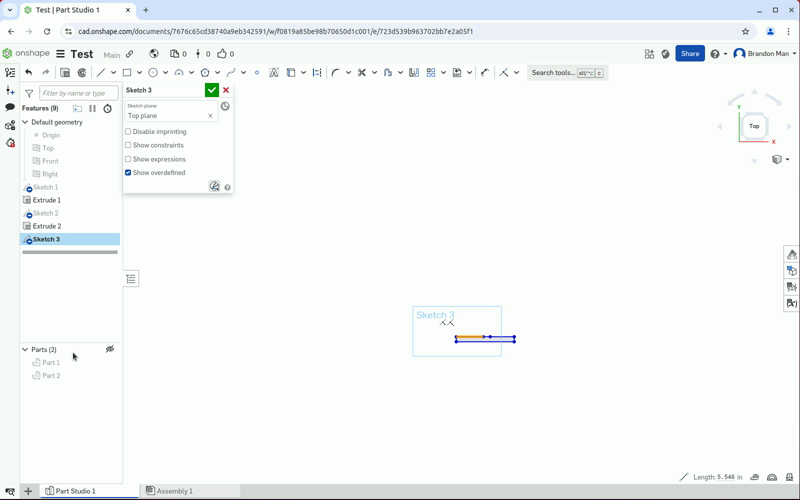
key(shift+e)
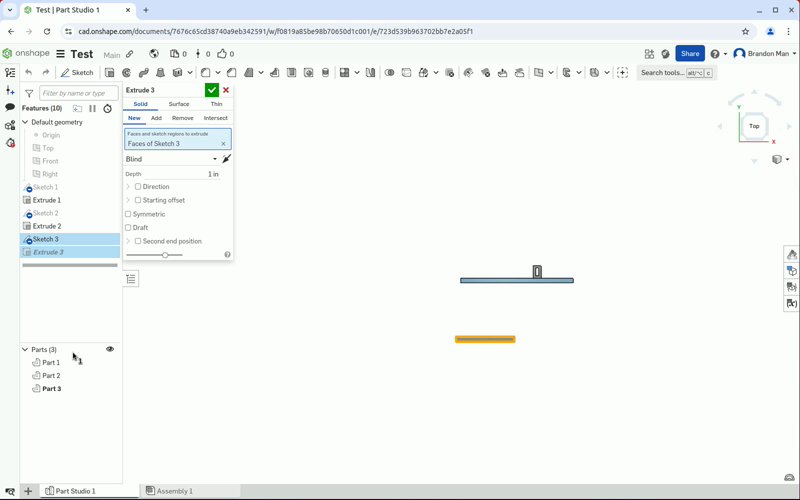
mouse_move(143, 106)
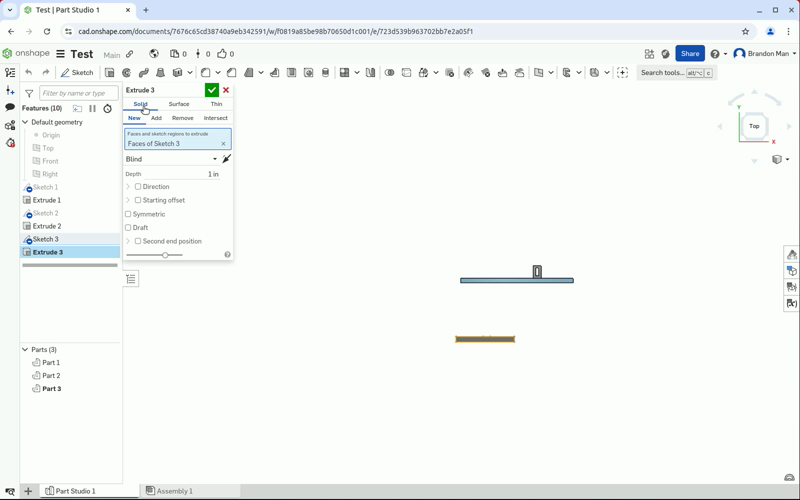
click(143, 106)
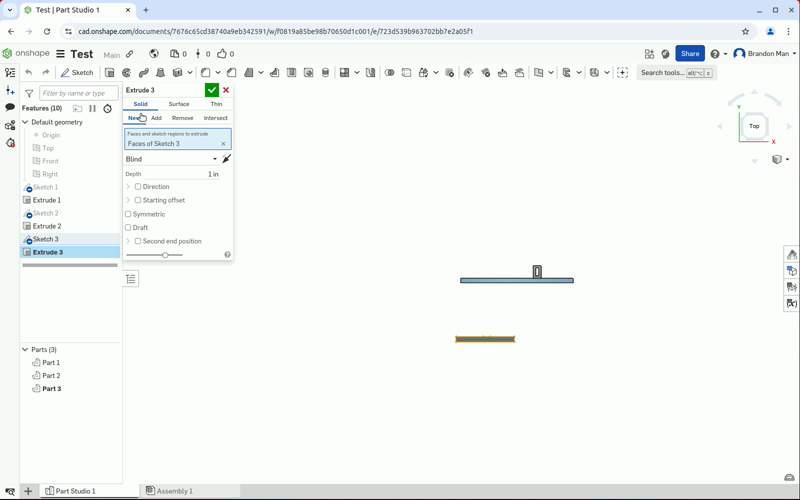
mouse_move(137, 120)
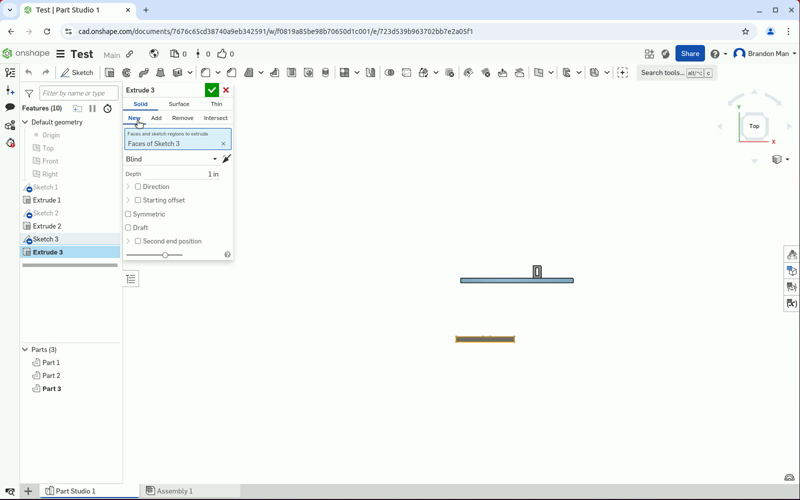
click(137, 120)
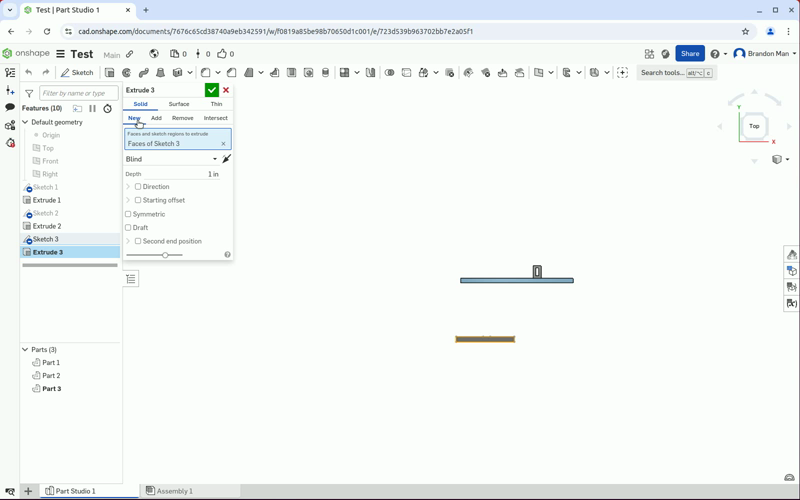
key(tab, 4)
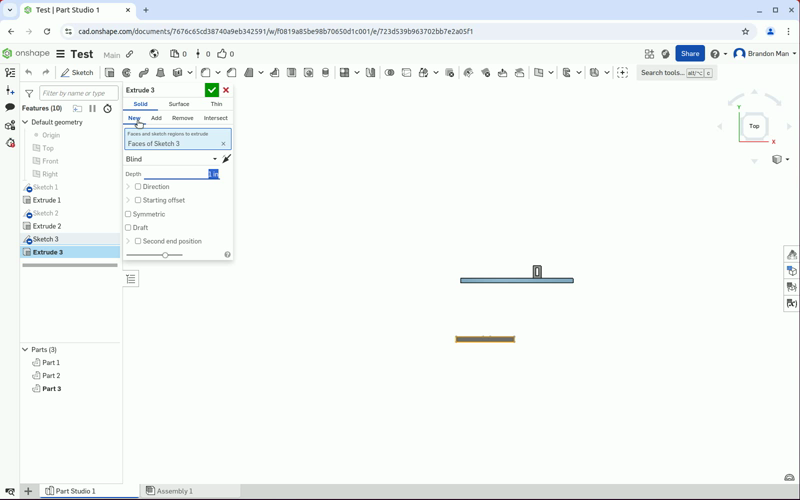
text(0.241)
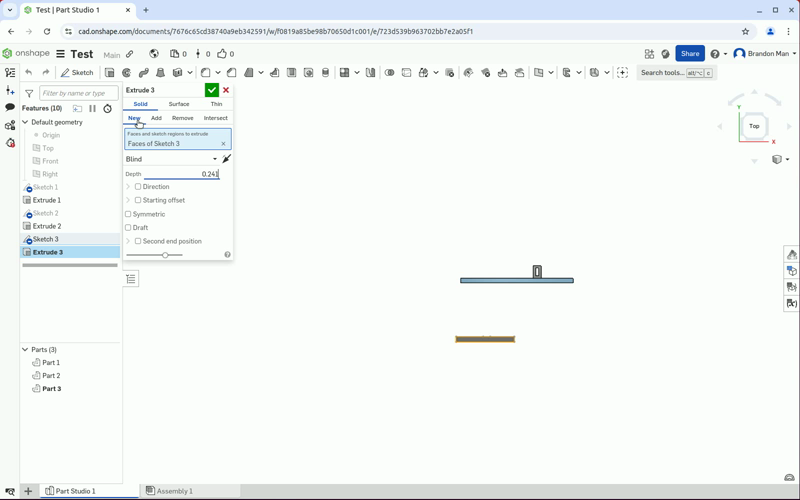
key(enter)
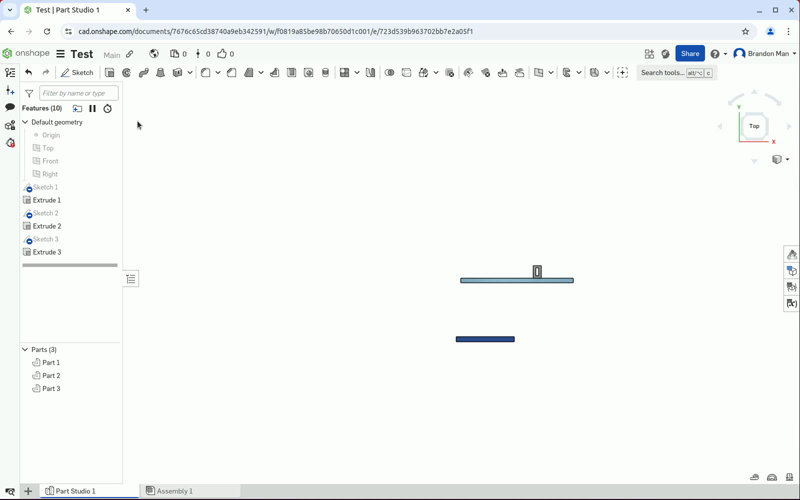
key(shift+h)
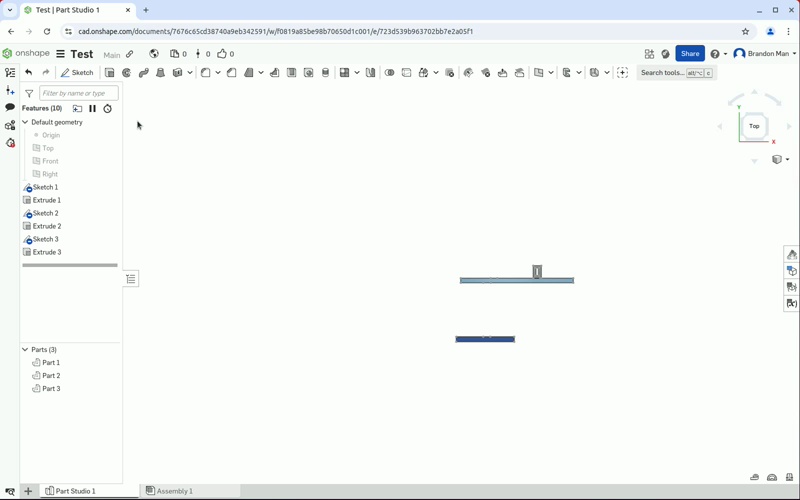
key(shift+h)
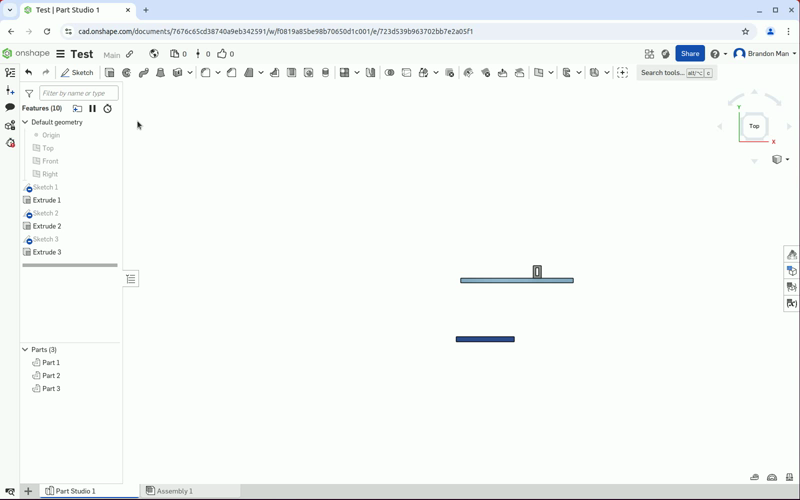
mouse_move(73, 189)
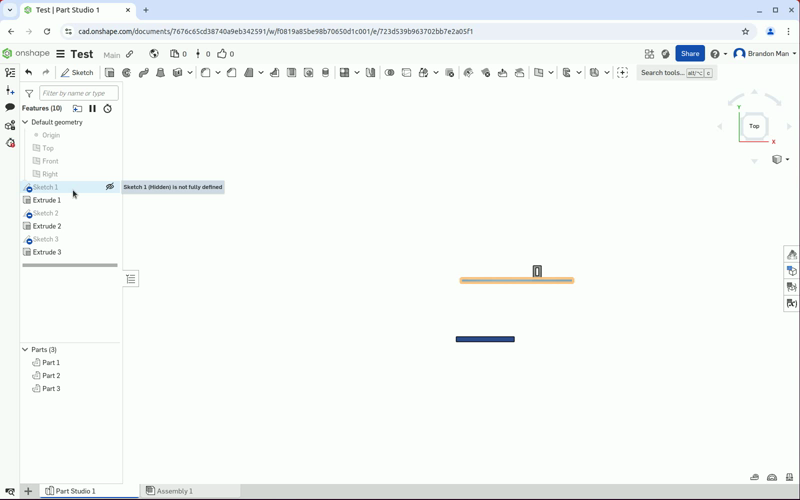
click(73, 189)
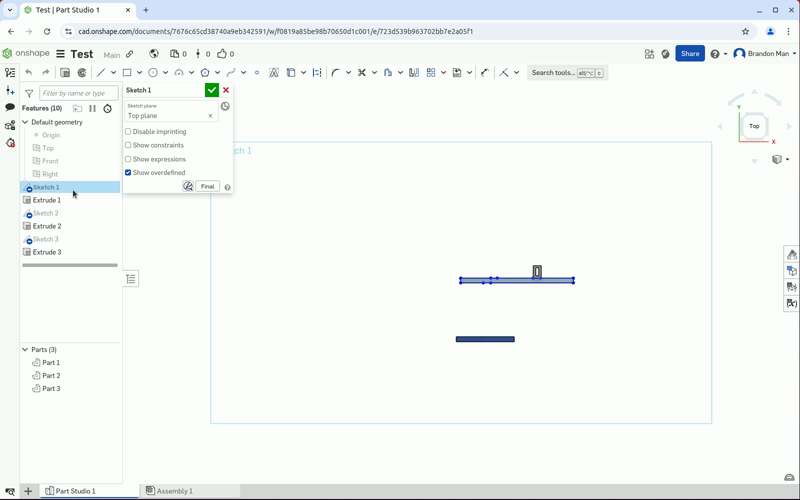
mouse_move(229, 92)
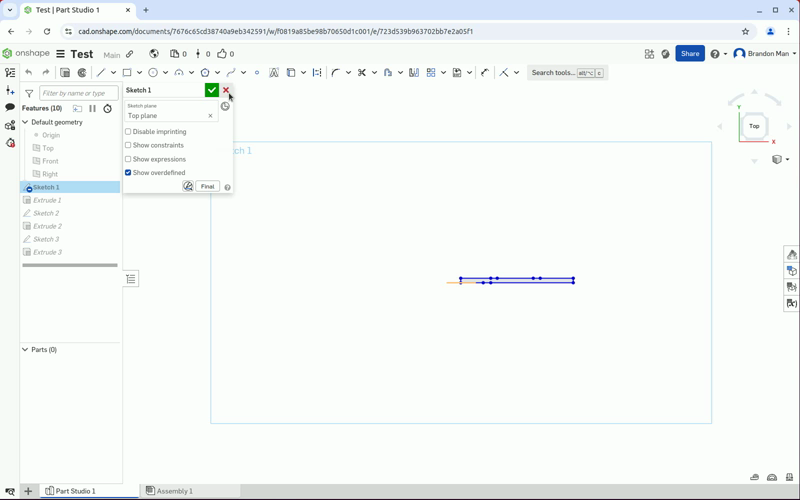
click(229, 92)
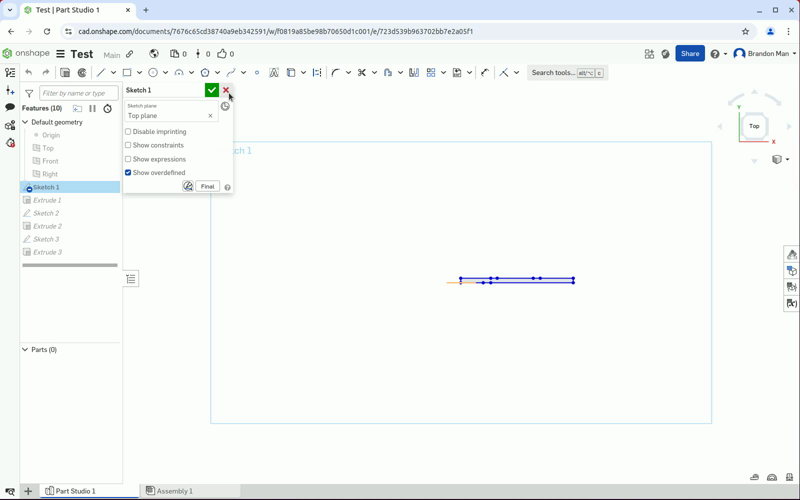
key(shift+s)
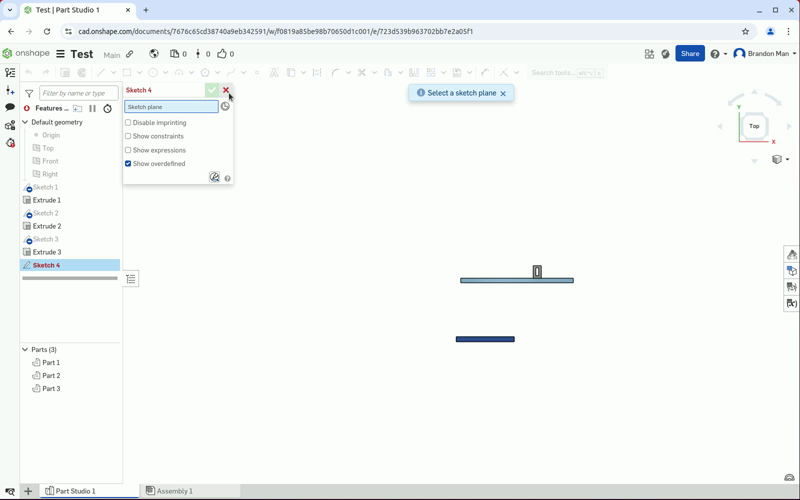
mouse_move(73, 150)
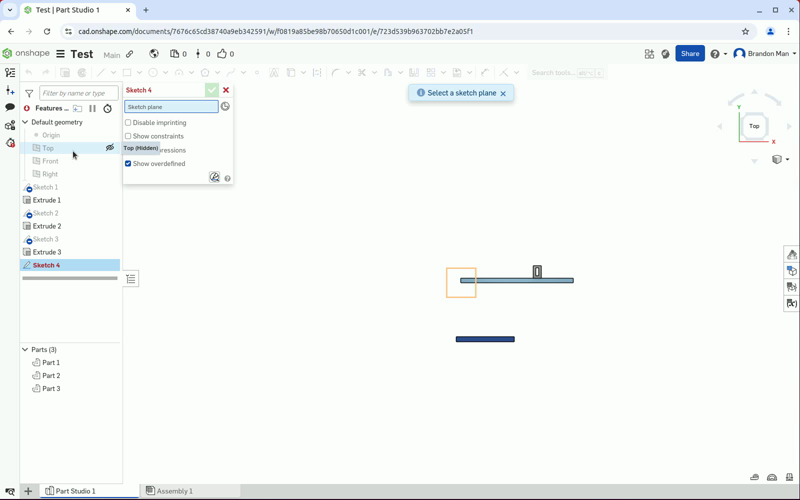
click(73, 150)
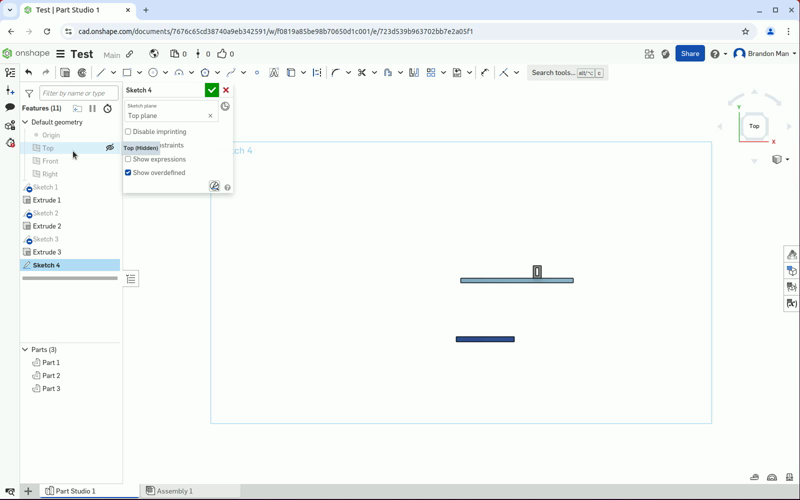
mouse_move(73, 352)
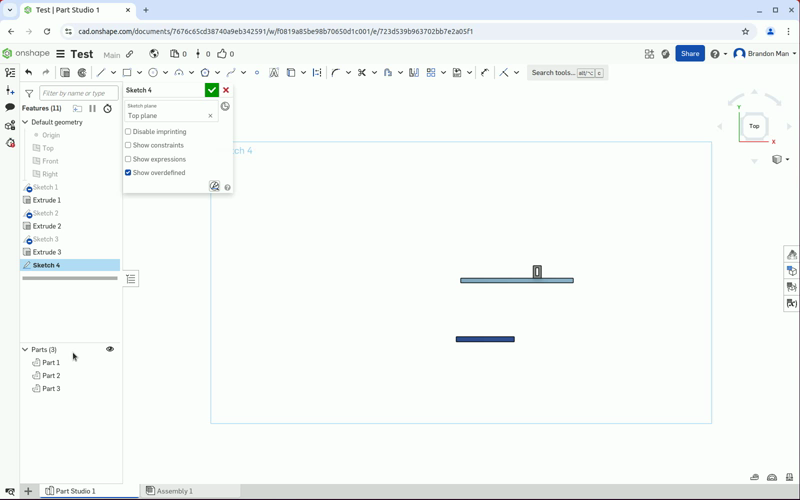
key(y)
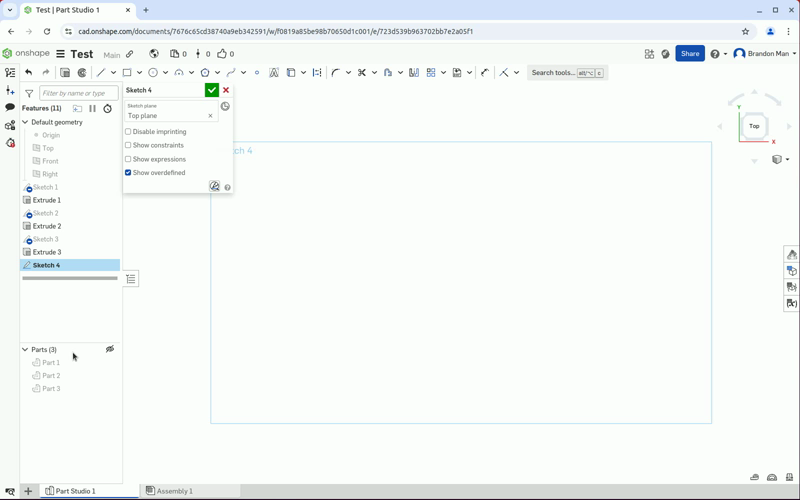
key(l)
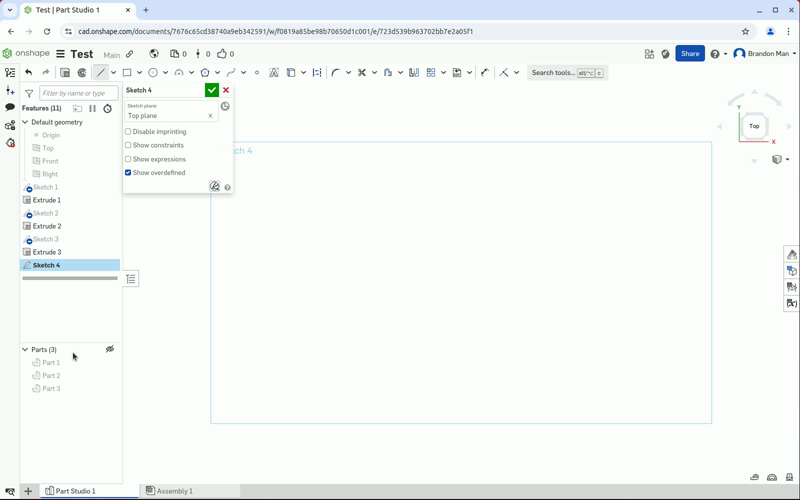
key_down(shift)
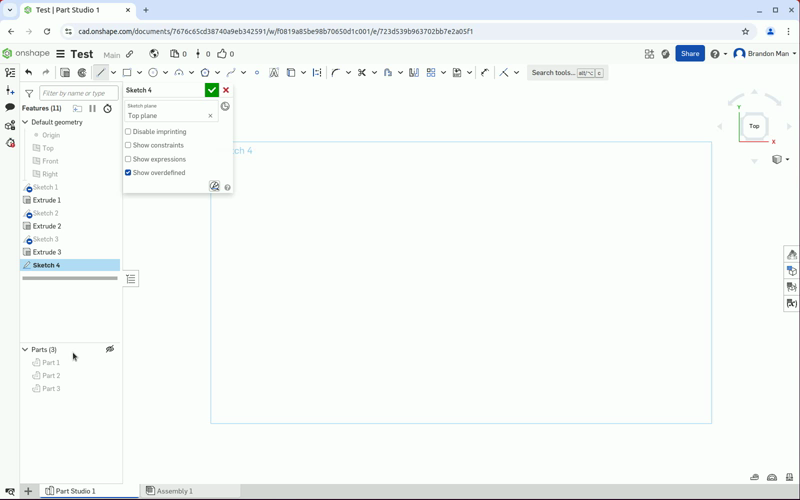
mouse_move(483, 337)
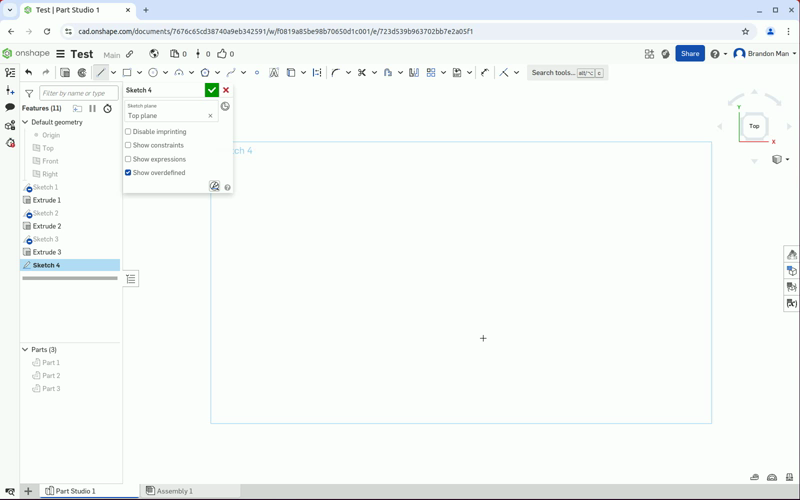
click(483, 337)
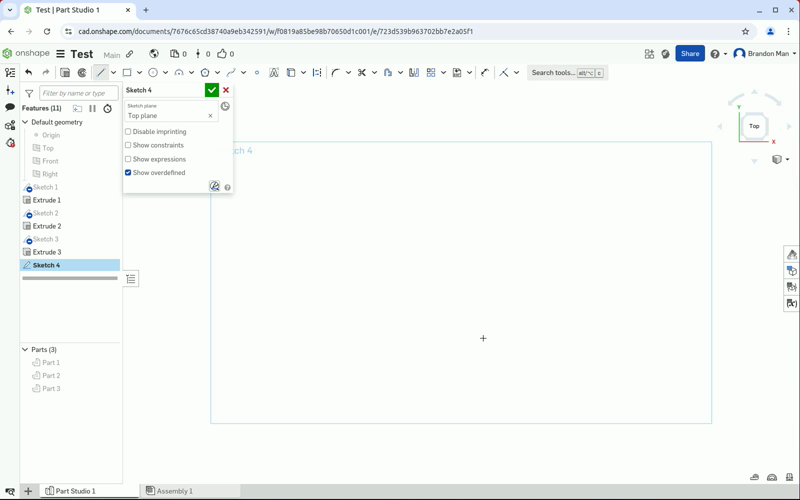
key_up(shift)
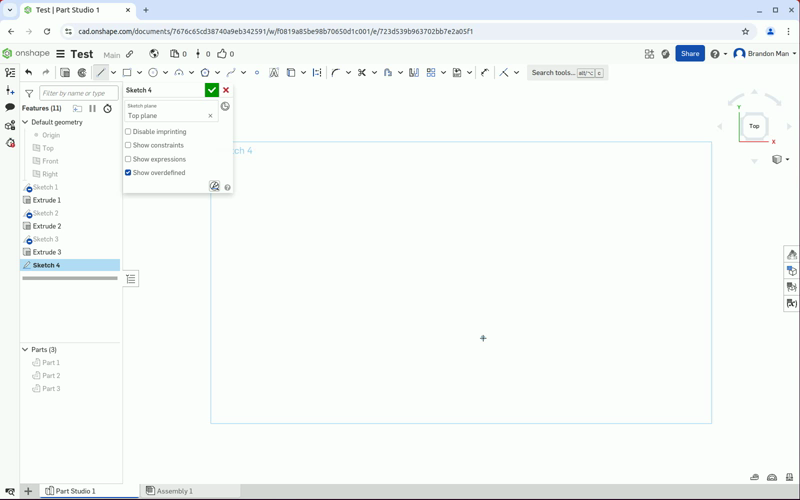
key_down(shift)
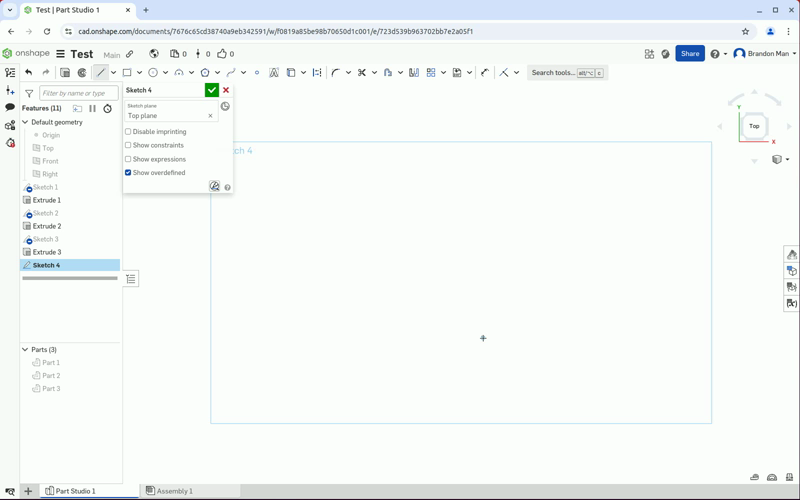
mouse_move(513, 337)
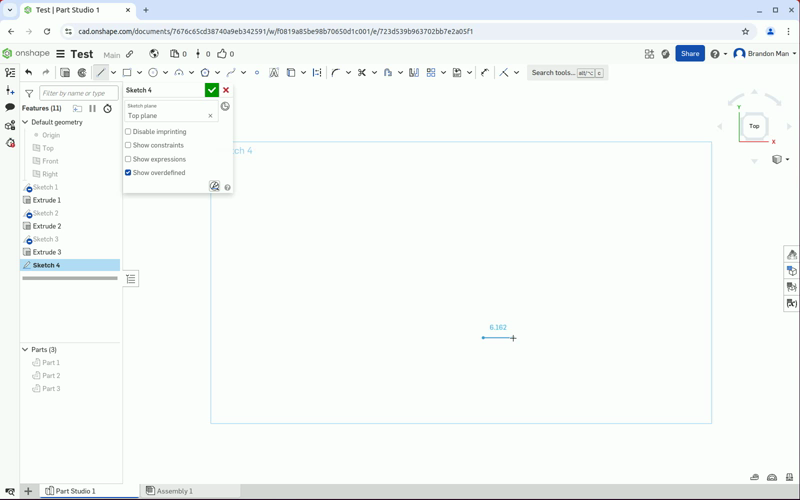
mouse_move(489, 337)
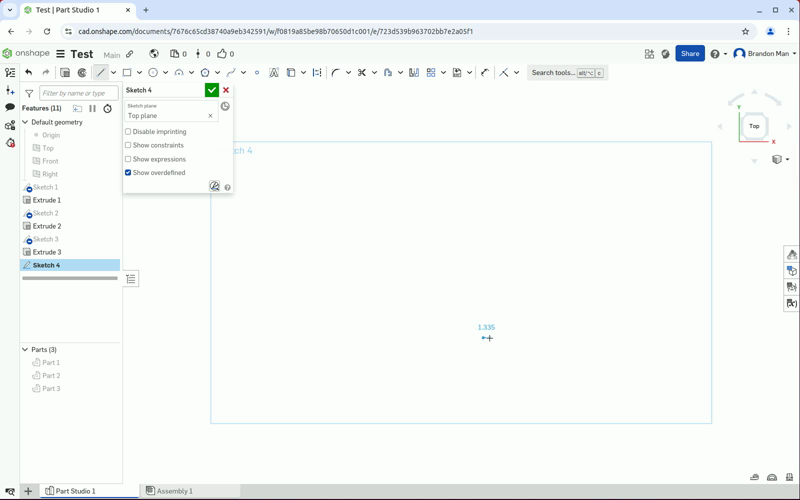
scroll(6)
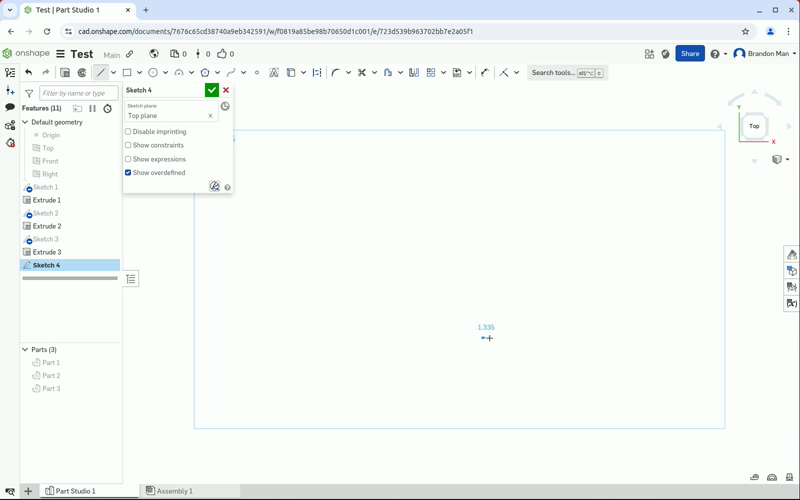
scroll(6)
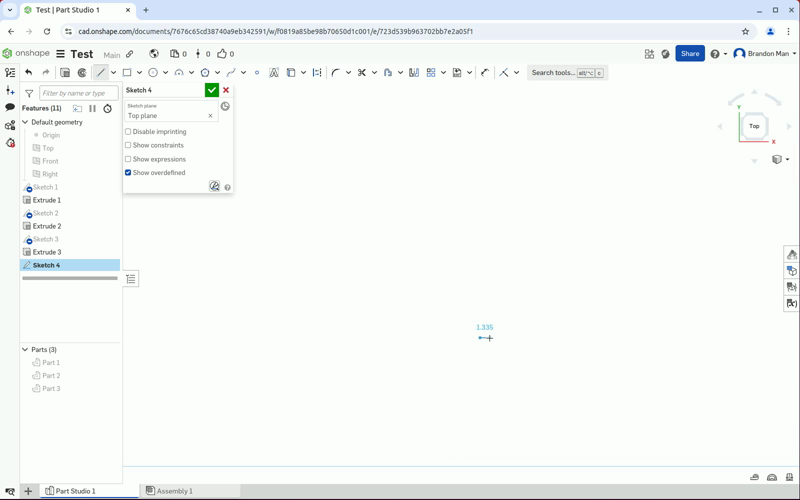
scroll(6)
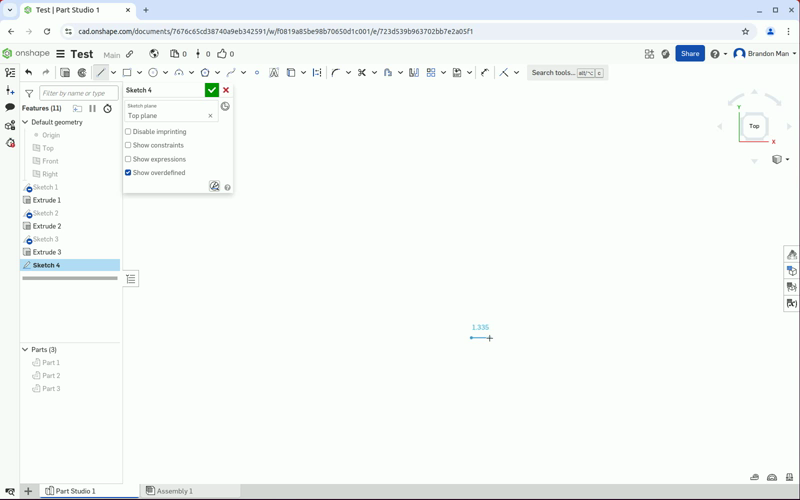
scroll(6)
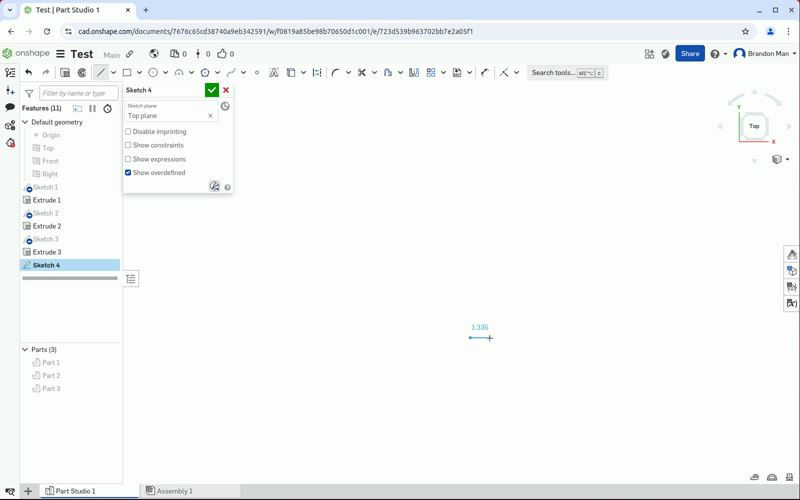
scroll(6)
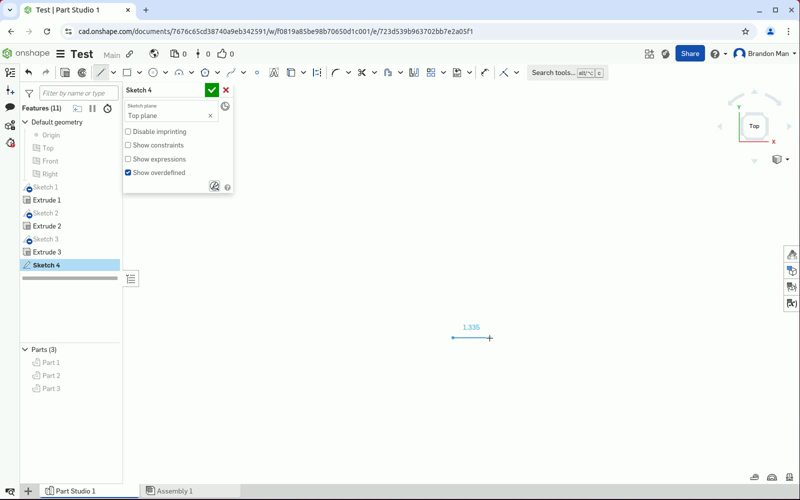
scroll(6)
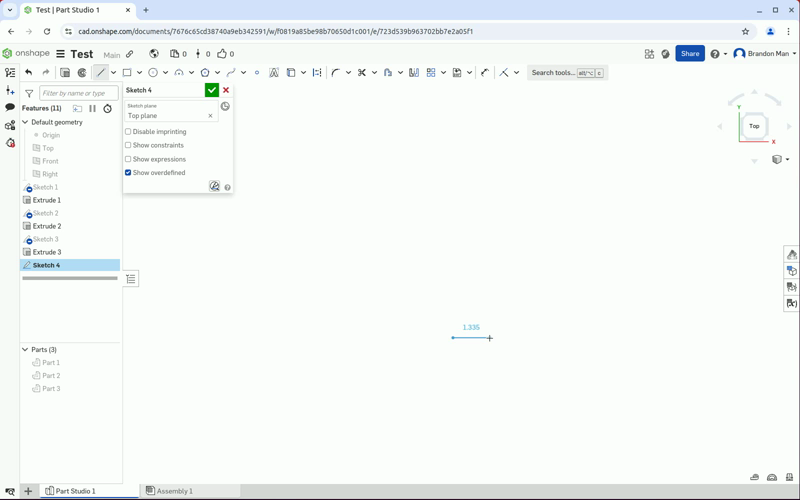
scroll(6)
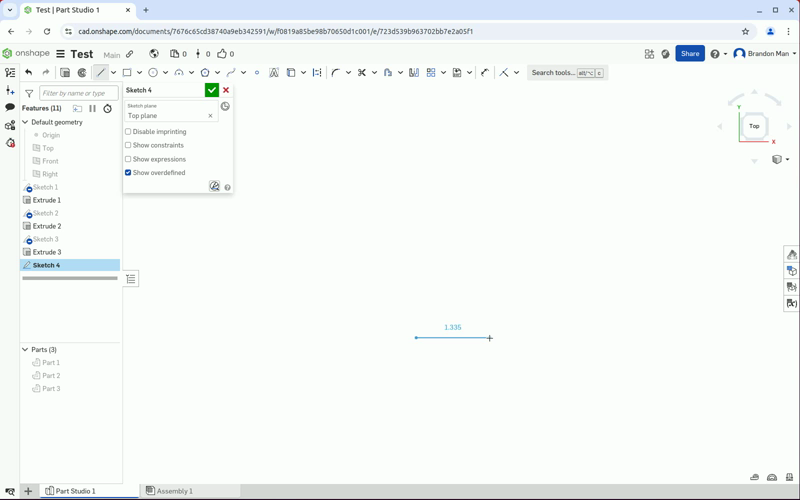
click(489, 337)
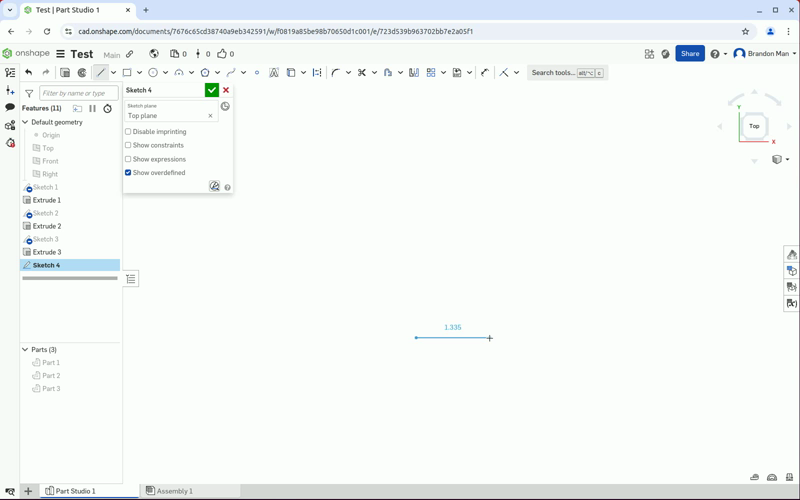
scroll(-6)
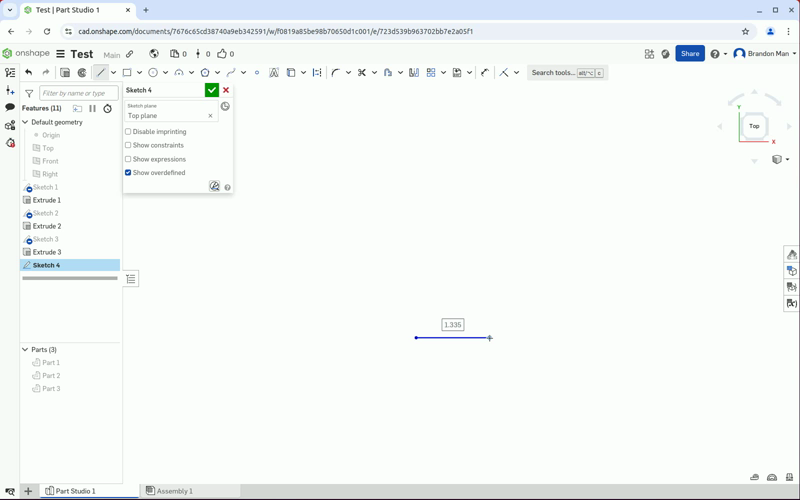
scroll(-6)
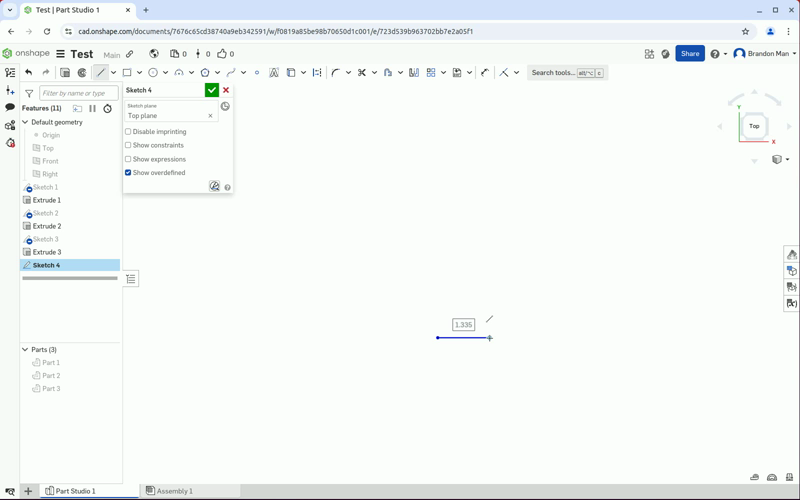
scroll(-6)
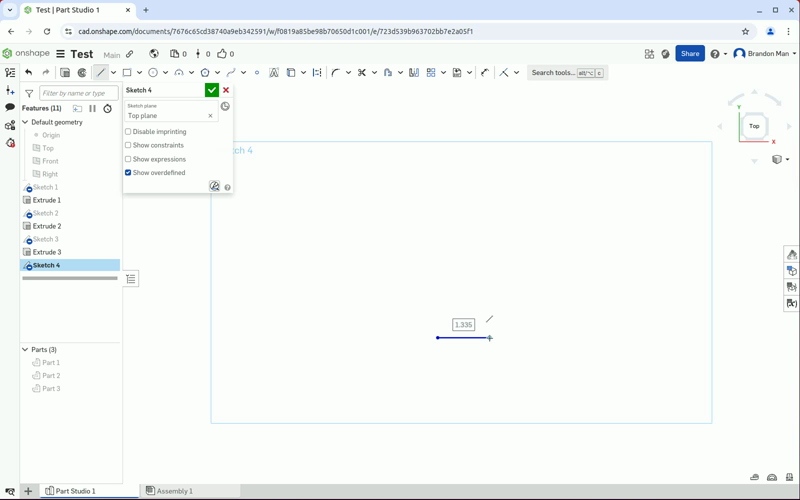
scroll(-6)
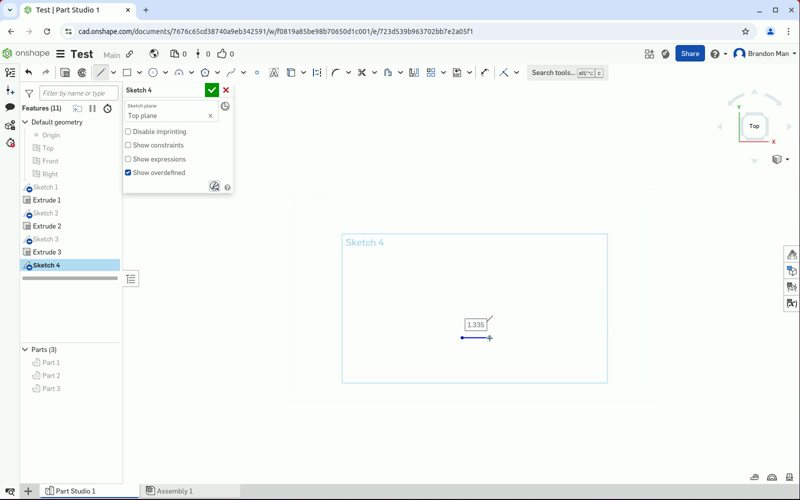
scroll(-6)
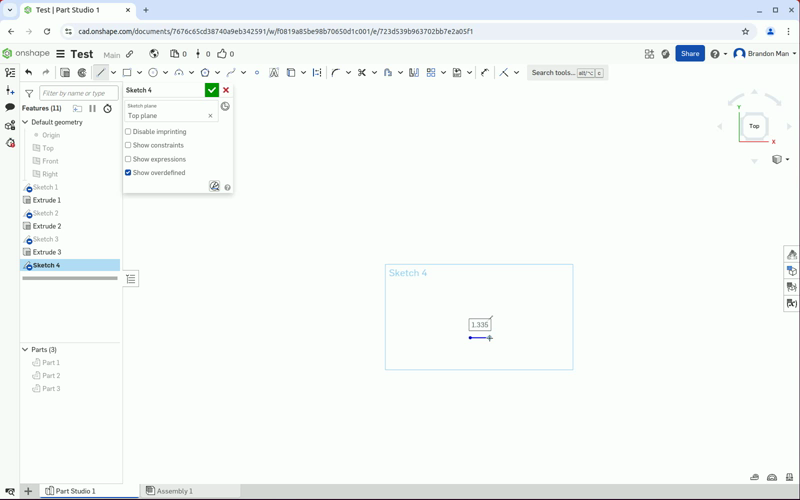
scroll(-6)
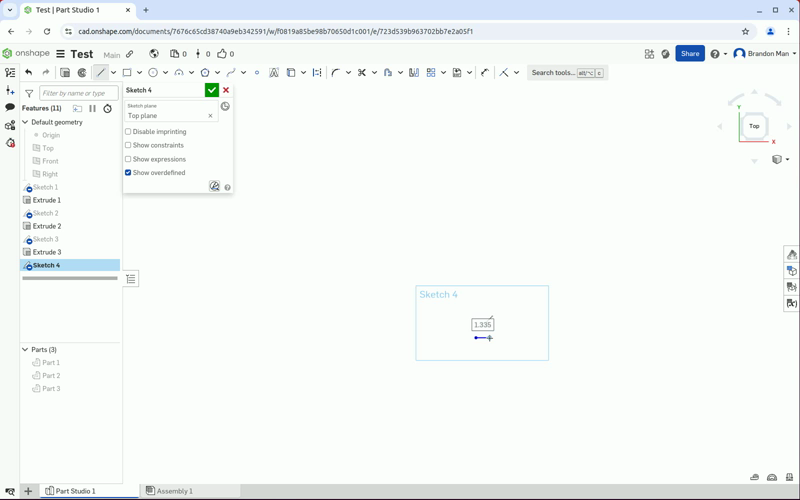
scroll(-6)
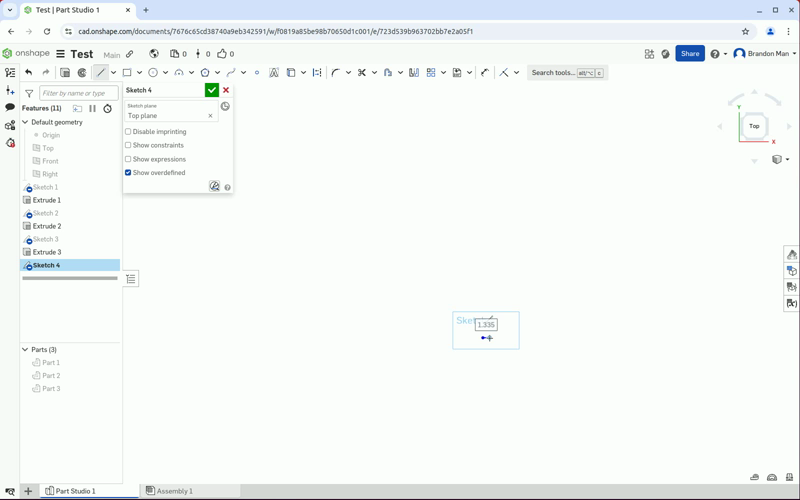
key_up(shift)
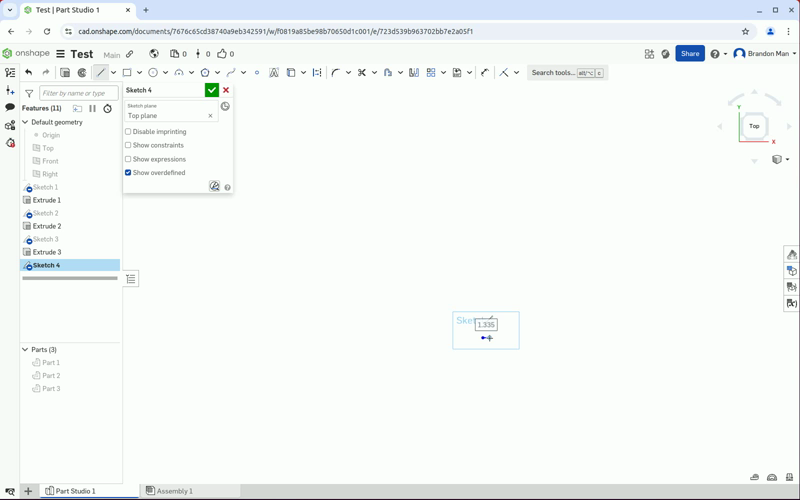
key_down(shift)
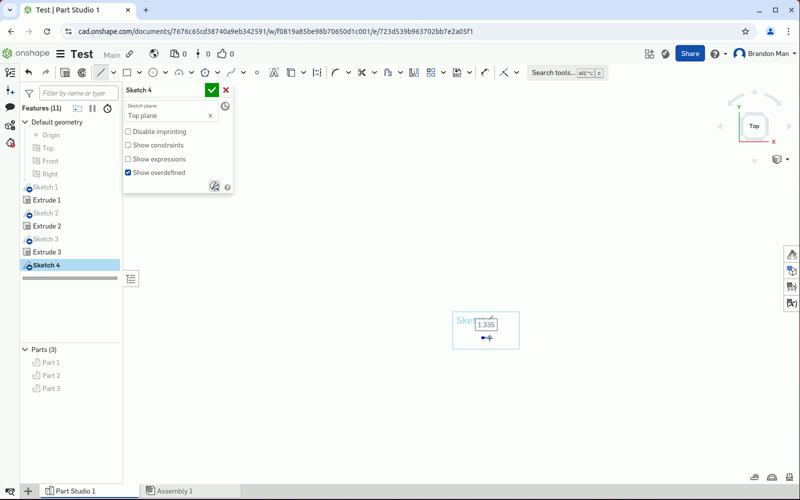
mouse_move(519, 337)
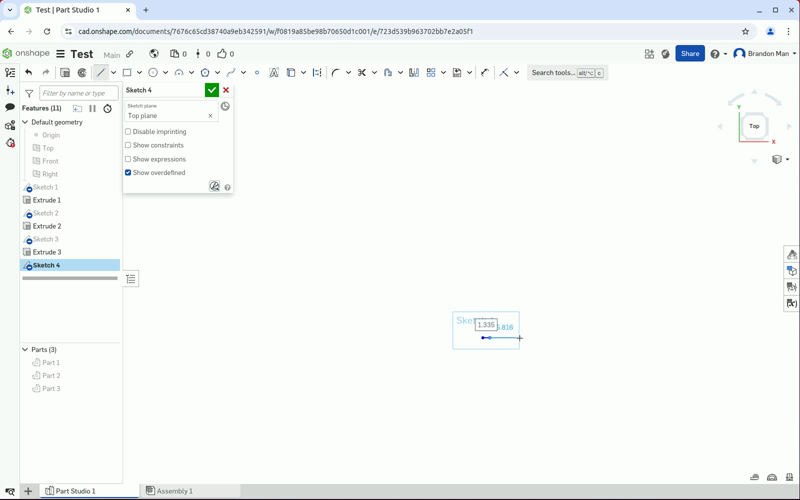
mouse_move(489, 282)
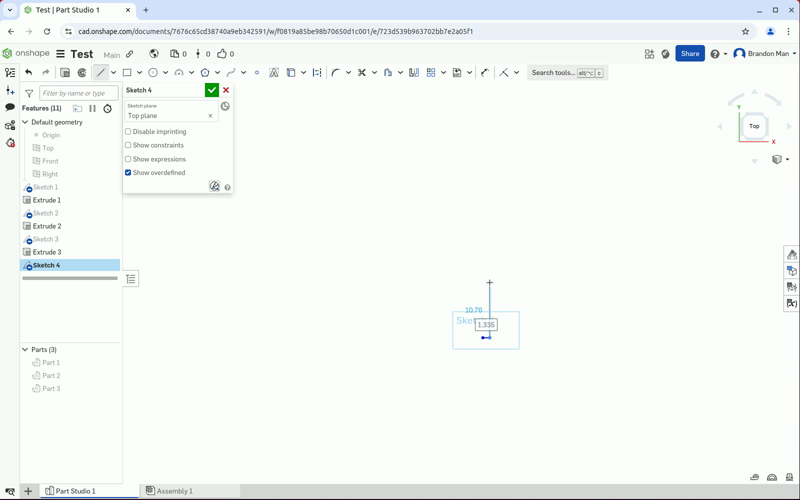
click(489, 282)
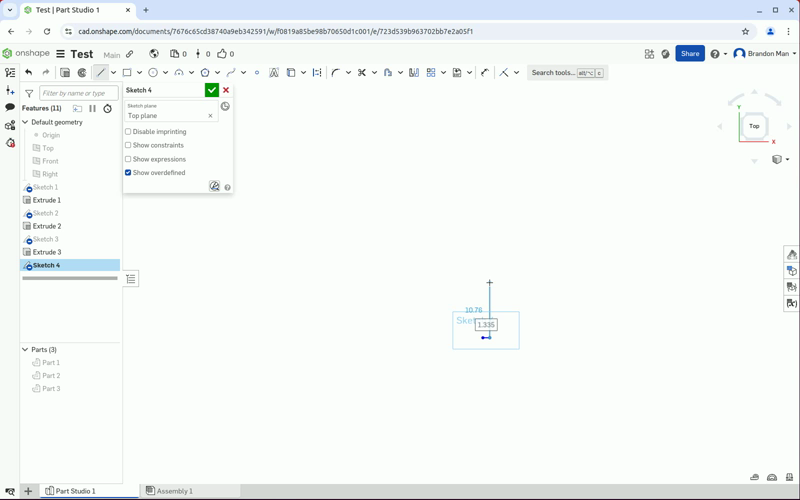
key_up(shift)
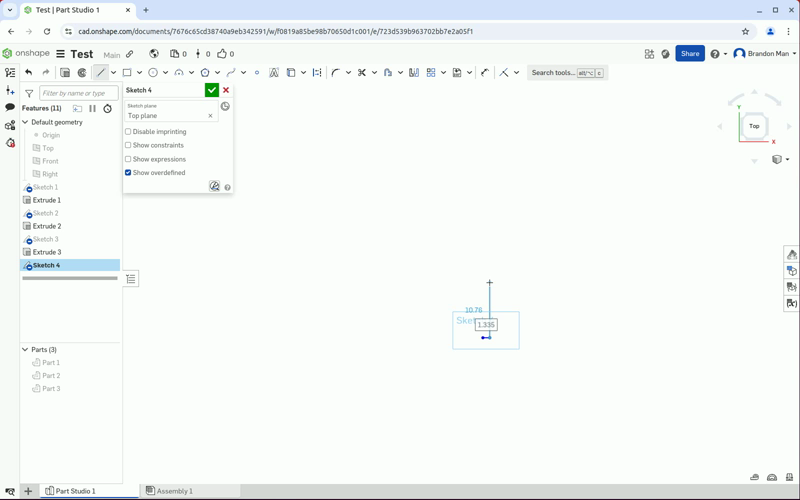
key_down(shift)
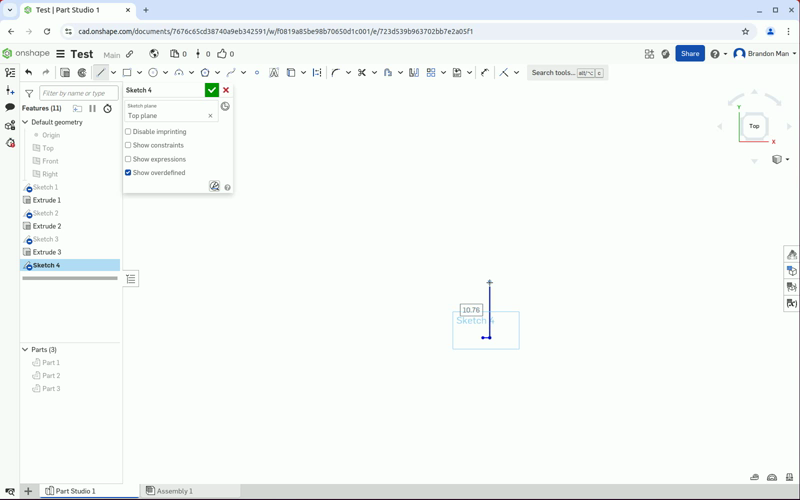
mouse_move(519, 282)
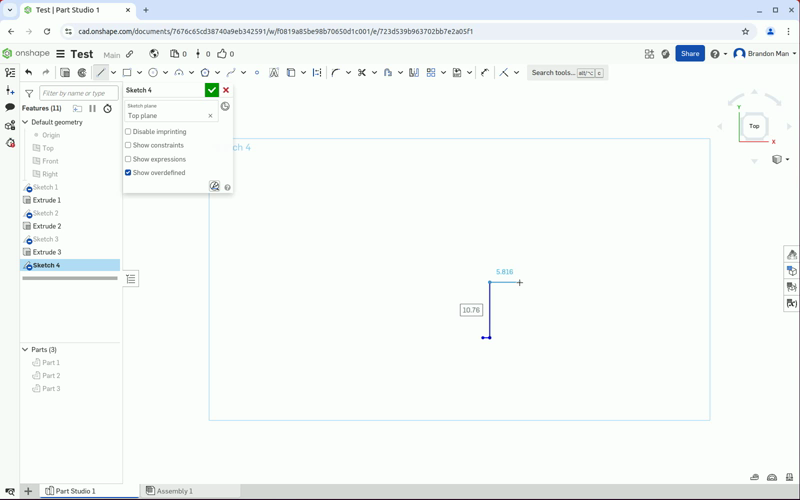
mouse_move(483, 282)
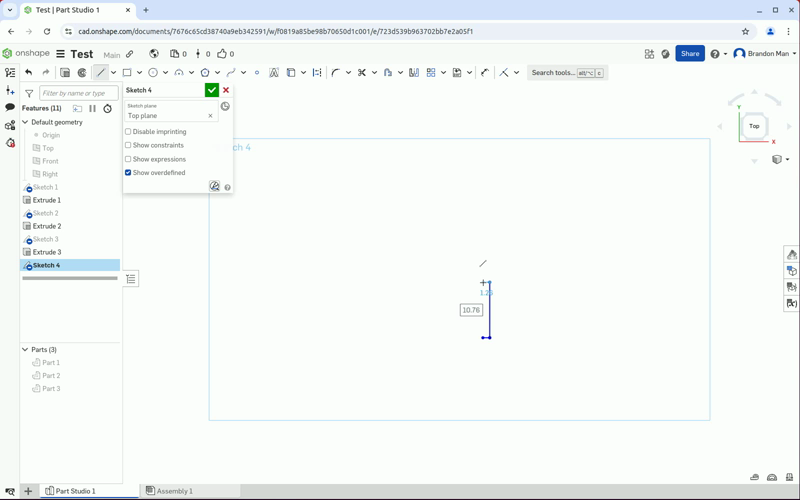
scroll(6)
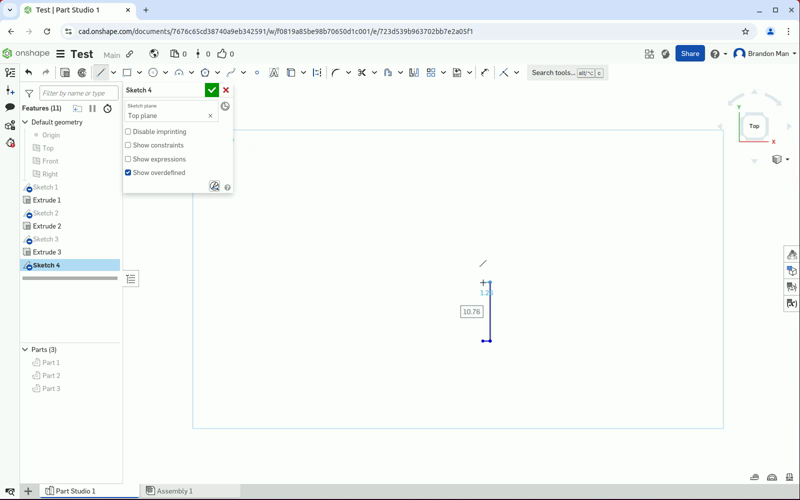
scroll(6)
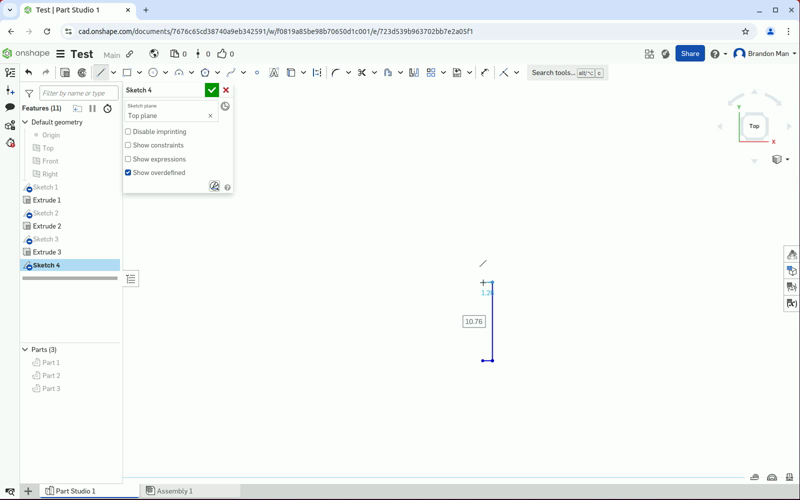
scroll(6)
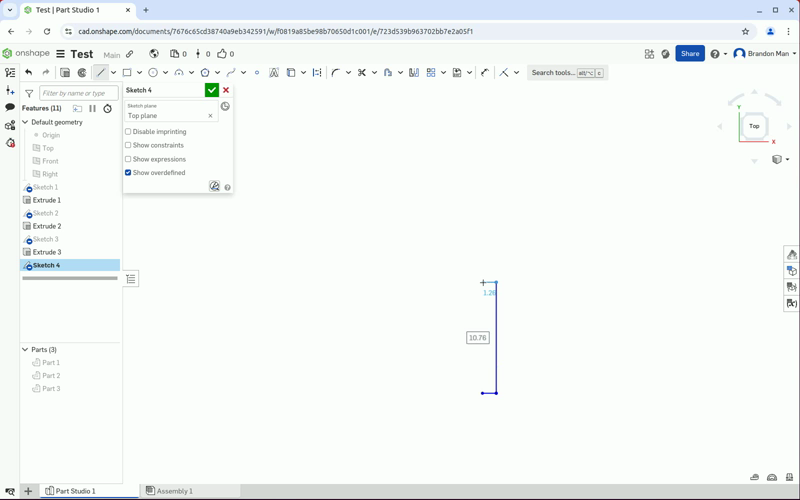
scroll(6)
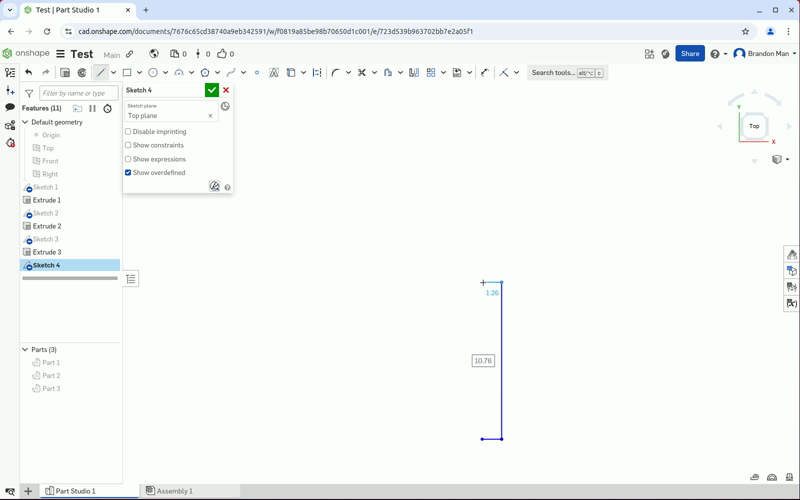
scroll(6)
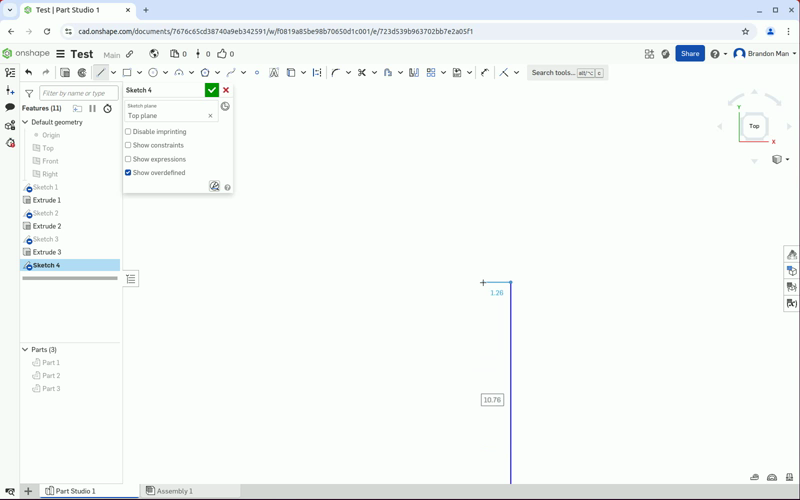
scroll(6)
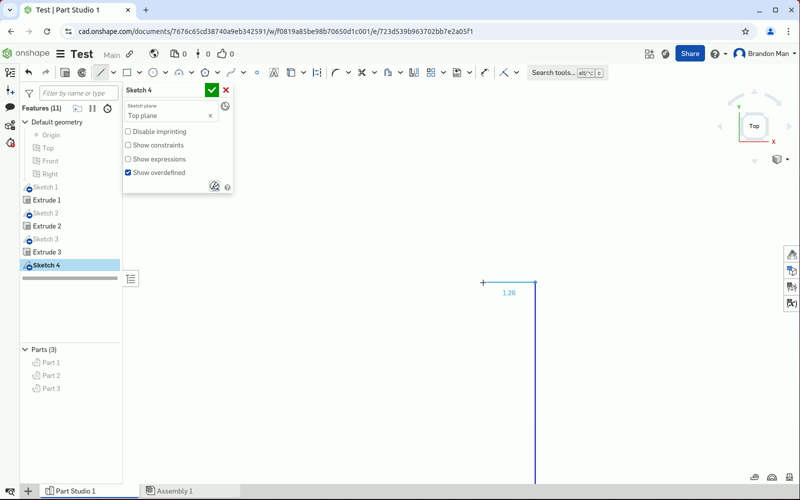
scroll(6)
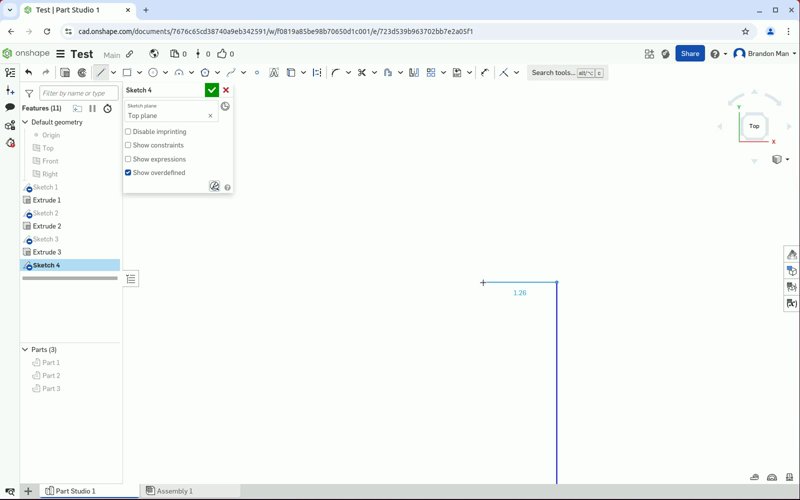
click(483, 282)
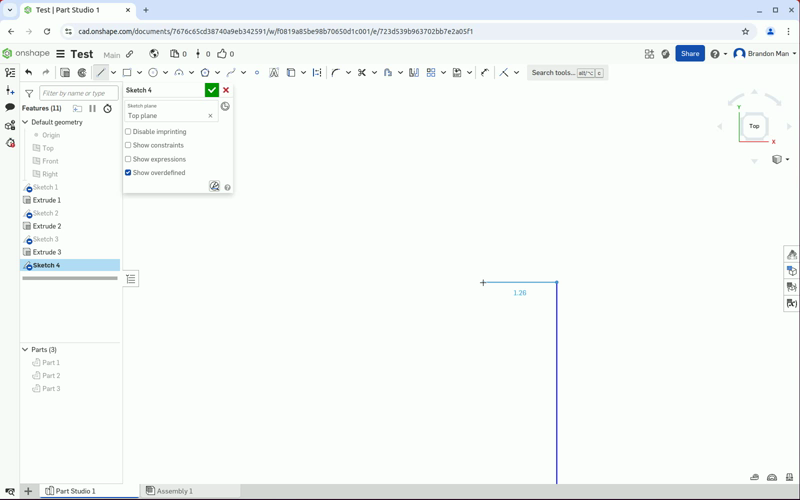
scroll(-6)
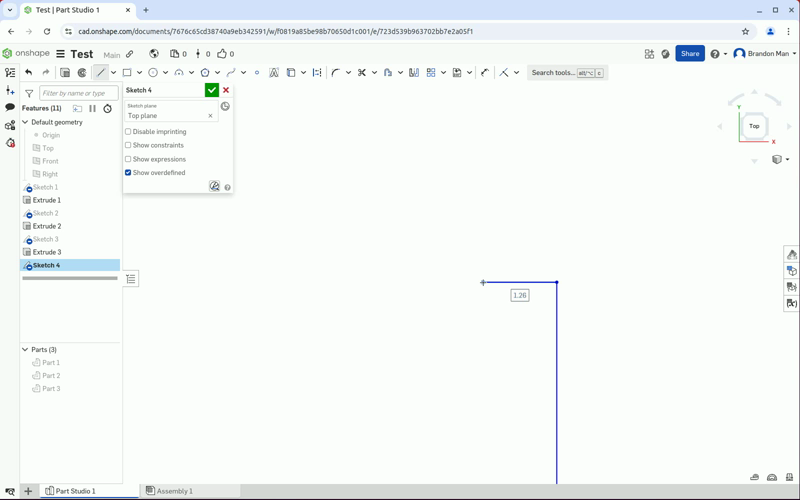
scroll(-6)
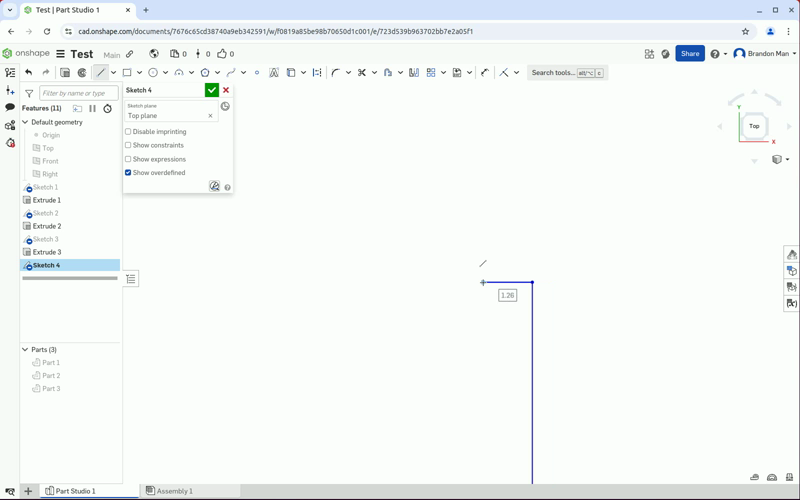
scroll(-6)
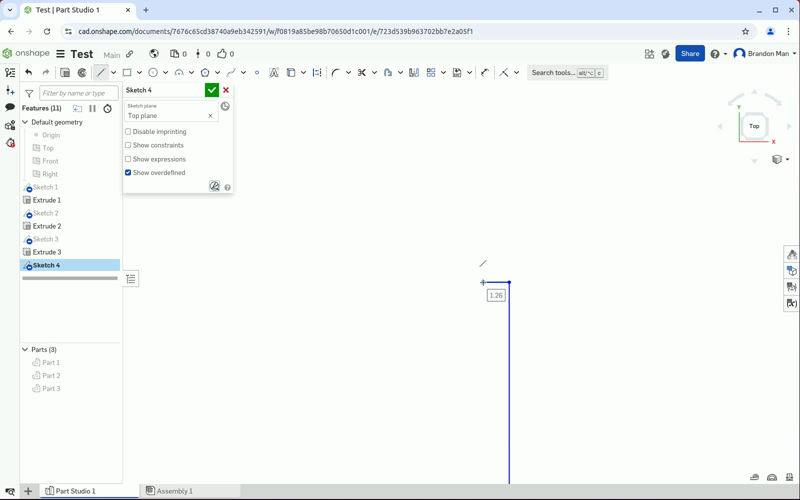
scroll(-6)
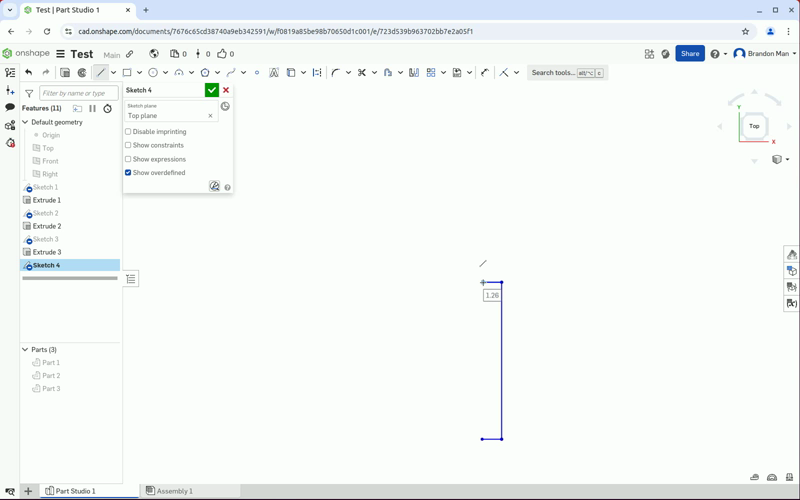
scroll(-6)
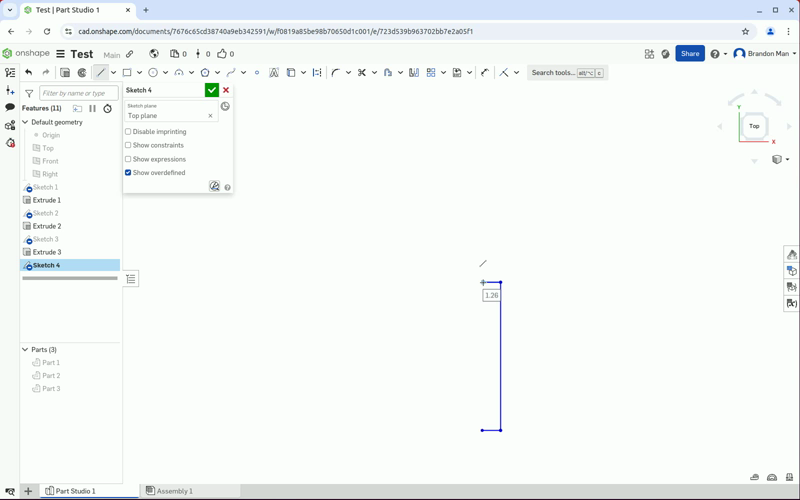
scroll(-6)
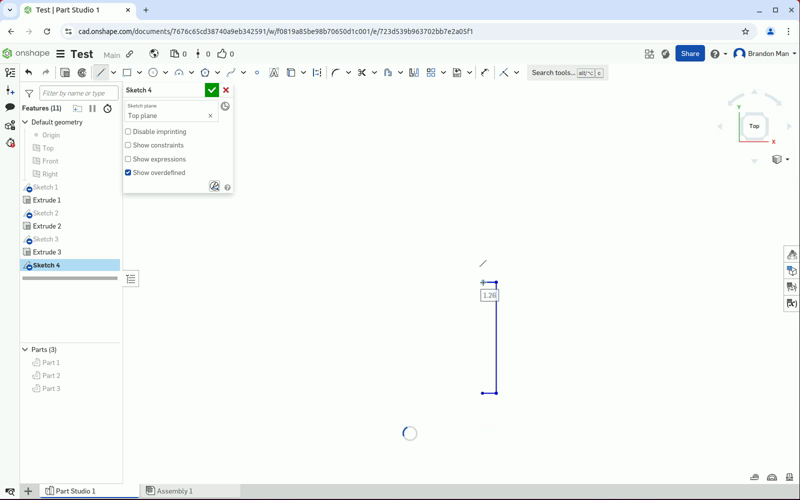
scroll(-6)
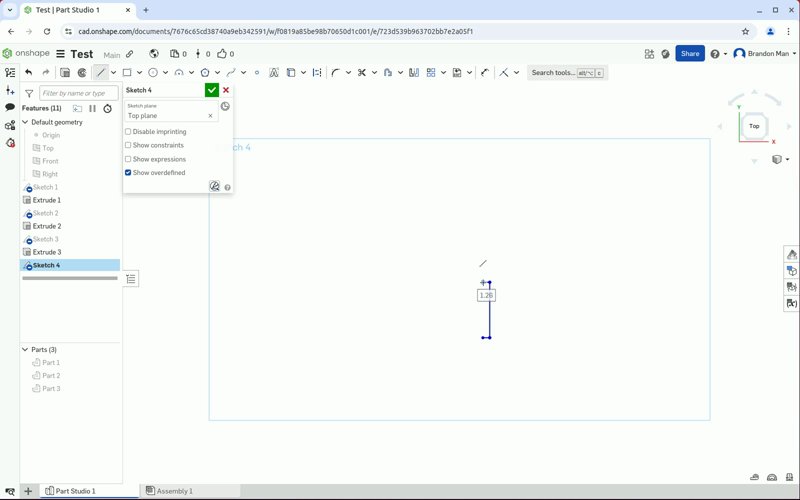
key_up(shift)
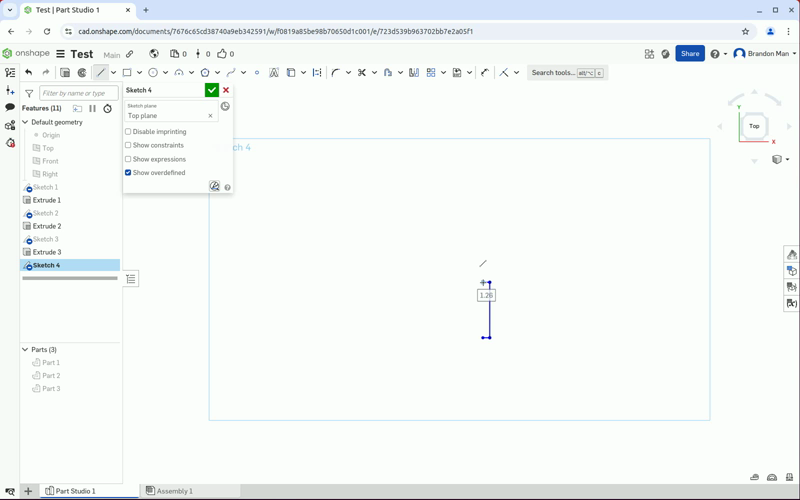
mouse_move(513, 282)
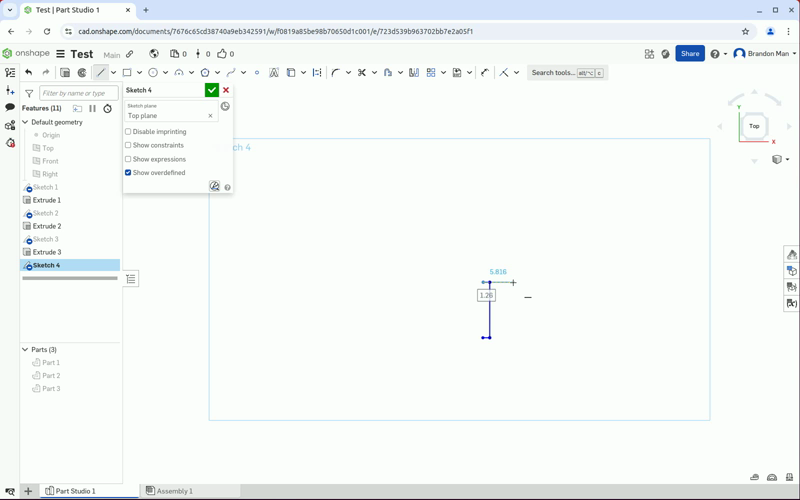
key_down(shift)
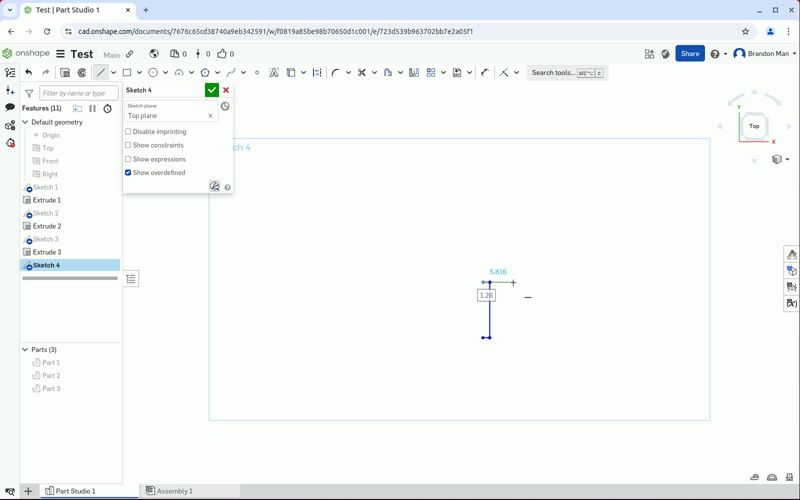
mouse_move(483, 337)
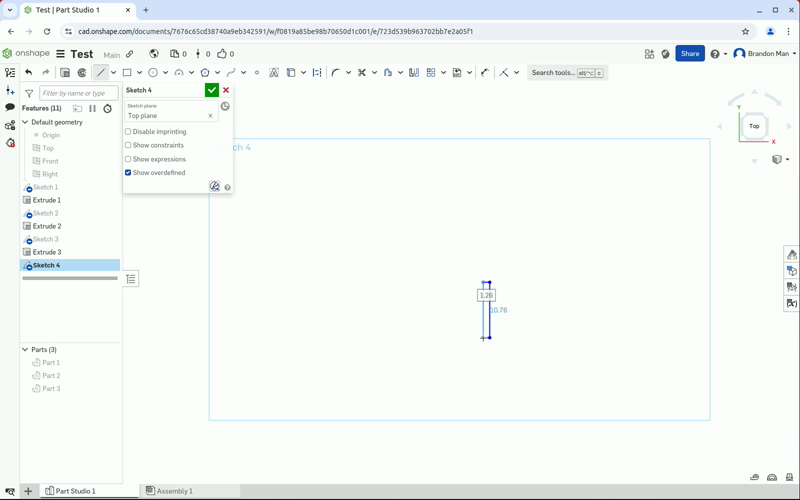
key_up(shift)
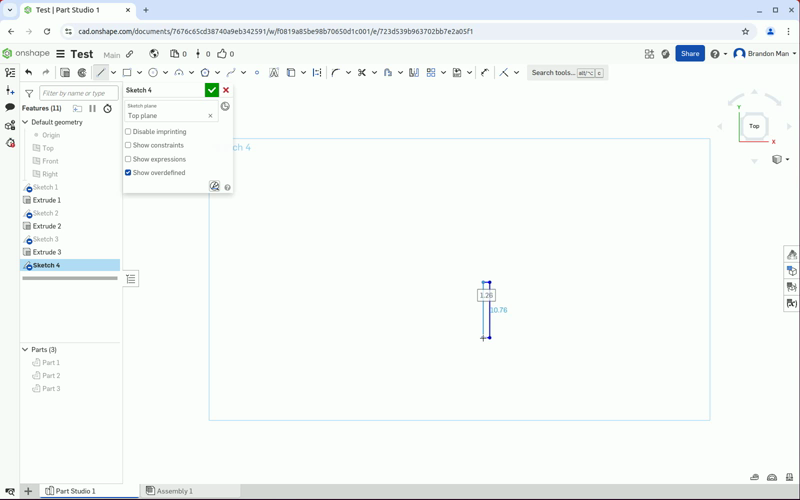
click(483, 337)
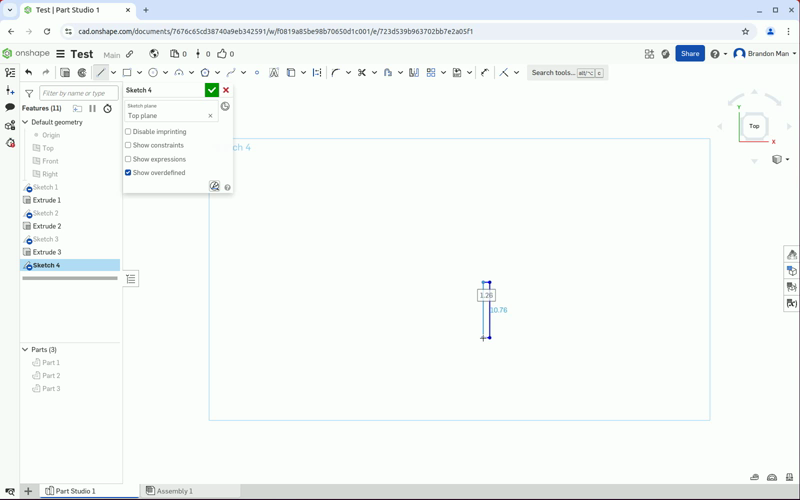
key(esc)
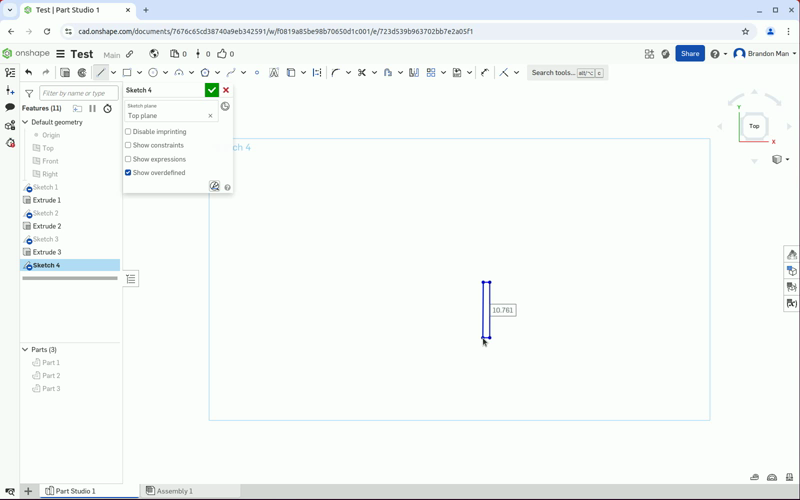
mouse_move(485, 327)
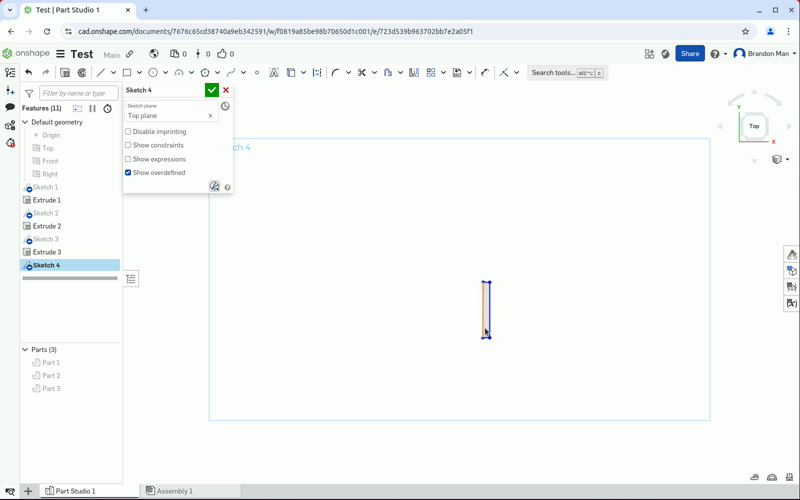
scroll(6)
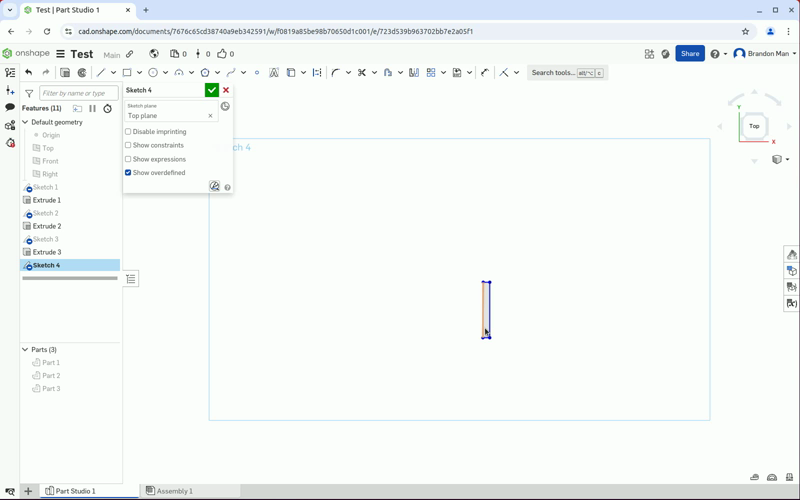
scroll(6)
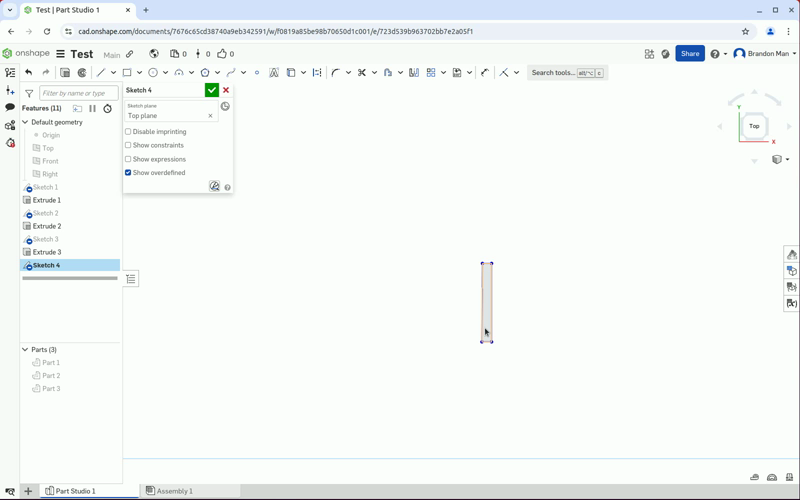
scroll(6)
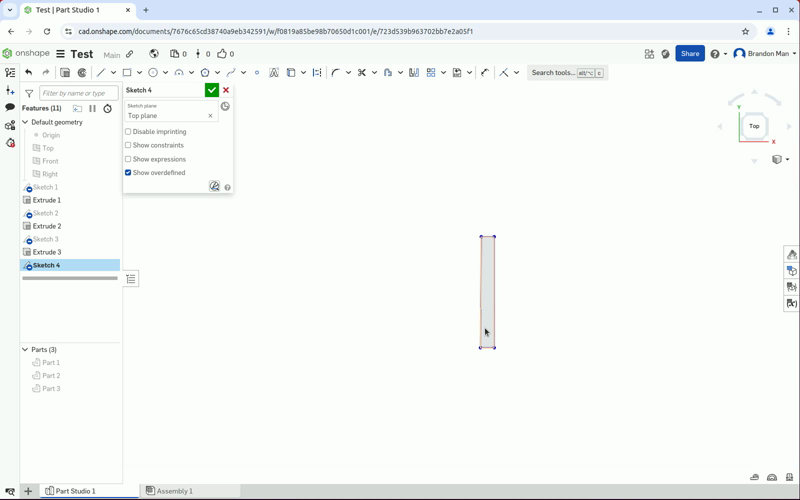
scroll(6)
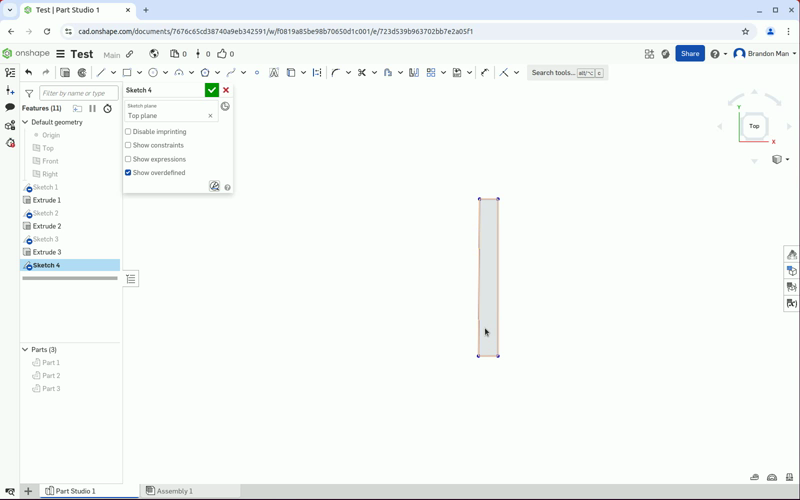
scroll(6)
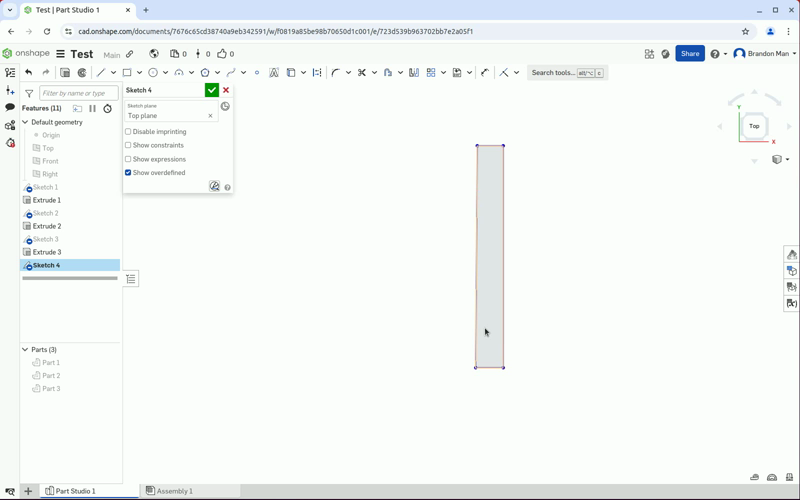
scroll(6)
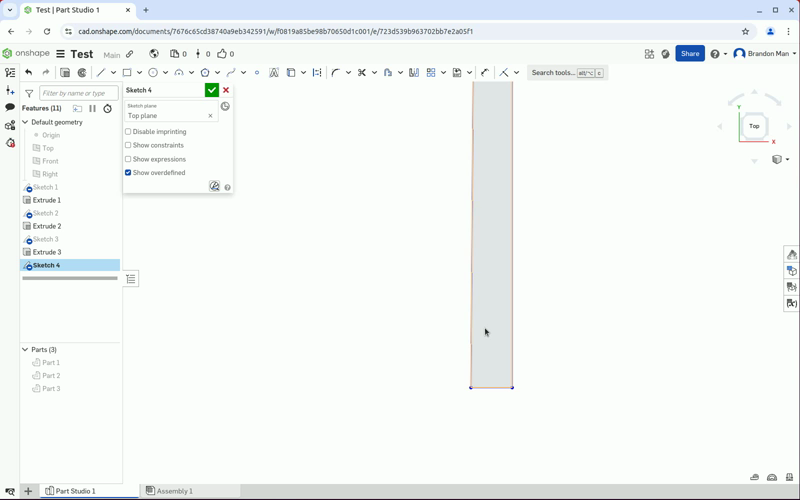
scroll(6)
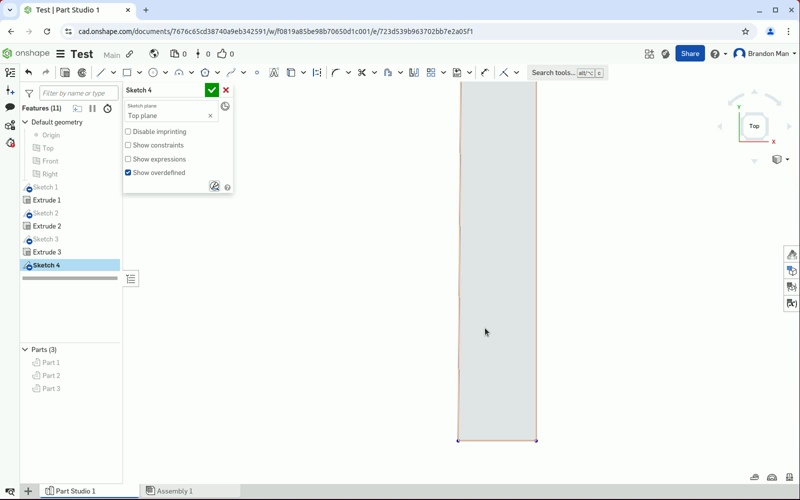
click(485, 327)
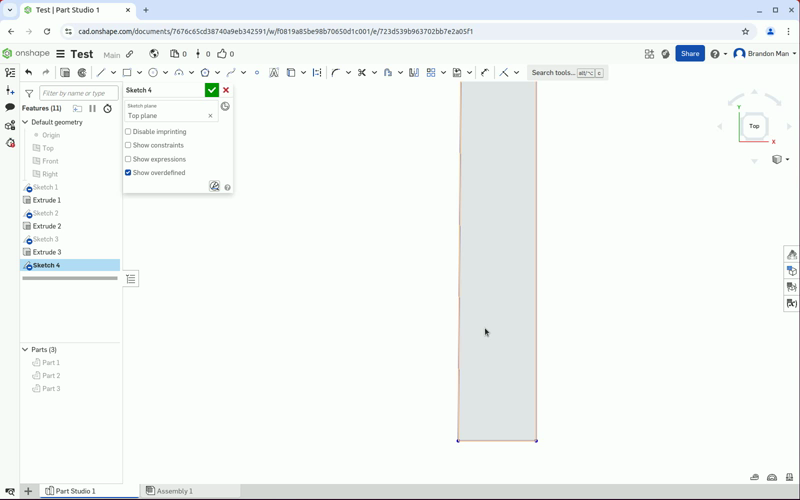
scroll(-6)
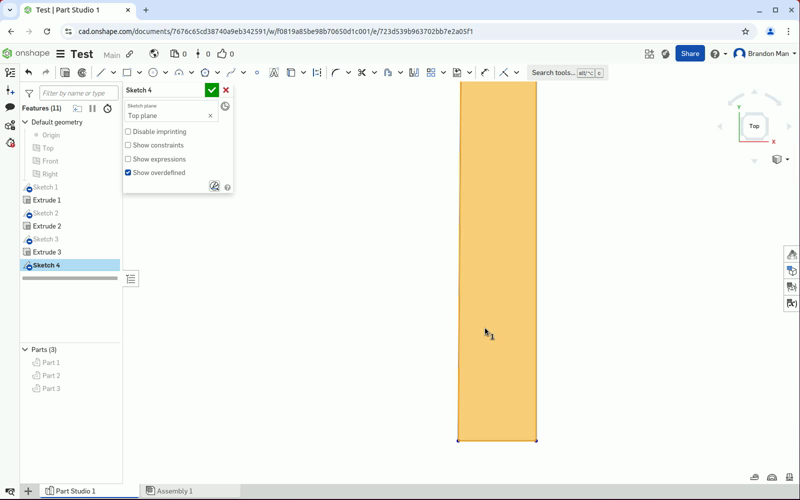
scroll(-6)
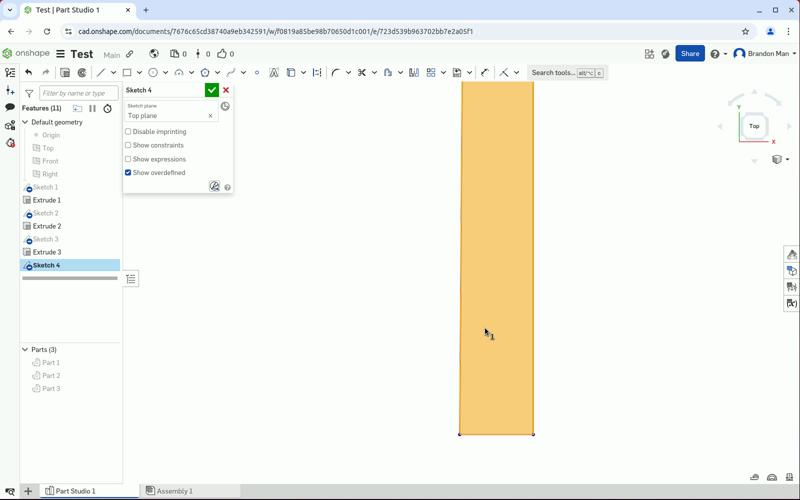
scroll(-6)
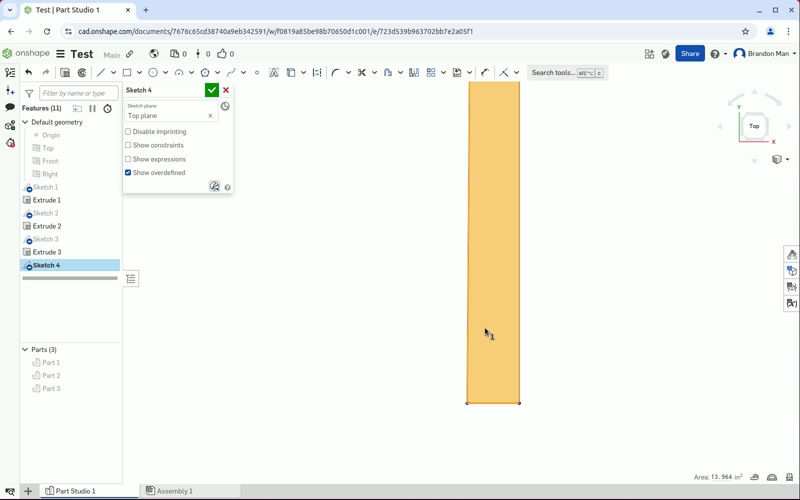
scroll(-6)
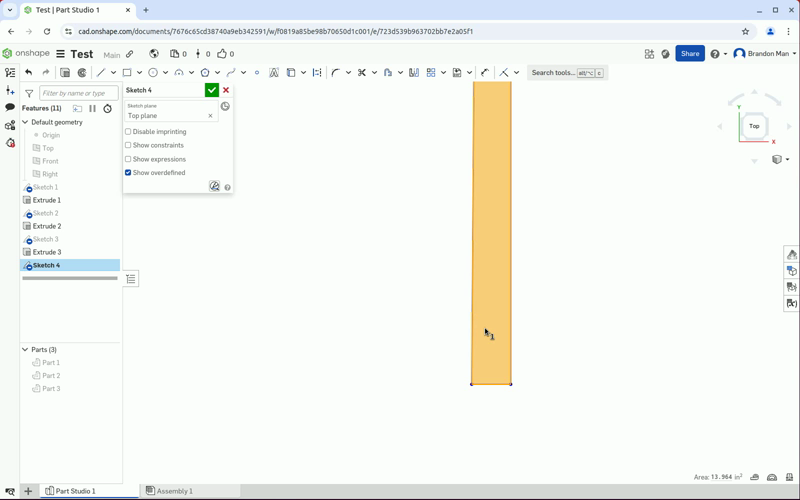
scroll(-6)
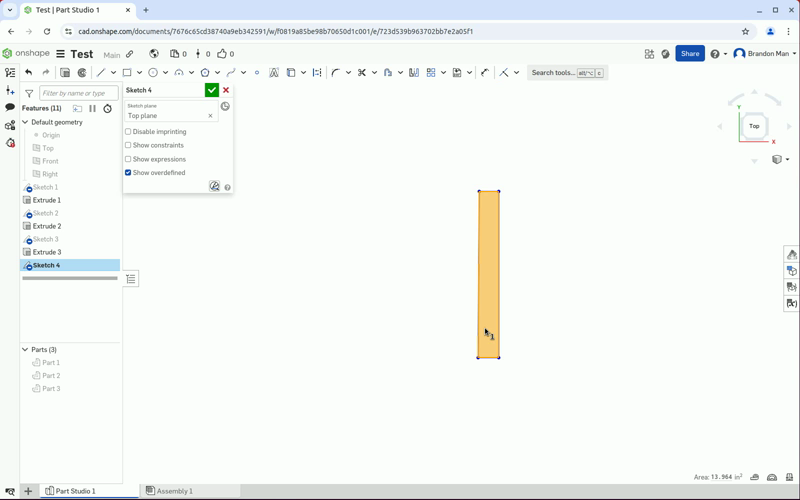
scroll(-6)
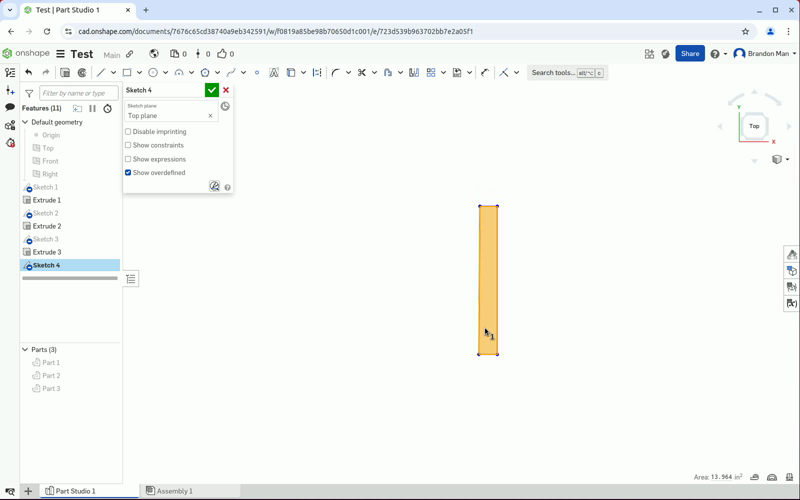
scroll(-6)
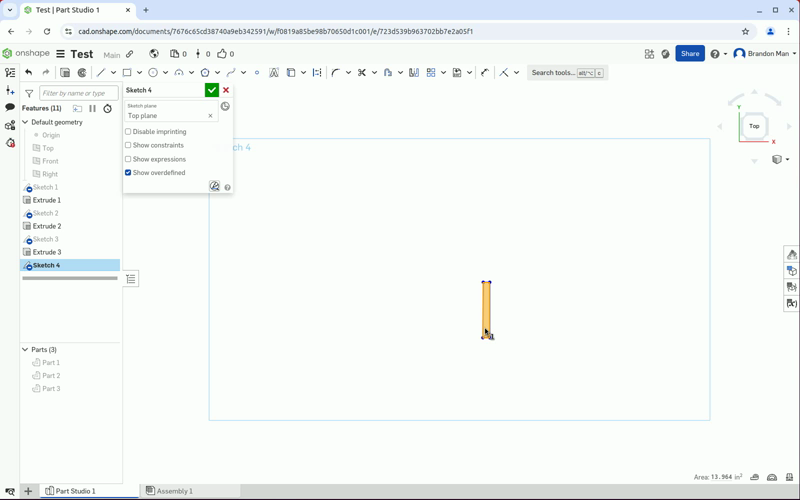
mouse_move(73, 352)
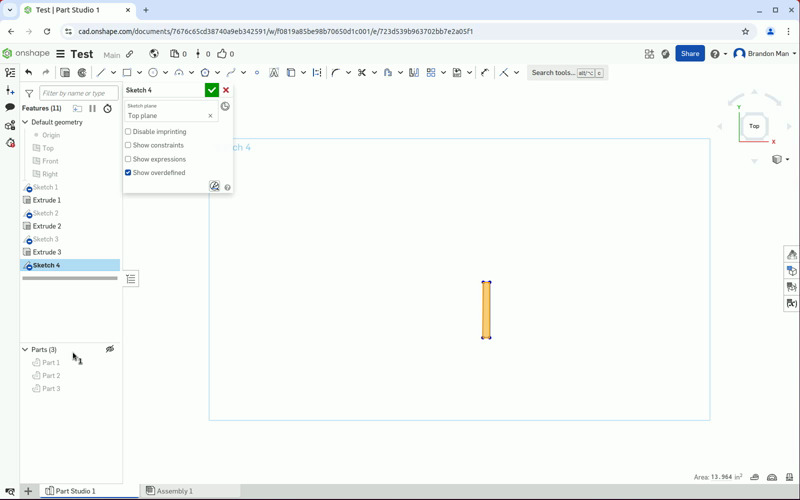
key(shift+y)
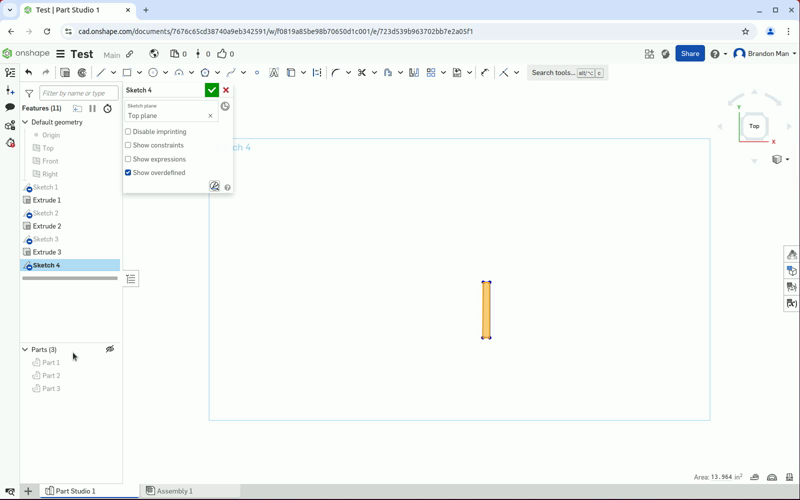
key(shift+e)
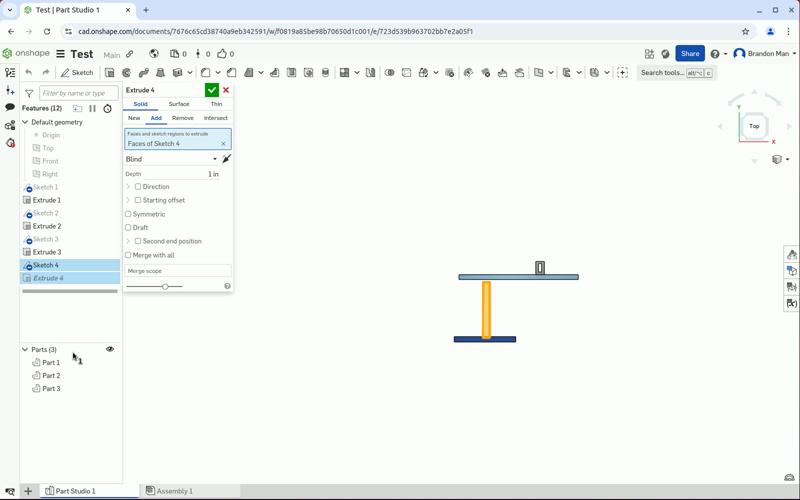
mouse_move(143, 106)
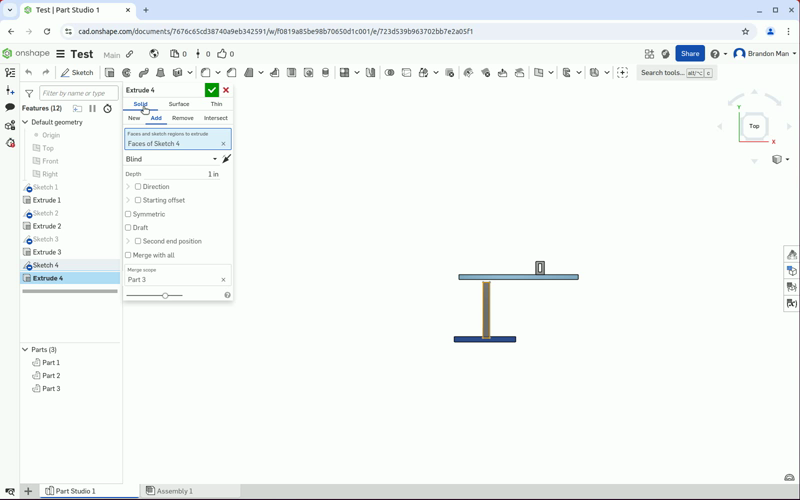
click(143, 106)
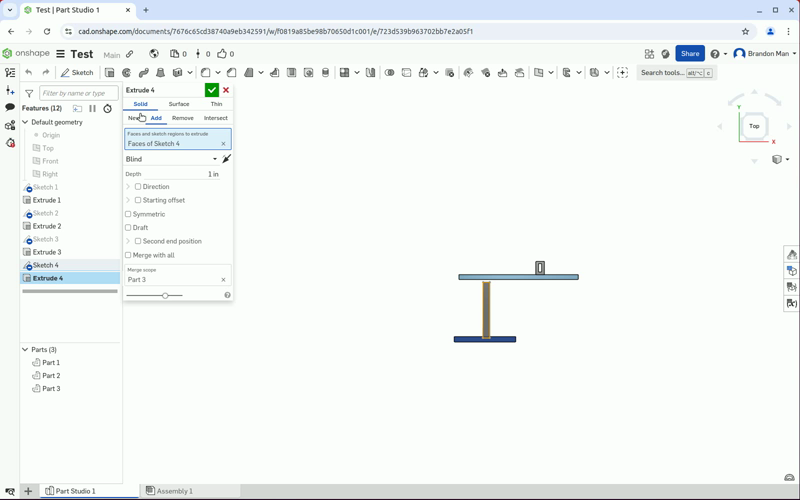
mouse_move(137, 120)
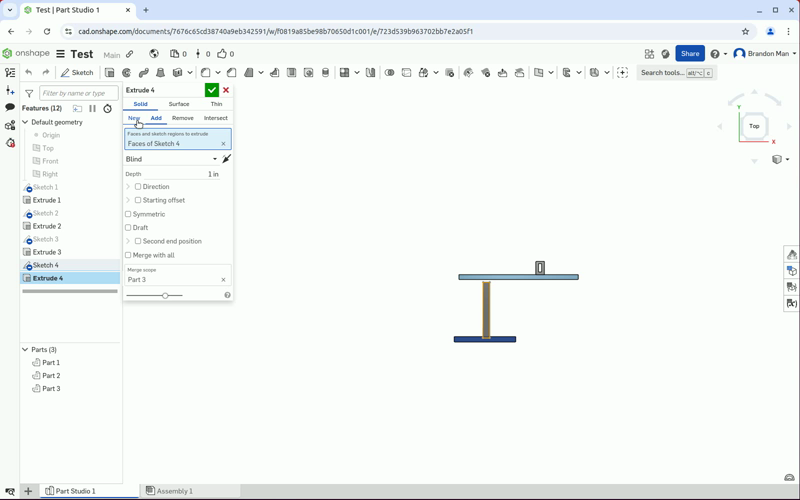
click(137, 120)
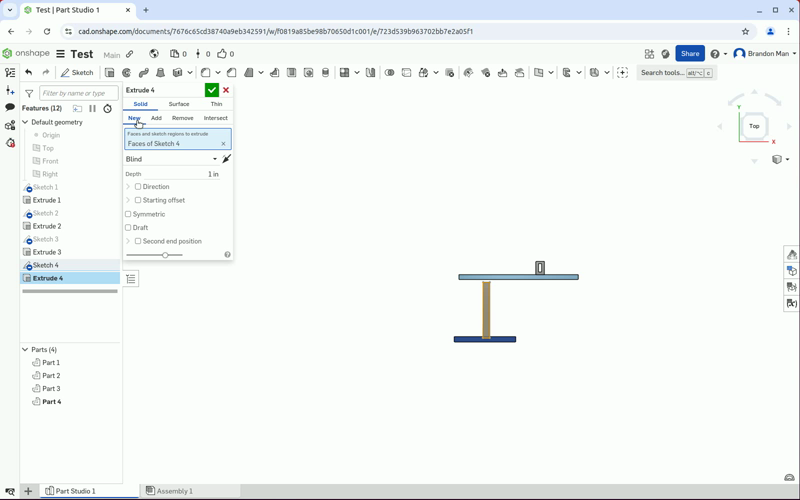
key(tab, 4)
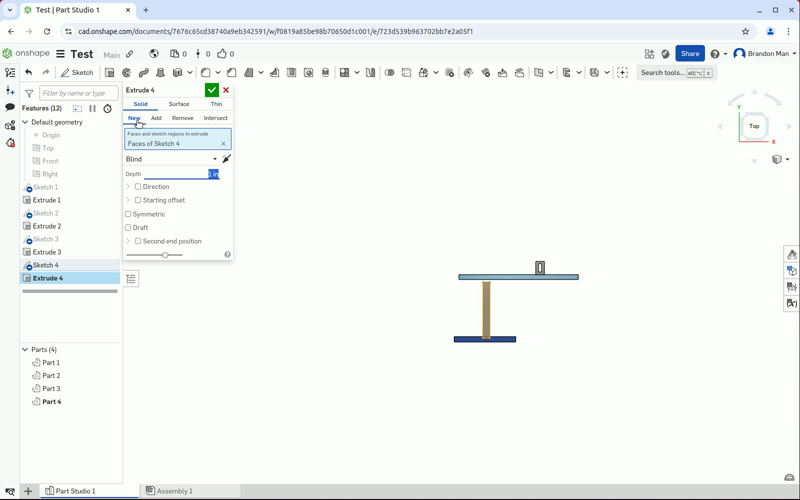
text(0.241)
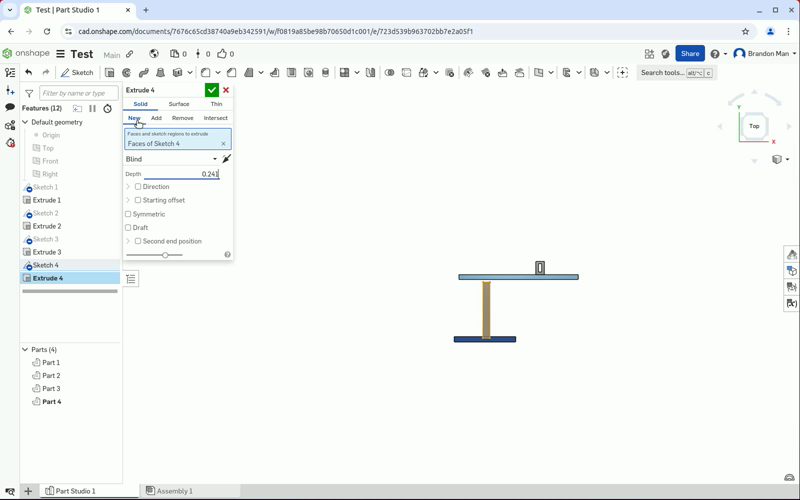
key(enter)
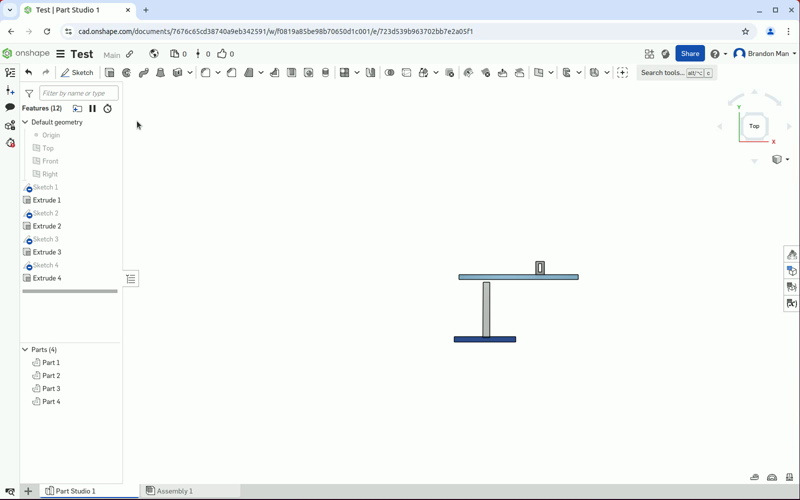
key(shift+h)
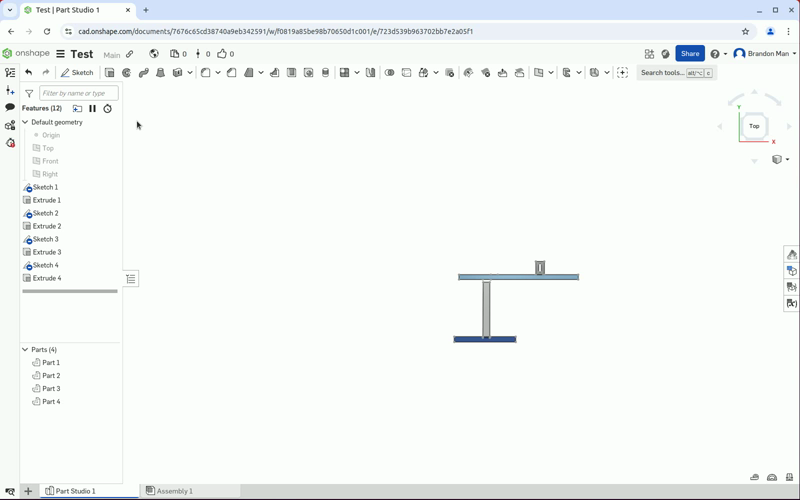
key(shift+h)
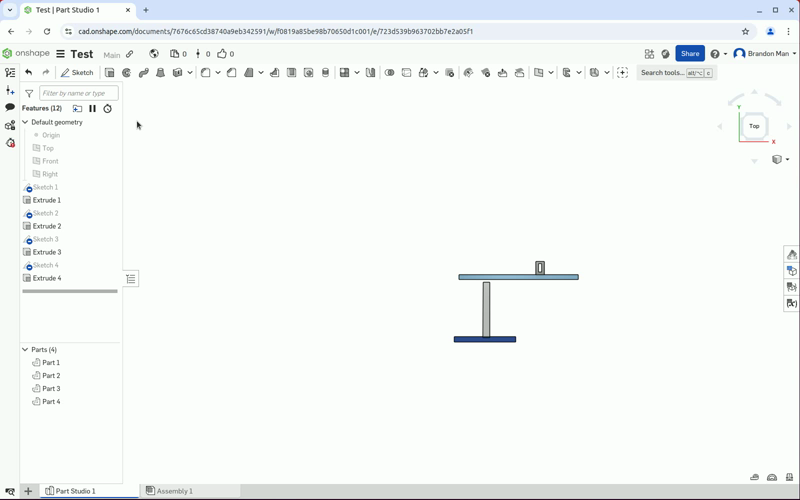
mouse_move(73, 189)
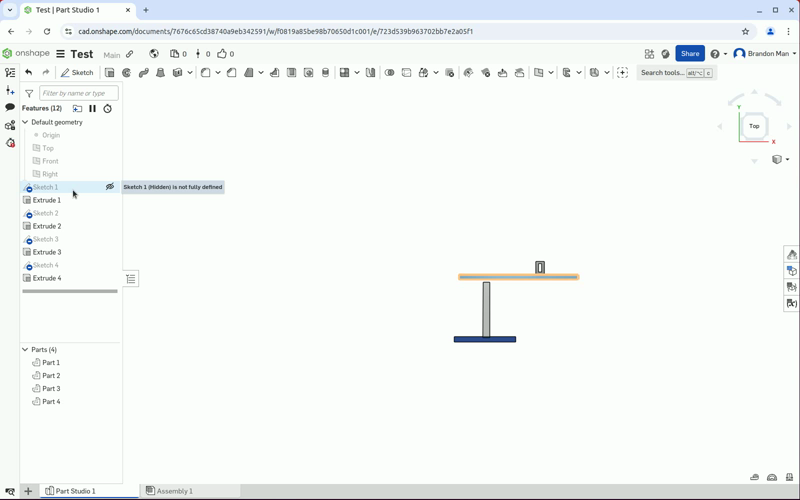
click(73, 189)
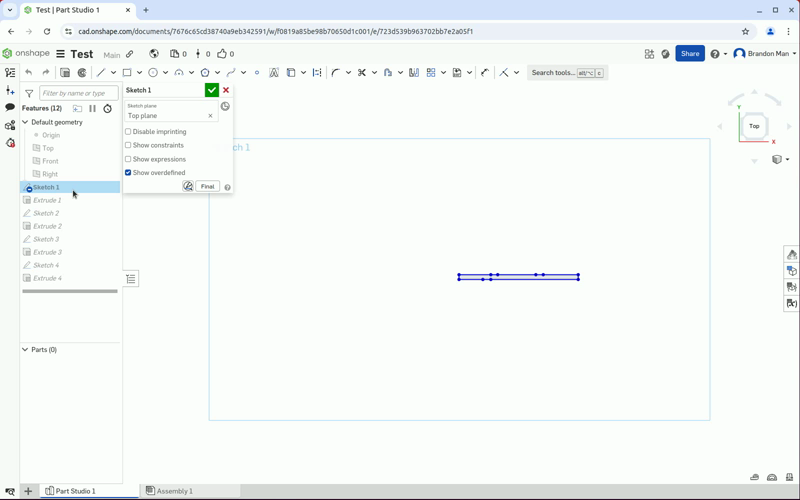
mouse_move(229, 92)
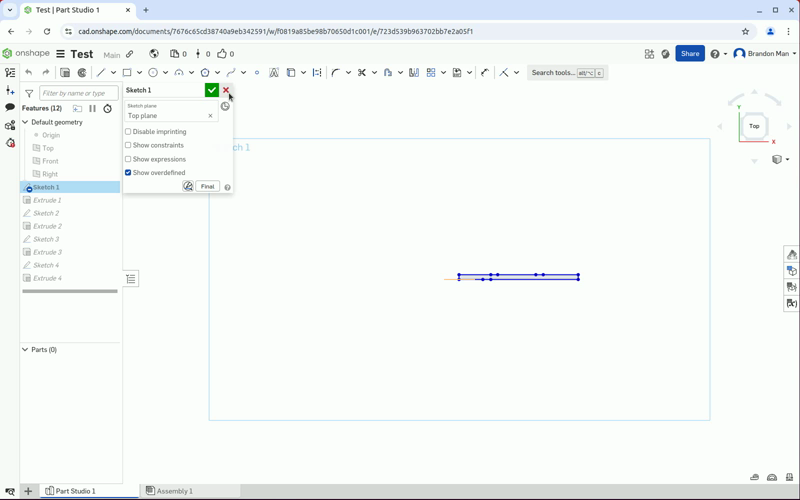
click(229, 92)
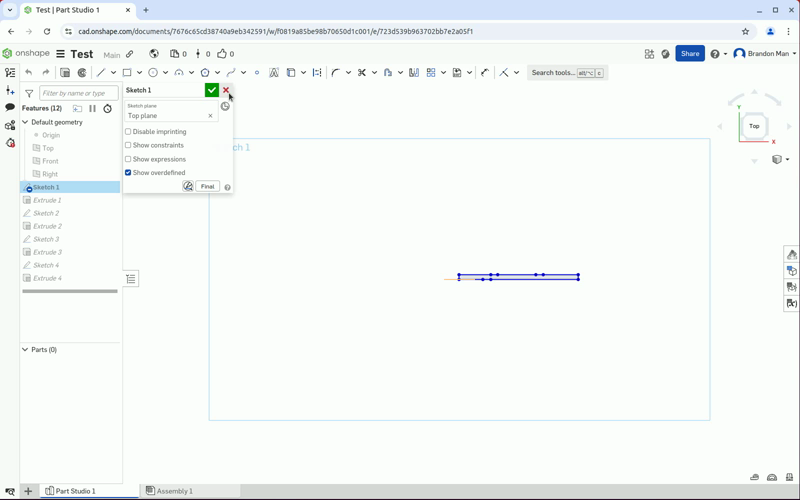
key(shift+s)
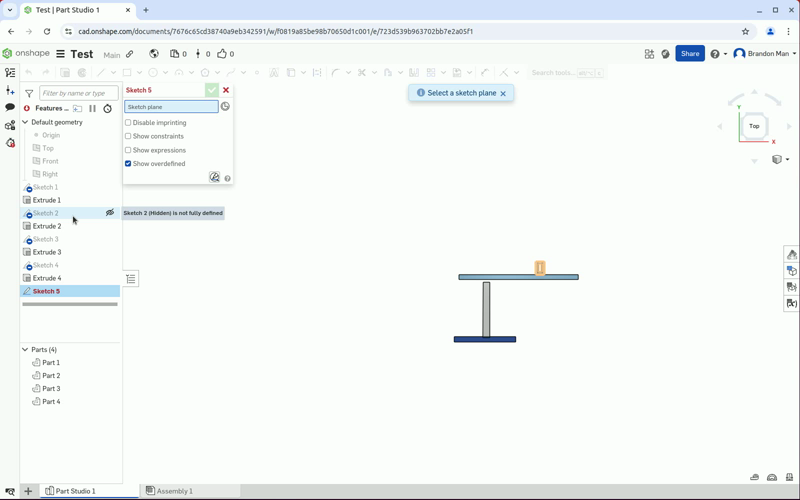
scroll(3)
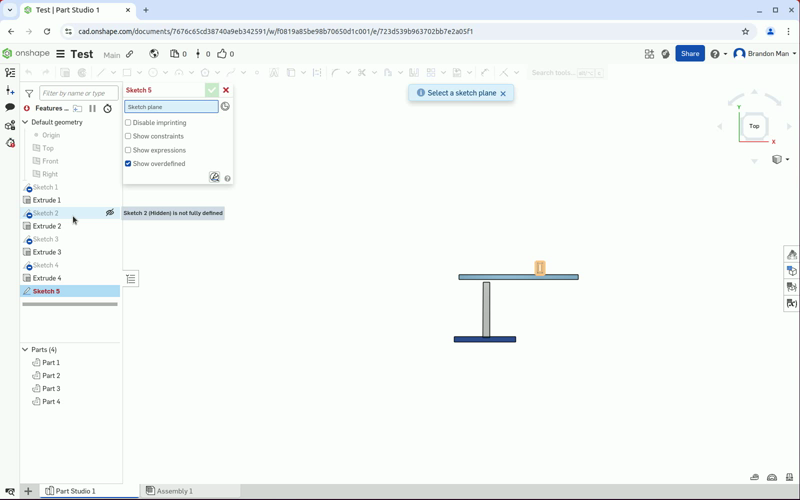
mouse_move(73, 150)
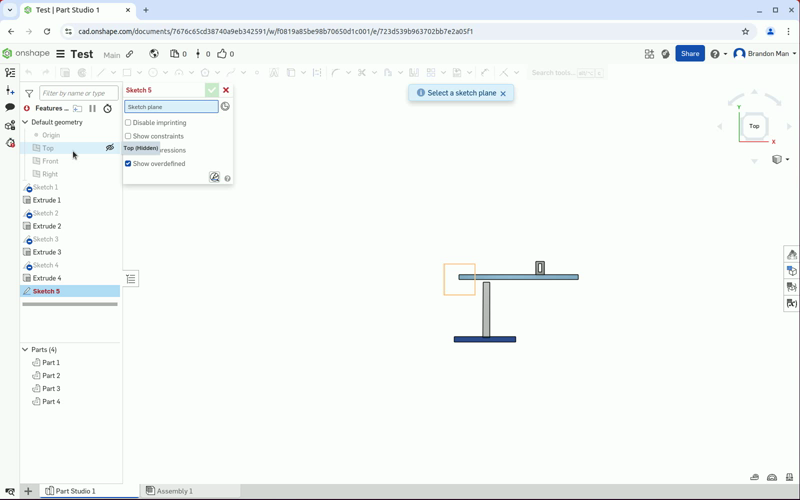
click(73, 150)
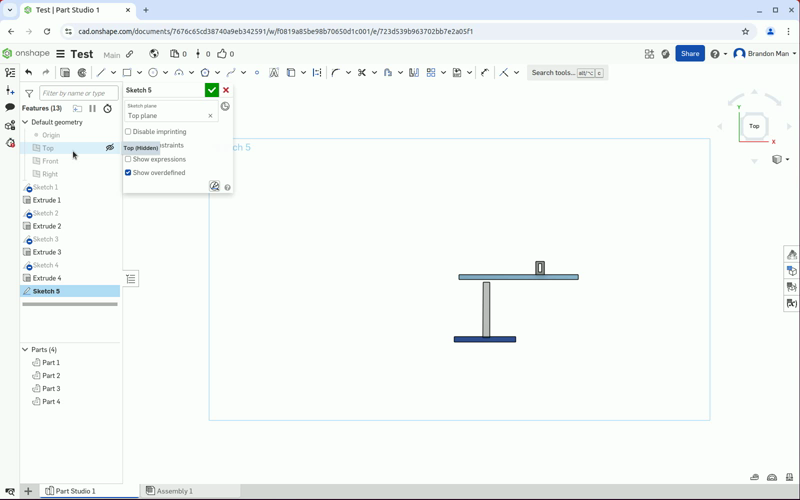
mouse_move(73, 352)
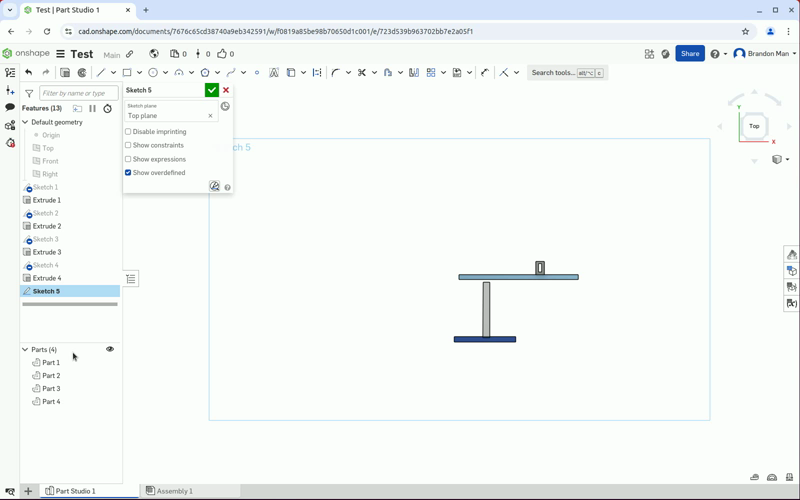
key(y)
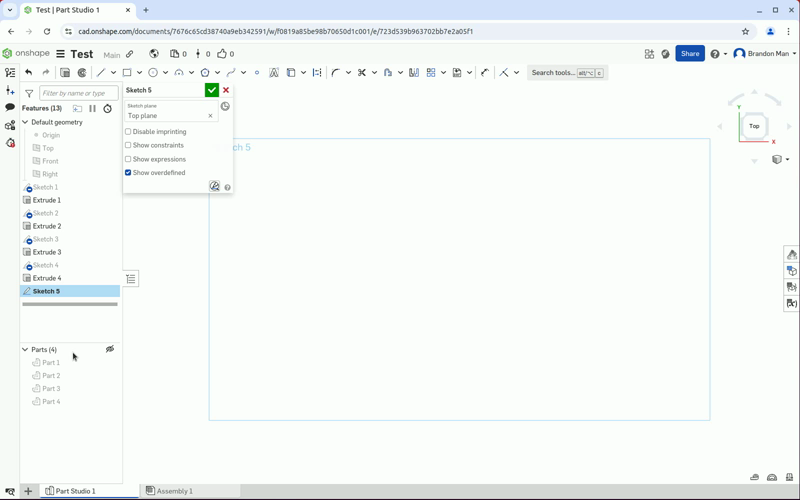
key(l)
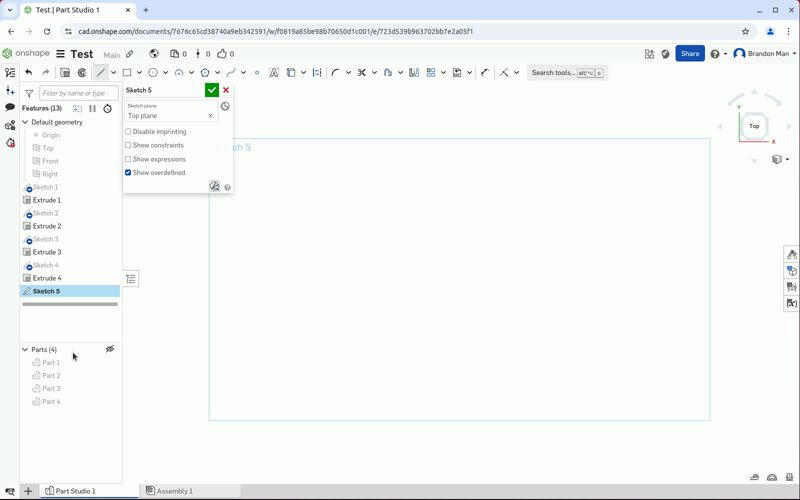
key_down(shift)
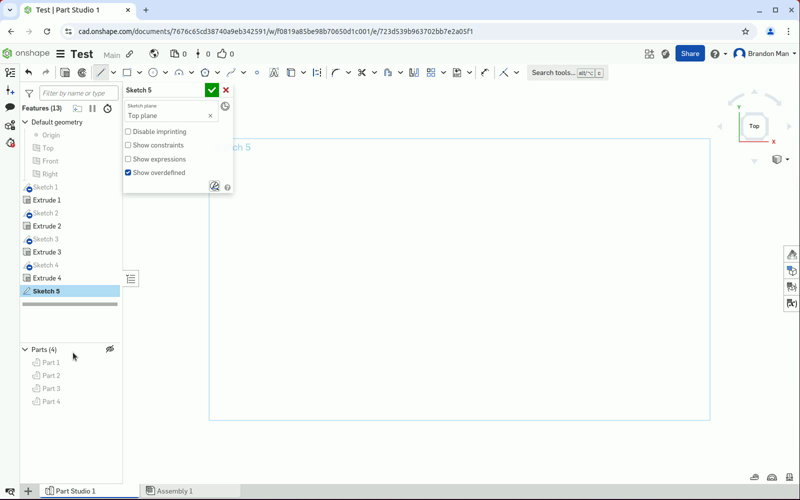
mouse_move(463, 200)
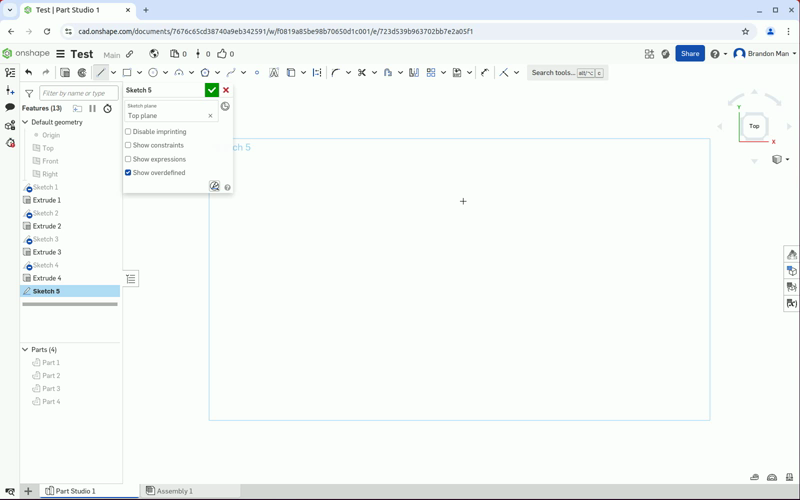
click(463, 200)
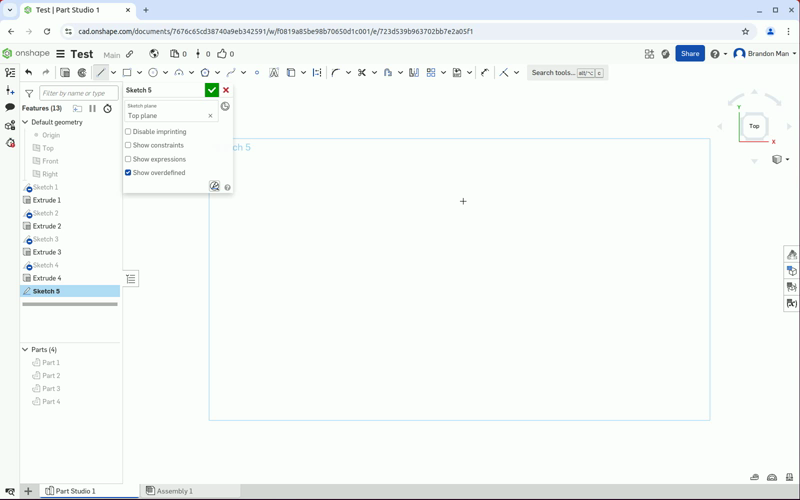
key_up(shift)
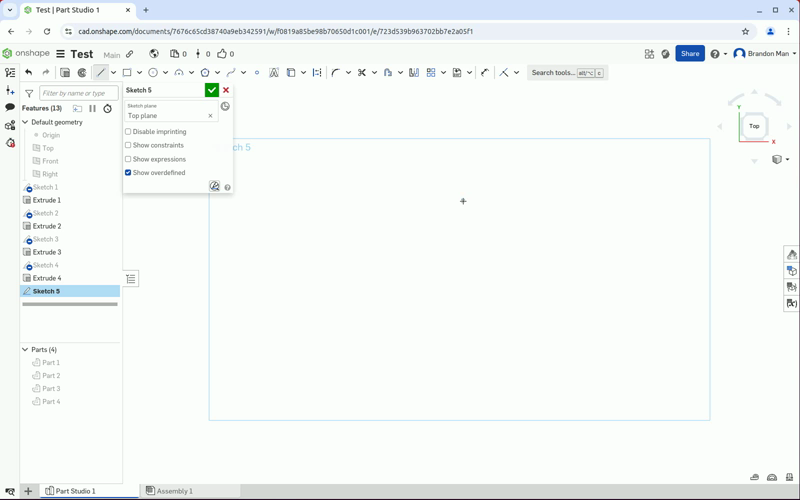
key_down(shift)
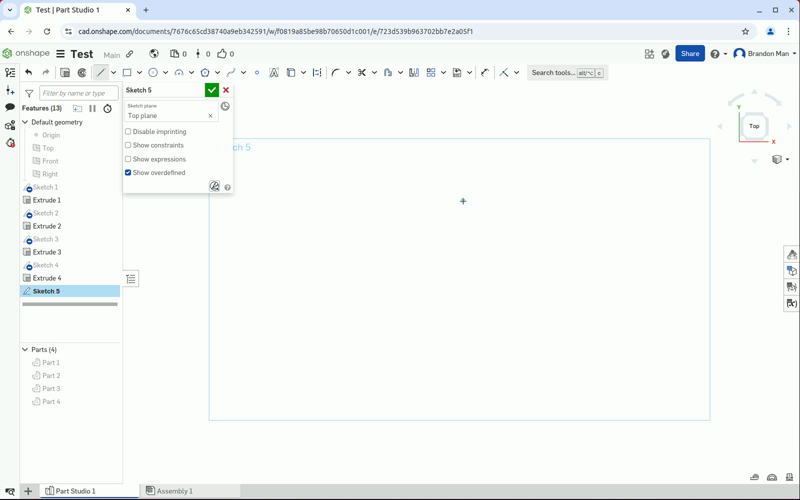
mouse_move(493, 200)
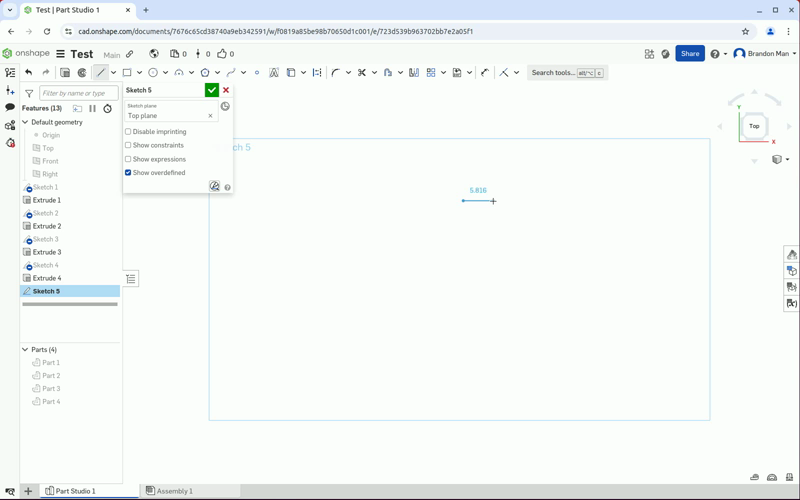
mouse_move(490, 200)
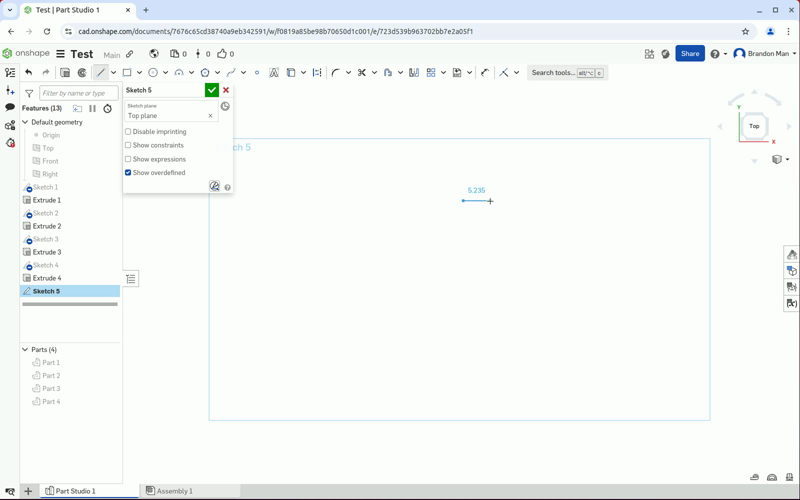
click(490, 200)
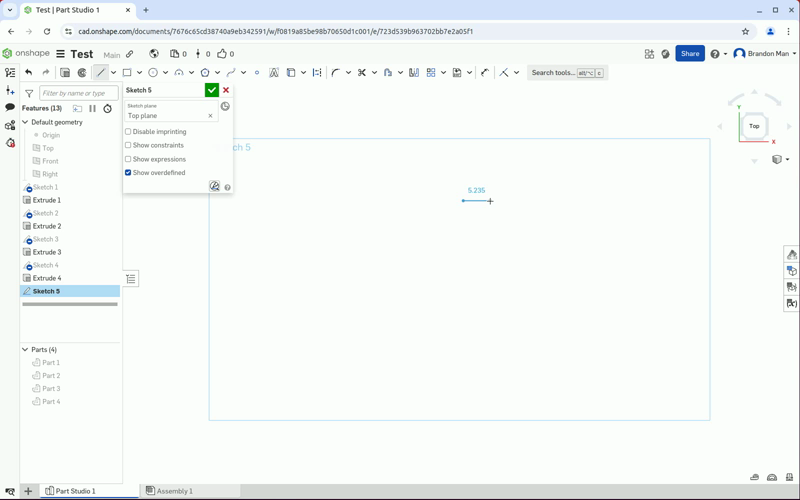
key_up(shift)
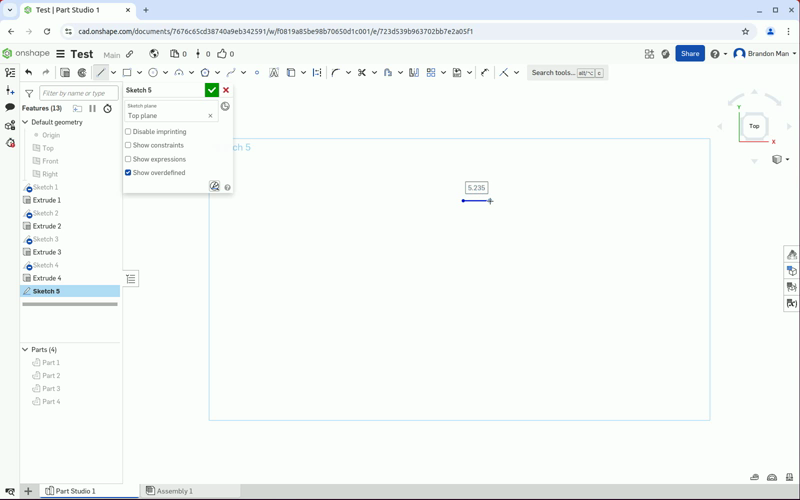
key_down(shift)
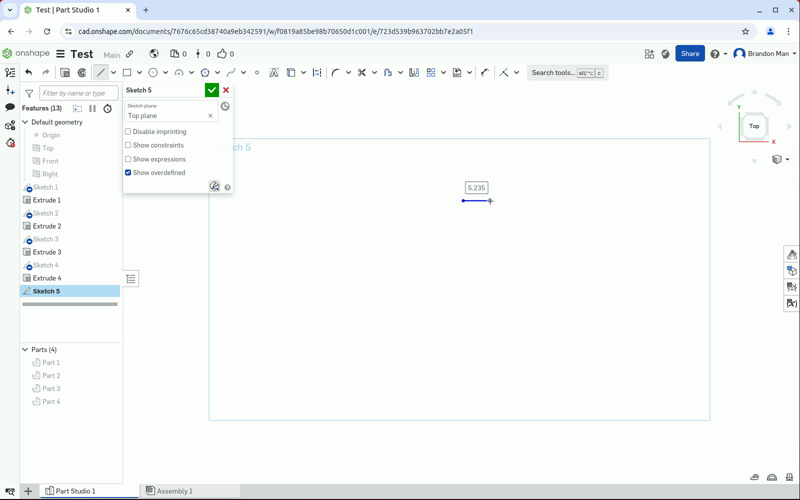
mouse_move(520, 200)
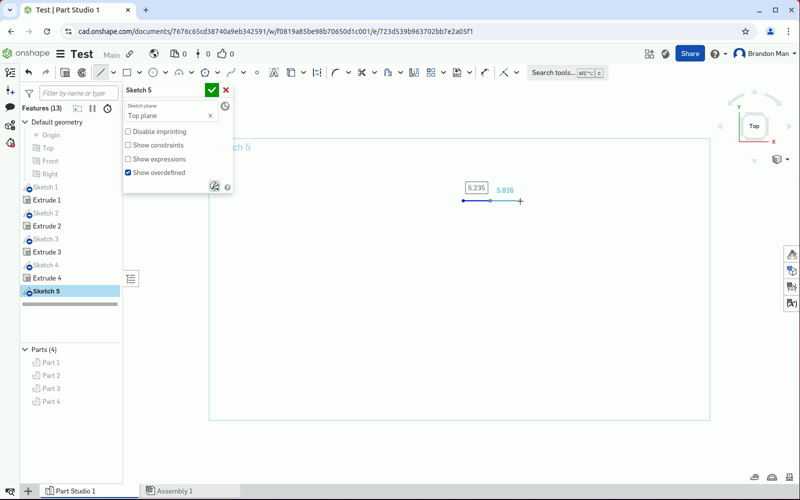
mouse_move(497, 200)
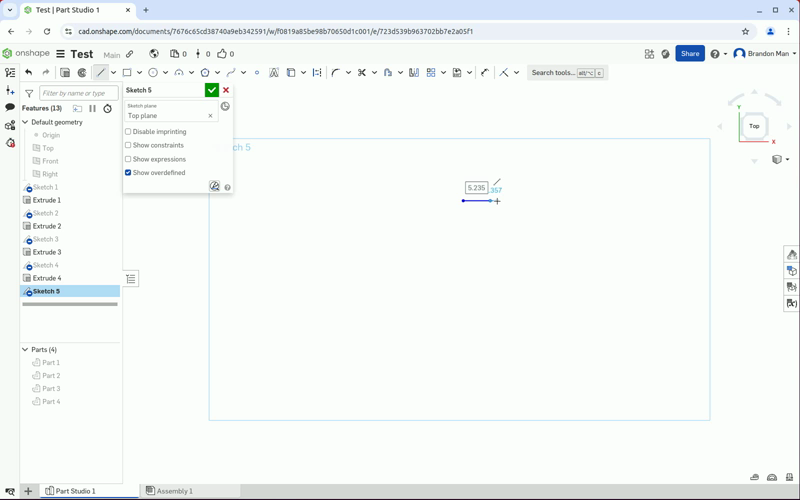
scroll(6)
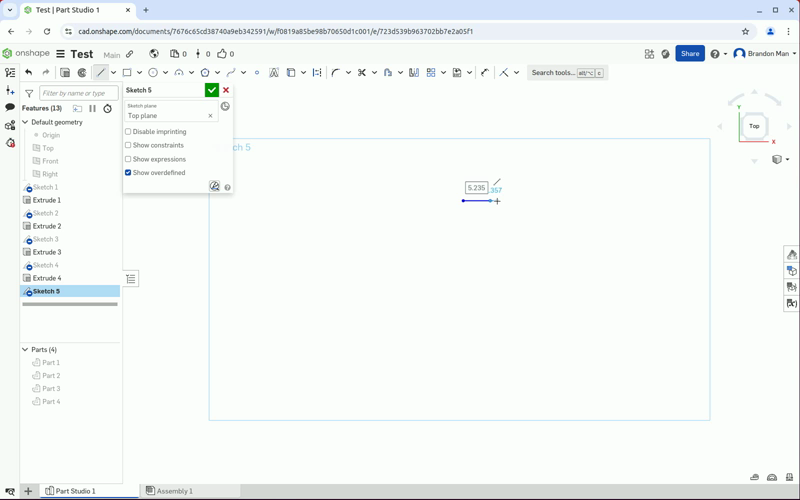
scroll(6)
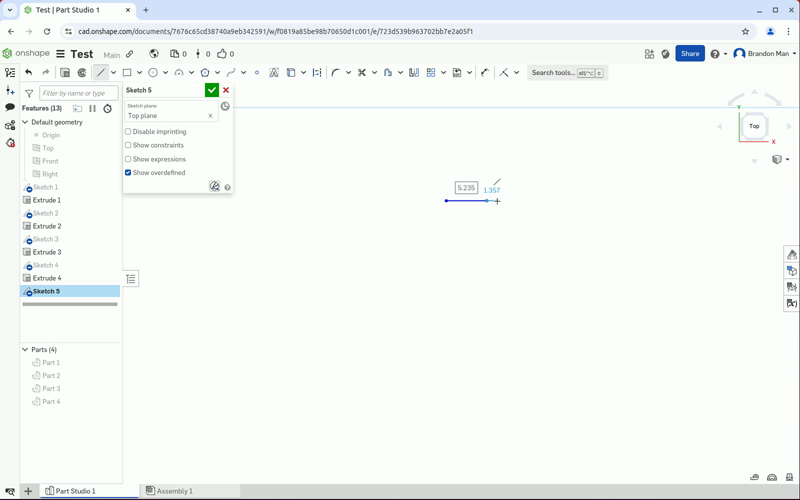
scroll(6)
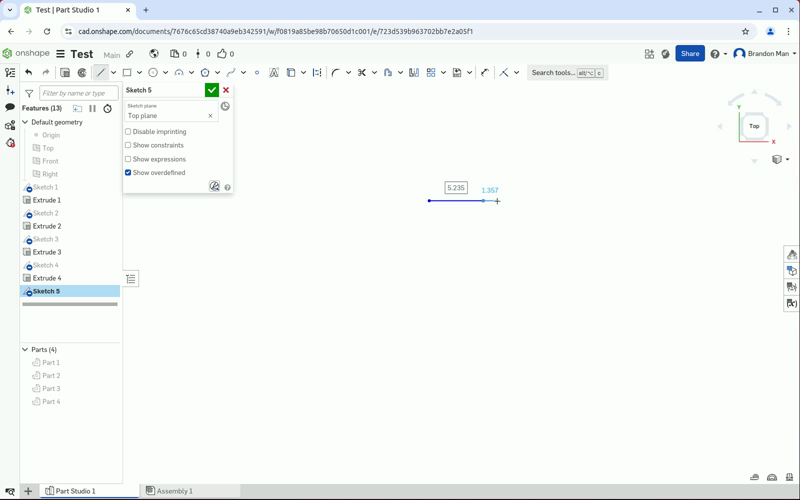
scroll(6)
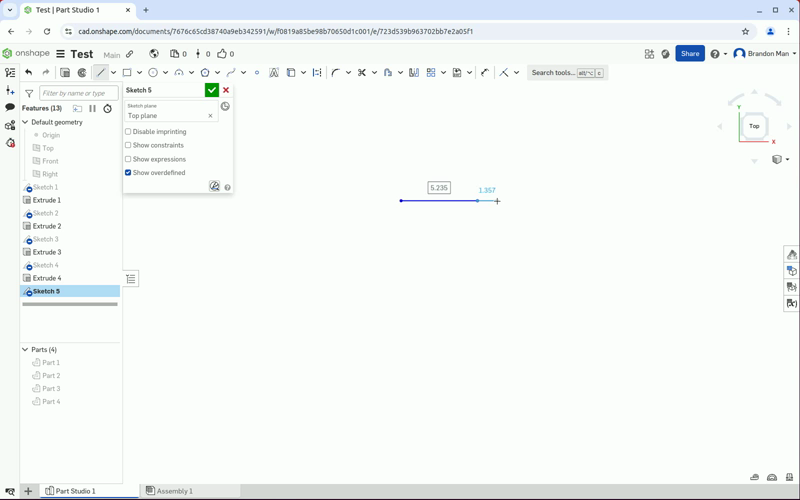
scroll(6)
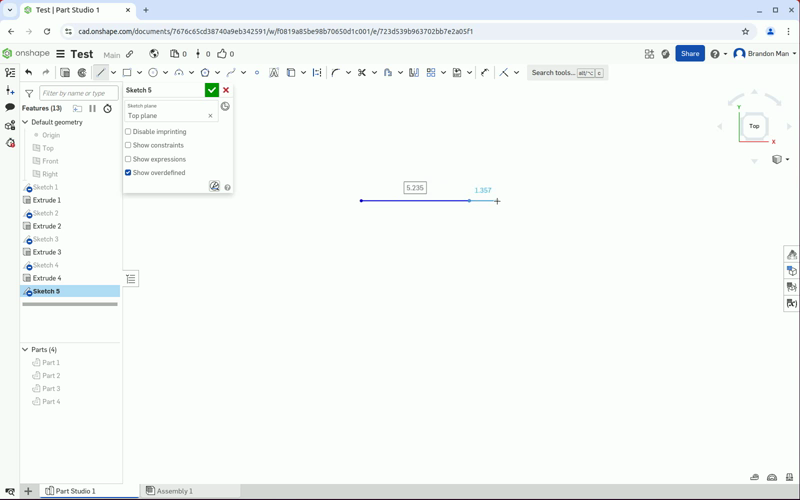
scroll(6)
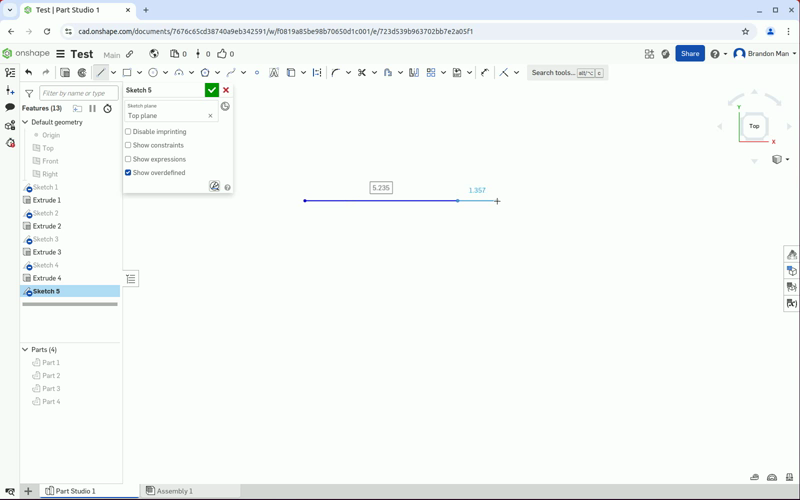
scroll(6)
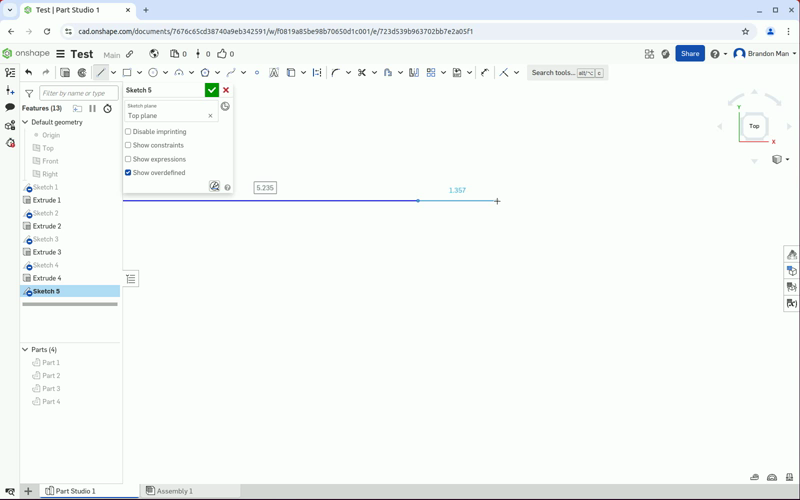
click(497, 200)
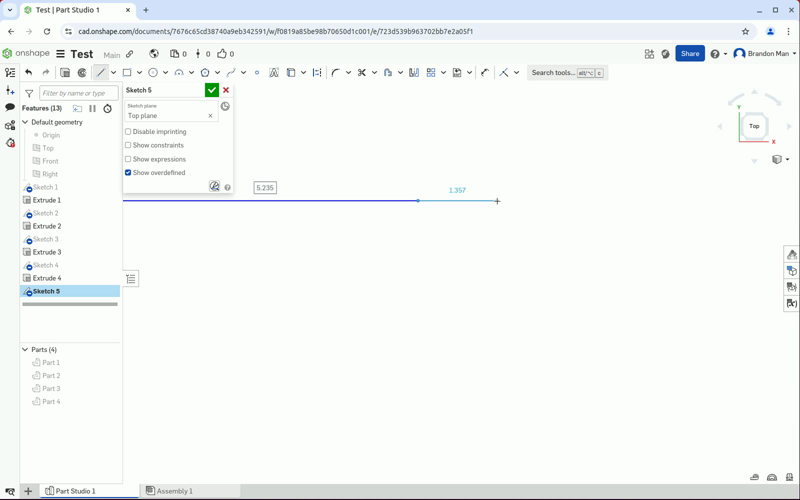
scroll(-6)
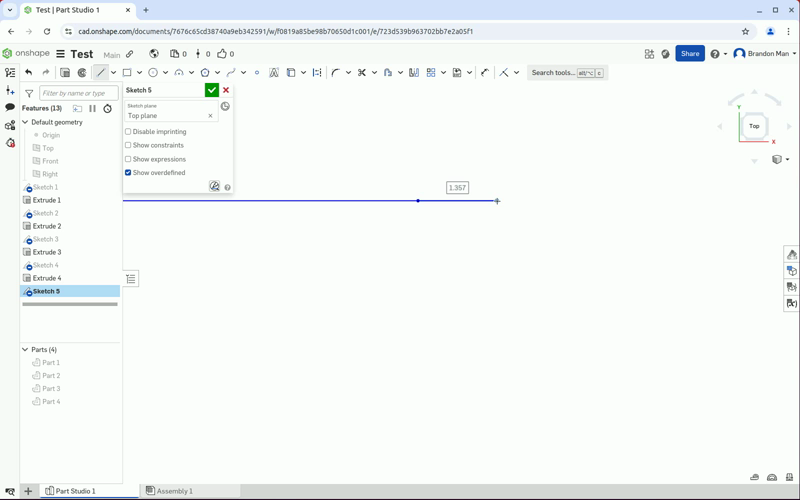
scroll(-6)
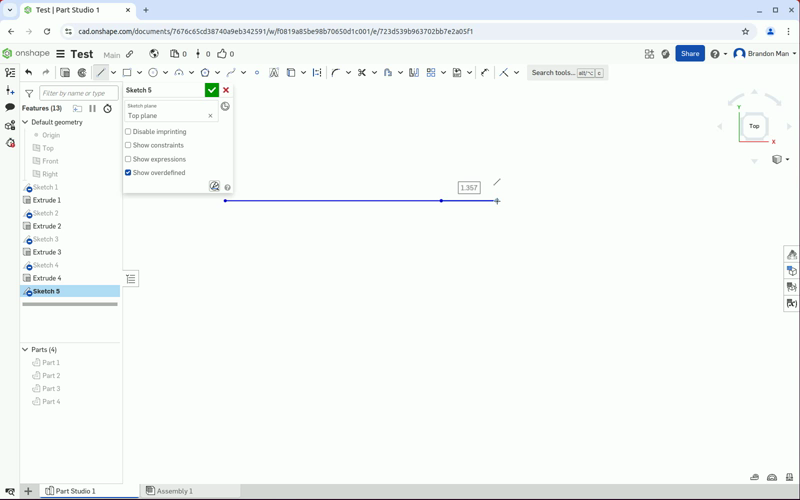
scroll(-6)
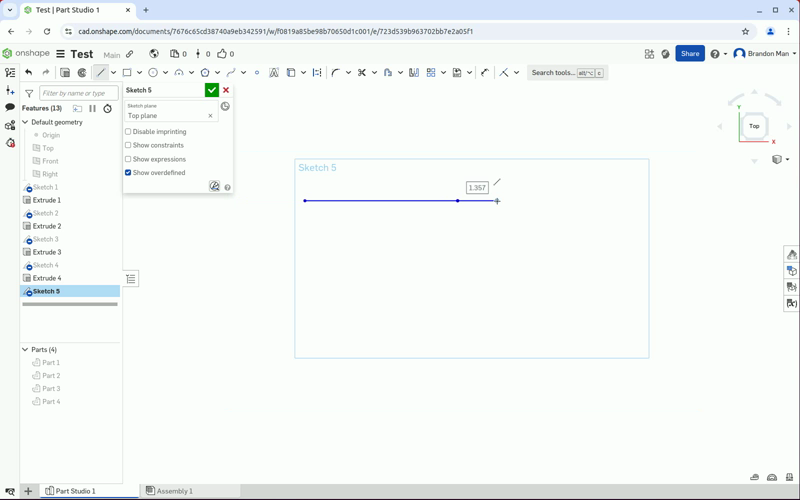
scroll(-6)
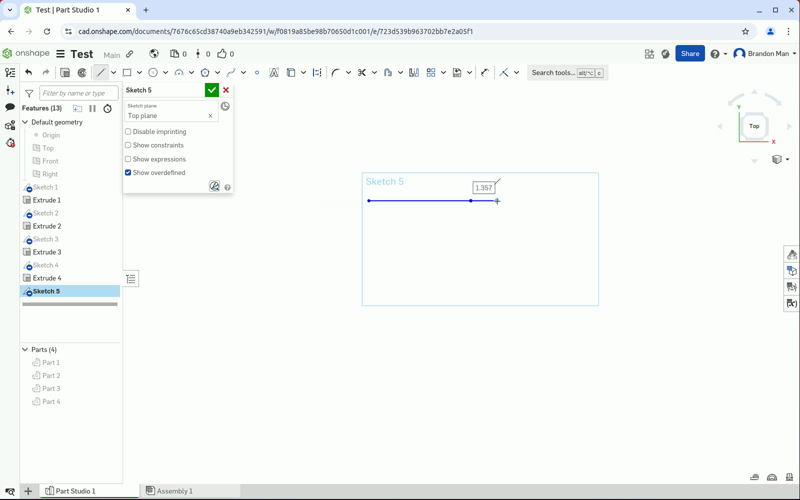
scroll(-6)
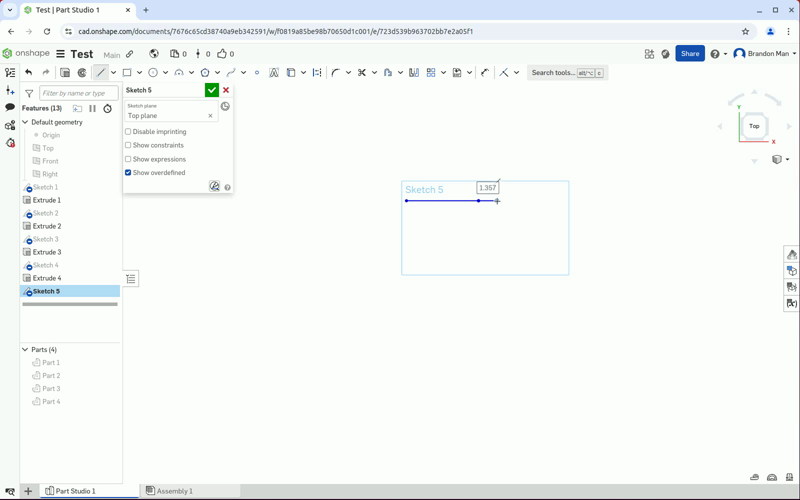
scroll(-6)
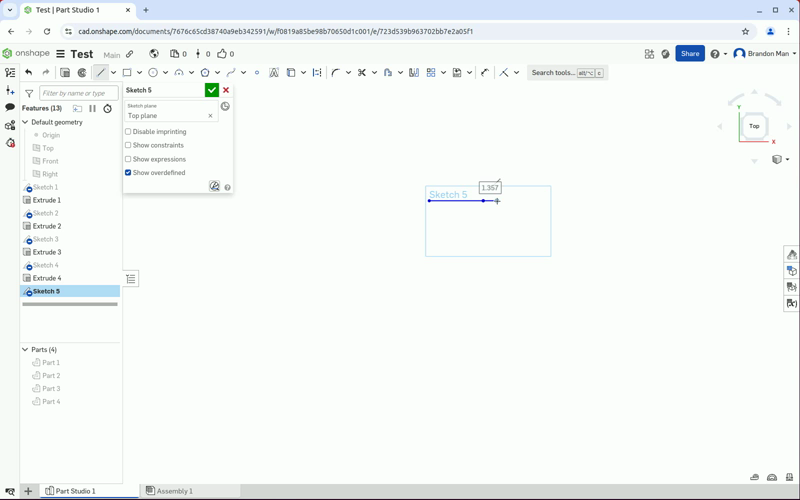
scroll(-6)
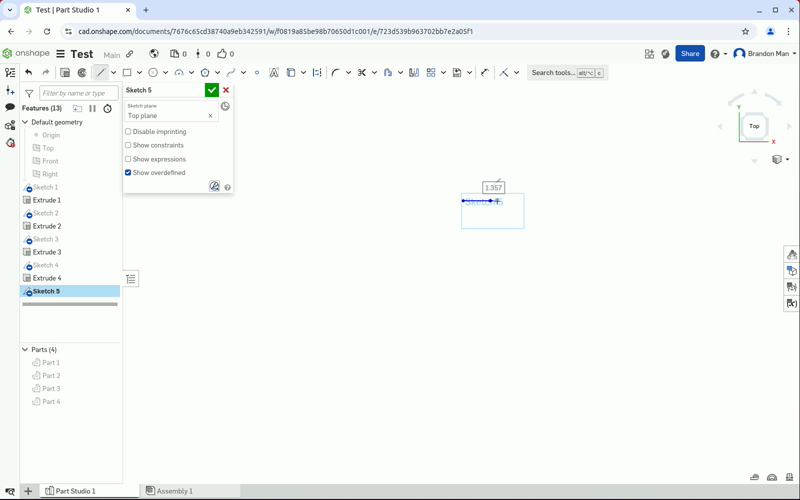
key_up(shift)
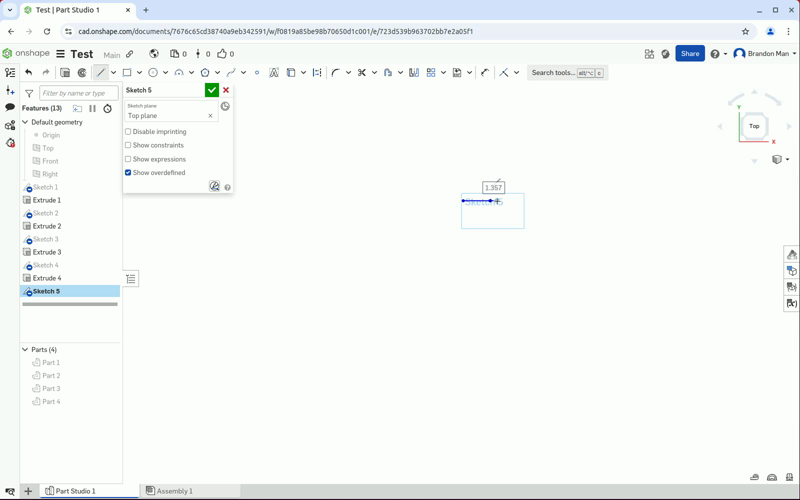
key_down(shift)
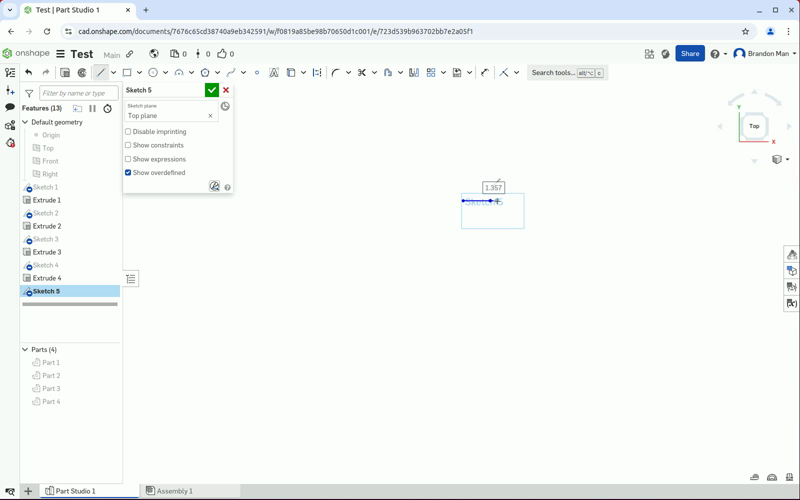
mouse_move(527, 200)
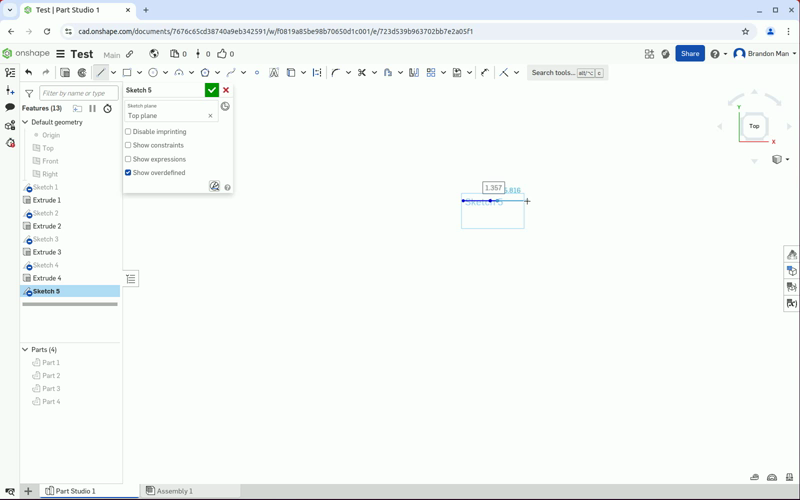
mouse_move(521, 200)
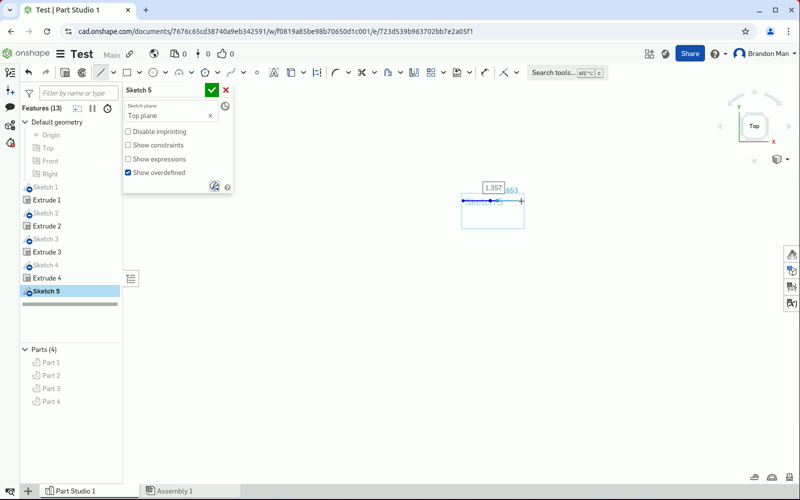
click(521, 200)
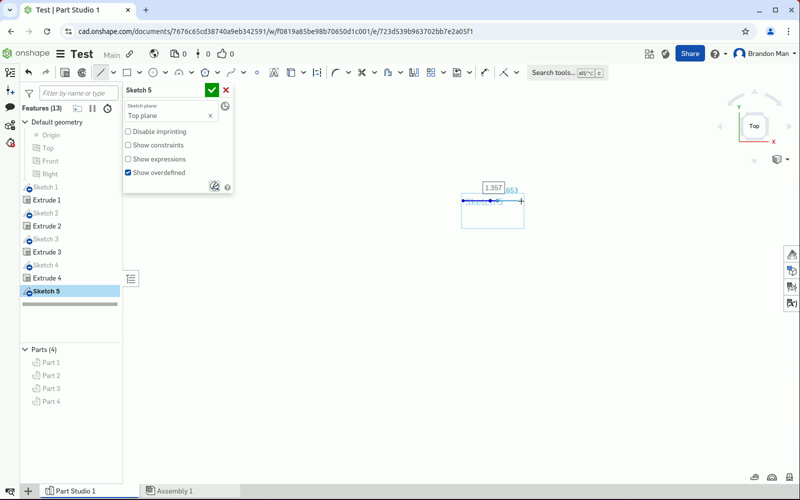
key_up(shift)
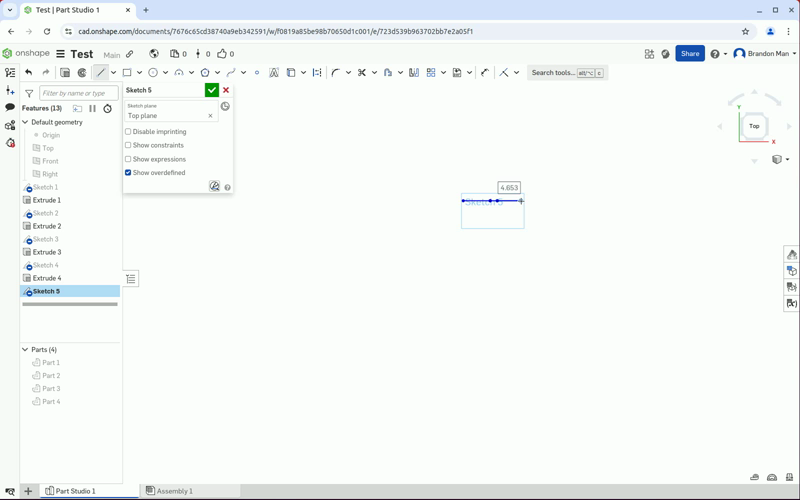
key_down(shift)
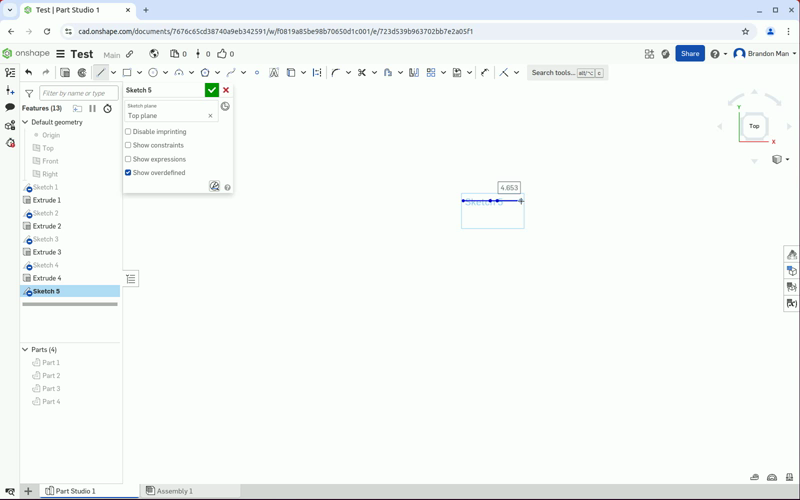
mouse_move(551, 200)
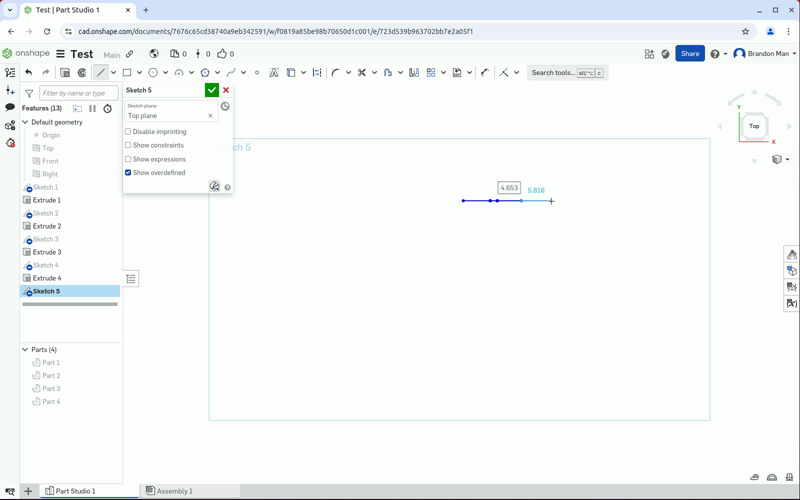
mouse_move(521, 195)
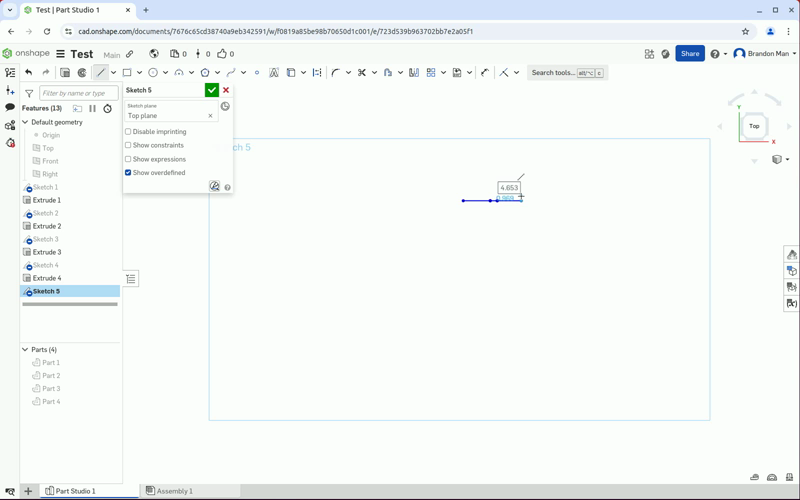
scroll(6)
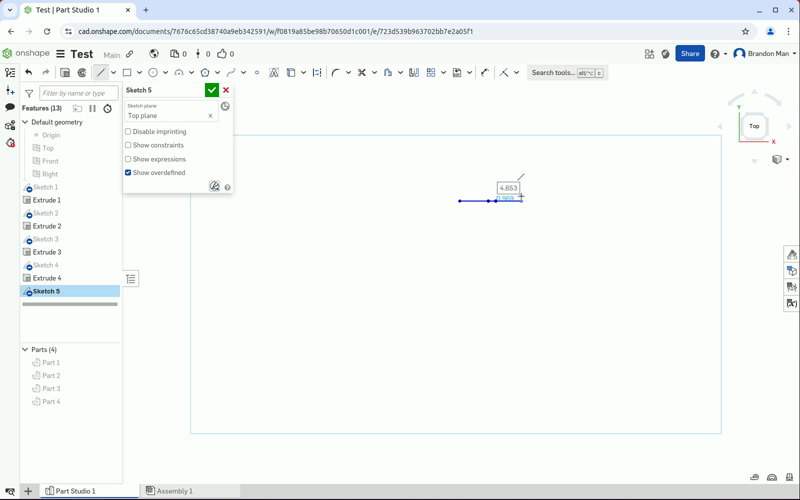
scroll(6)
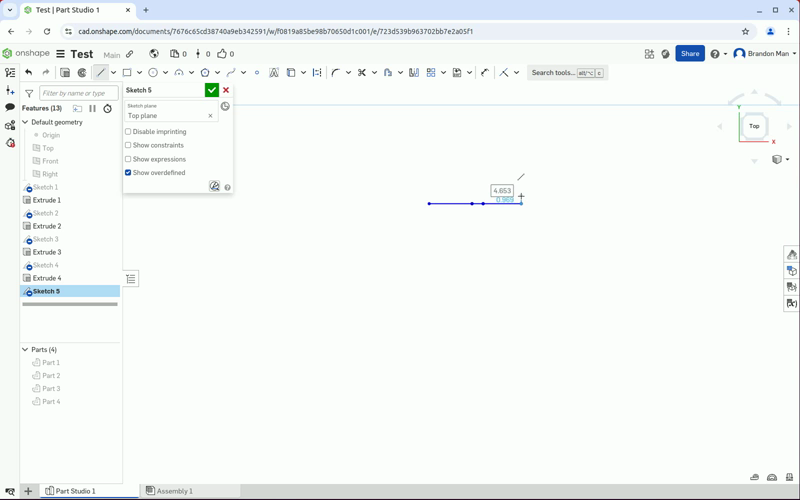
scroll(6)
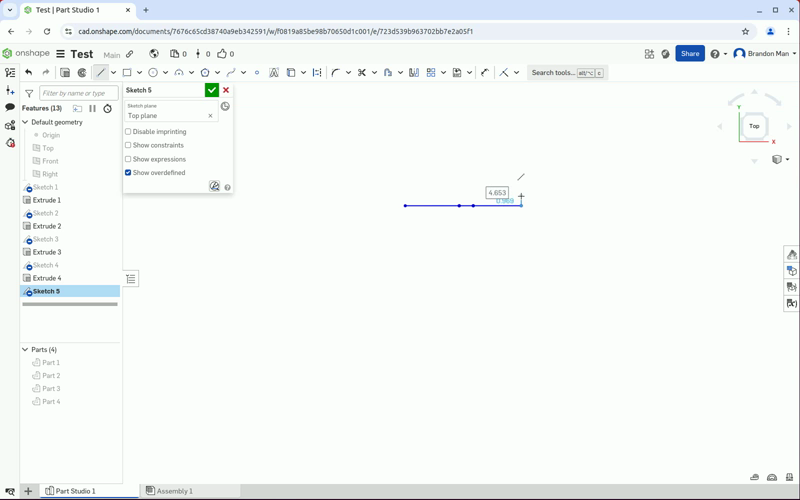
scroll(6)
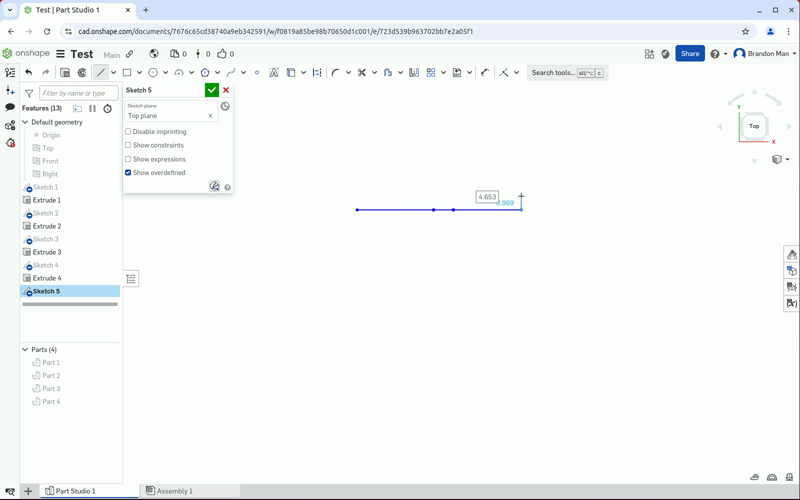
scroll(6)
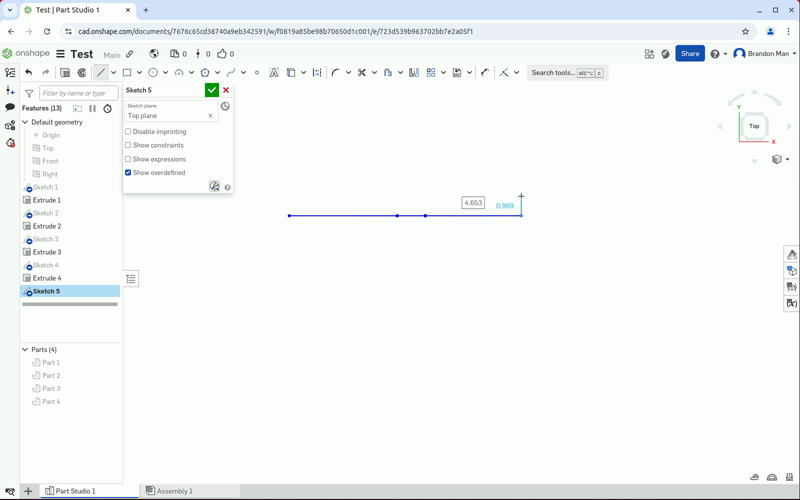
scroll(6)
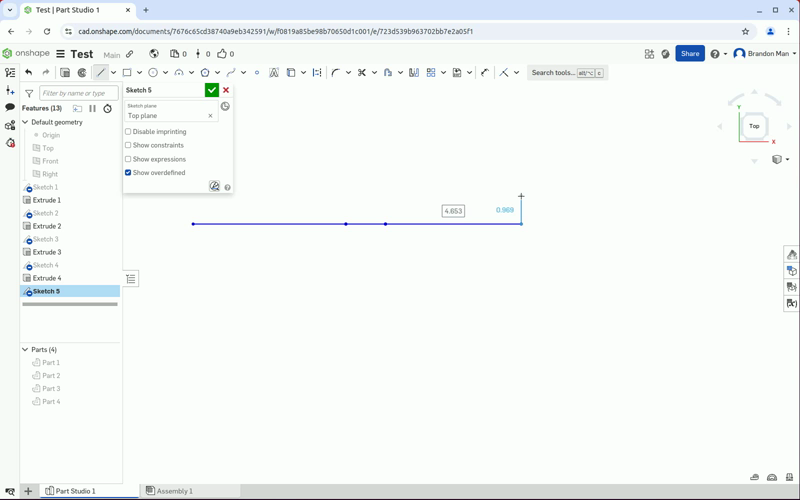
scroll(6)
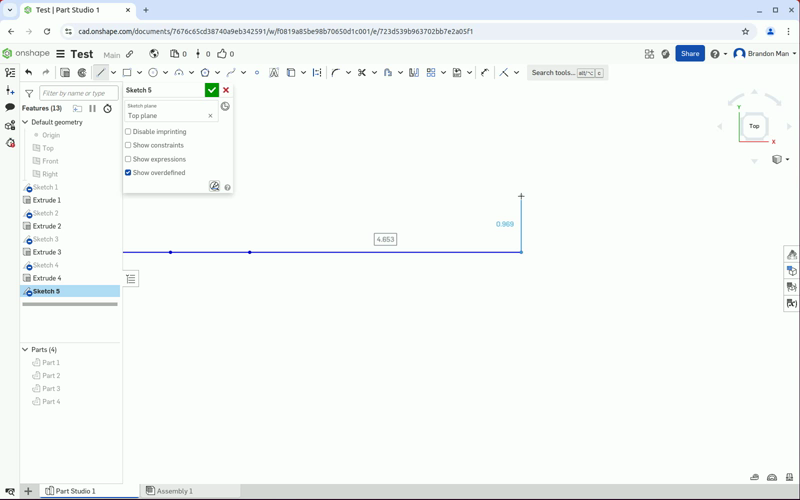
click(521, 195)
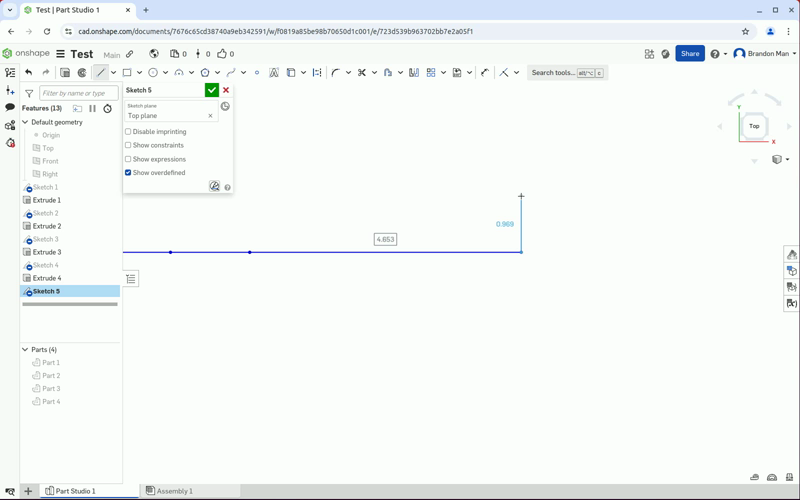
scroll(-6)
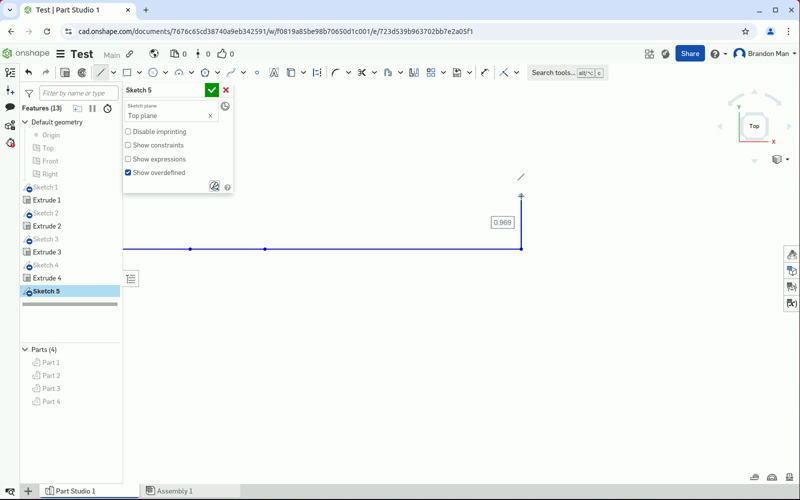
scroll(-6)
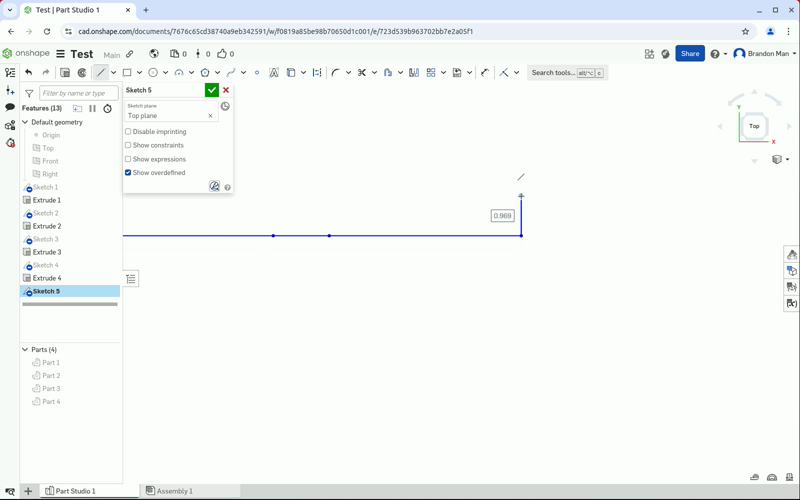
scroll(-6)
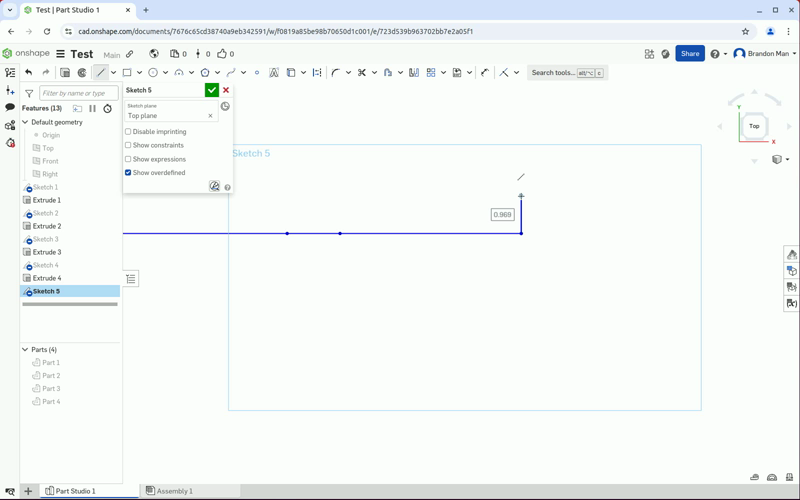
scroll(-6)
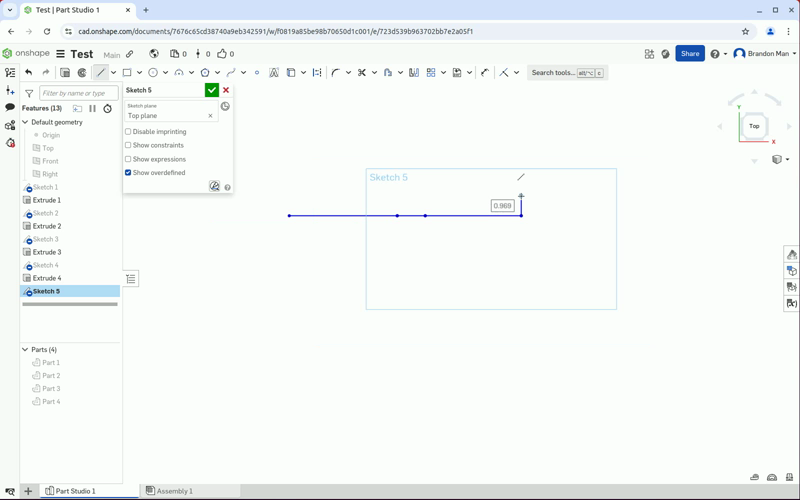
scroll(-6)
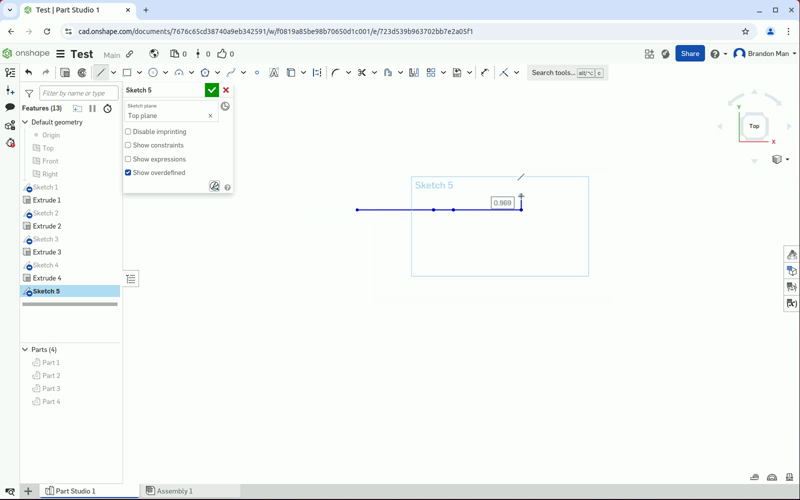
scroll(-6)
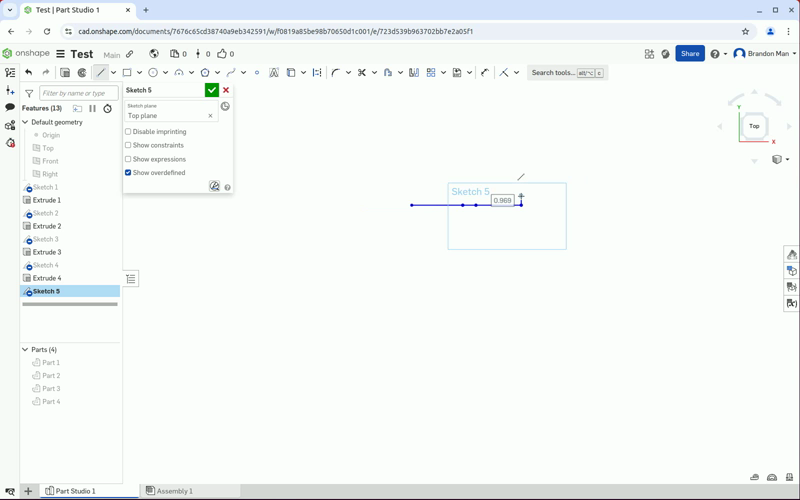
scroll(-6)
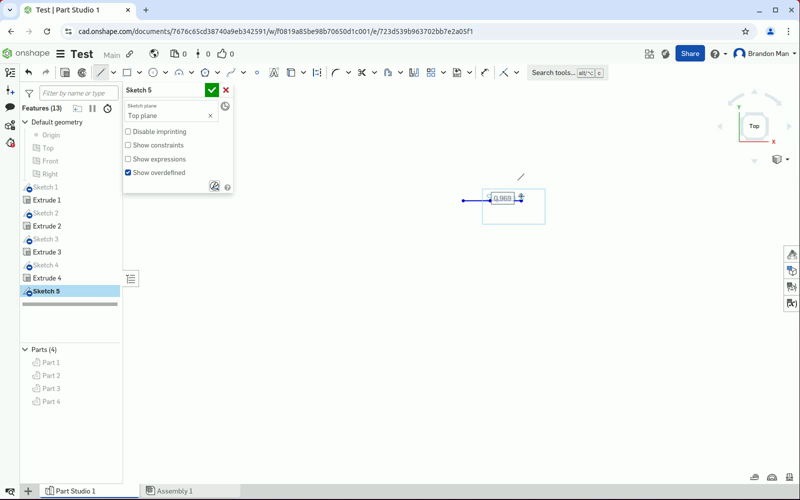
key_up(shift)
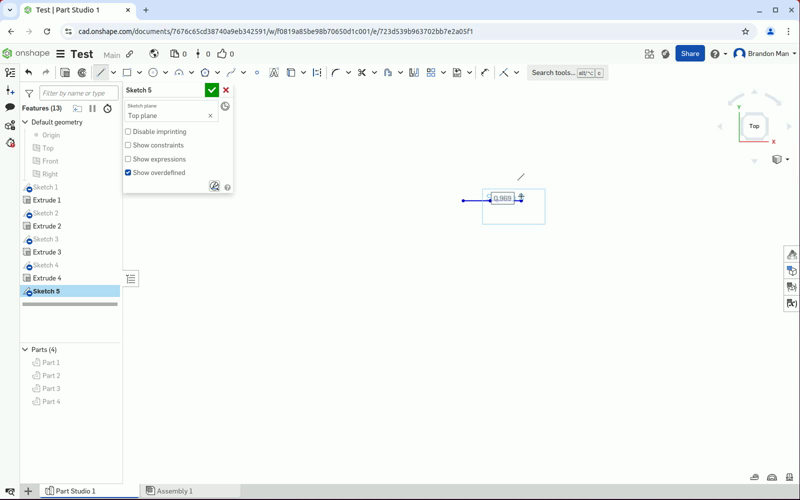
key_down(shift)
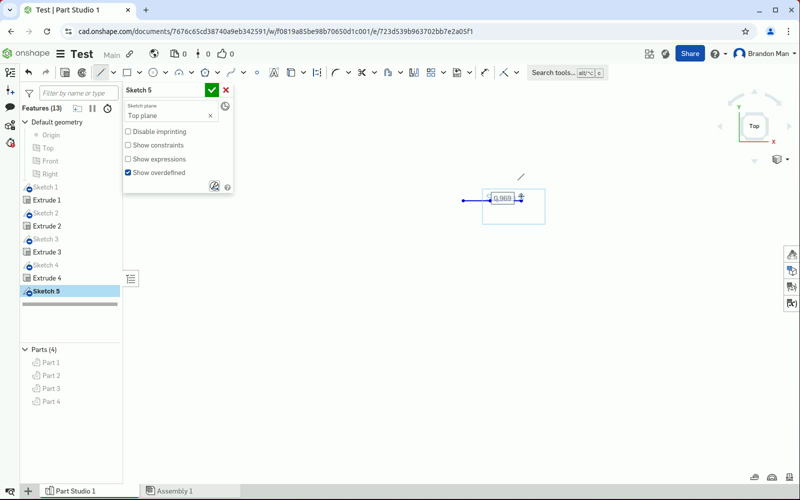
mouse_move(551, 195)
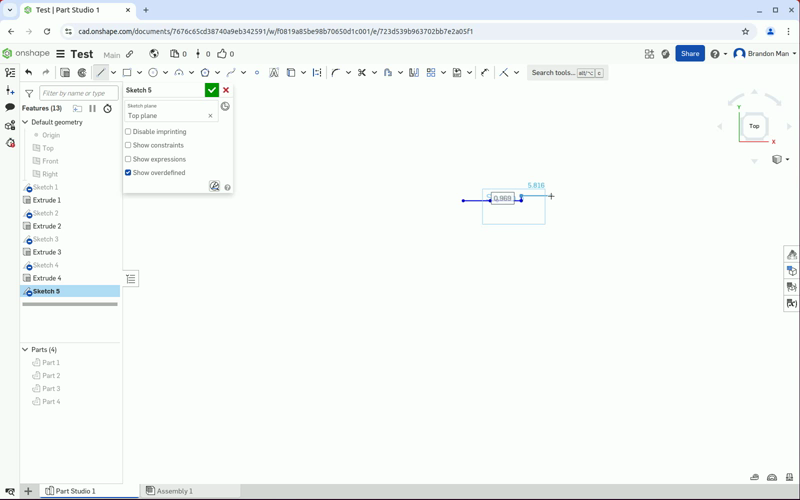
mouse_move(463, 195)
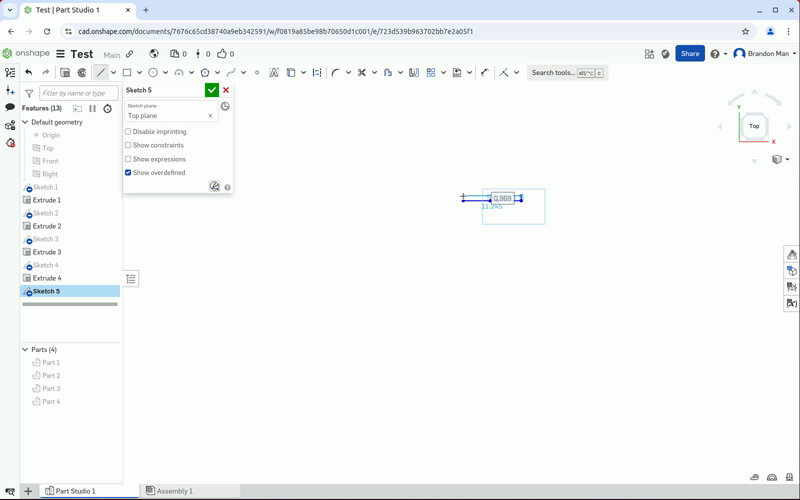
click(463, 195)
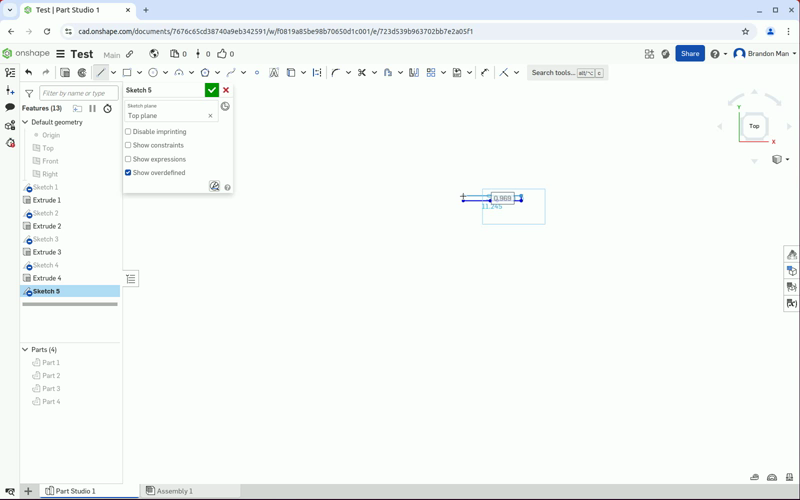
key_up(shift)
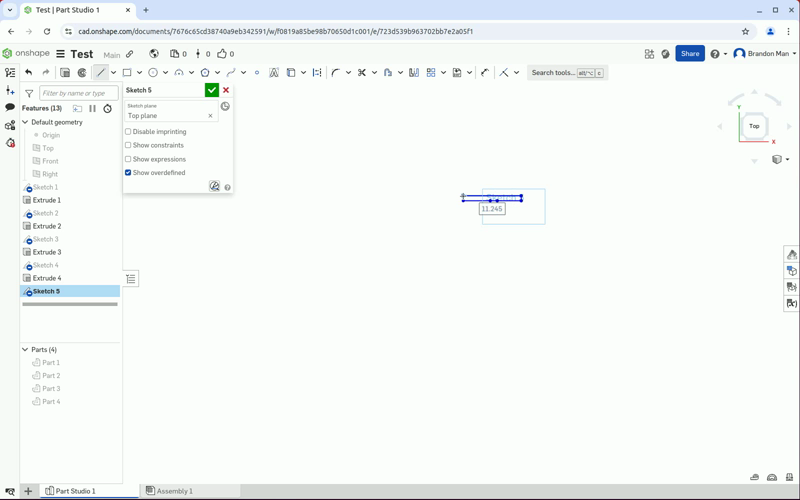
mouse_move(493, 195)
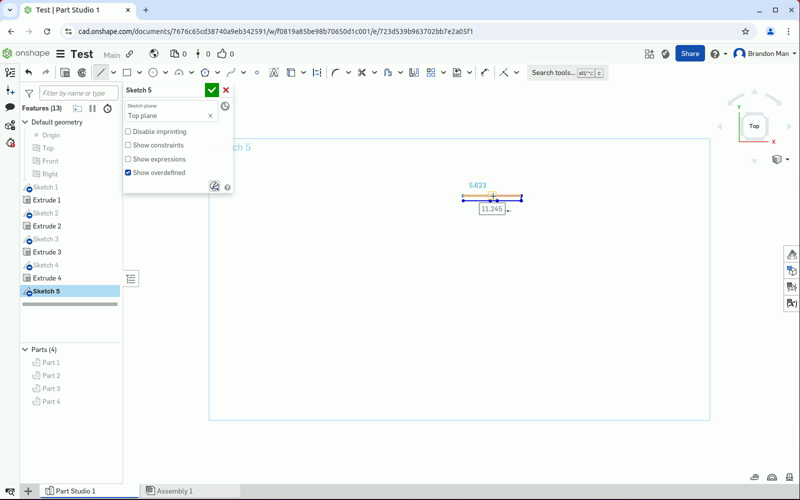
key_down(shift)
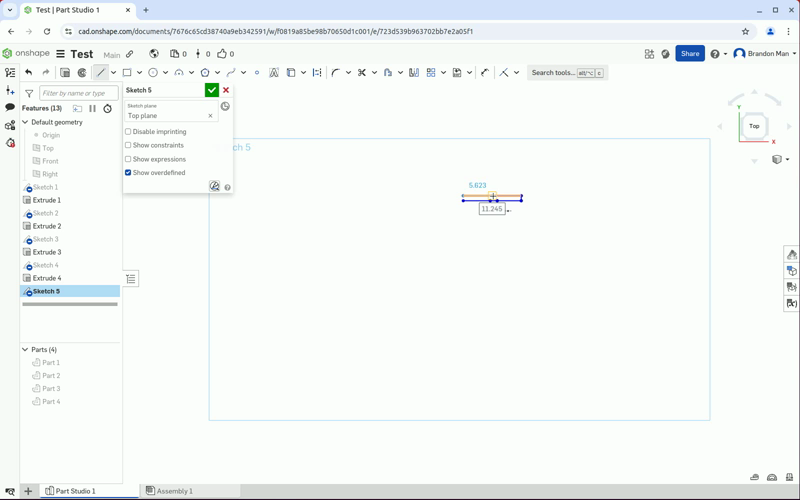
mouse_move(463, 200)
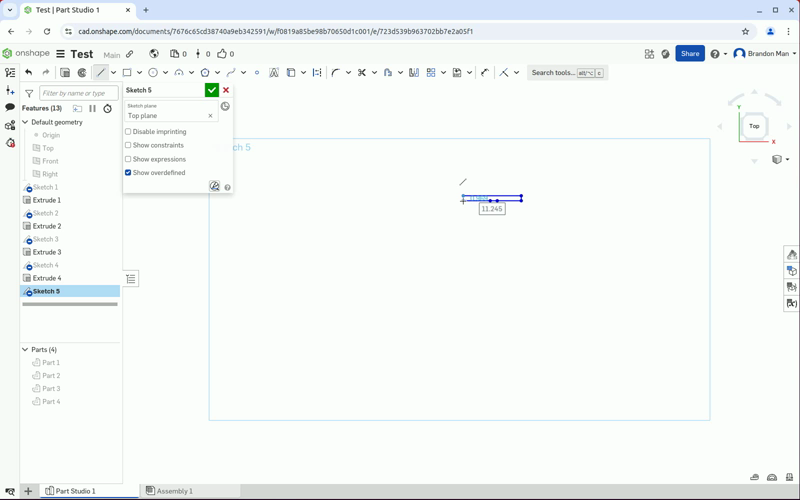
scroll(6)
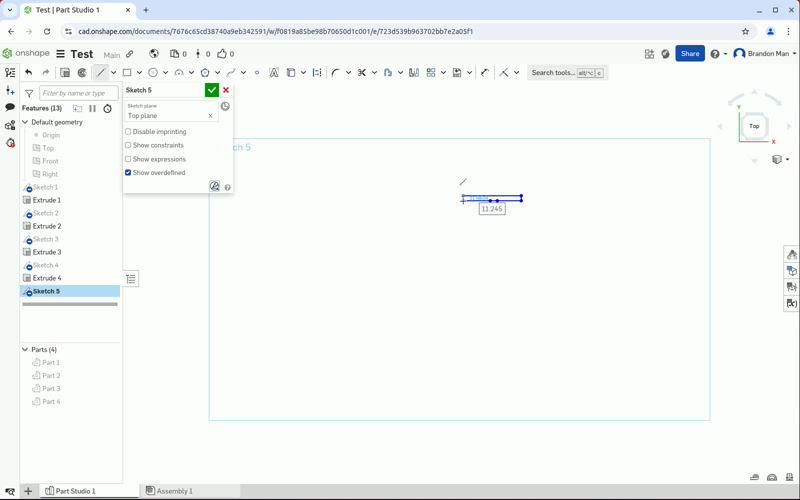
scroll(6)
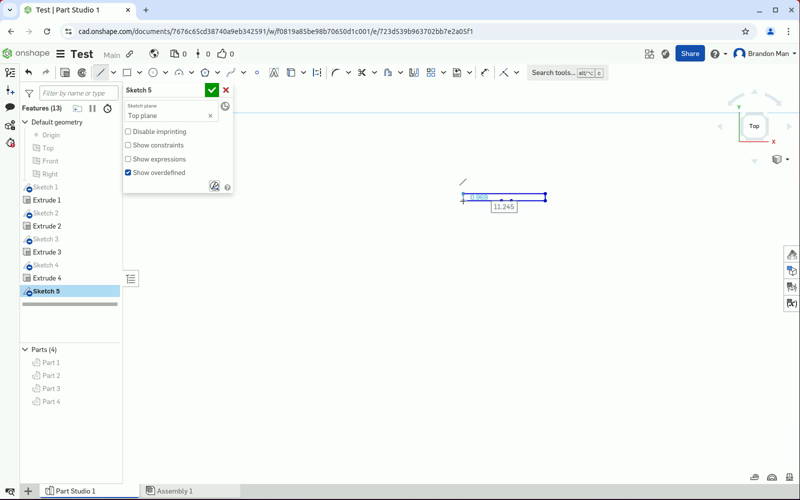
scroll(6)
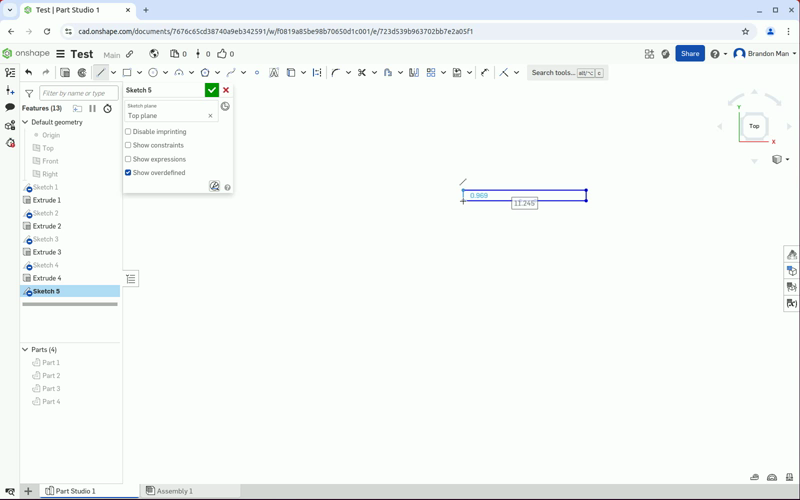
scroll(6)
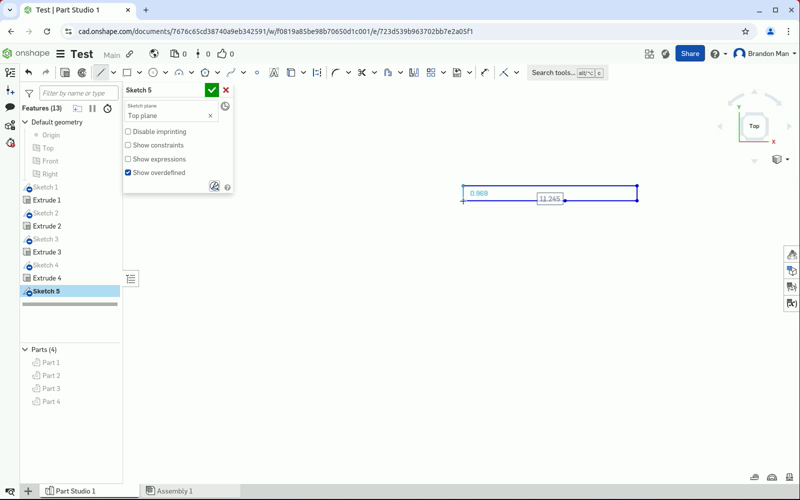
scroll(6)
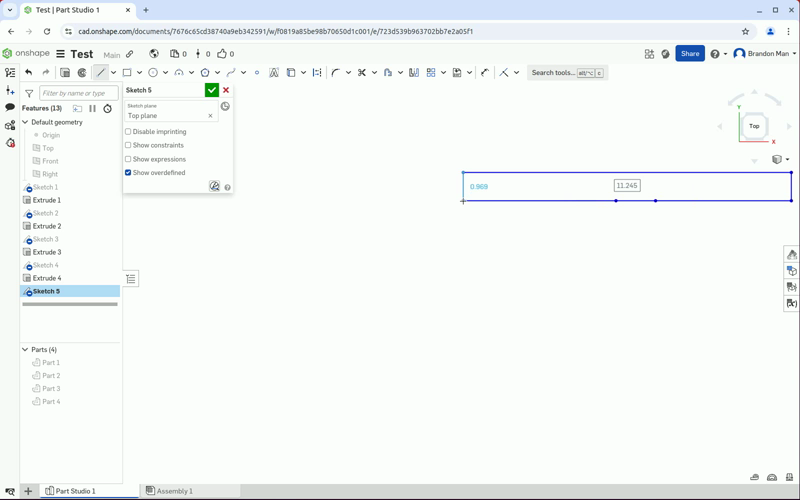
scroll(6)
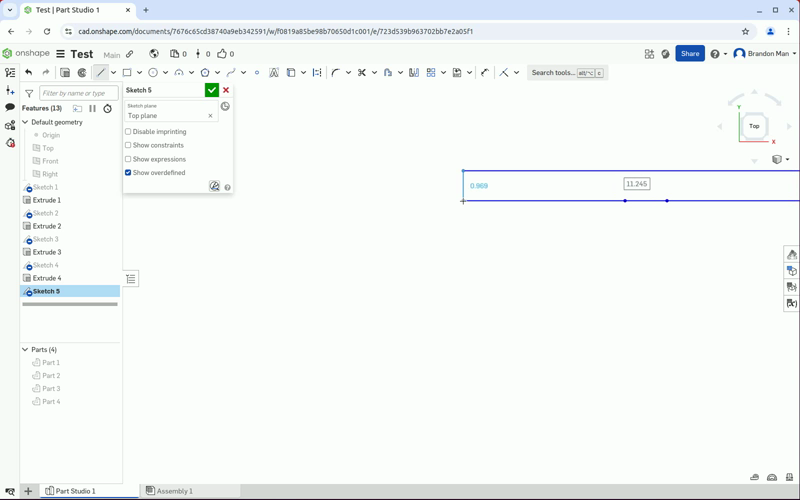
scroll(6)
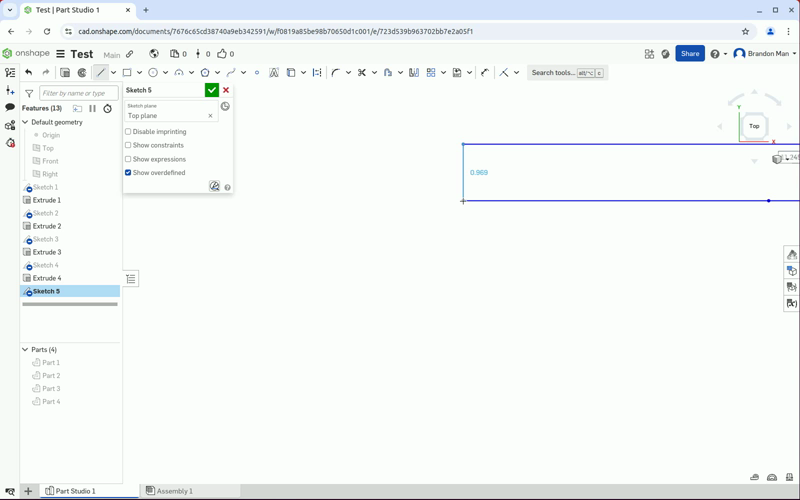
key_up(shift)
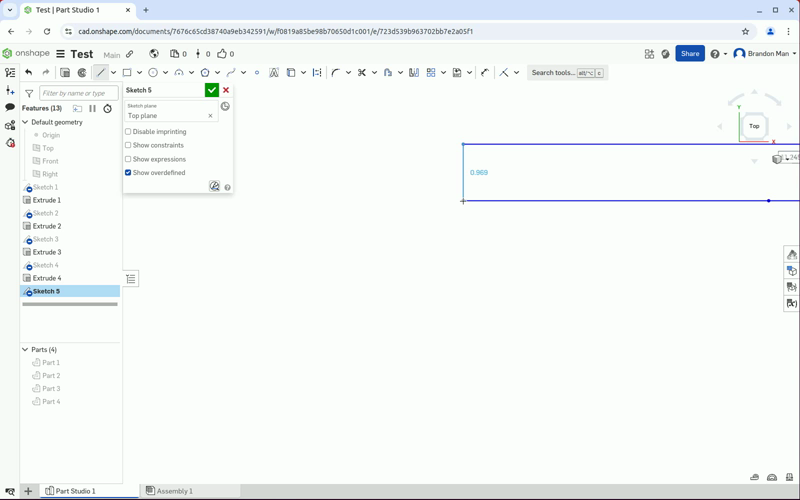
click(463, 200)
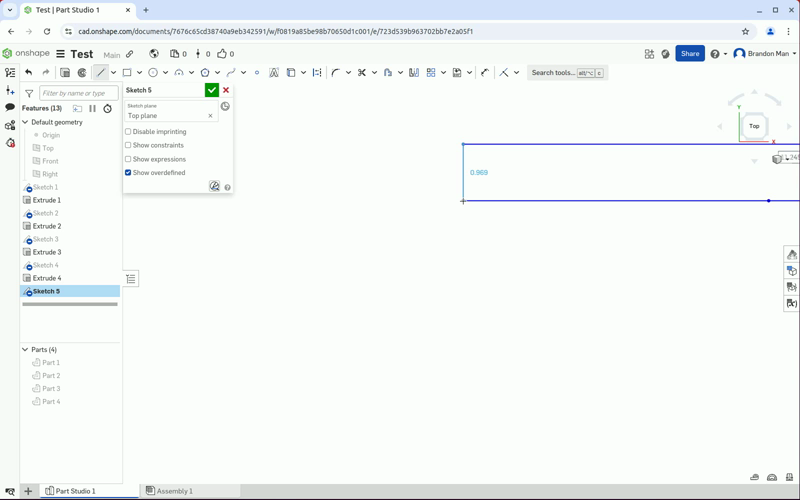
scroll(-6)
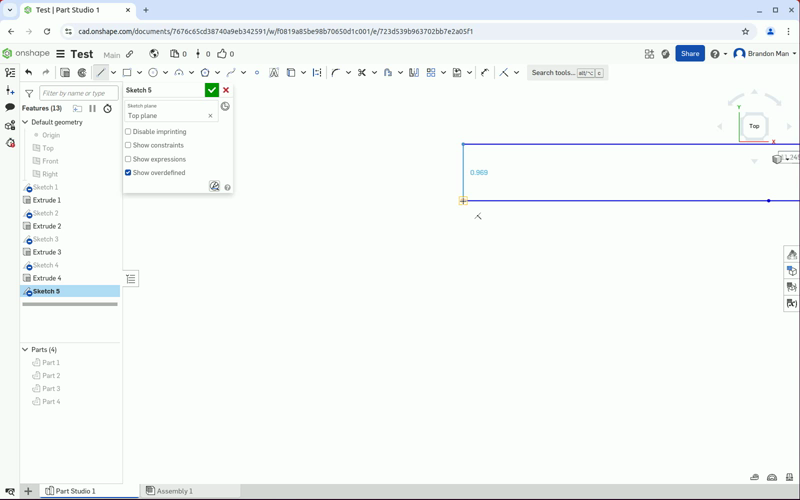
scroll(-6)
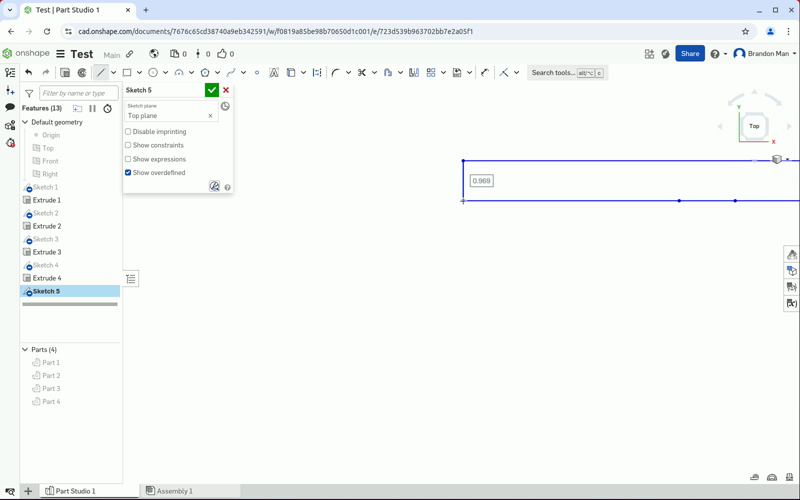
scroll(-6)
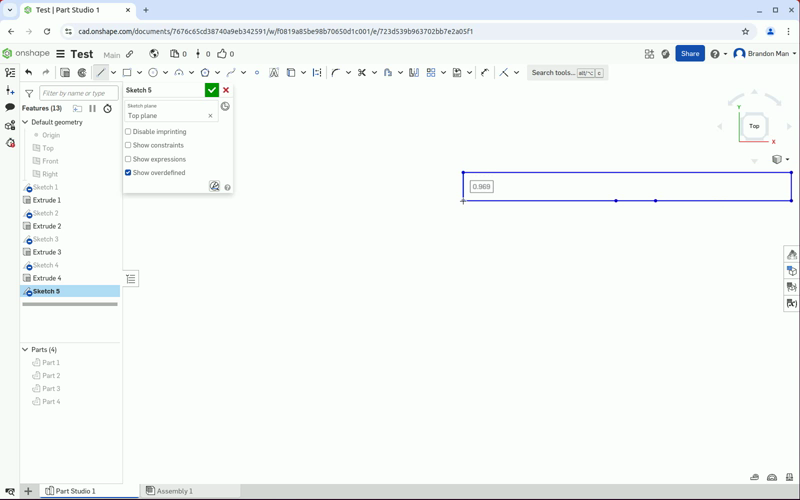
scroll(-6)
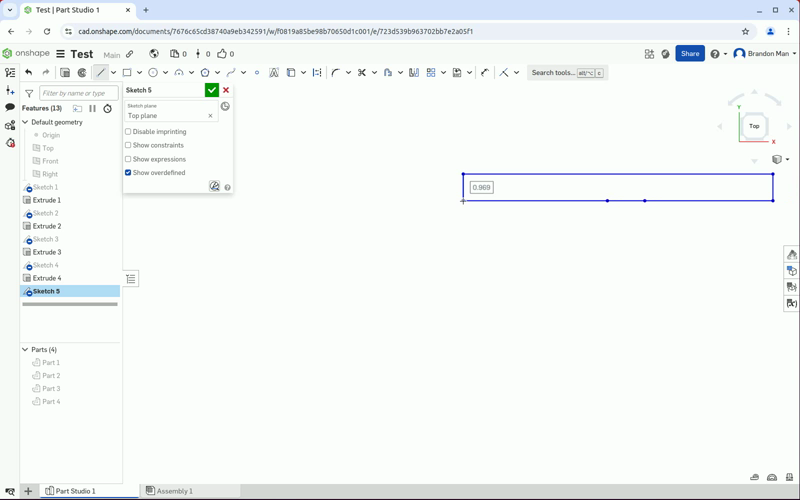
scroll(-6)
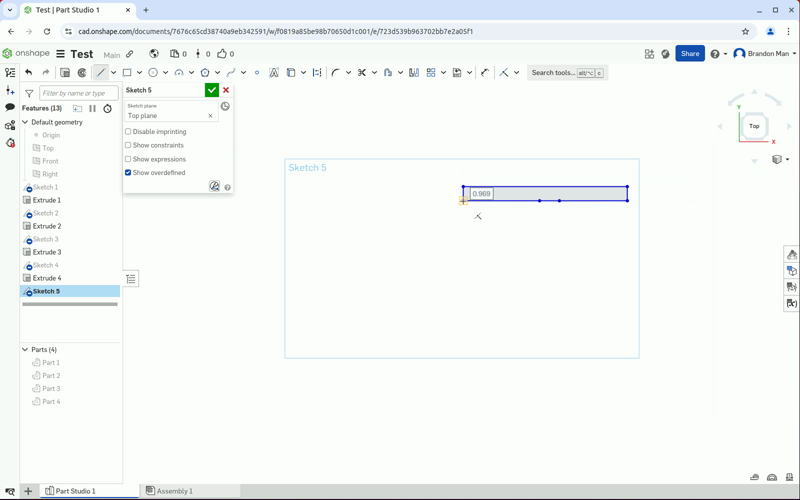
scroll(-6)
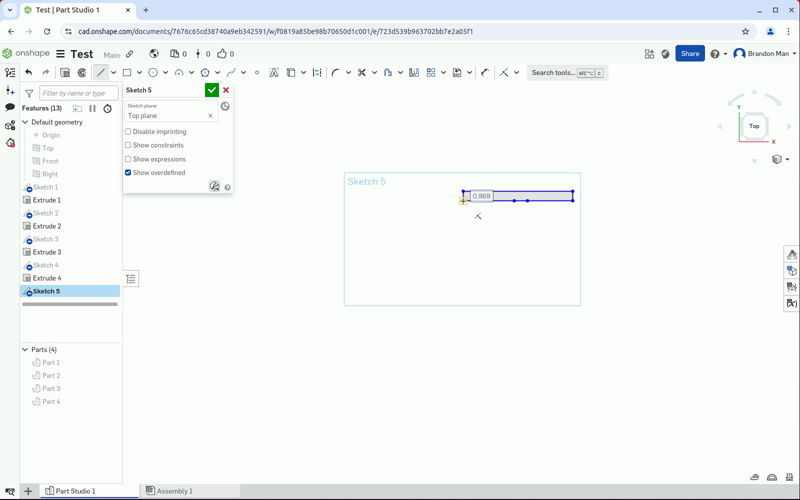
scroll(-6)
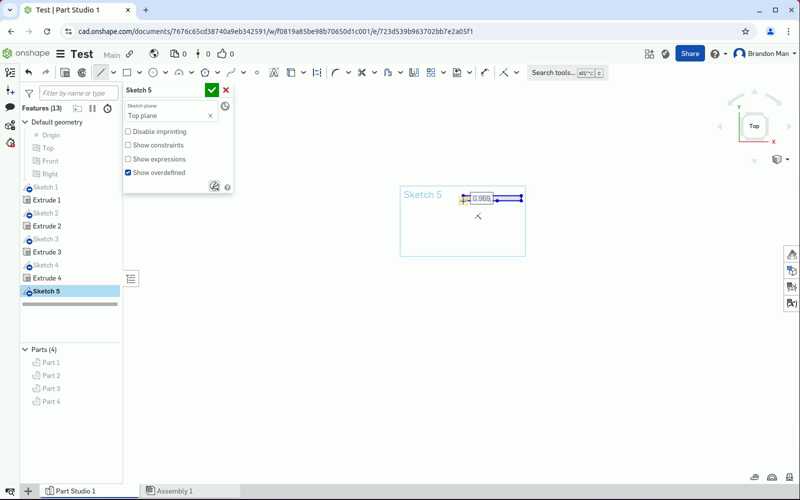
key(esc)
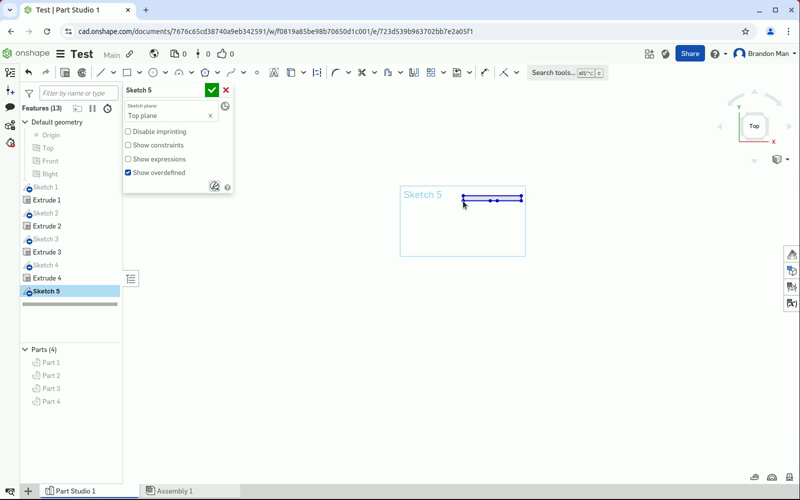
mouse_move(485, 199)
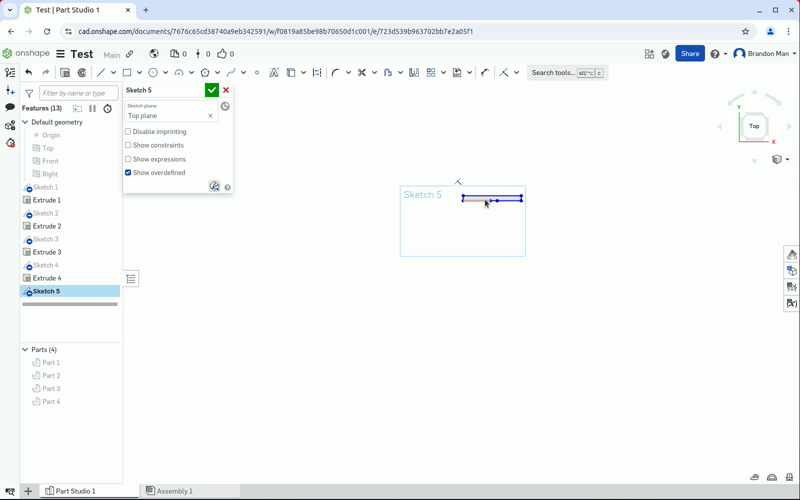
scroll(6)
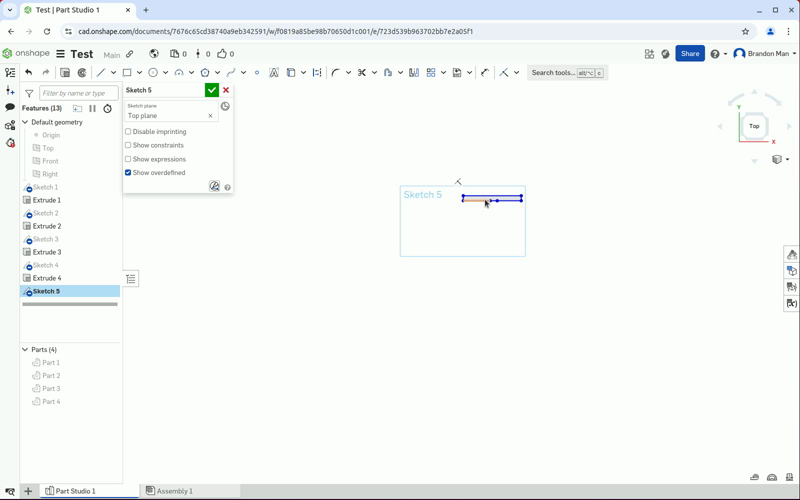
scroll(6)
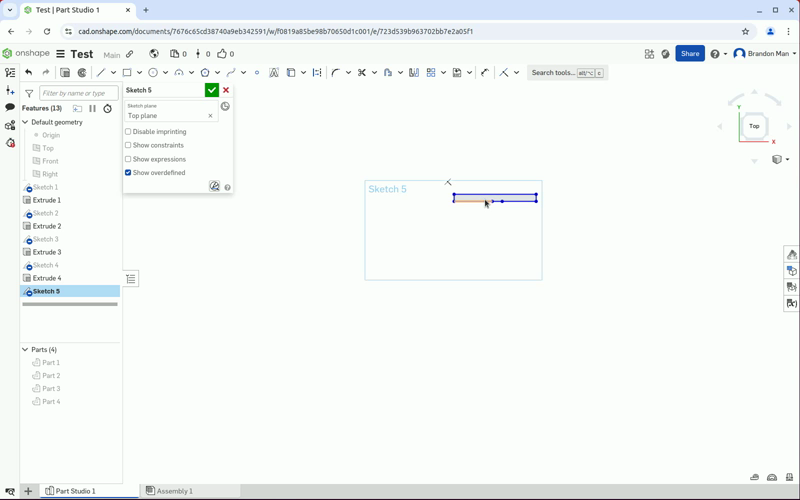
scroll(6)
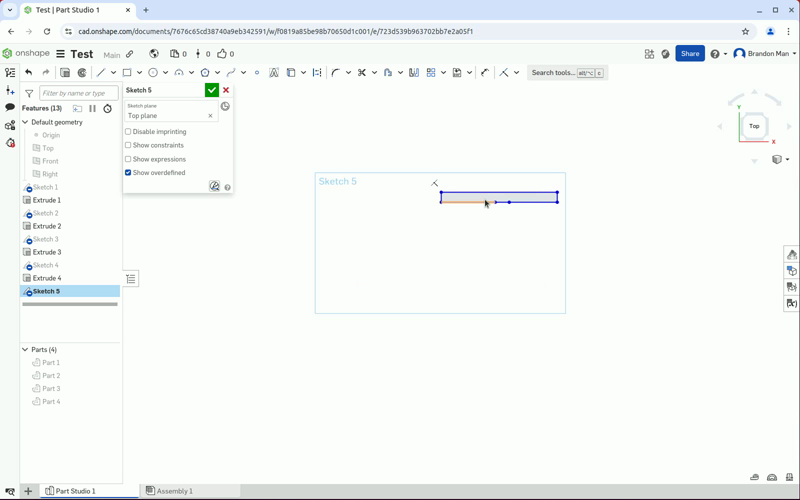
scroll(6)
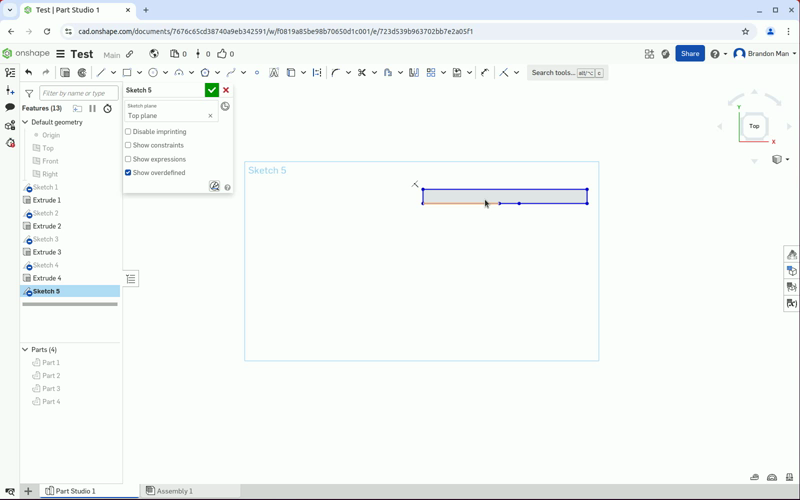
scroll(6)
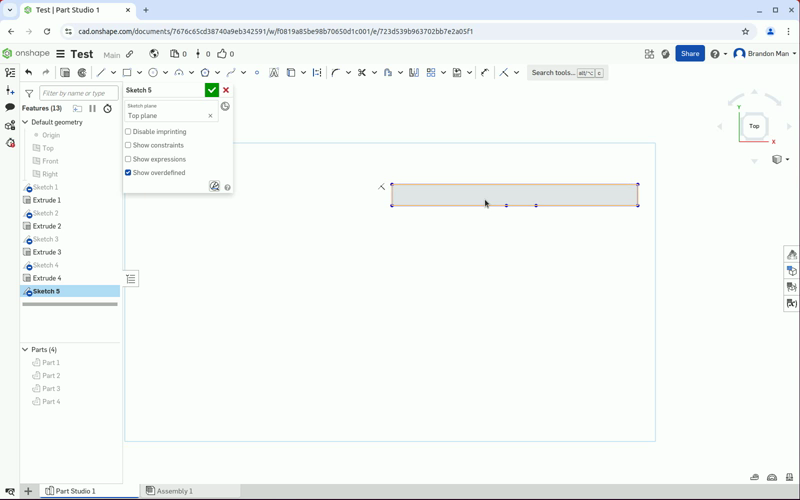
scroll(6)
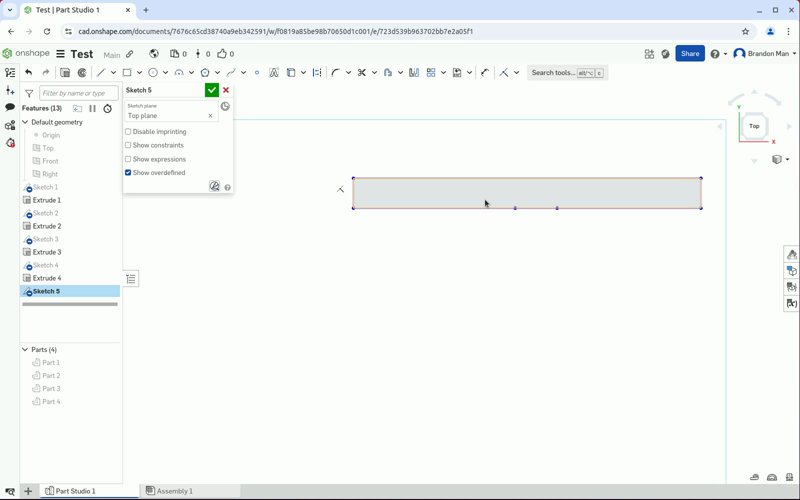
scroll(6)
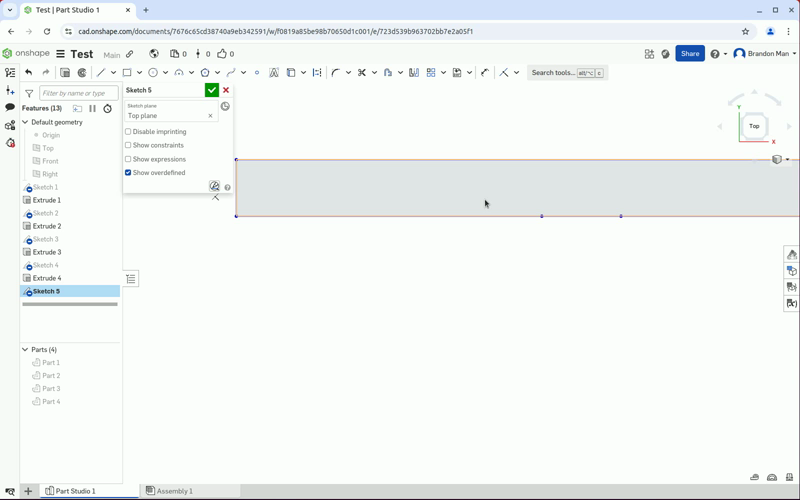
click(485, 199)
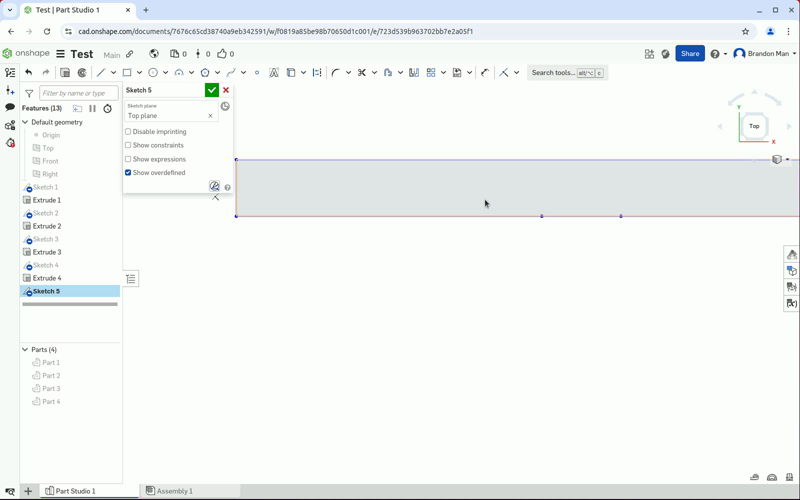
scroll(-6)
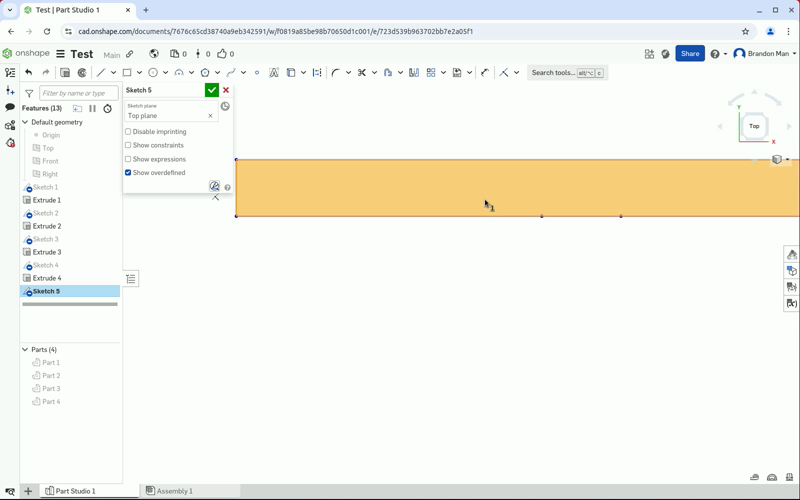
scroll(-6)
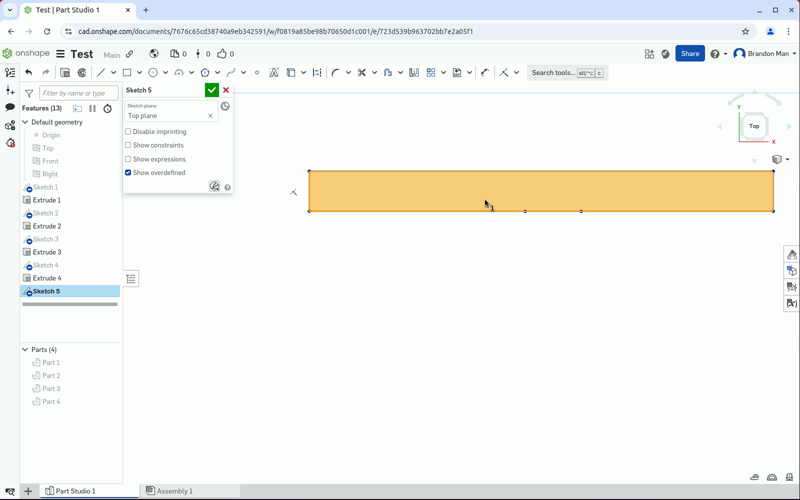
scroll(-6)
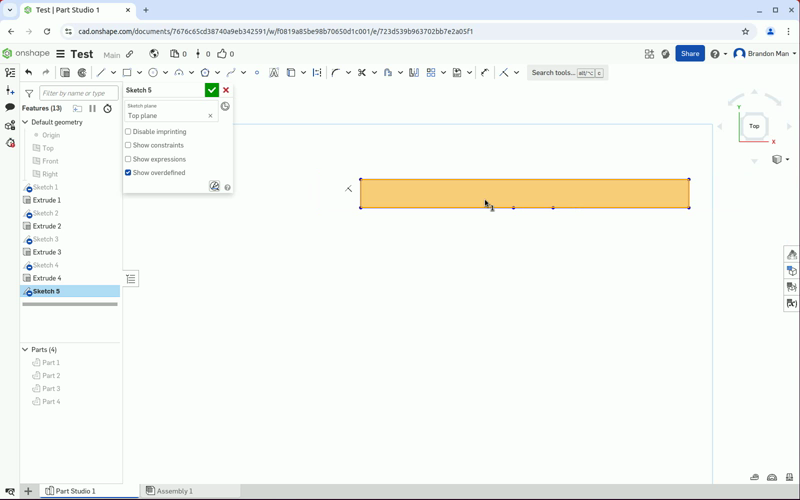
scroll(-6)
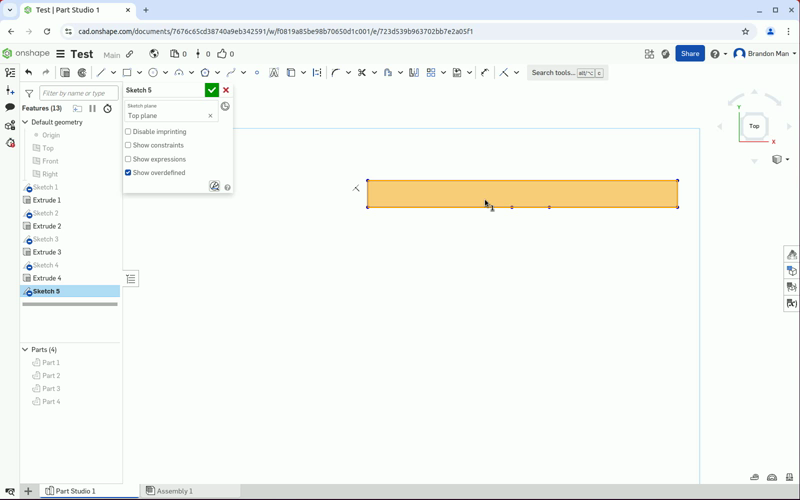
scroll(-6)
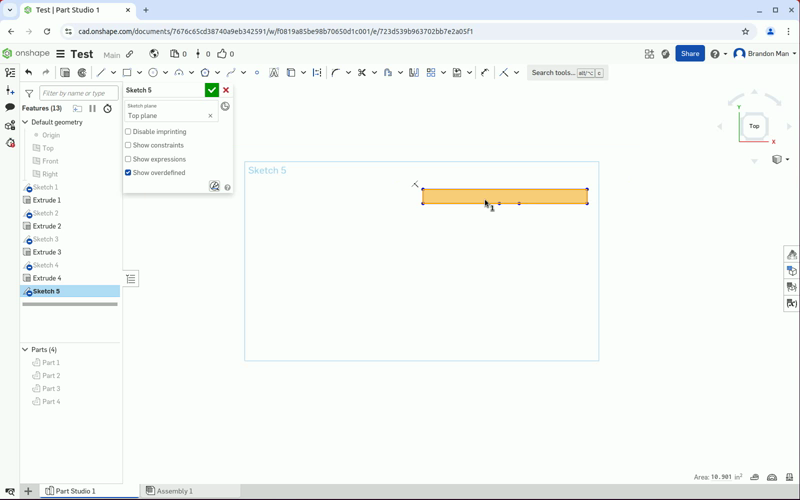
scroll(-6)
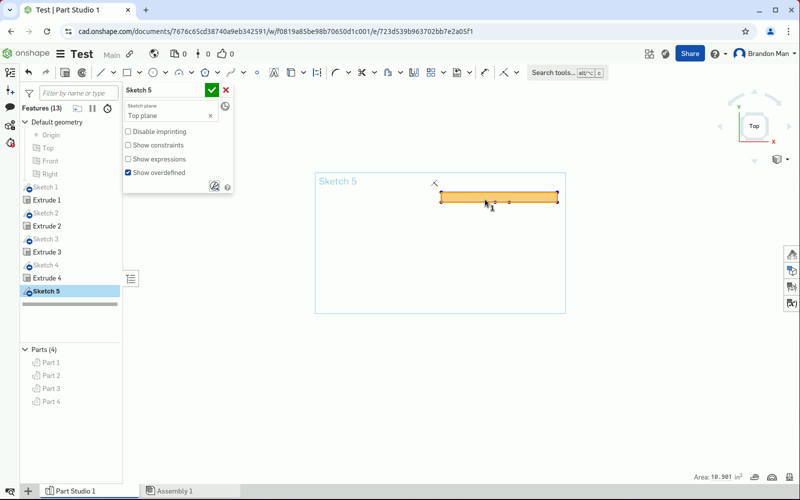
scroll(-6)
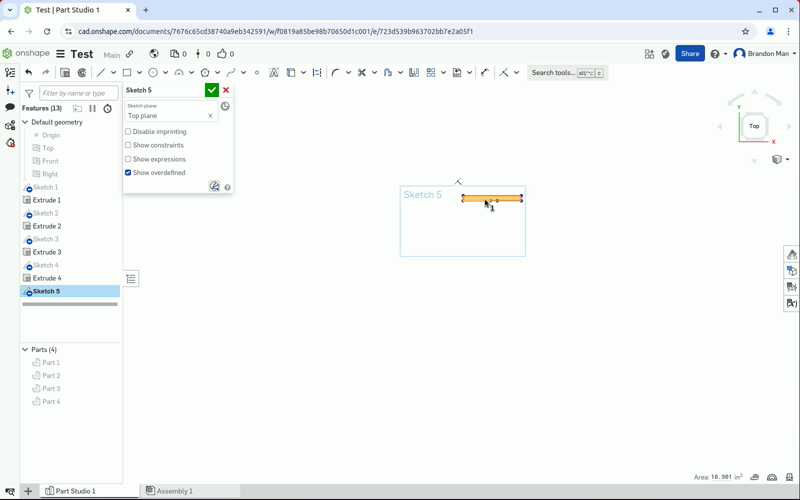
mouse_move(73, 352)
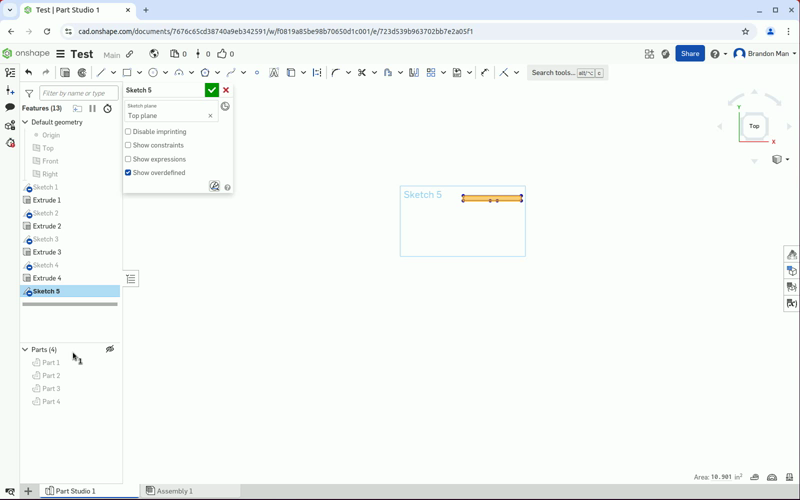
key(shift+y)
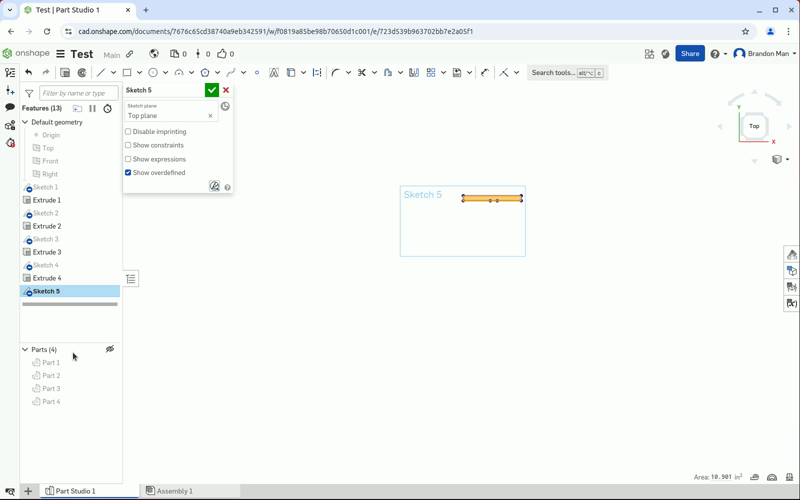
key(shift+e)
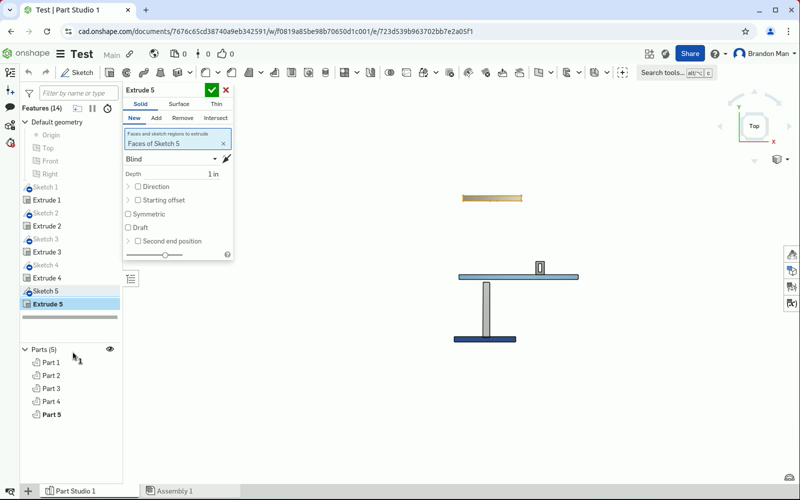
mouse_move(143, 106)
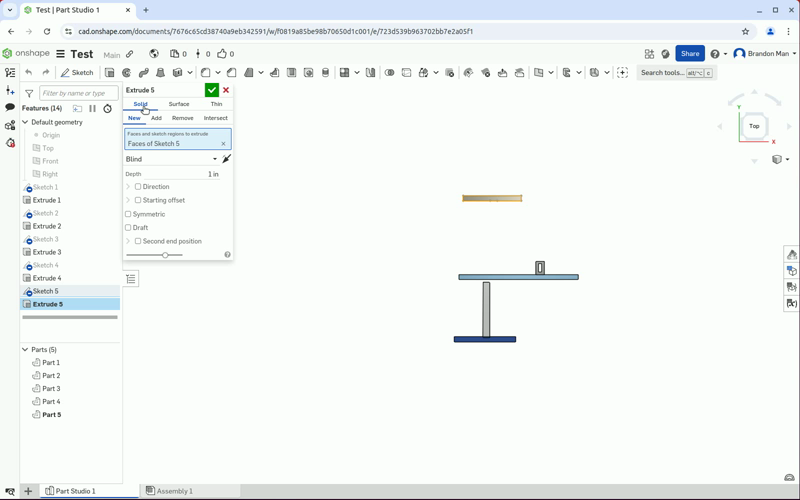
click(143, 106)
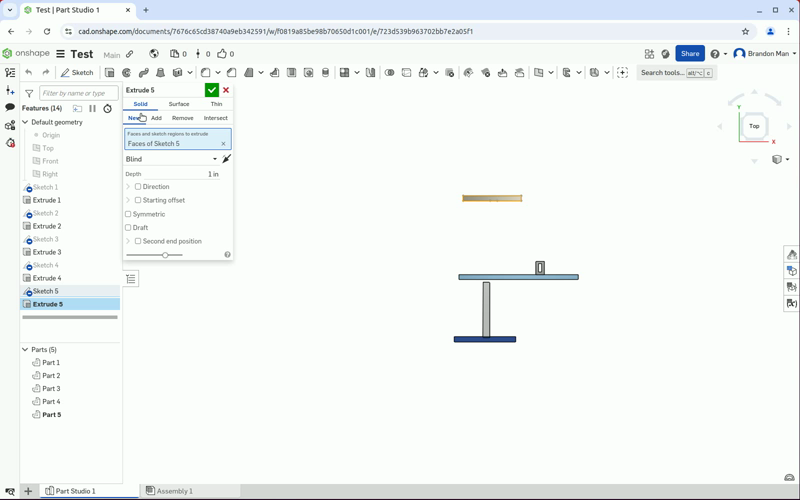
mouse_move(137, 120)
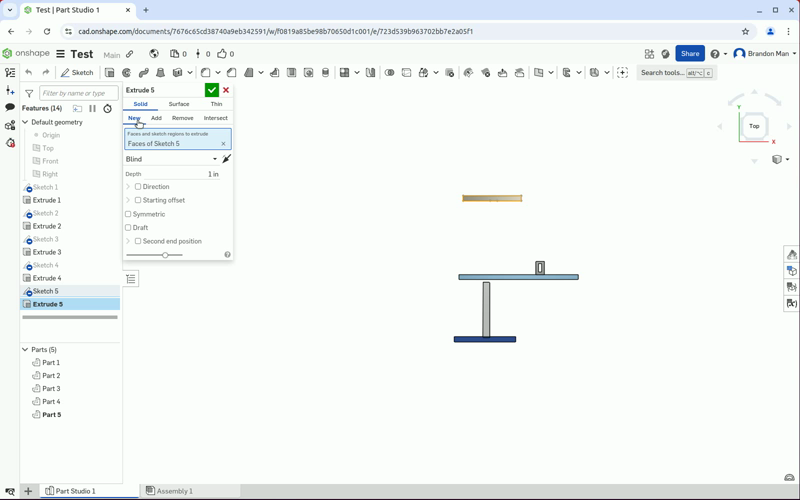
click(137, 120)
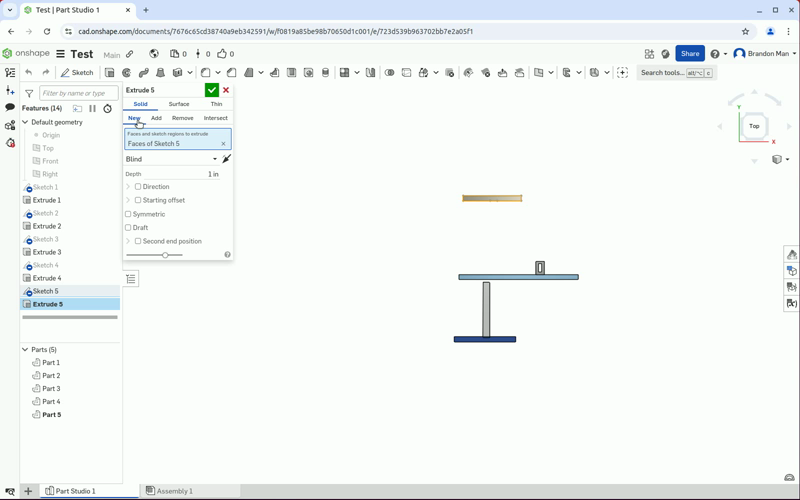
key(tab, 4)
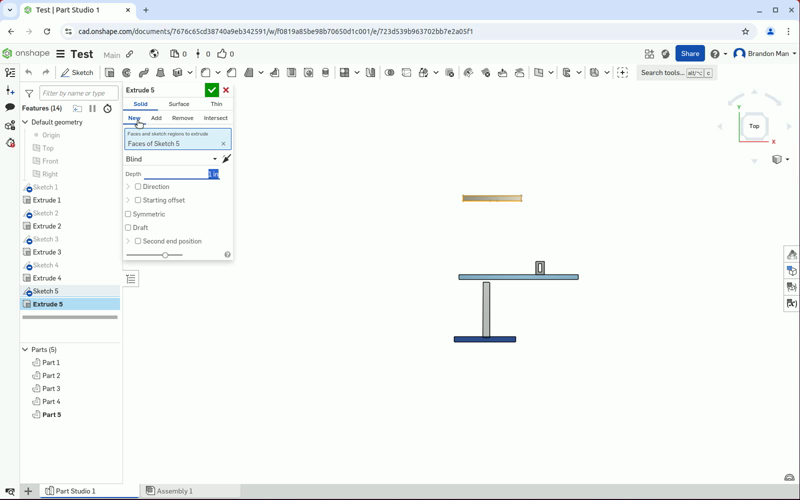
text(0.241)
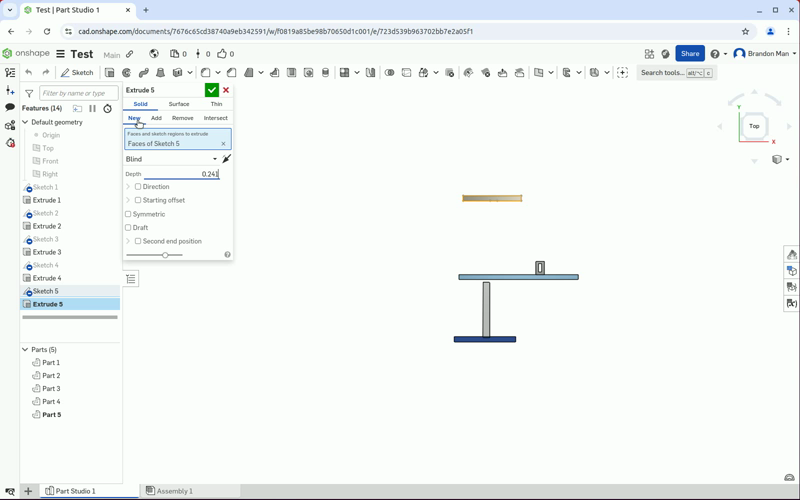
key(enter)
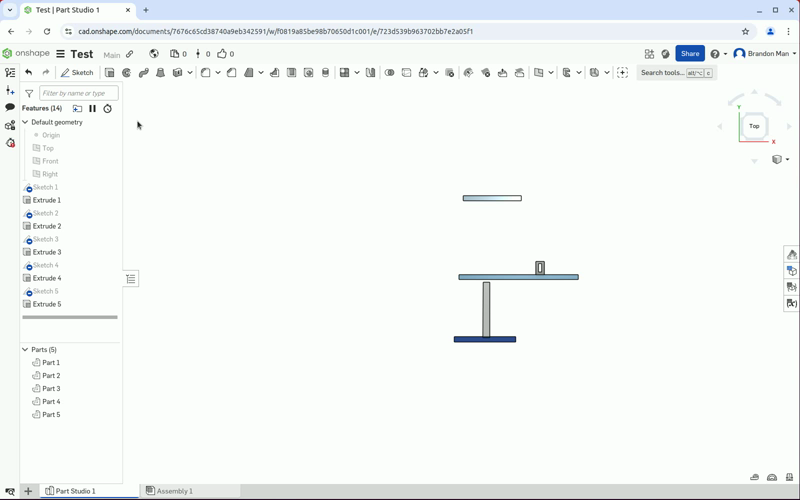
key(shift+h)
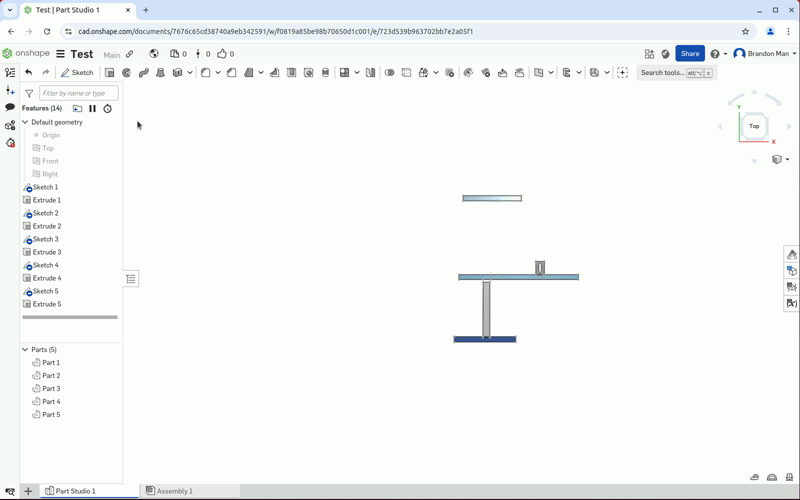
key(shift+h)
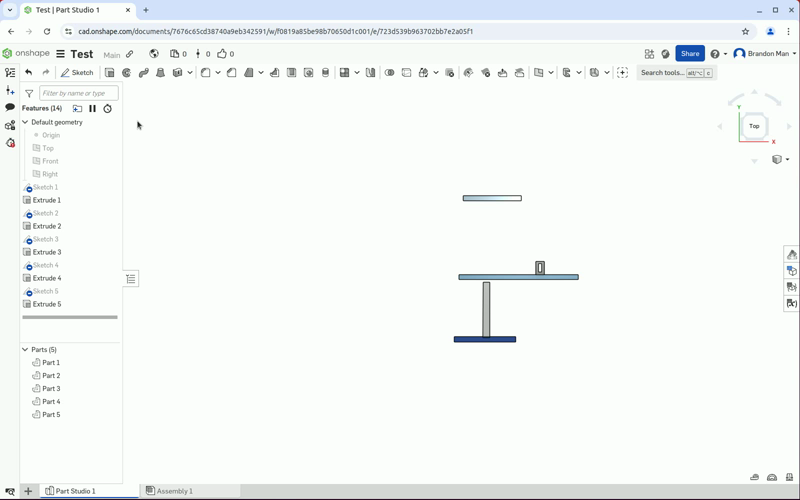
mouse_move(73, 189)
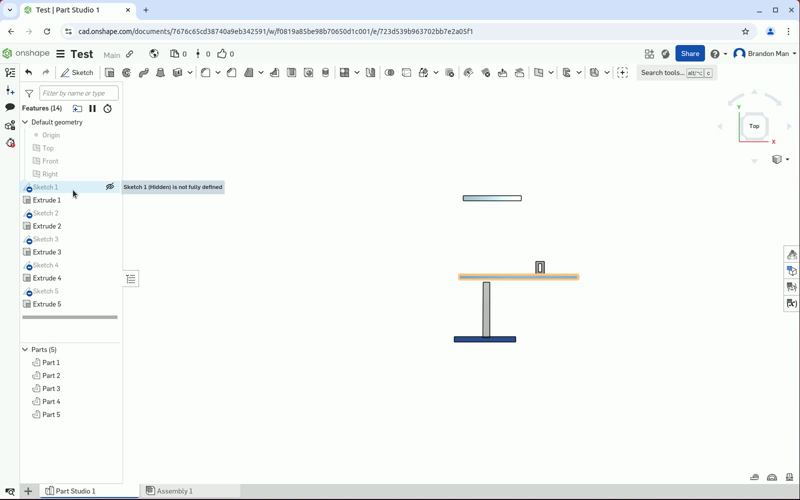
click(73, 189)
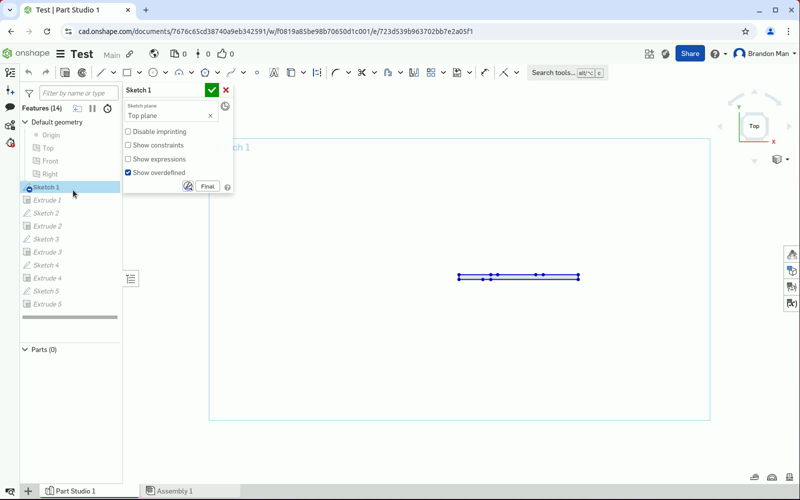
mouse_move(229, 92)
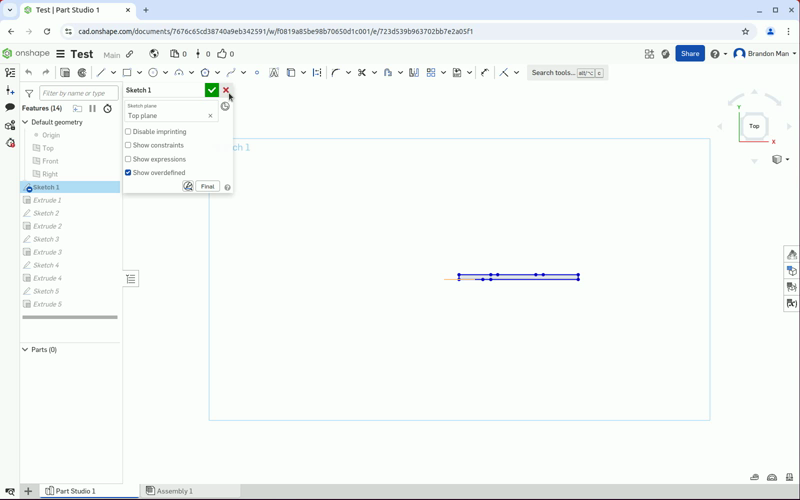
click(229, 92)
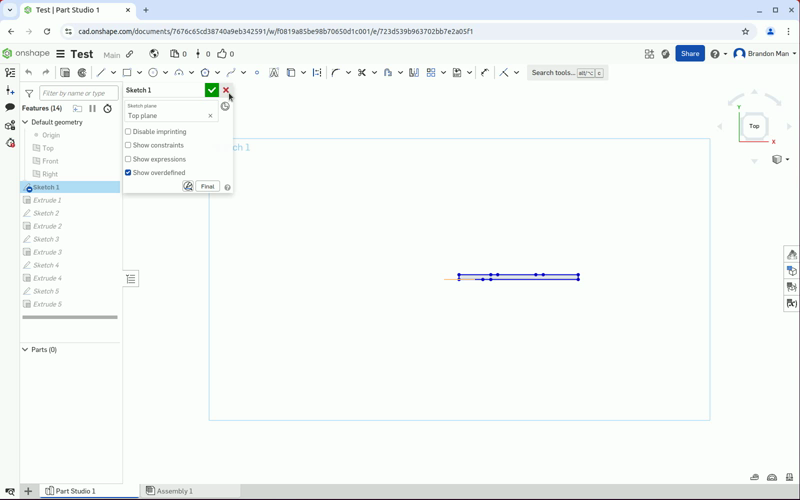
key(shift+s)
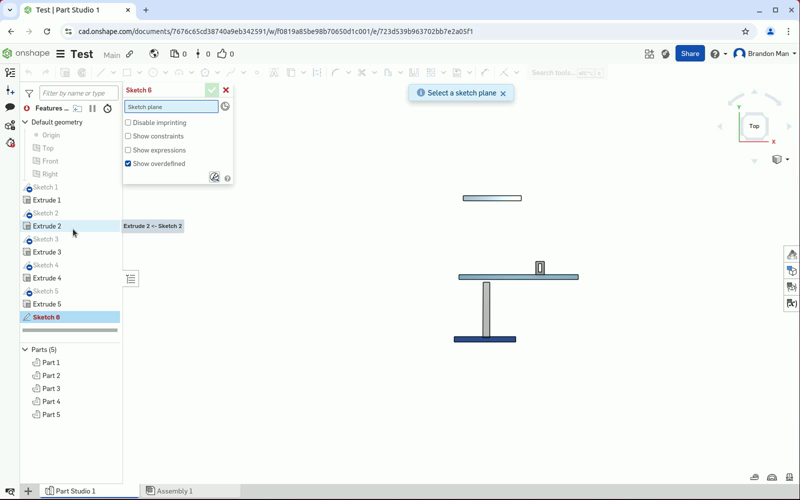
scroll(3)
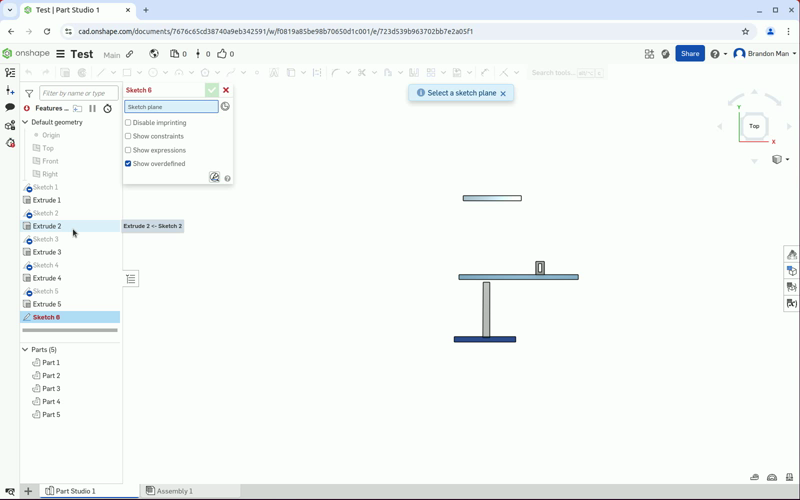
mouse_move(73, 150)
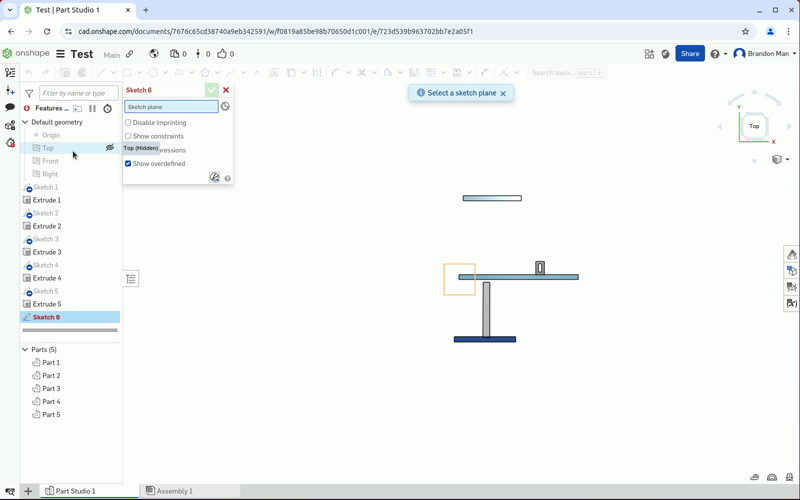
click(73, 150)
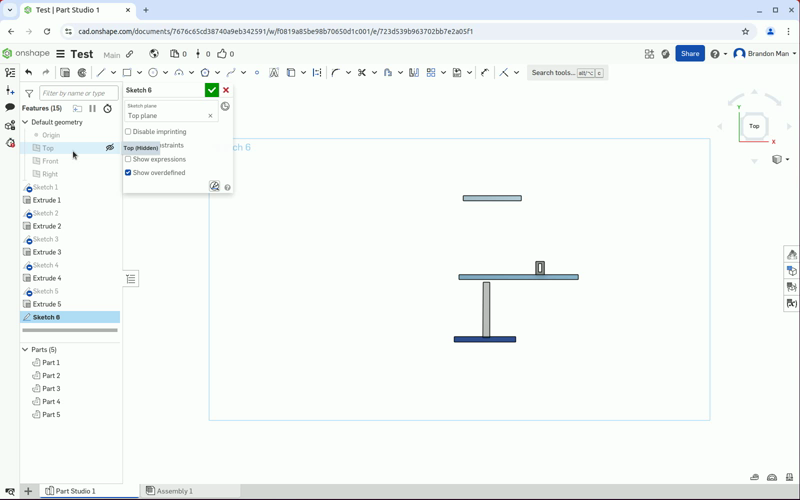
mouse_move(73, 352)
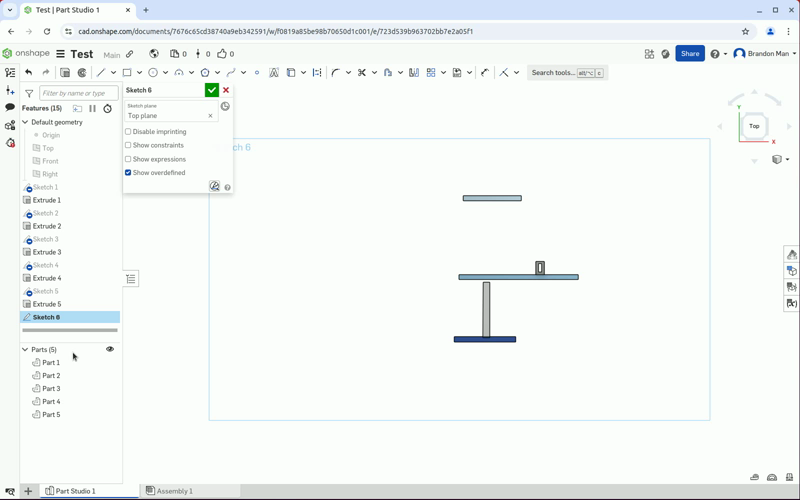
key(y)
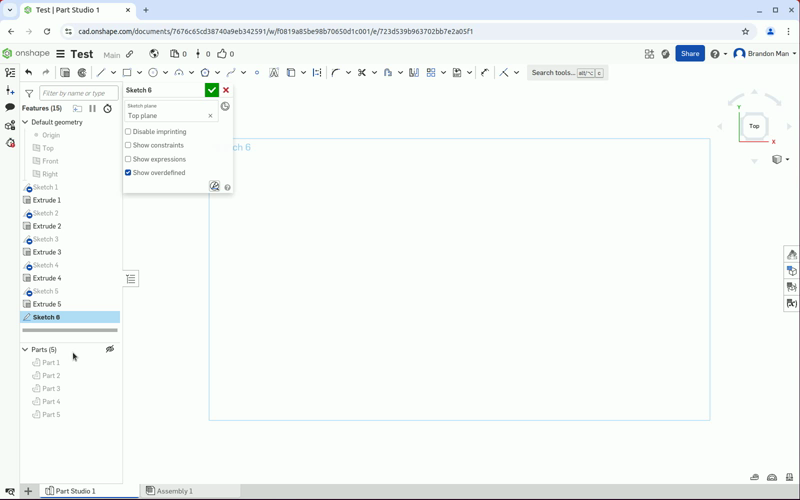
key(l)
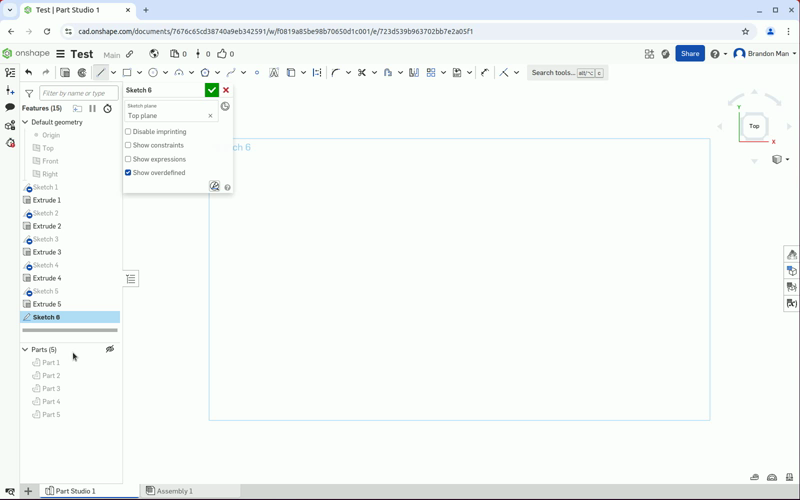
key_down(shift)
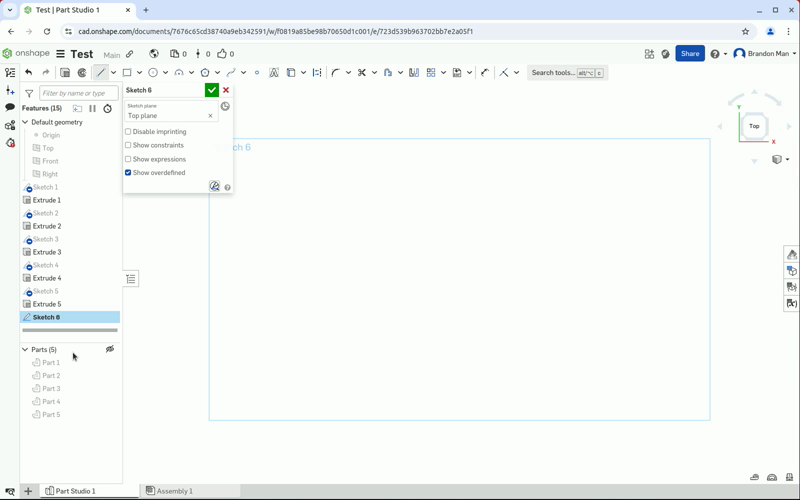
mouse_move(489, 278)
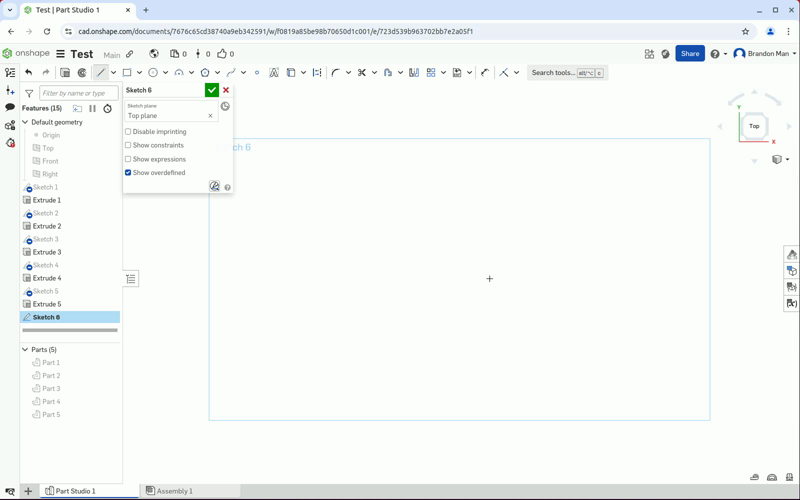
click(489, 278)
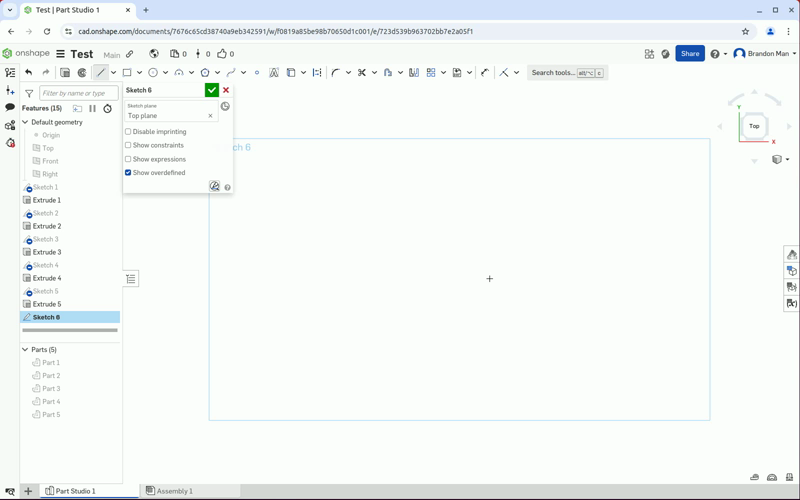
key_up(shift)
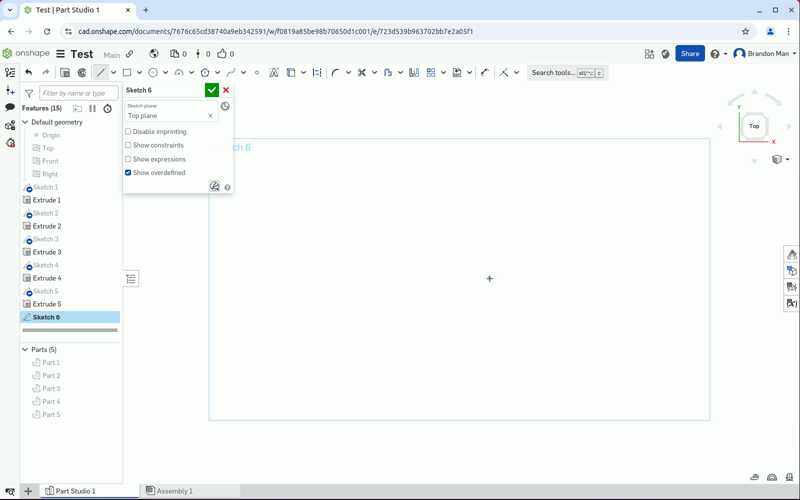
key_down(shift)
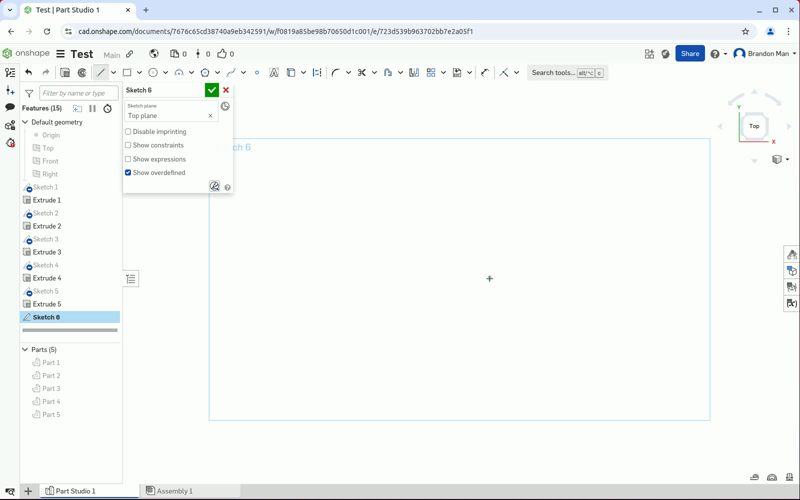
mouse_move(519, 278)
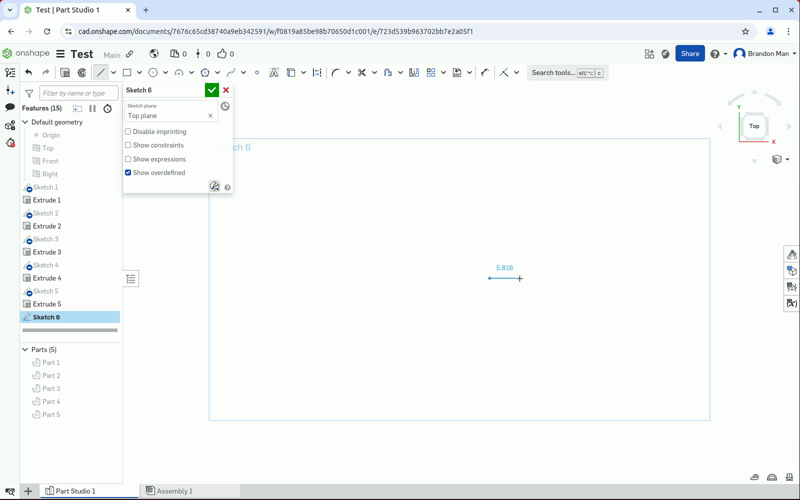
mouse_move(496, 278)
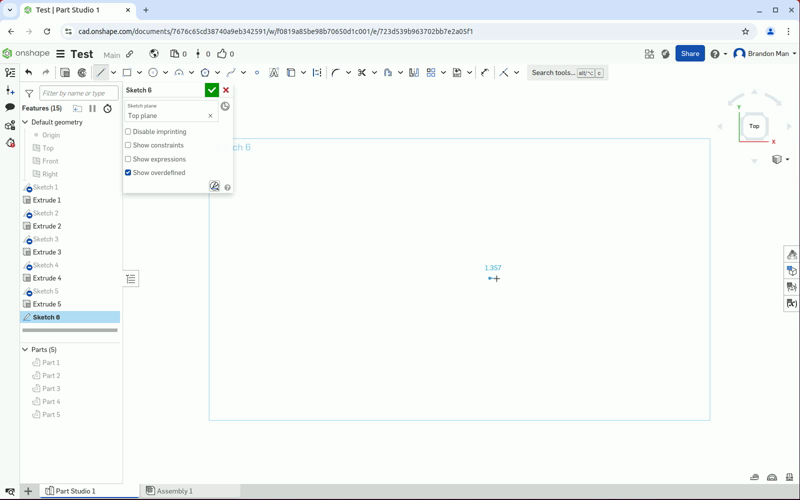
scroll(6)
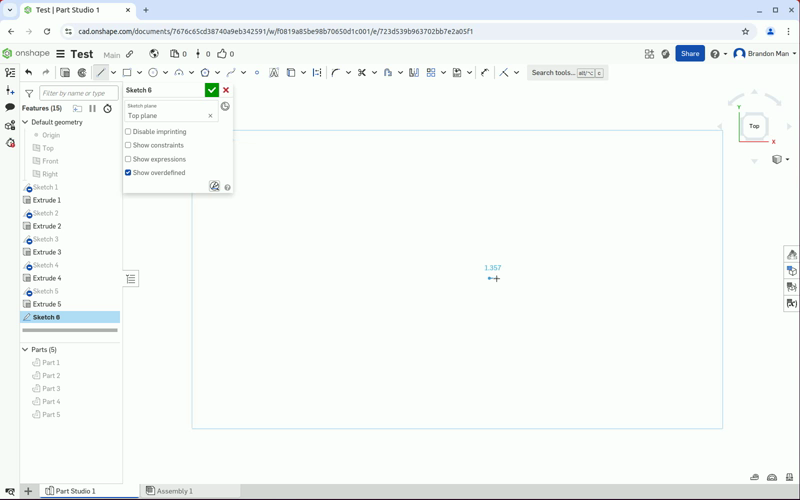
scroll(6)
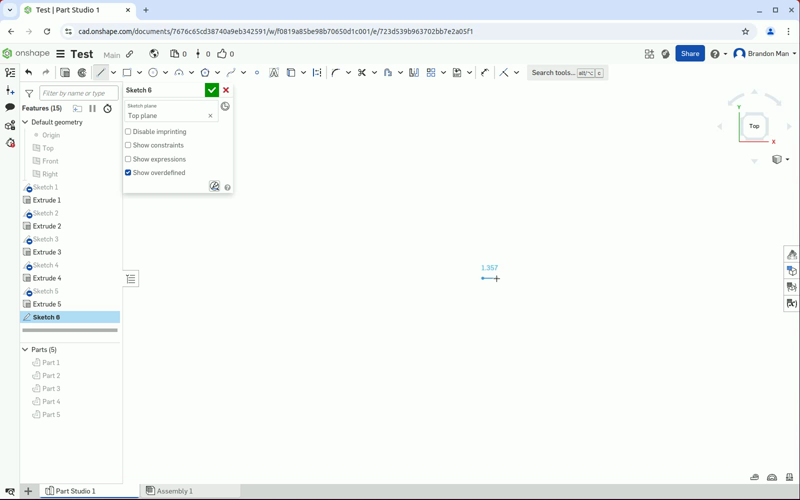
scroll(6)
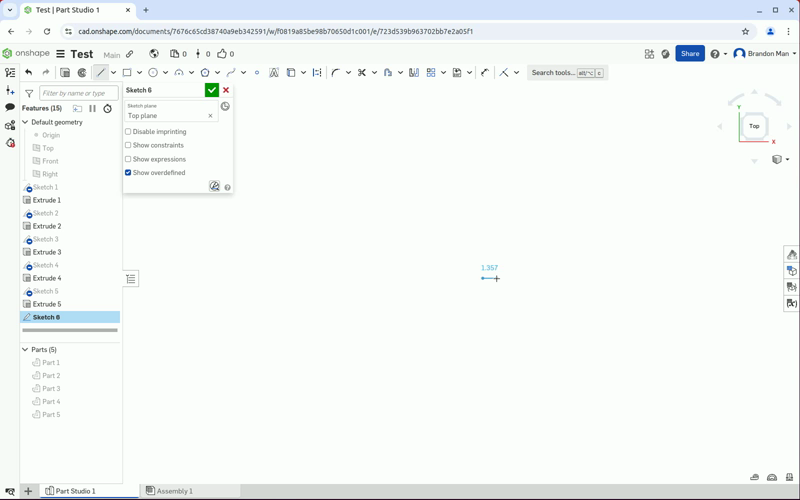
scroll(6)
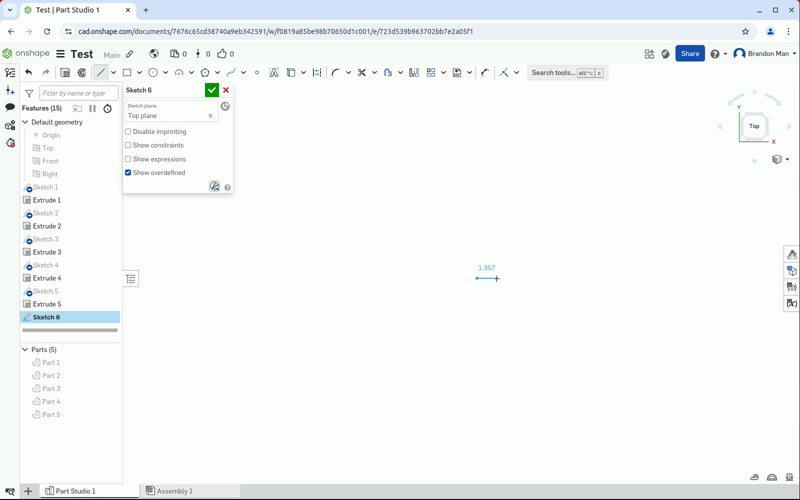
scroll(6)
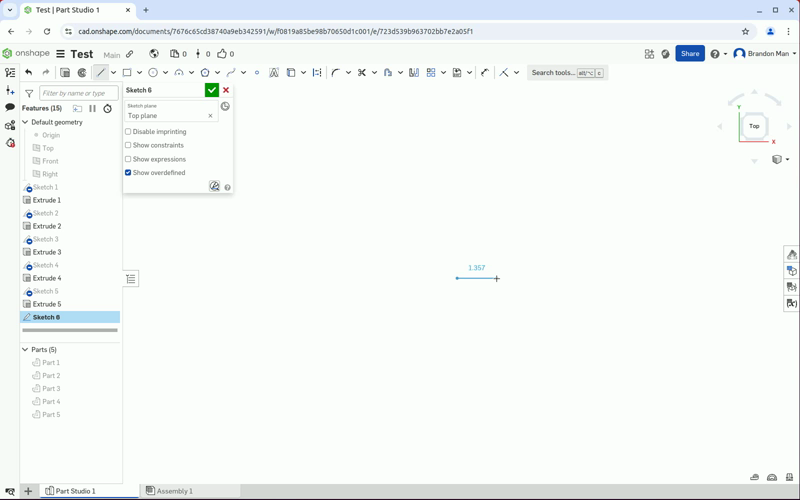
scroll(6)
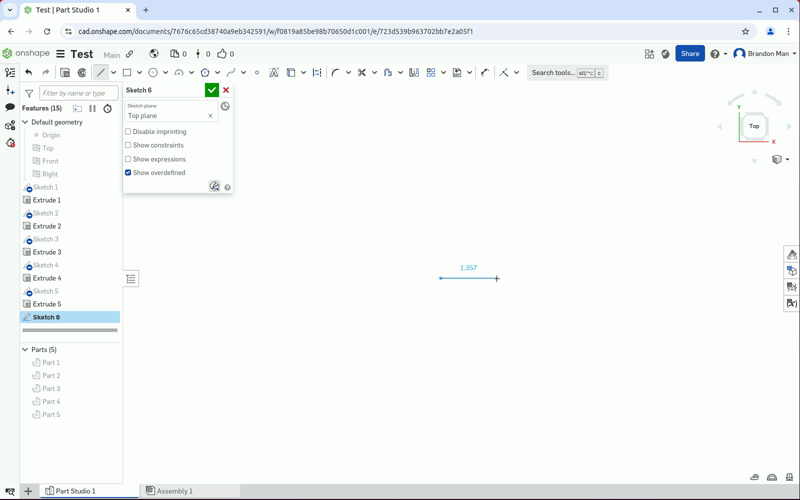
scroll(6)
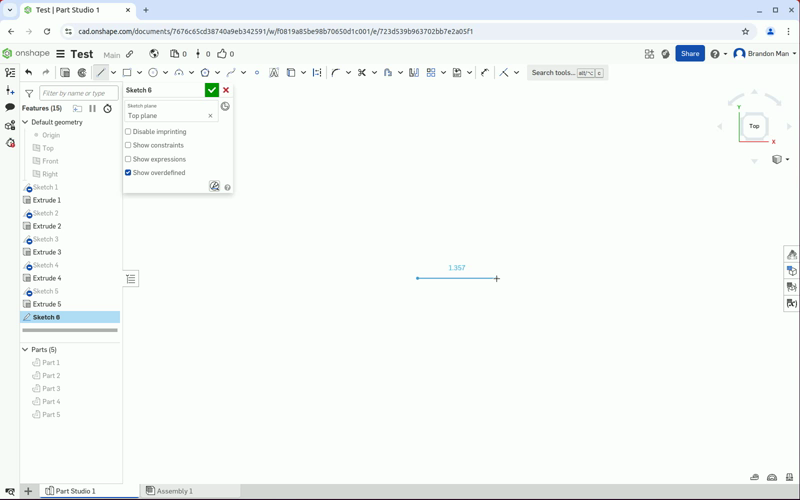
click(496, 278)
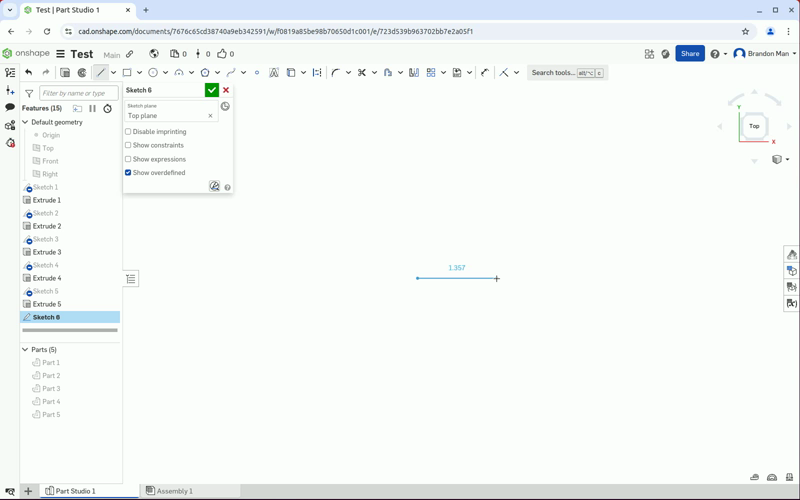
scroll(-6)
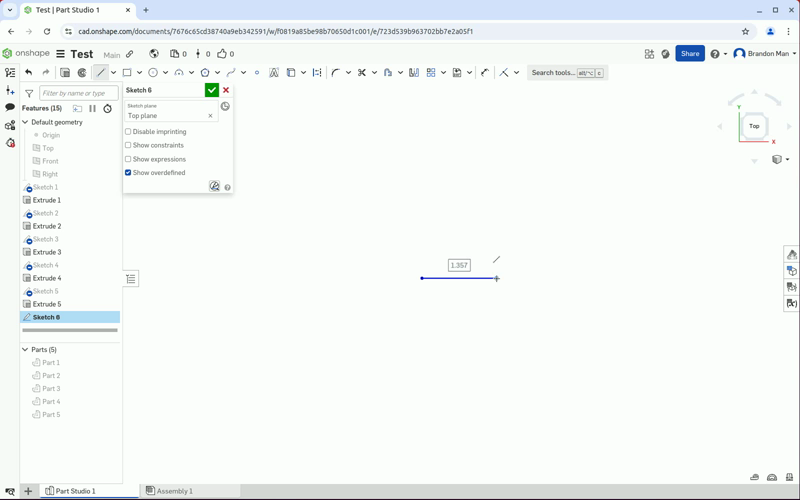
scroll(-6)
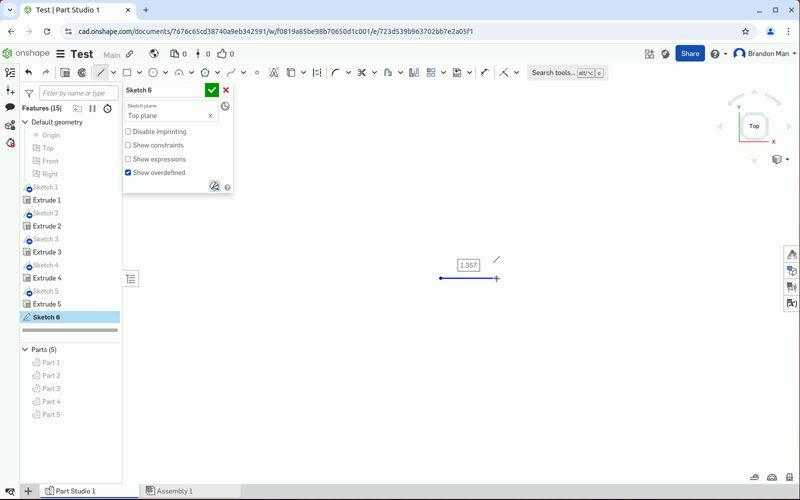
scroll(-6)
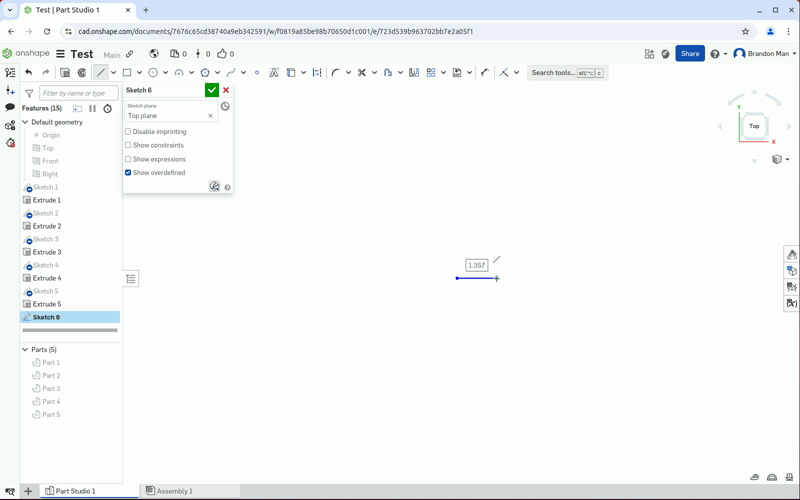
scroll(-6)
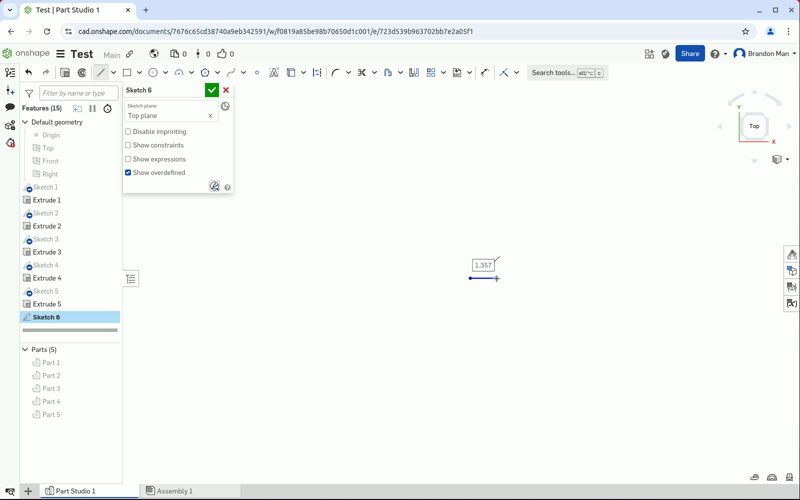
scroll(-6)
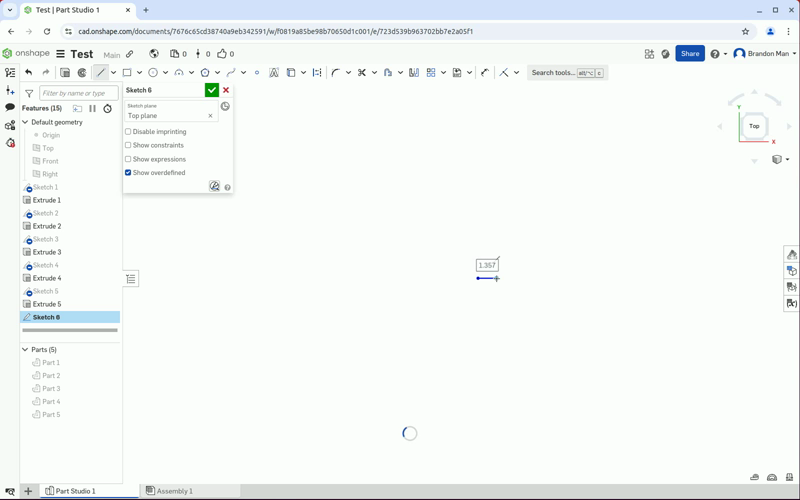
scroll(-6)
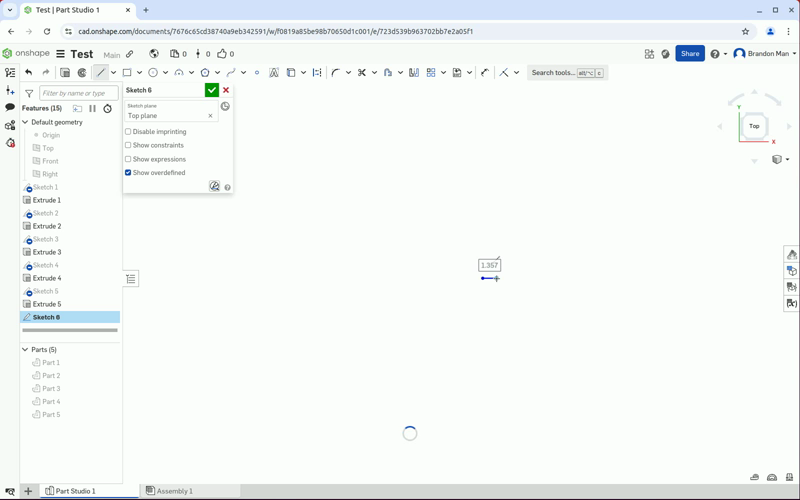
scroll(-6)
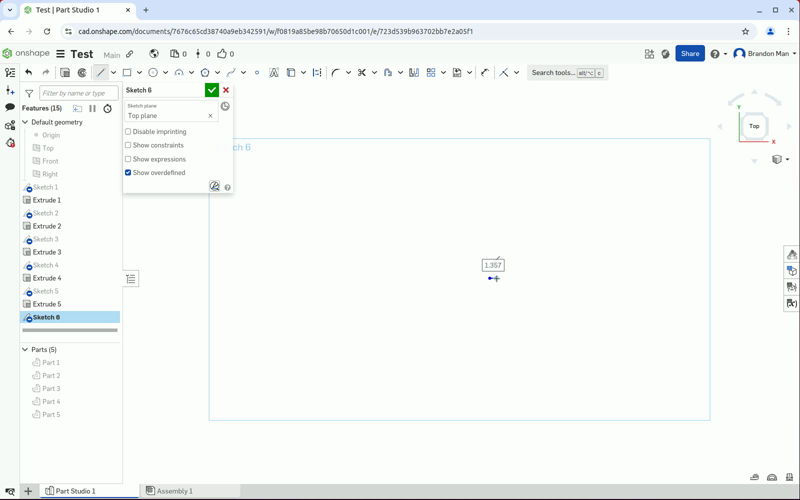
key_up(shift)
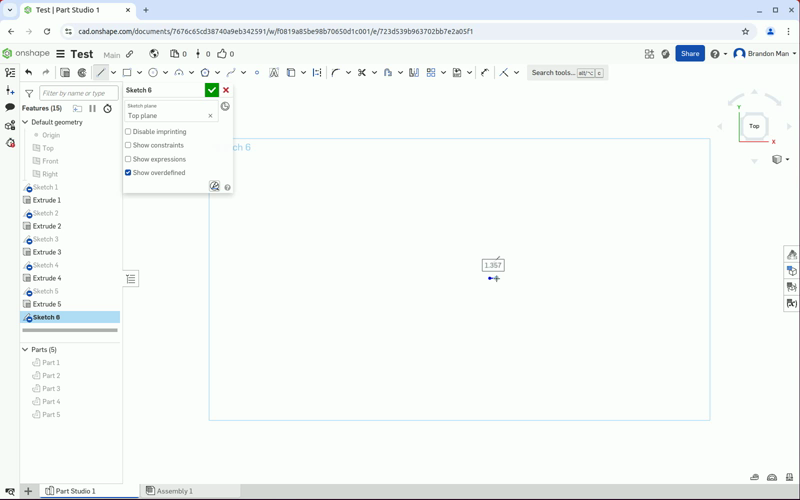
key_down(shift)
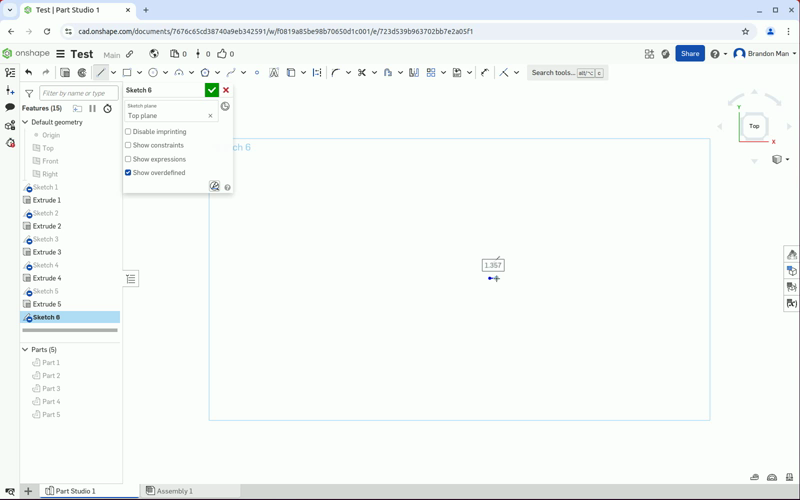
mouse_move(496, 200)
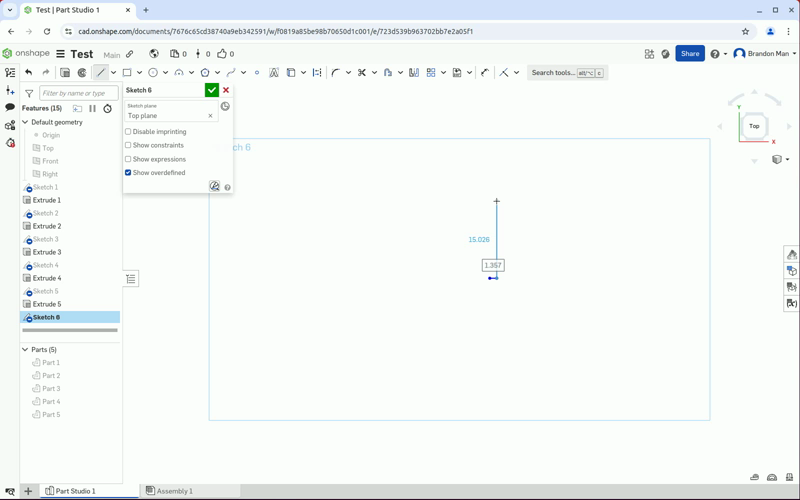
click(496, 200)
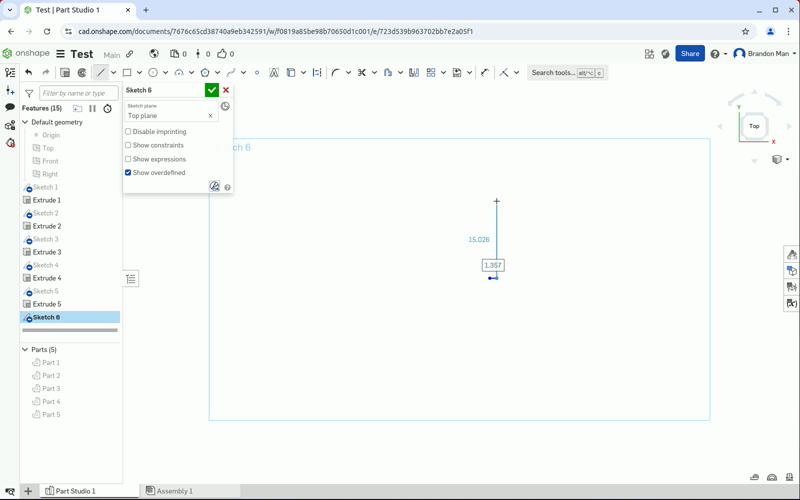
key_up(shift)
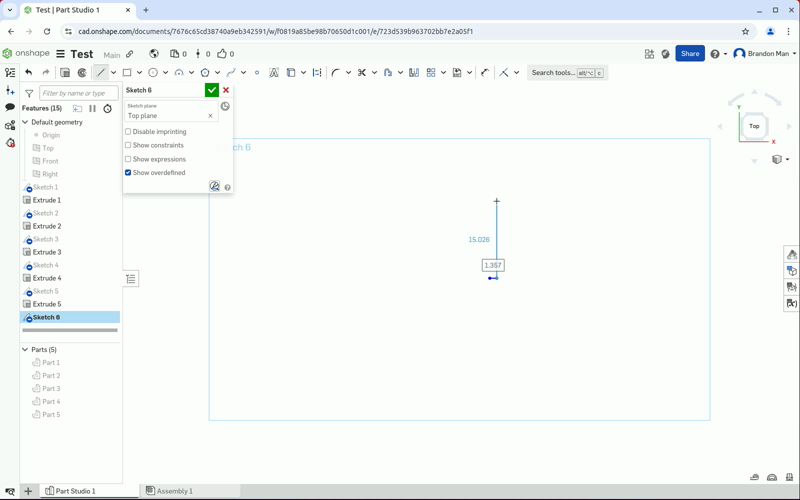
key_down(shift)
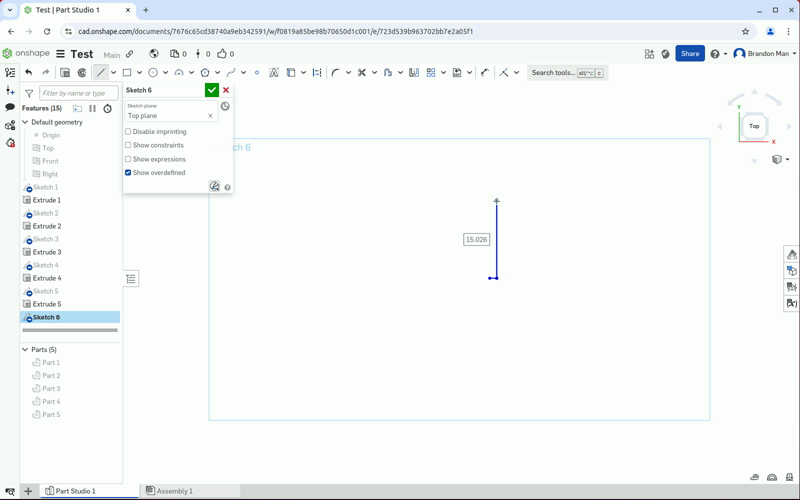
mouse_move(526, 200)
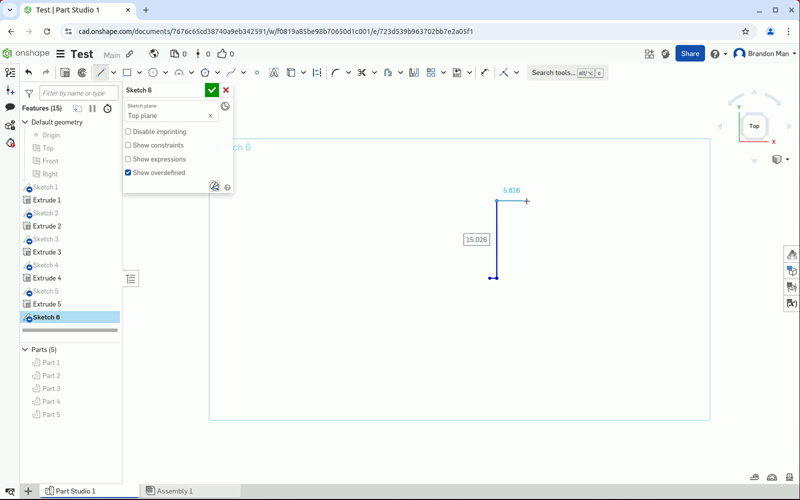
mouse_move(489, 200)
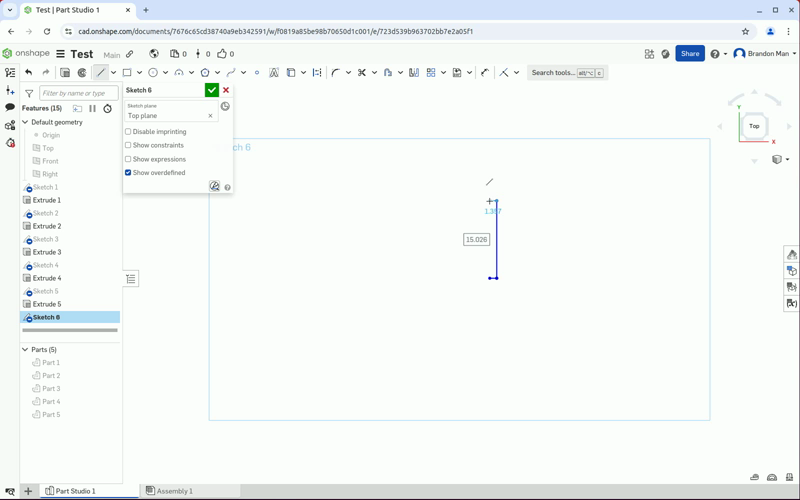
scroll(6)
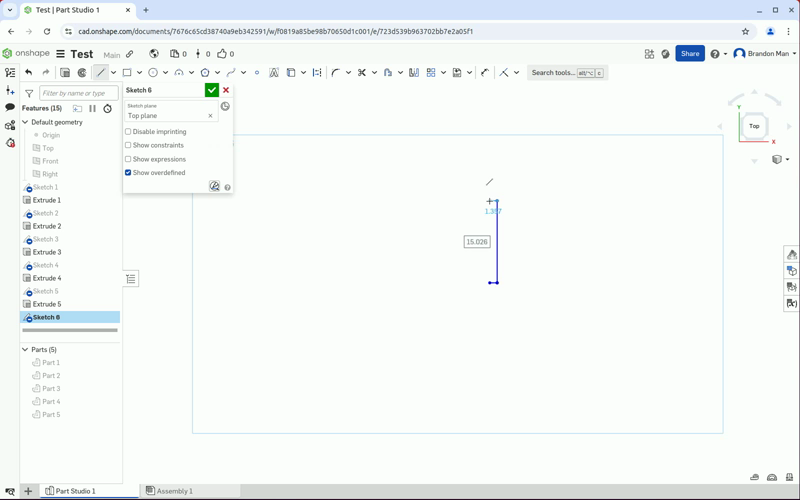
scroll(6)
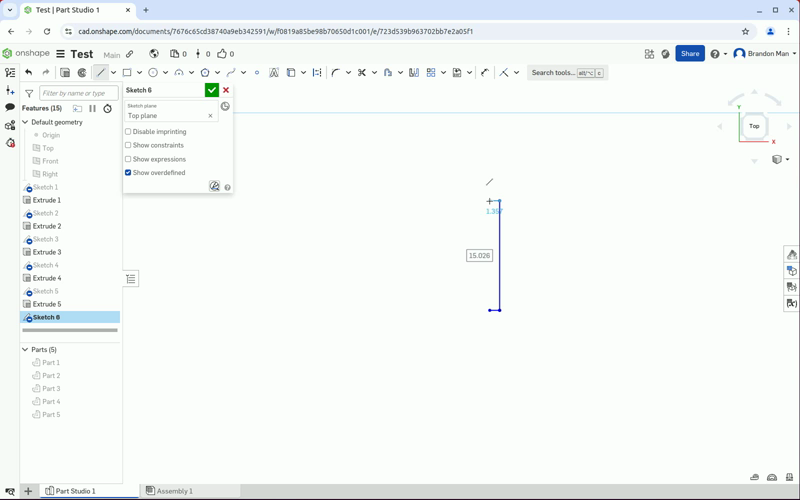
scroll(6)
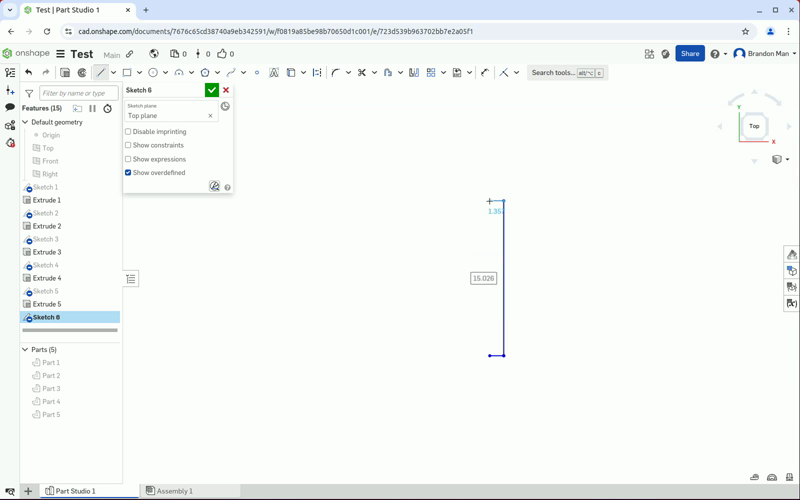
scroll(6)
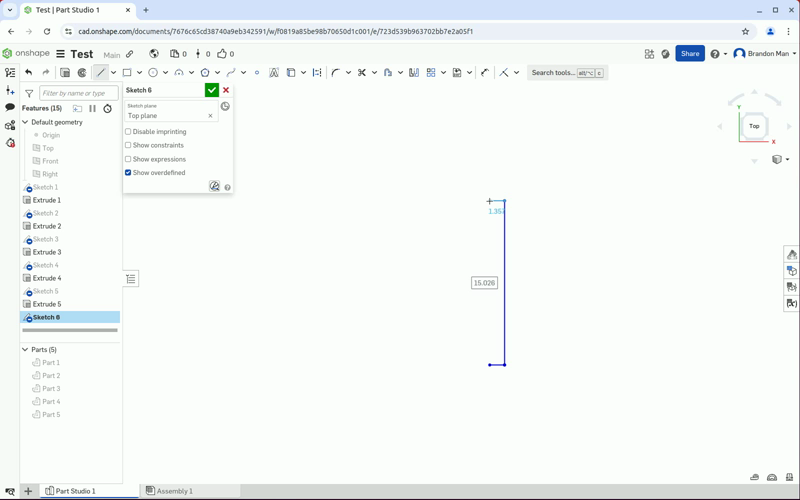
scroll(6)
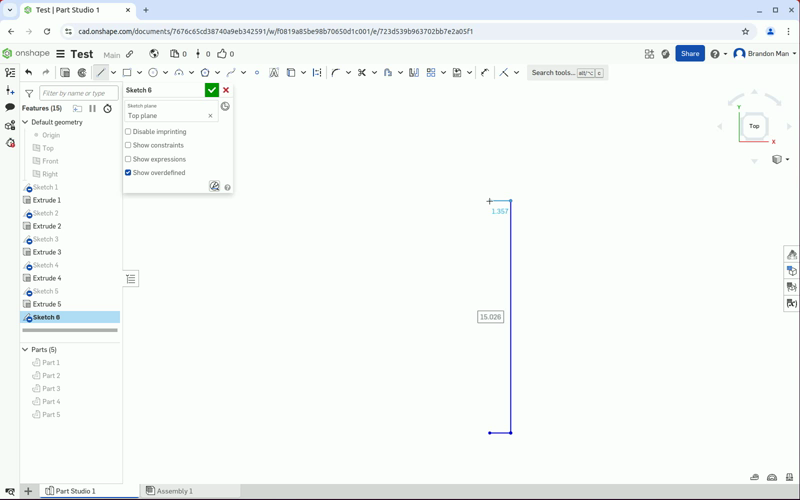
scroll(6)
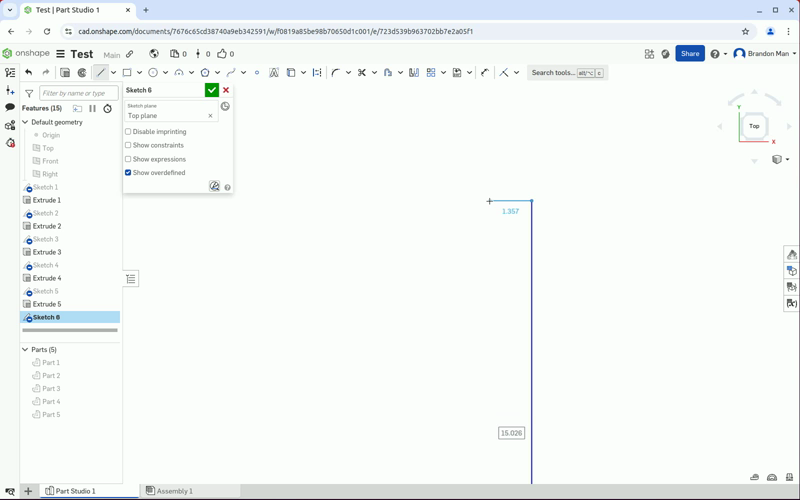
scroll(6)
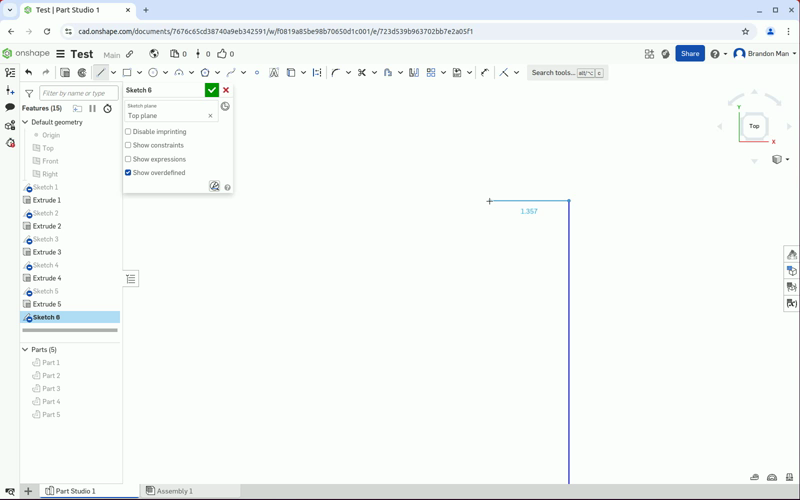
click(489, 200)
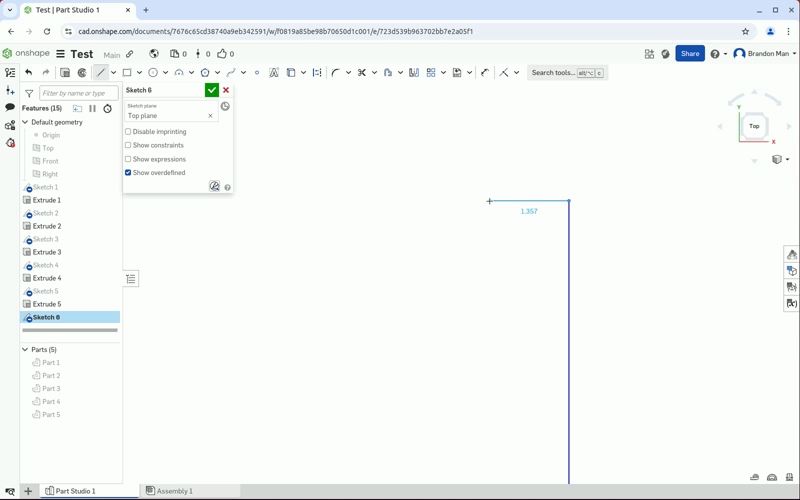
scroll(-6)
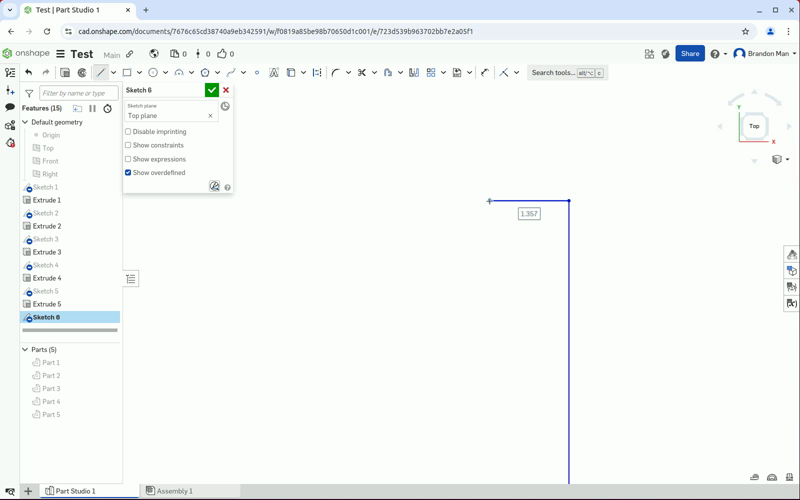
scroll(-6)
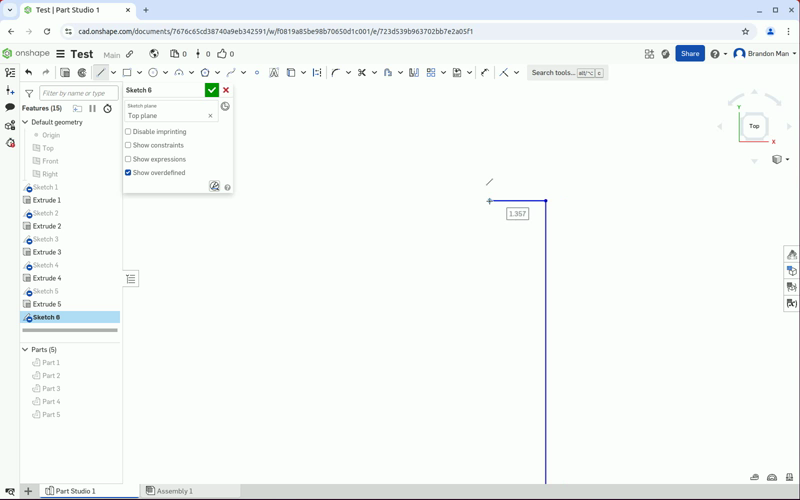
scroll(-6)
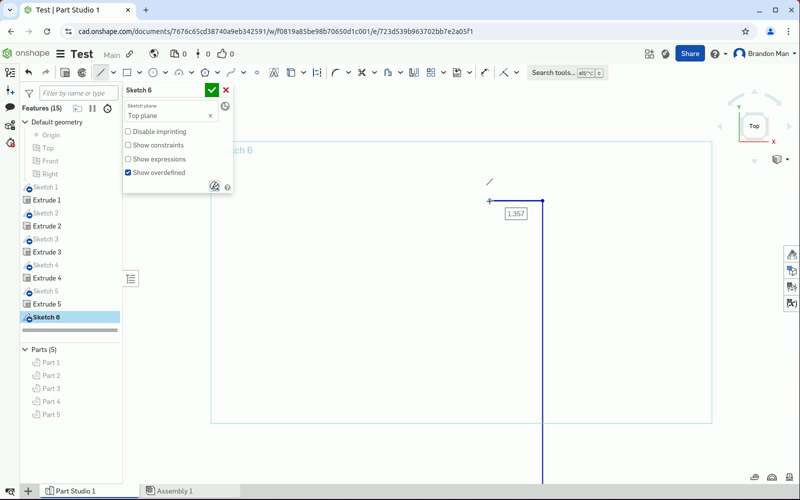
scroll(-6)
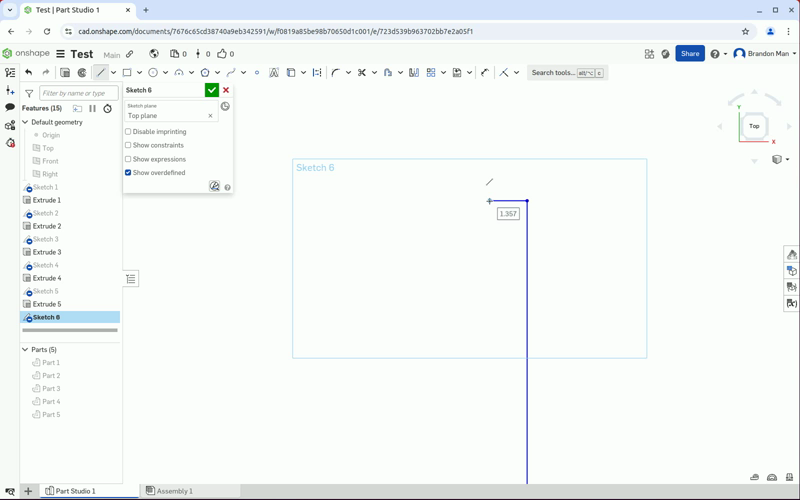
scroll(-6)
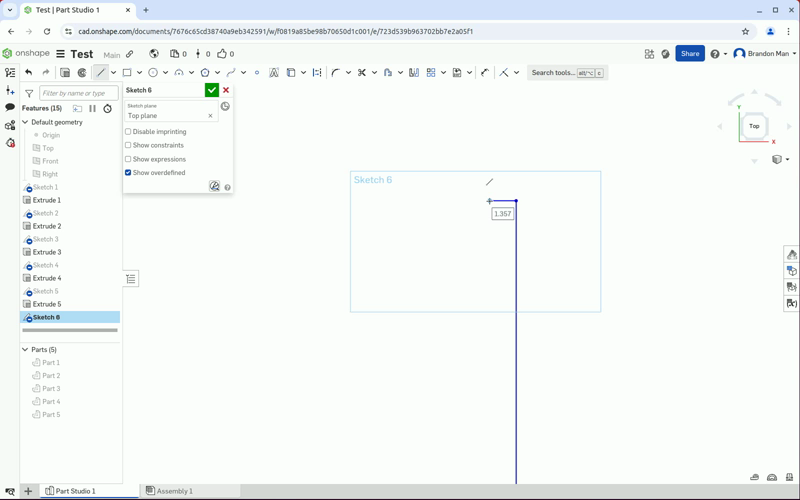
scroll(-6)
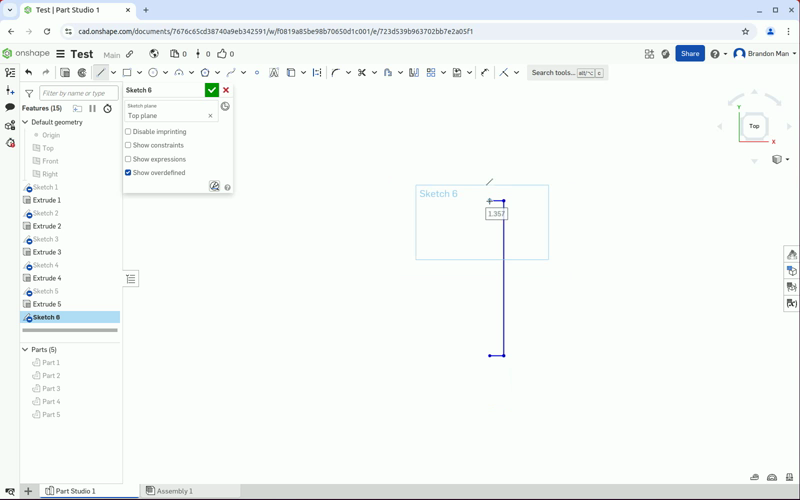
scroll(-6)
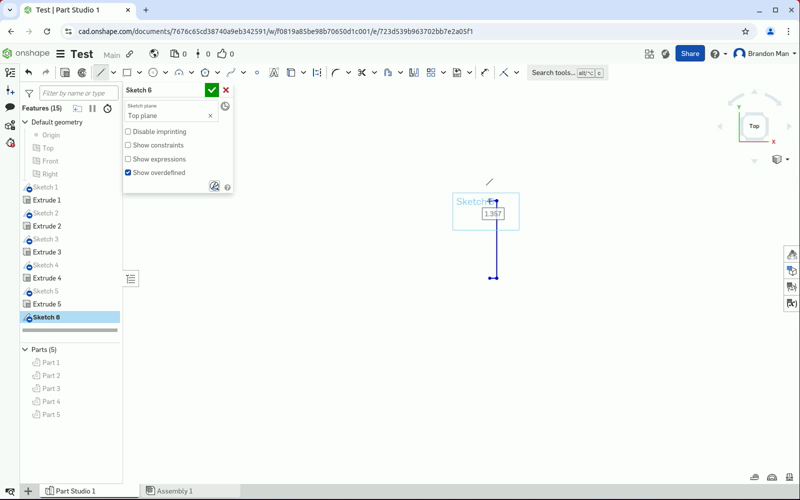
key_up(shift)
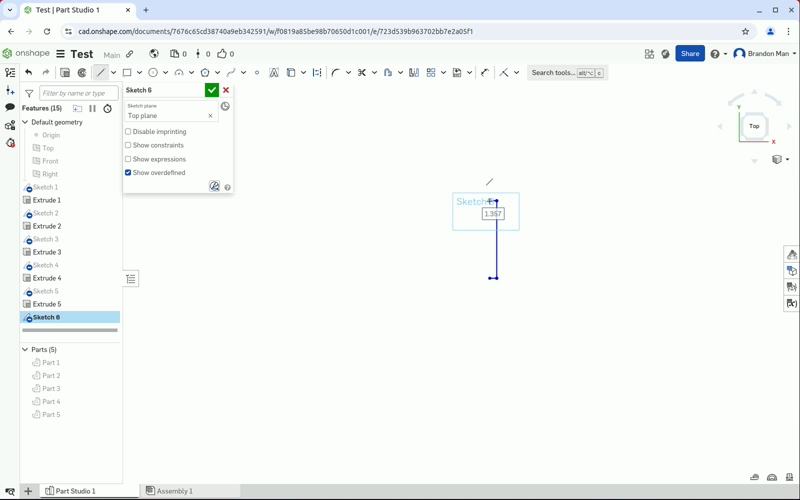
key_down(shift)
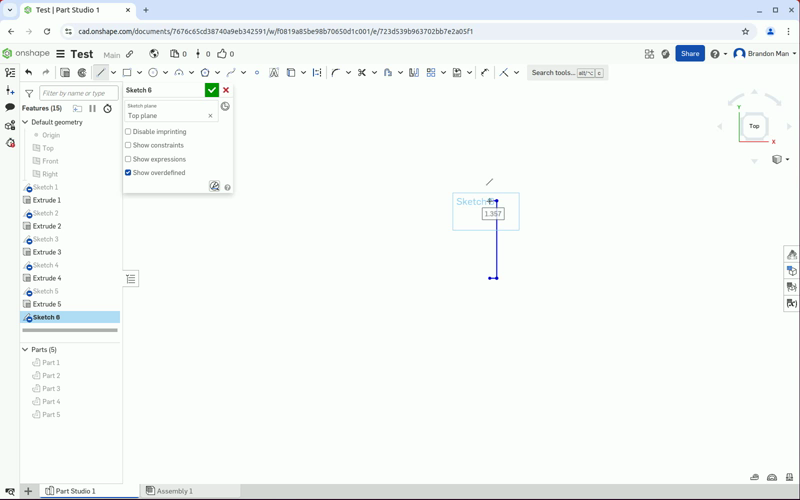
mouse_move(489, 278)
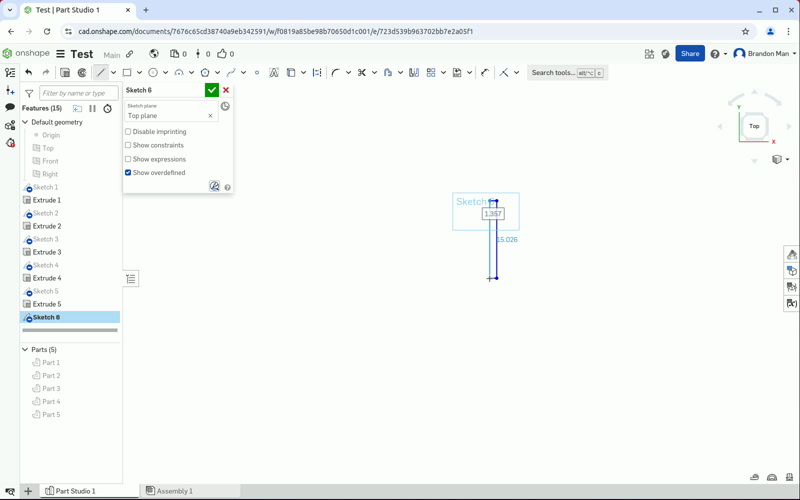
key_up(shift)
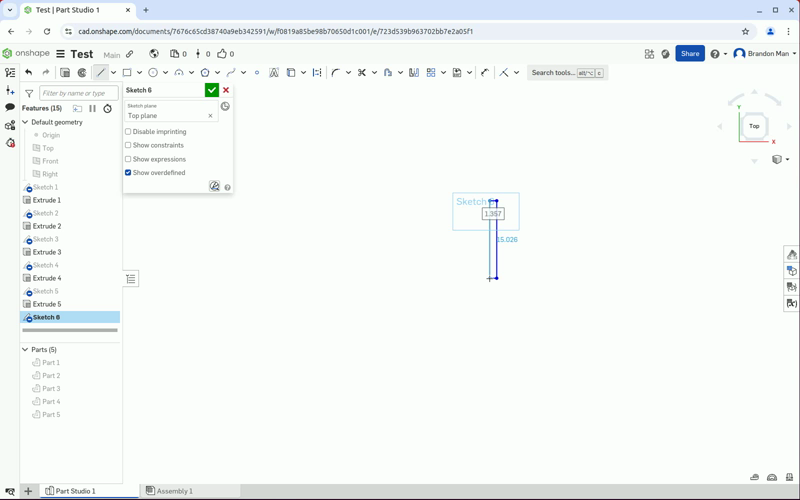
click(489, 278)
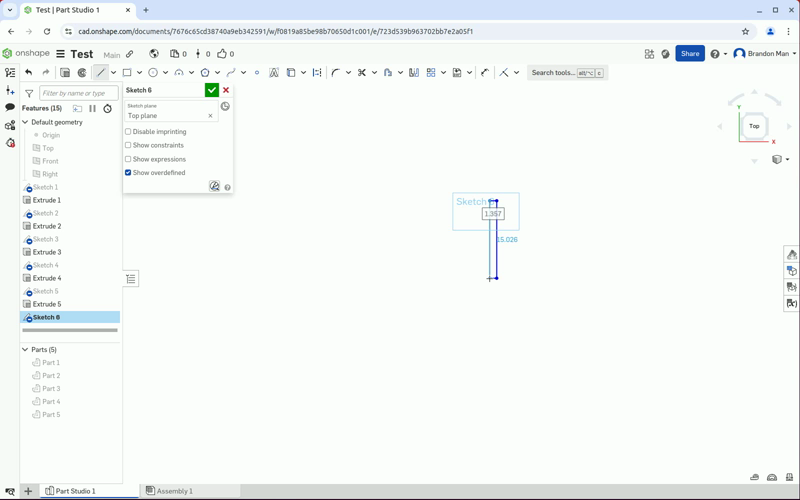
key(esc)
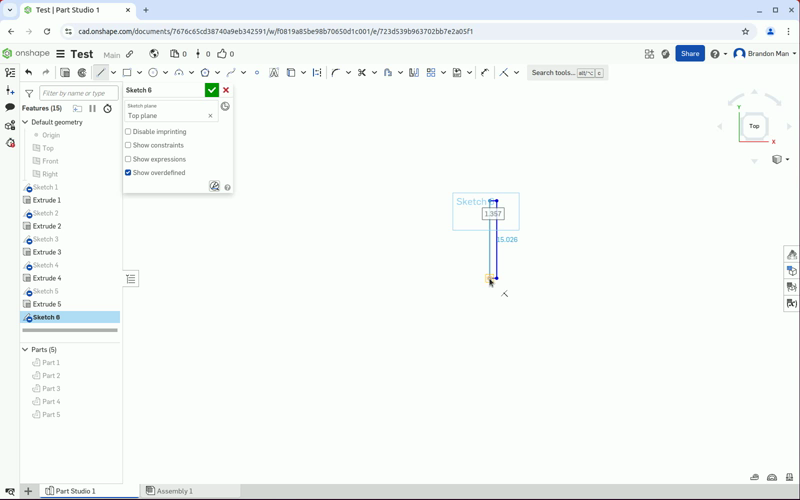
mouse_move(490, 222)
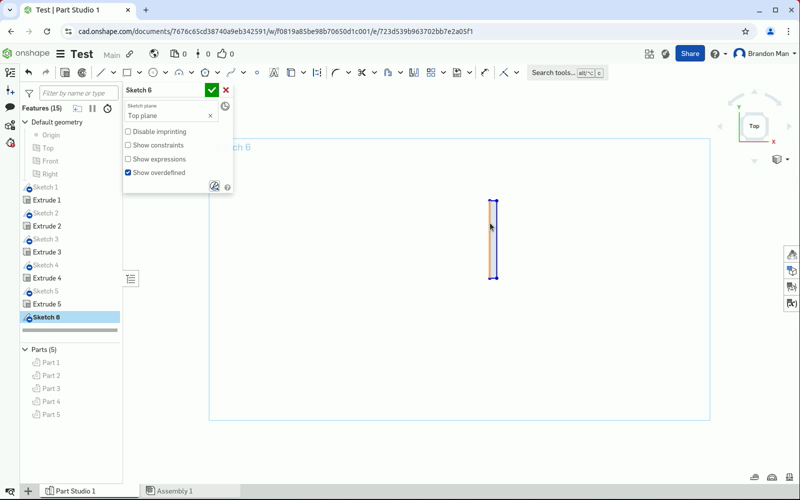
scroll(6)
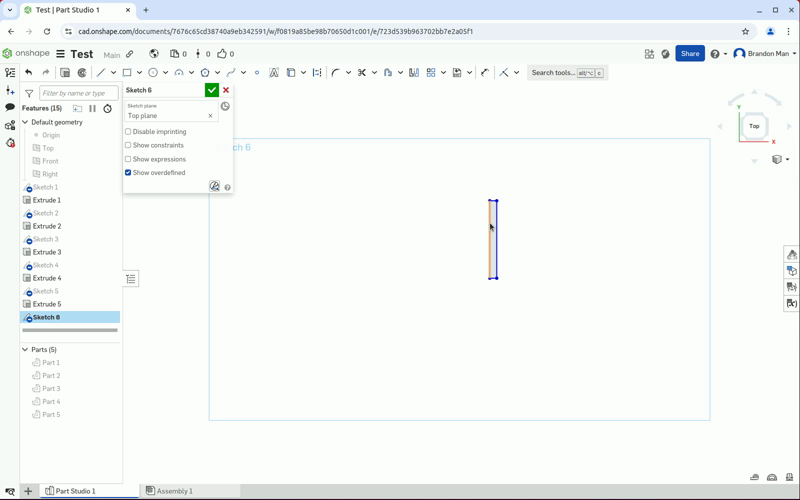
scroll(6)
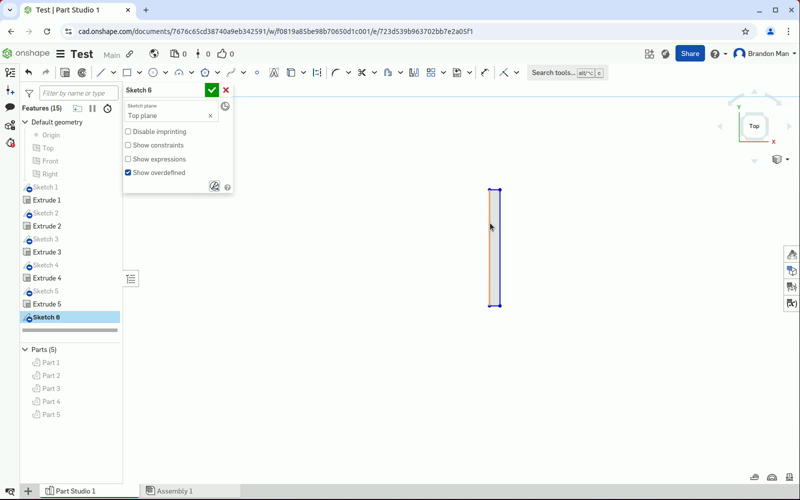
scroll(6)
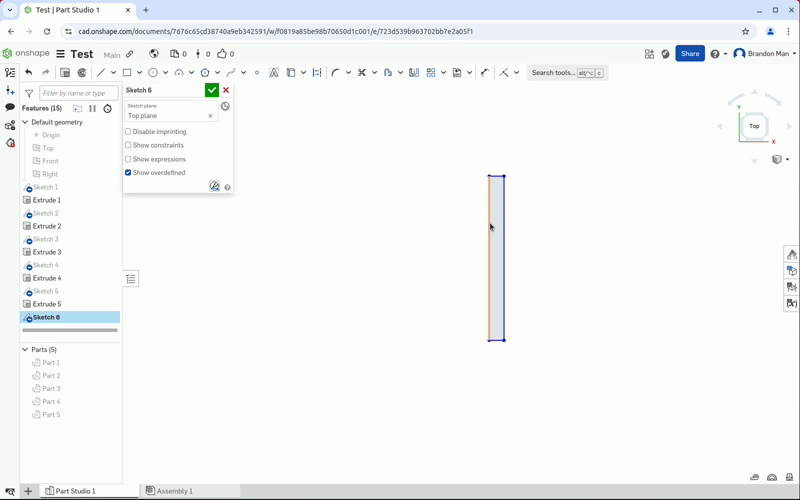
scroll(6)
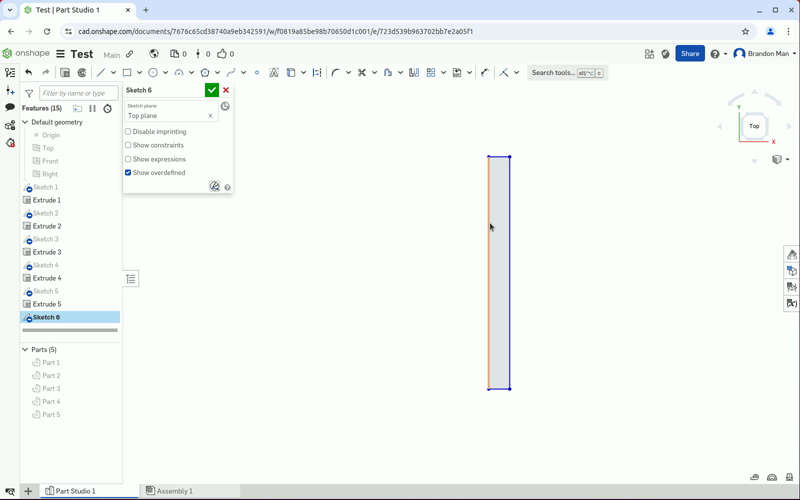
scroll(6)
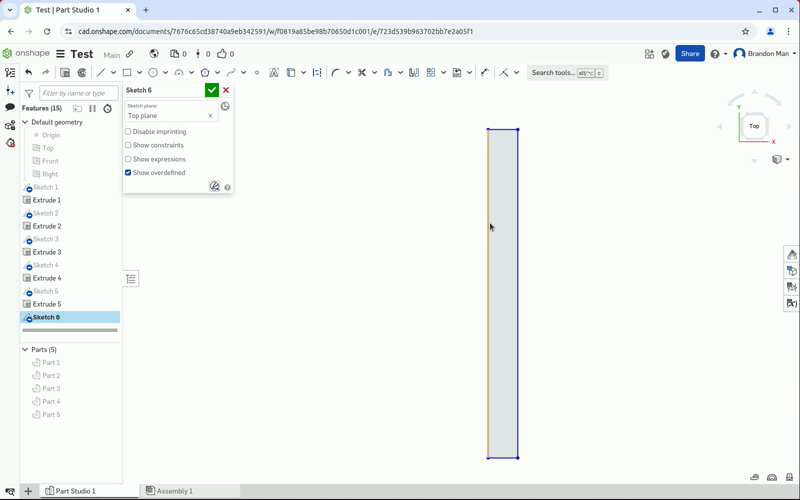
scroll(6)
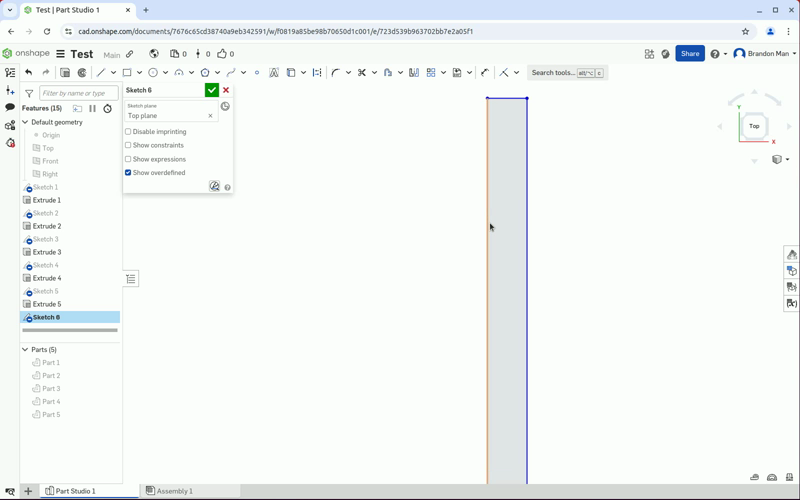
scroll(6)
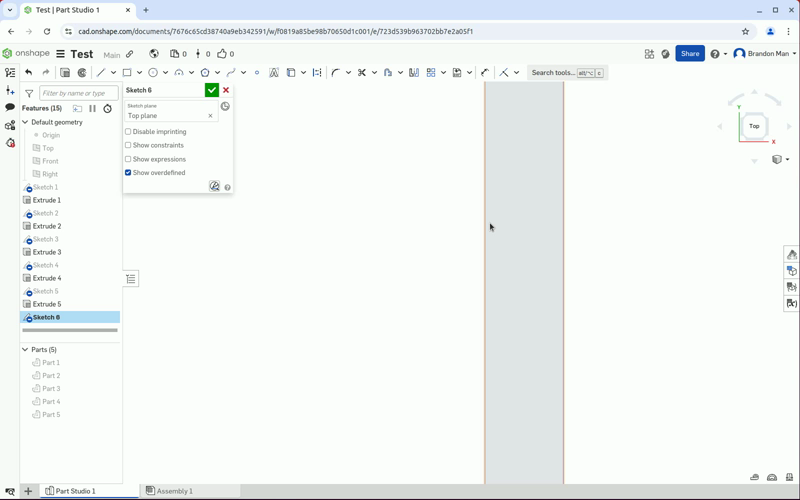
click(490, 222)
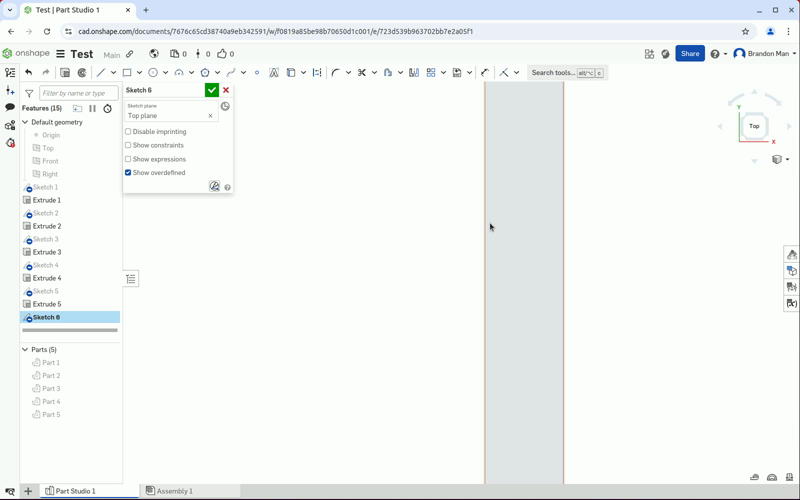
scroll(-6)
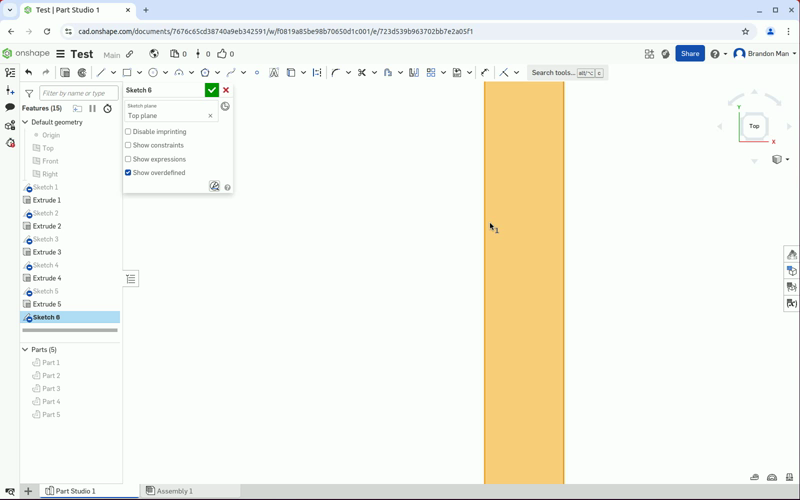
scroll(-6)
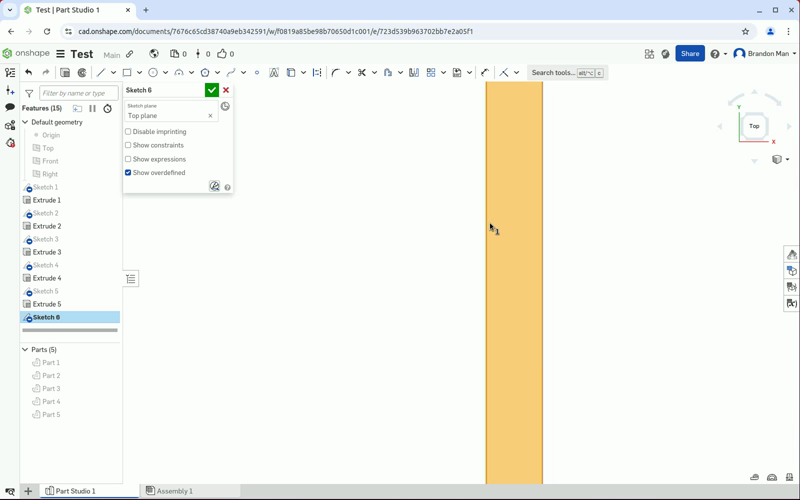
scroll(-6)
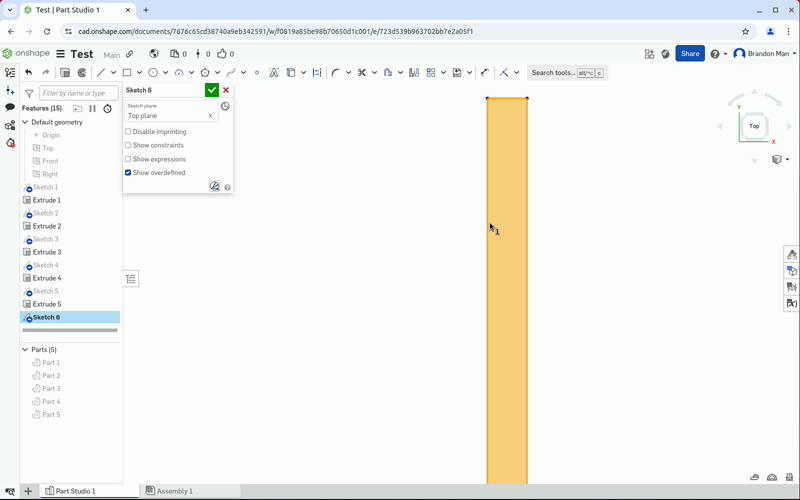
scroll(-6)
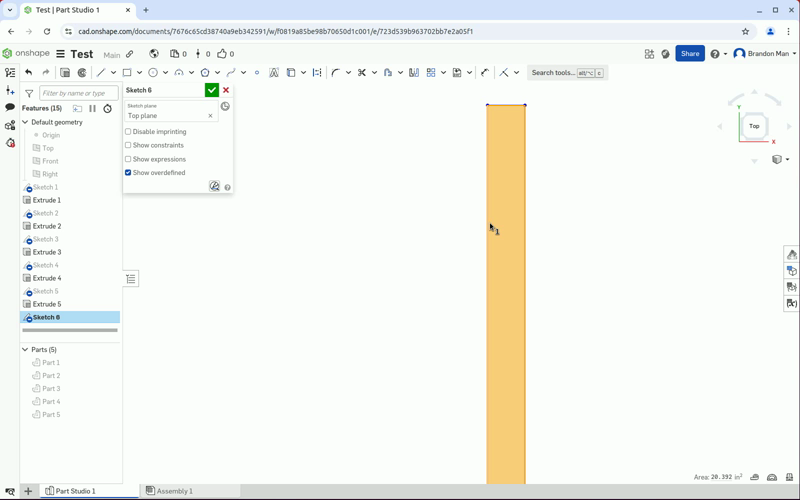
scroll(-6)
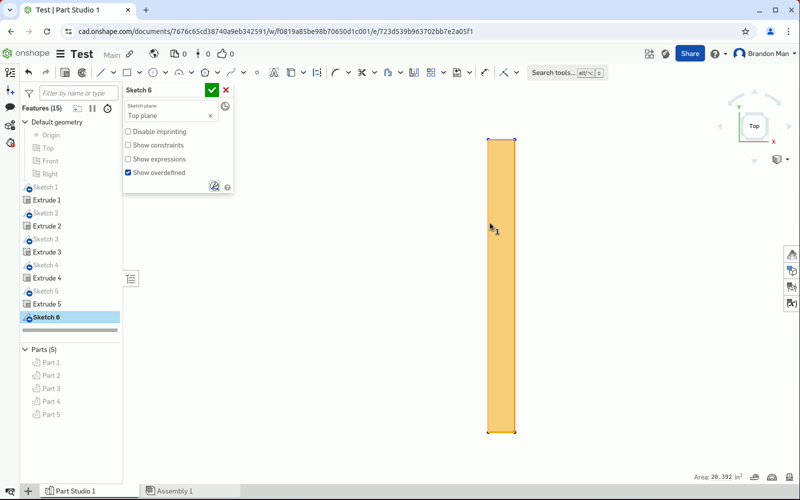
scroll(-6)
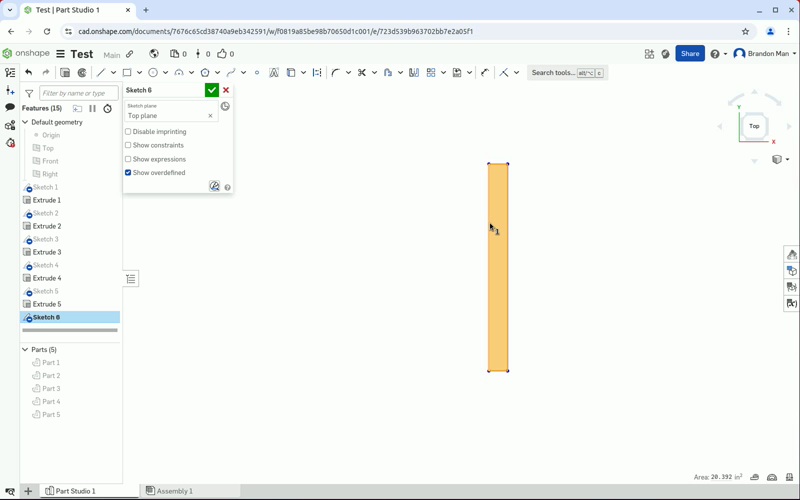
scroll(-6)
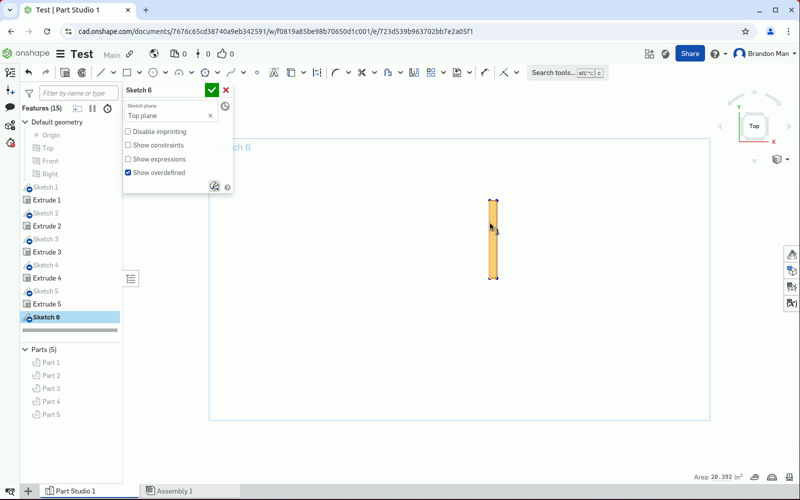
mouse_move(73, 352)
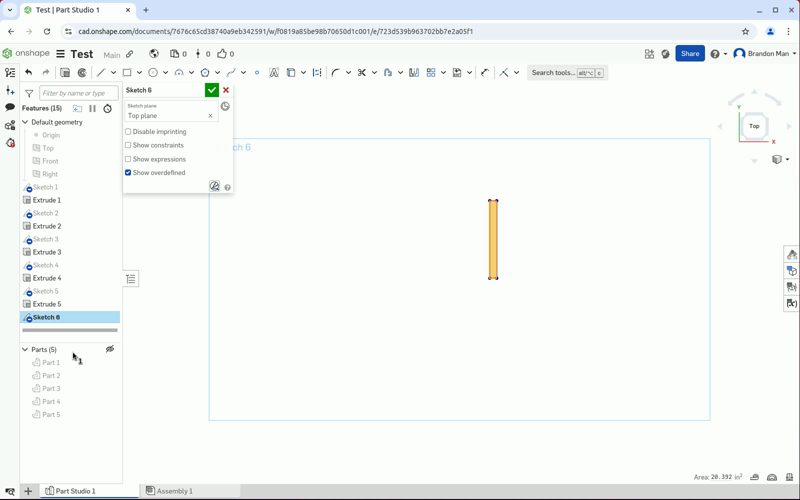
key(shift+y)
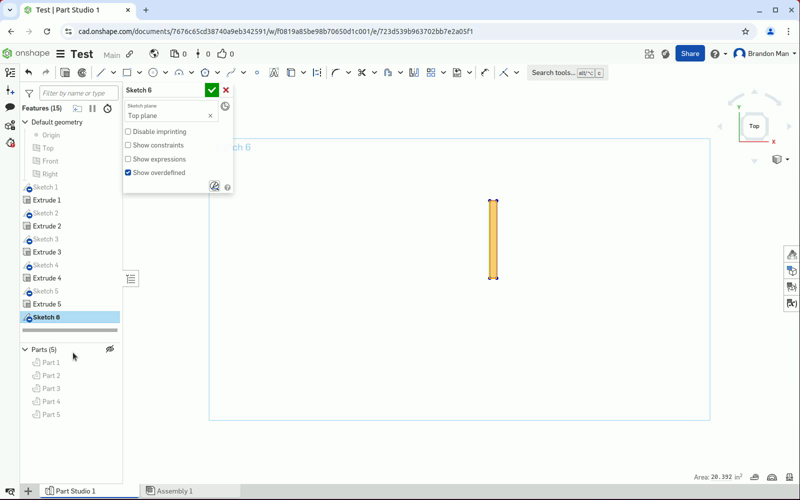
key(shift+e)
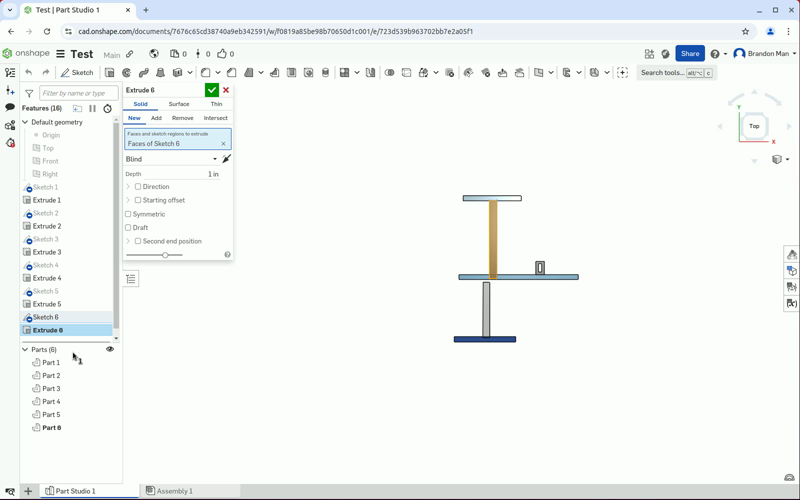
mouse_move(143, 106)
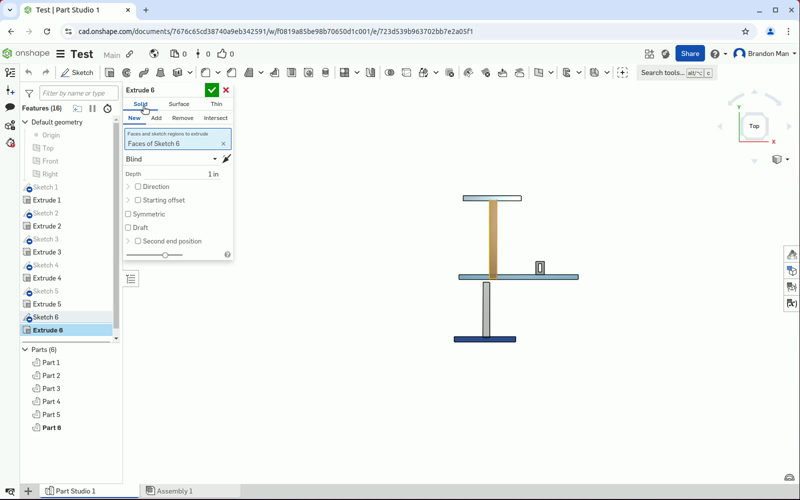
click(143, 106)
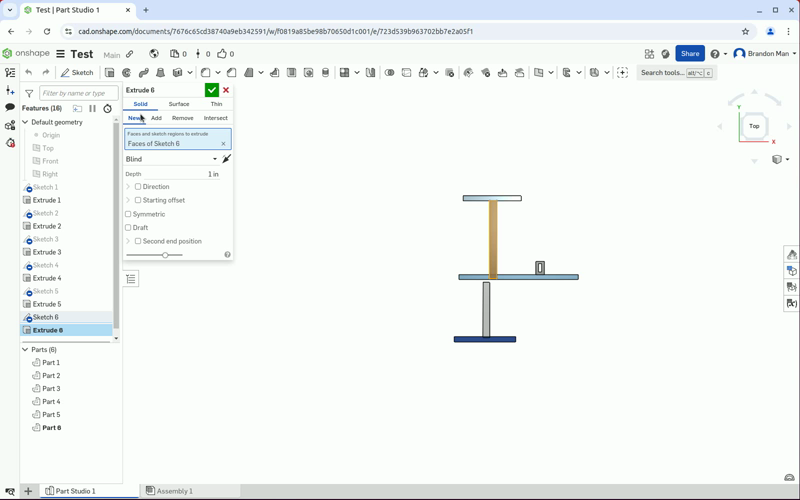
mouse_move(137, 120)
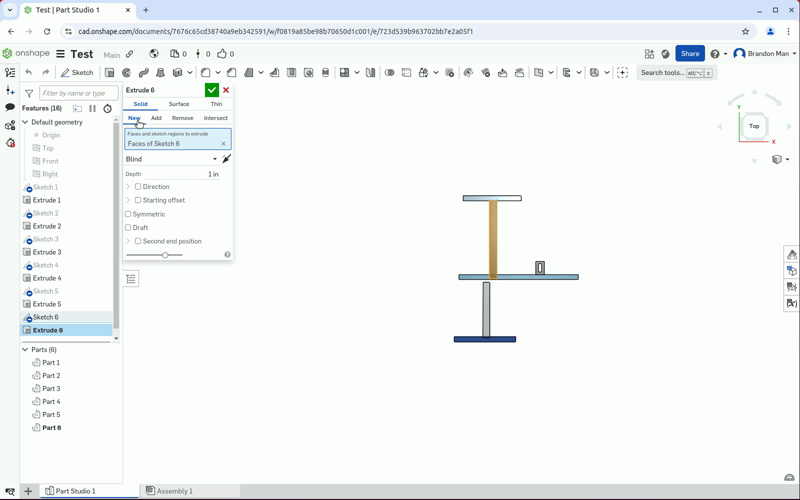
click(137, 120)
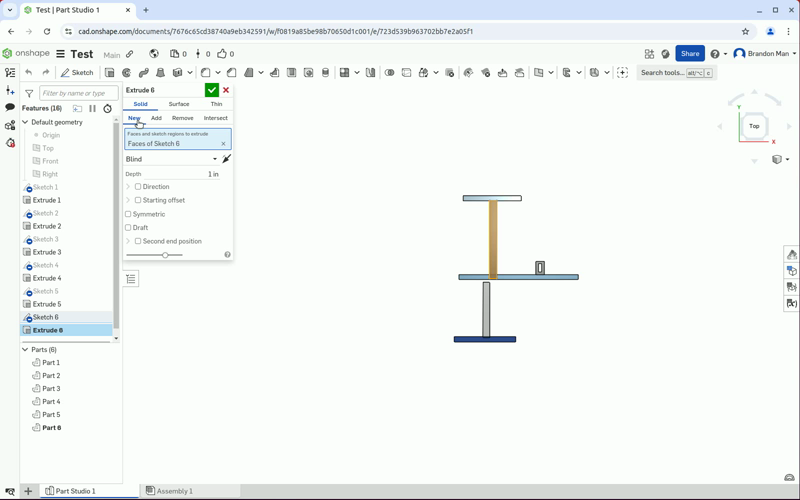
key(tab, 4)
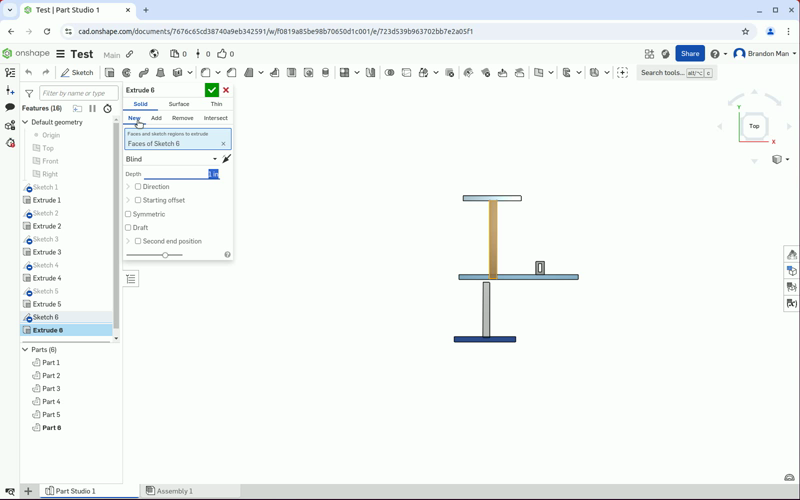
text(0.241)
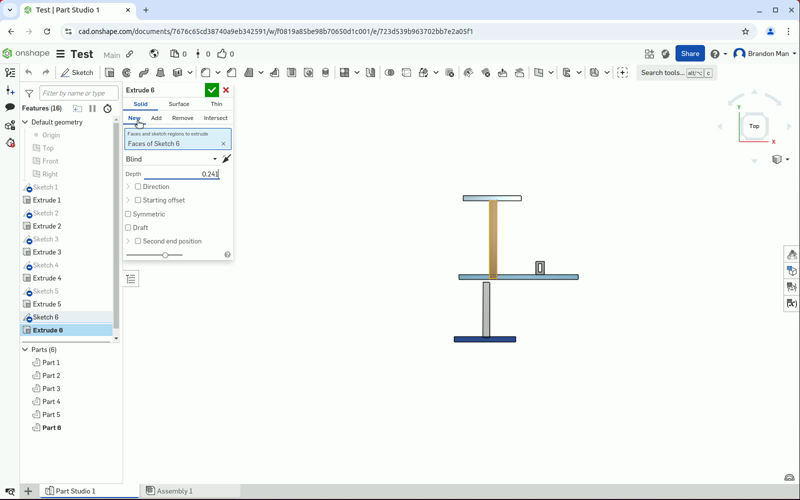
key(enter)
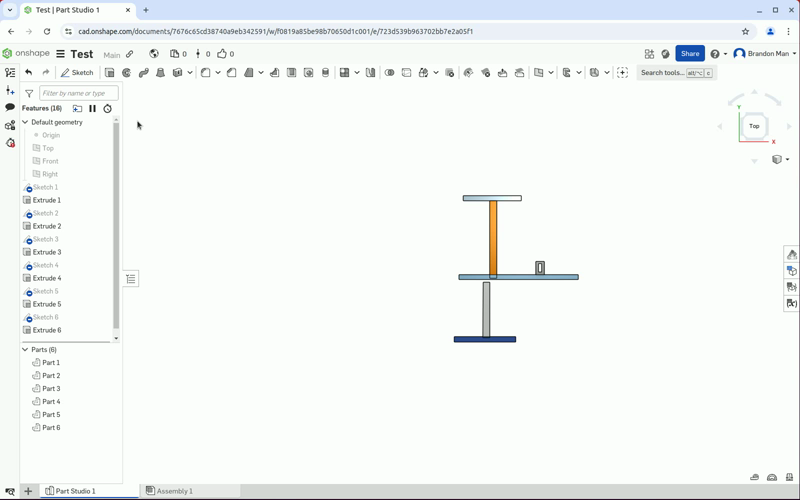
key(shift+h)
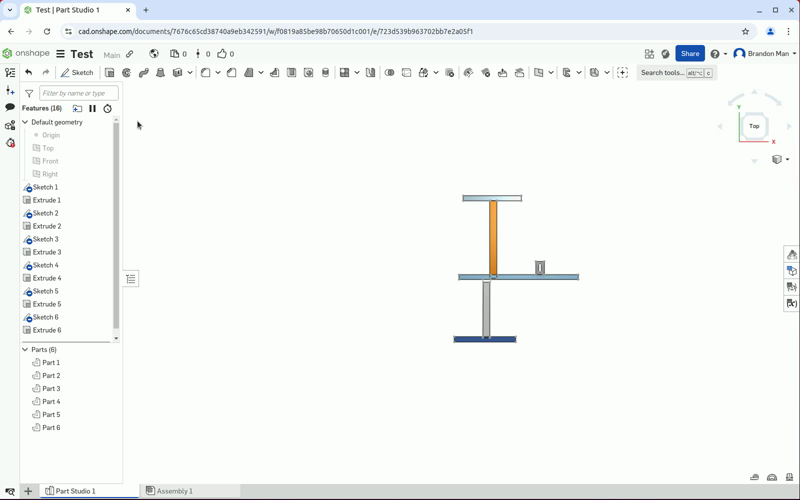
key(shift+h)
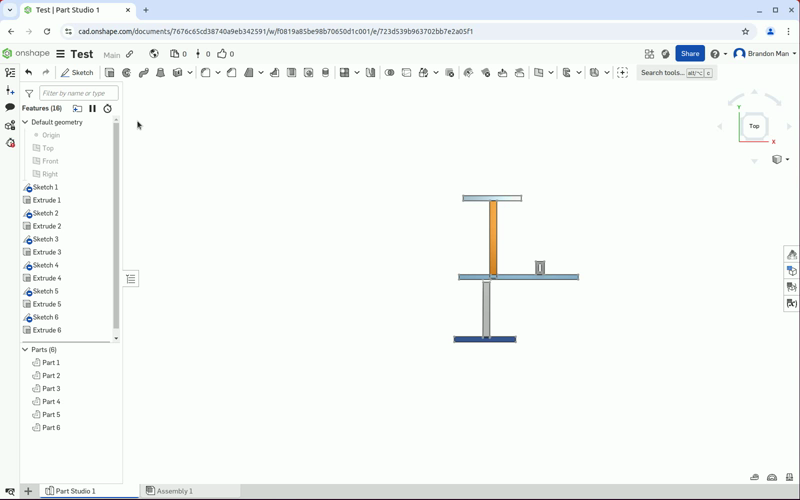
key(shift+7)
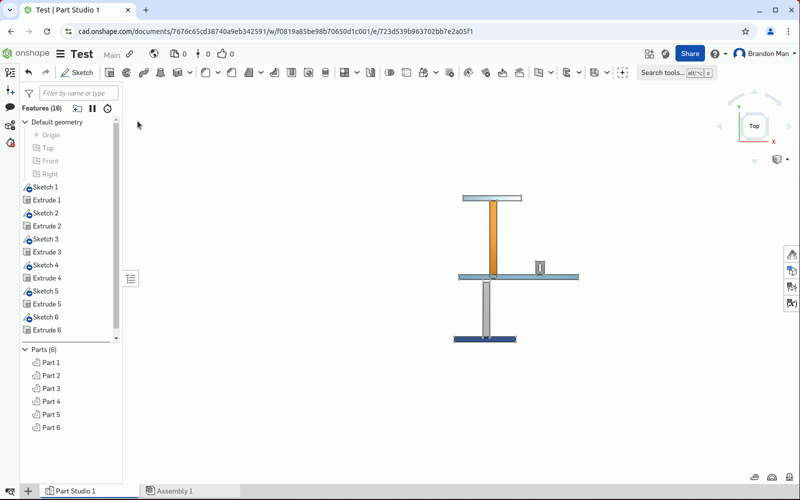
key(up, 3)
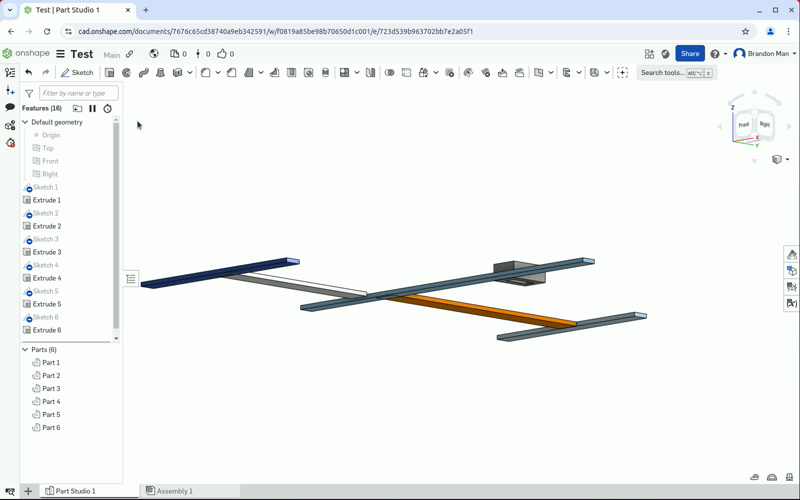
key(left, 3)
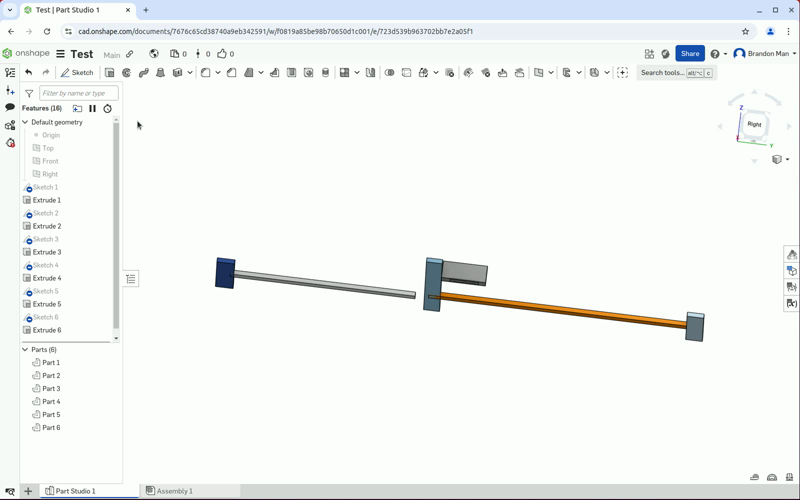
key(right, 3)
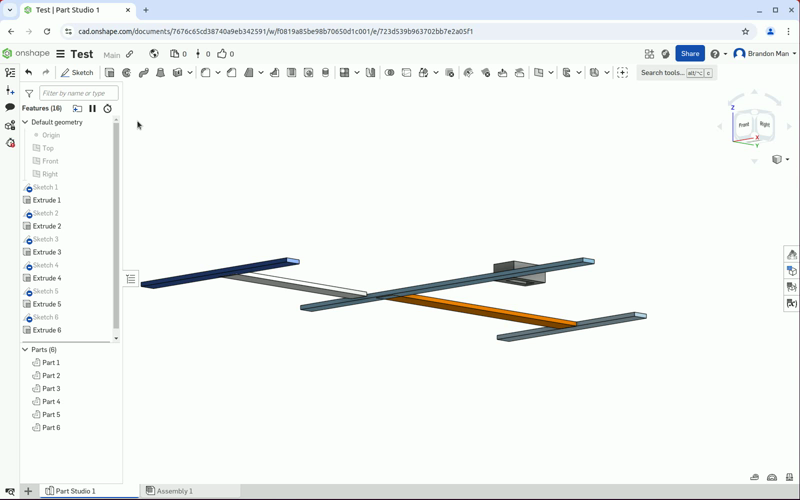
key(down, 3)
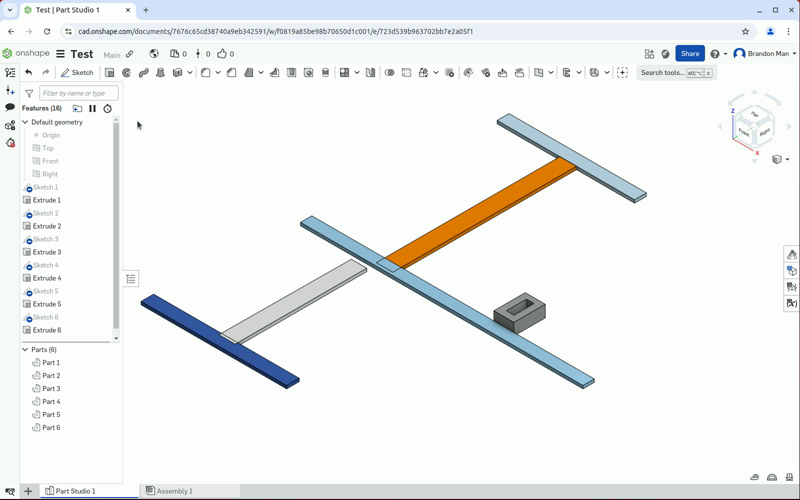
mouse_move(69, 189)
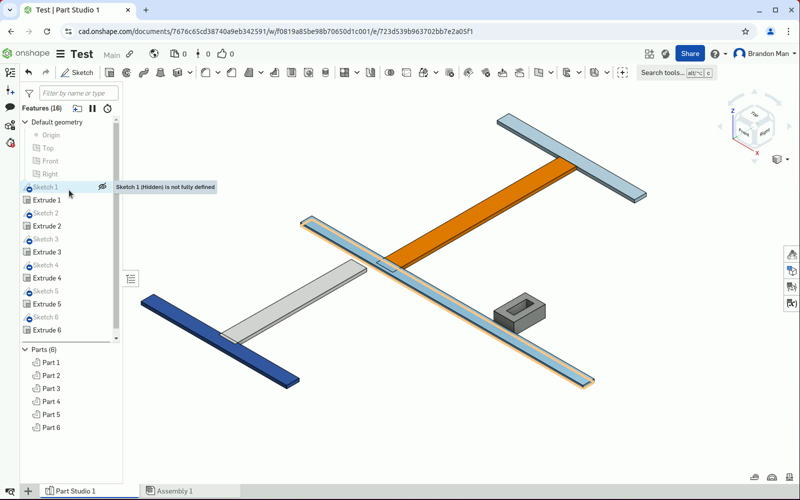
click(69, 189)